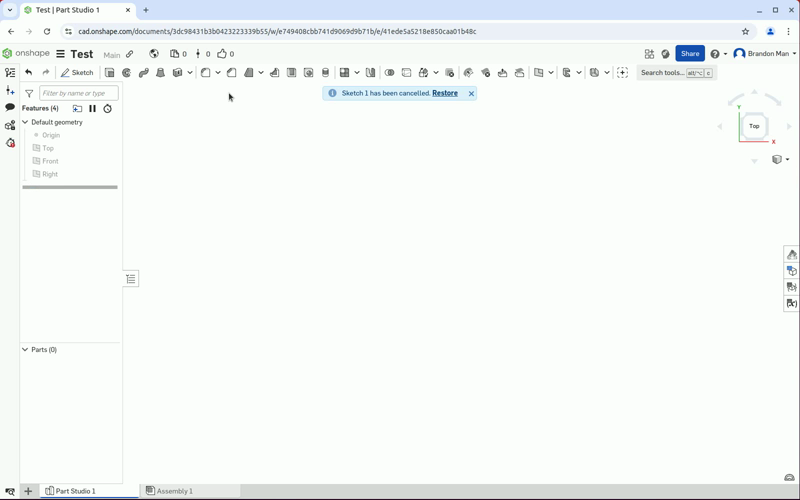
key(shift+h)
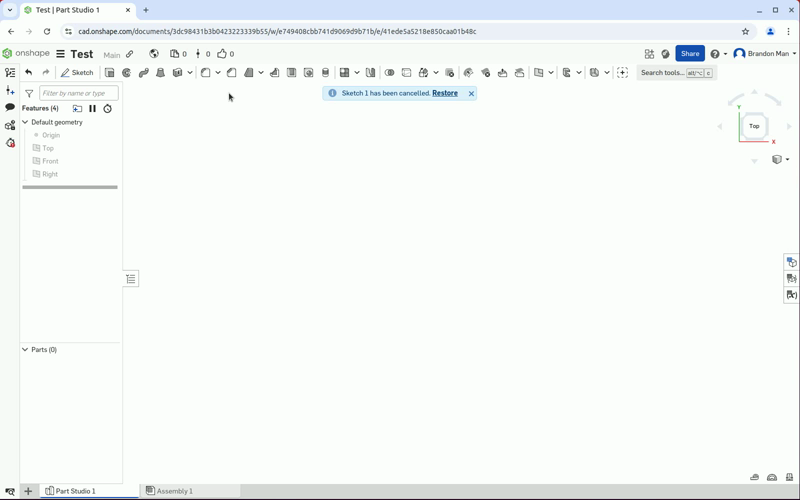
mouse_move(73, 352)
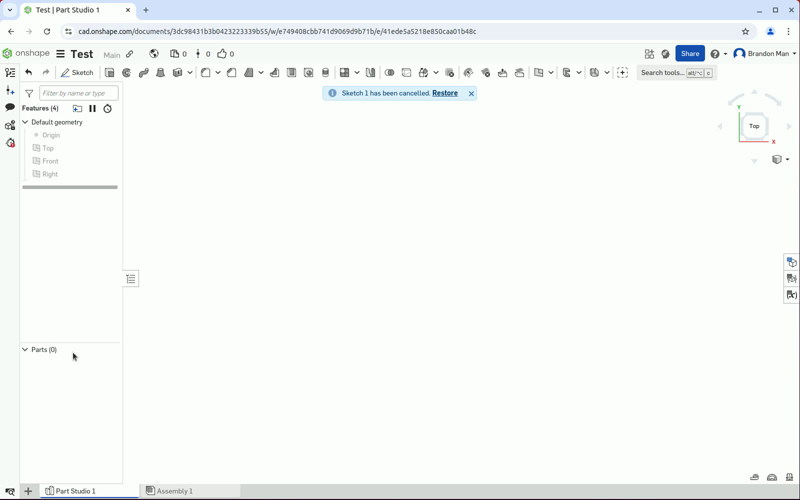
key(y)
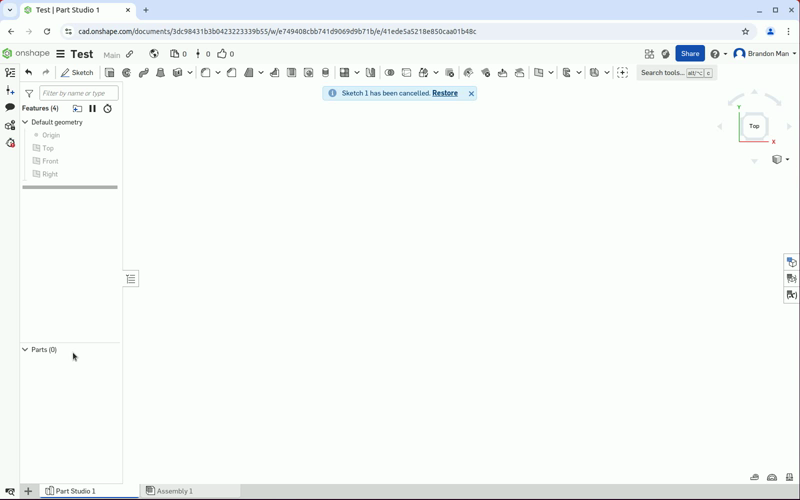
key(shift+p)
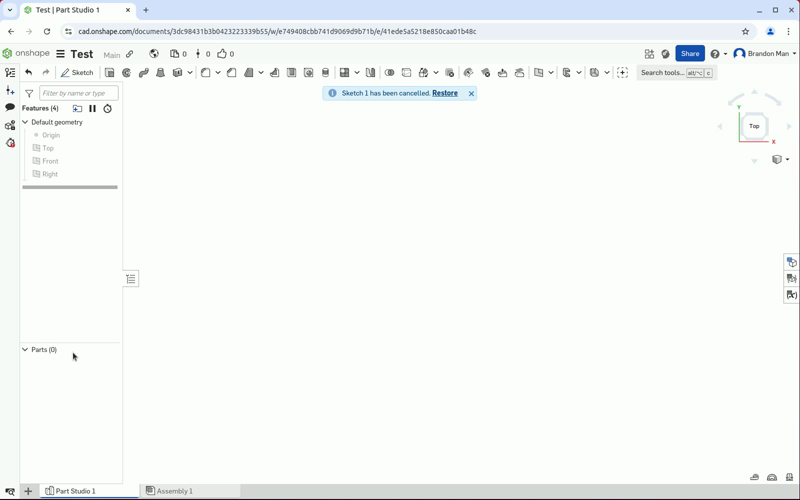
key(space)
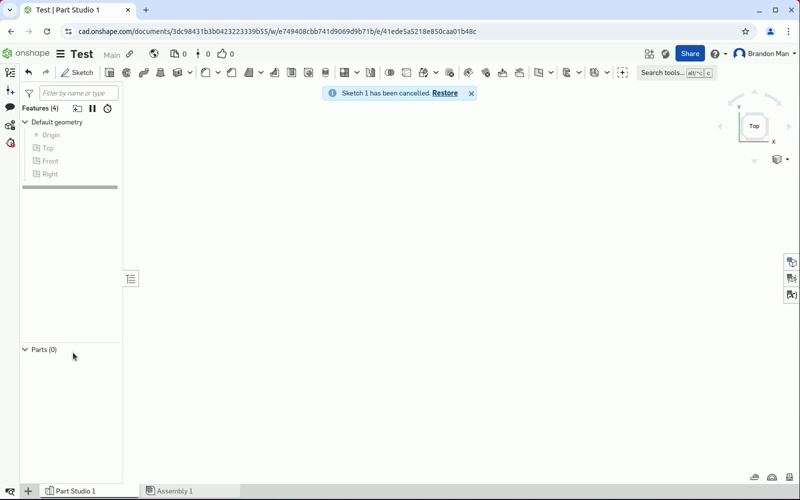
key_down(shift)
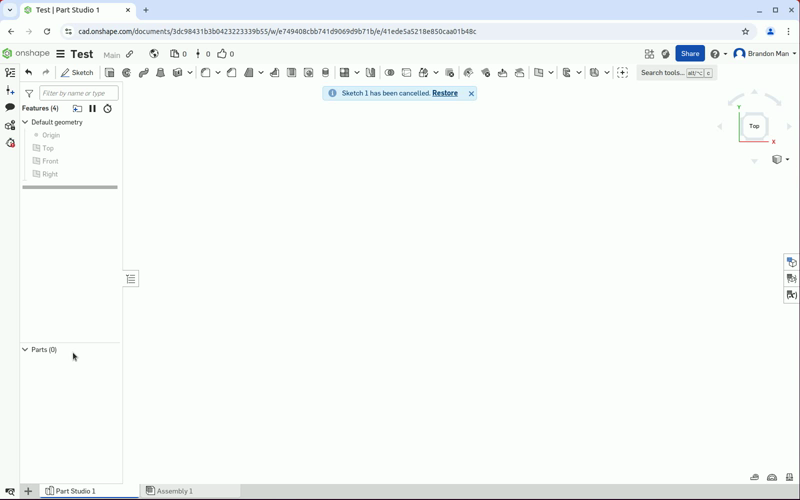
key(up)
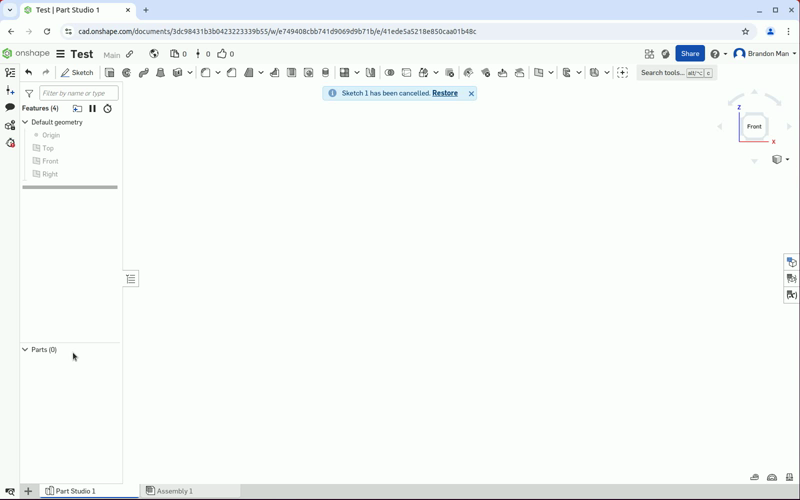
key_up(shift)
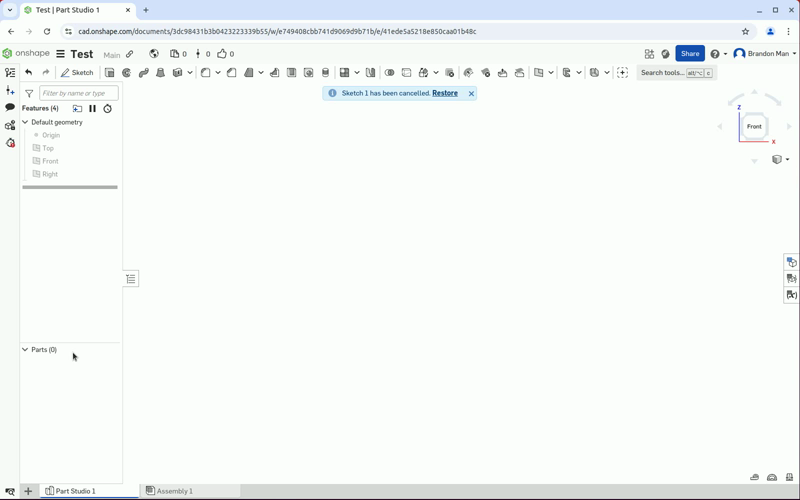
mouse_move(73, 352)
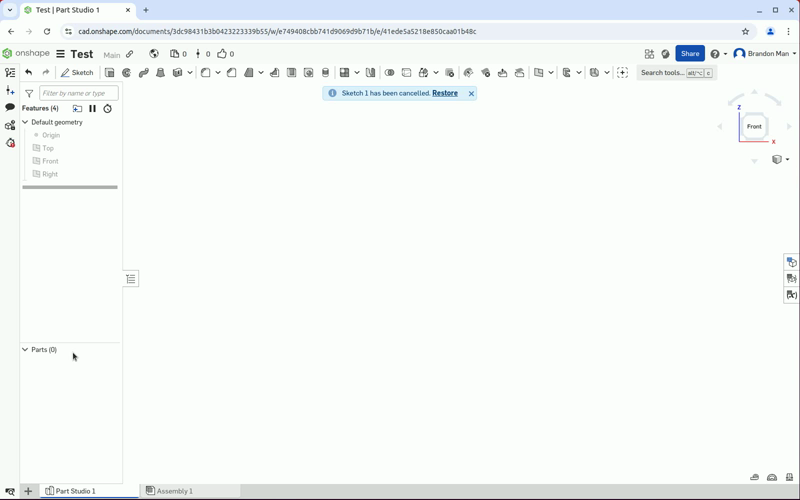
key(shift+y)
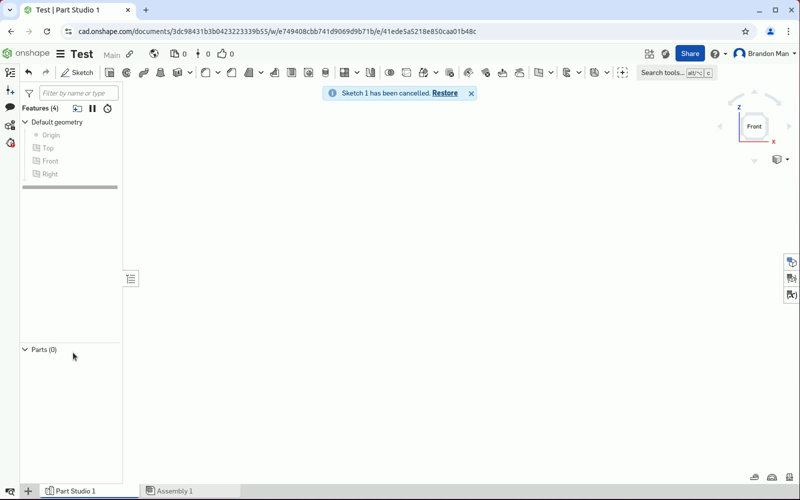
key(shift+s)
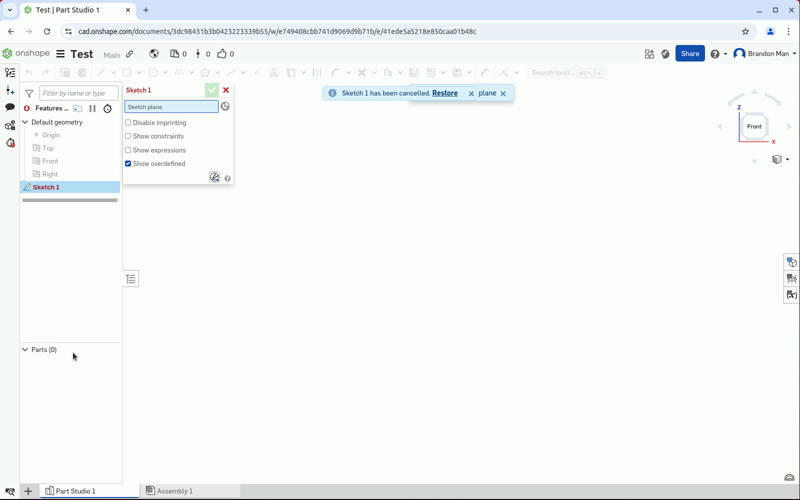
mouse_move(73, 163)
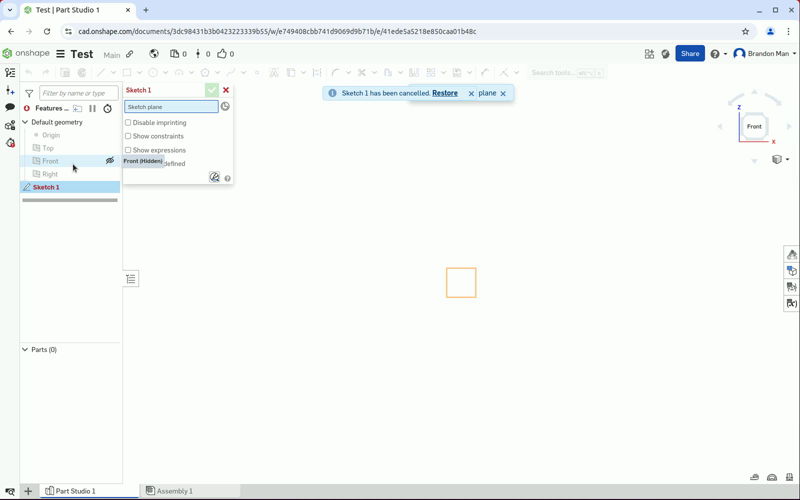
click(73, 163)
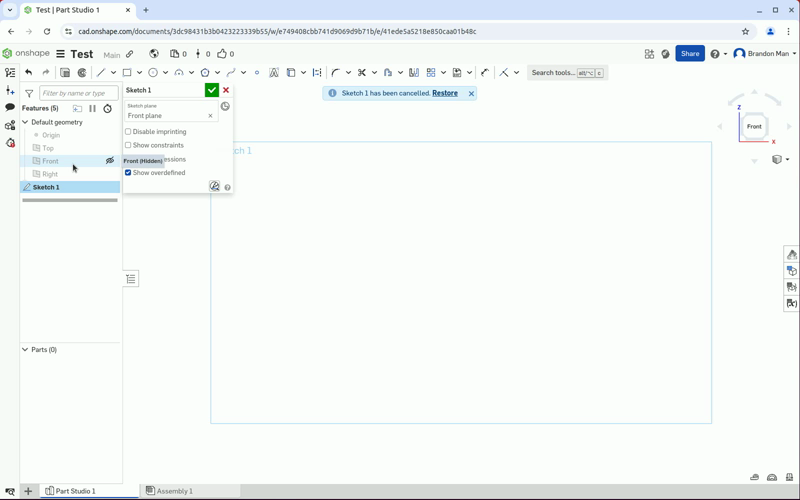
mouse_move(73, 352)
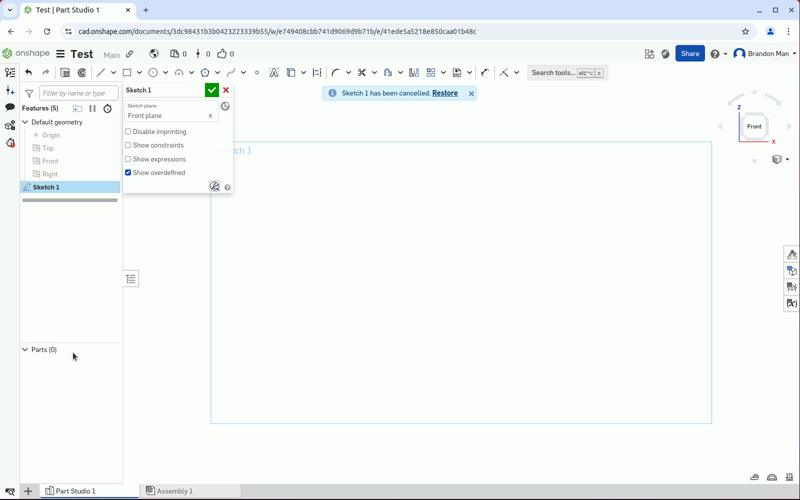
key(y)
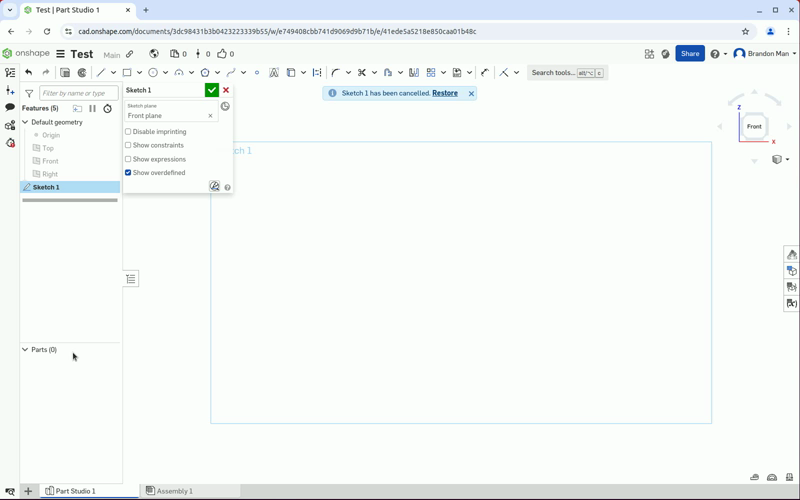
key(a)
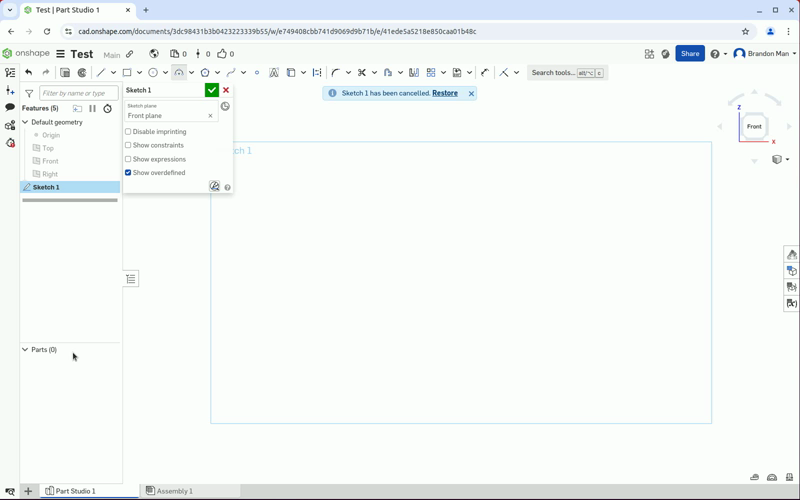
key_down(shift)
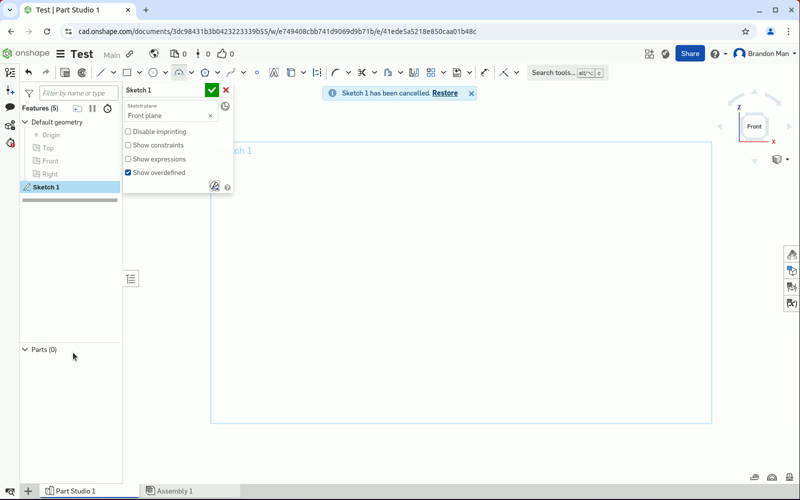
mouse_move(348, 342)
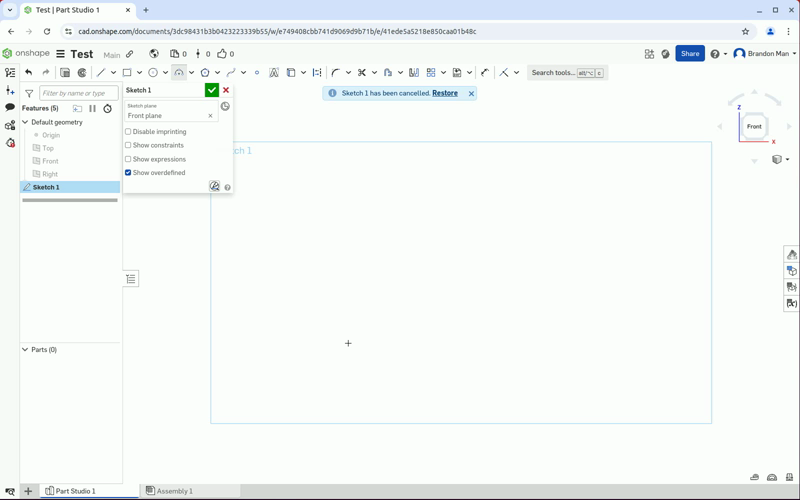
click(348, 342)
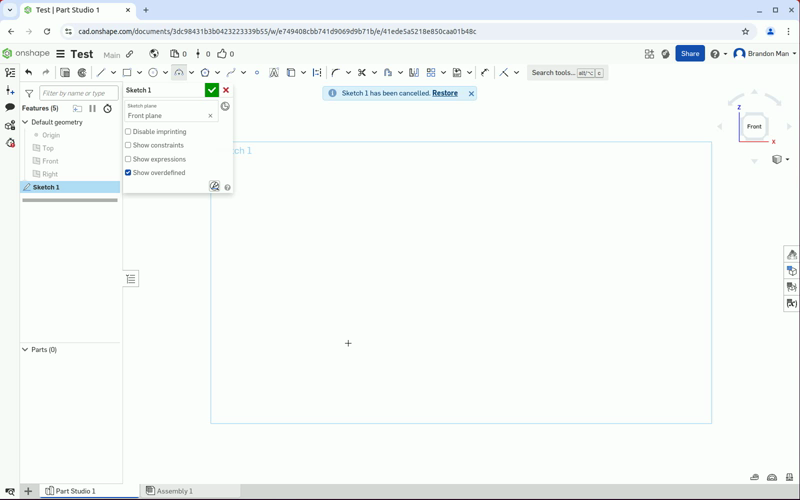
key_up(shift)
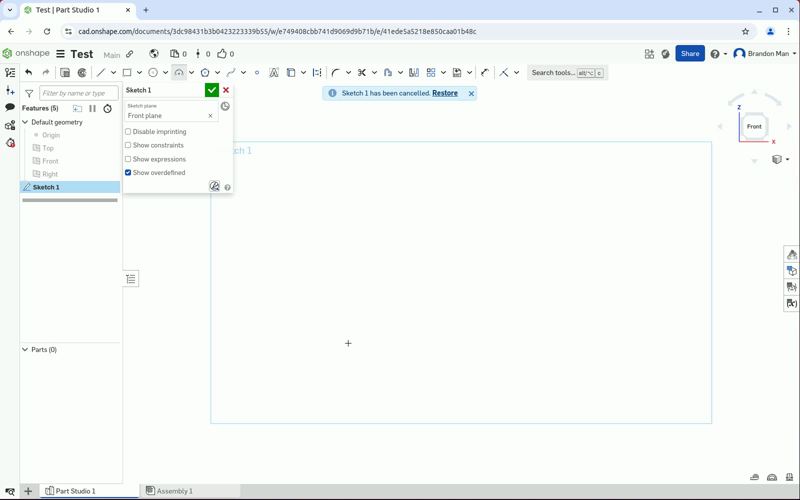
key_down(shift)
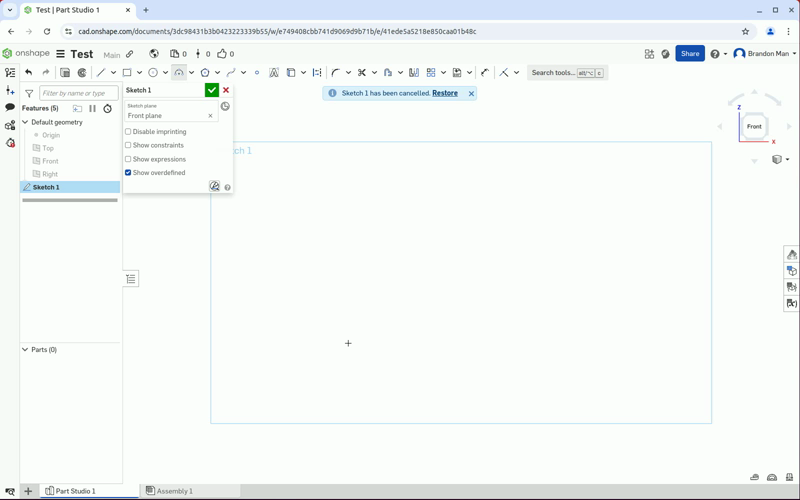
mouse_move(354, 348)
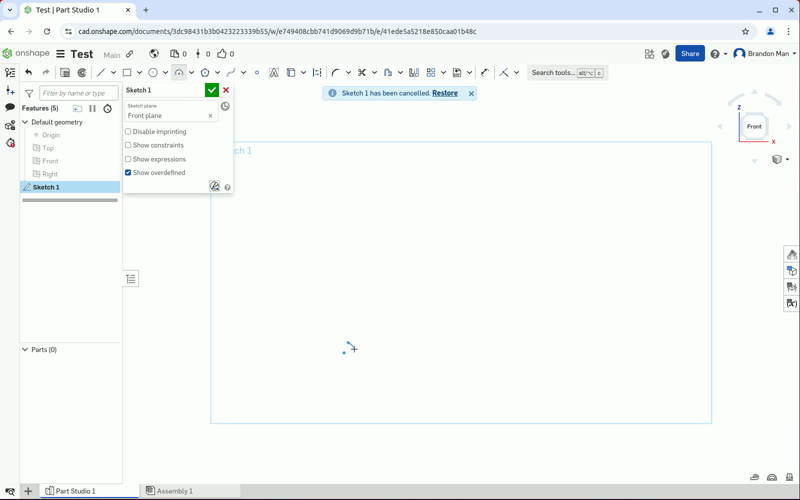
click(354, 348)
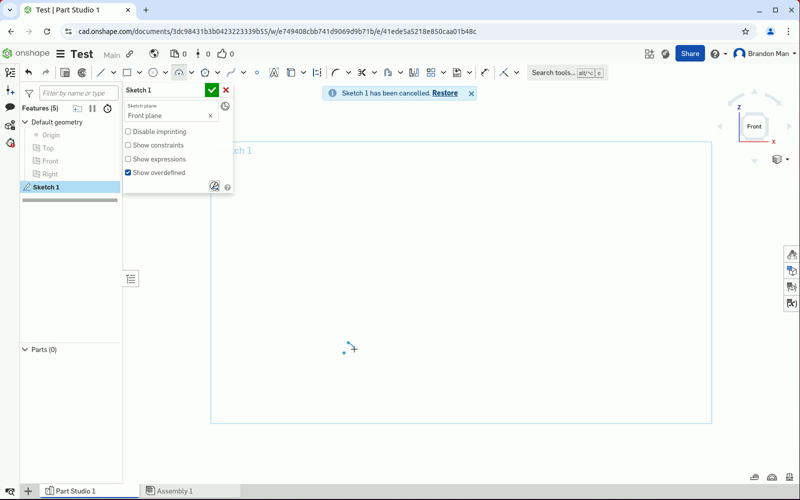
mouse_move(350, 346)
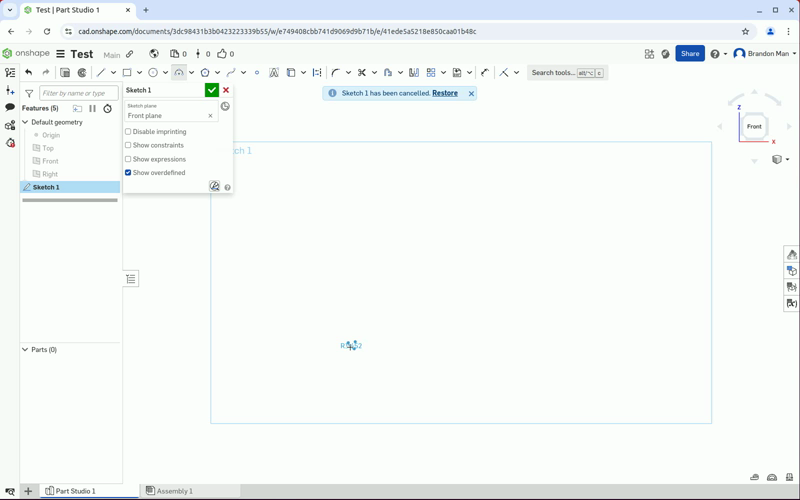
click(350, 346)
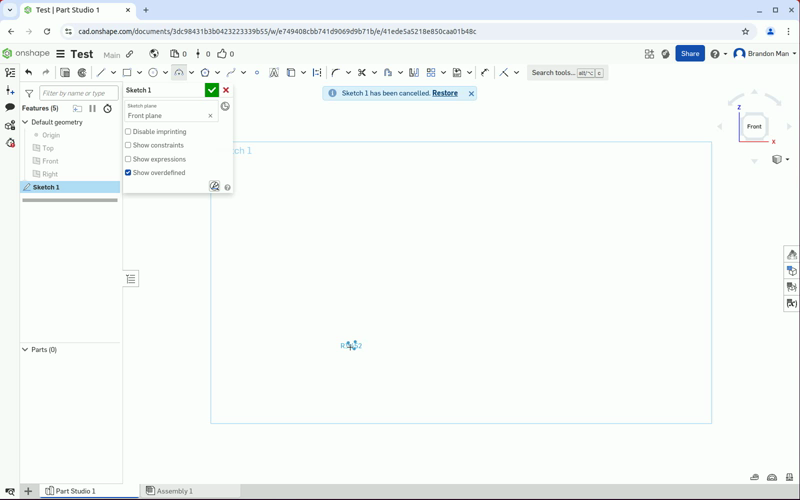
key_up(shift)
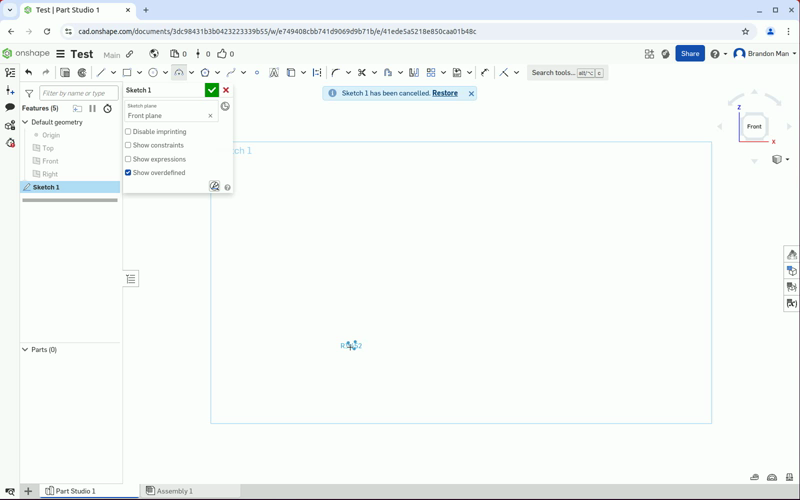
key(esc)
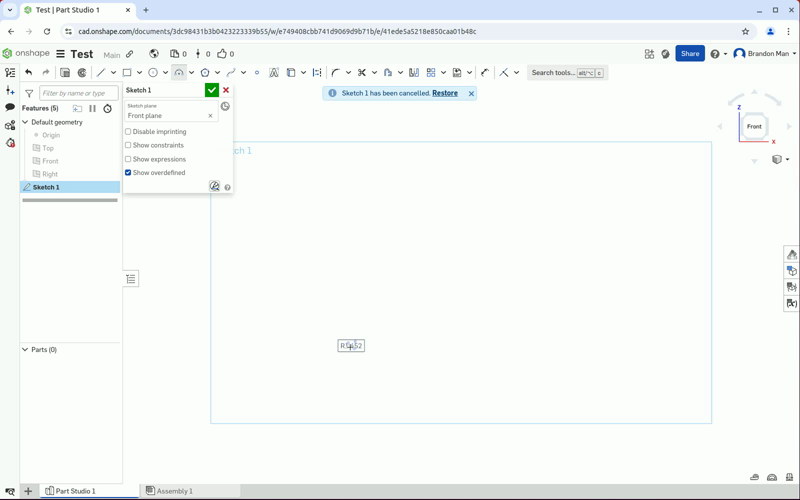
key(l)
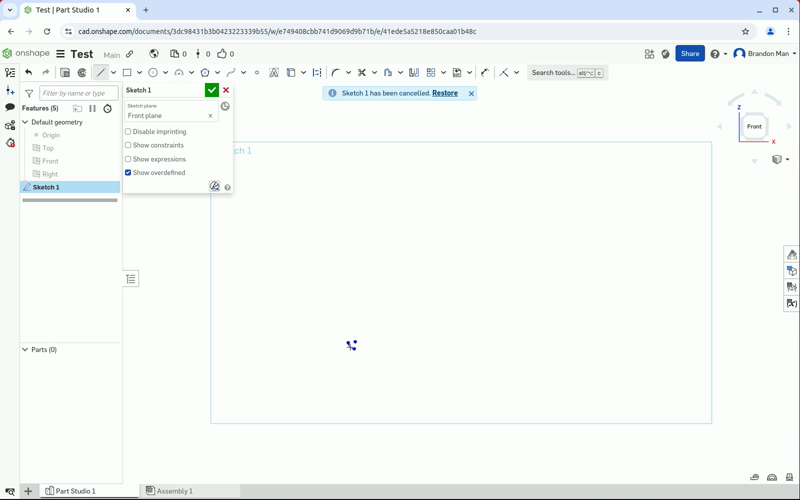
mouse_move(354, 348)
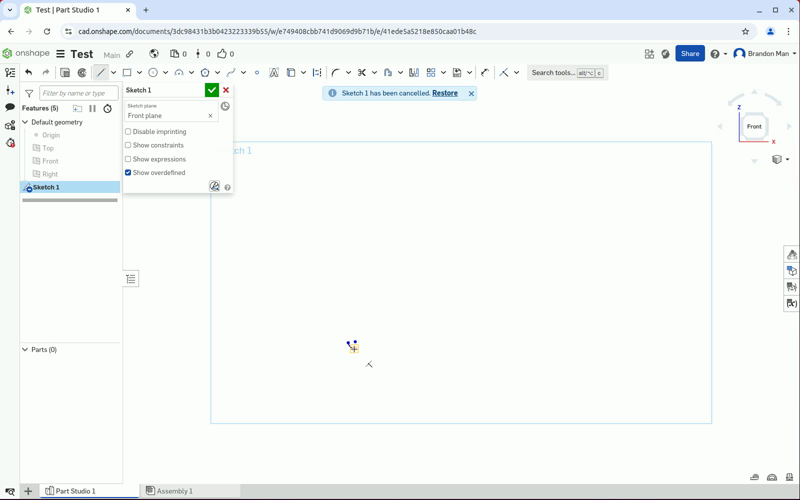
click(354, 348)
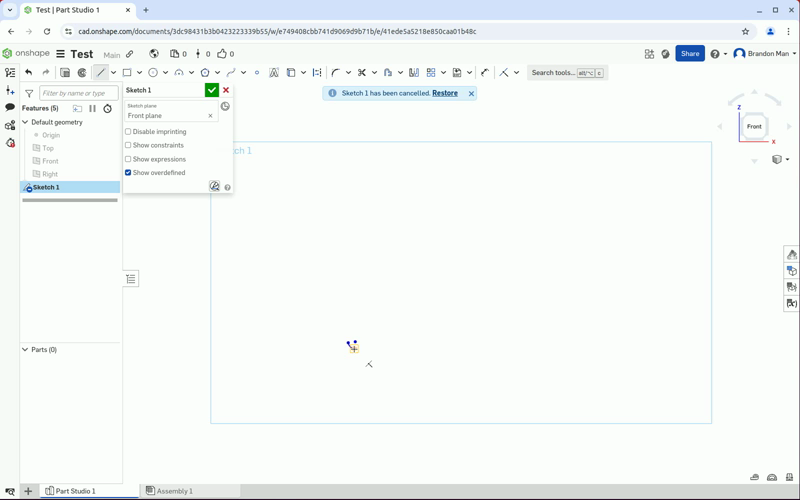
key_down(shift)
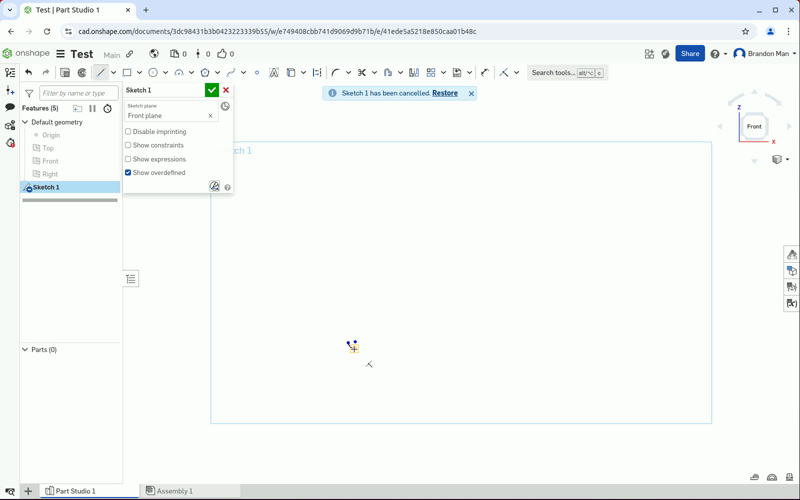
mouse_move(384, 348)
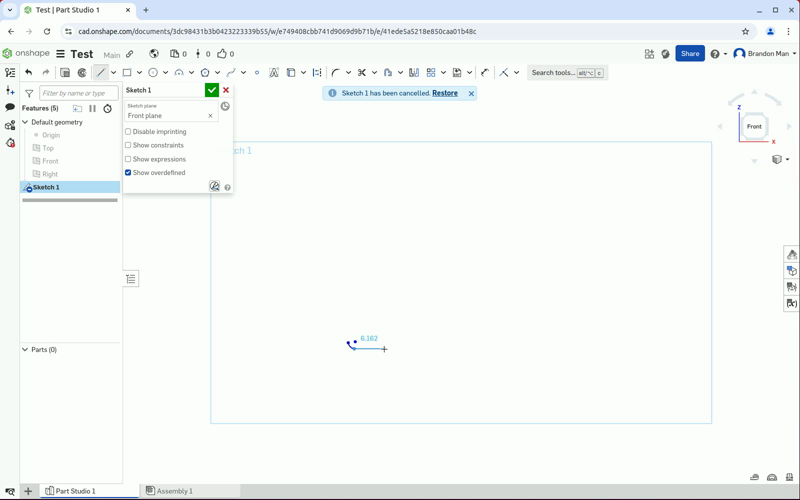
mouse_move(359, 348)
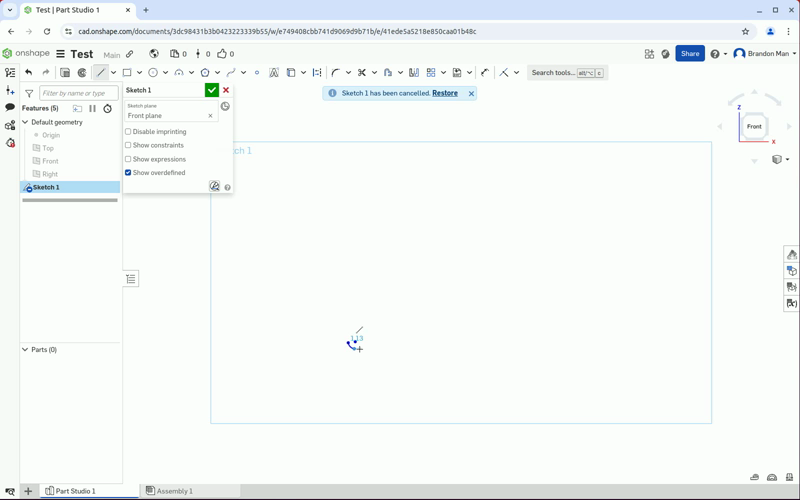
scroll(6)
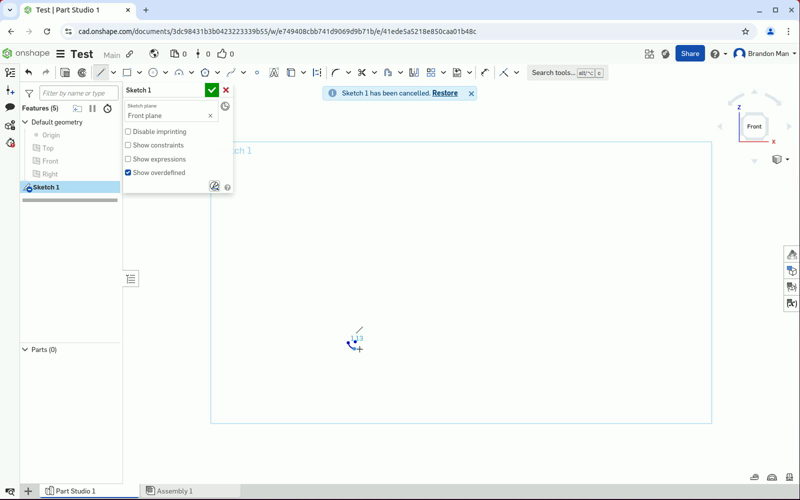
scroll(6)
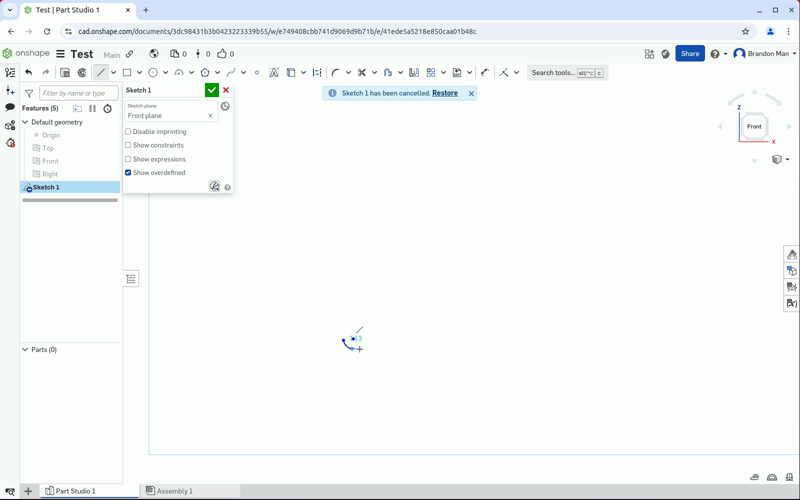
scroll(6)
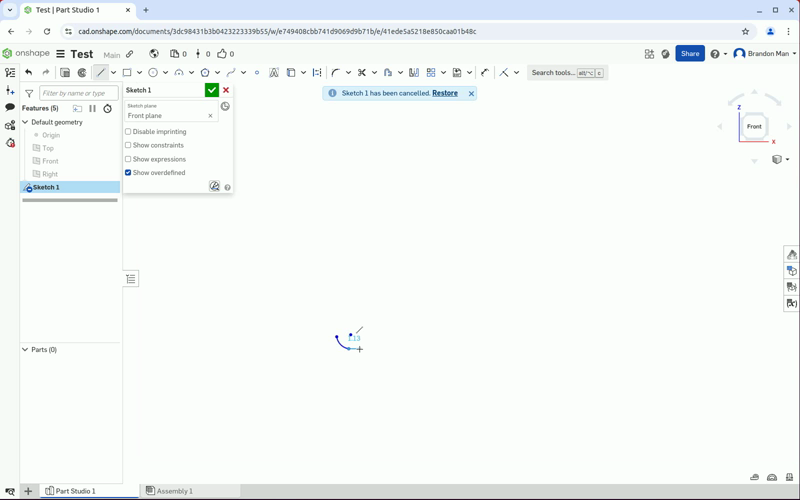
scroll(6)
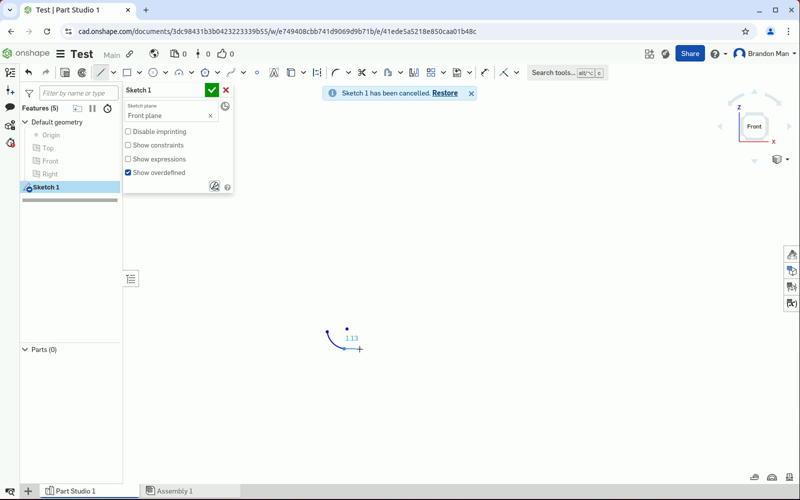
scroll(6)
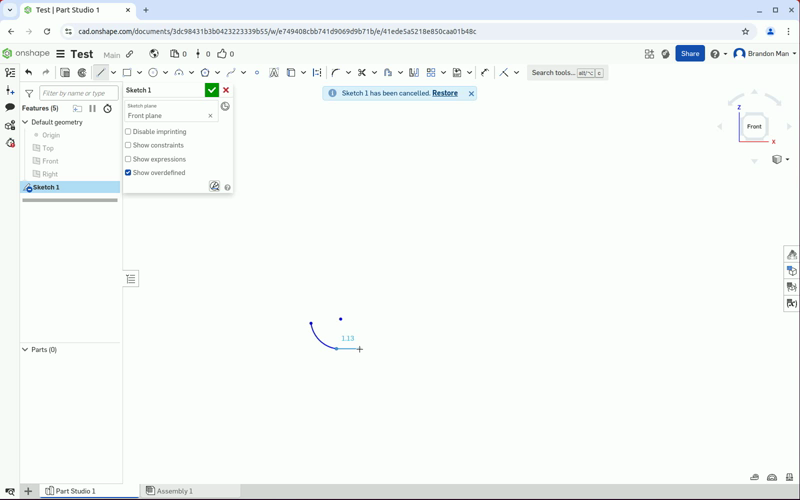
scroll(6)
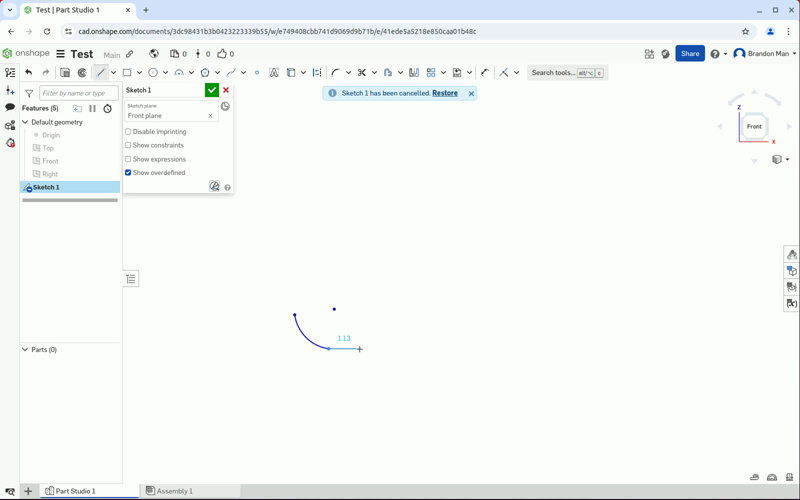
scroll(6)
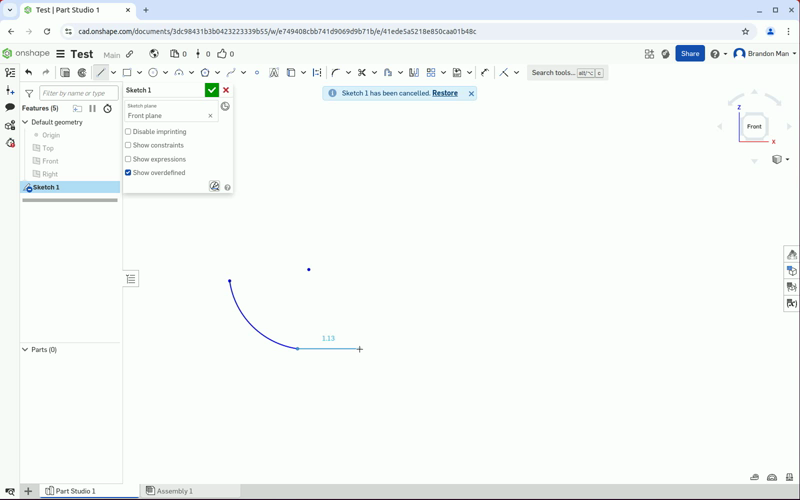
click(359, 348)
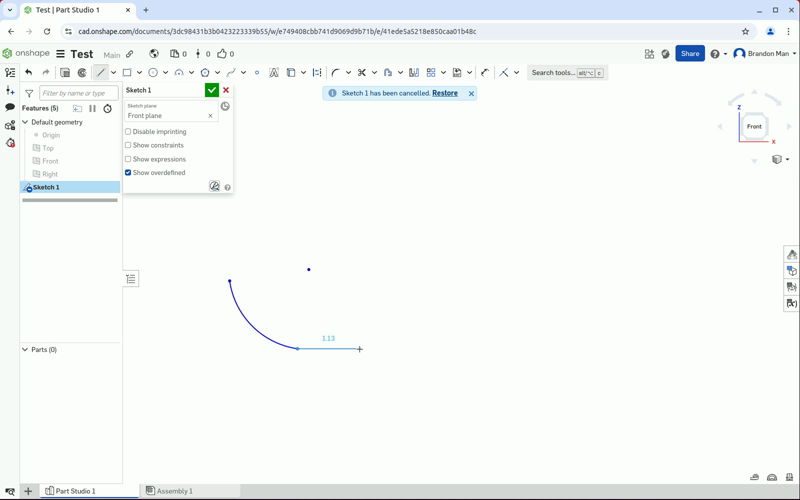
scroll(-6)
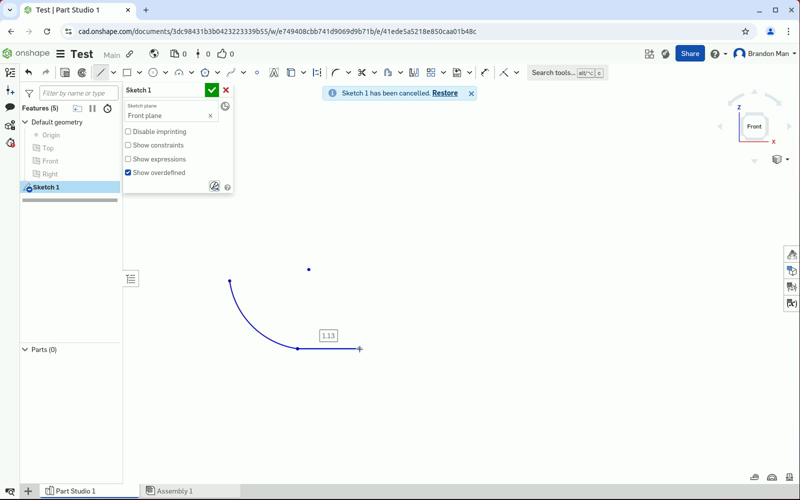
scroll(-6)
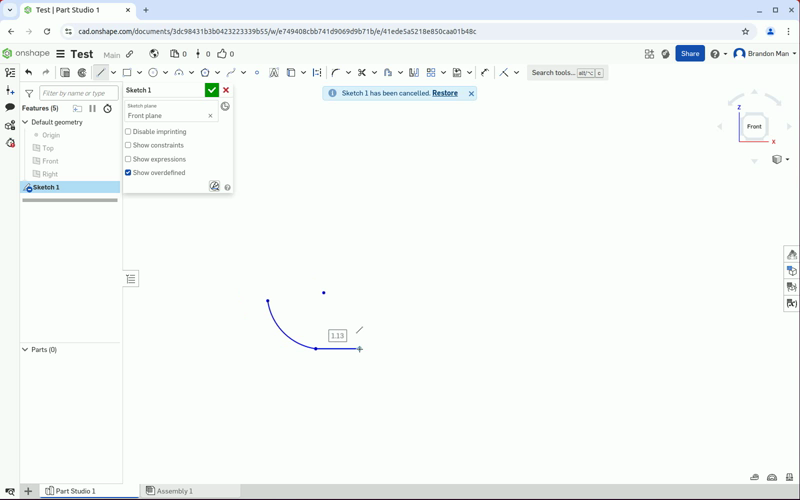
scroll(-6)
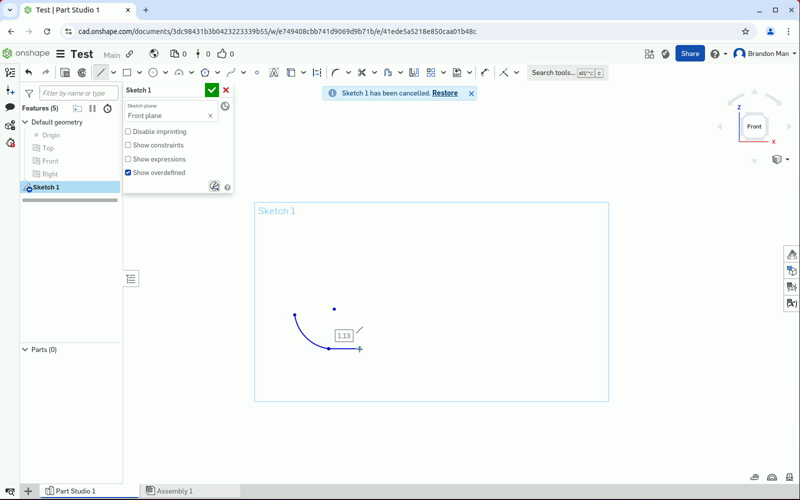
scroll(-6)
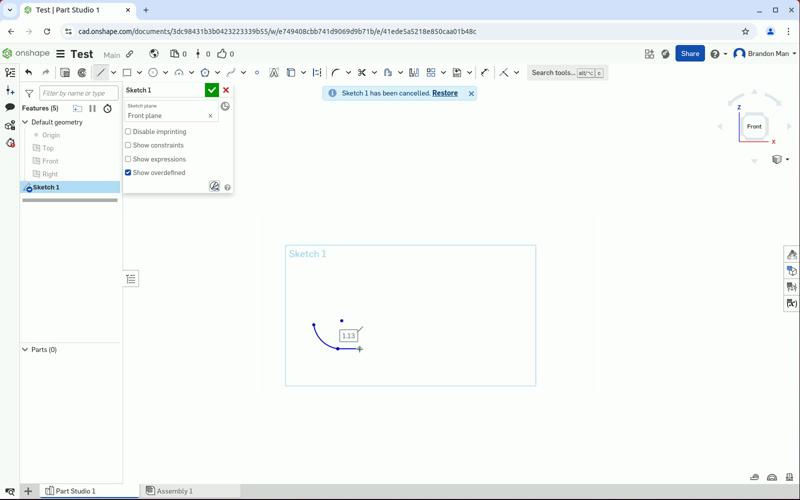
scroll(-6)
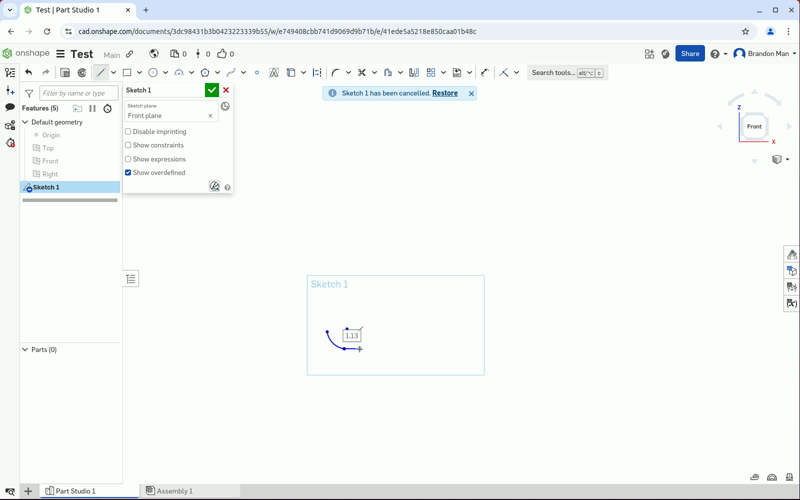
scroll(-6)
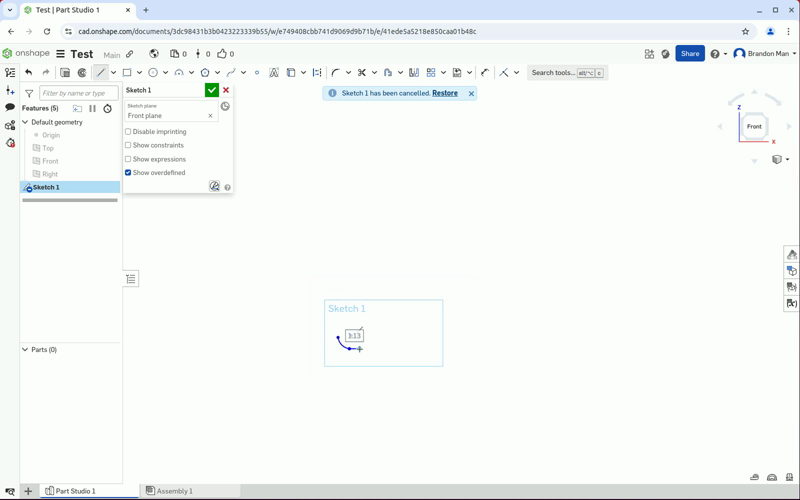
scroll(-6)
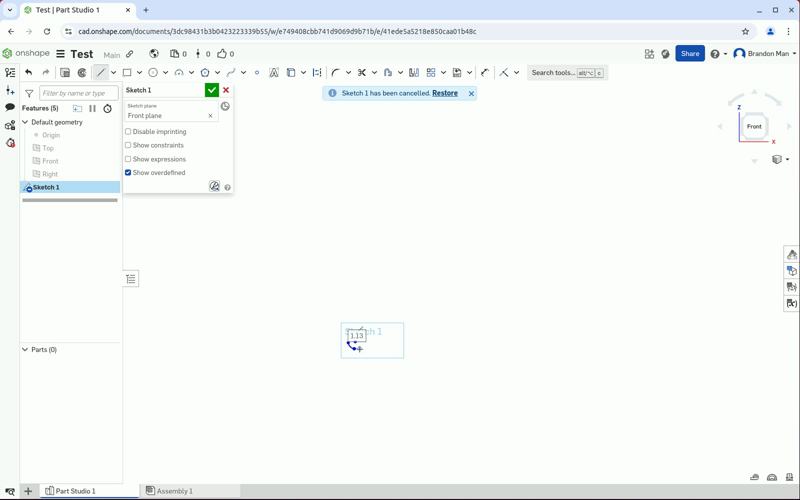
key_up(shift)
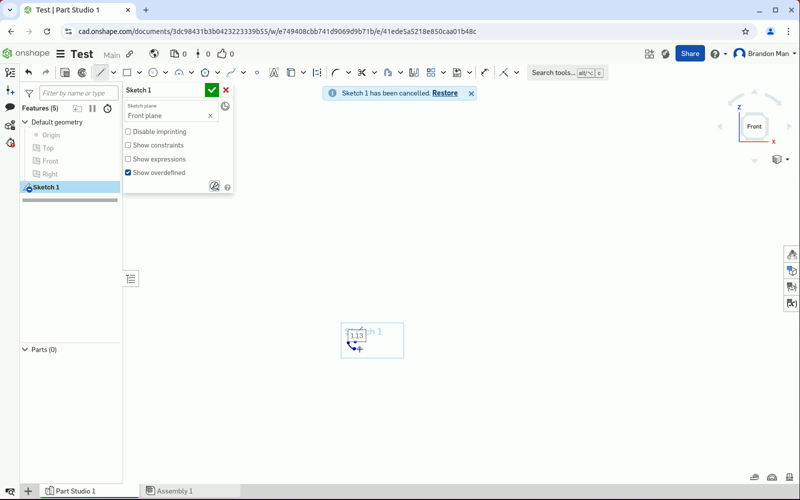
key_down(shift)
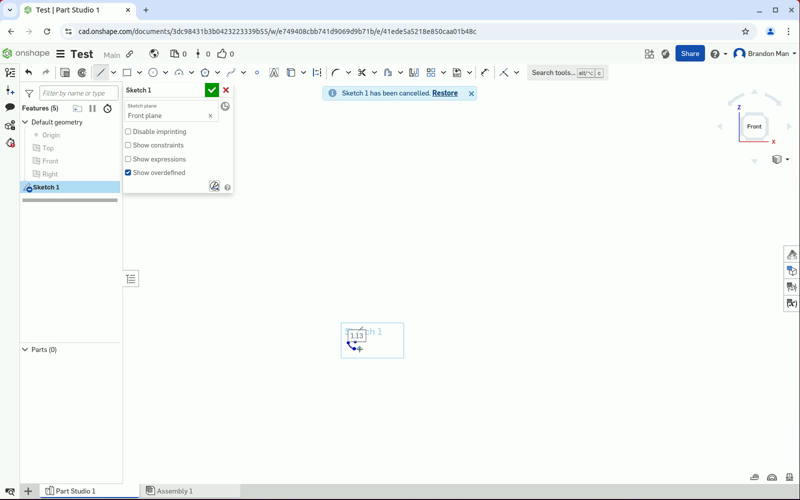
mouse_move(389, 348)
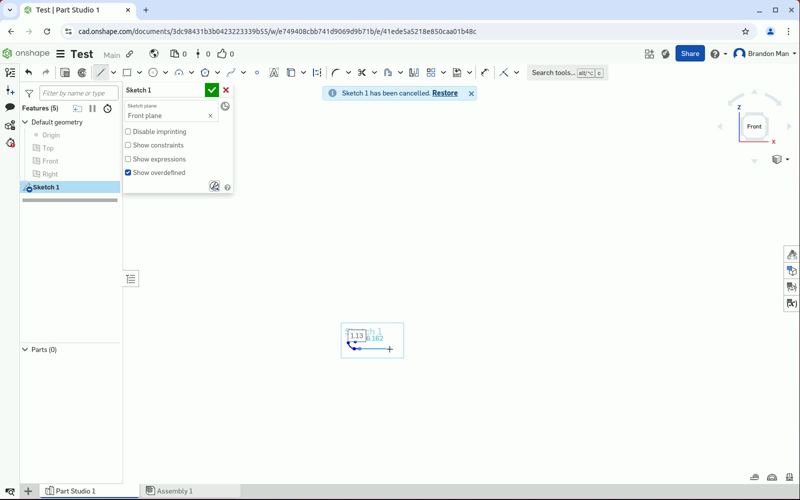
mouse_move(359, 343)
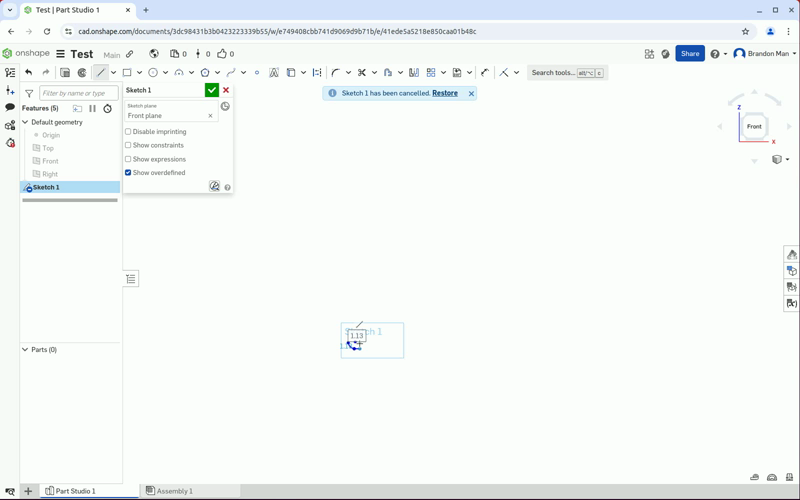
scroll(6)
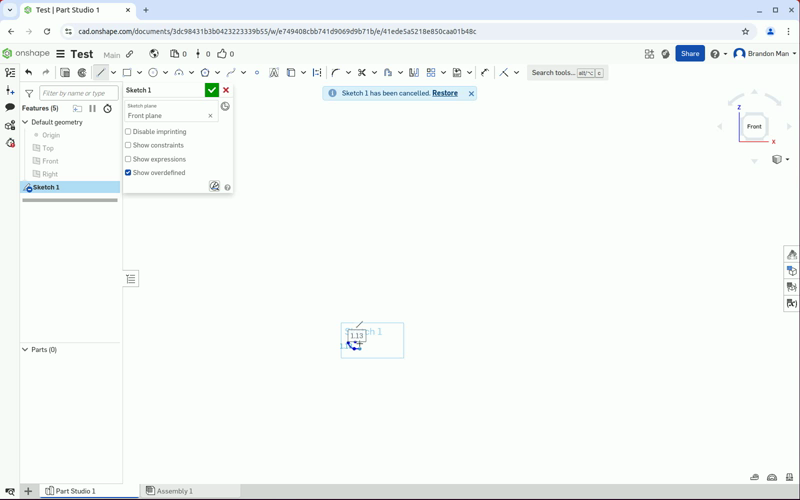
scroll(6)
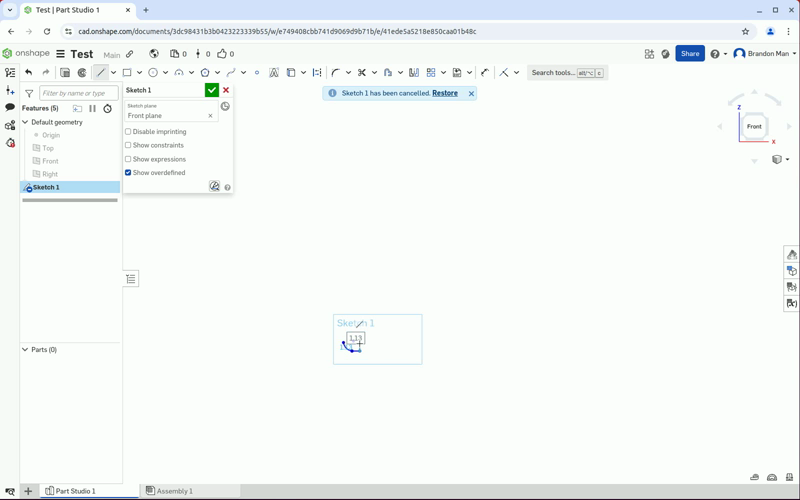
scroll(6)
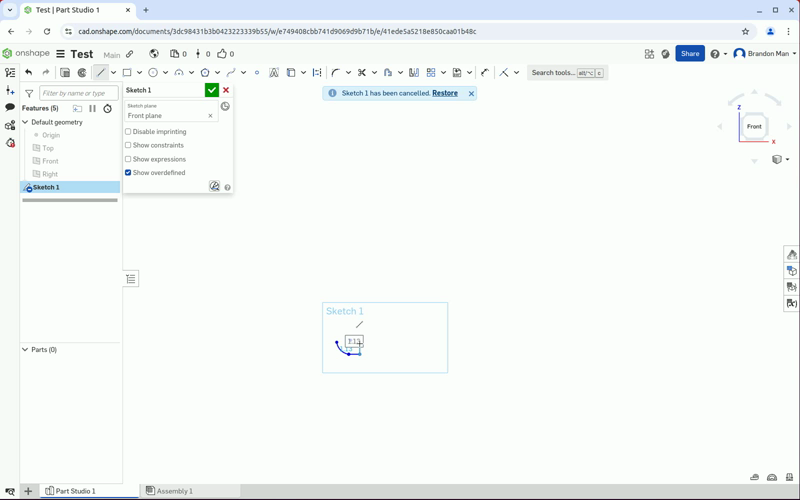
scroll(6)
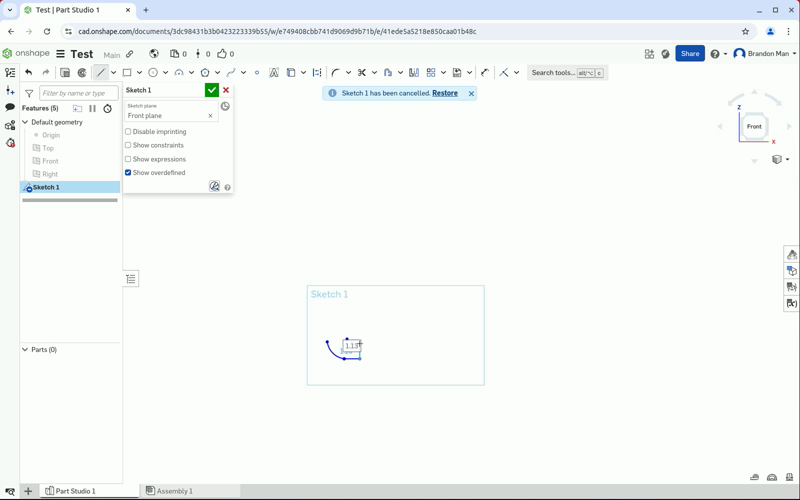
scroll(6)
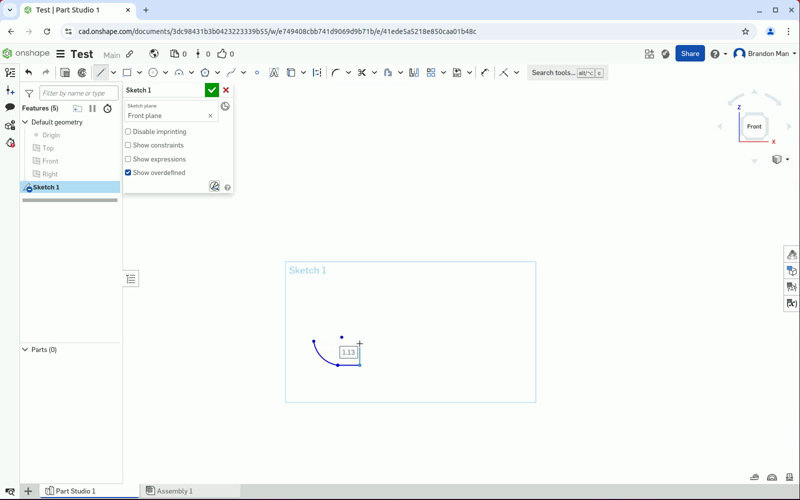
scroll(6)
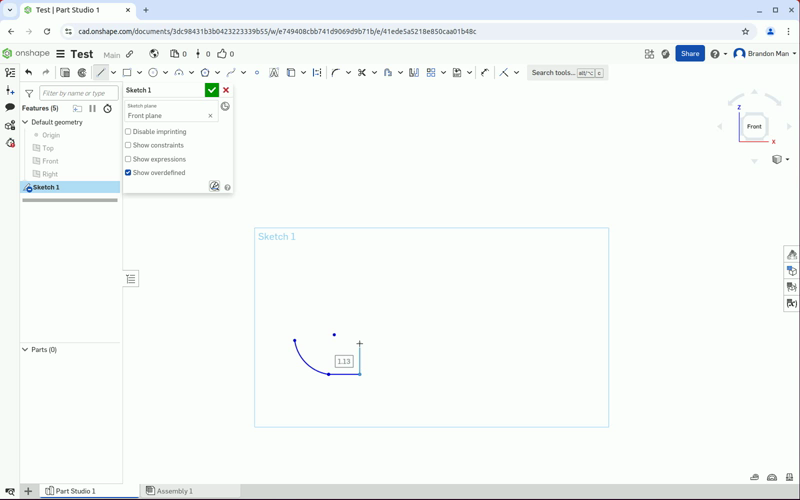
scroll(6)
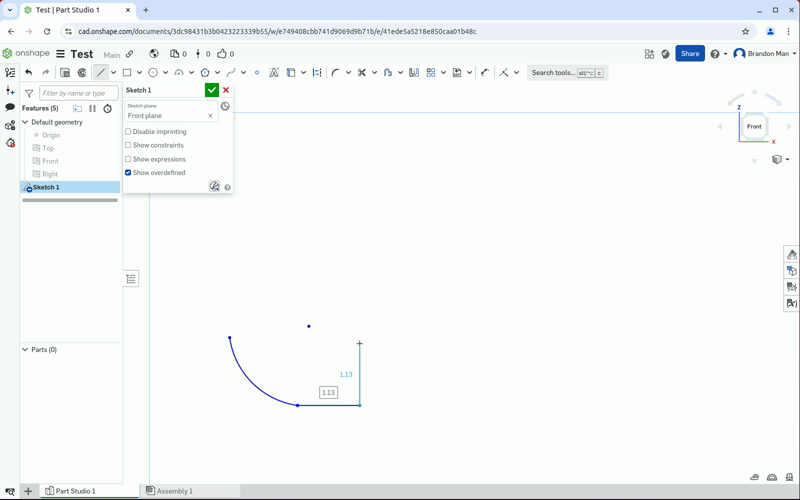
click(359, 343)
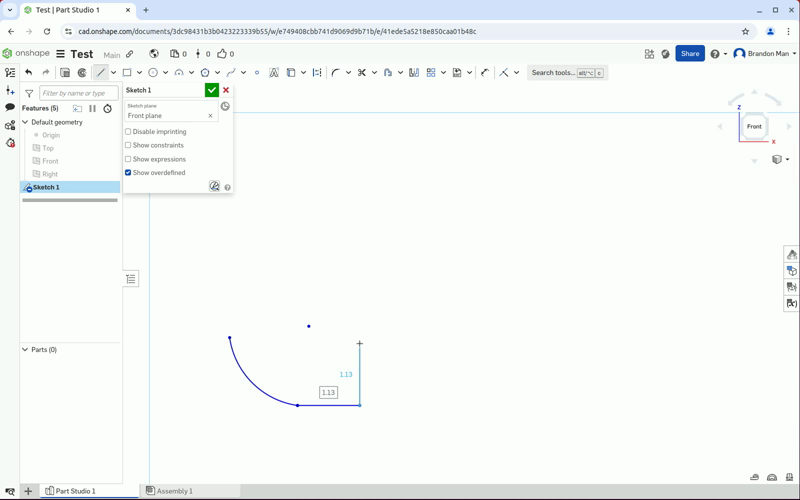
scroll(-6)
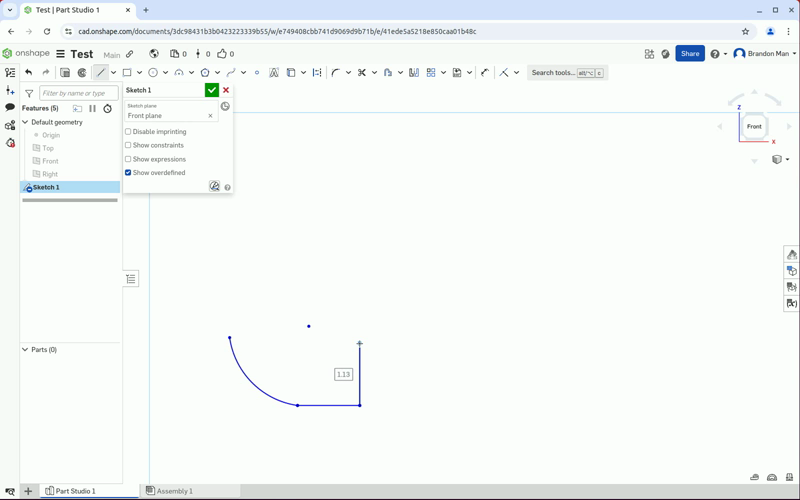
scroll(-6)
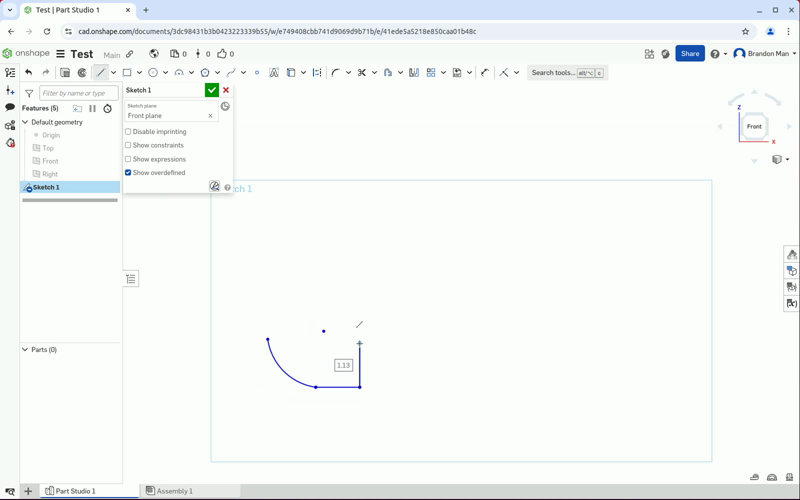
scroll(-6)
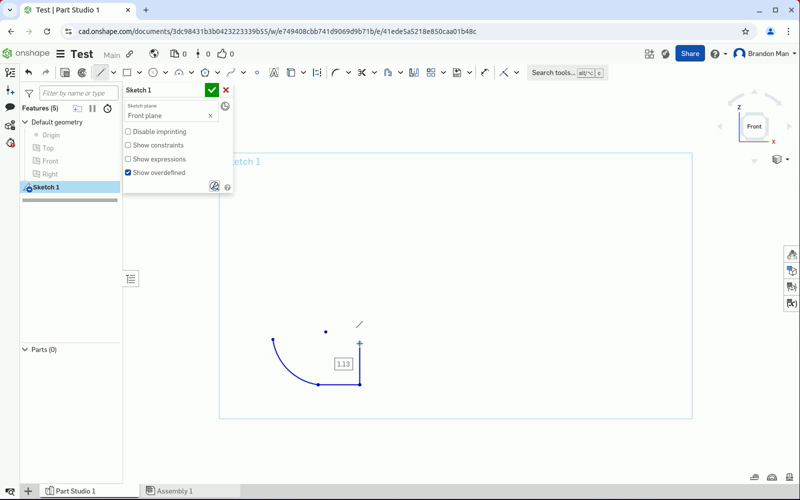
scroll(-6)
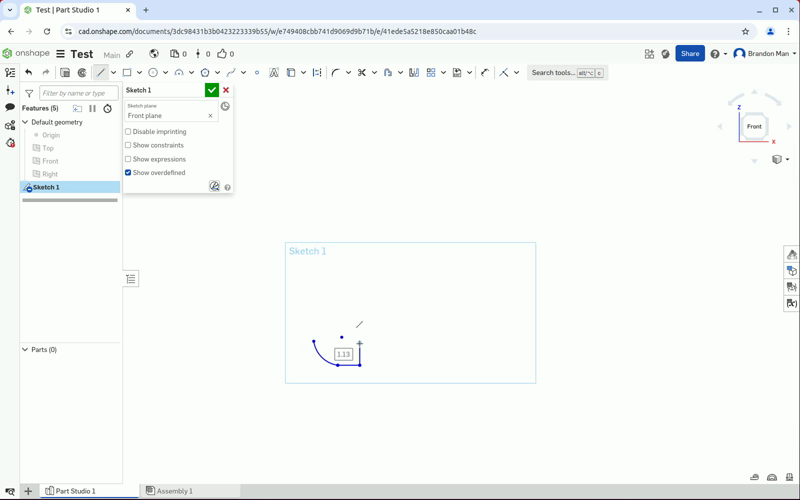
scroll(-6)
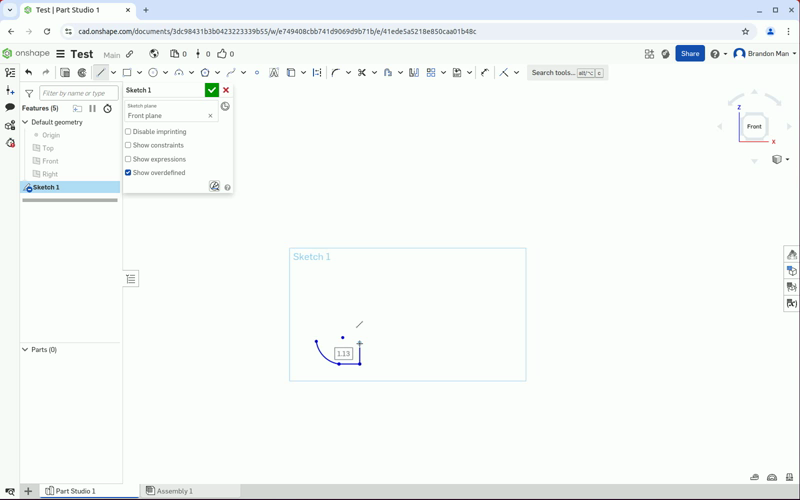
scroll(-6)
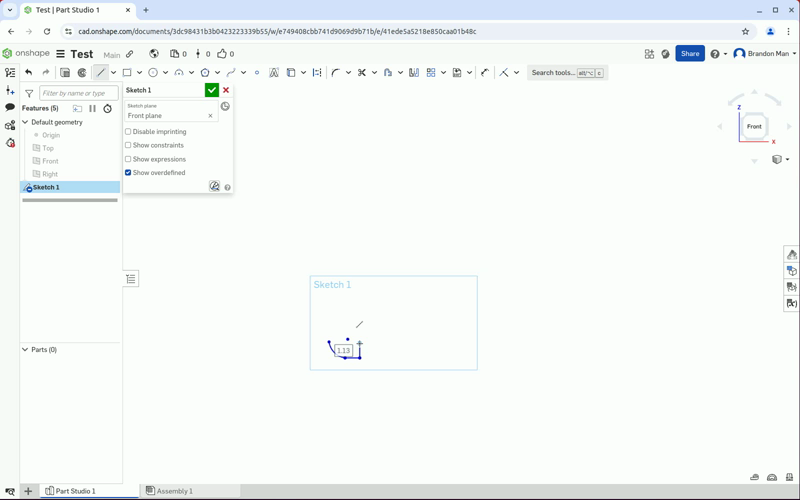
scroll(-6)
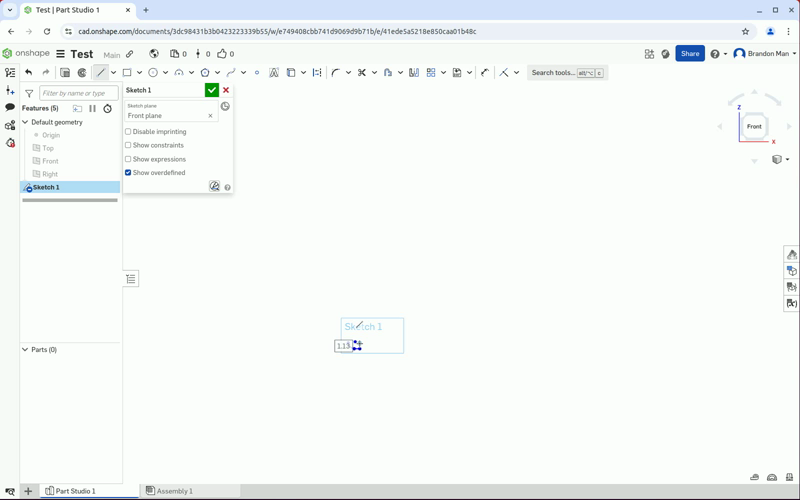
key_up(shift)
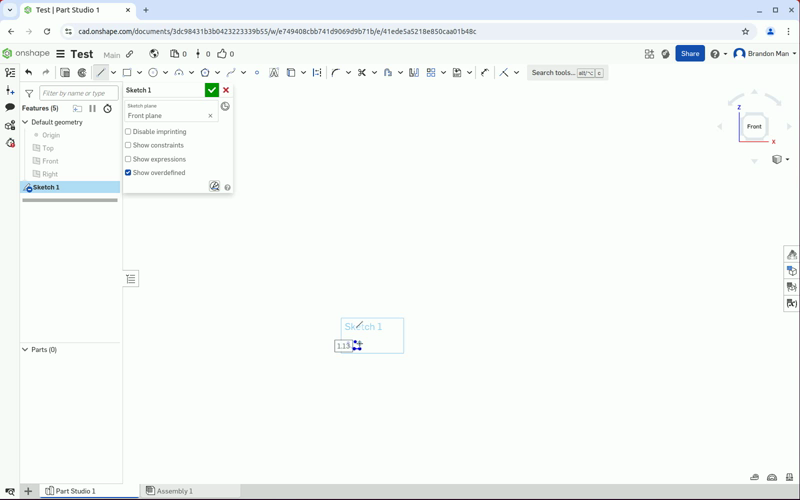
key_down(shift)
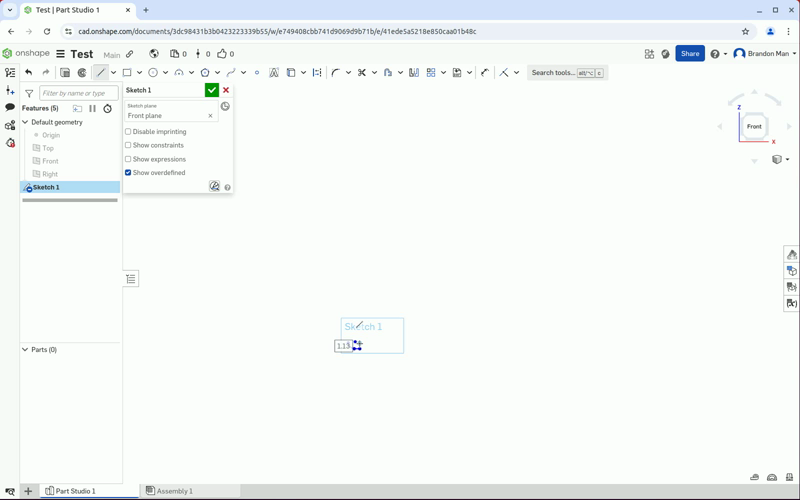
mouse_move(389, 343)
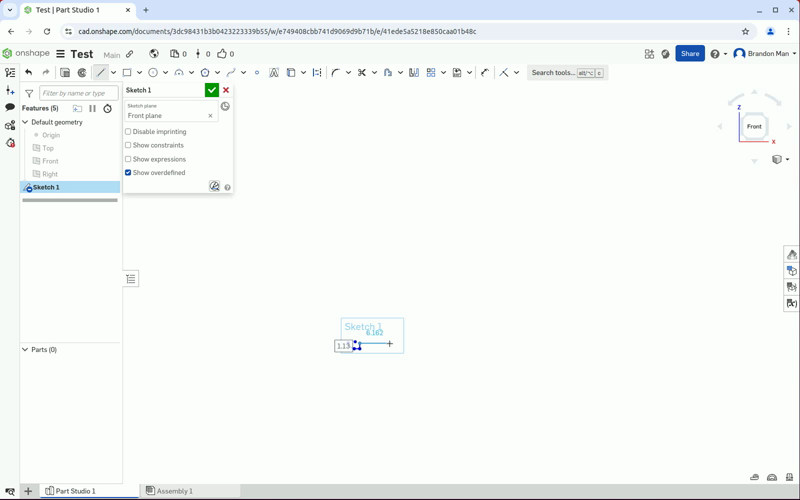
mouse_move(369, 343)
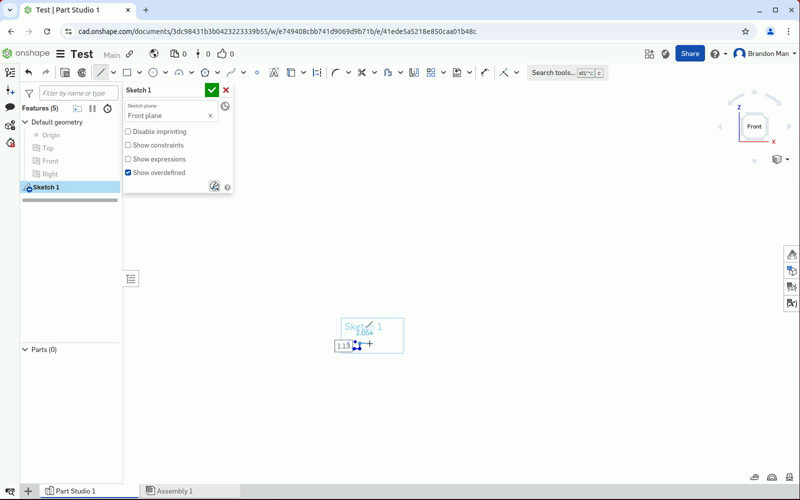
click(369, 343)
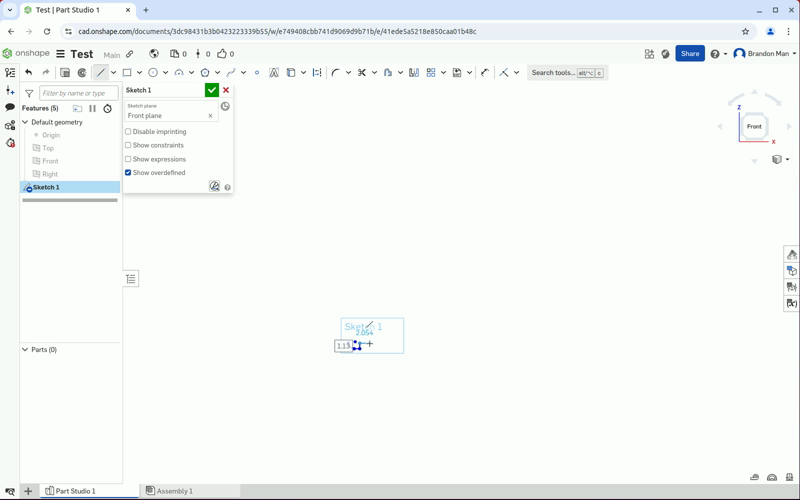
key_up(shift)
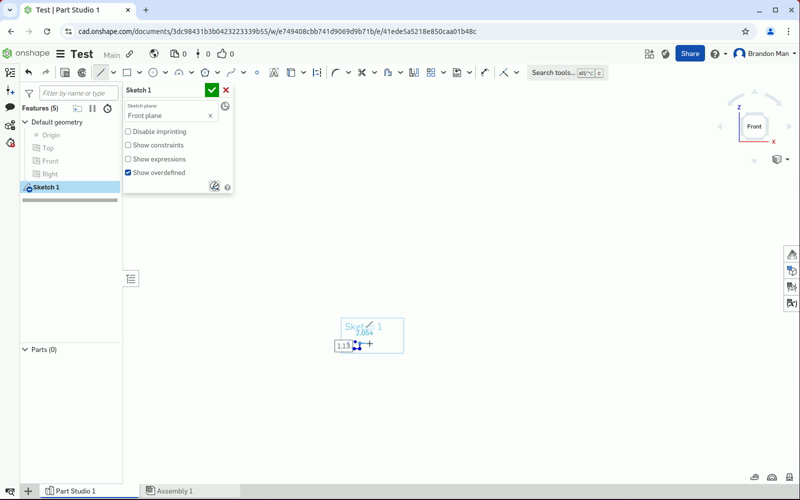
key_down(shift)
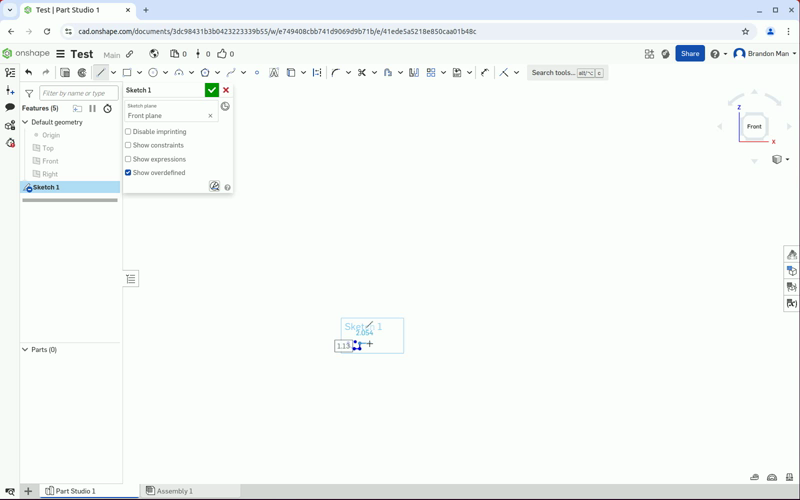
mouse_move(399, 343)
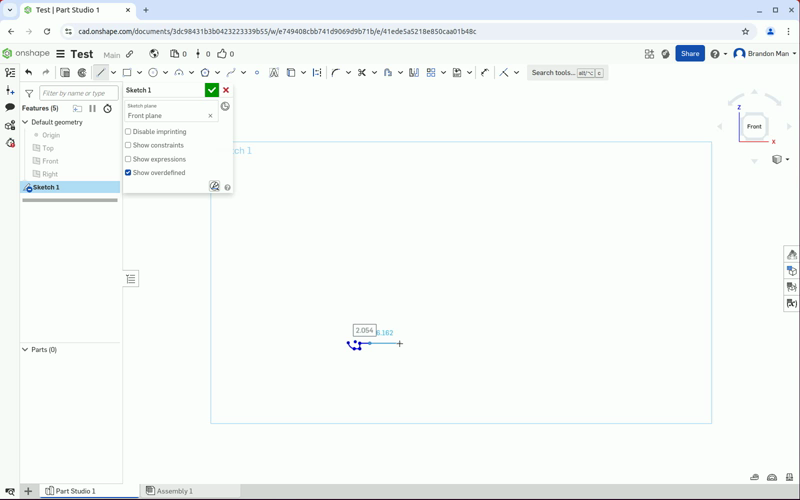
mouse_move(404, 343)
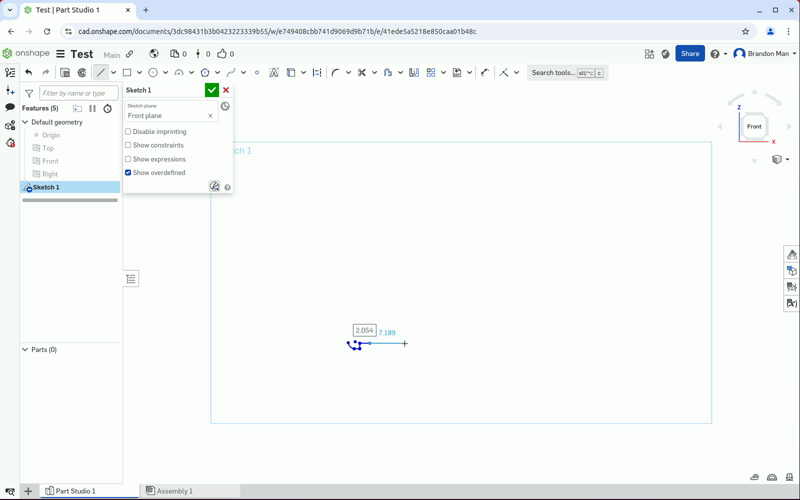
click(404, 343)
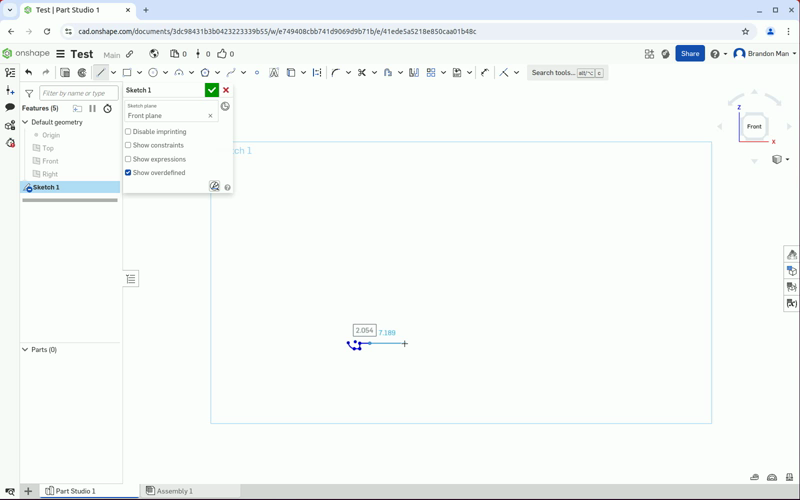
key_up(shift)
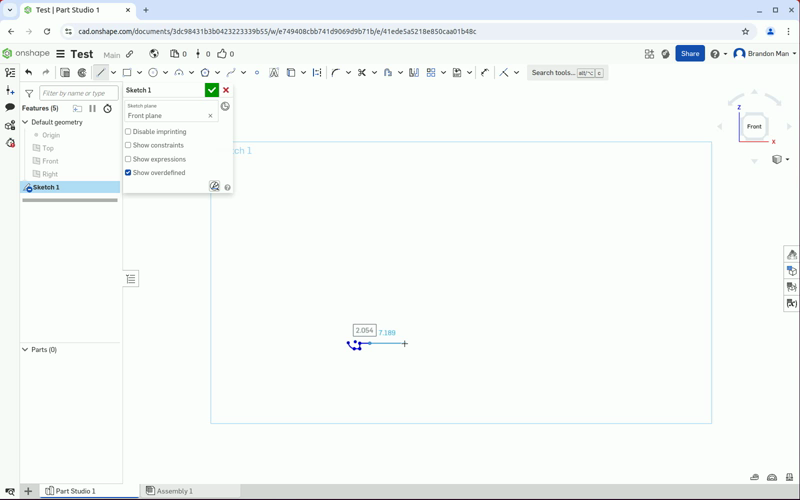
key_down(shift)
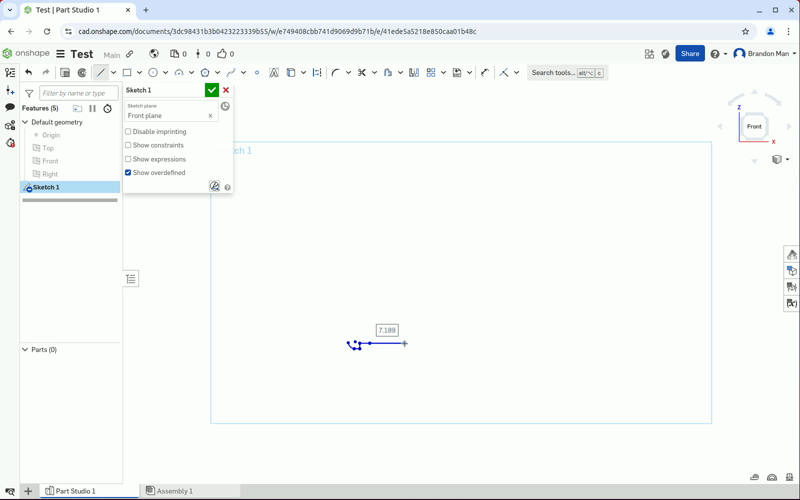
mouse_move(434, 343)
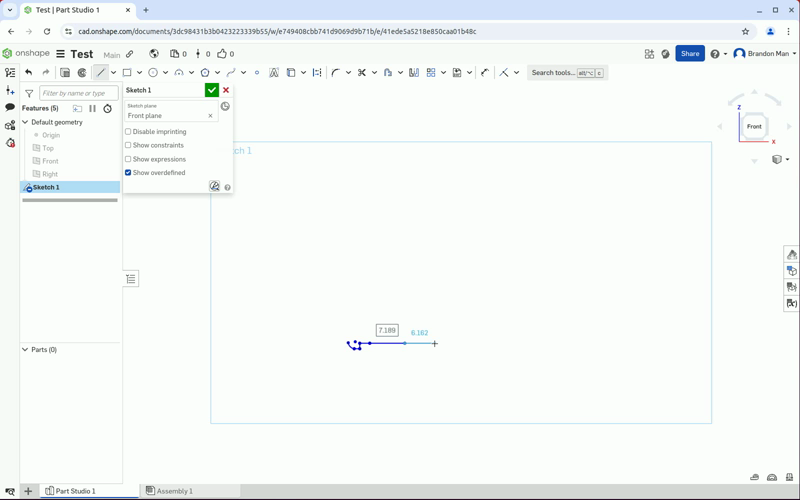
mouse_move(404, 348)
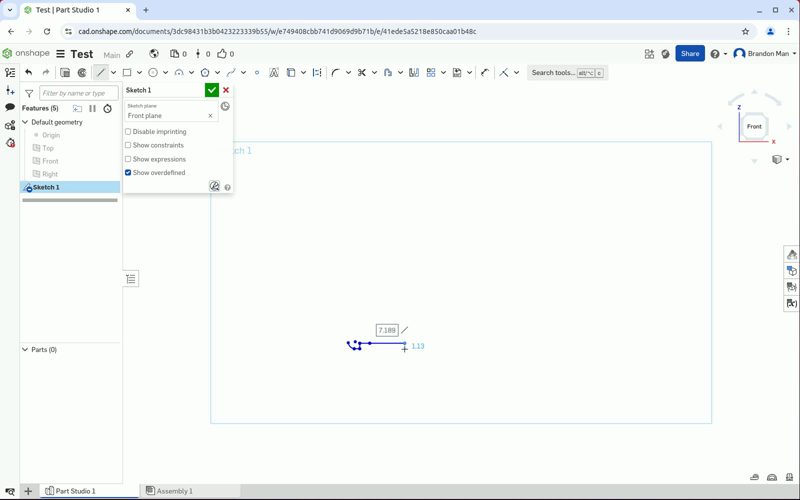
scroll(6)
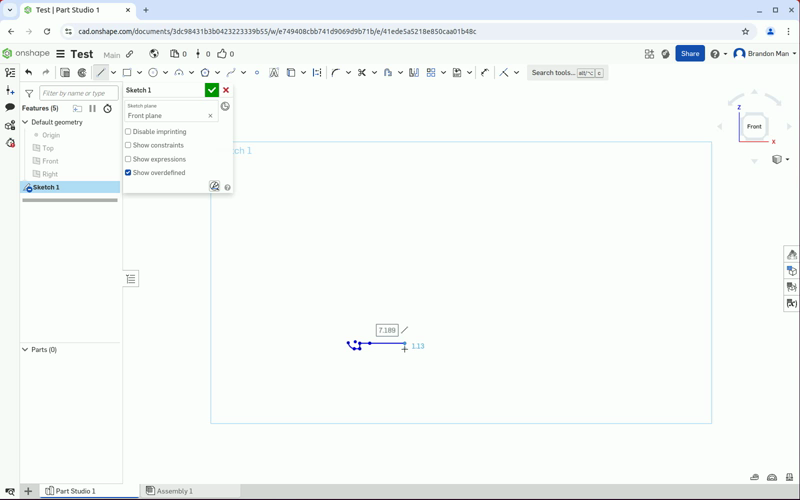
scroll(6)
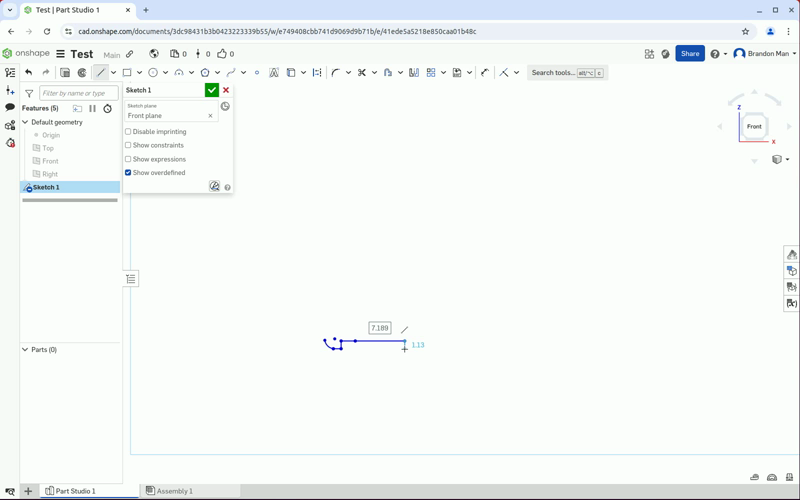
scroll(6)
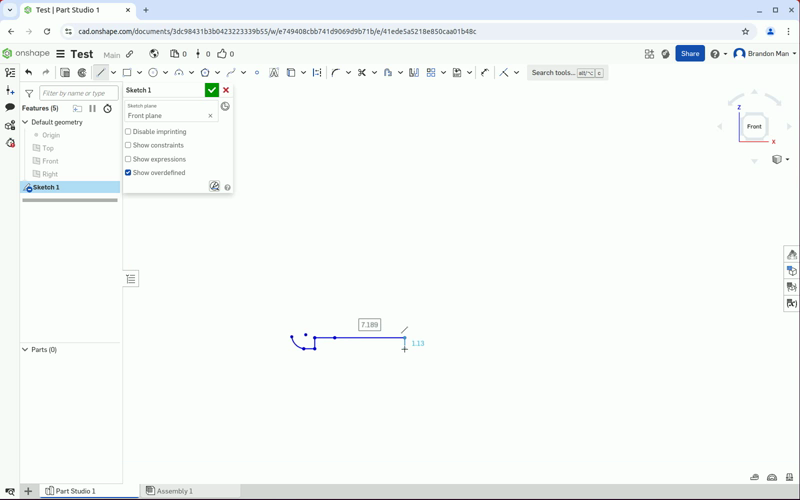
scroll(6)
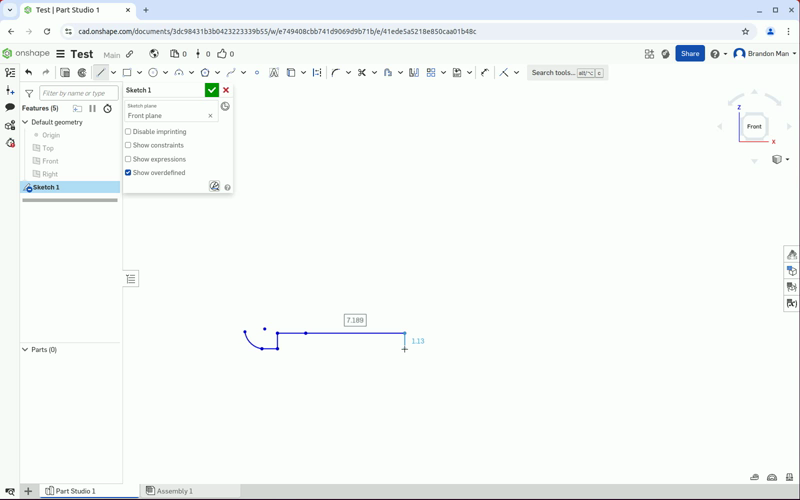
scroll(6)
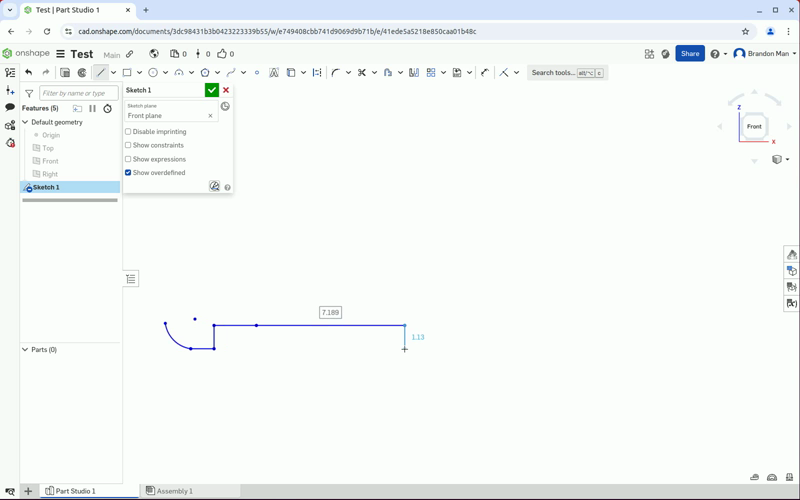
scroll(6)
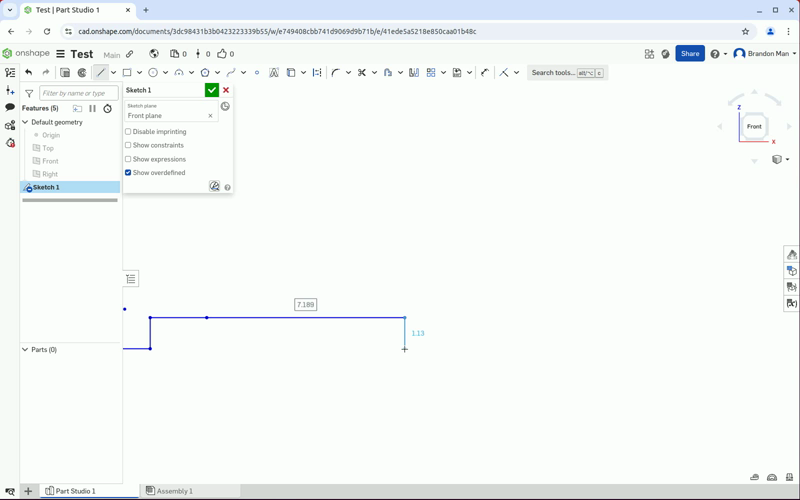
scroll(6)
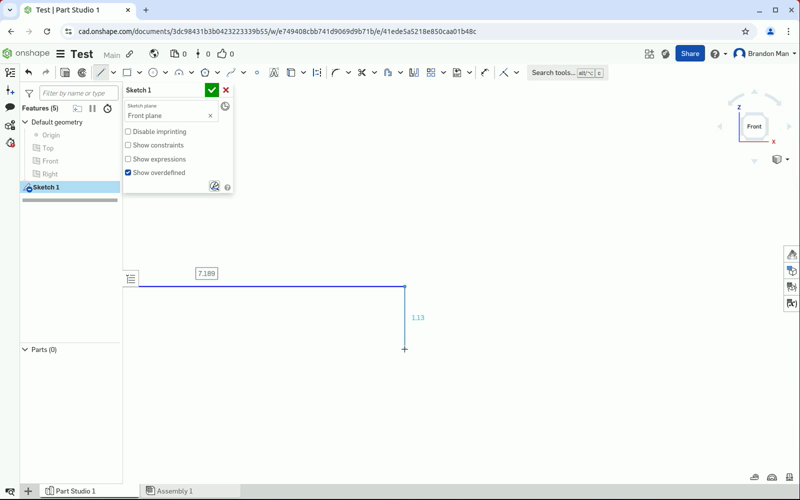
click(404, 348)
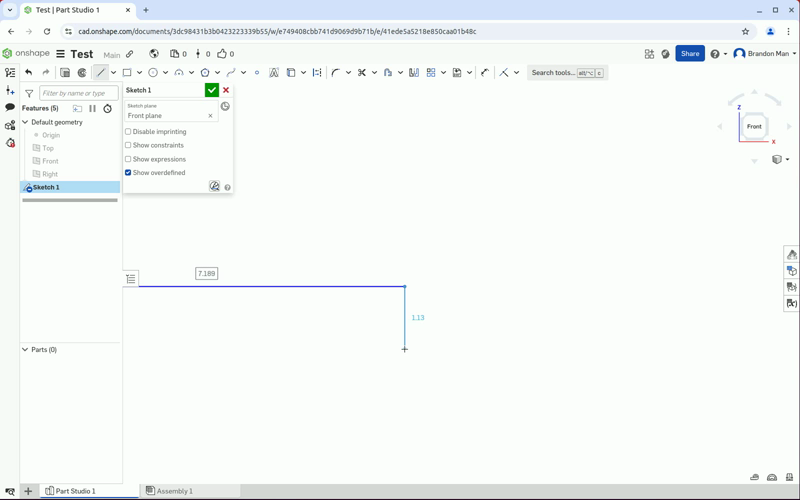
scroll(-6)
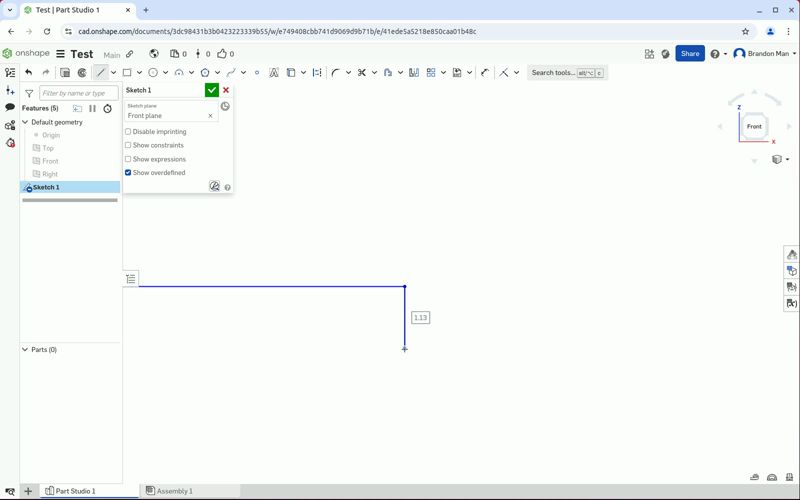
scroll(-6)
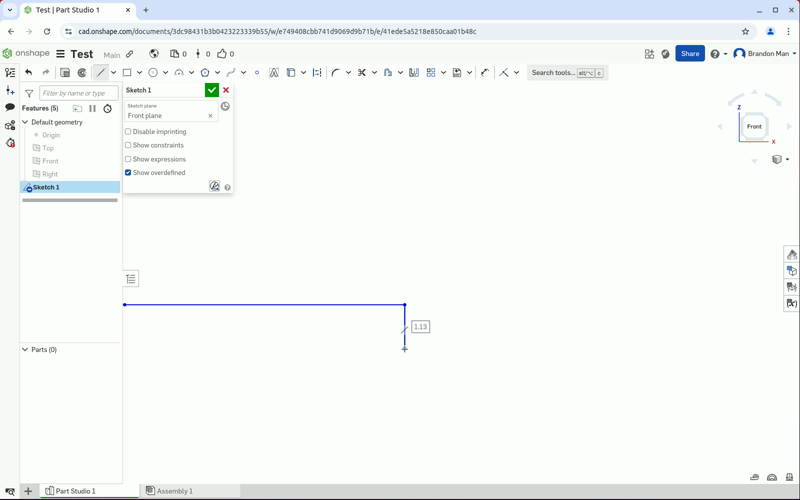
scroll(-6)
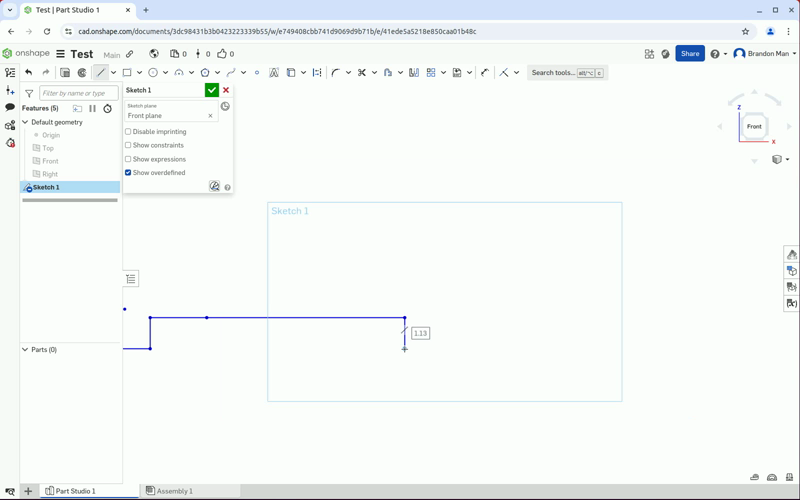
scroll(-6)
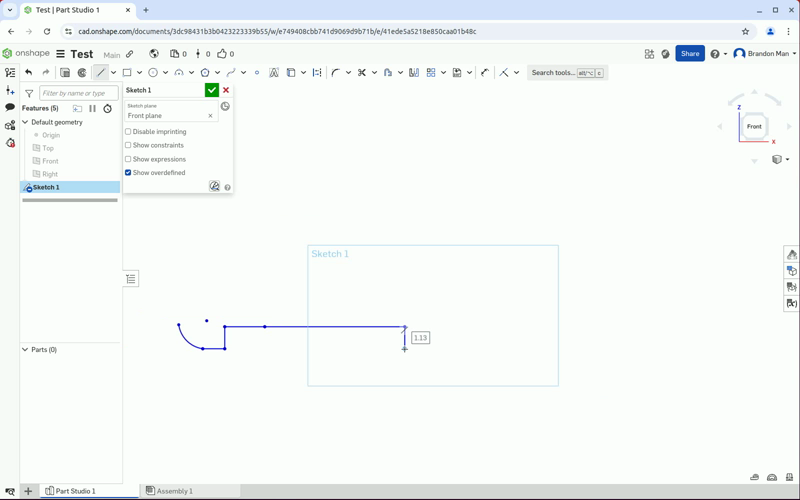
scroll(-6)
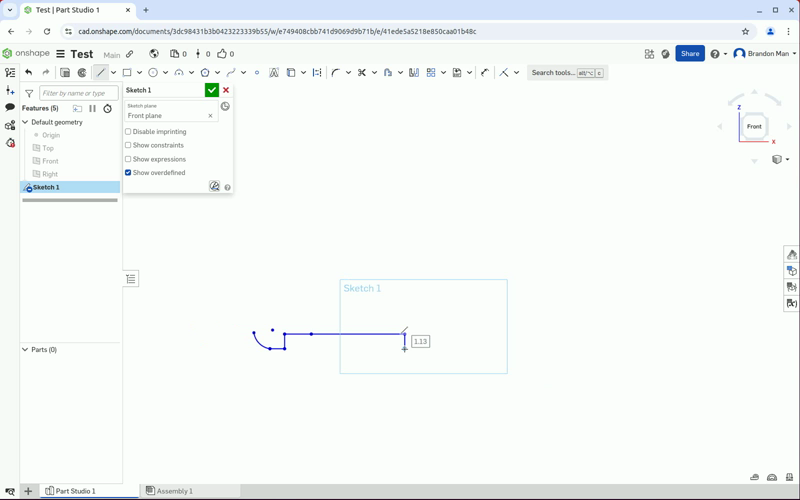
scroll(-6)
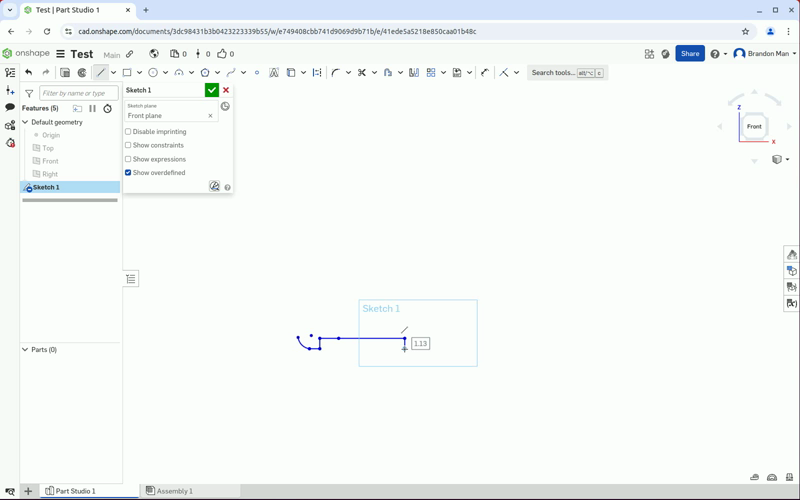
scroll(-6)
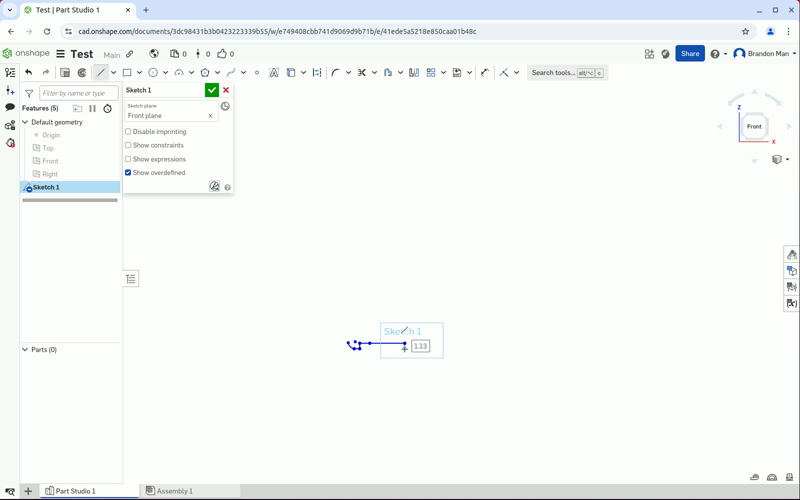
key_up(shift)
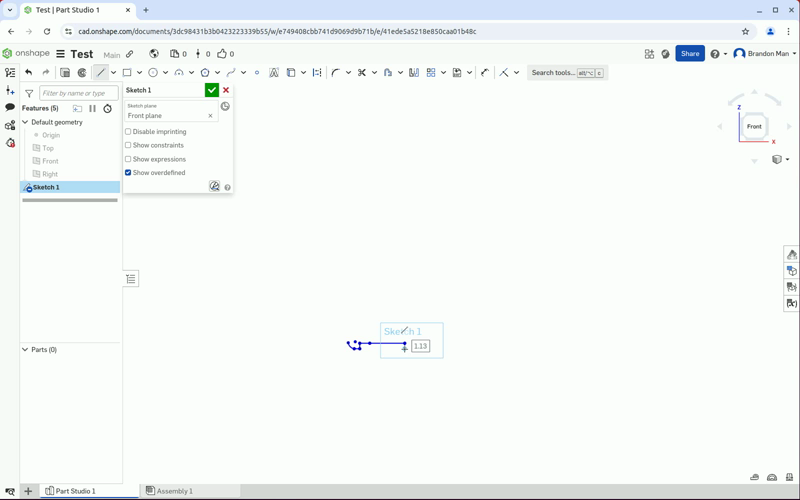
key_down(shift)
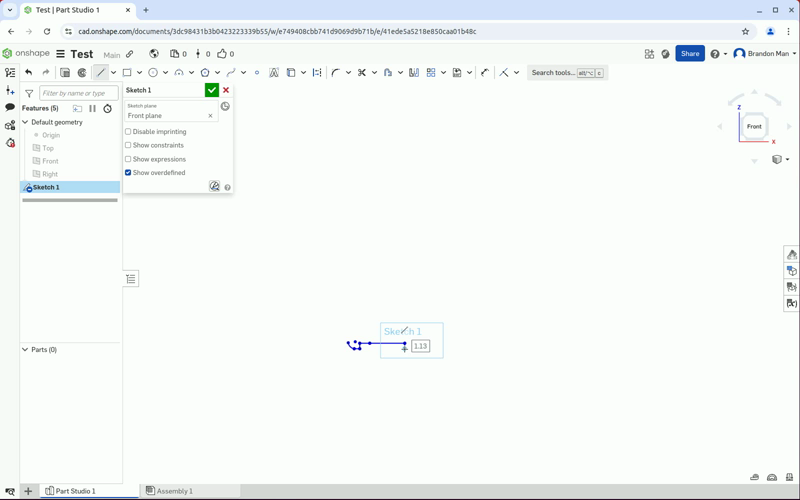
mouse_move(434, 348)
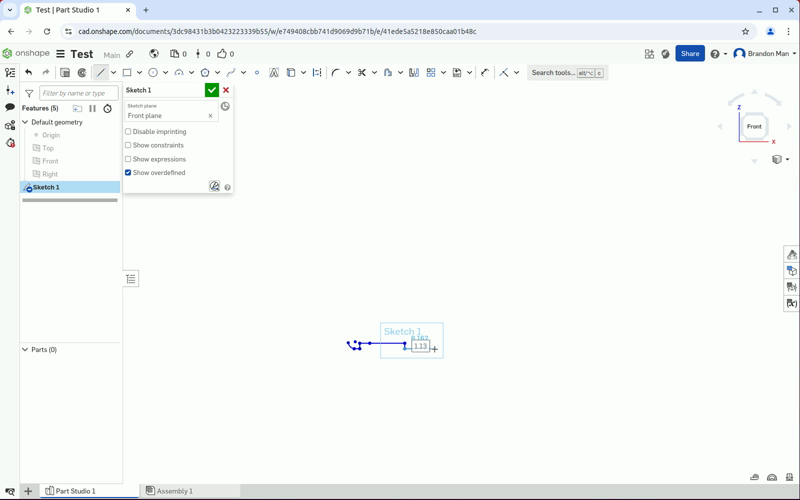
mouse_move(411, 348)
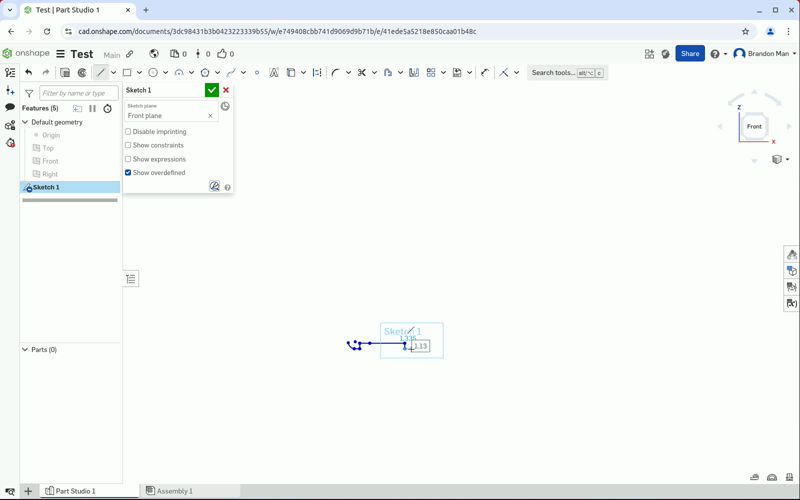
scroll(6)
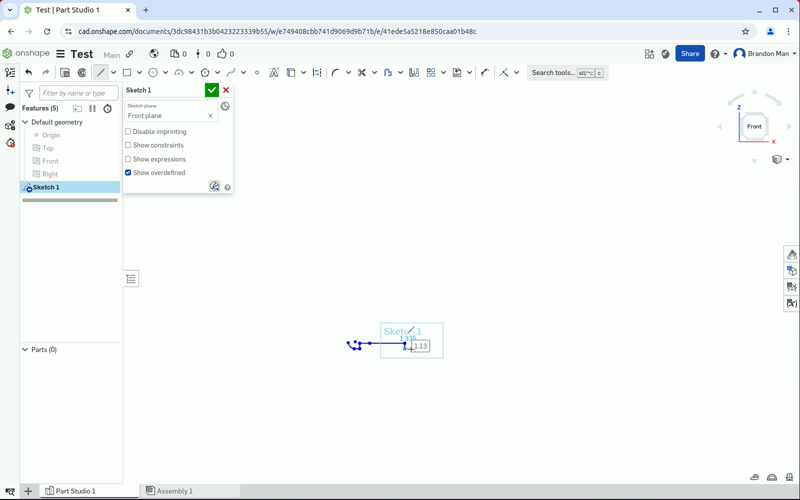
scroll(6)
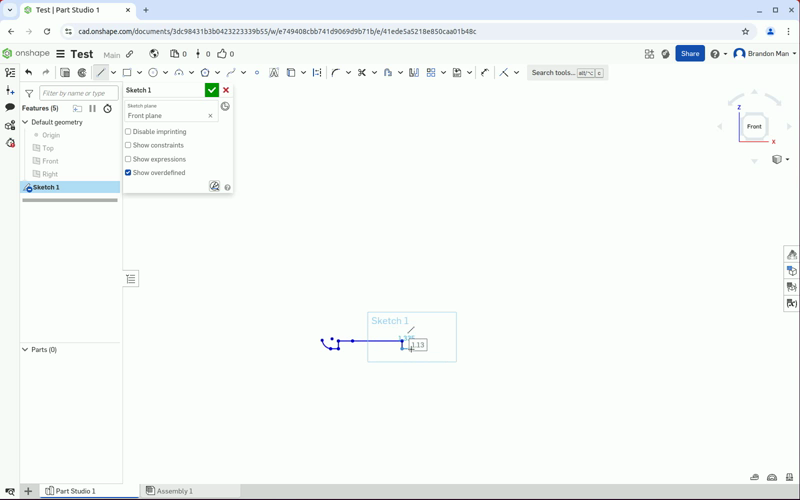
scroll(6)
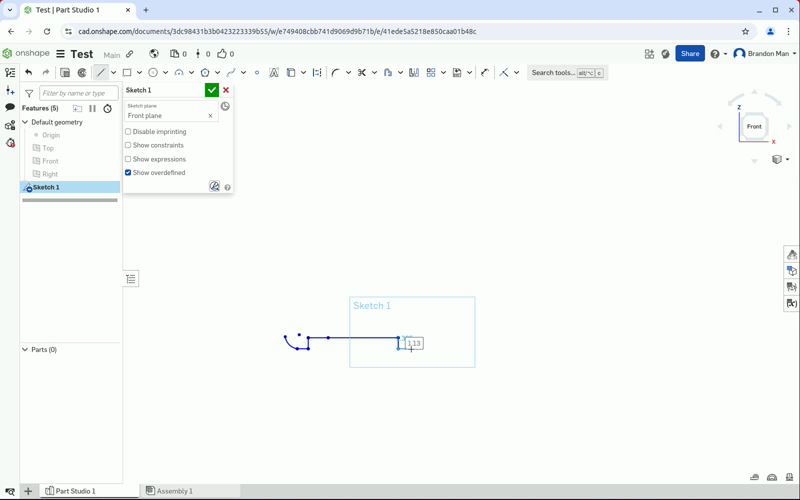
scroll(6)
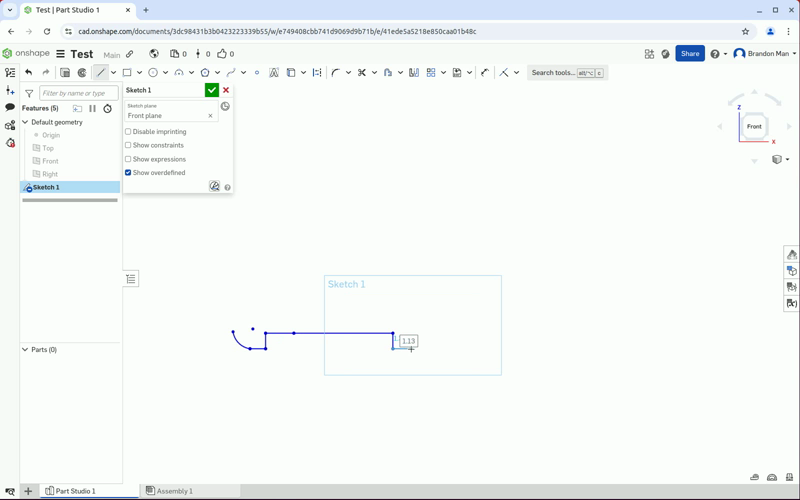
scroll(6)
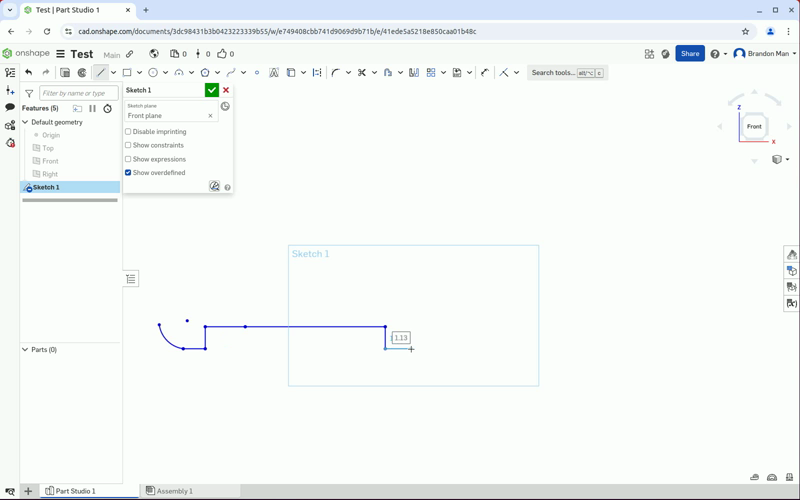
scroll(6)
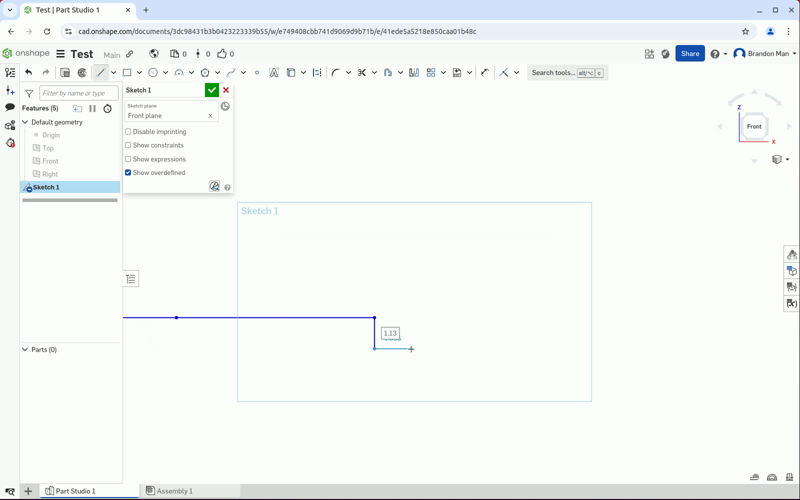
scroll(6)
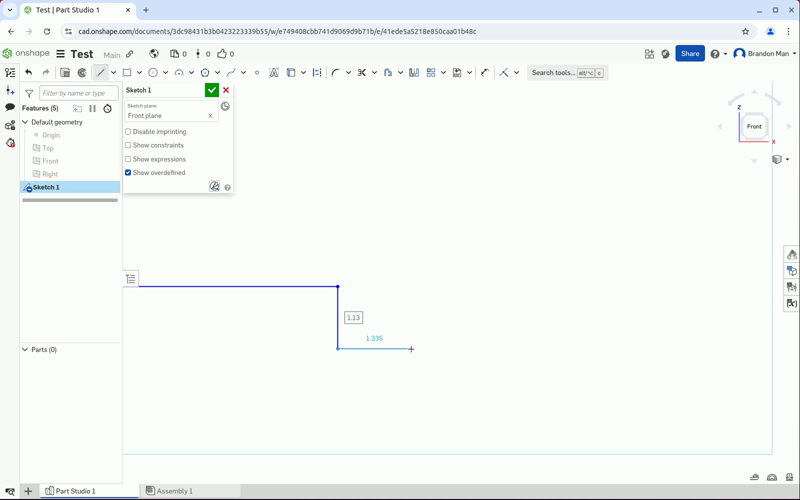
click(411, 348)
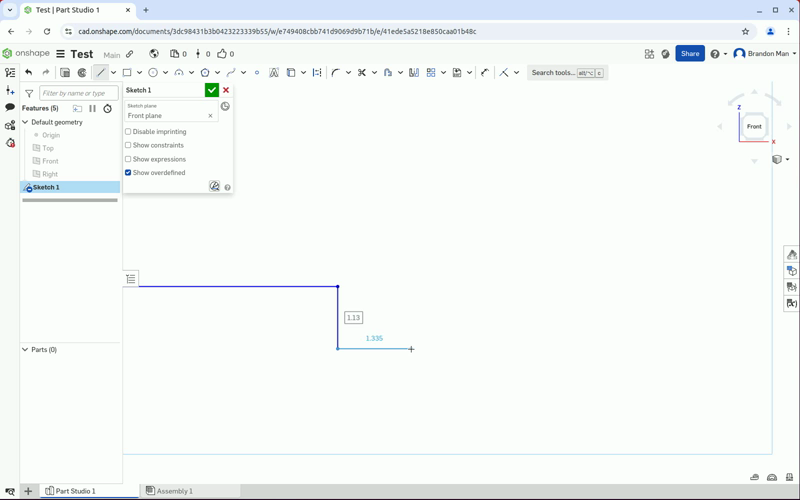
scroll(-6)
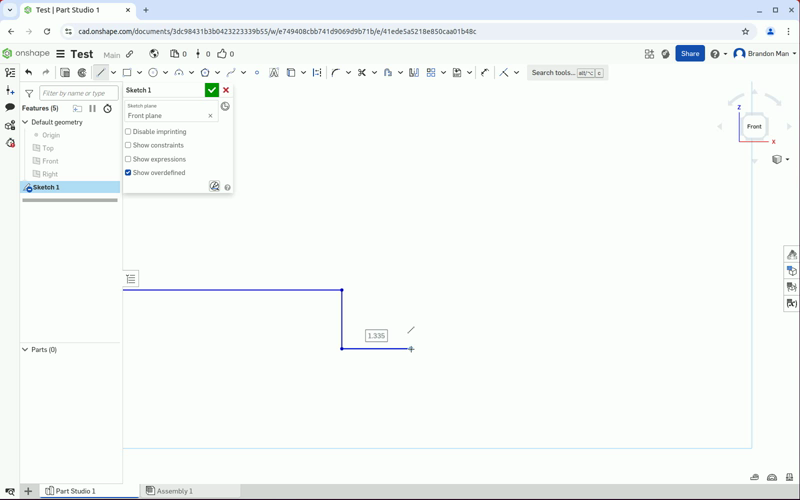
scroll(-6)
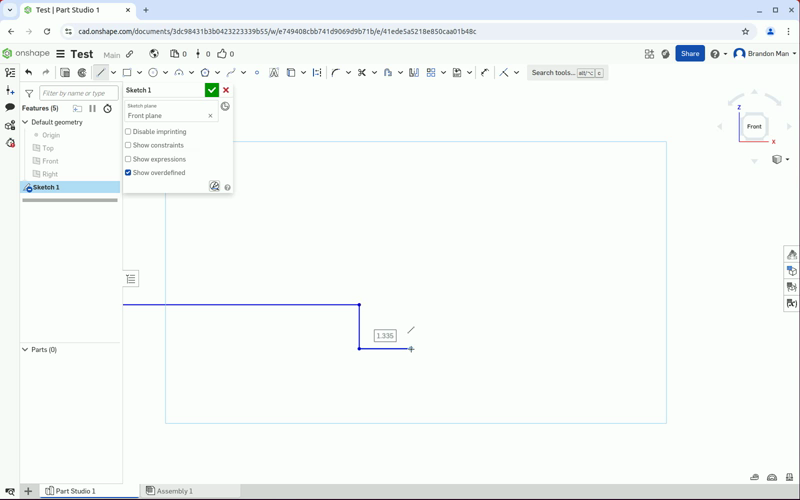
scroll(-6)
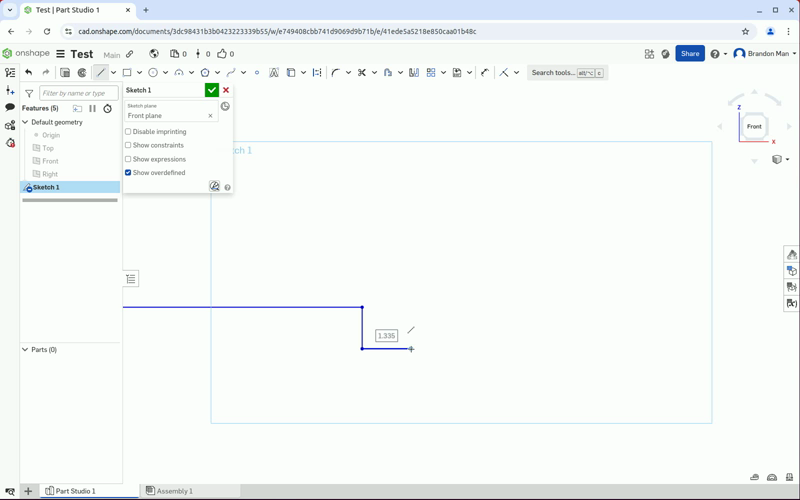
scroll(-6)
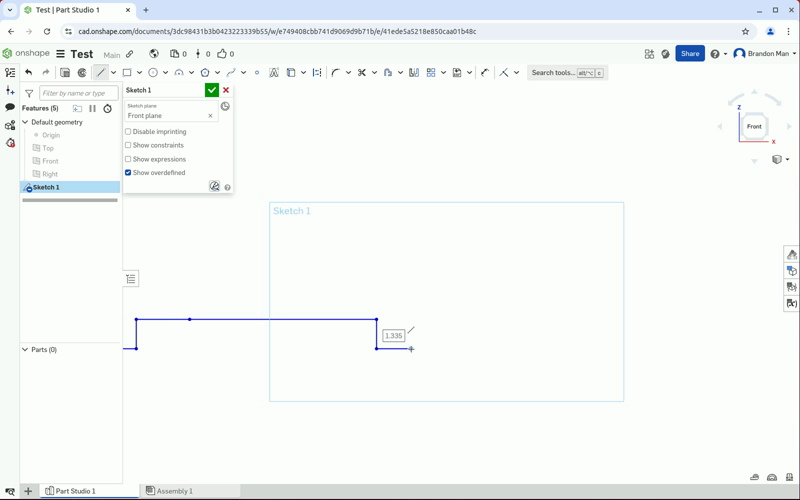
scroll(-6)
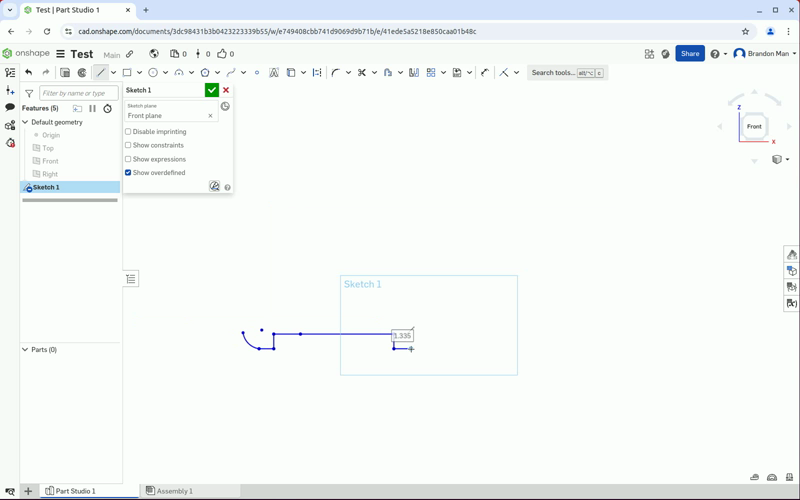
scroll(-6)
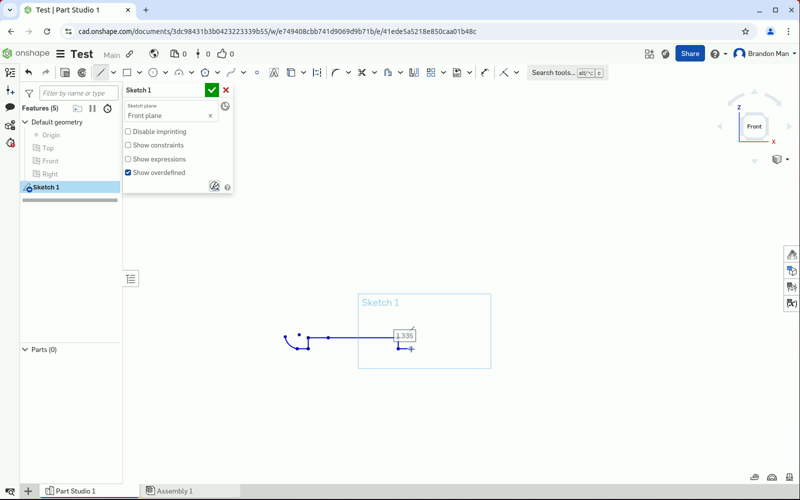
scroll(-6)
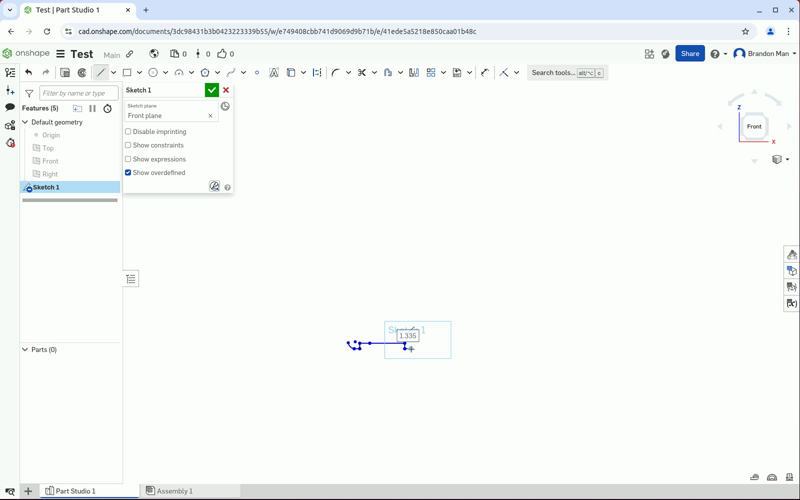
key_up(shift)
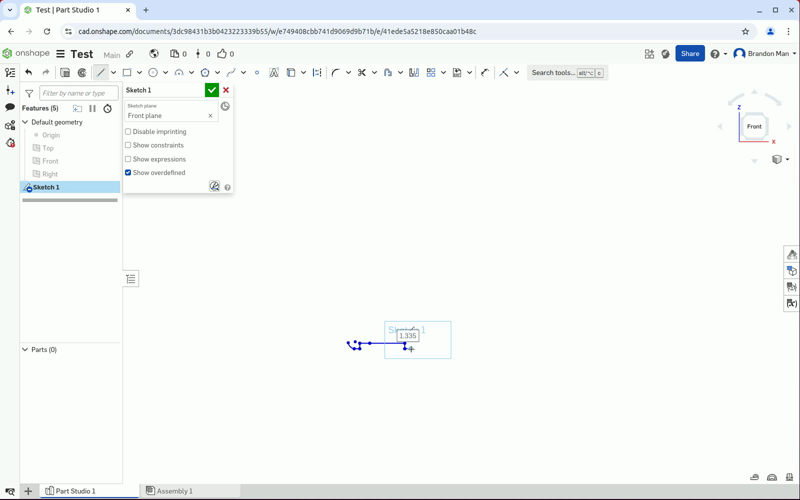
key(esc)
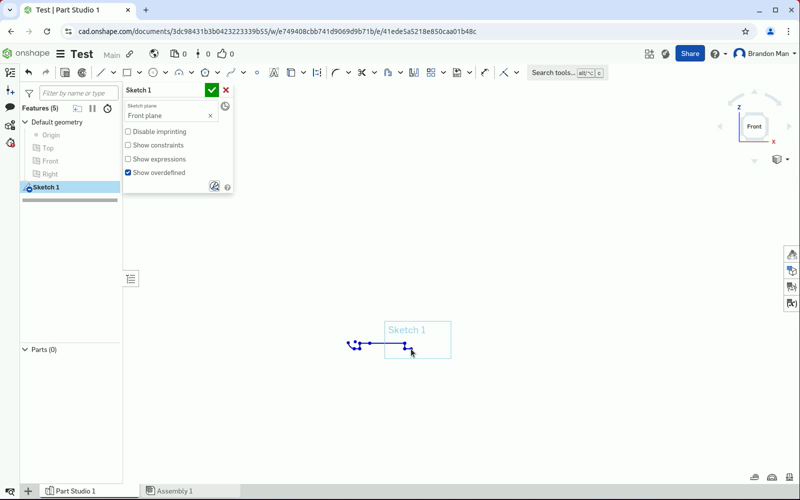
key(a)
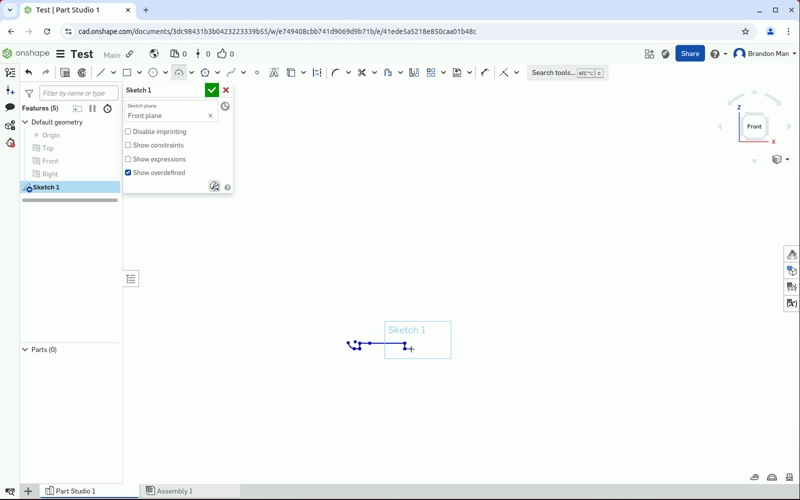
mouse_move(411, 348)
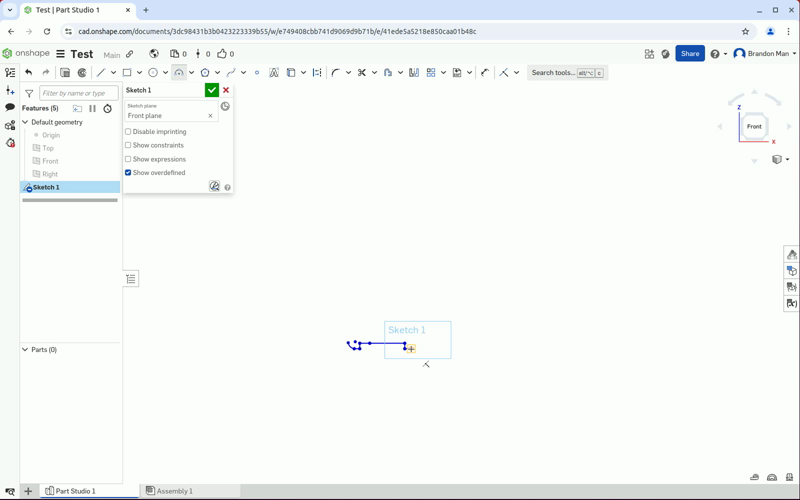
click(411, 348)
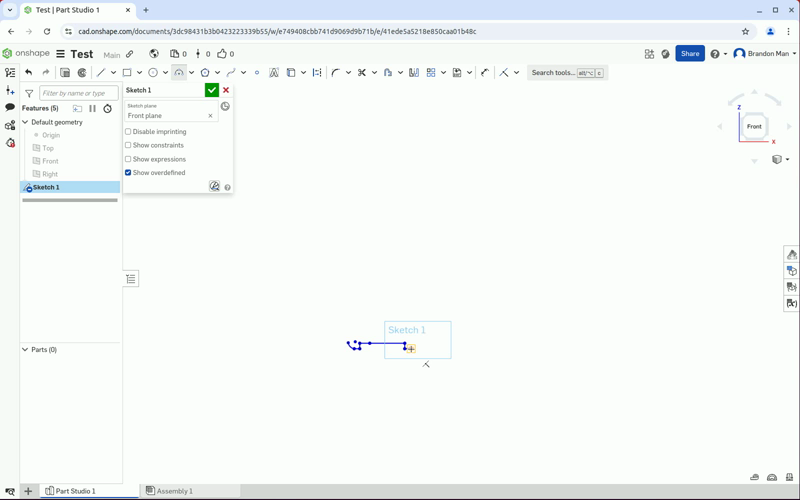
key_down(shift)
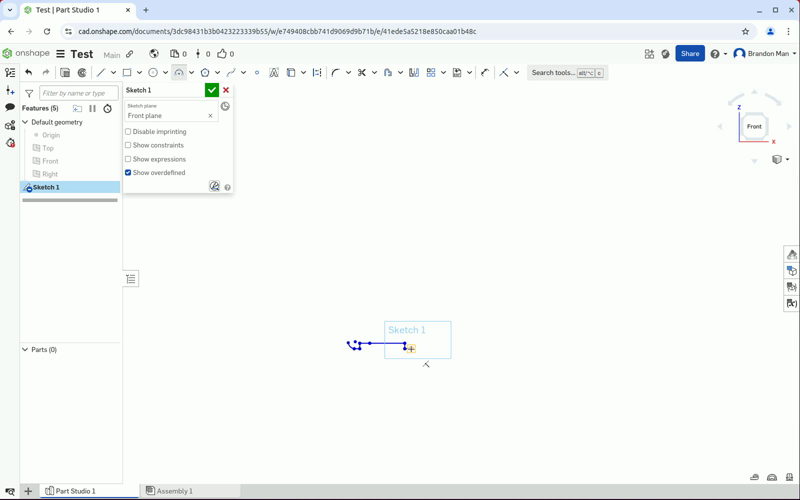
mouse_move(416, 342)
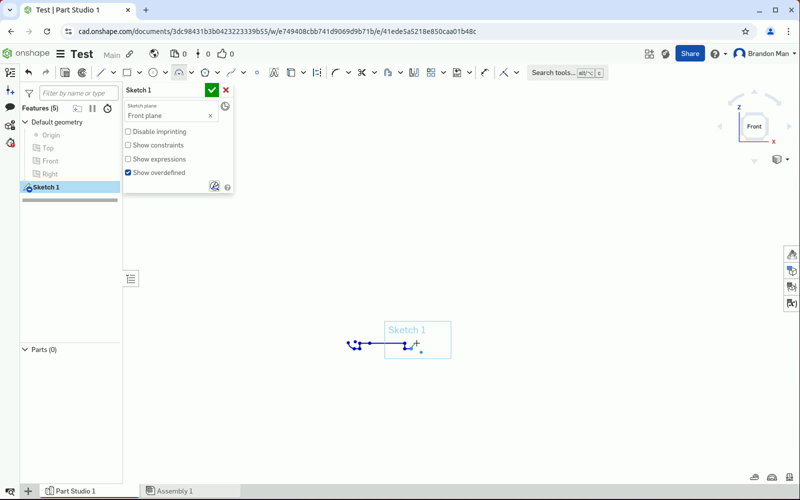
click(416, 342)
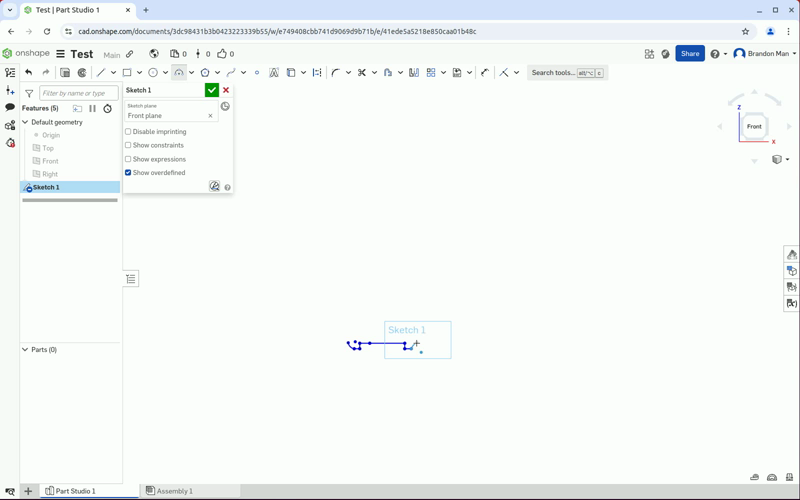
mouse_move(415, 346)
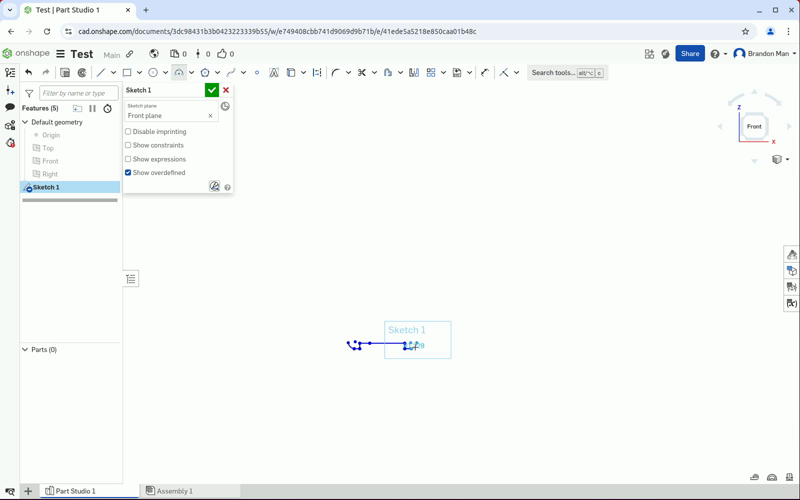
click(415, 346)
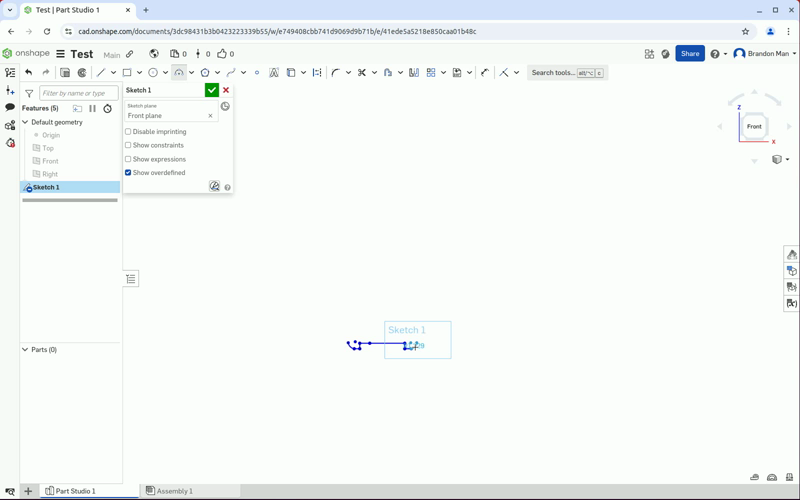
key_up(shift)
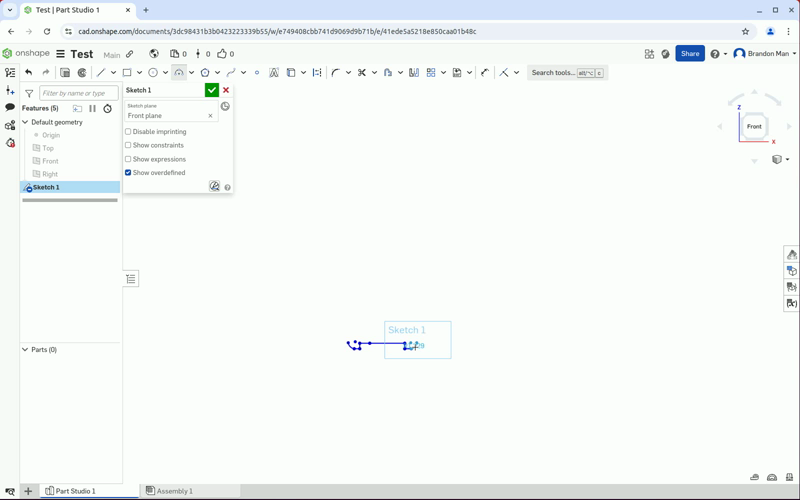
key(esc)
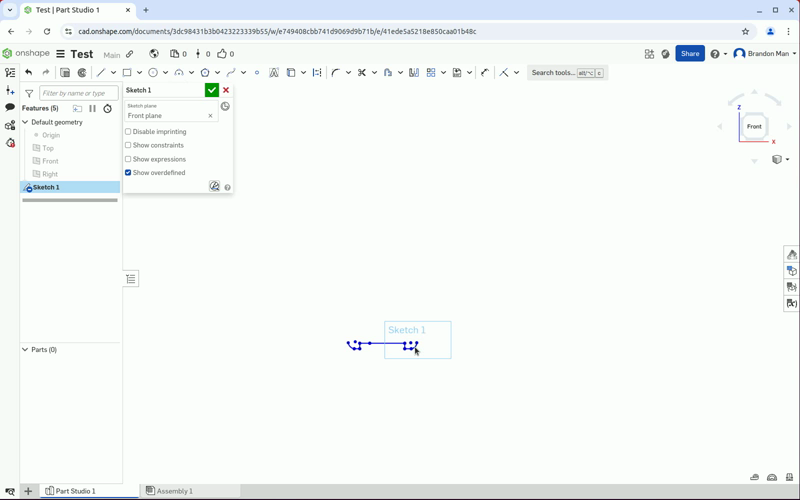
key(l)
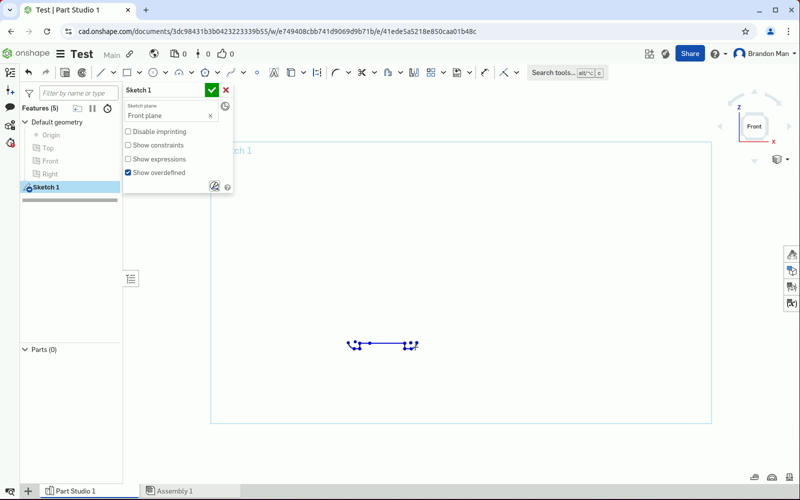
mouse_move(416, 342)
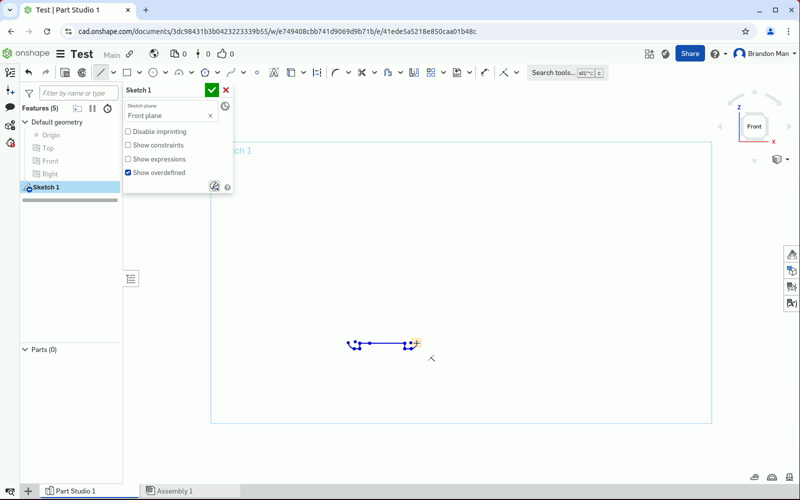
scroll(6)
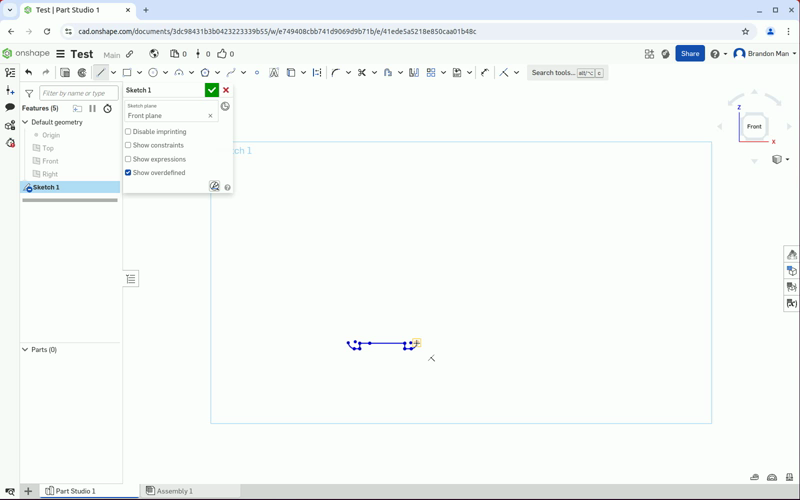
scroll(6)
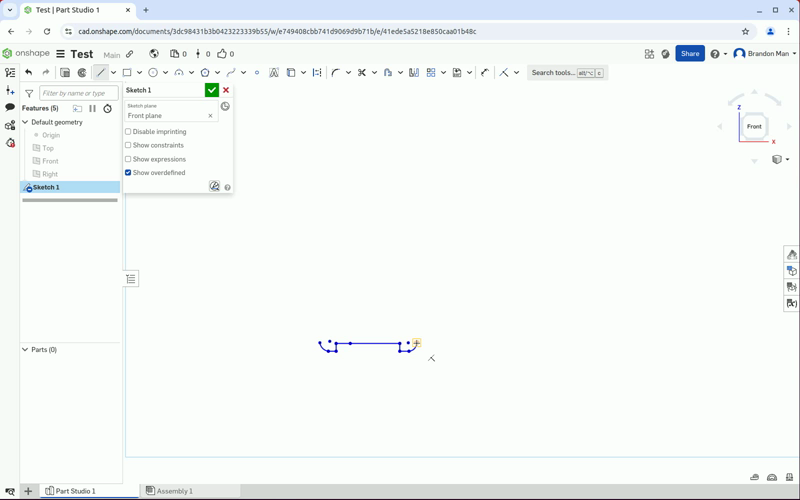
scroll(6)
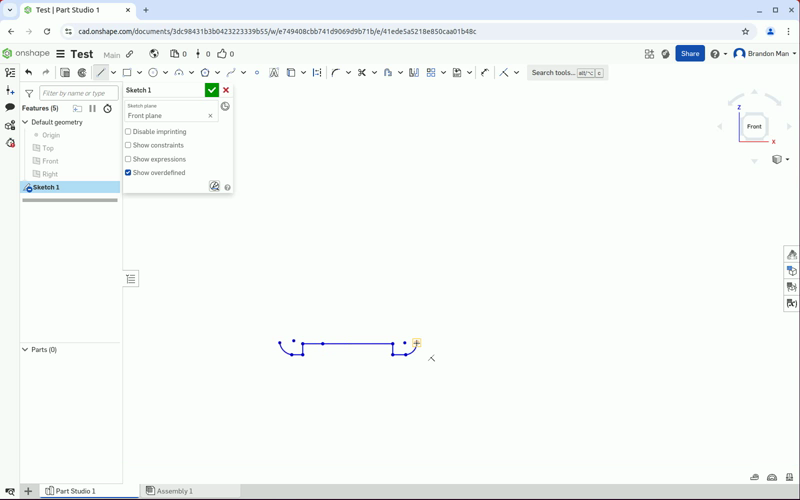
scroll(6)
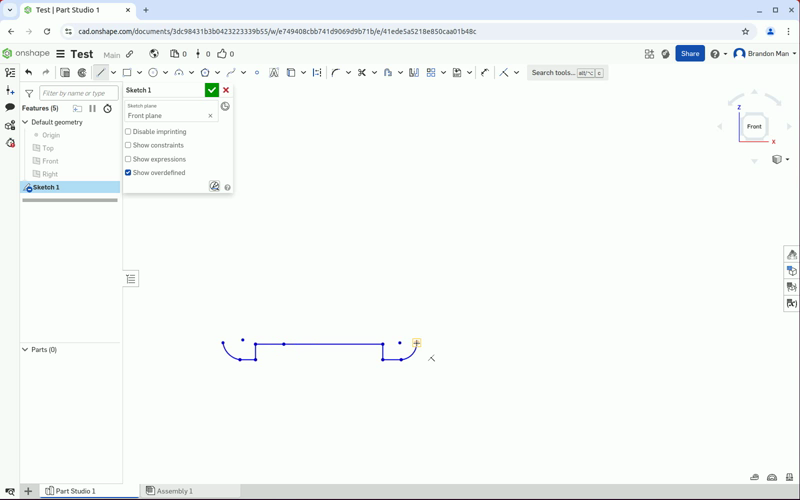
scroll(6)
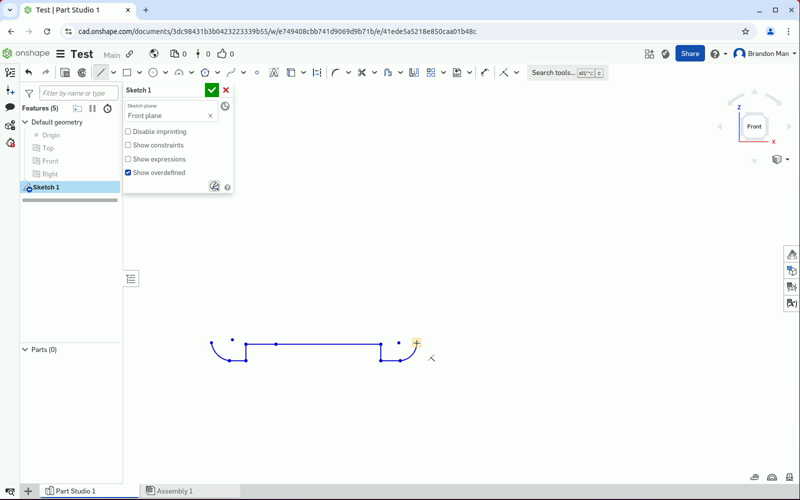
scroll(6)
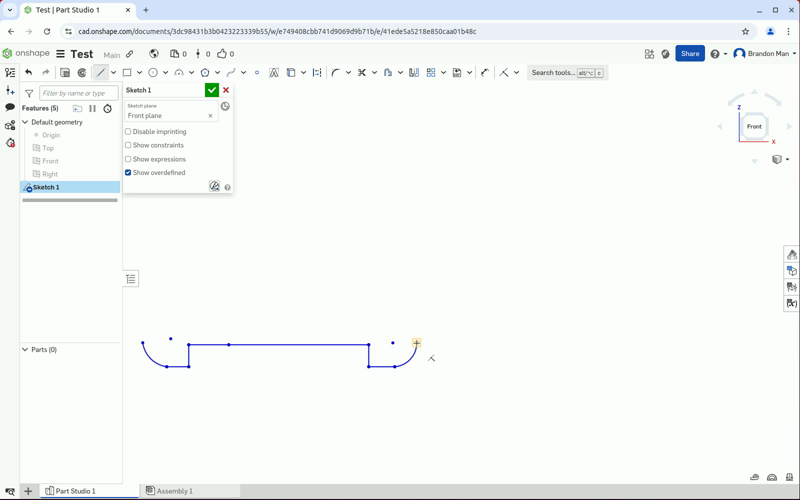
scroll(6)
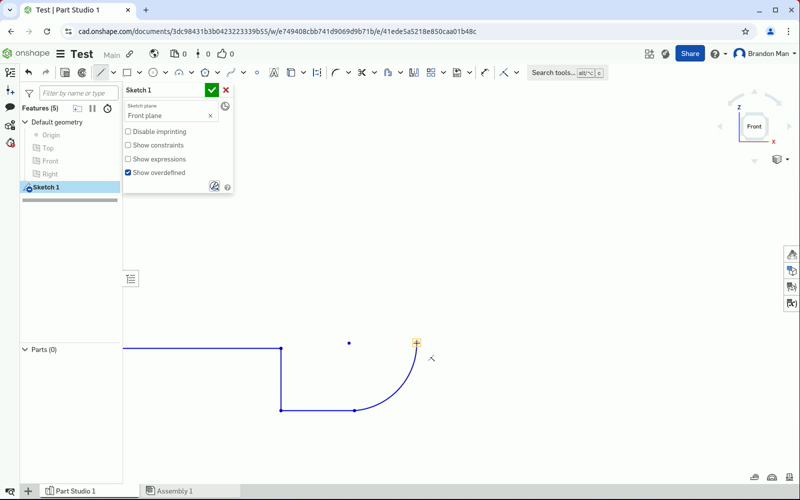
click(416, 342)
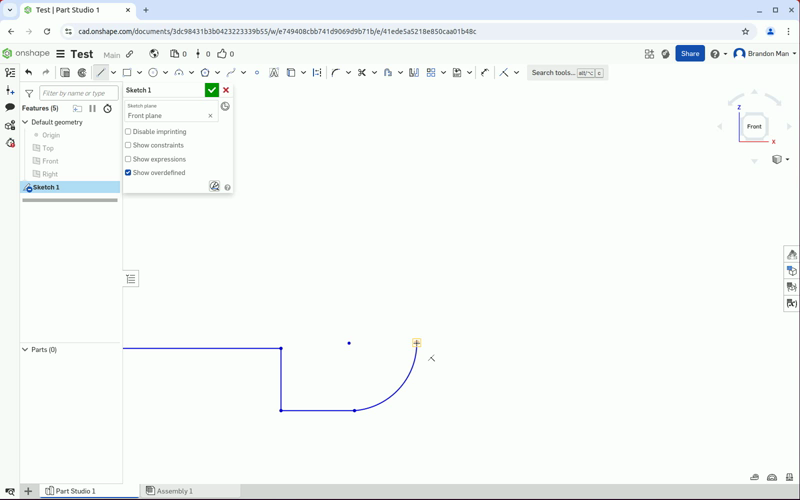
scroll(-6)
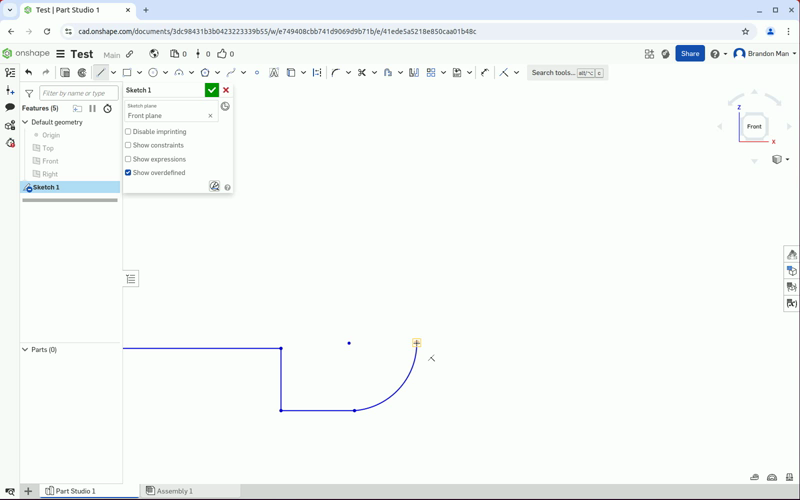
scroll(-6)
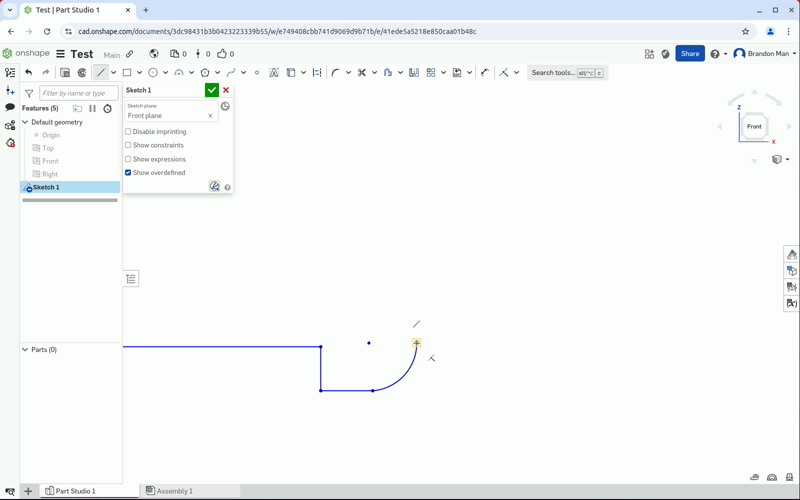
scroll(-6)
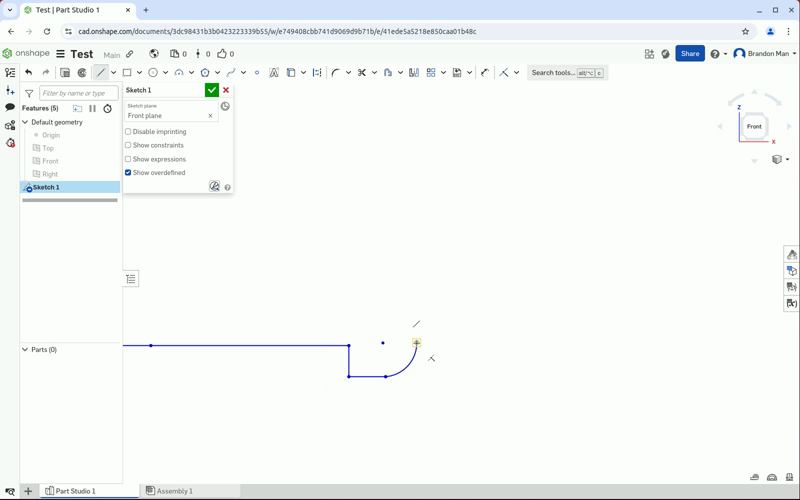
scroll(-6)
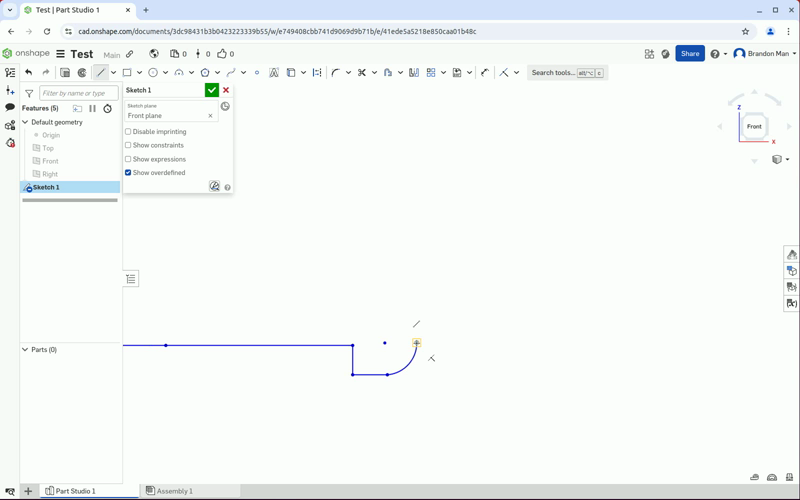
scroll(-6)
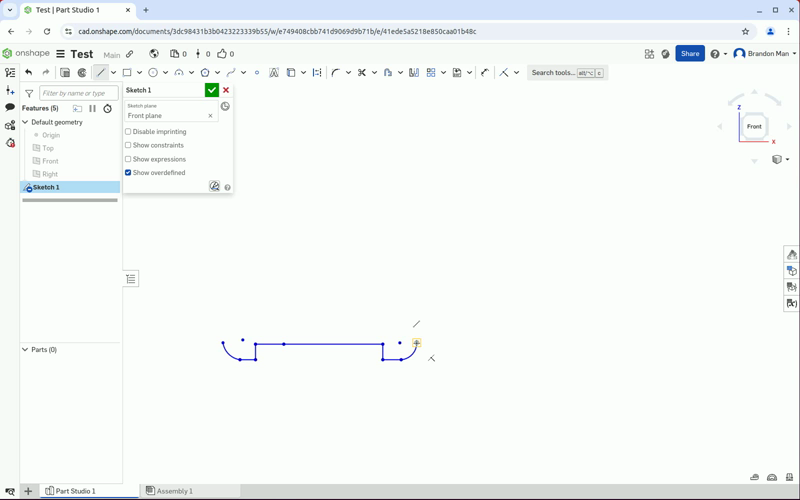
scroll(-6)
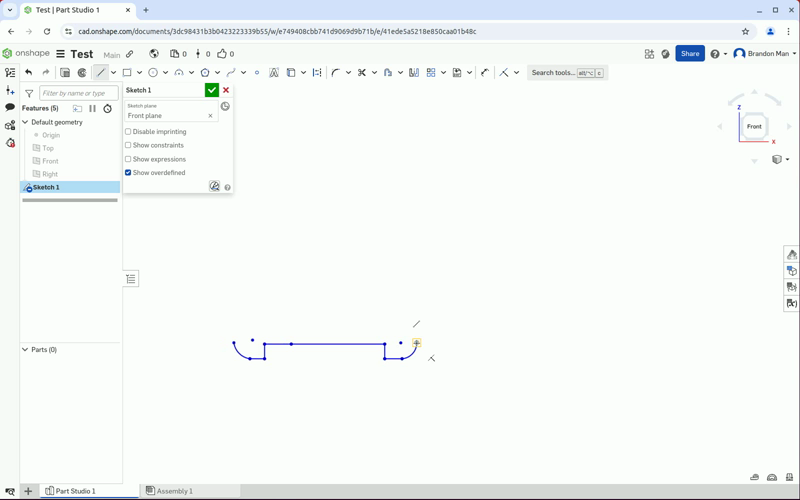
scroll(-6)
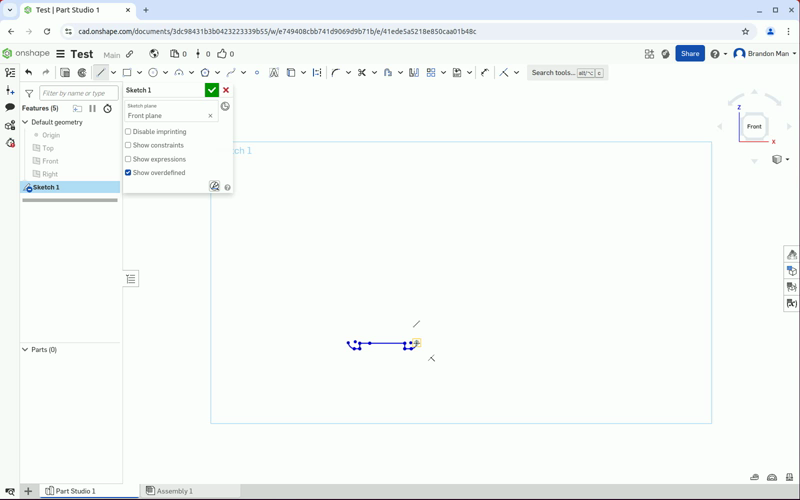
key_down(shift)
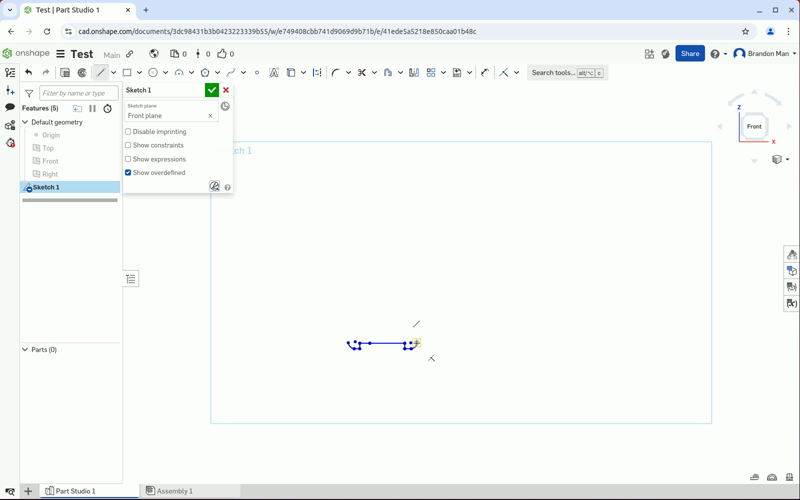
mouse_move(416, 279)
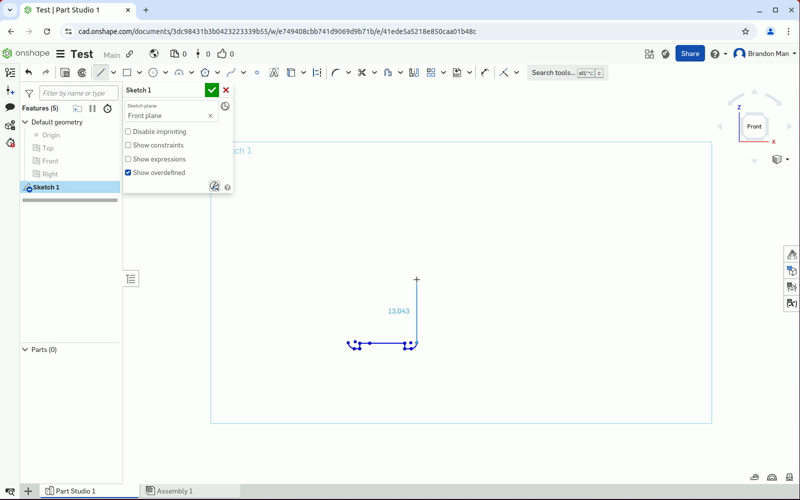
click(416, 279)
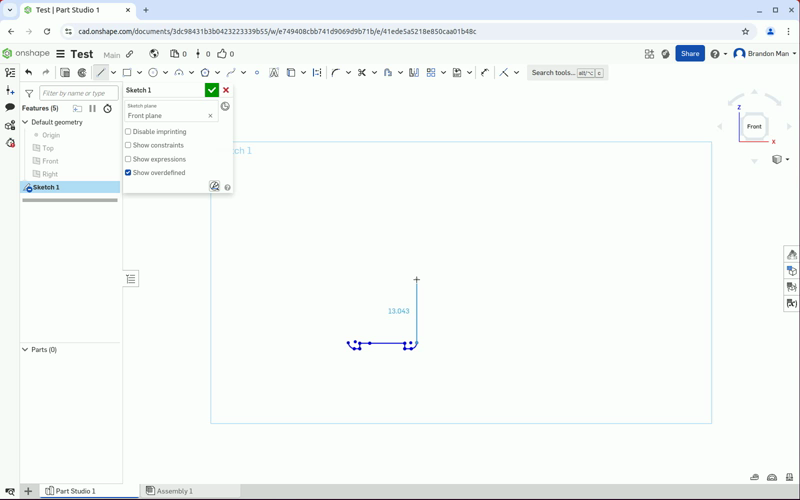
key_up(shift)
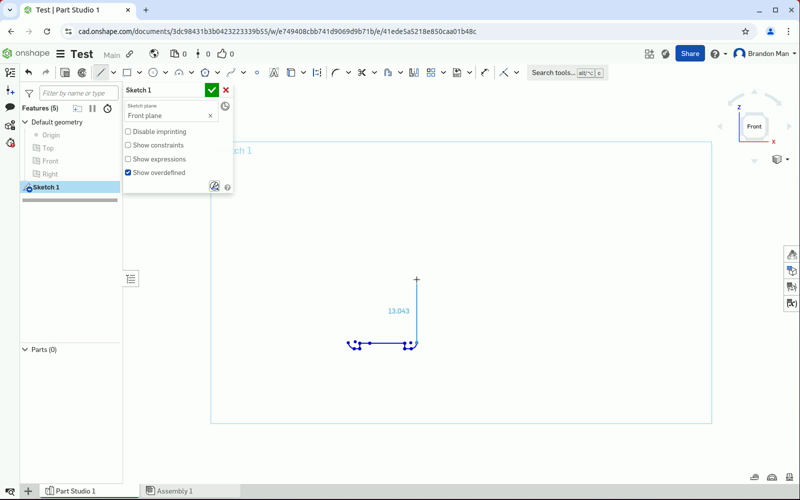
key(esc)
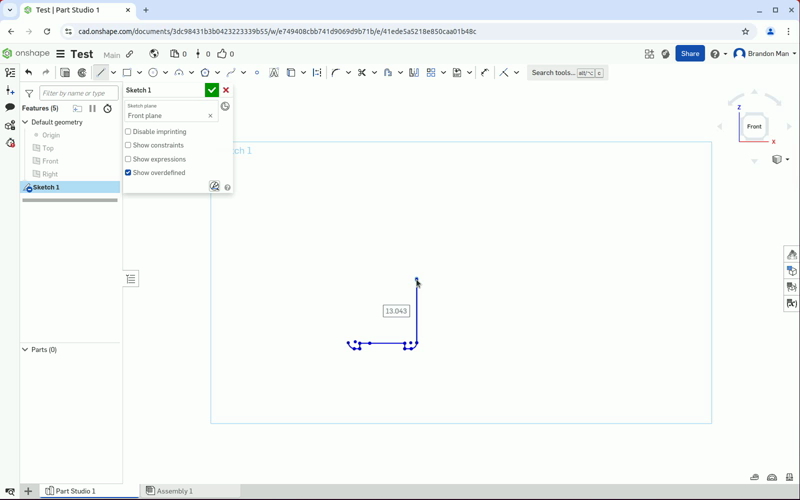
key(a)
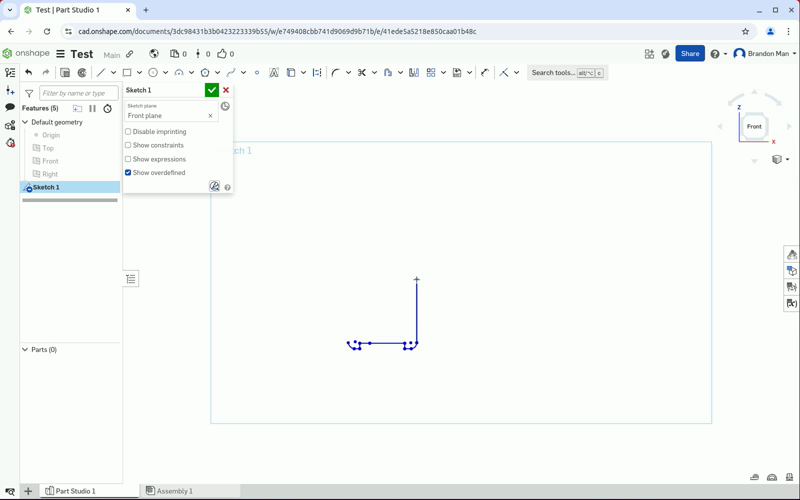
mouse_move(416, 279)
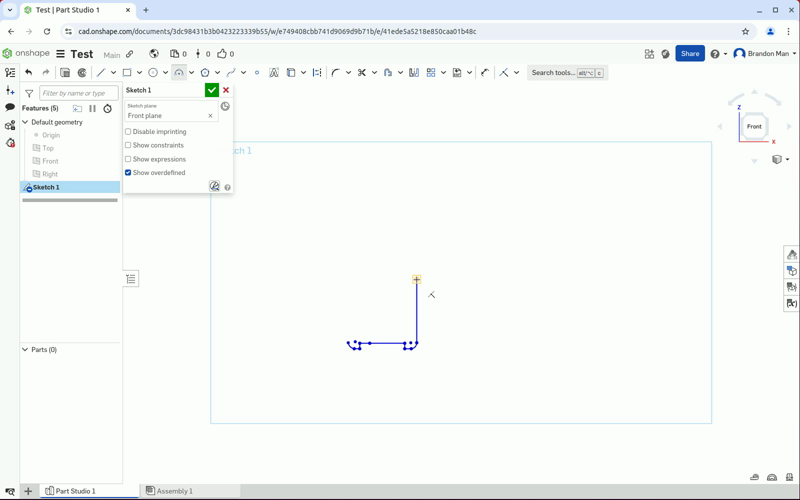
click(416, 279)
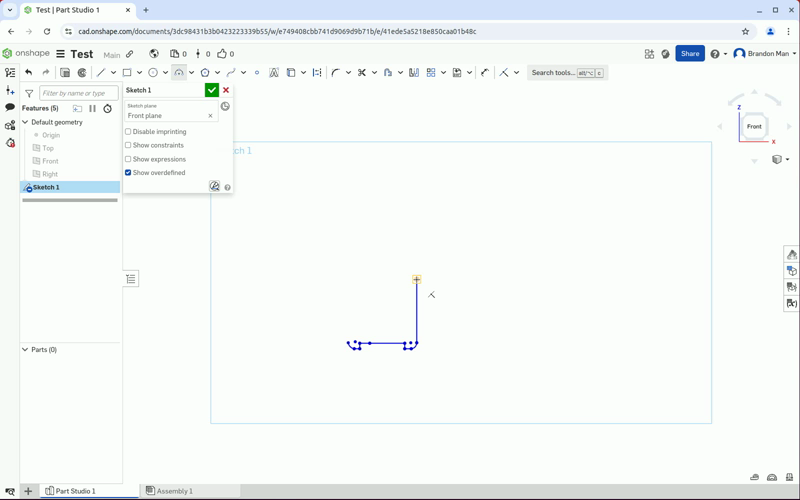
key_down(shift)
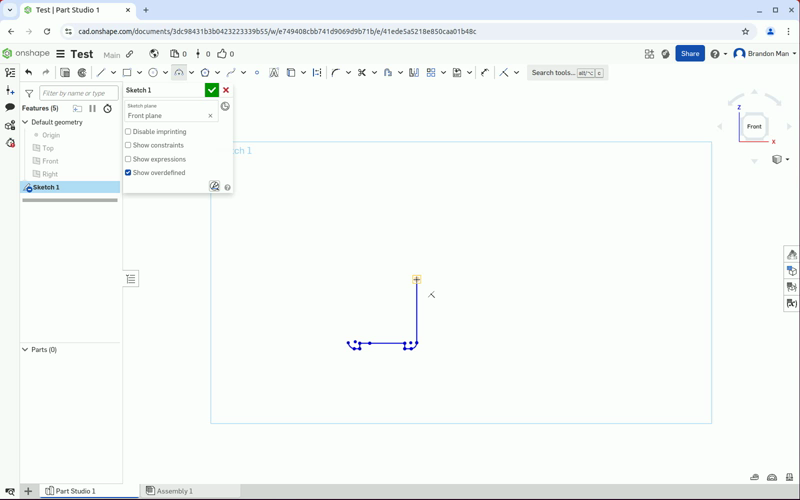
mouse_move(411, 273)
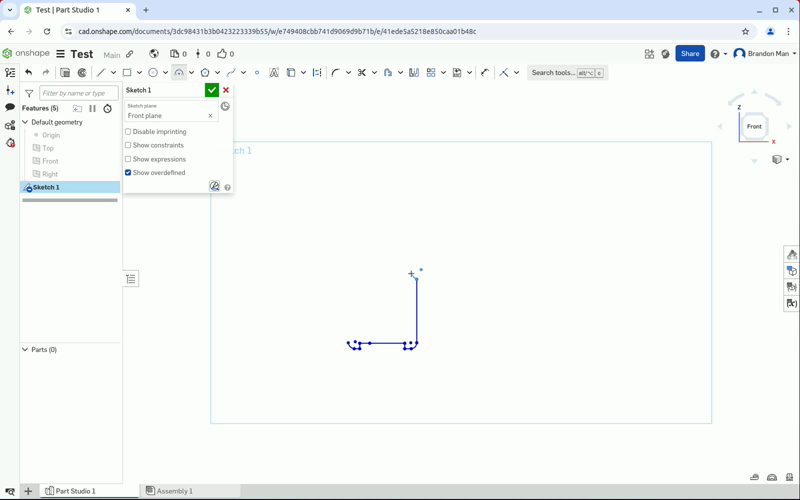
click(411, 273)
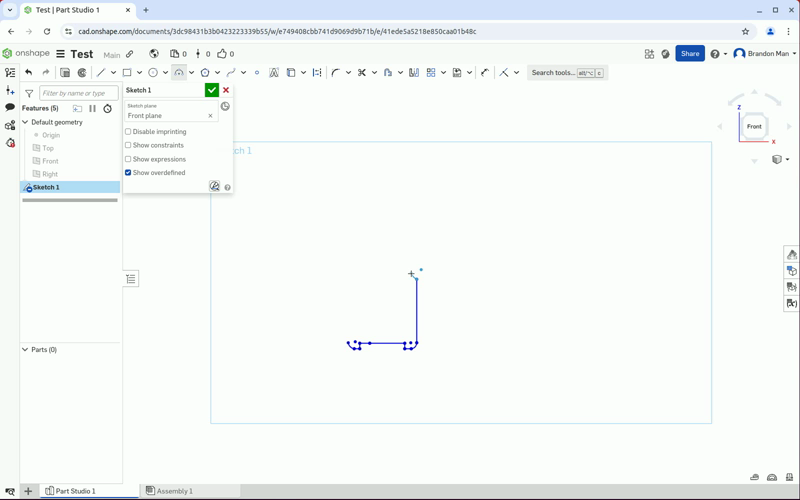
mouse_move(415, 274)
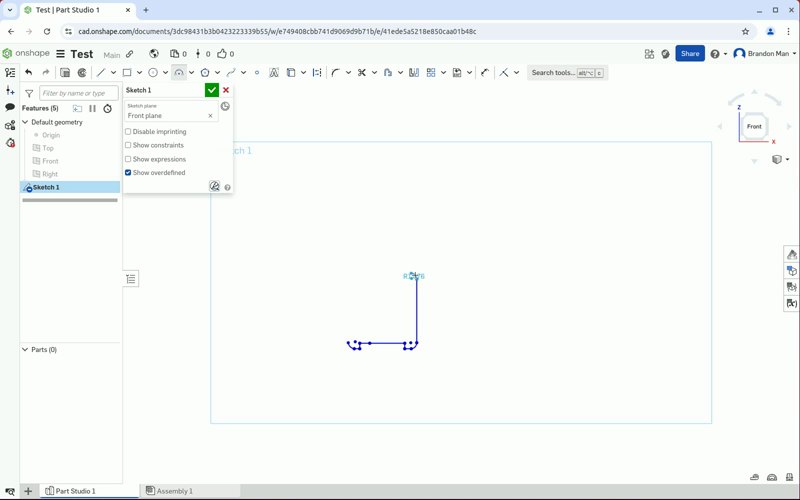
scroll(6)
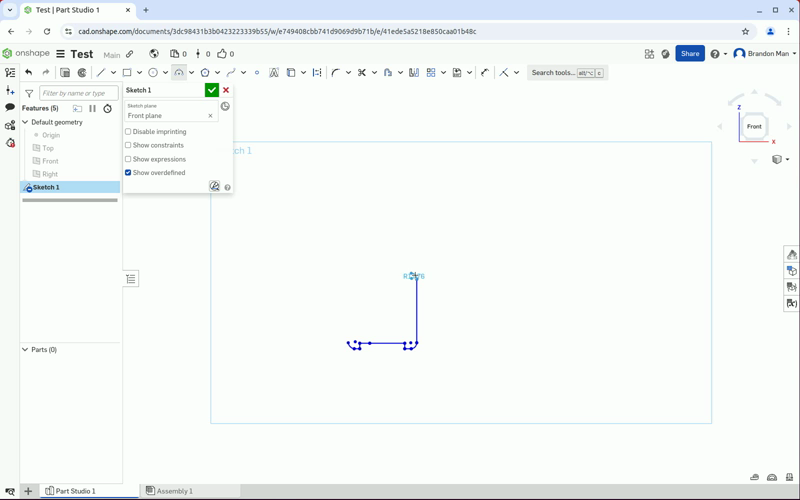
scroll(6)
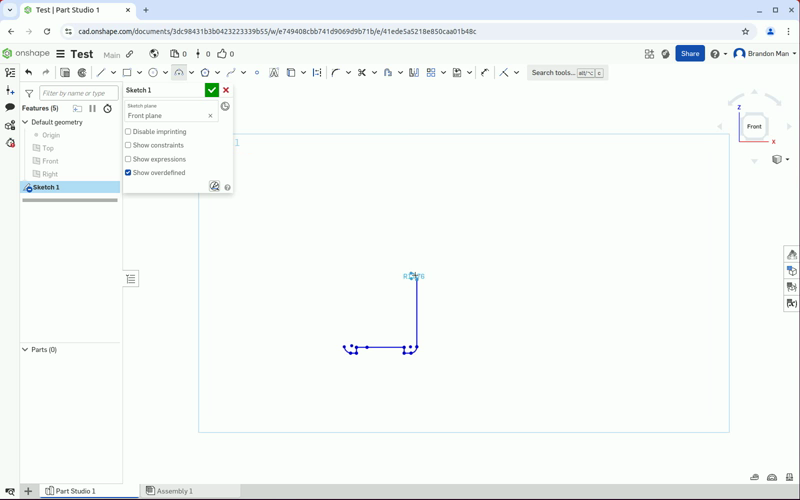
scroll(6)
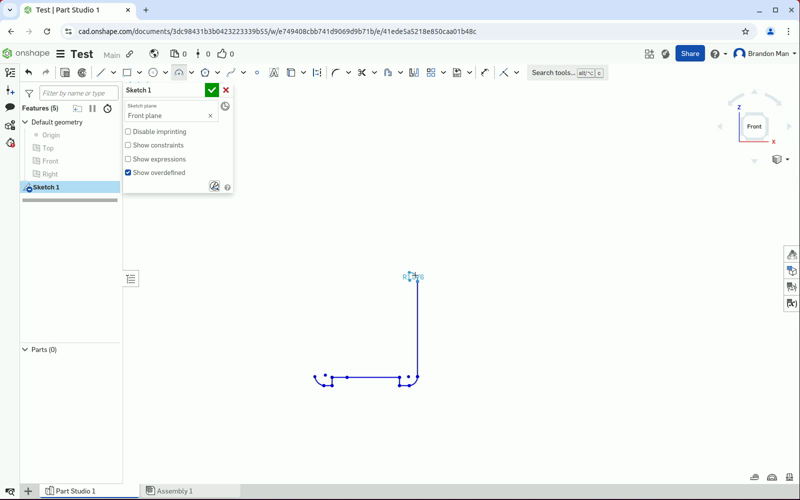
scroll(6)
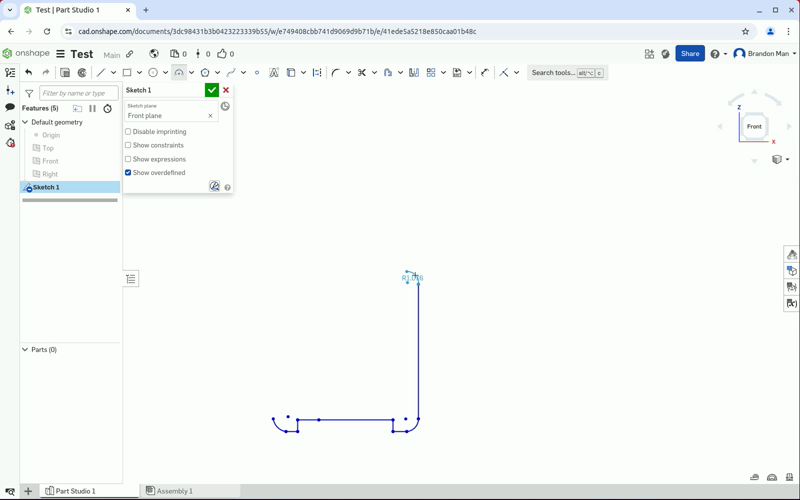
scroll(6)
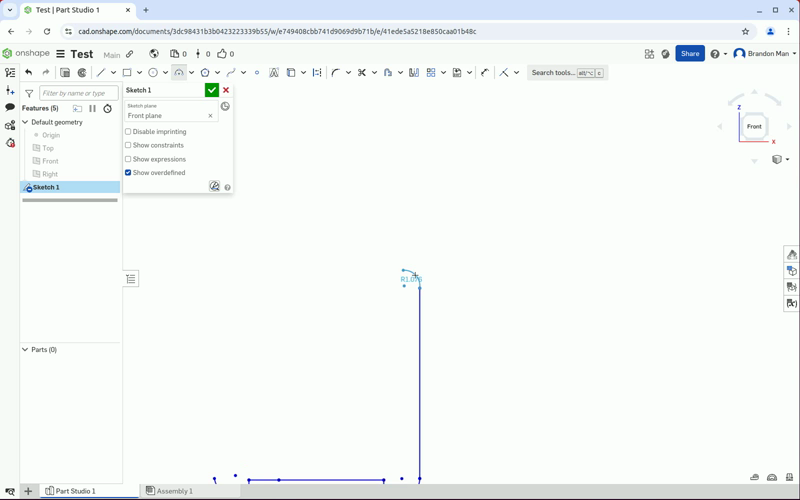
scroll(6)
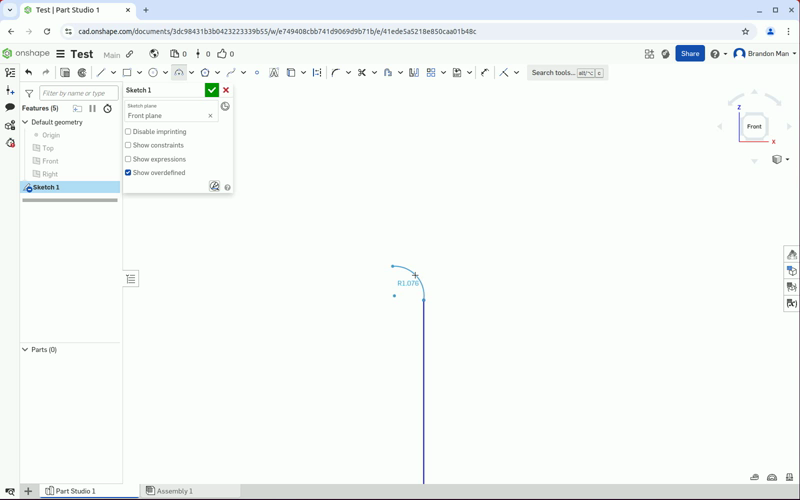
scroll(6)
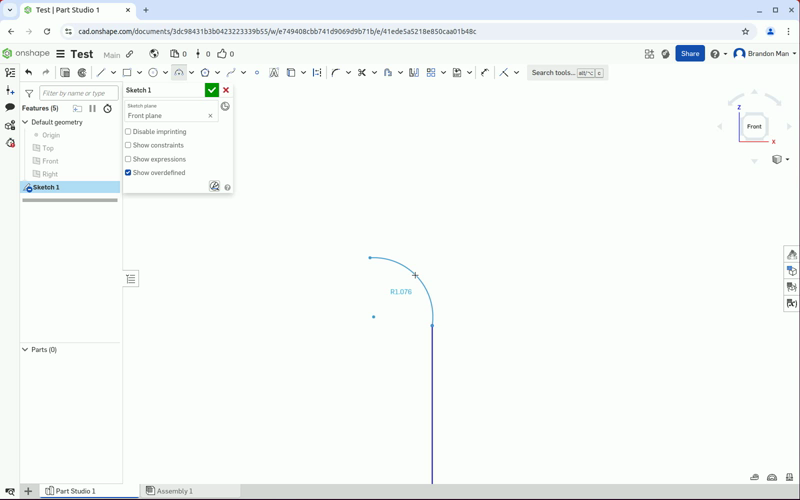
click(415, 274)
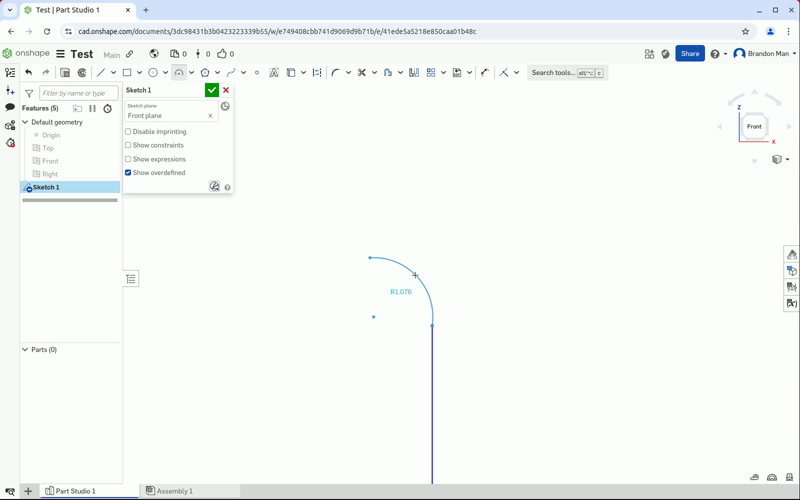
scroll(-6)
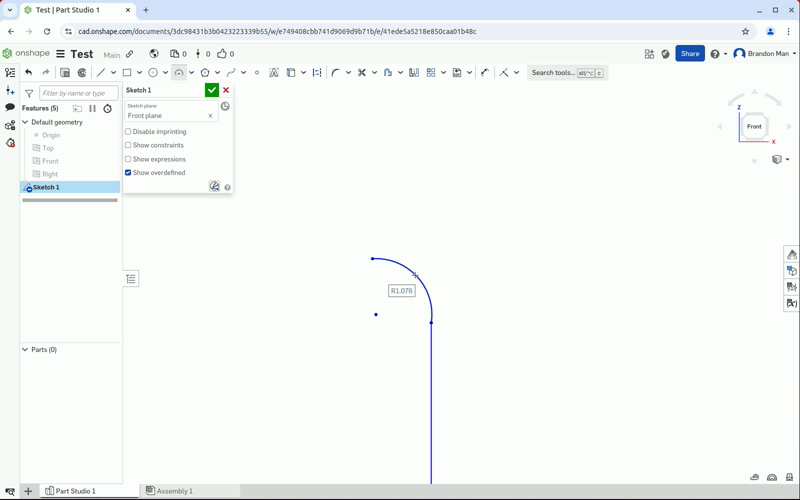
scroll(-6)
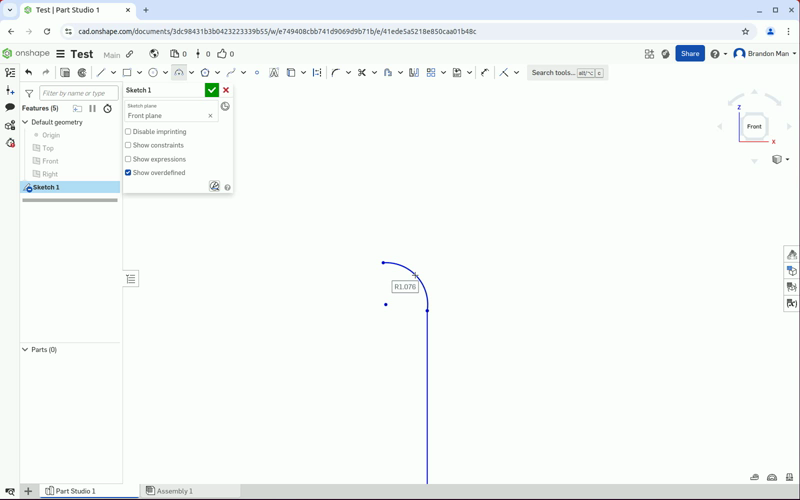
scroll(-6)
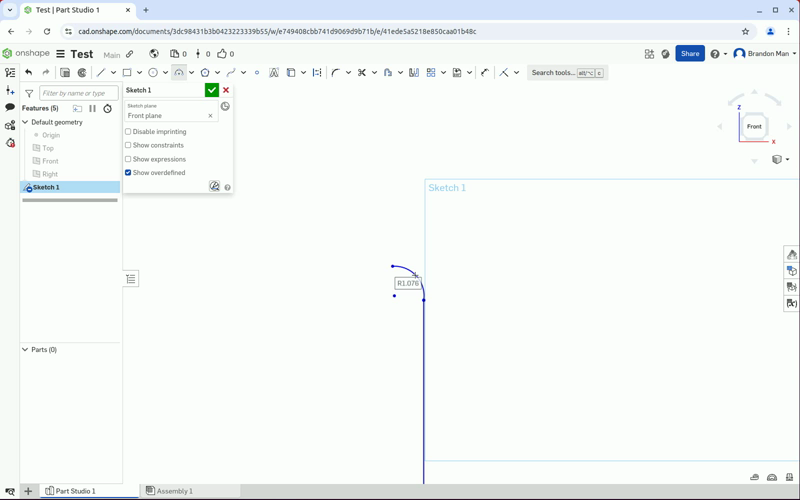
scroll(-6)
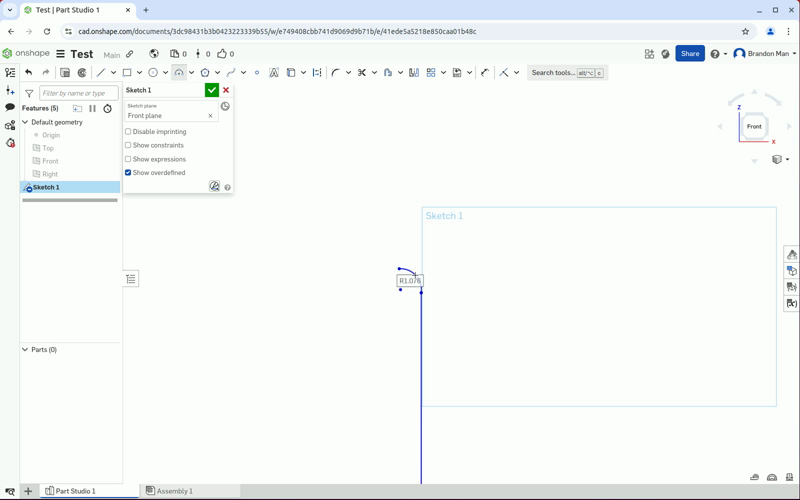
scroll(-6)
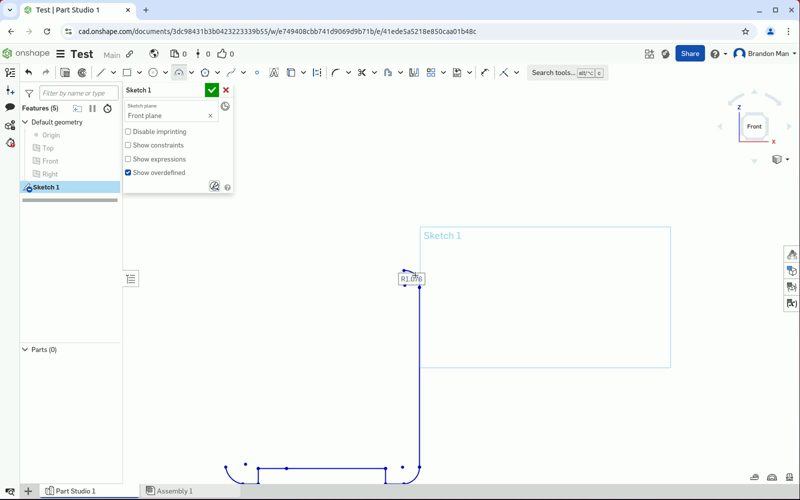
scroll(-6)
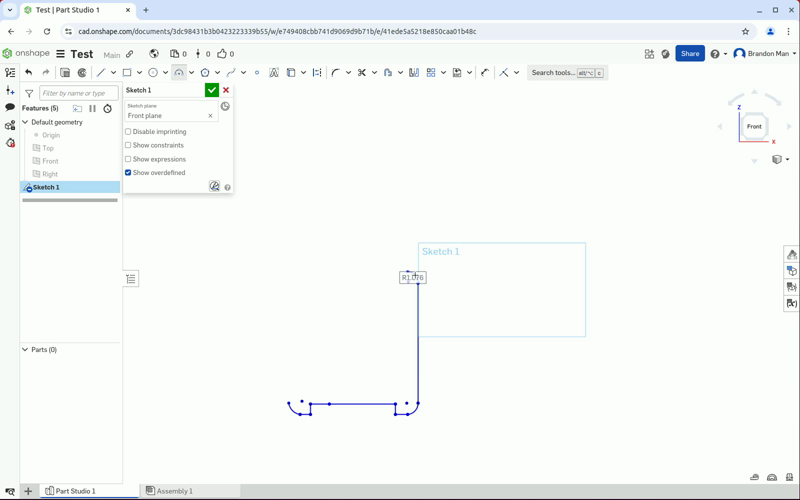
scroll(-6)
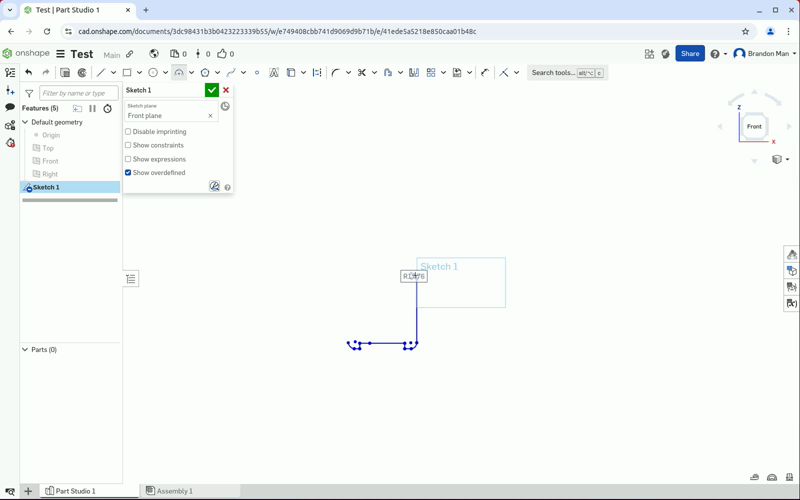
key_up(shift)
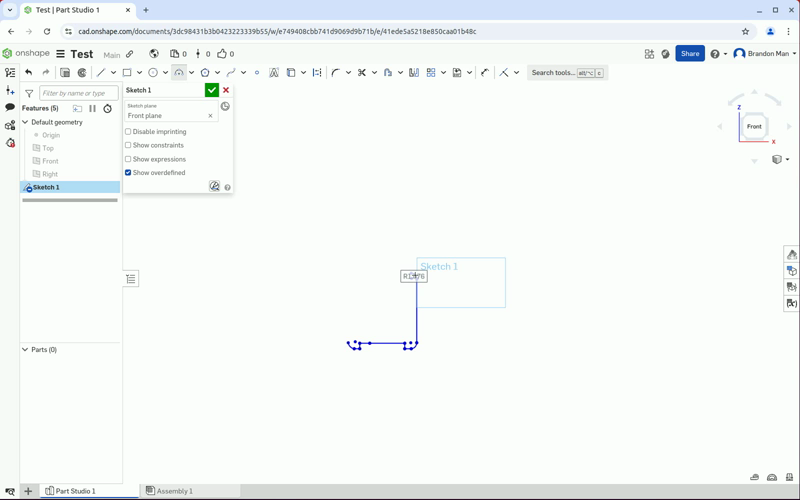
key(esc)
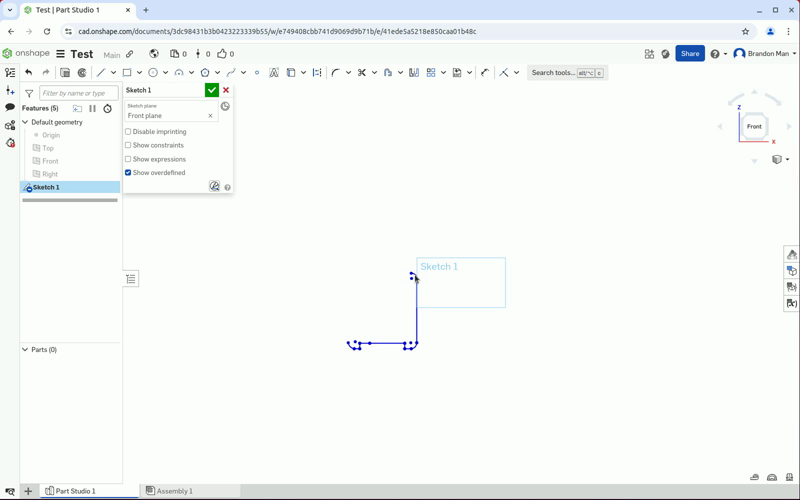
key(l)
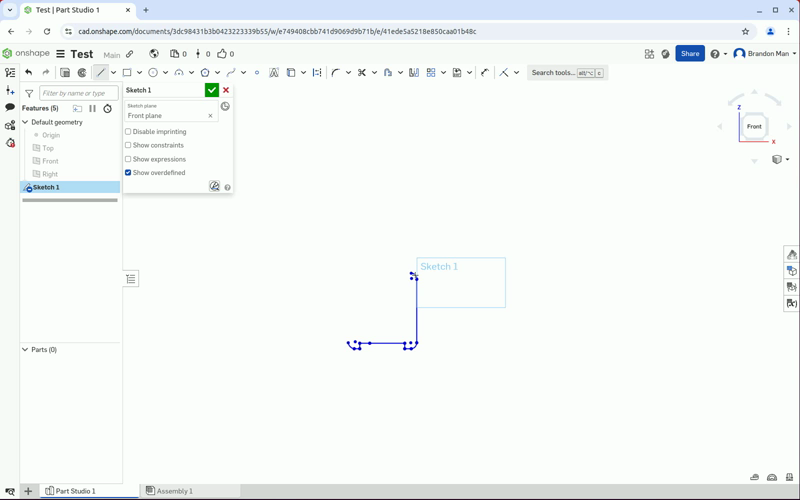
mouse_move(411, 273)
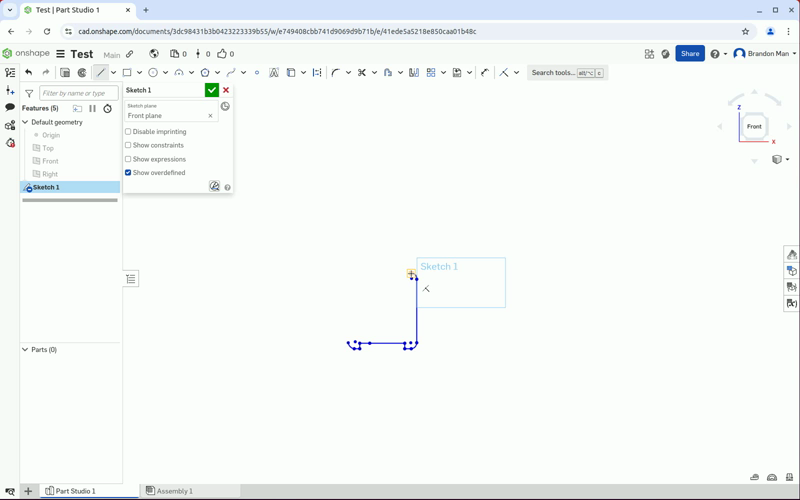
click(411, 273)
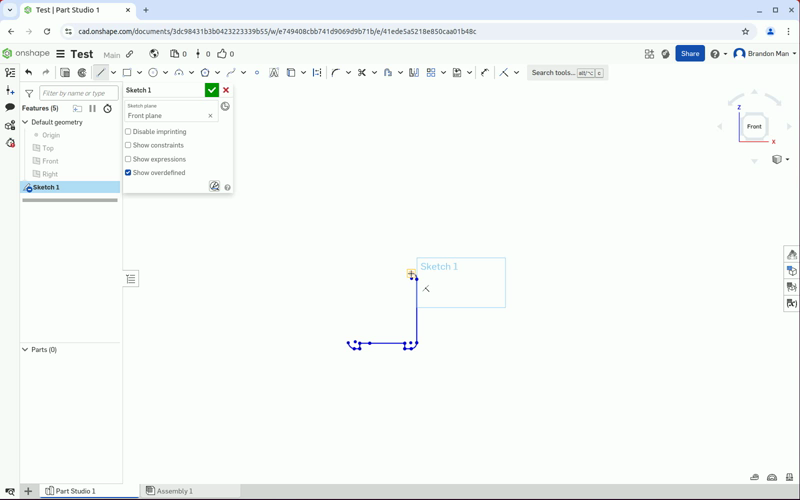
key_down(shift)
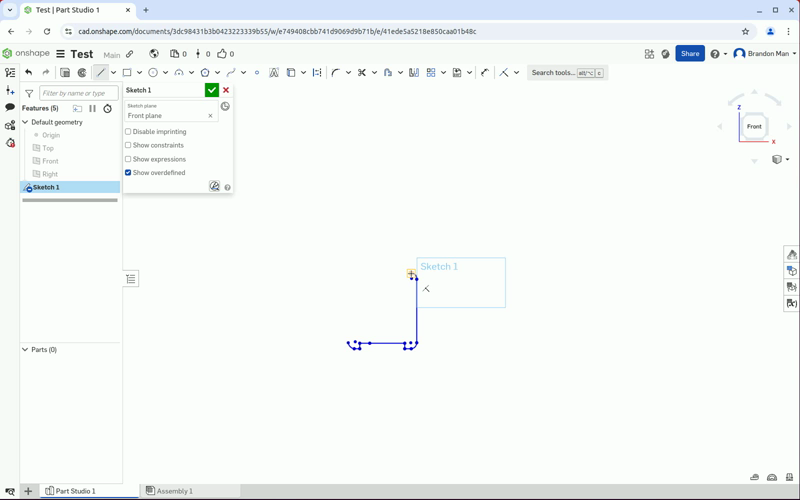
mouse_move(441, 273)
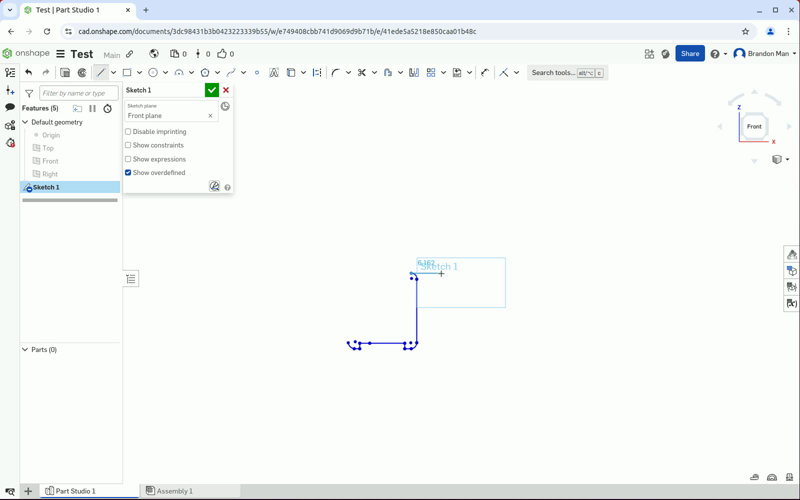
mouse_move(354, 273)
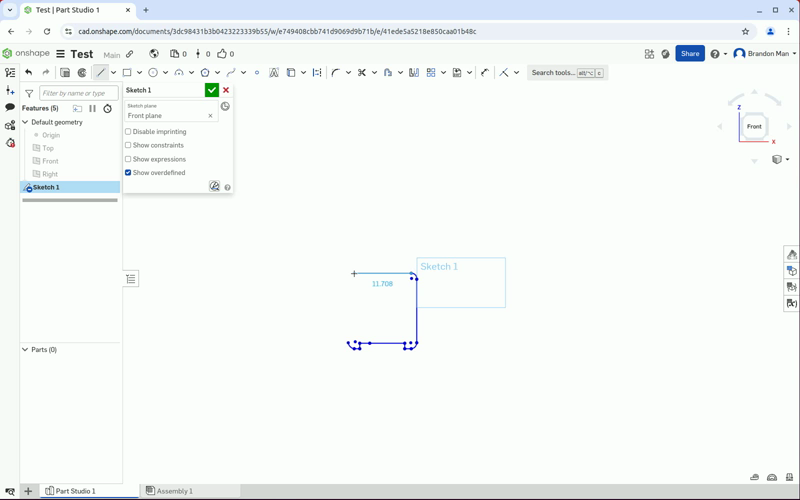
click(354, 273)
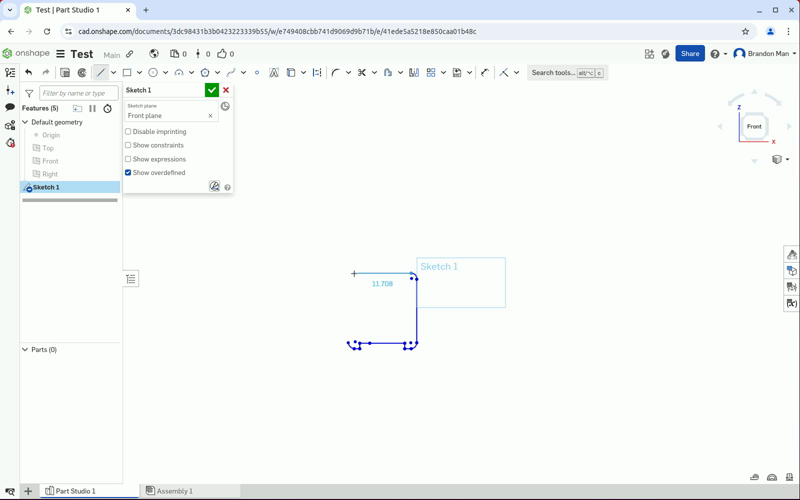
key_up(shift)
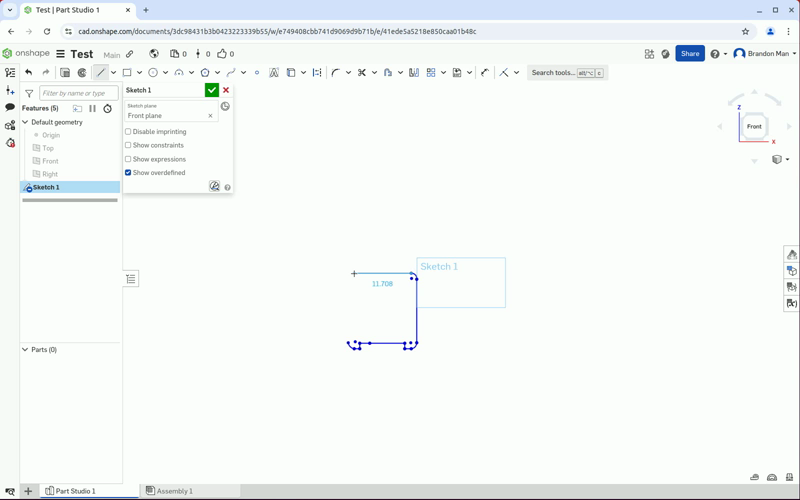
key(esc)
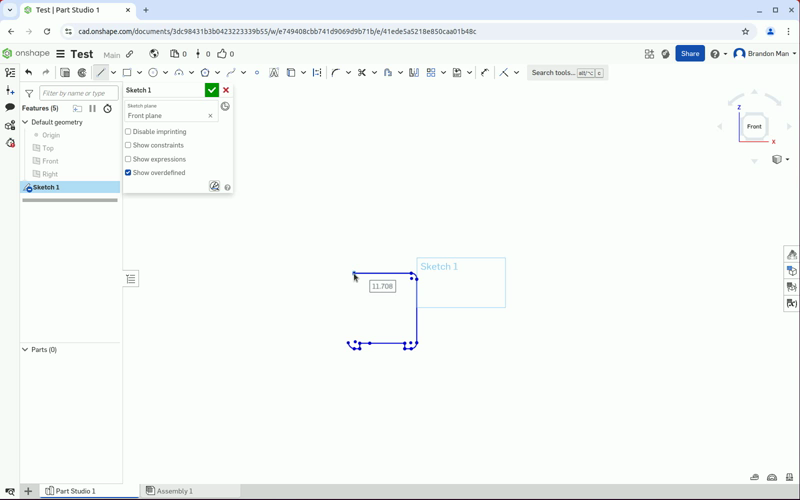
key(a)
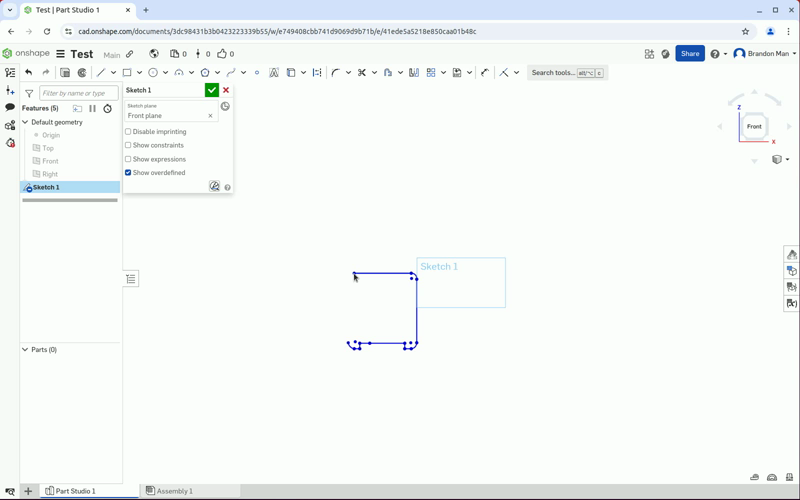
mouse_move(354, 273)
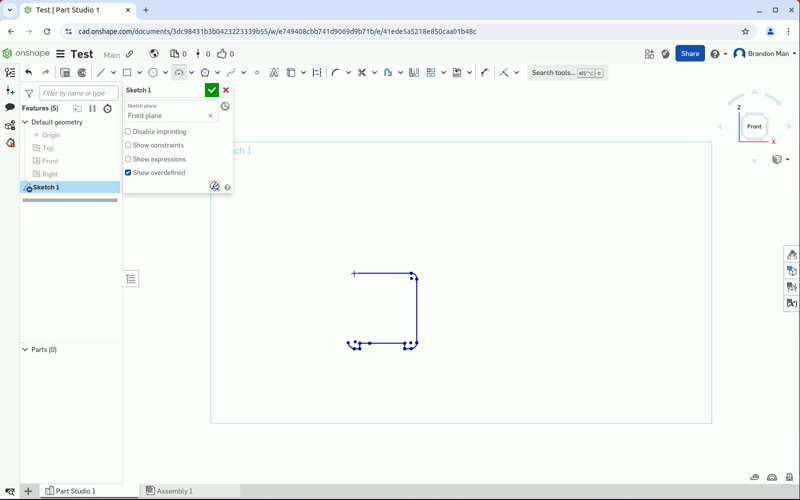
click(354, 273)
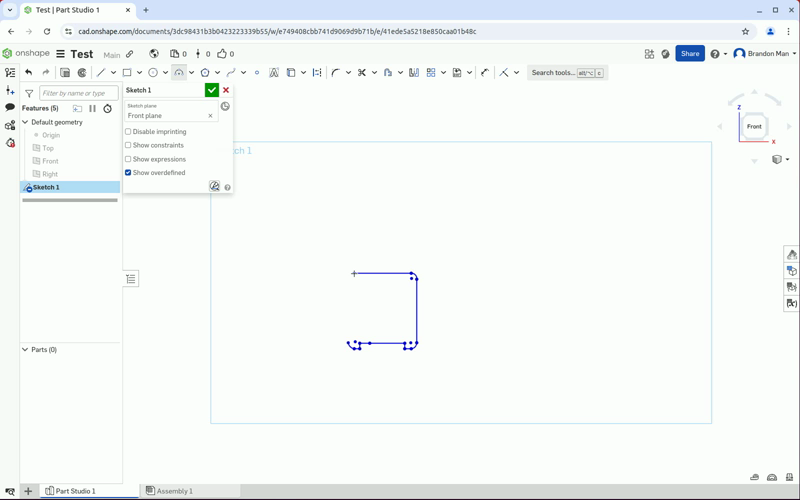
key_down(shift)
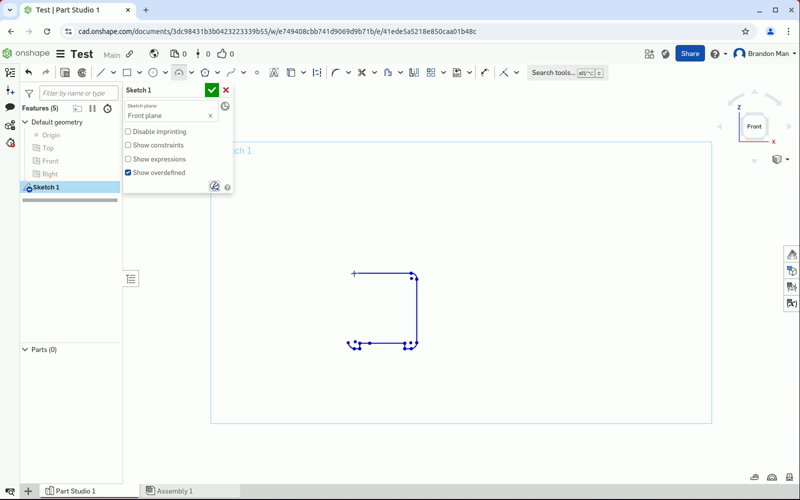
mouse_move(348, 279)
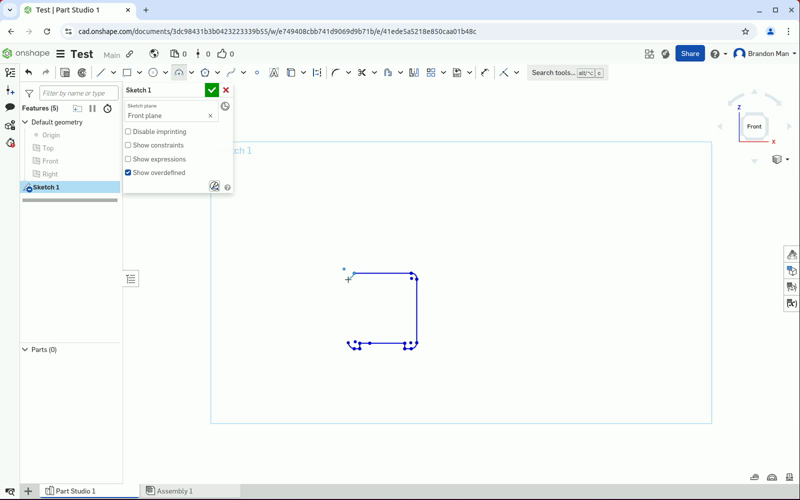
click(348, 279)
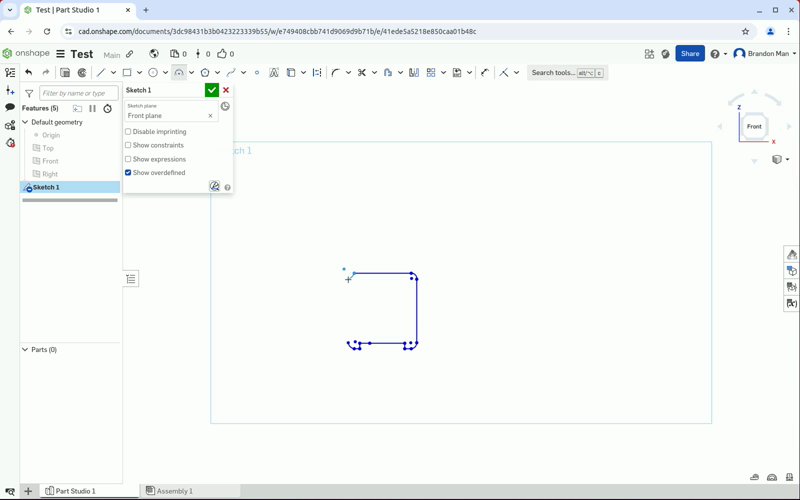
mouse_move(350, 274)
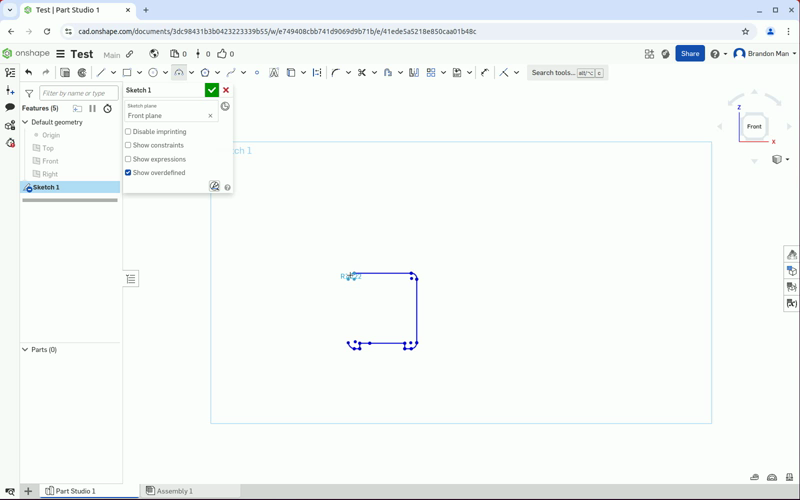
click(350, 274)
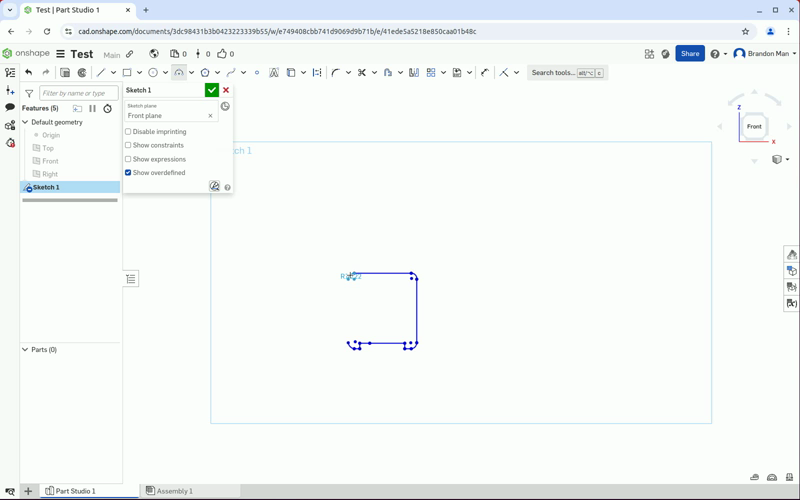
key_up(shift)
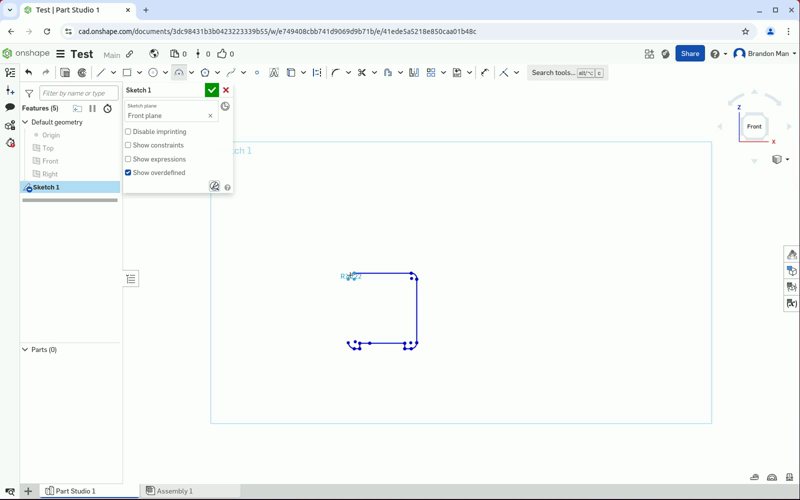
key(esc)
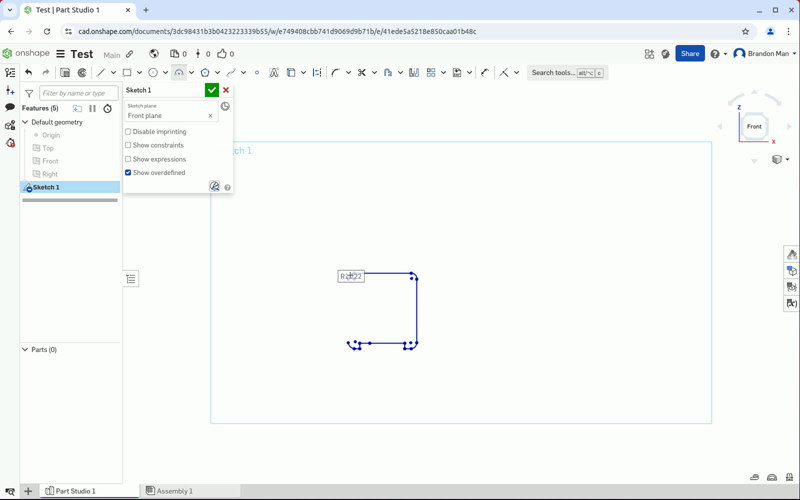
key(l)
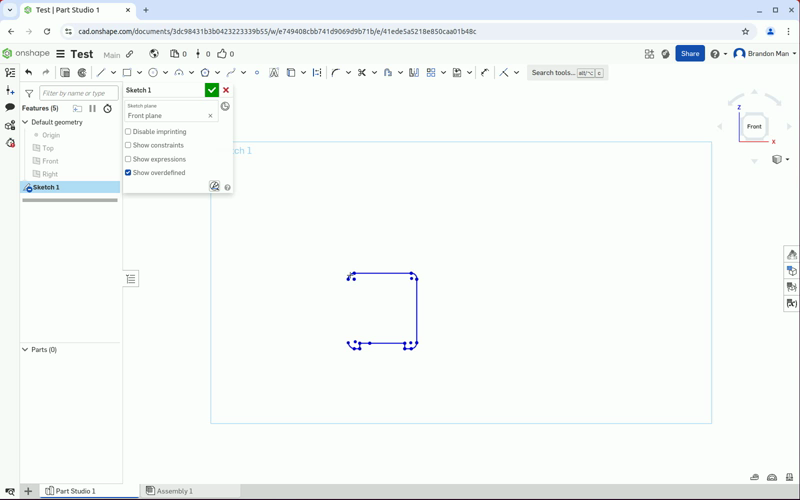
mouse_move(348, 279)
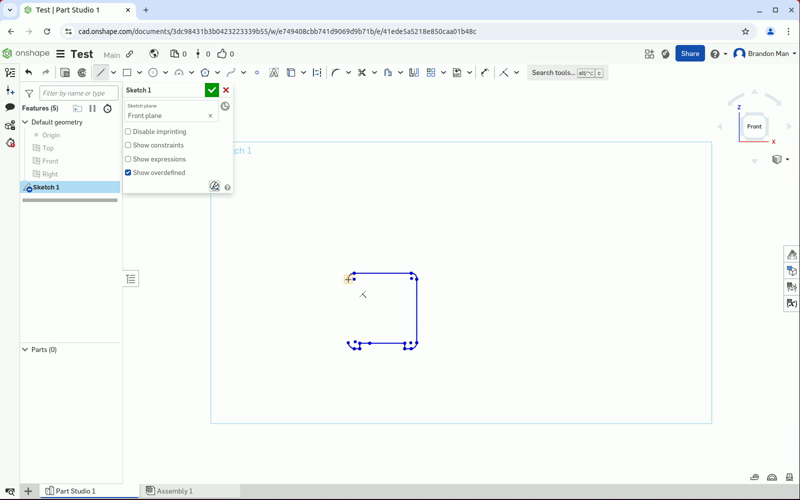
click(348, 279)
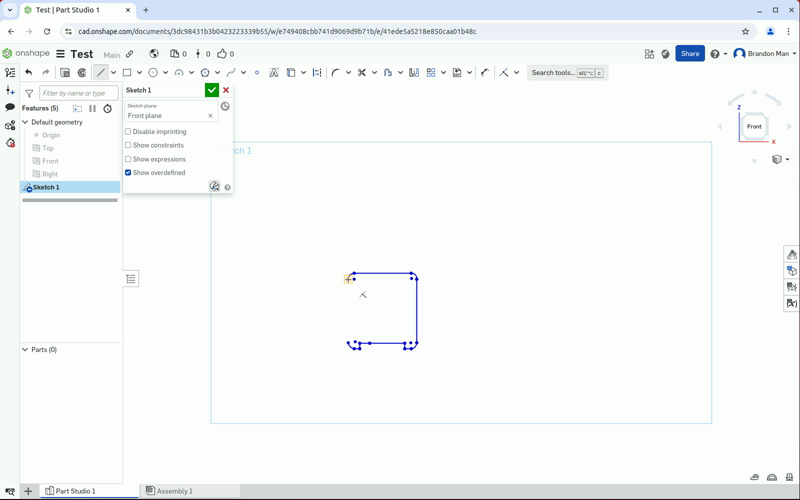
key_down(shift)
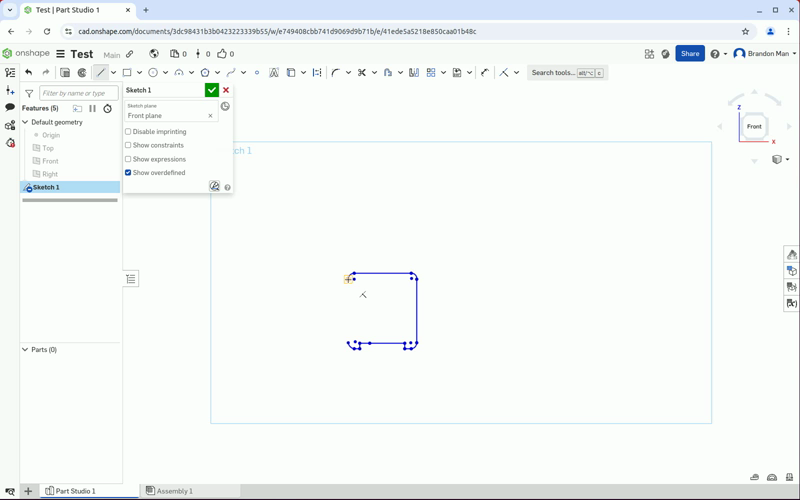
mouse_move(348, 342)
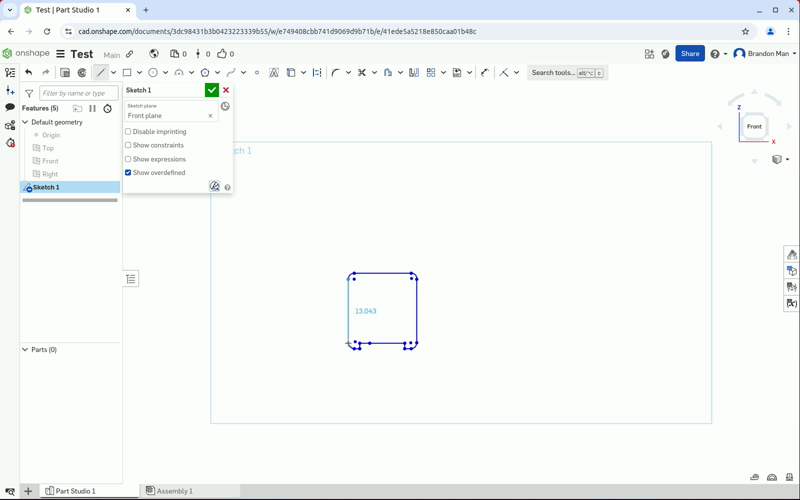
key_up(shift)
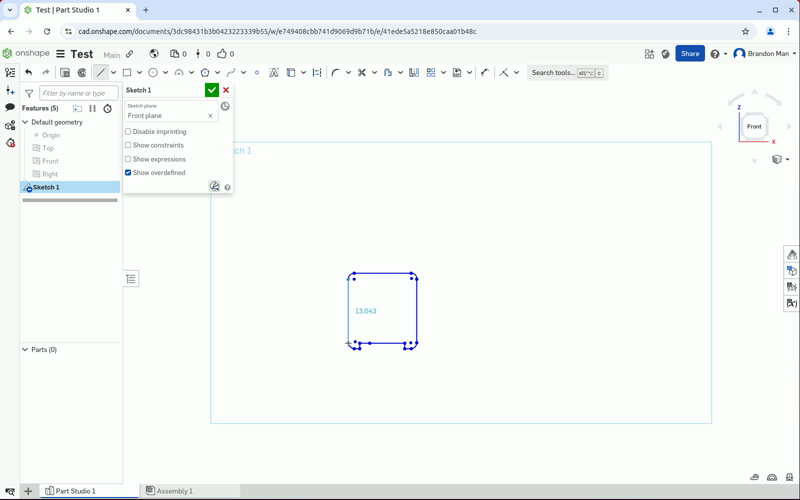
click(348, 342)
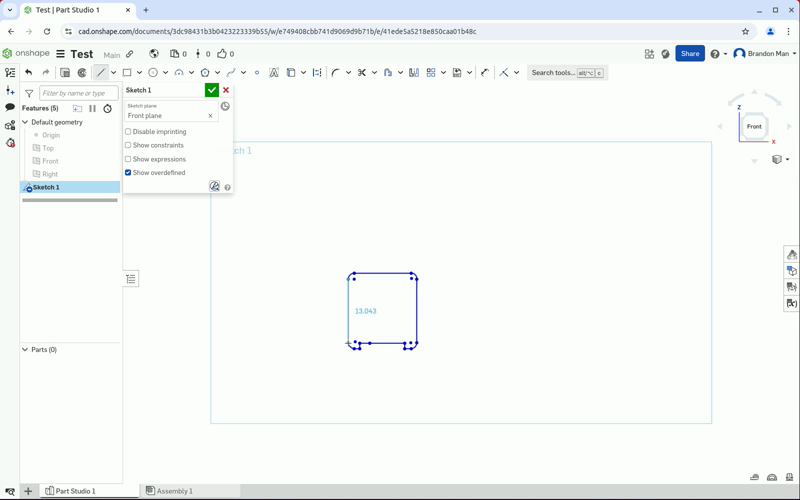
key(esc)
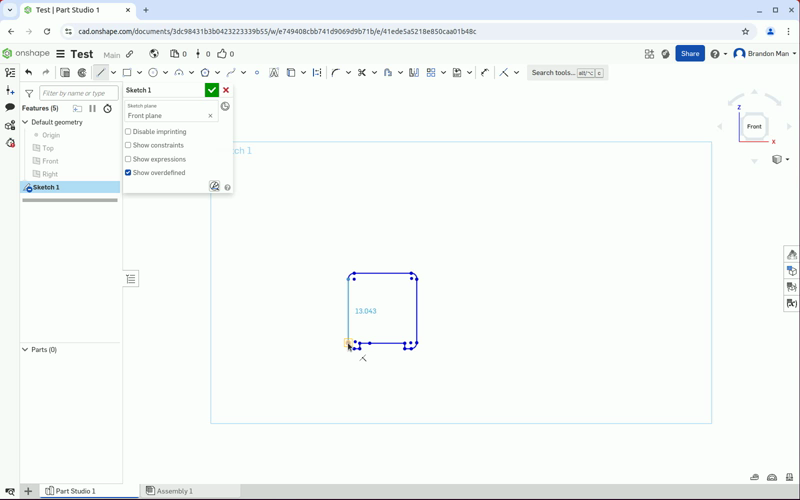
key(c)
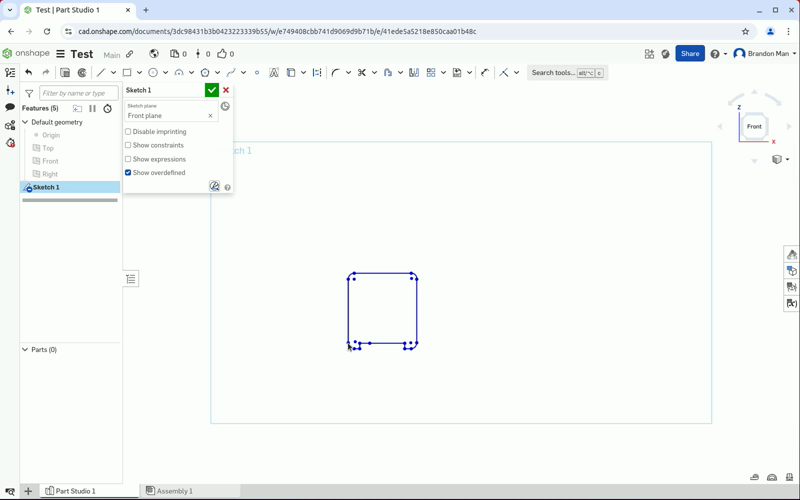
key_down(shift)
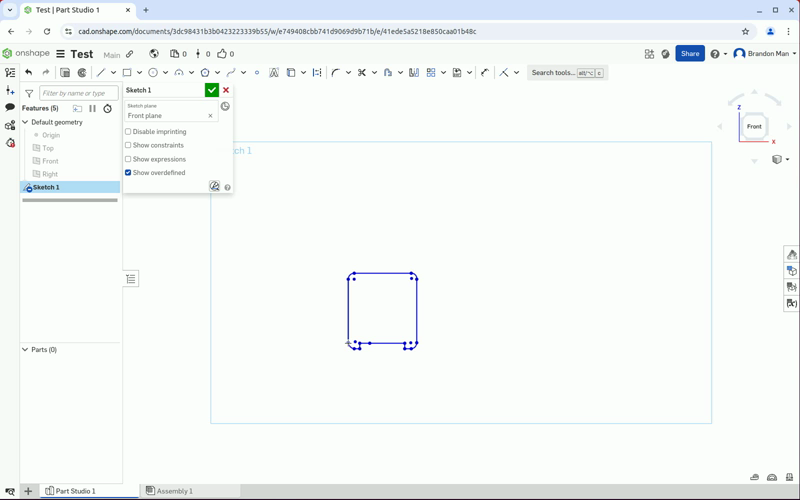
mouse_move(358, 284)
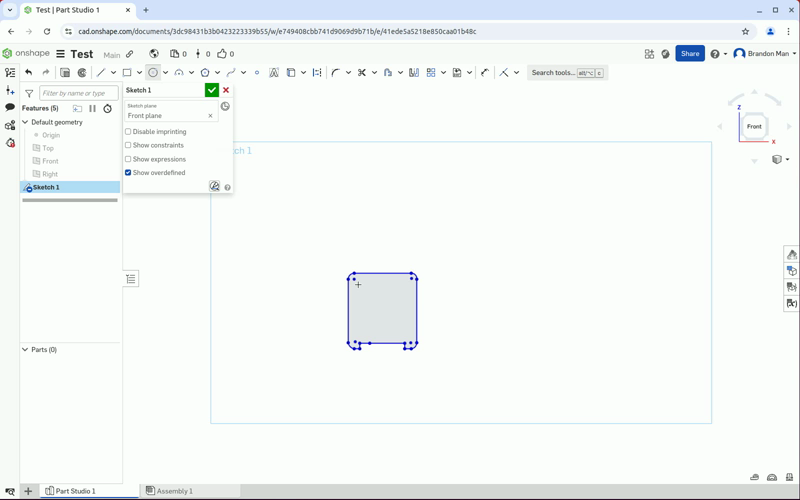
click(358, 284)
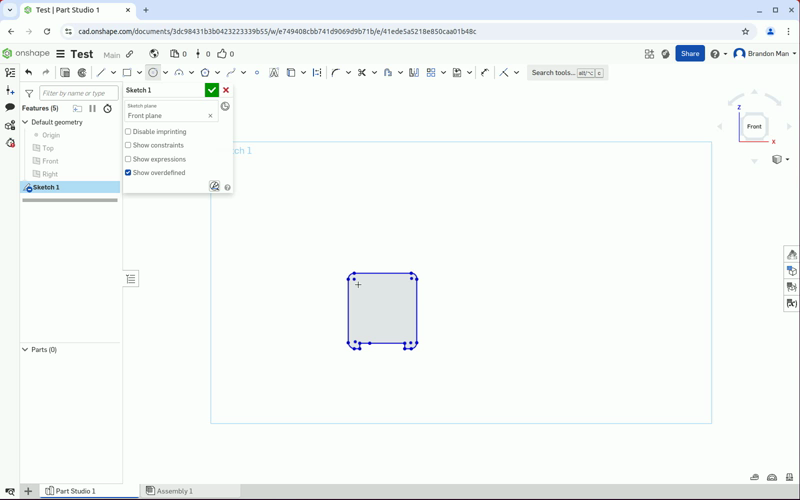
key_up(shift)
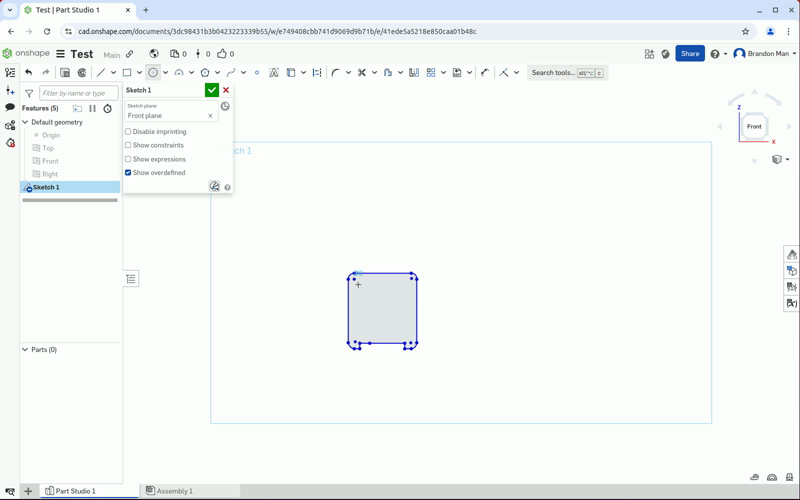
mouse_move(363, 284)
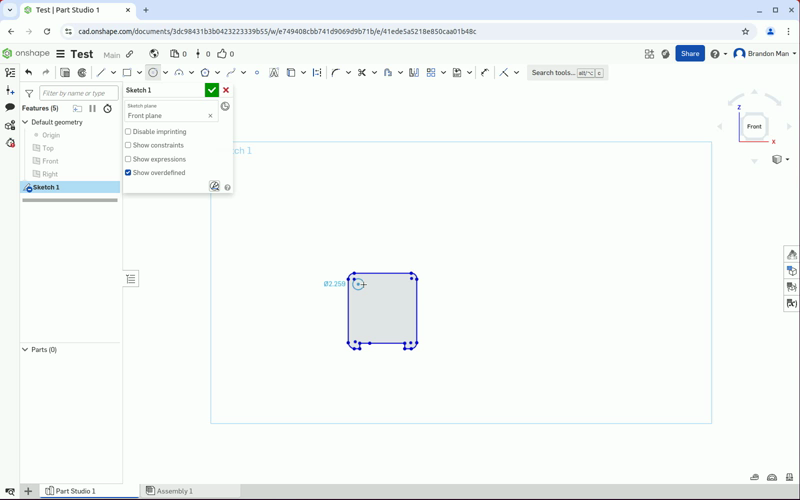
click(363, 284)
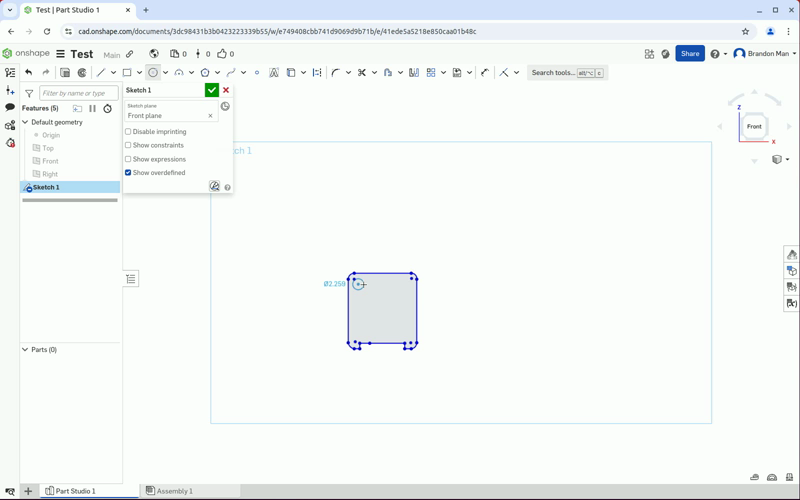
key(esc)
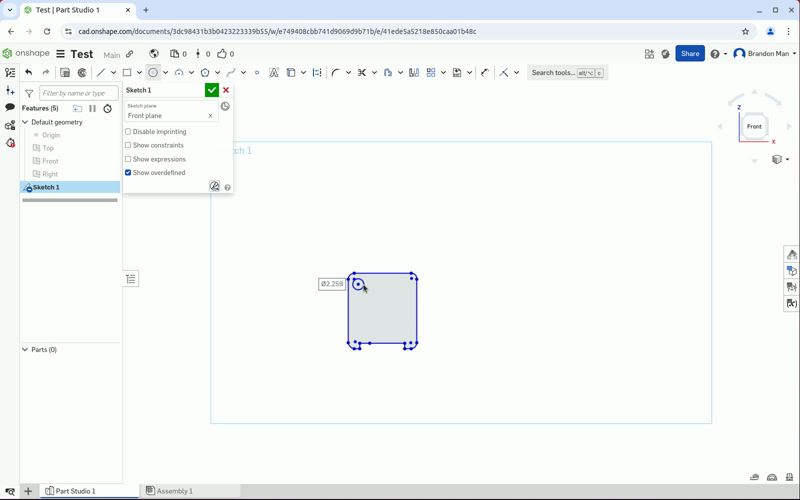
key(c)
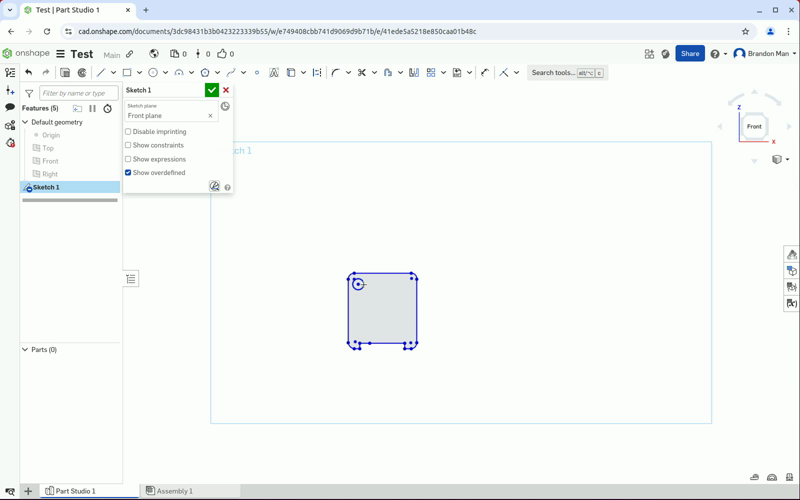
key_down(shift)
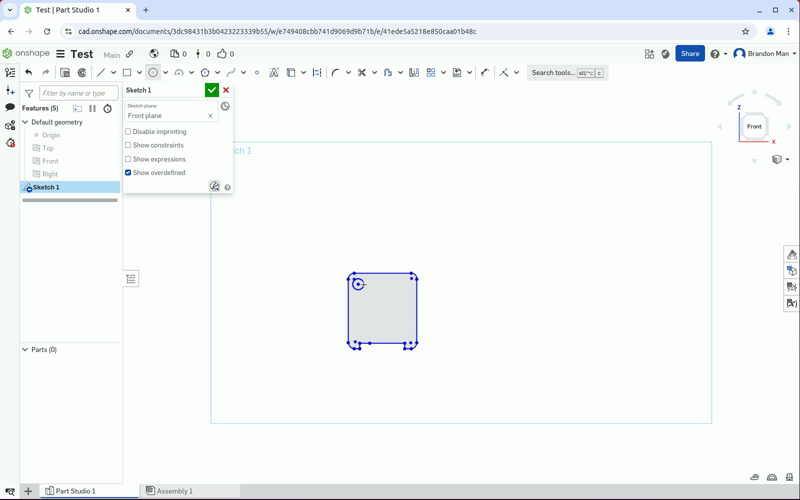
mouse_move(407, 284)
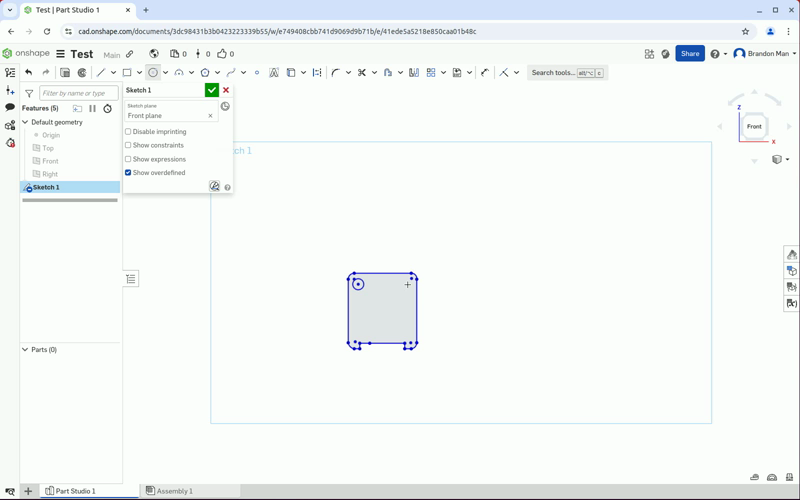
click(407, 284)
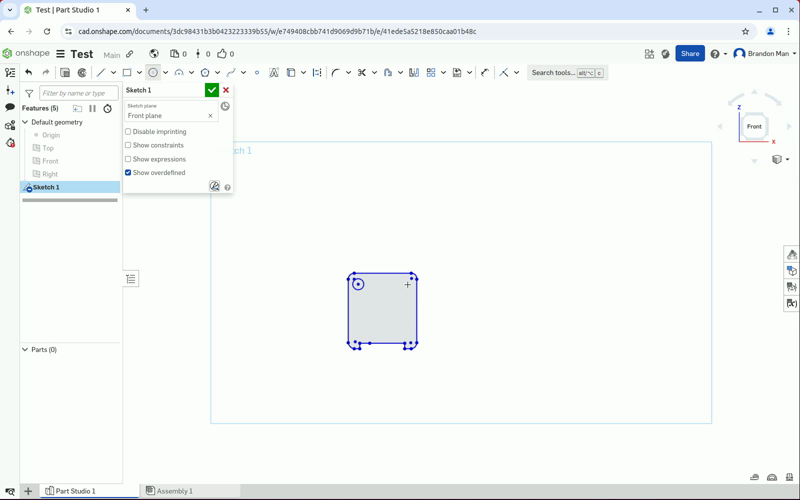
key_up(shift)
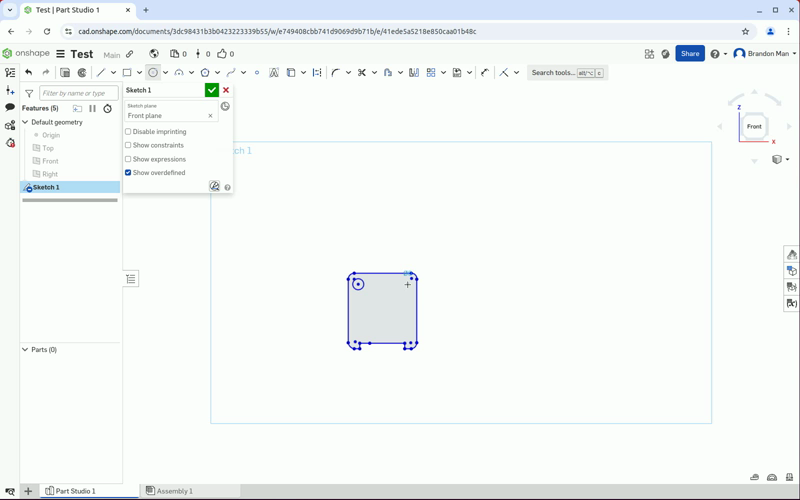
mouse_move(412, 284)
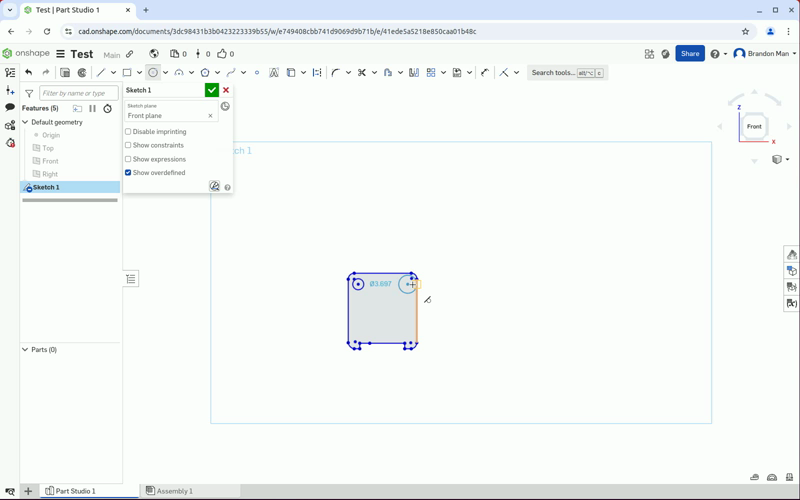
click(412, 284)
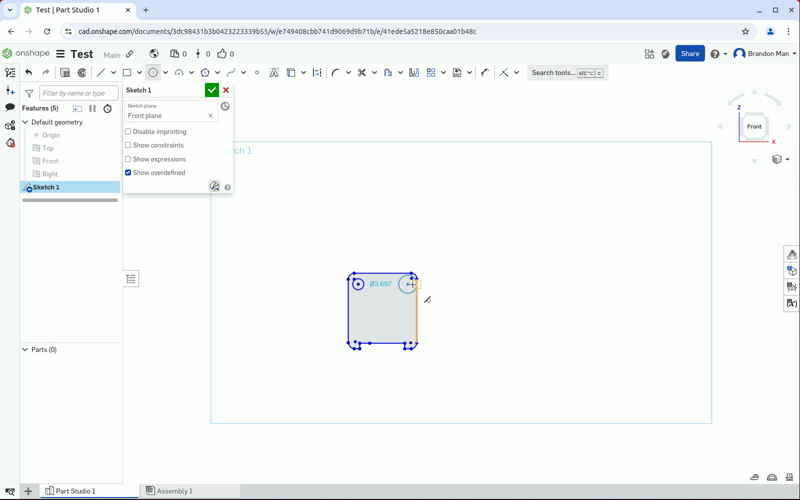
key(esc)
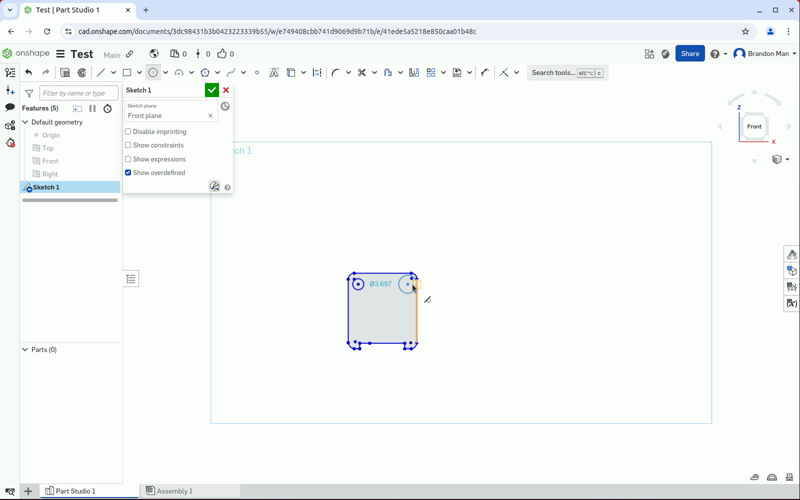
mouse_move(361, 333)
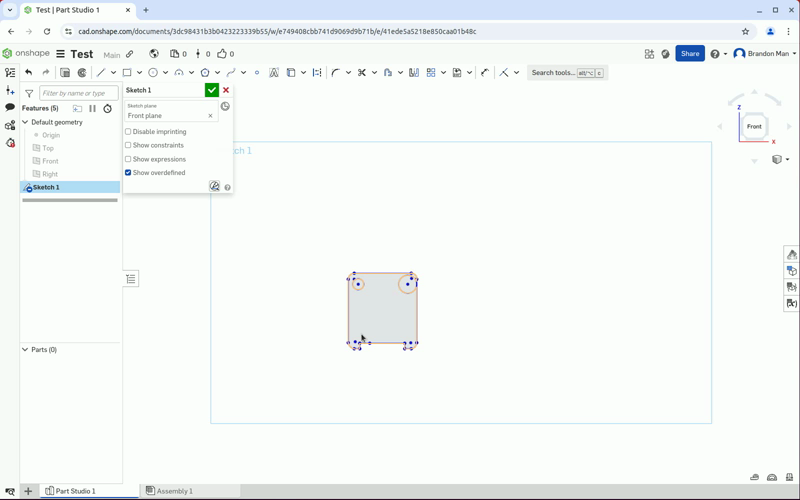
click(361, 333)
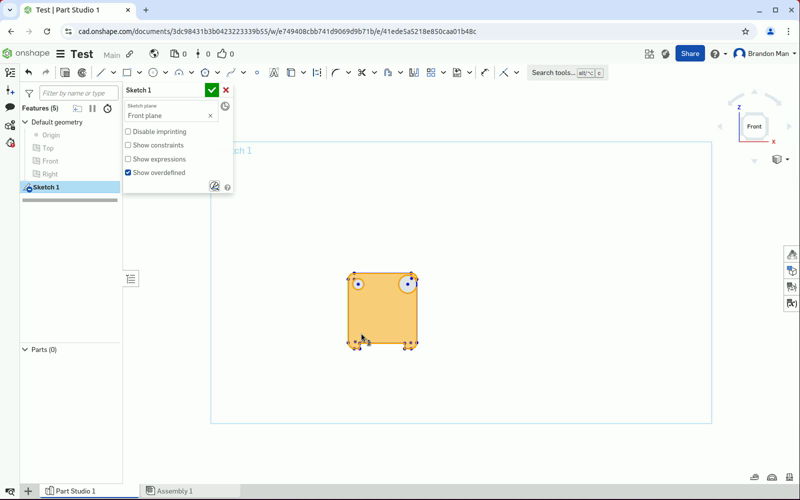
mouse_move(73, 352)
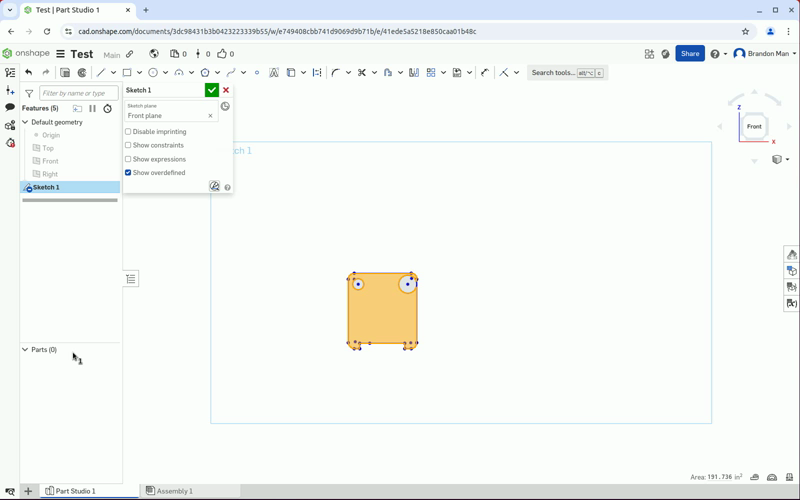
key(shift+y)
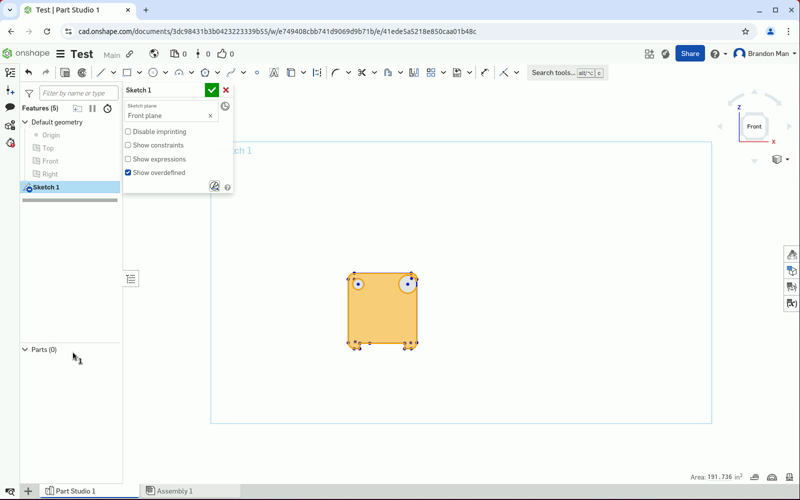
key(shift+e)
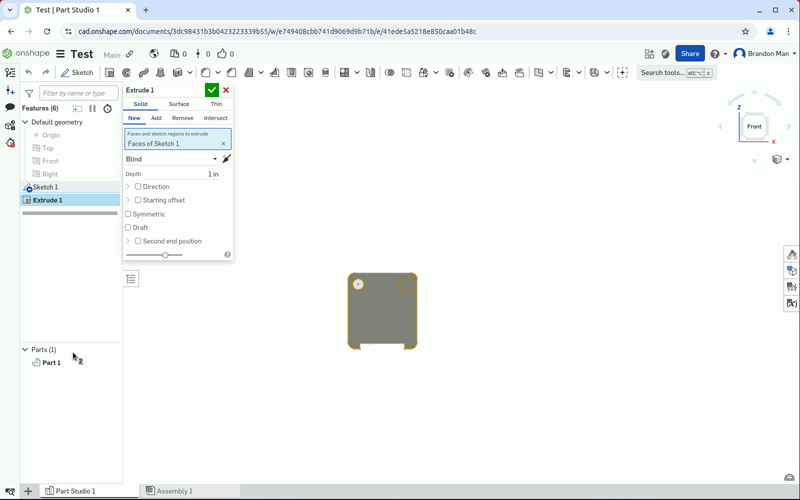
mouse_move(143, 106)
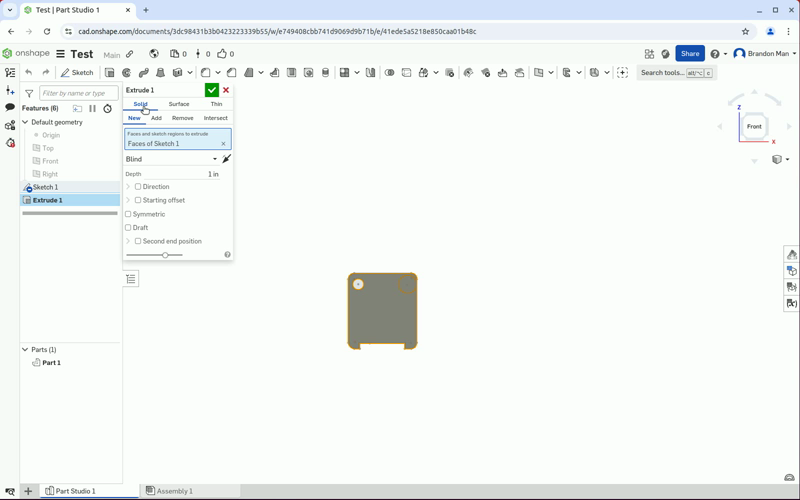
click(143, 106)
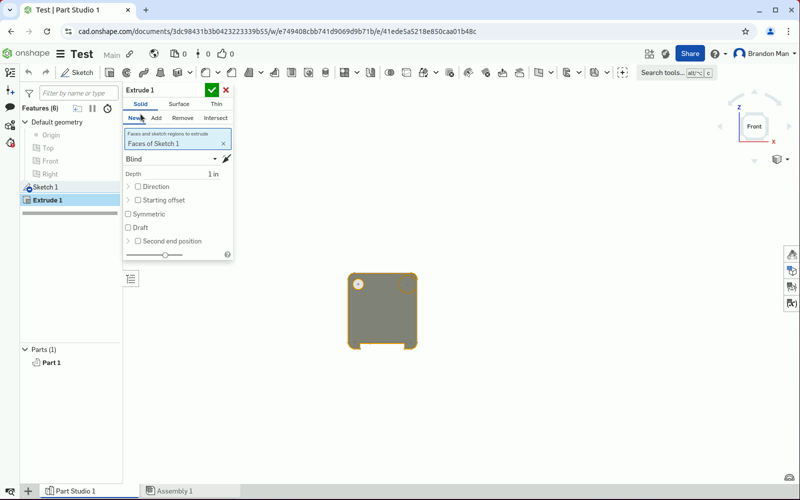
mouse_move(137, 120)
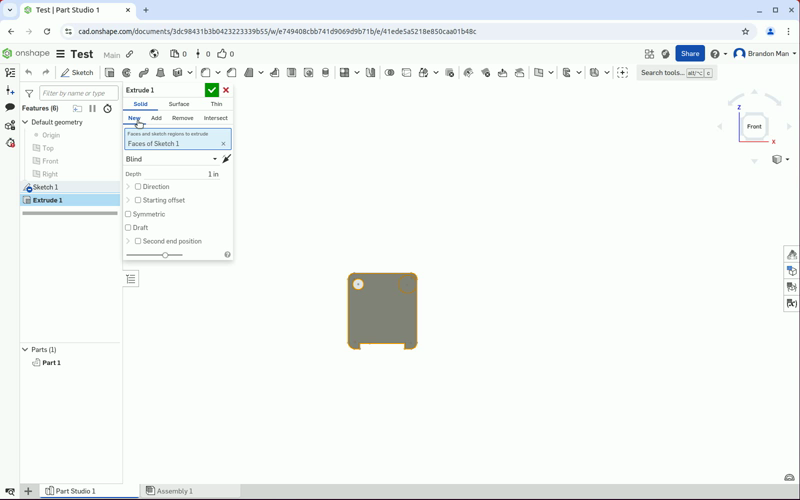
click(137, 120)
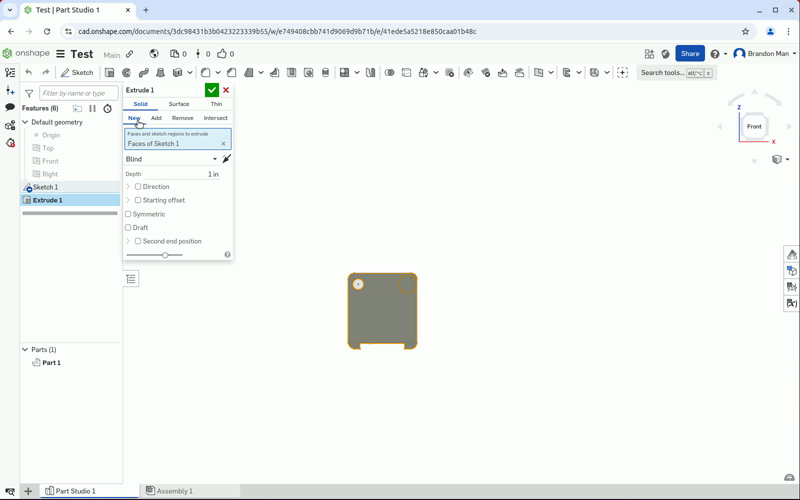
key(tab, 4)
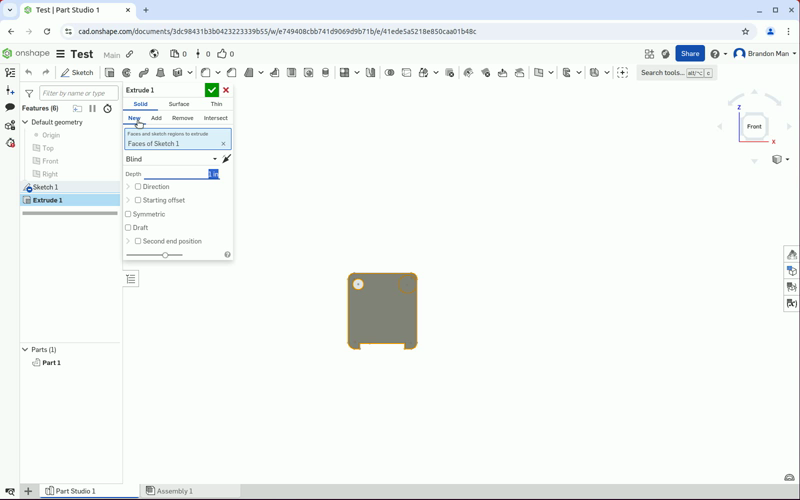
text(0.963)
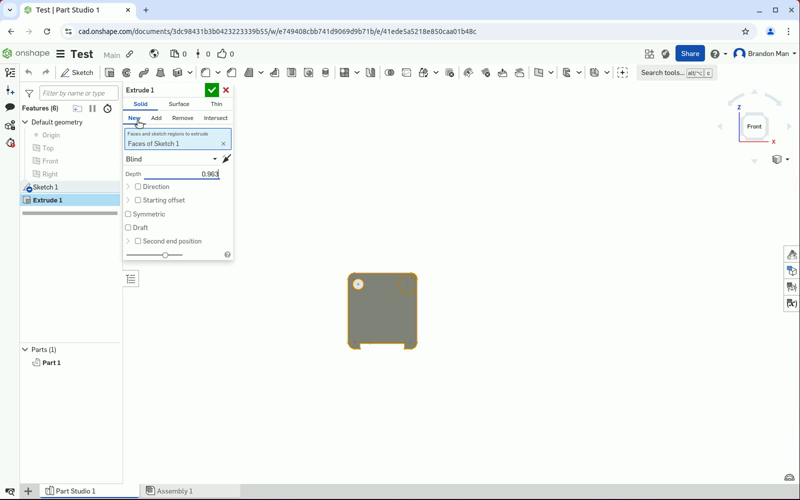
key(enter)
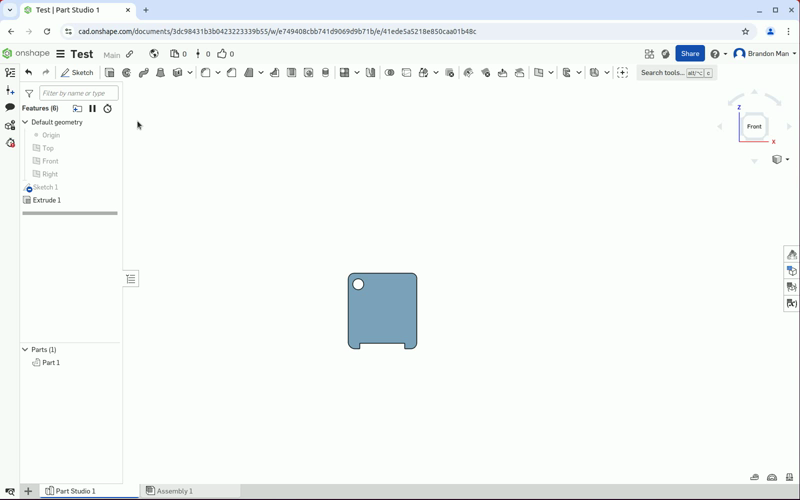
key(shift+h)
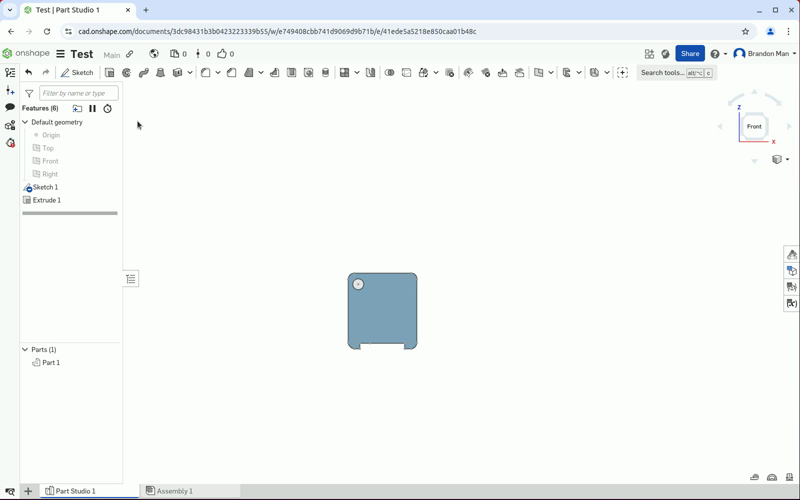
key(shift+h)
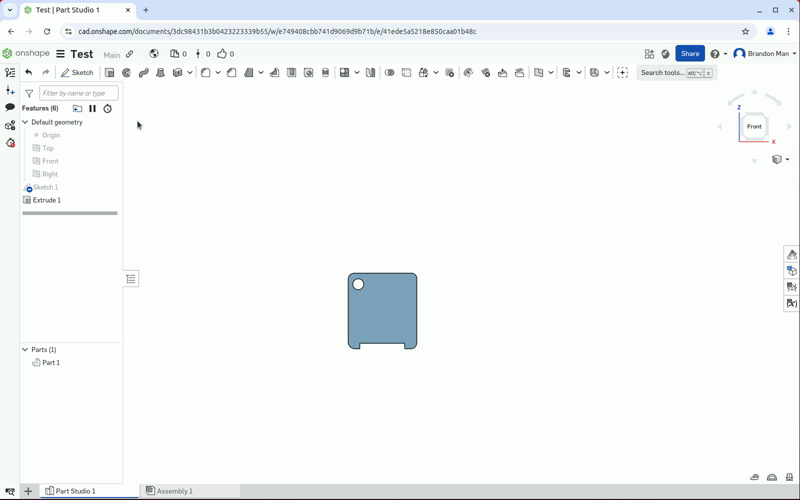
mouse_move(73, 189)
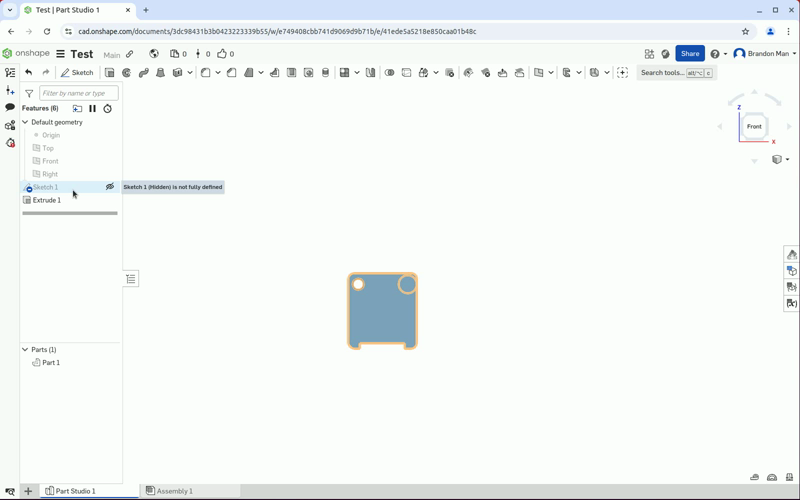
click(73, 189)
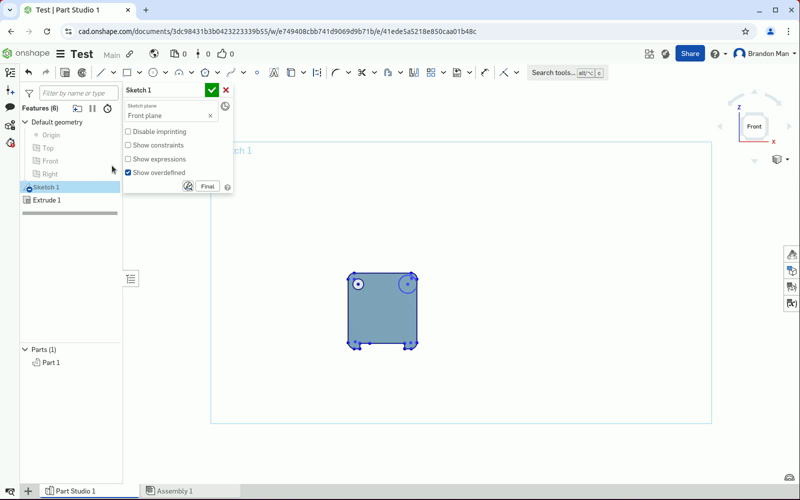
mouse_move(229, 92)
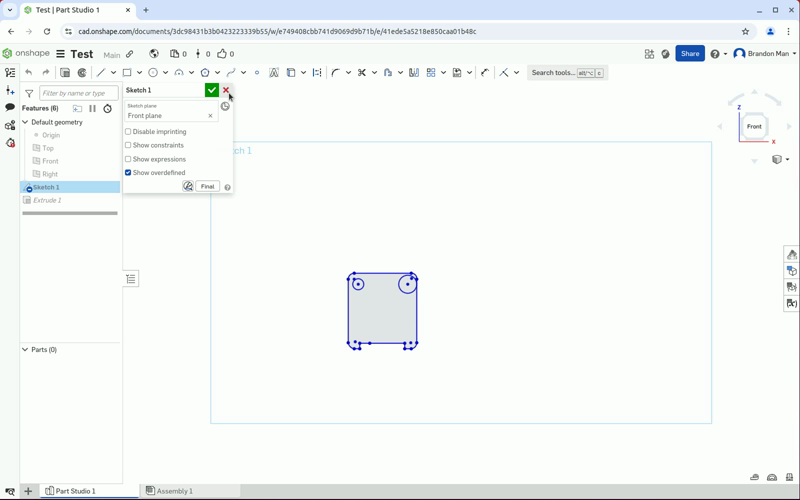
click(229, 92)
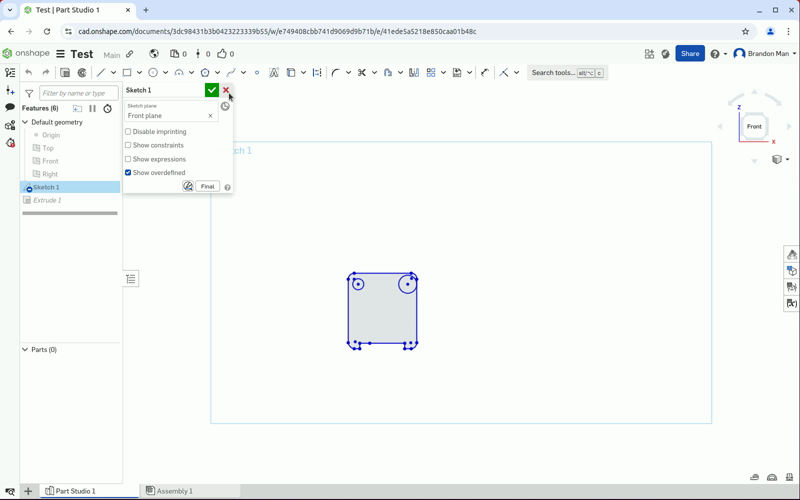
key(shift+s)
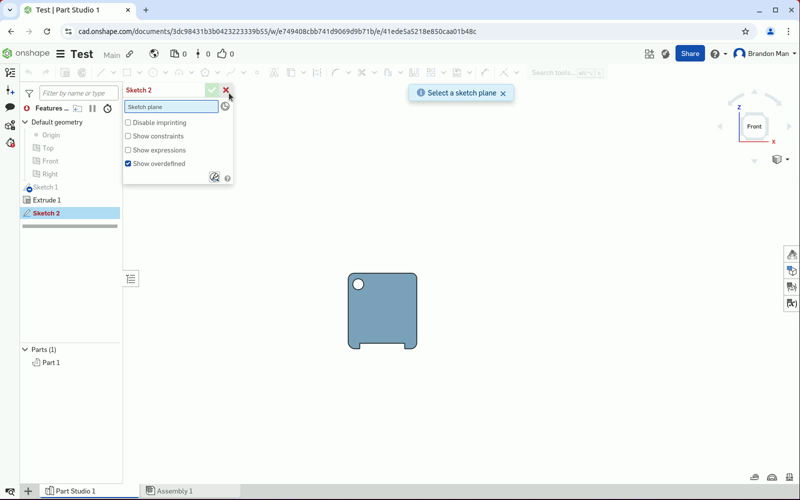
mouse_move(73, 163)
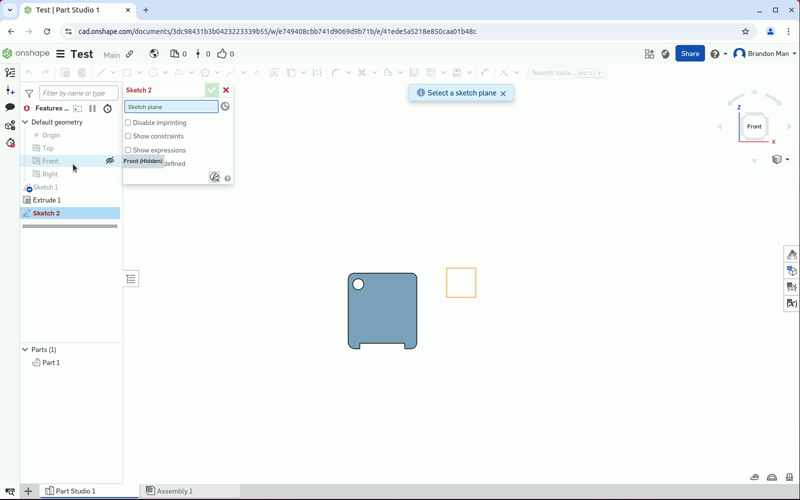
click(73, 163)
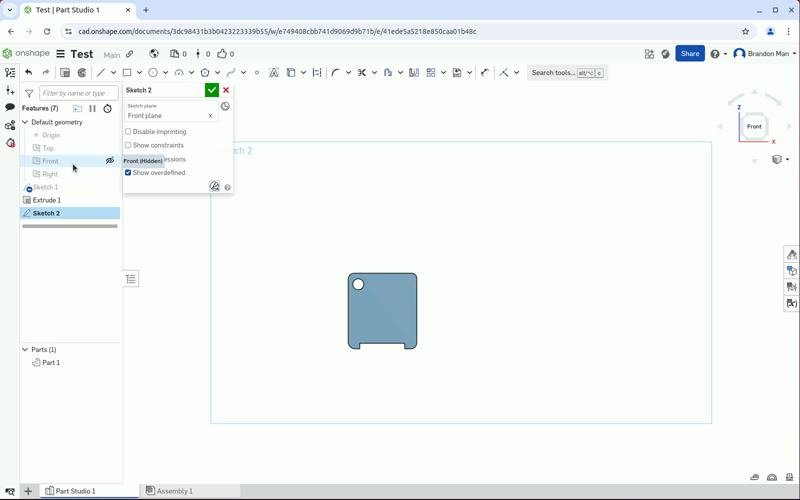
mouse_move(73, 352)
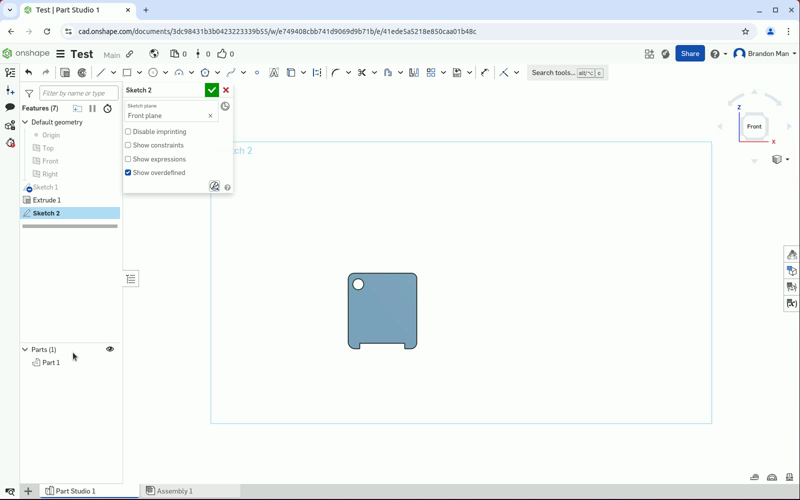
key(y)
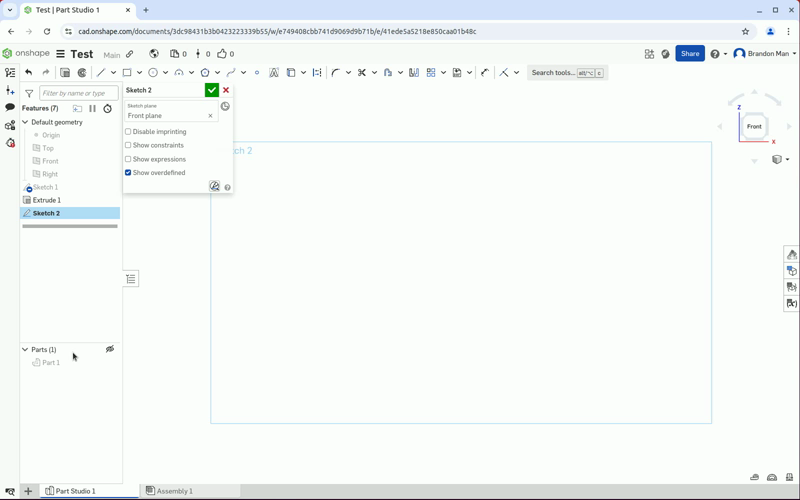
key(l)
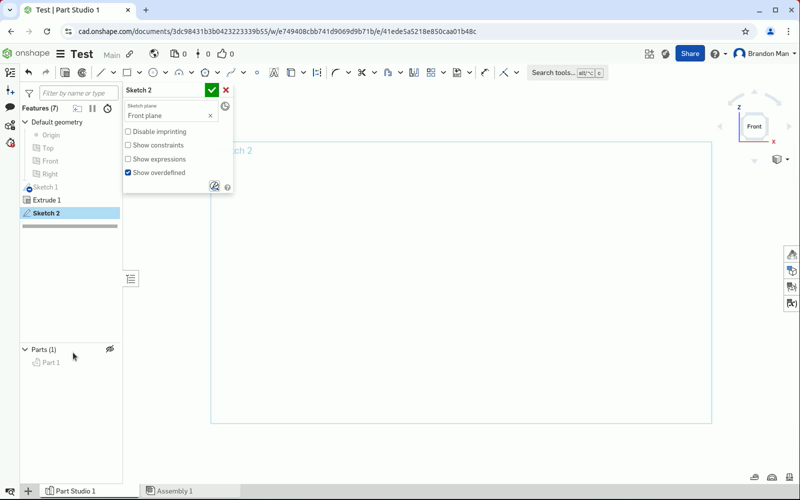
key_down(shift)
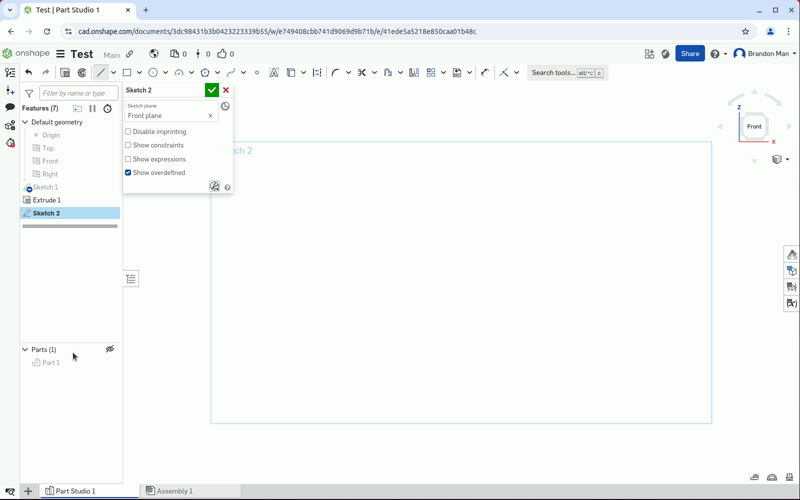
mouse_move(359, 348)
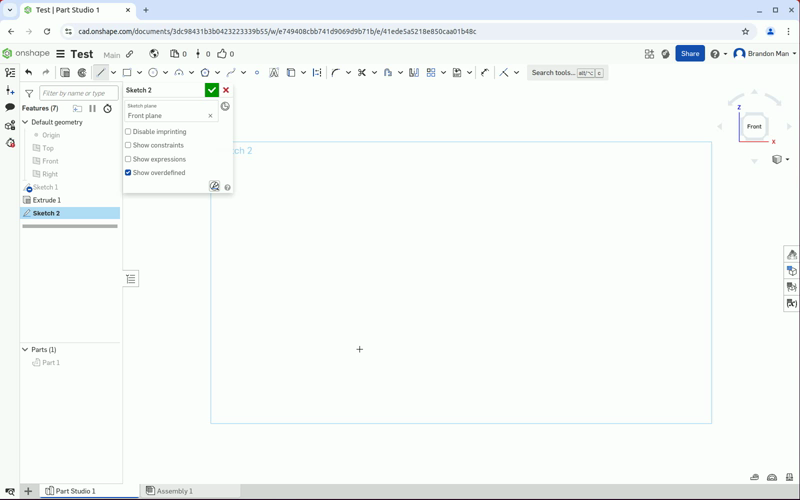
click(359, 348)
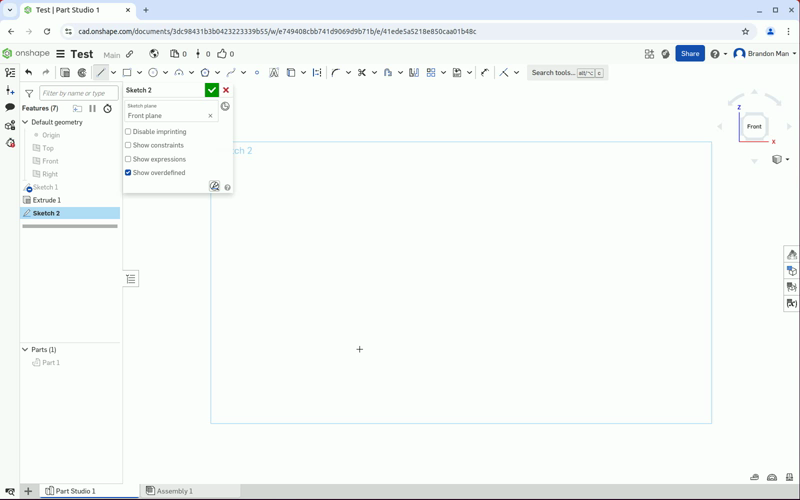
key_up(shift)
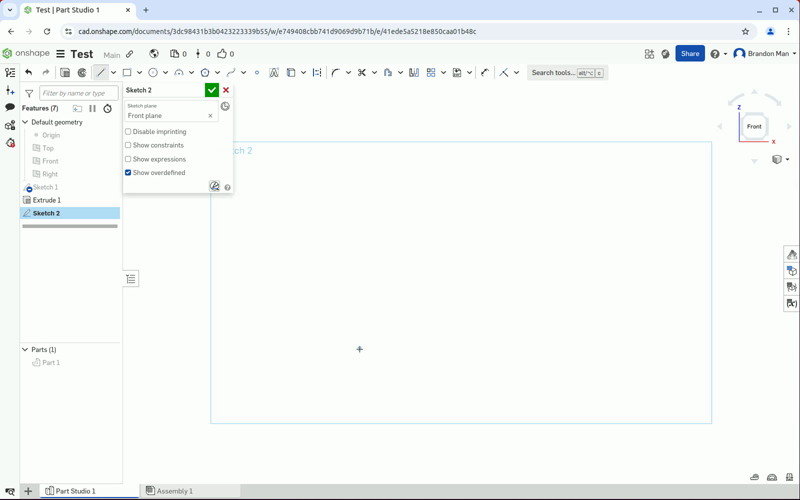
key_down(shift)
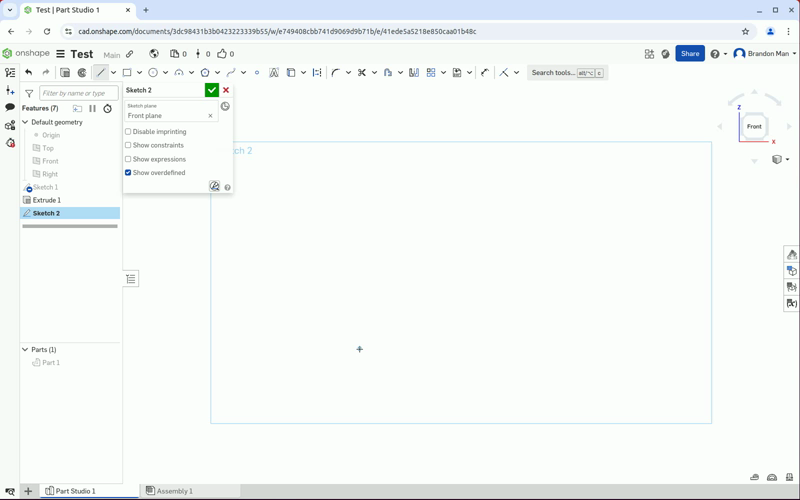
mouse_move(389, 348)
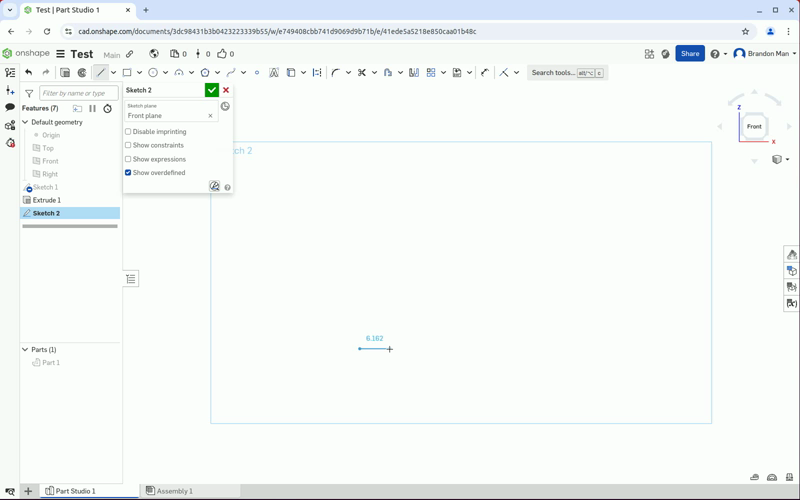
mouse_move(405, 348)
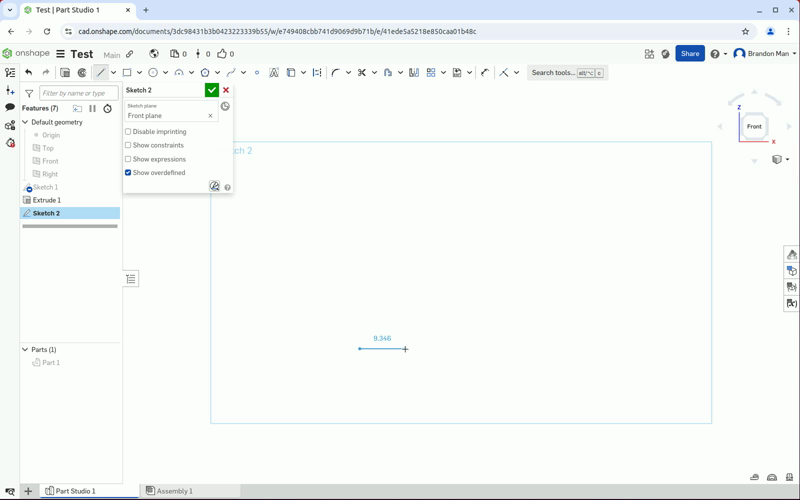
click(405, 348)
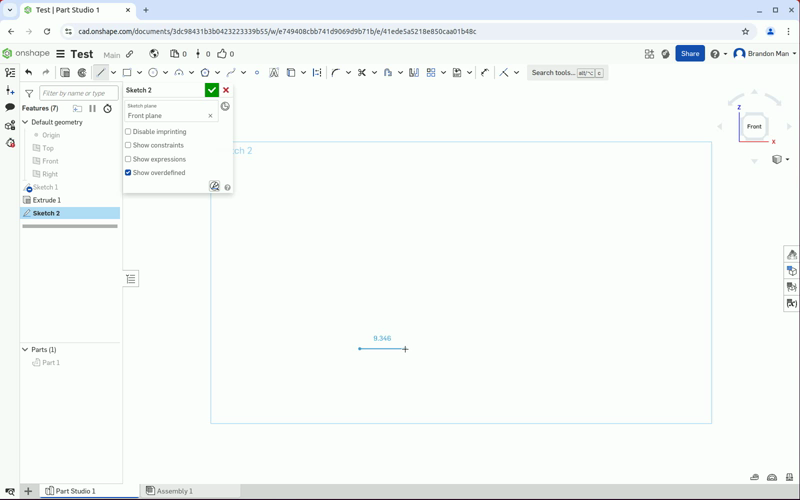
key_up(shift)
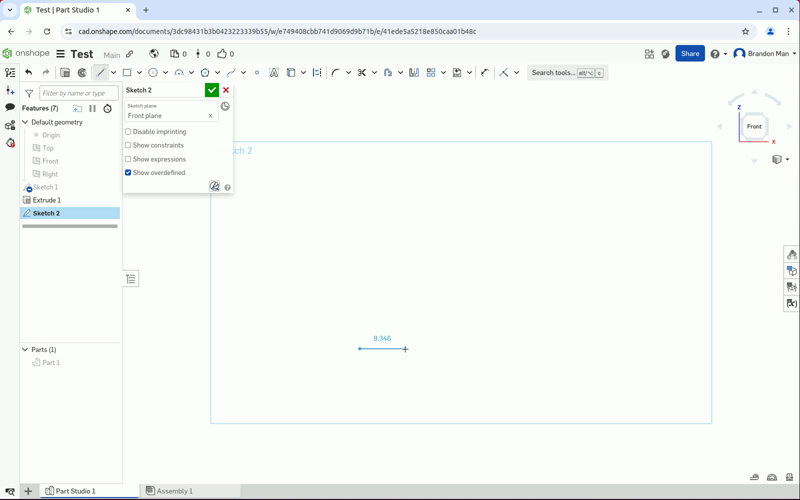
key_down(shift)
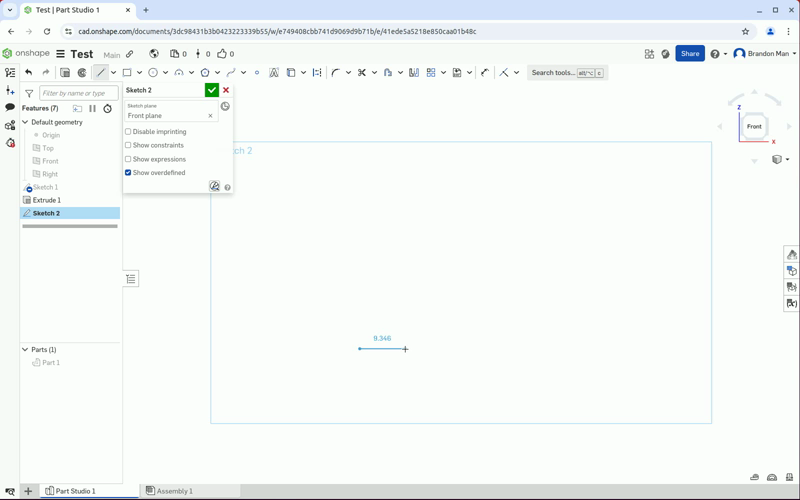
mouse_move(435, 348)
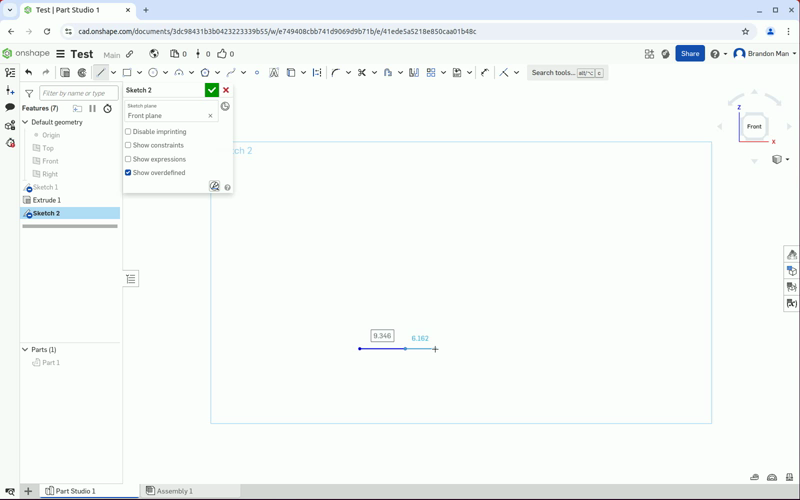
mouse_move(405, 343)
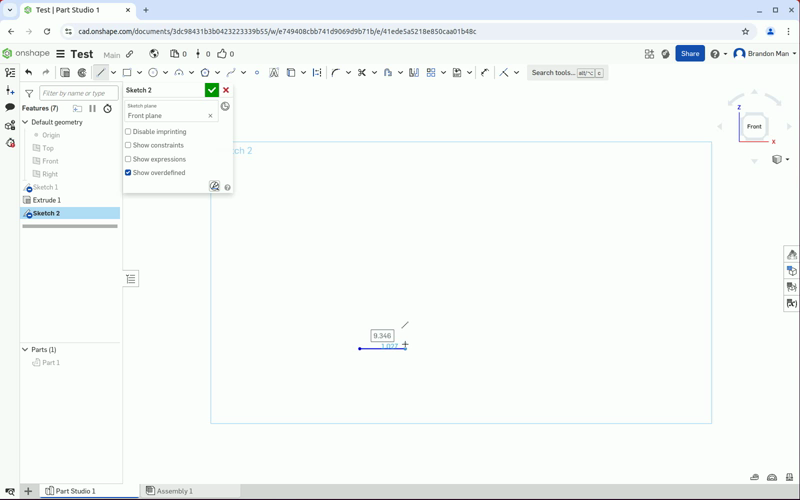
scroll(6)
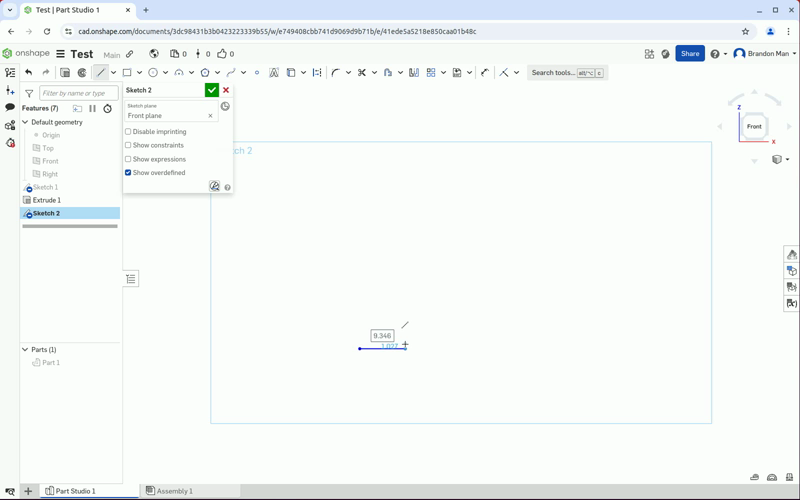
scroll(6)
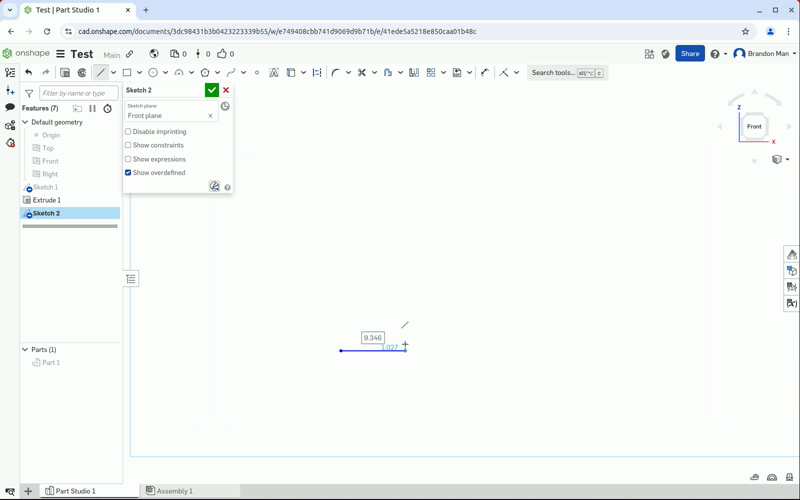
scroll(6)
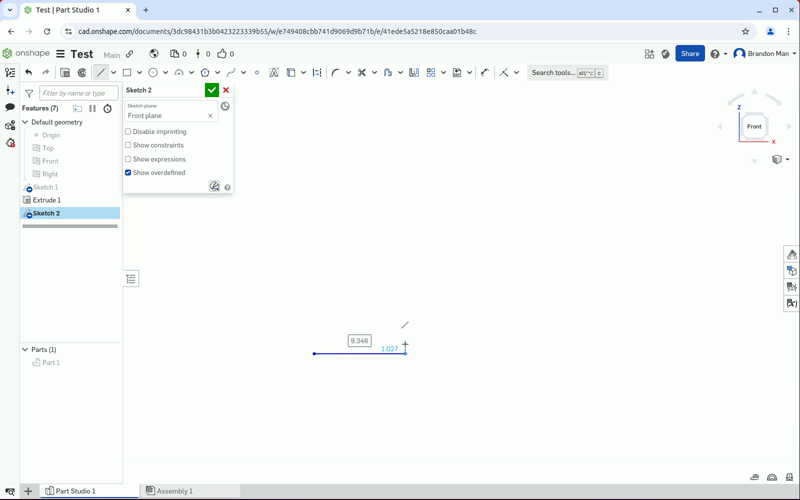
scroll(6)
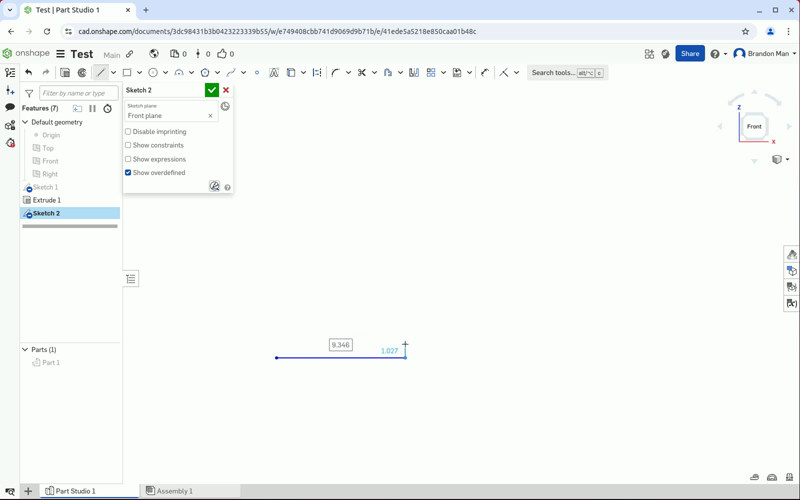
scroll(6)
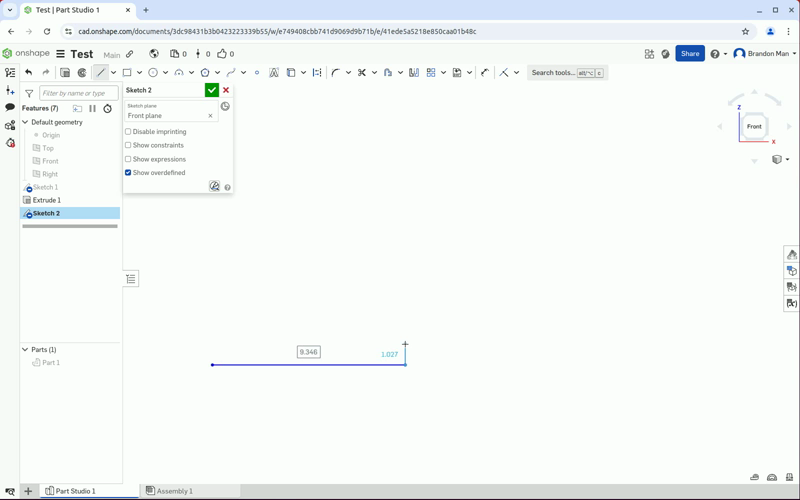
scroll(6)
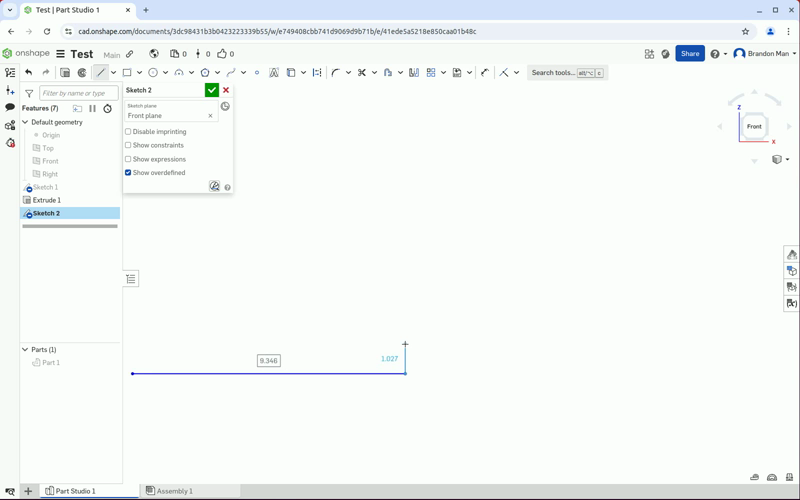
scroll(6)
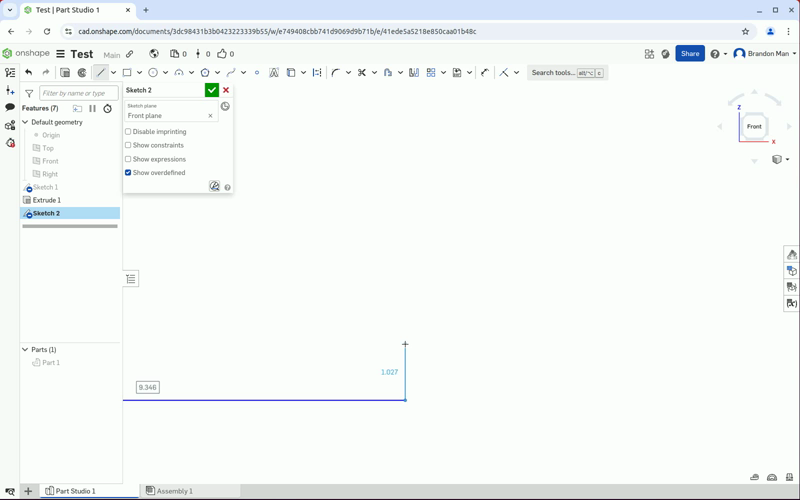
click(405, 343)
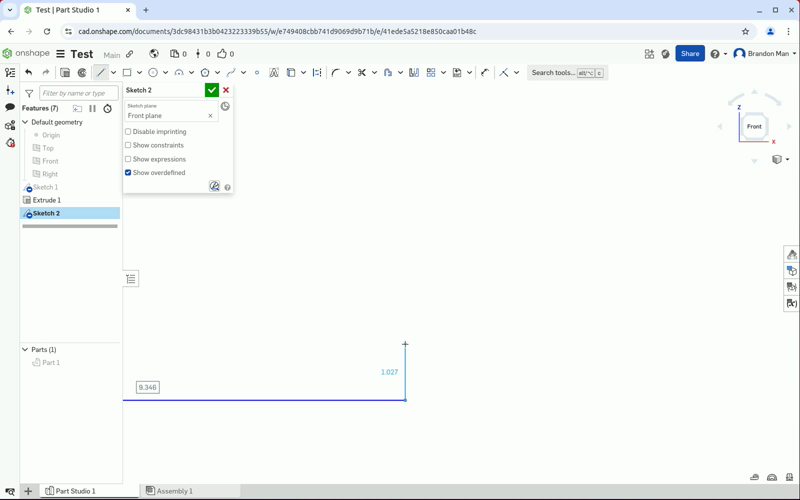
scroll(-6)
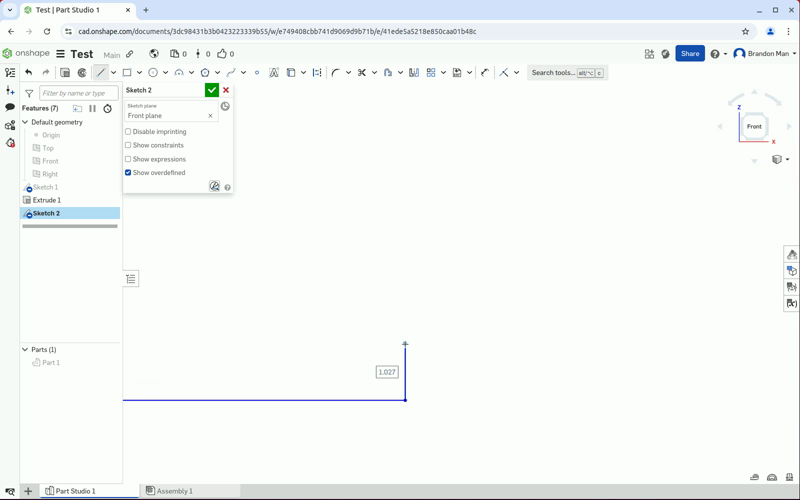
scroll(-6)
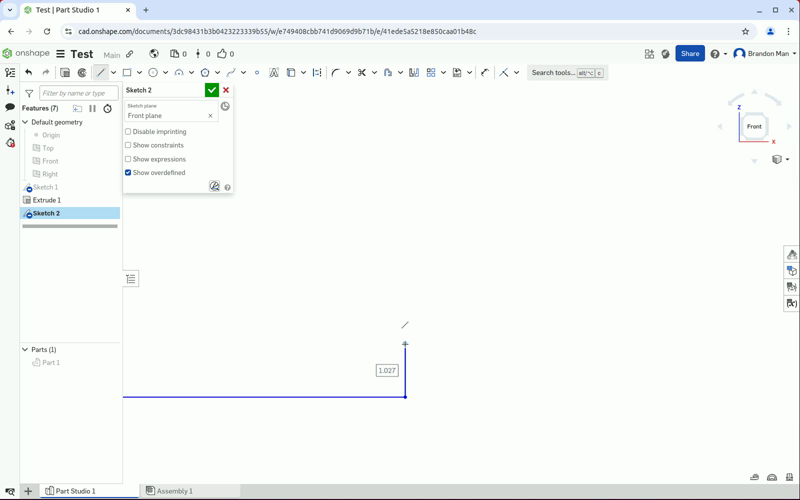
scroll(-6)
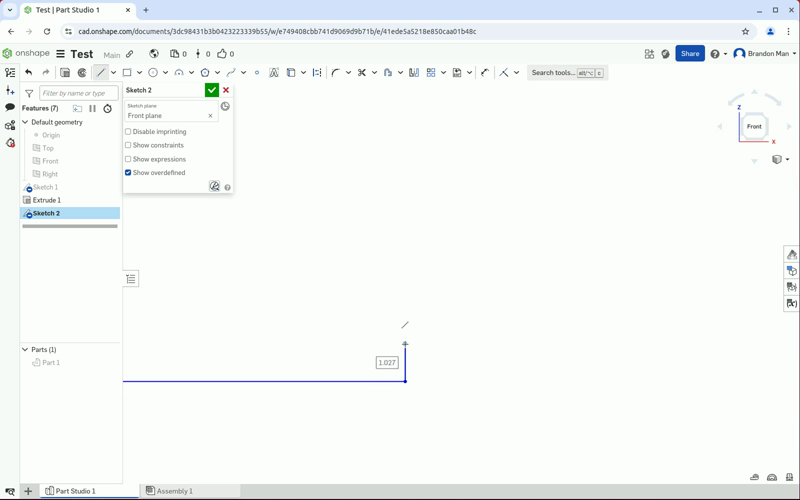
scroll(-6)
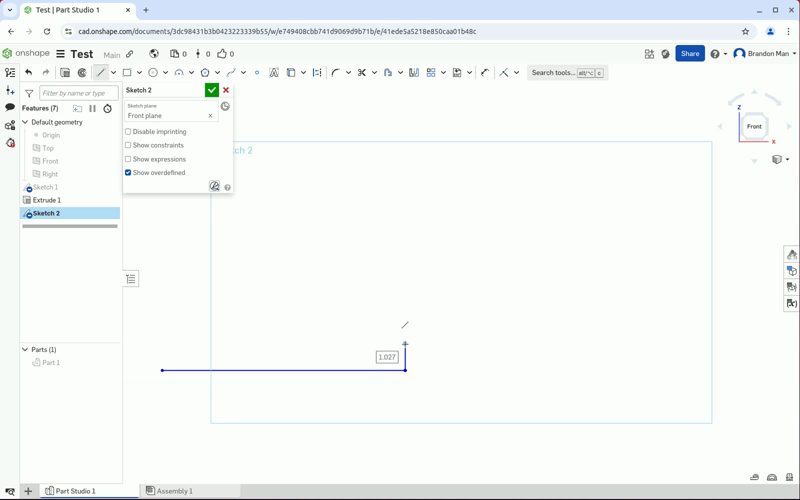
scroll(-6)
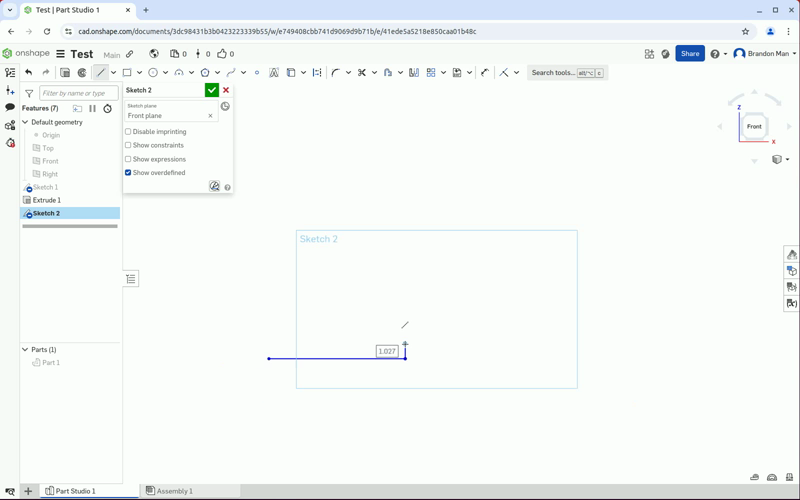
scroll(-6)
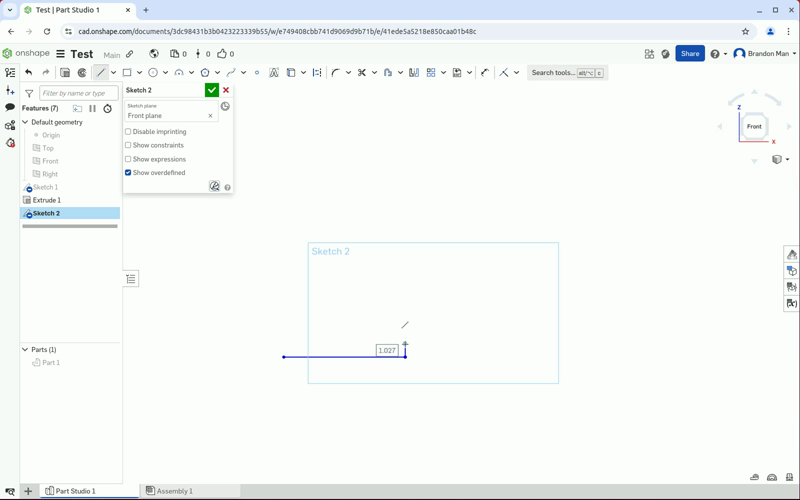
scroll(-6)
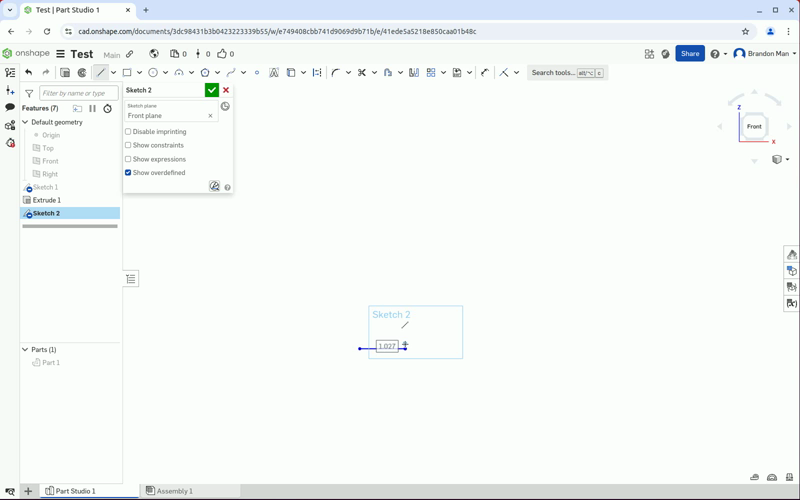
key_up(shift)
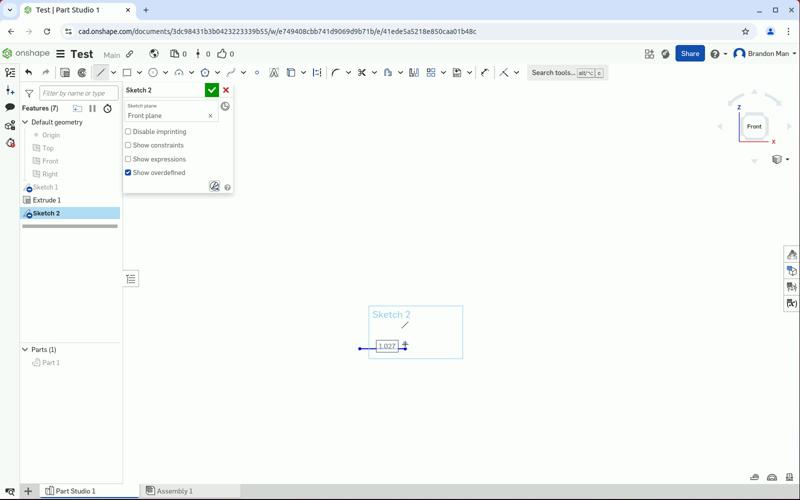
key_down(shift)
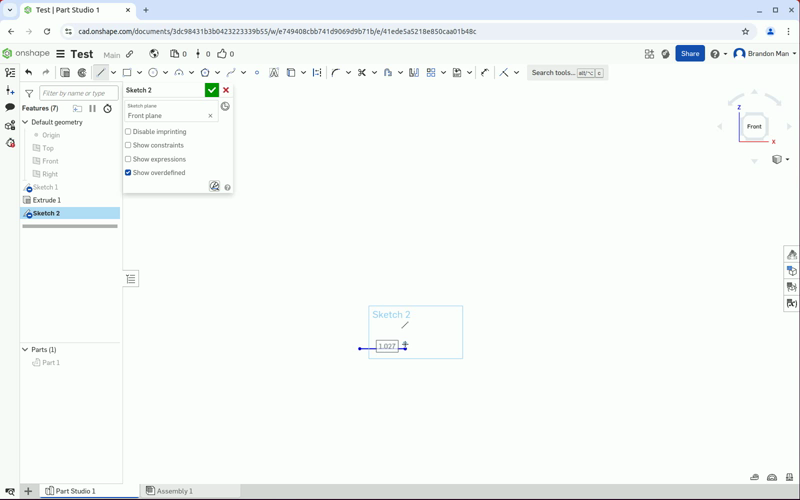
mouse_move(435, 343)
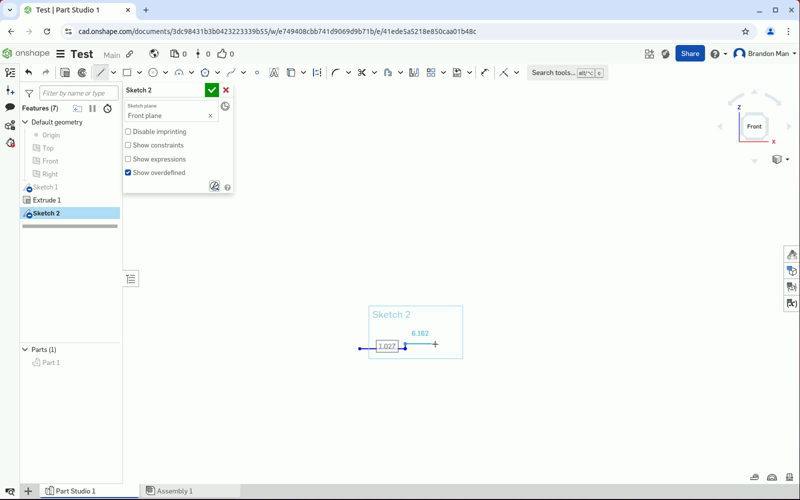
mouse_move(368, 343)
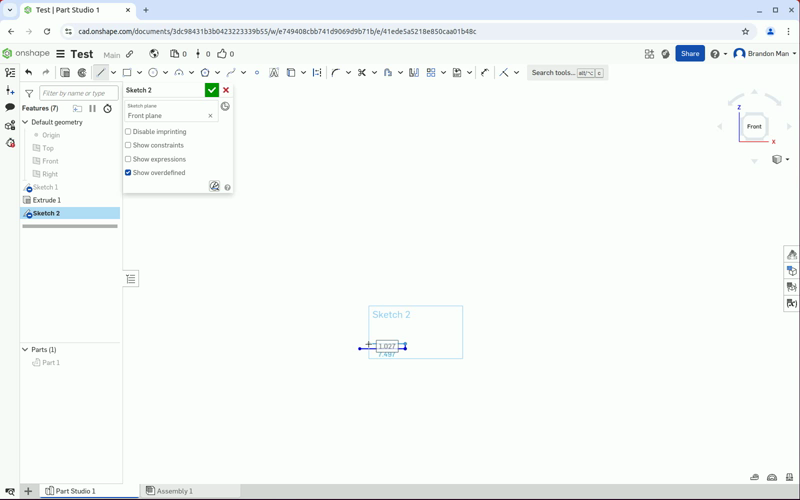
click(368, 343)
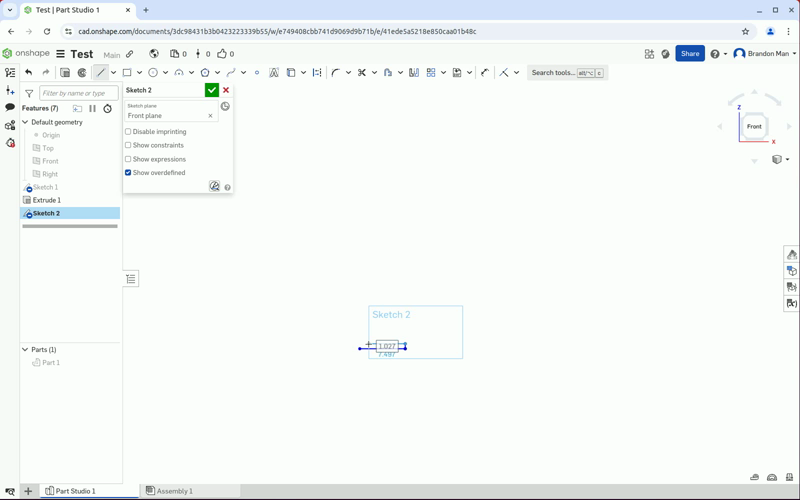
key_up(shift)
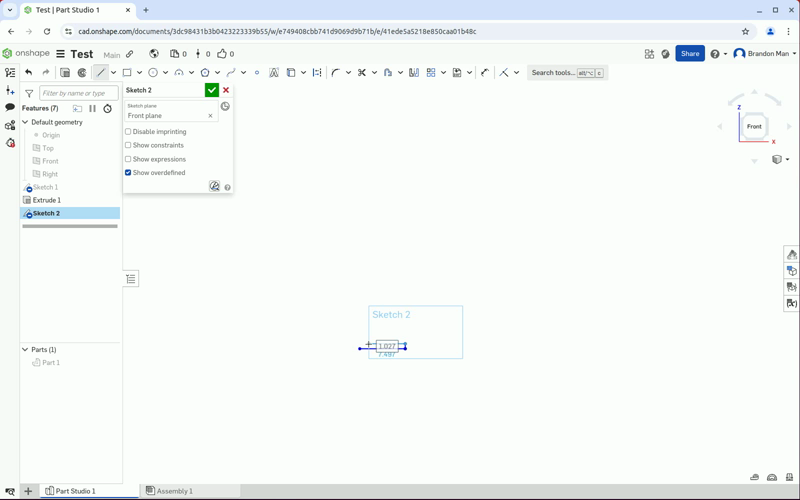
key_down(shift)
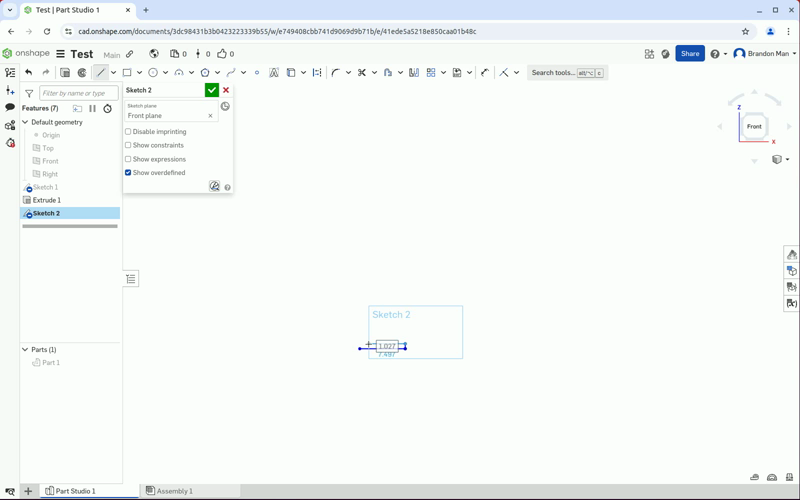
mouse_move(398, 343)
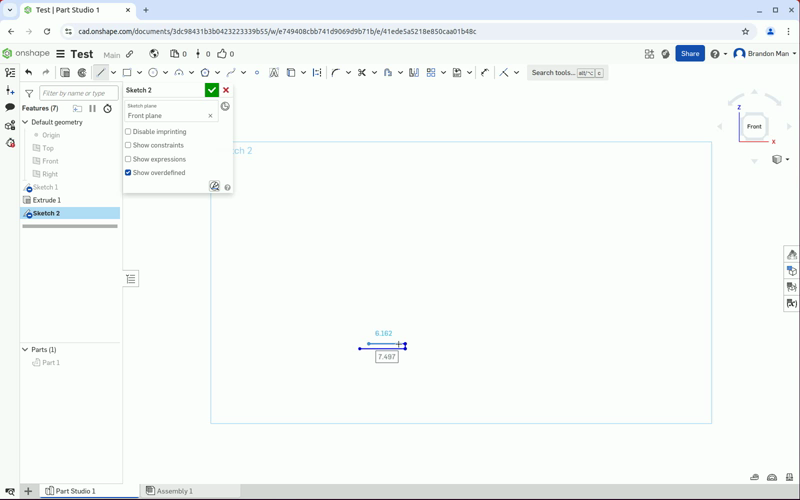
mouse_move(359, 343)
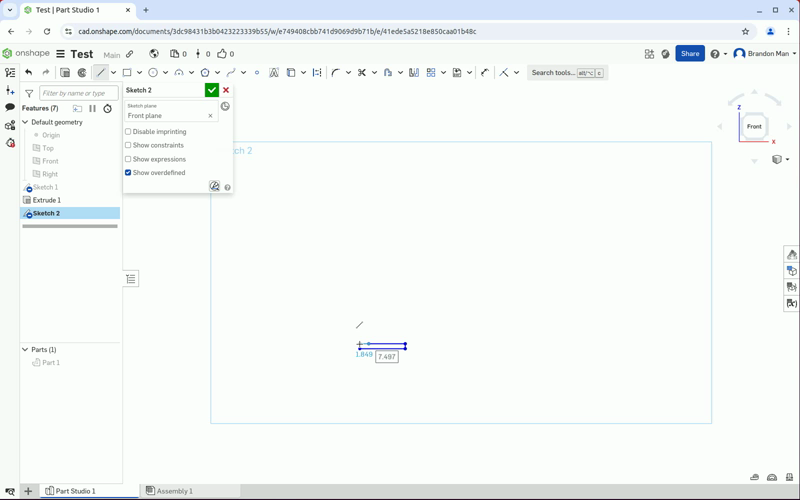
click(359, 343)
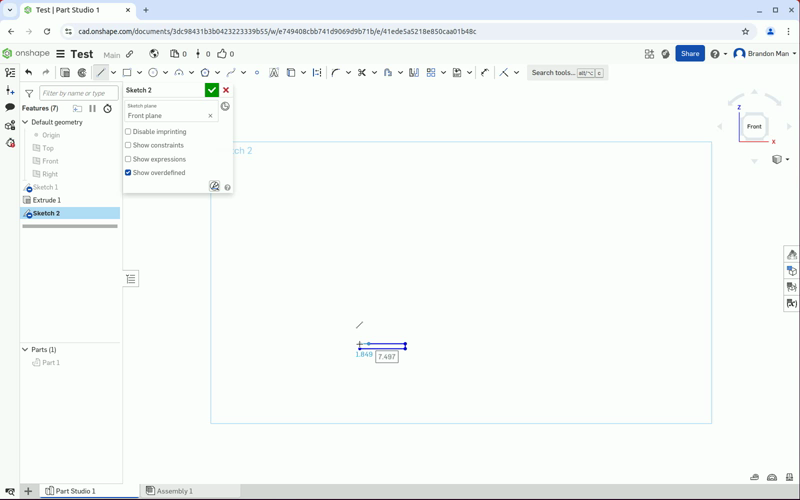
key_up(shift)
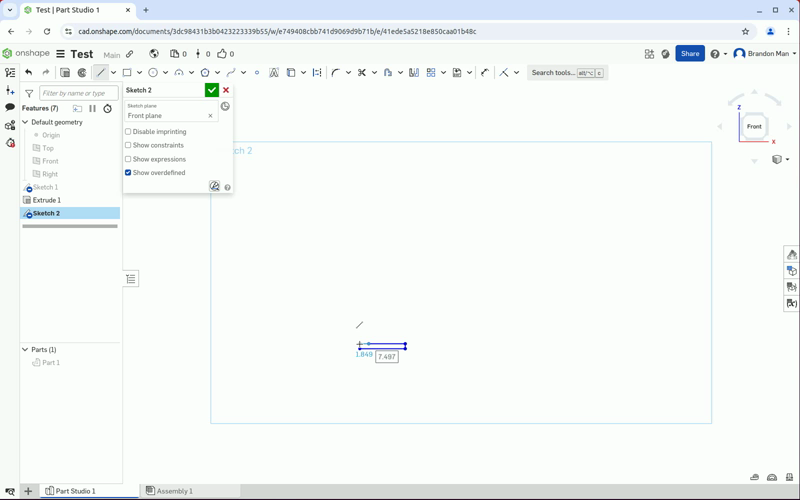
mouse_move(389, 343)
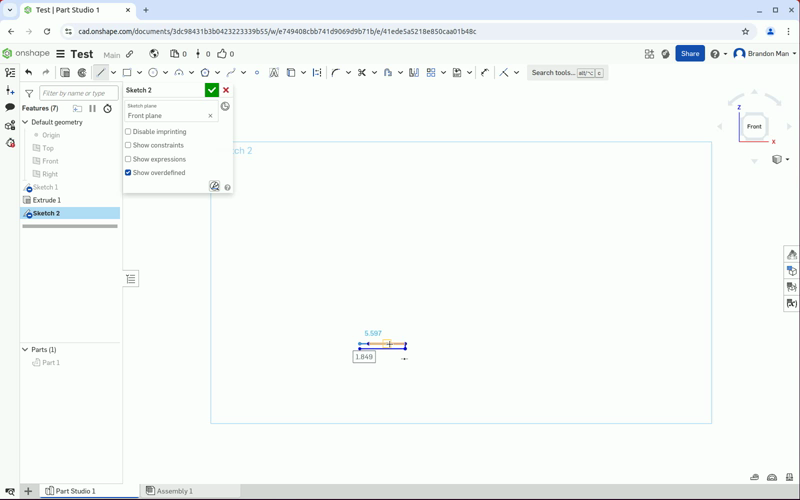
key_down(shift)
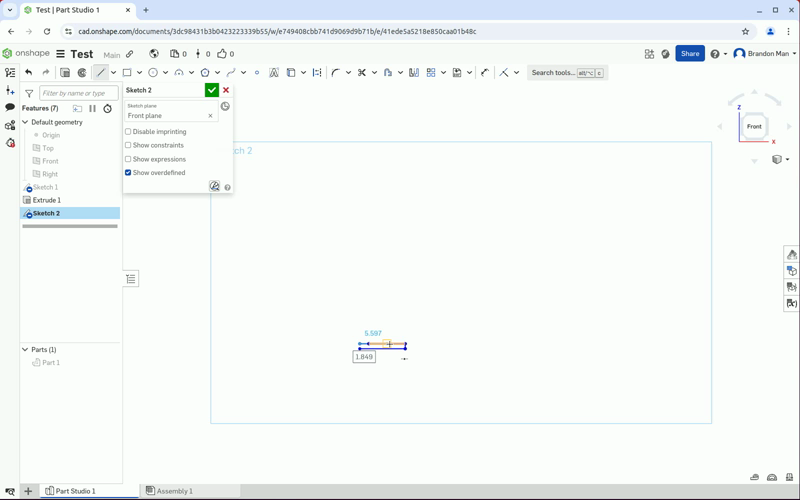
mouse_move(359, 348)
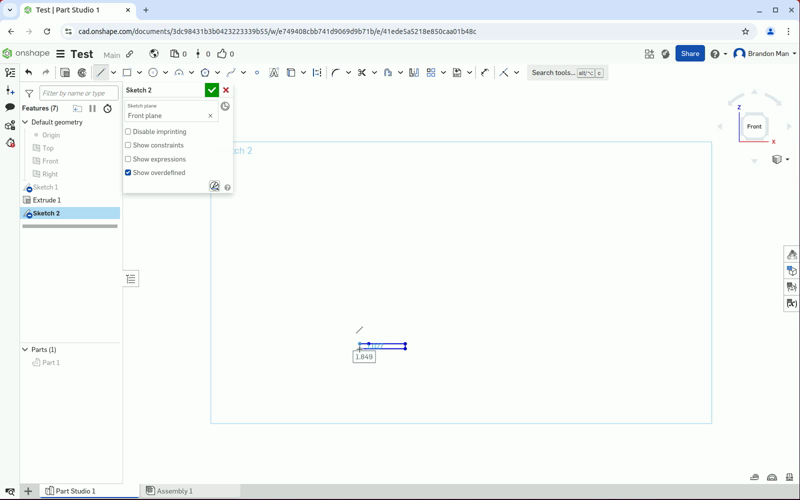
scroll(6)
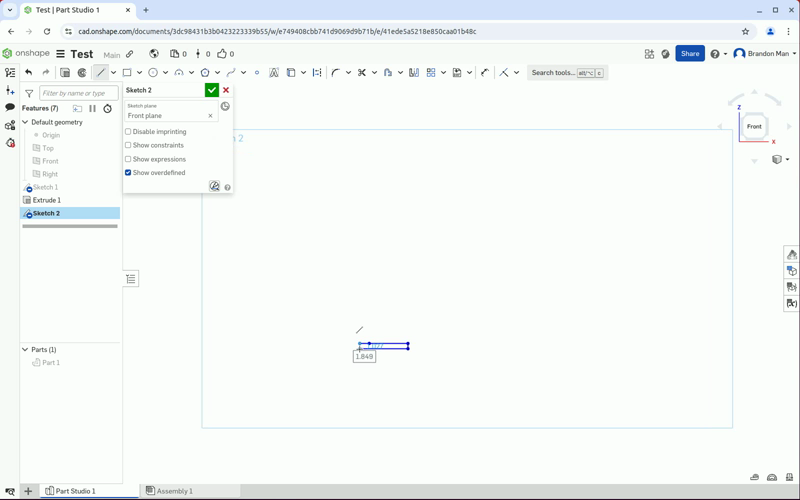
scroll(6)
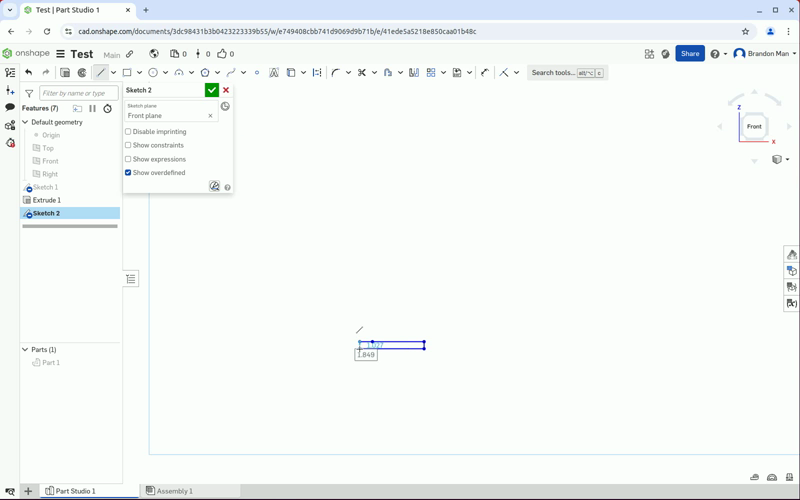
scroll(6)
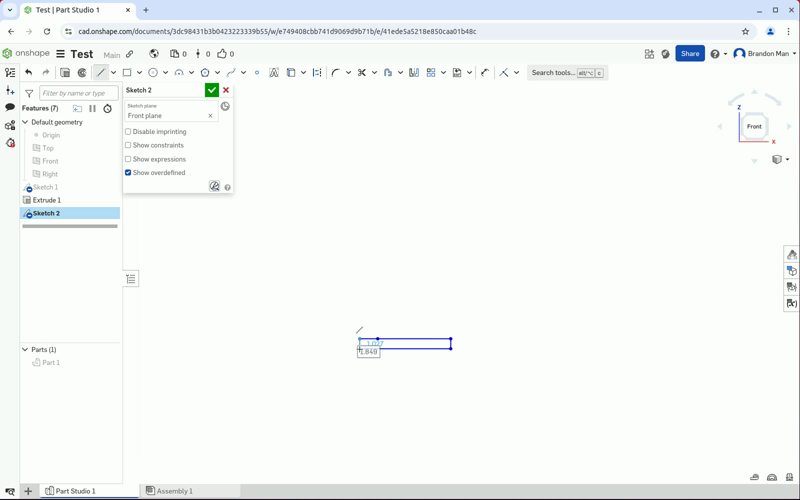
scroll(6)
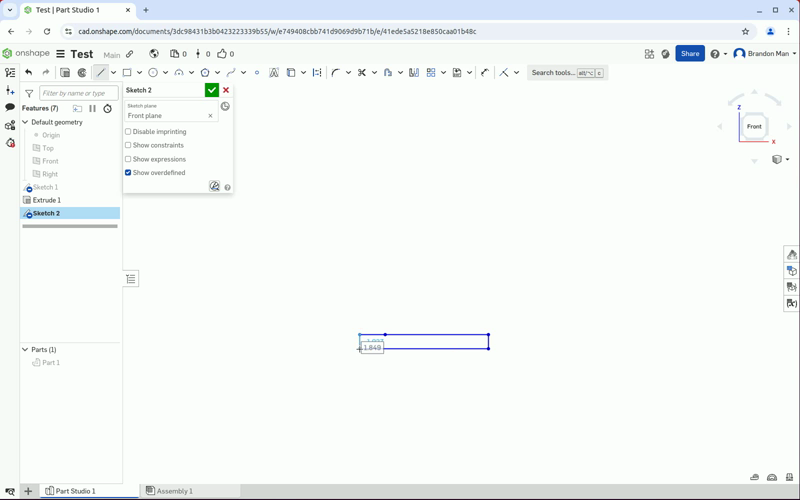
scroll(6)
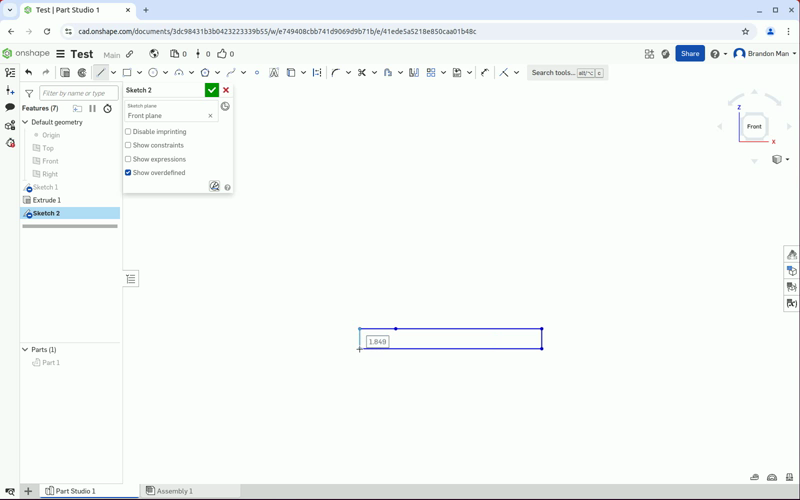
scroll(6)
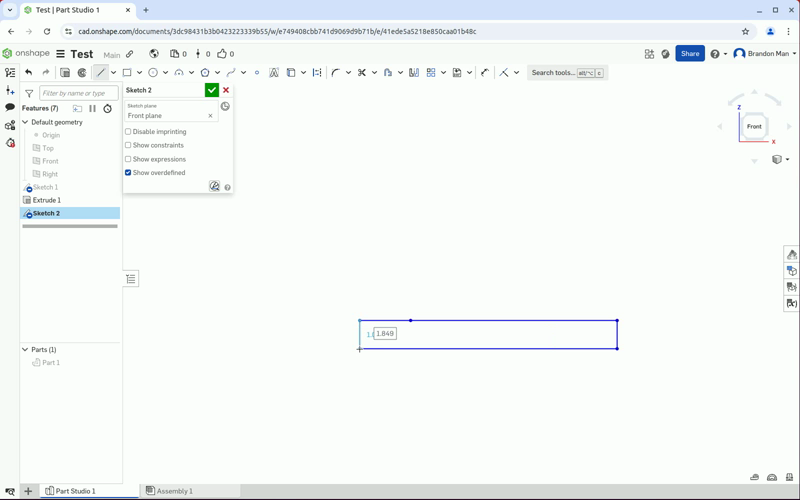
scroll(6)
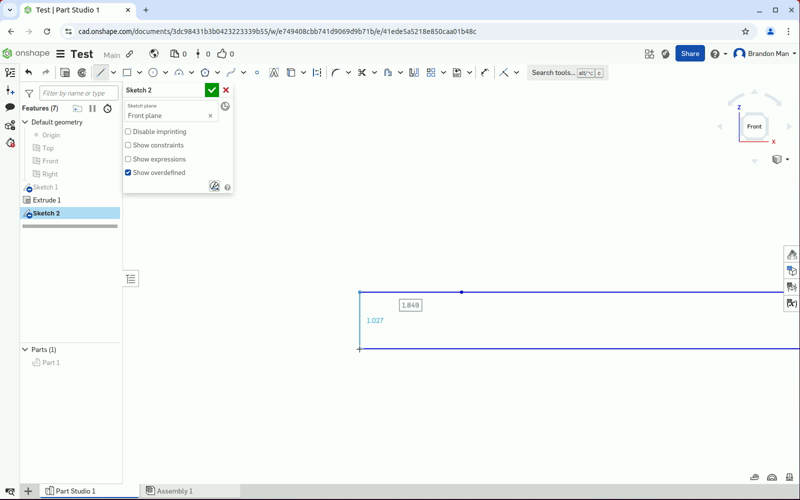
key_up(shift)
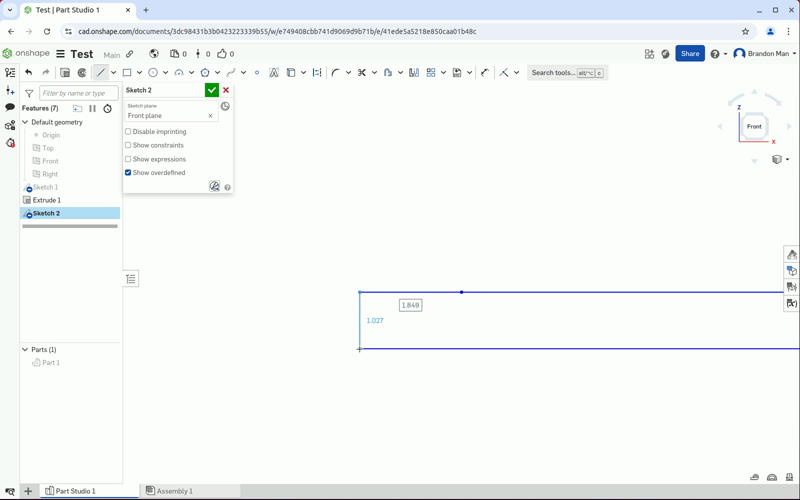
click(359, 348)
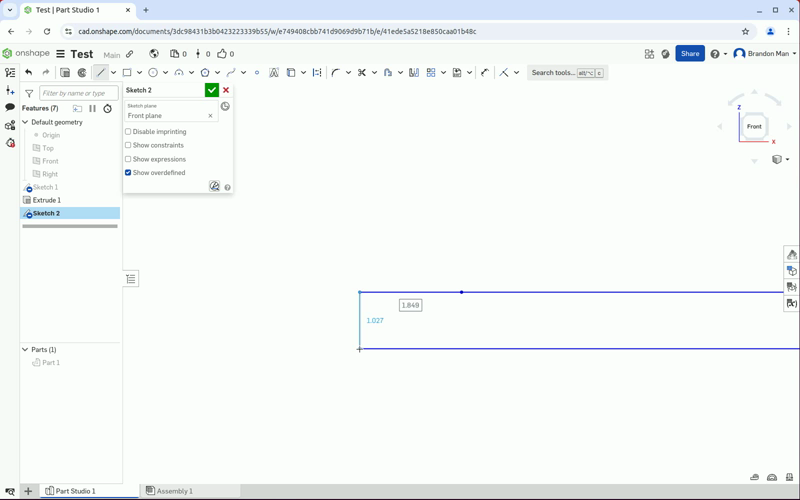
scroll(-6)
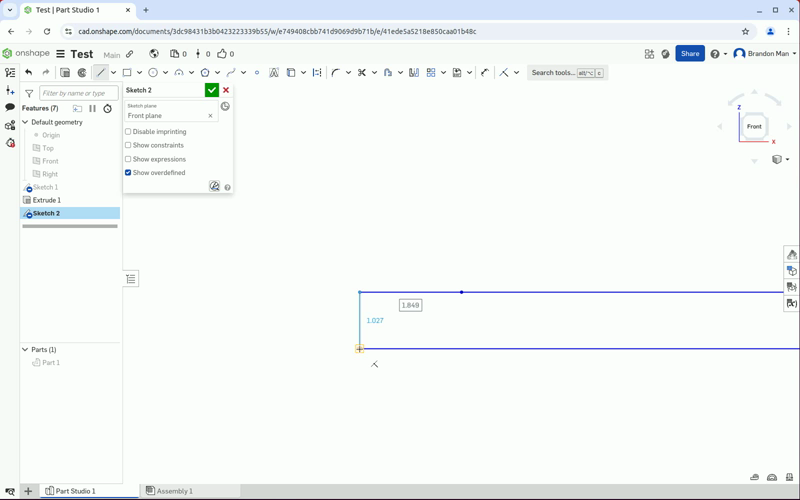
scroll(-6)
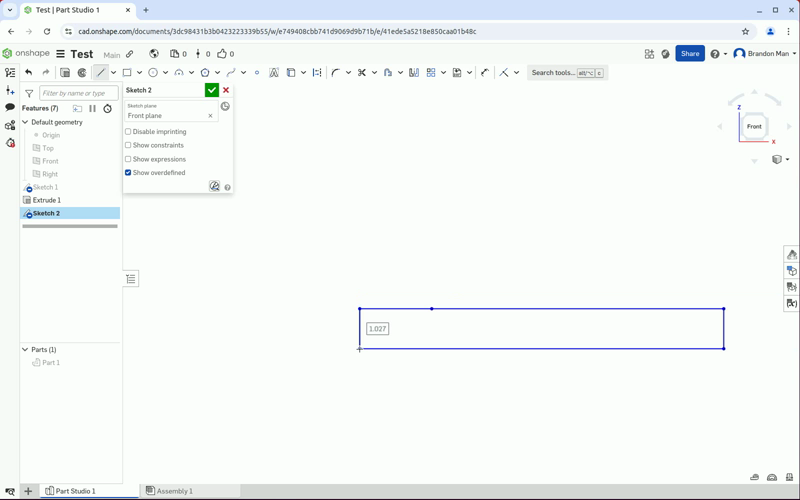
scroll(-6)
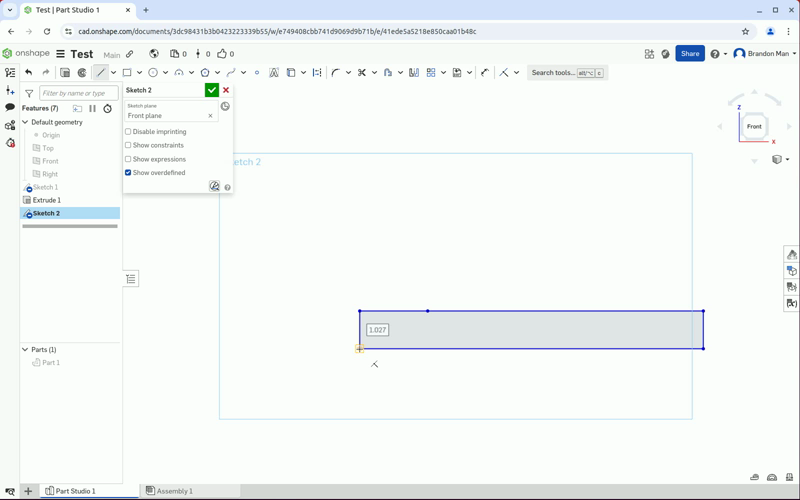
scroll(-6)
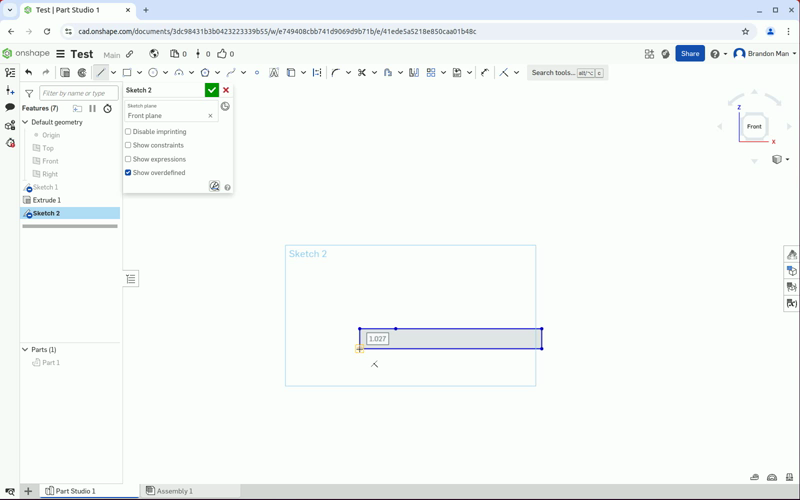
scroll(-6)
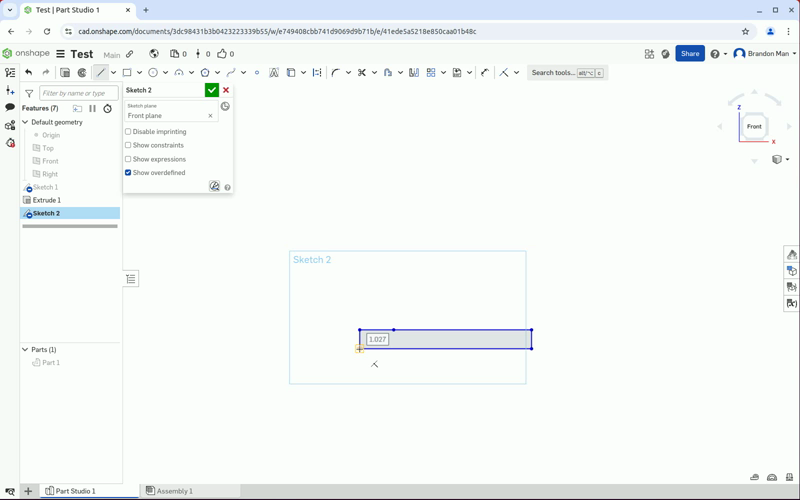
scroll(-6)
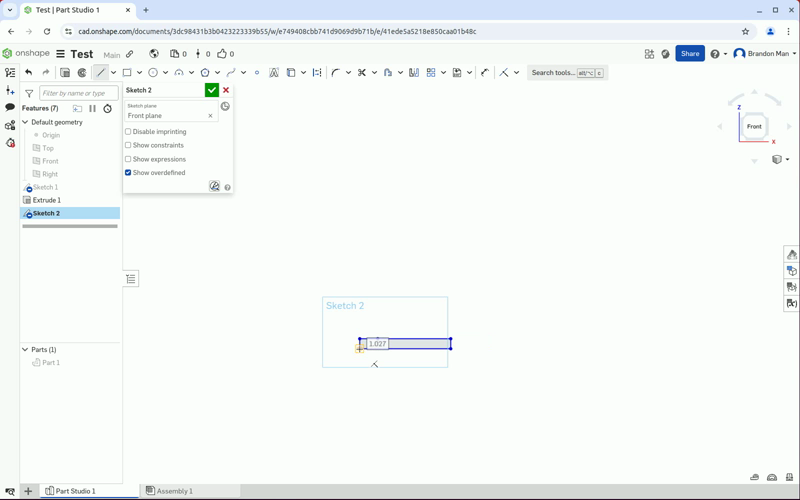
scroll(-6)
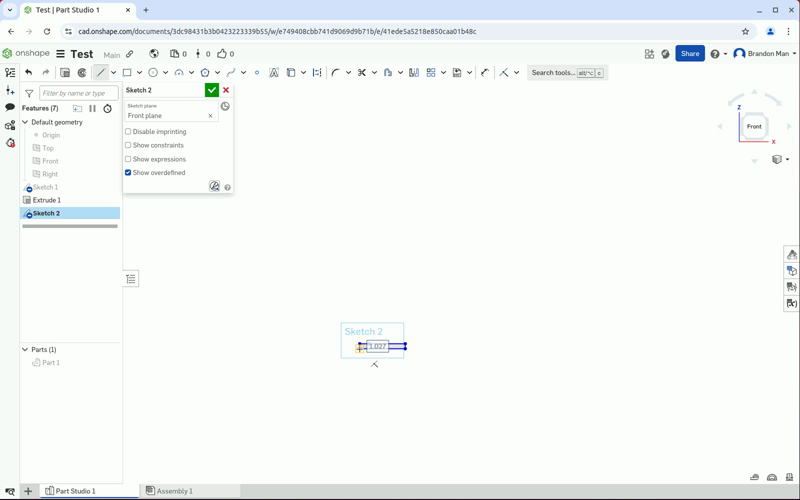
key(esc)
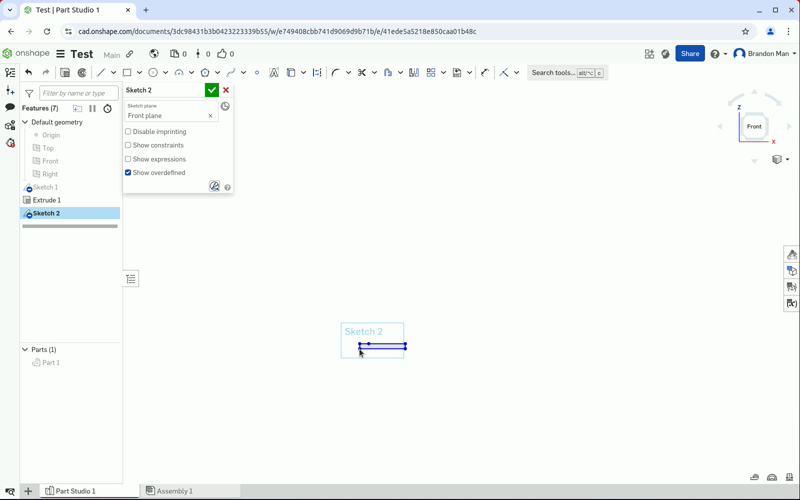
key(c)
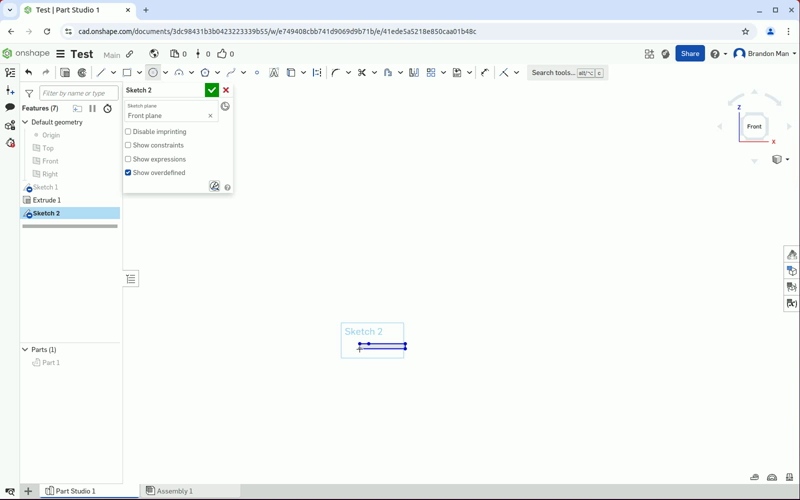
key_down(shift)
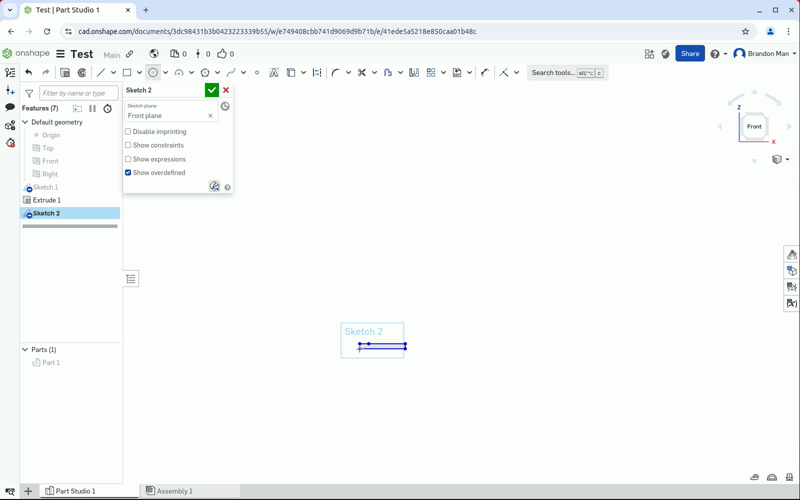
mouse_move(364, 346)
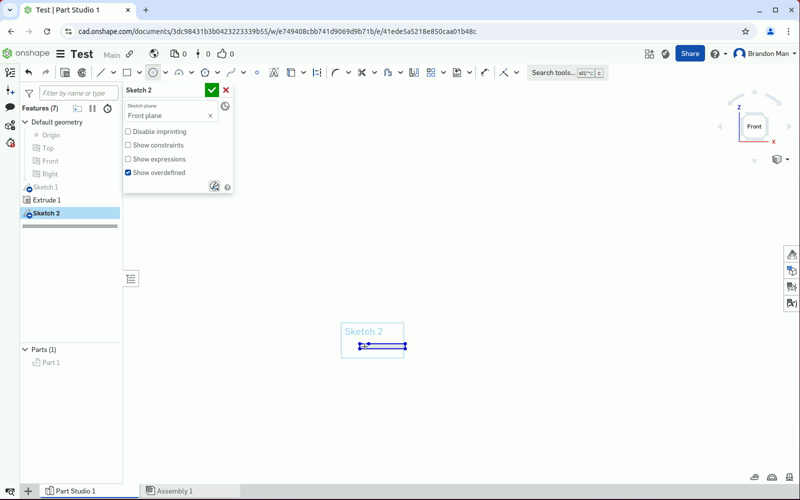
click(364, 346)
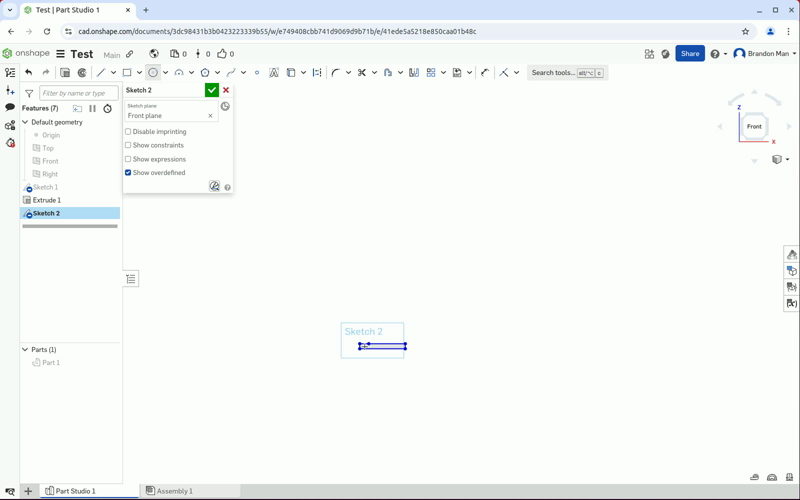
key_up(shift)
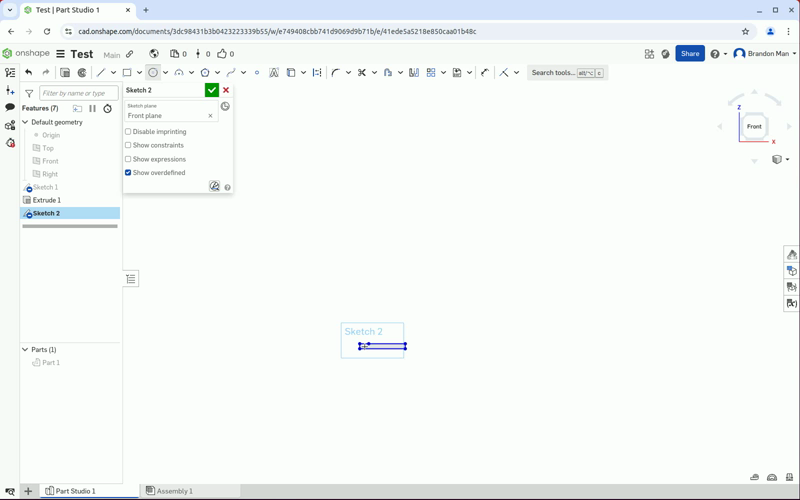
mouse_move(366, 346)
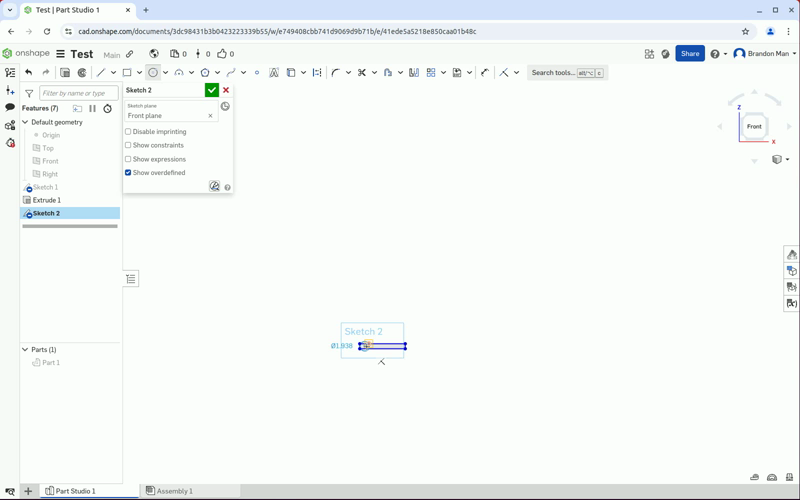
scroll(6)
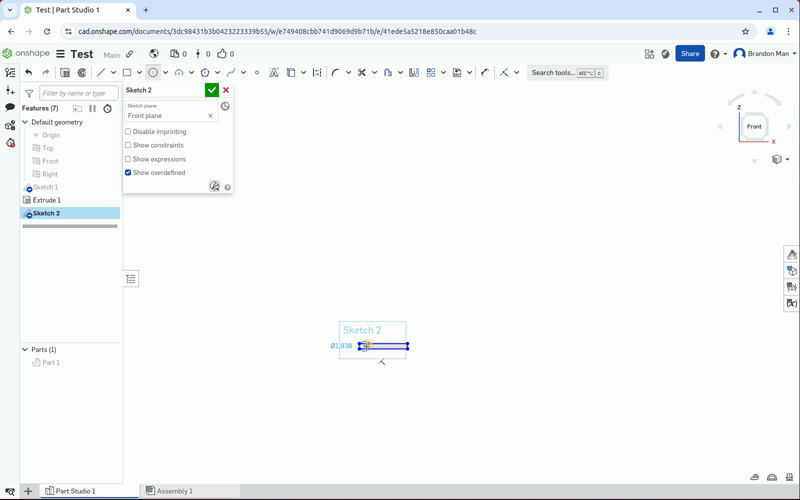
scroll(6)
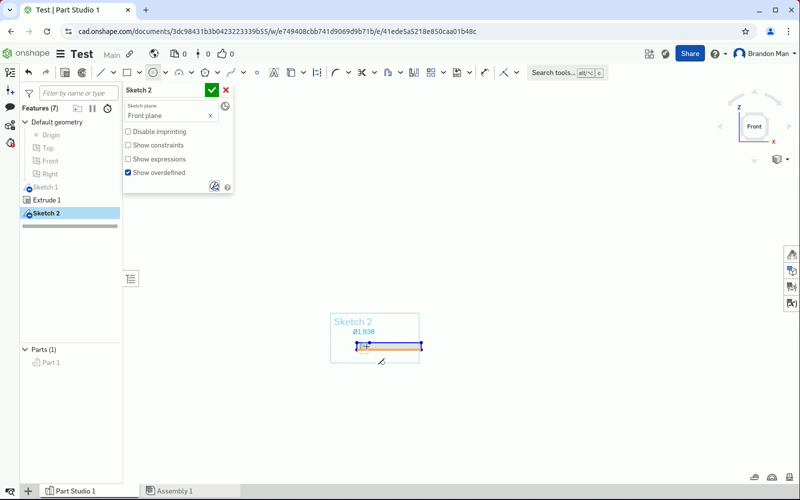
scroll(6)
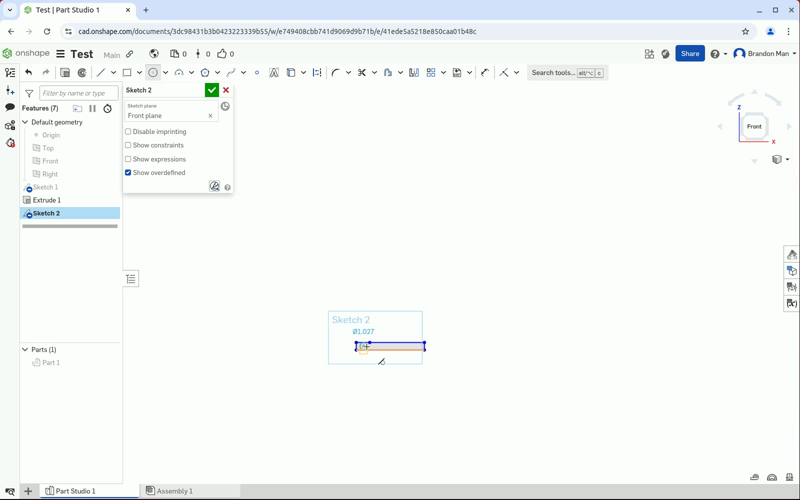
scroll(6)
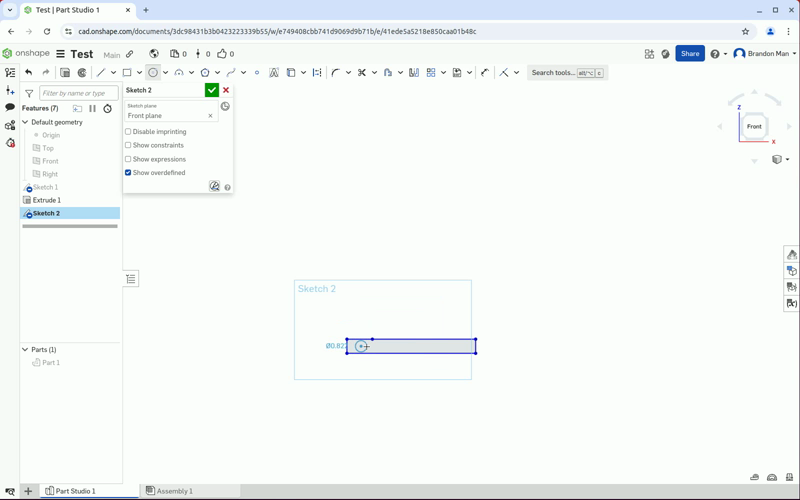
scroll(6)
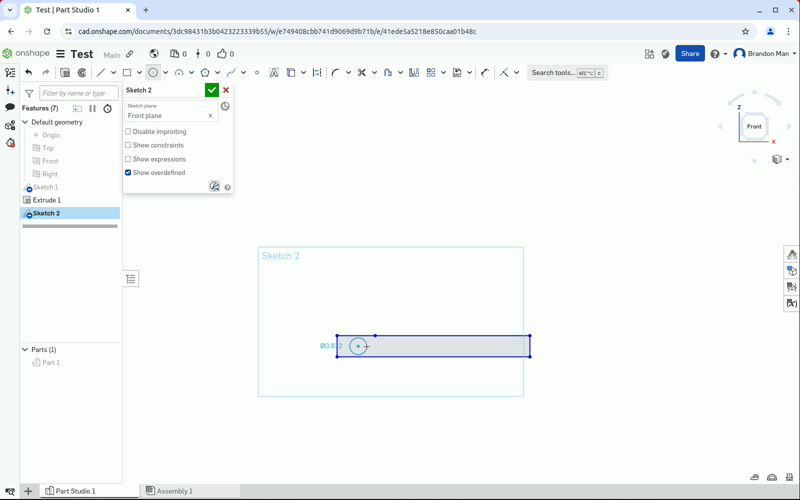
scroll(6)
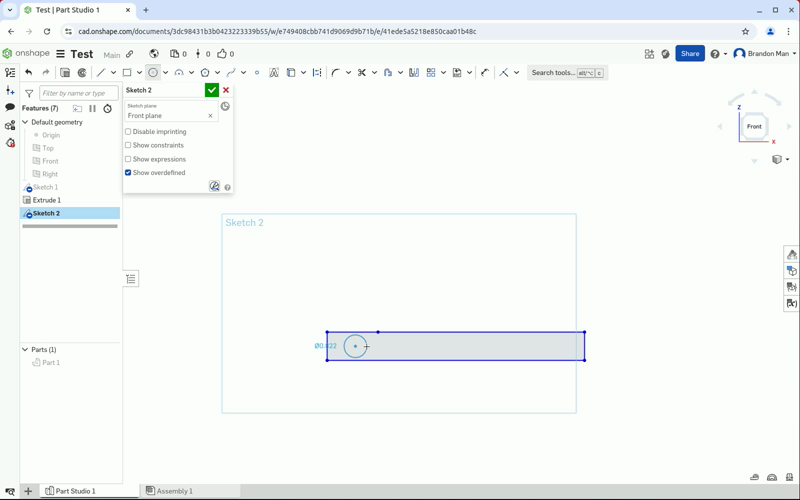
scroll(6)
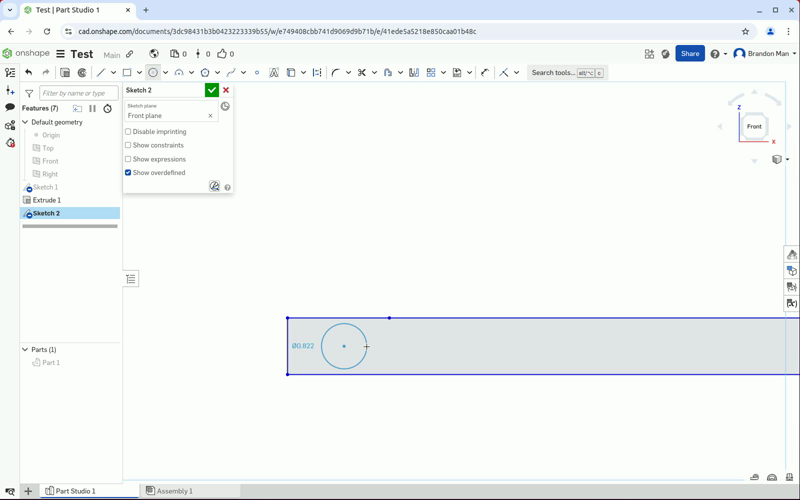
click(366, 346)
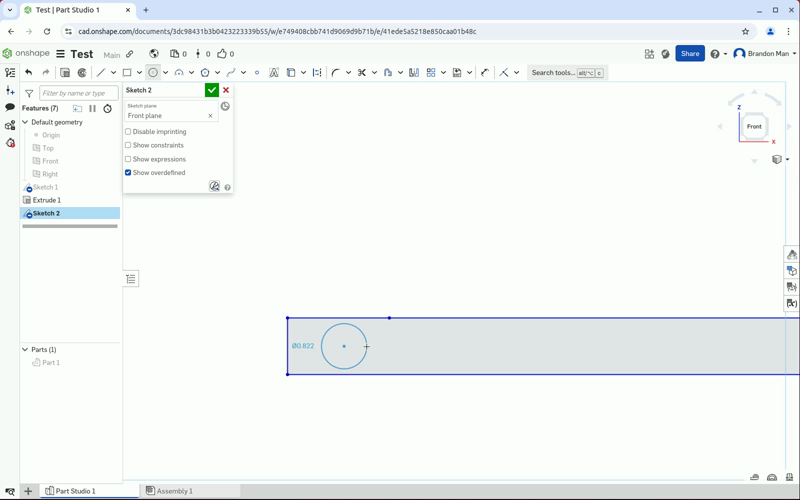
scroll(-6)
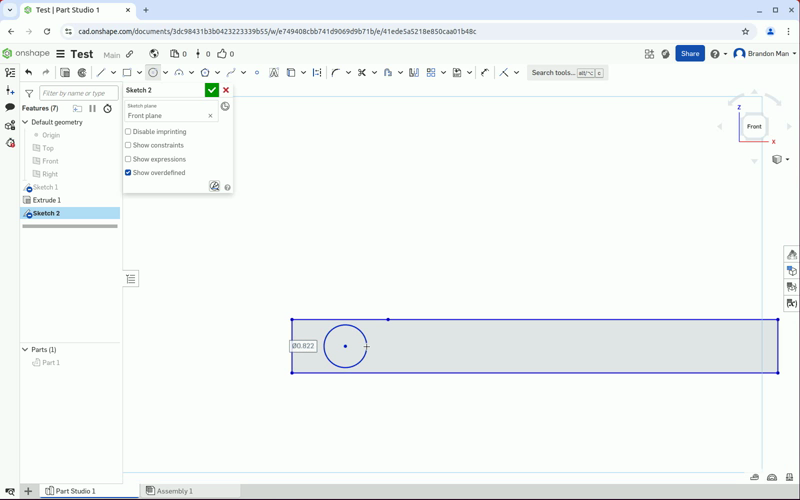
scroll(-6)
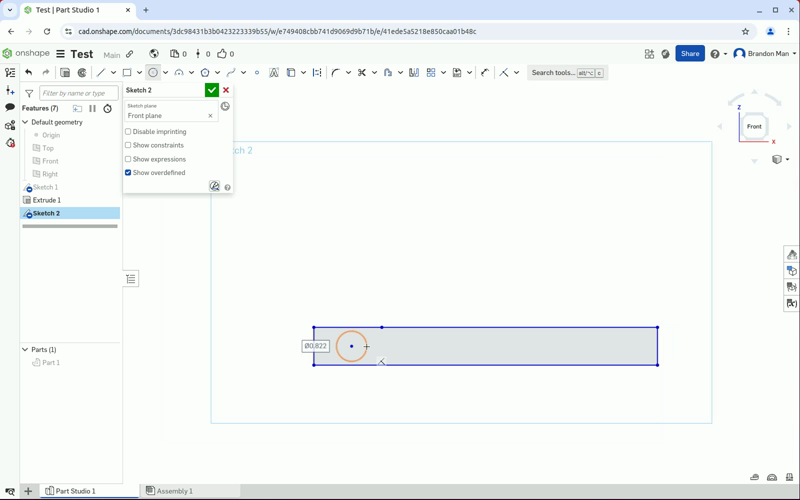
scroll(-6)
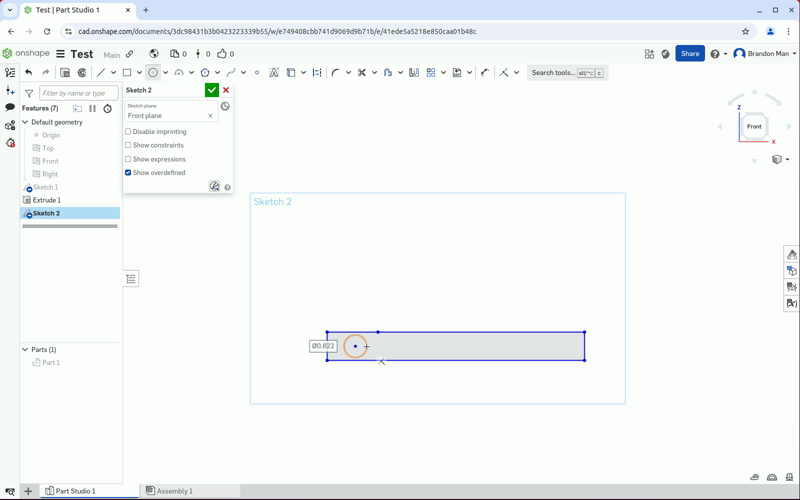
scroll(-6)
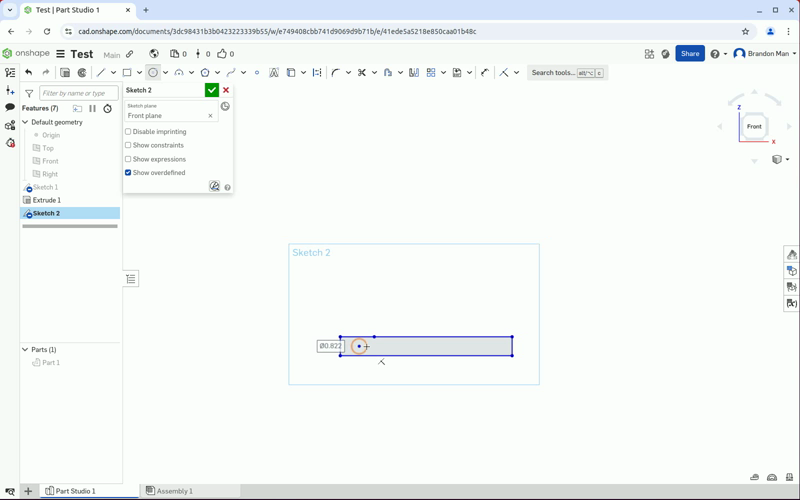
scroll(-6)
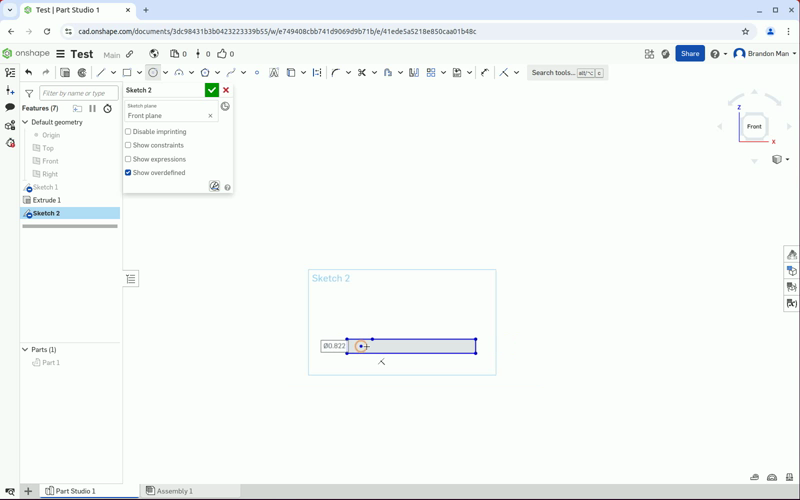
scroll(-6)
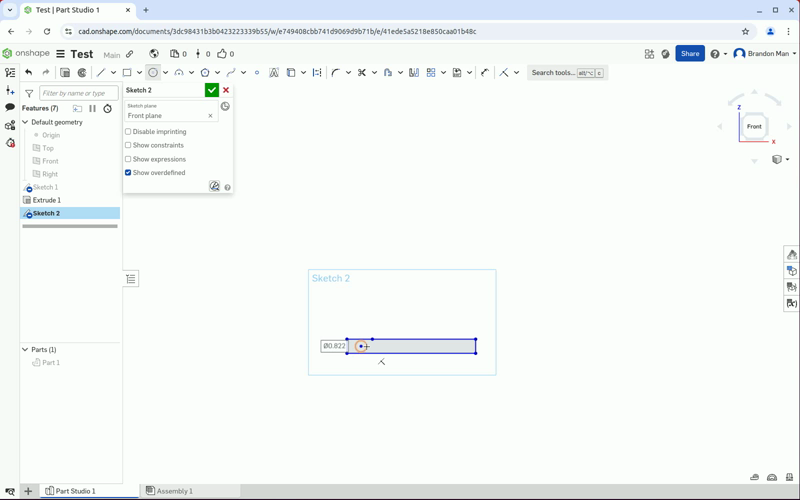
scroll(-6)
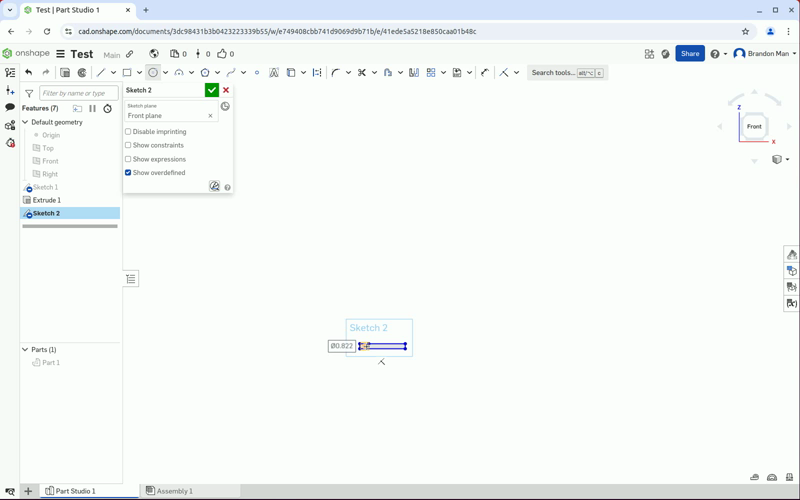
key(esc)
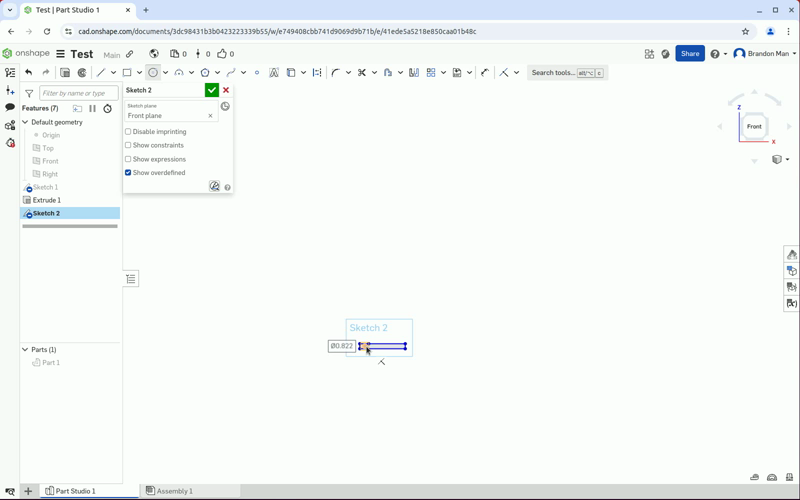
key(c)
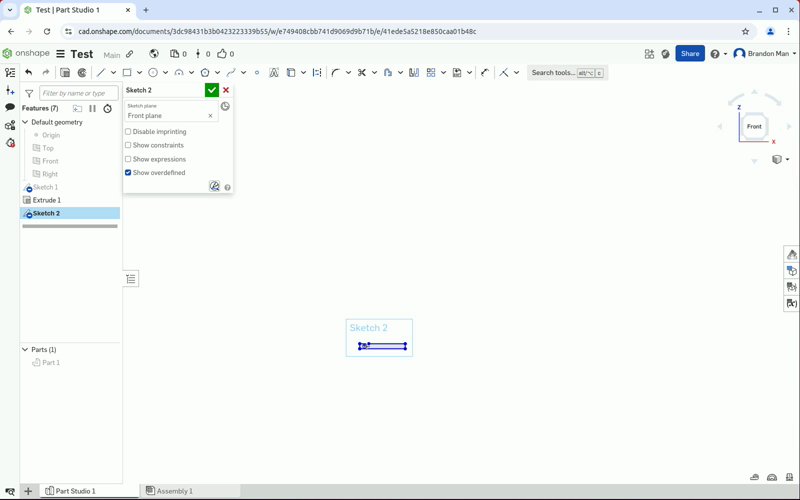
key_down(shift)
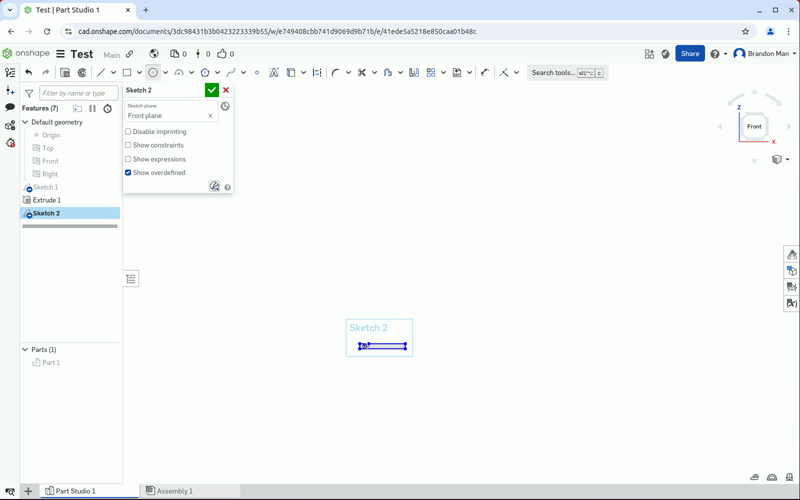
mouse_move(373, 346)
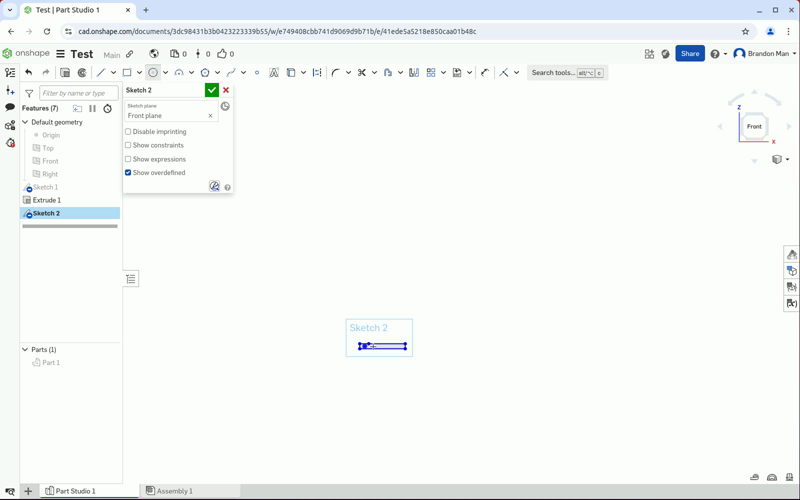
click(373, 346)
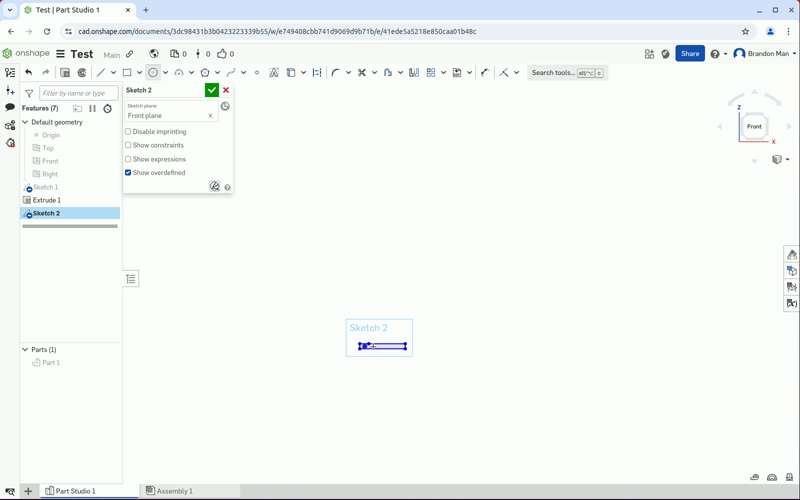
key_up(shift)
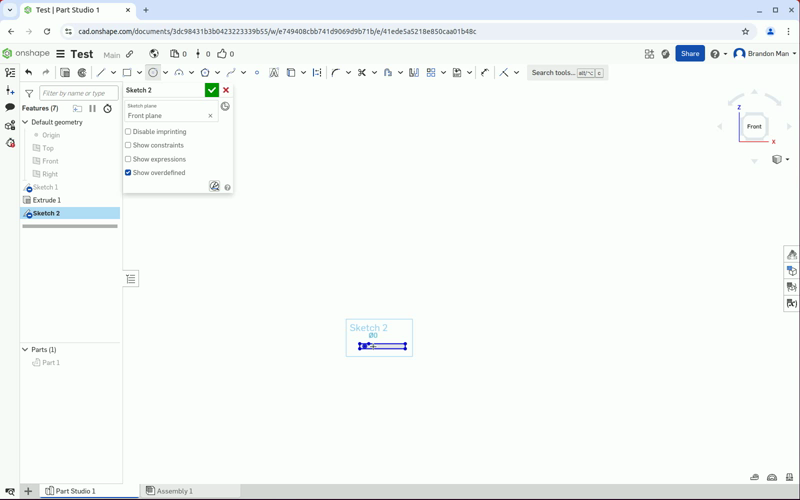
mouse_move(374, 346)
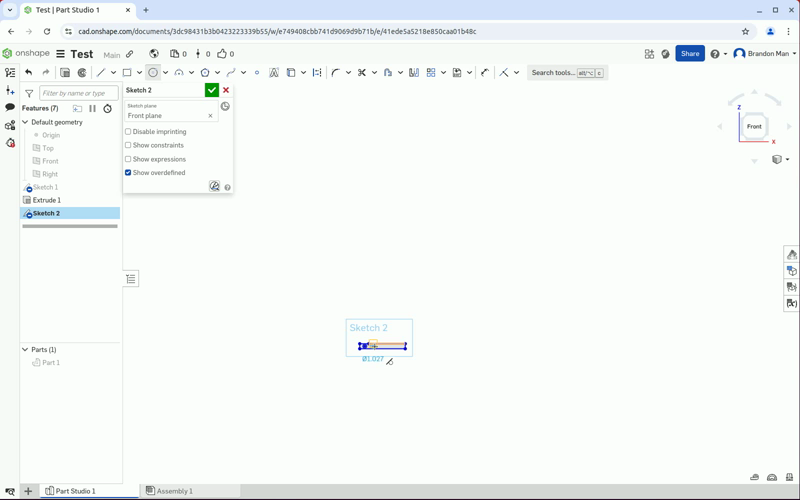
scroll(6)
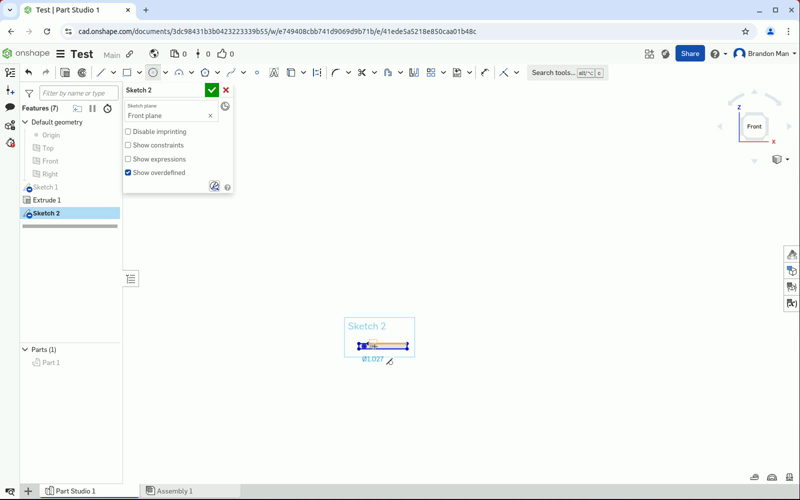
scroll(6)
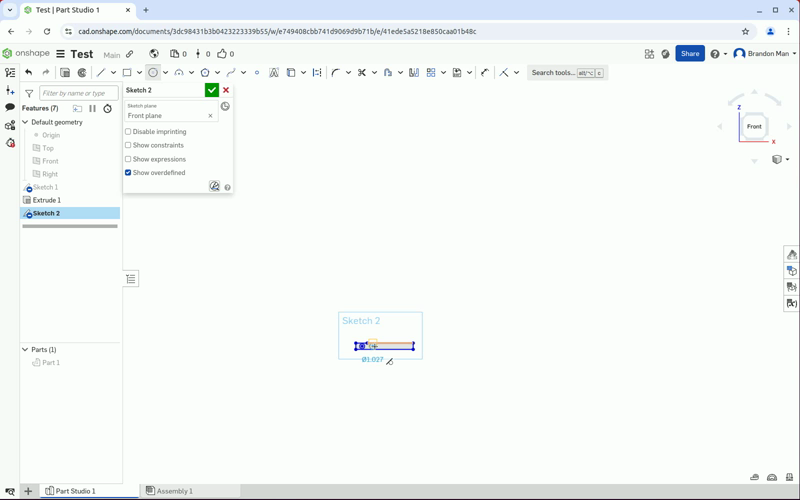
scroll(6)
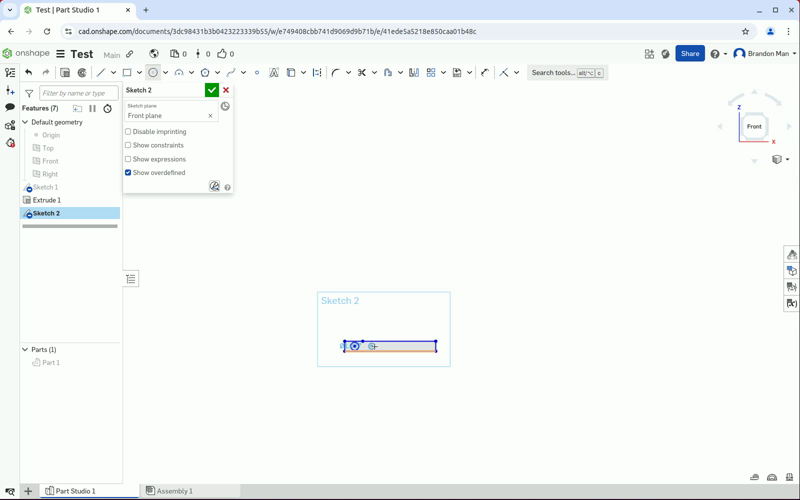
scroll(6)
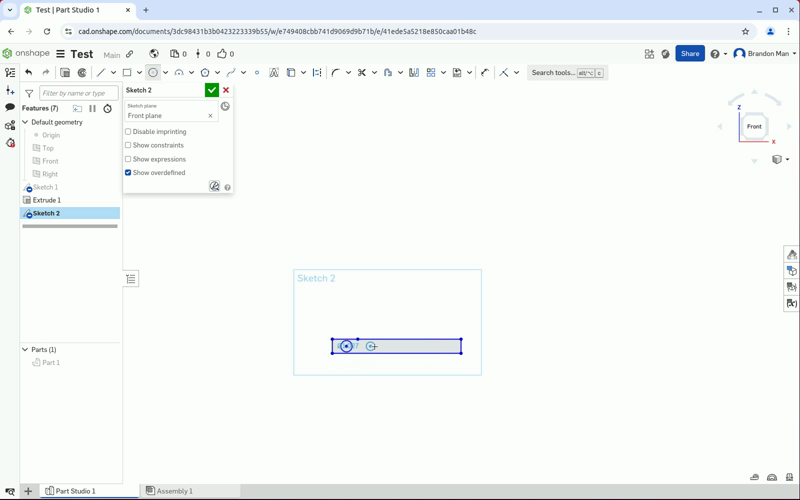
scroll(6)
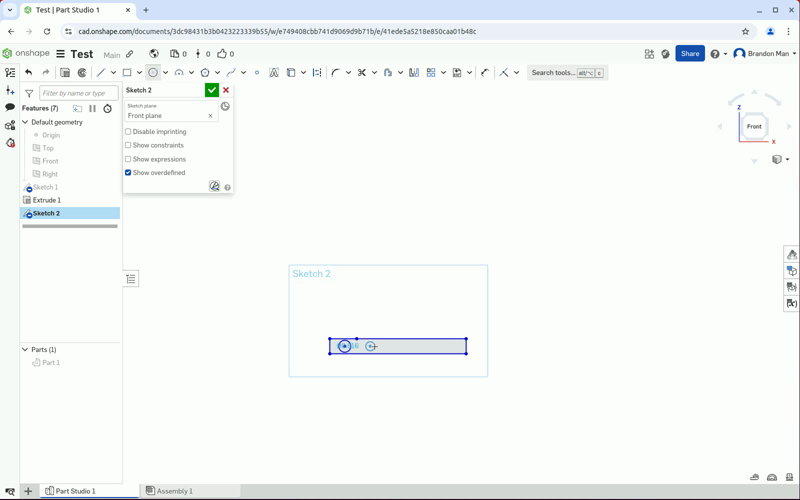
scroll(6)
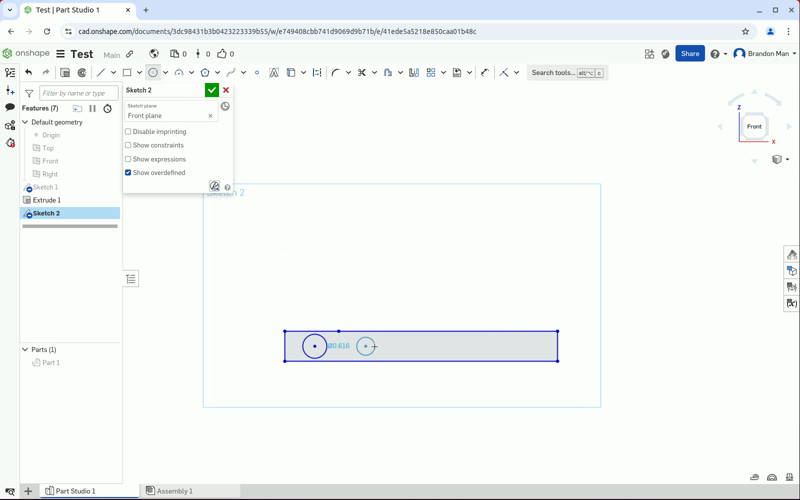
scroll(6)
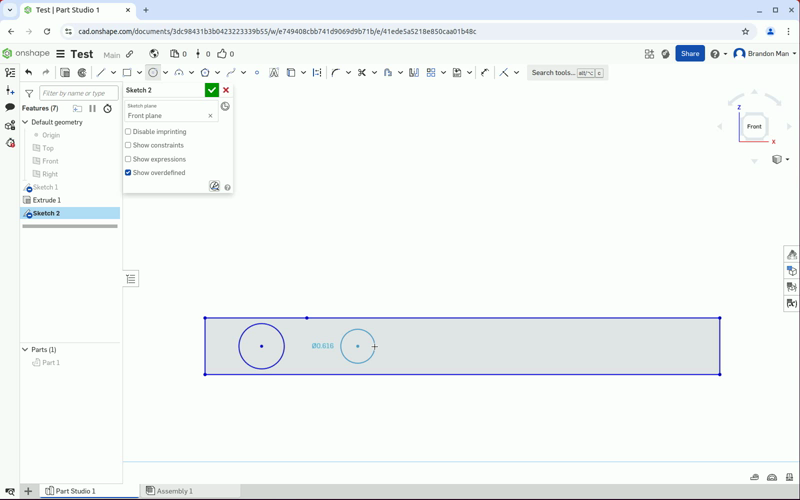
click(374, 346)
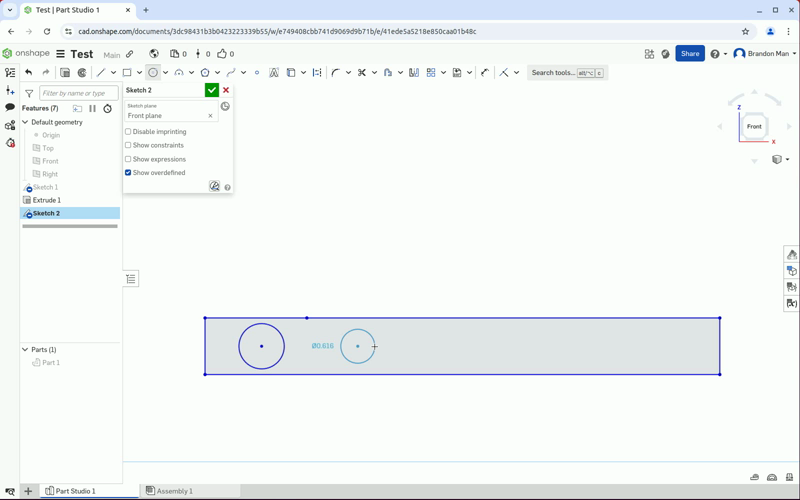
scroll(-6)
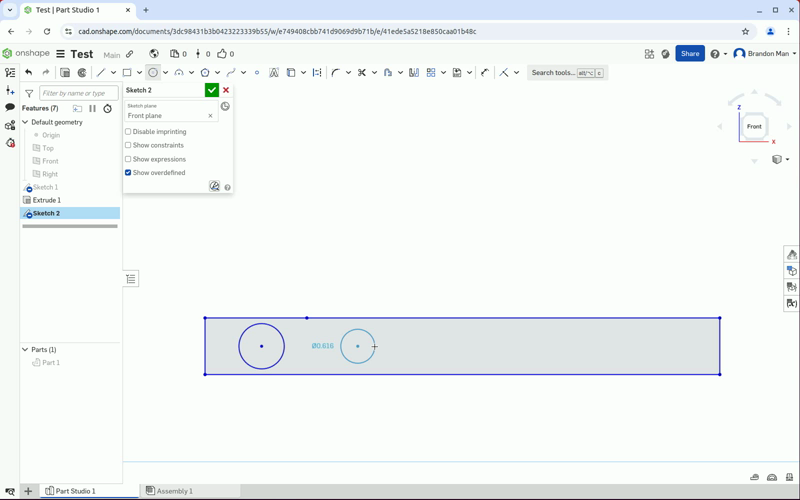
scroll(-6)
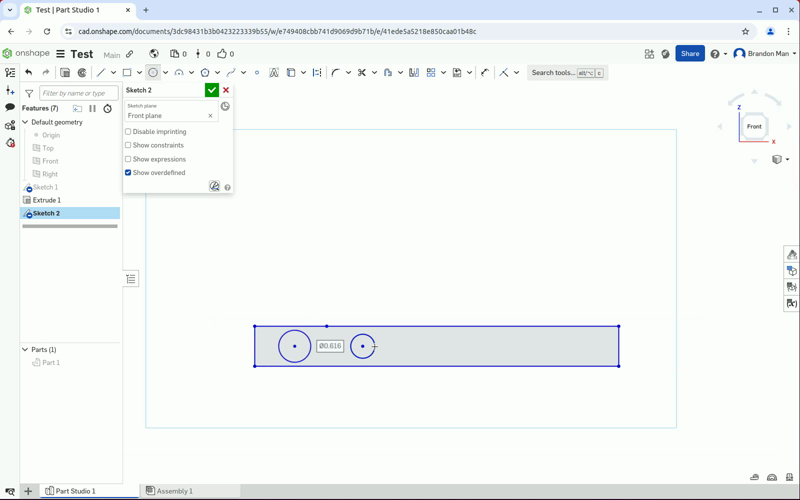
scroll(-6)
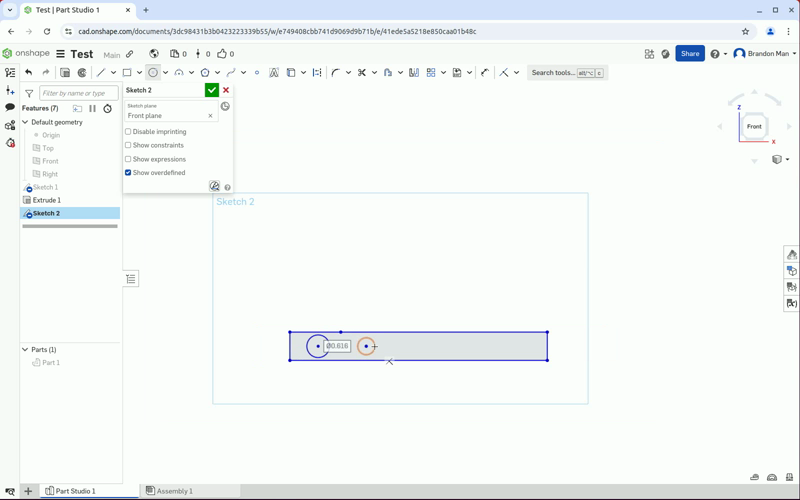
scroll(-6)
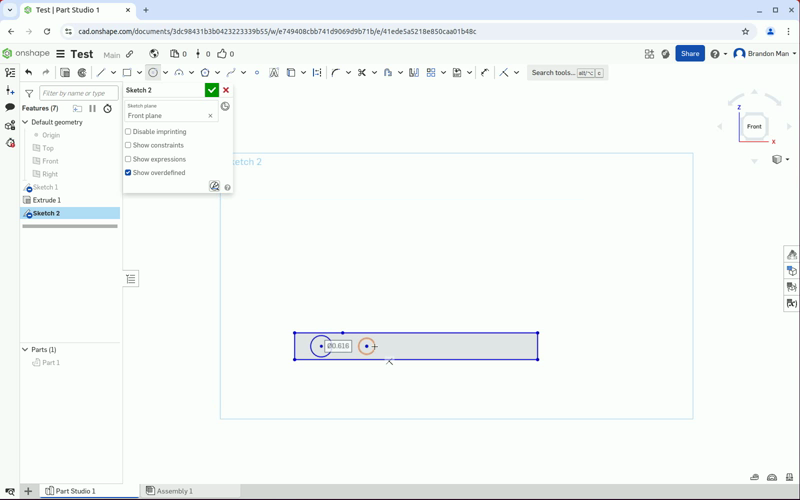
scroll(-6)
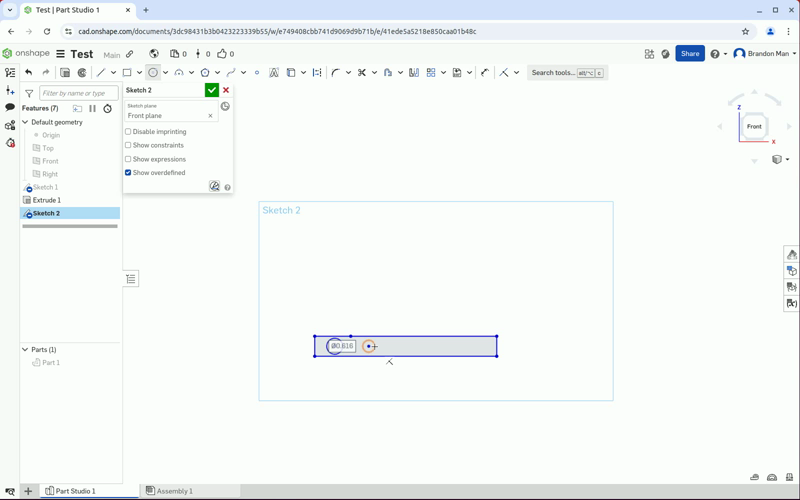
scroll(-6)
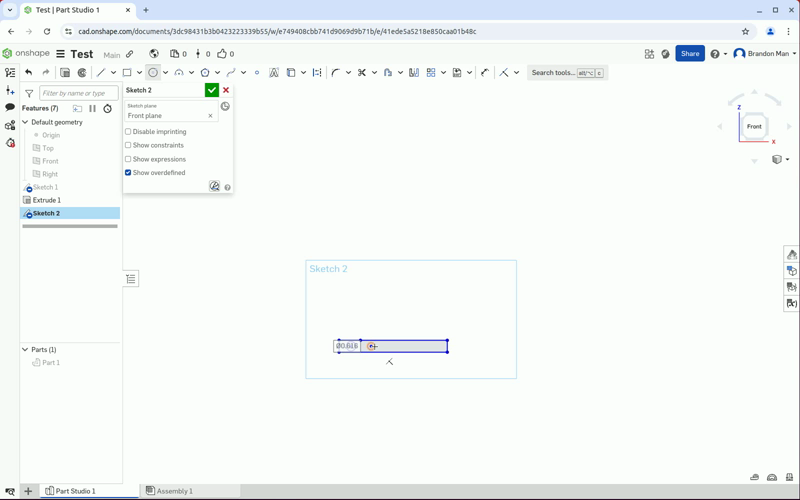
scroll(-6)
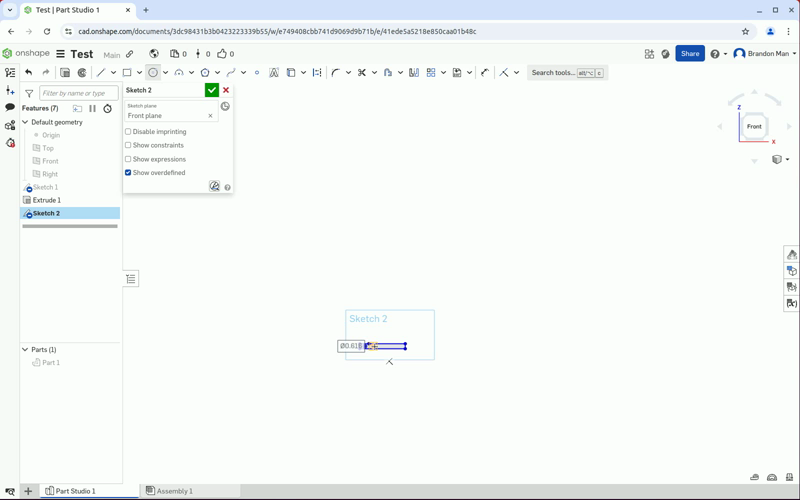
key(esc)
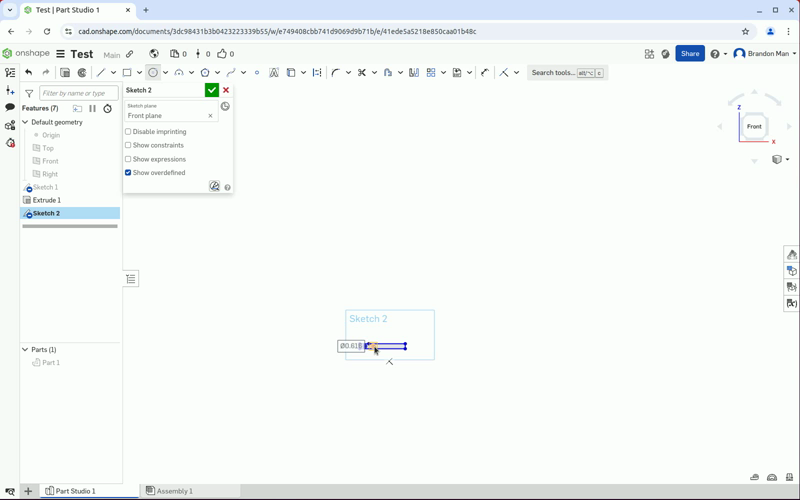
key(c)
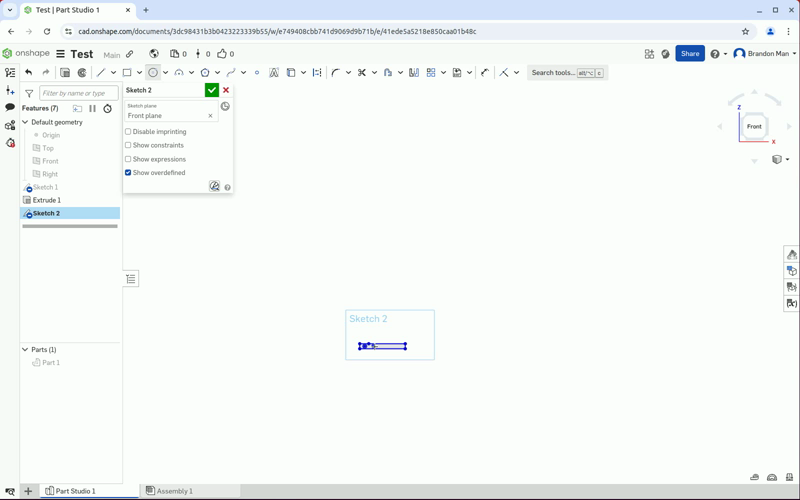
key_down(shift)
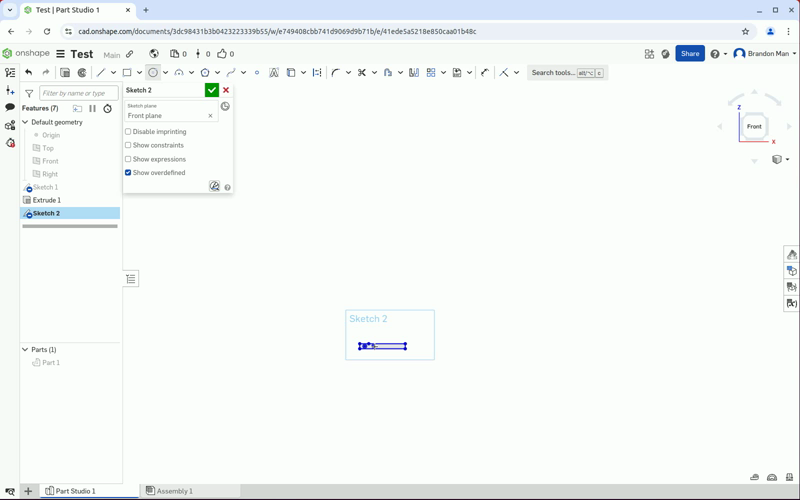
mouse_move(382, 346)
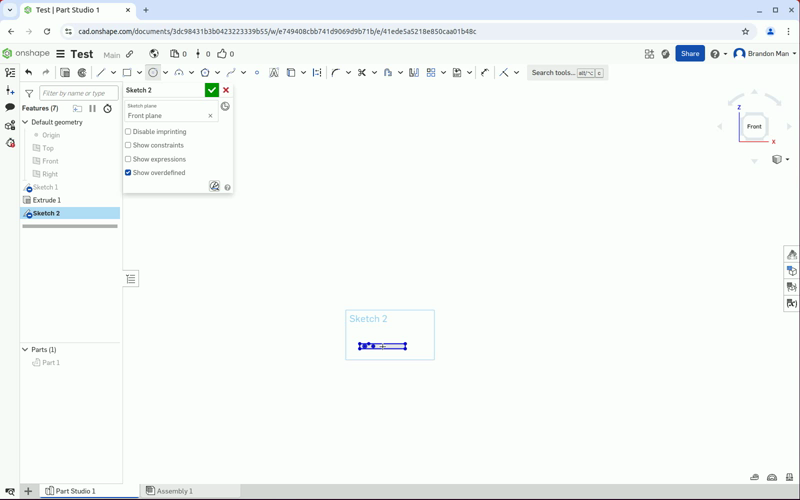
click(382, 346)
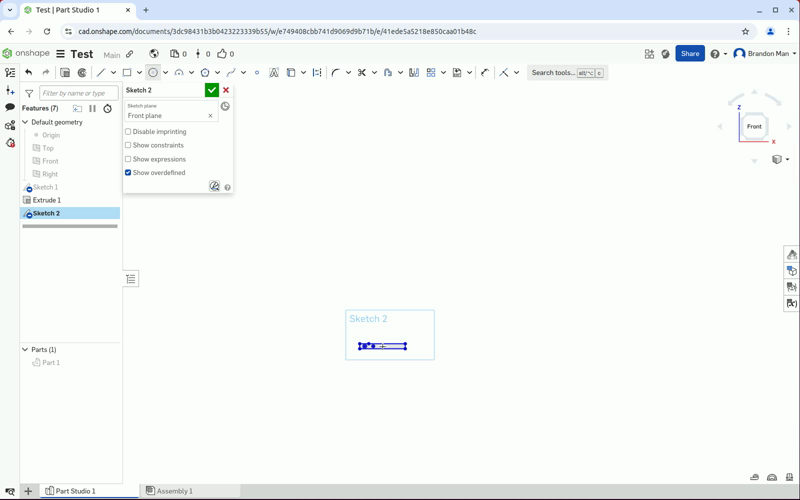
key_up(shift)
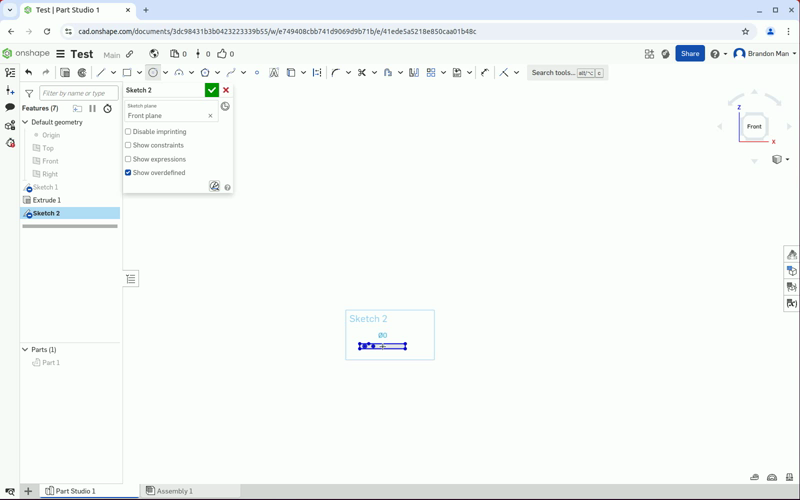
mouse_move(384, 346)
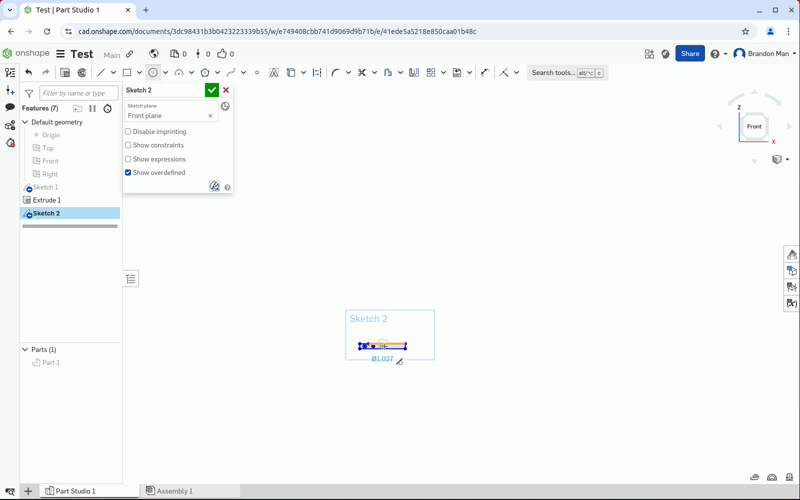
scroll(6)
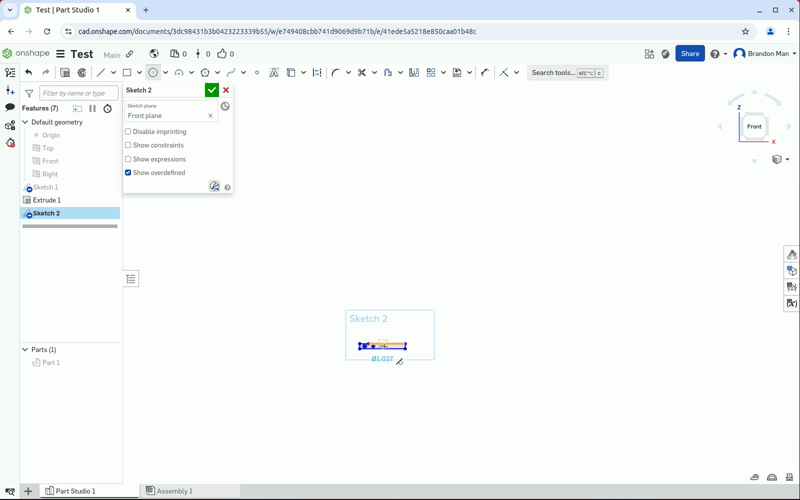
scroll(6)
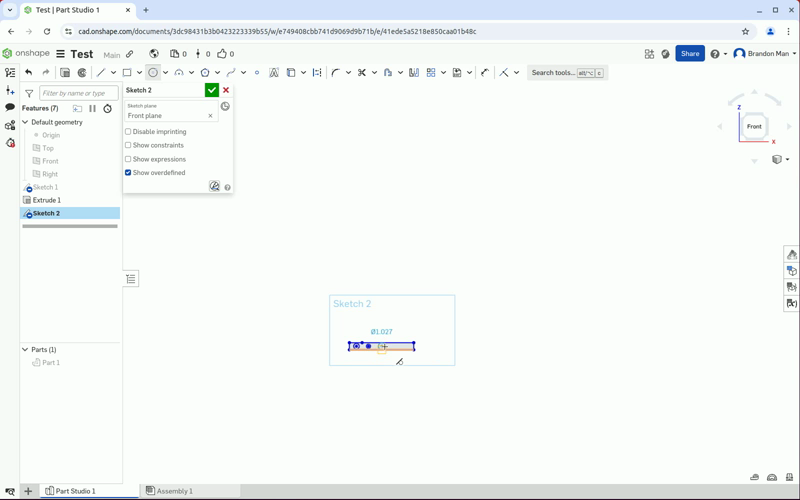
scroll(6)
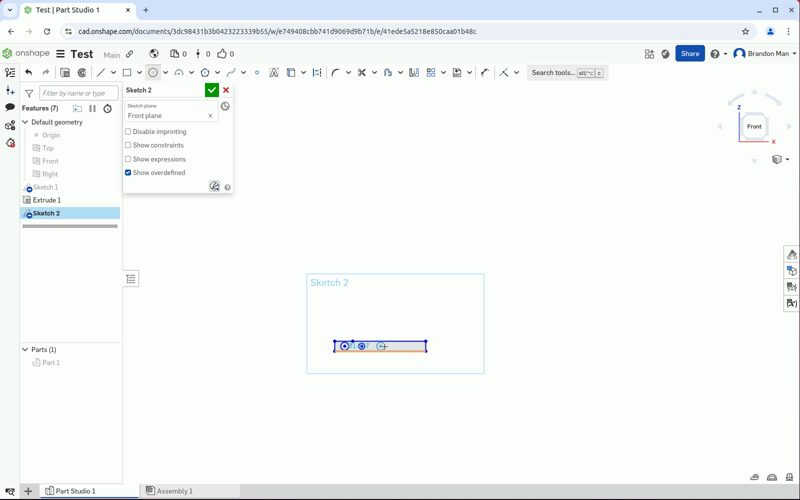
scroll(6)
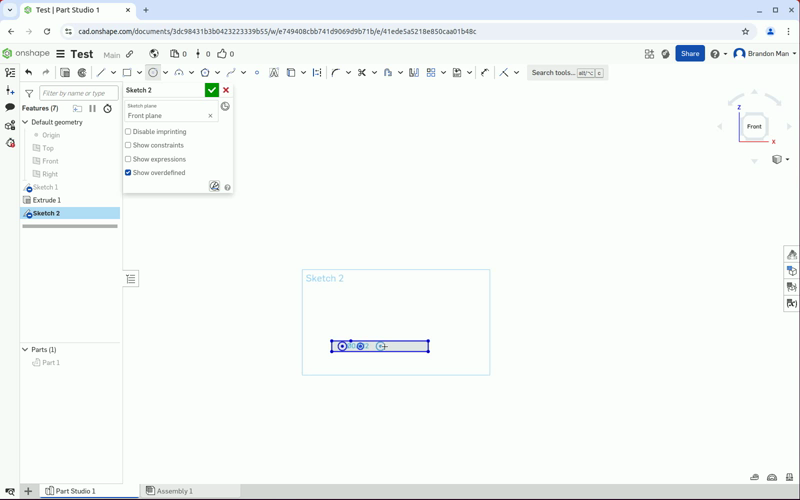
scroll(6)
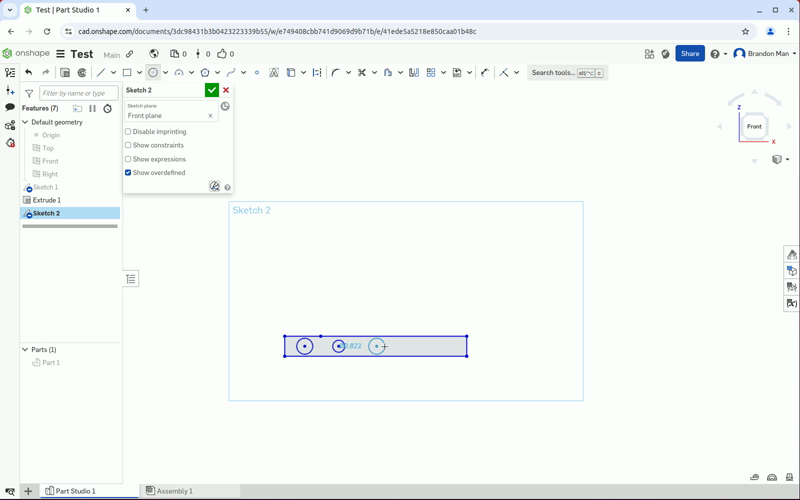
scroll(6)
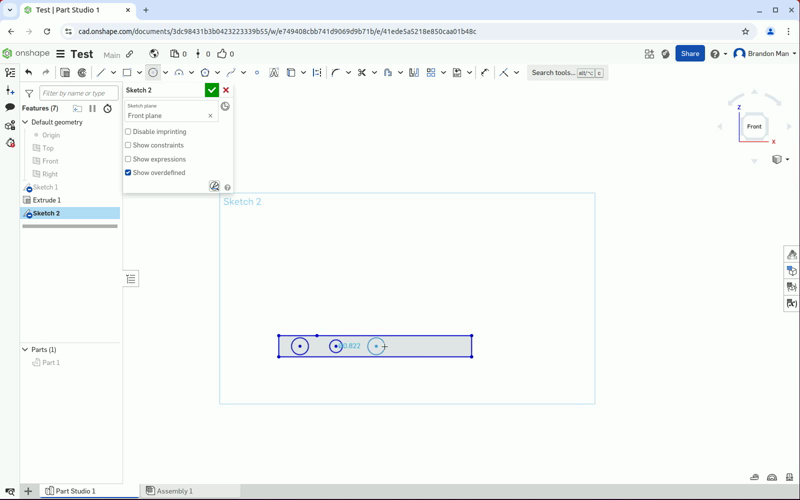
scroll(6)
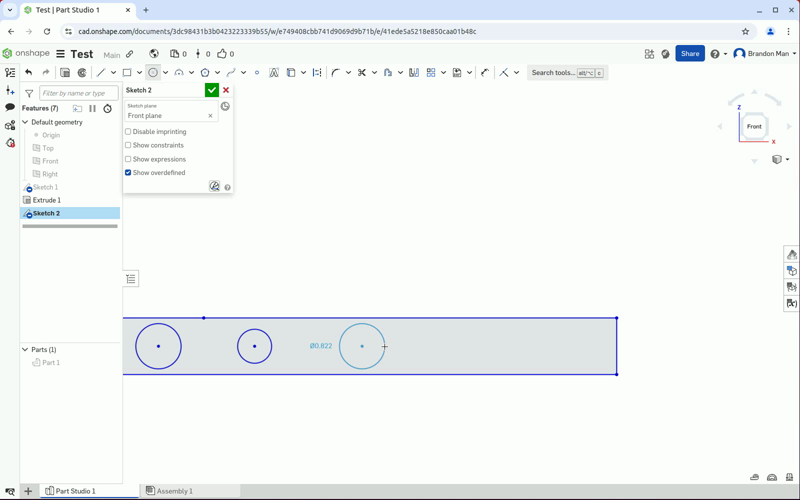
click(384, 346)
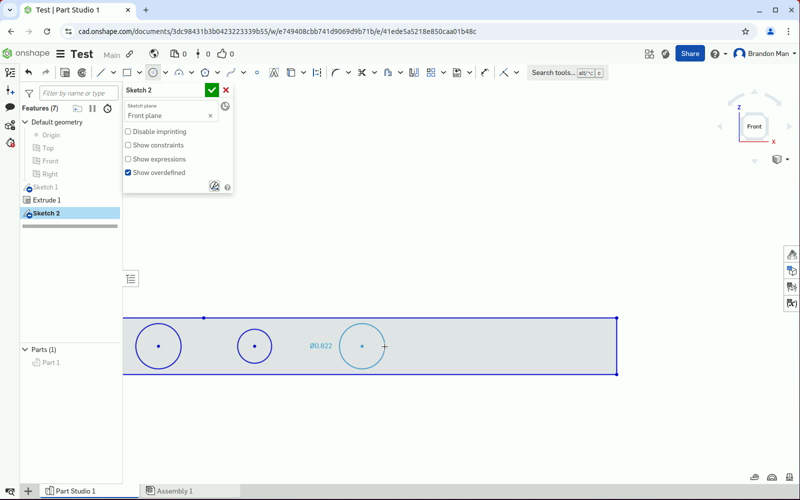
scroll(-6)
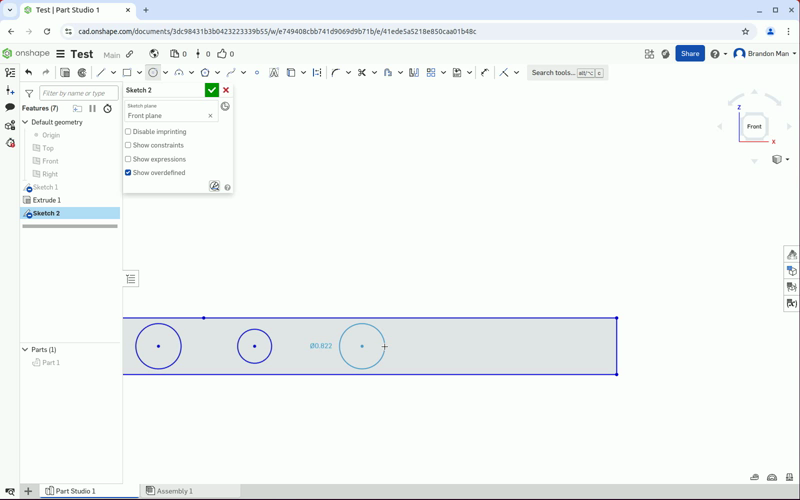
scroll(-6)
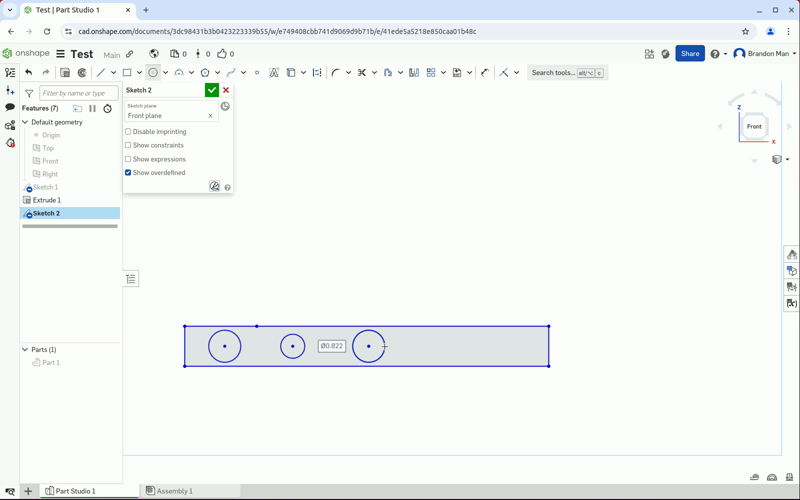
scroll(-6)
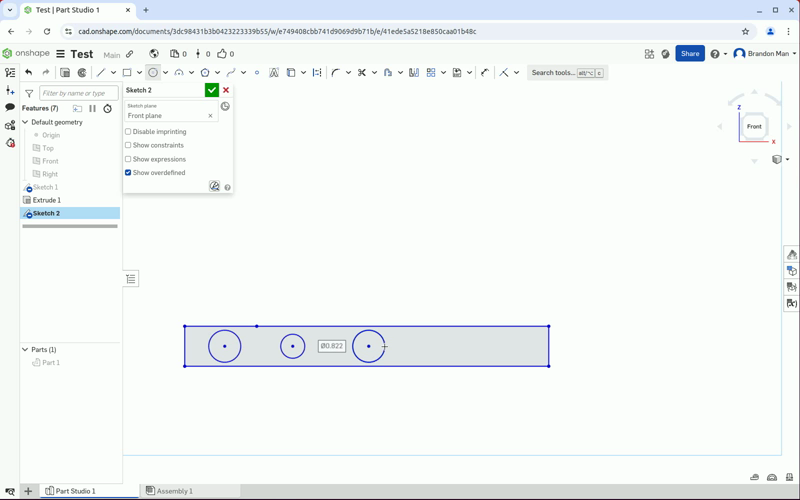
scroll(-6)
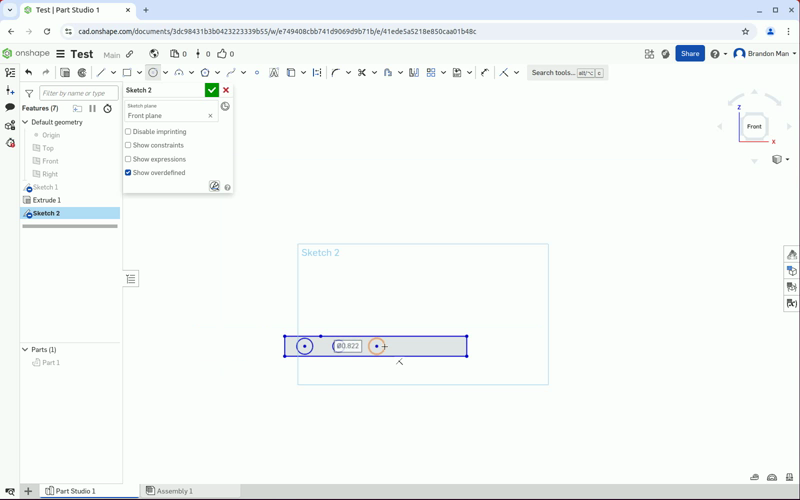
scroll(-6)
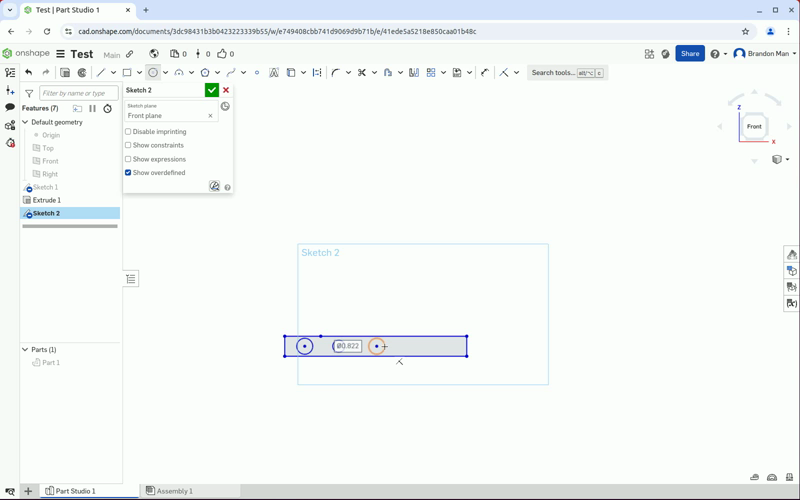
scroll(-6)
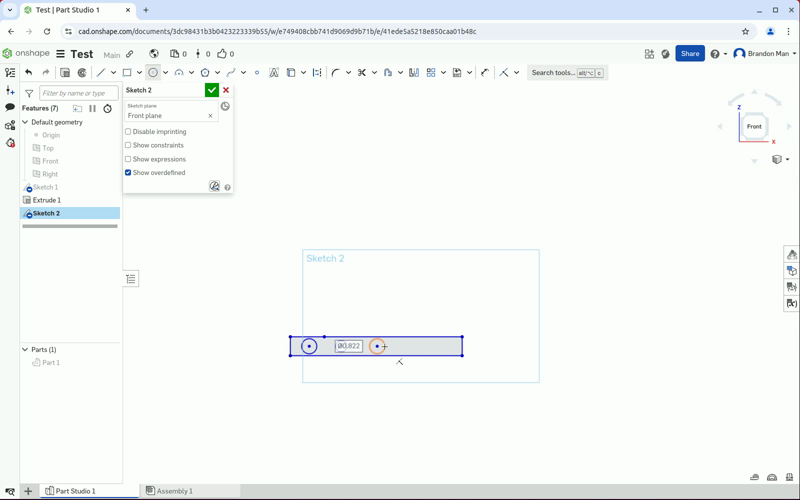
scroll(-6)
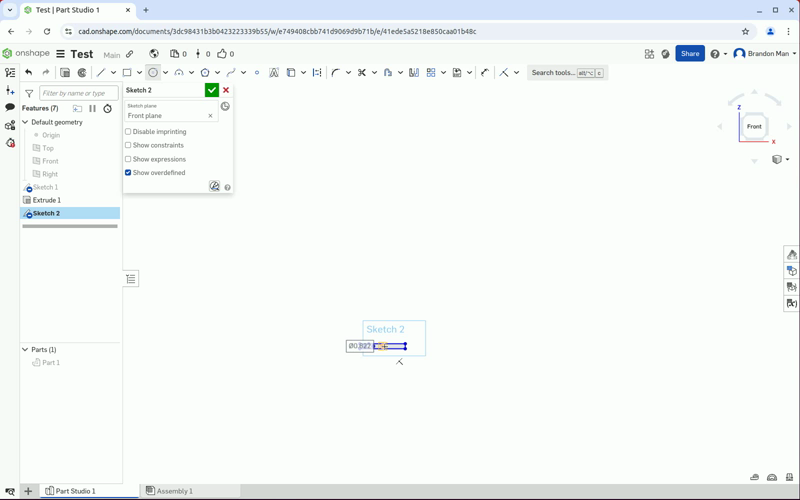
key(esc)
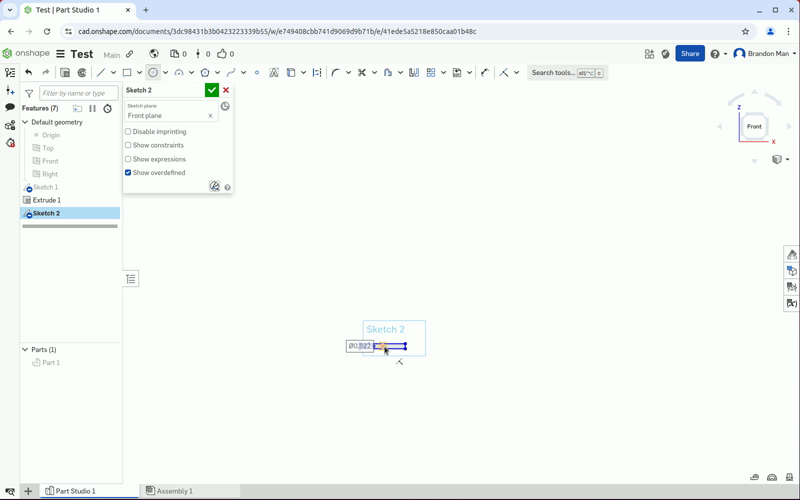
key(c)
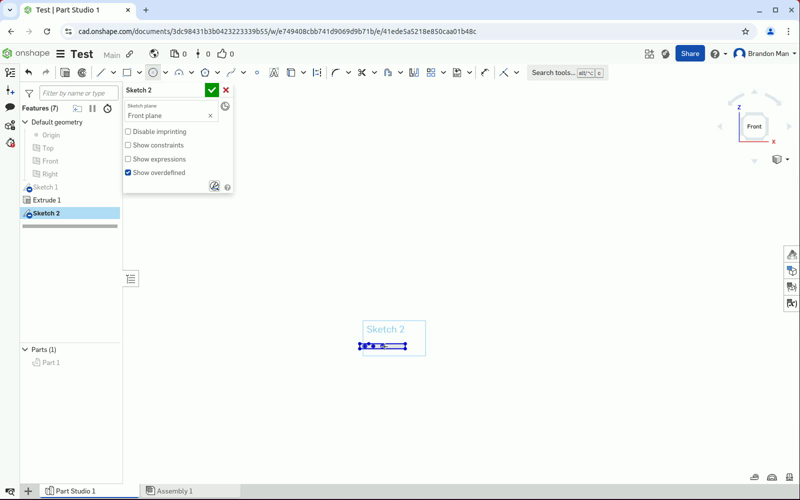
key_down(shift)
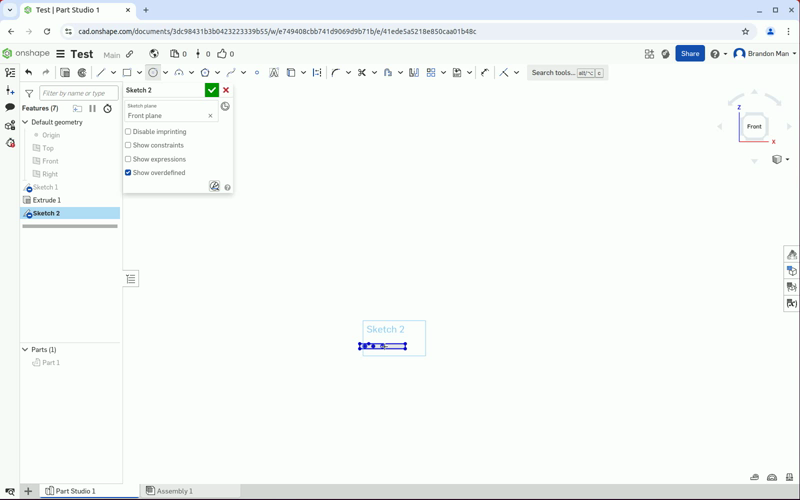
mouse_move(391, 346)
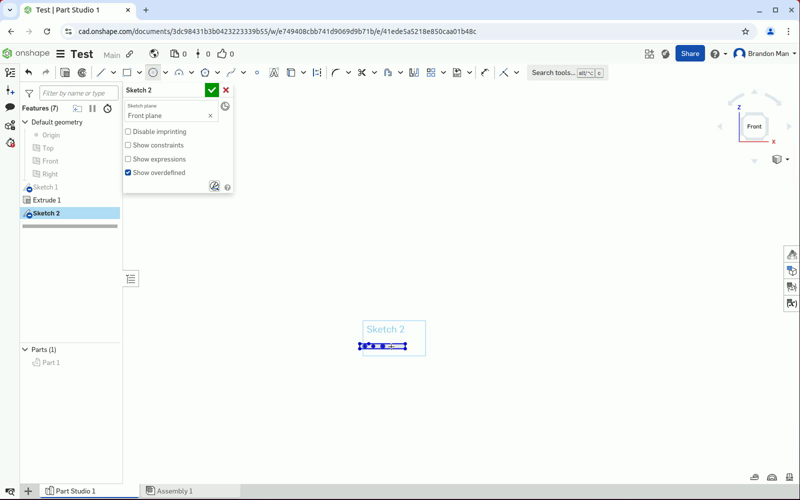
click(391, 346)
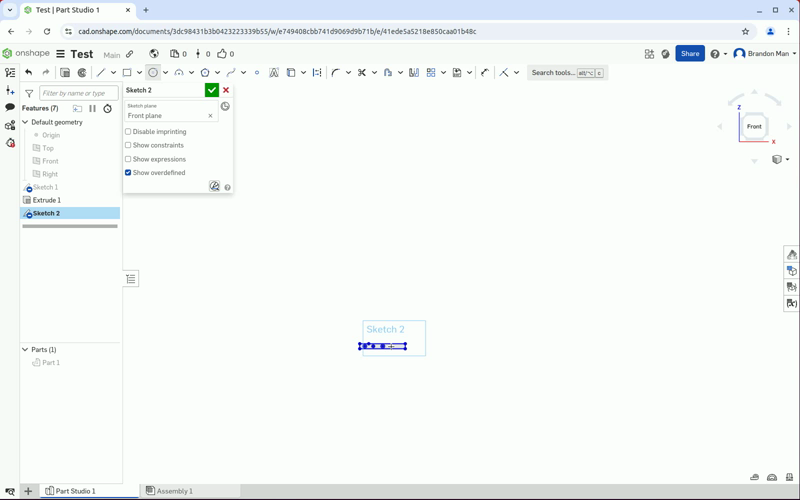
key_up(shift)
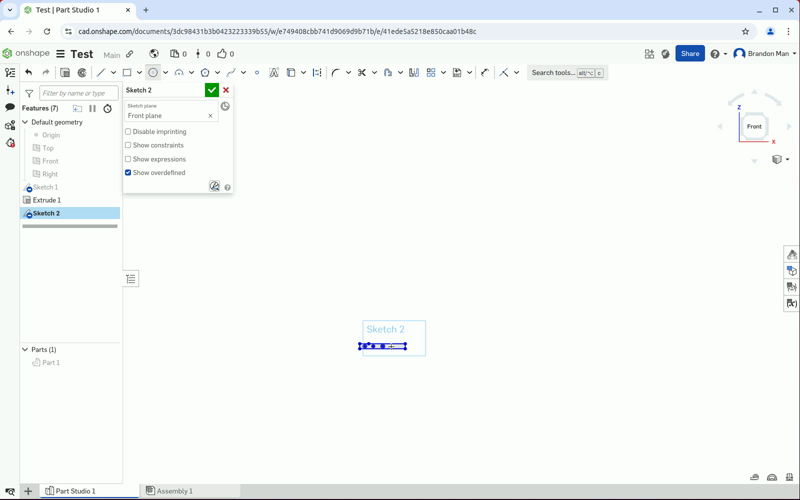
mouse_move(393, 346)
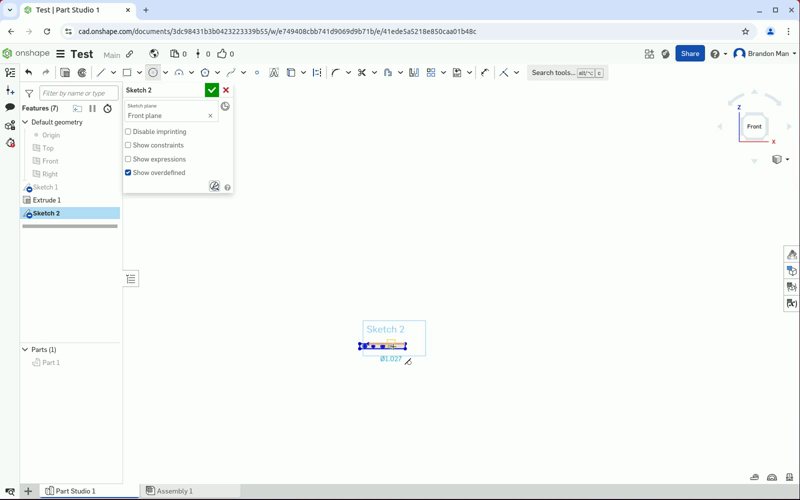
scroll(6)
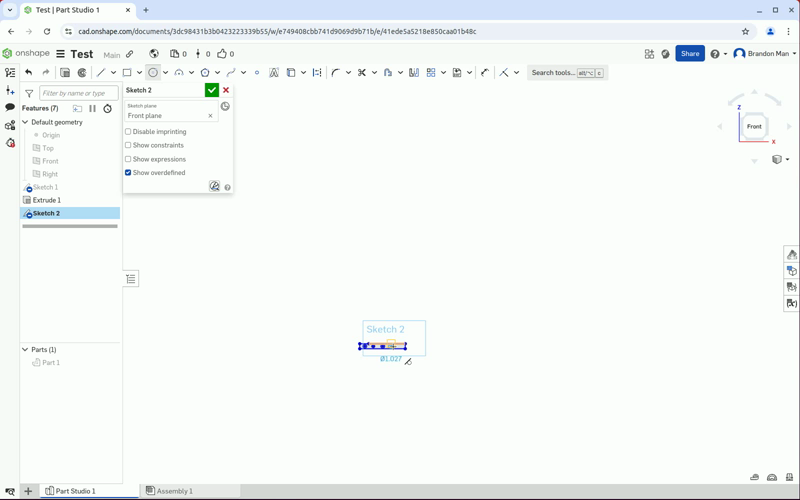
scroll(6)
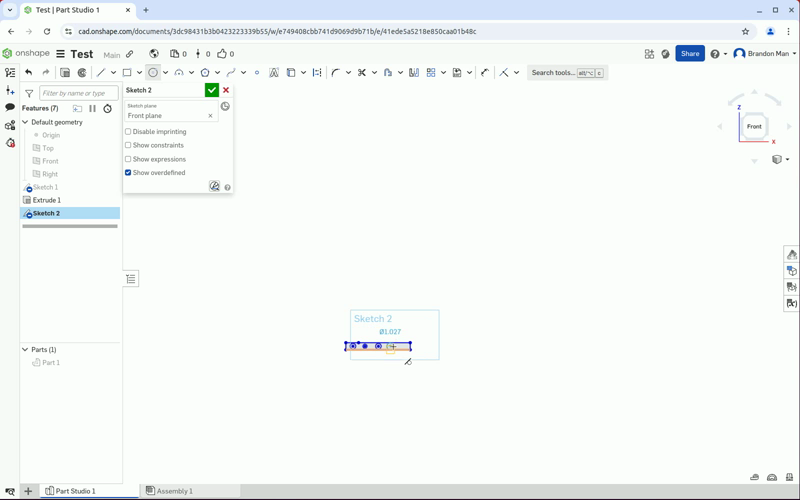
scroll(6)
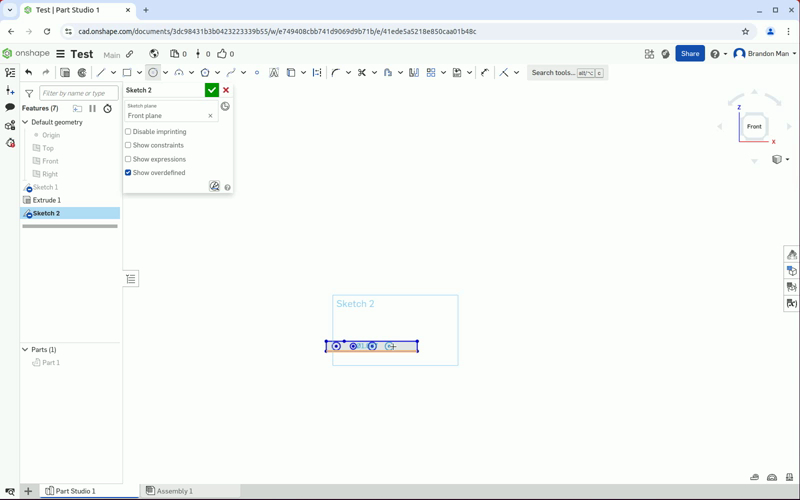
scroll(6)
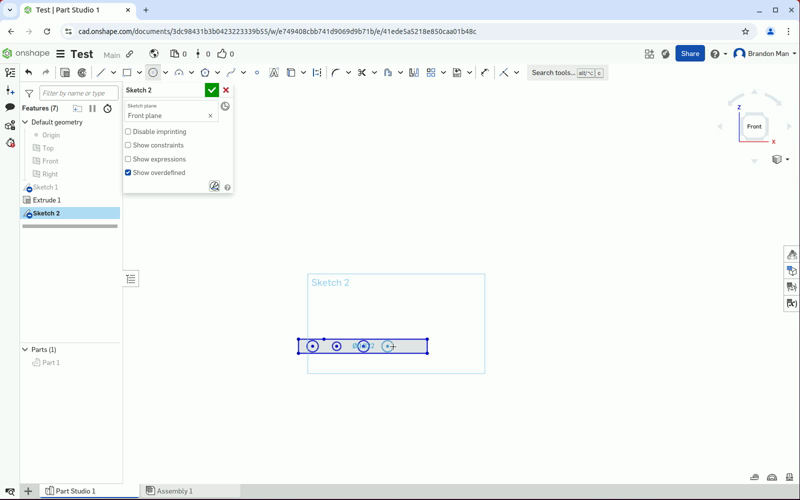
scroll(6)
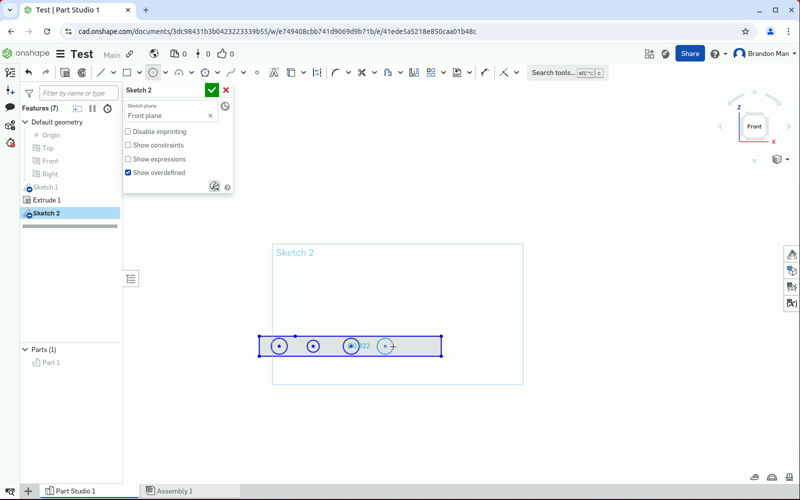
scroll(6)
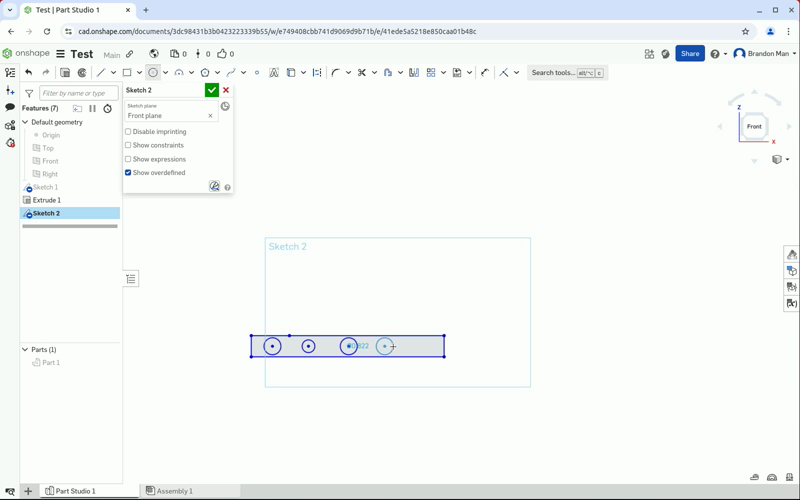
scroll(6)
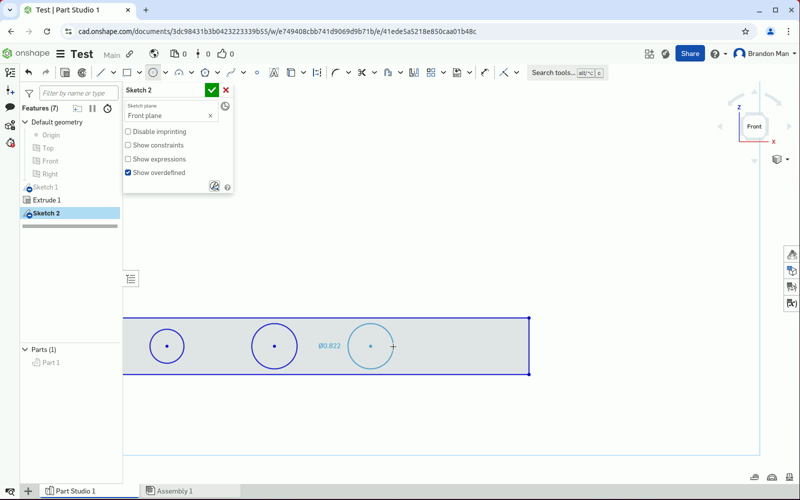
click(393, 346)
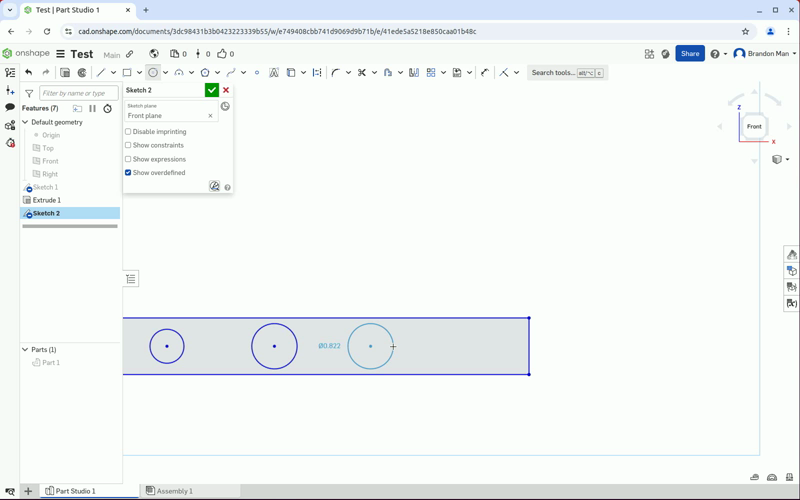
scroll(-6)
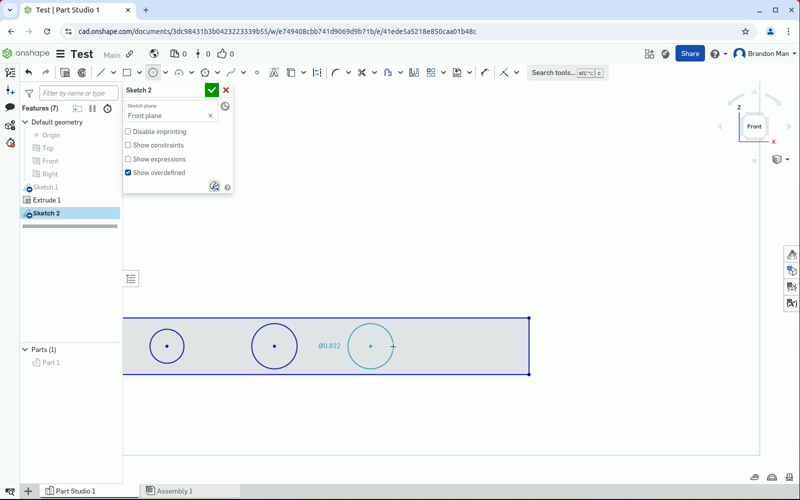
scroll(-6)
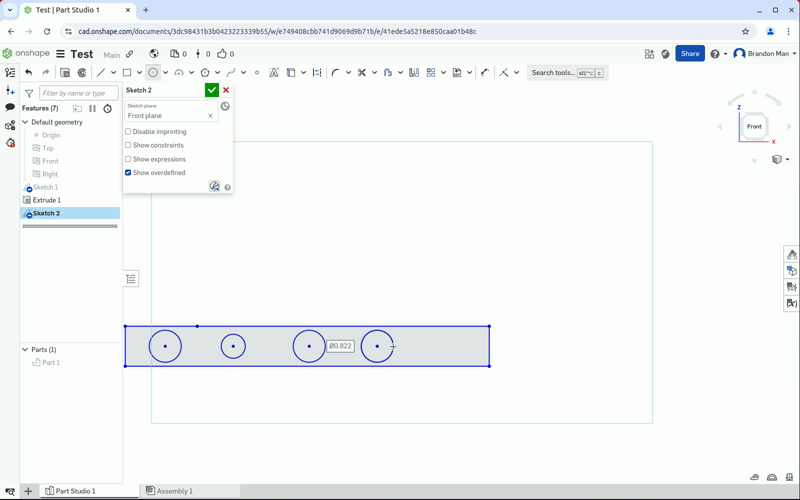
scroll(-6)
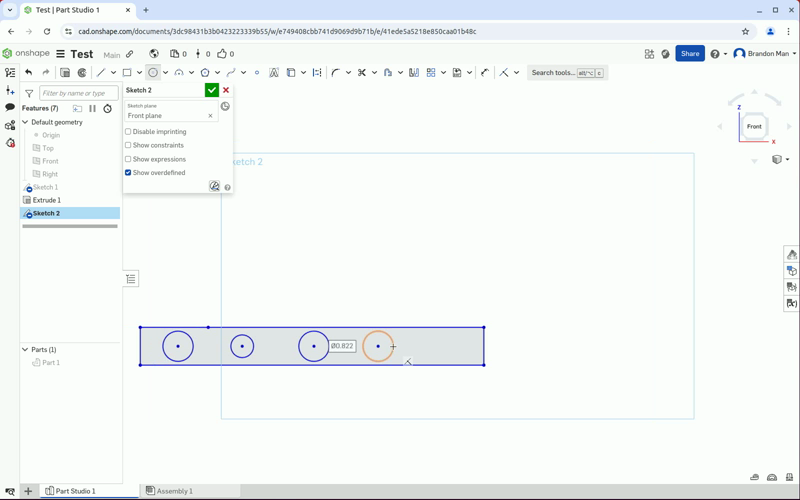
scroll(-6)
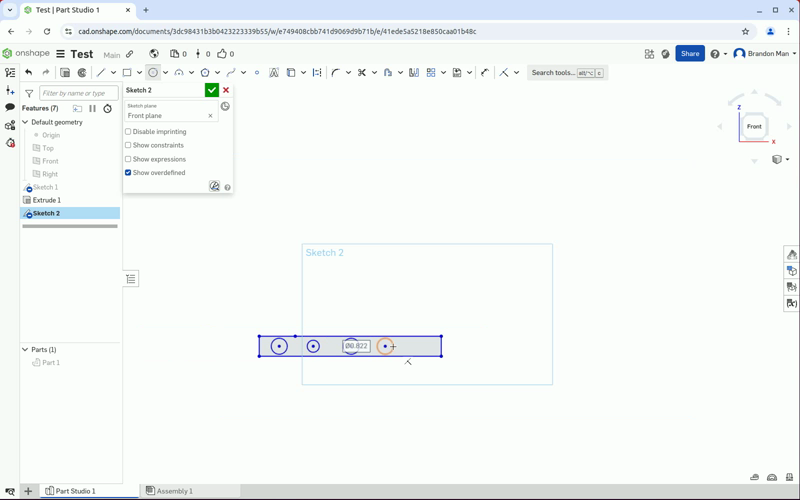
scroll(-6)
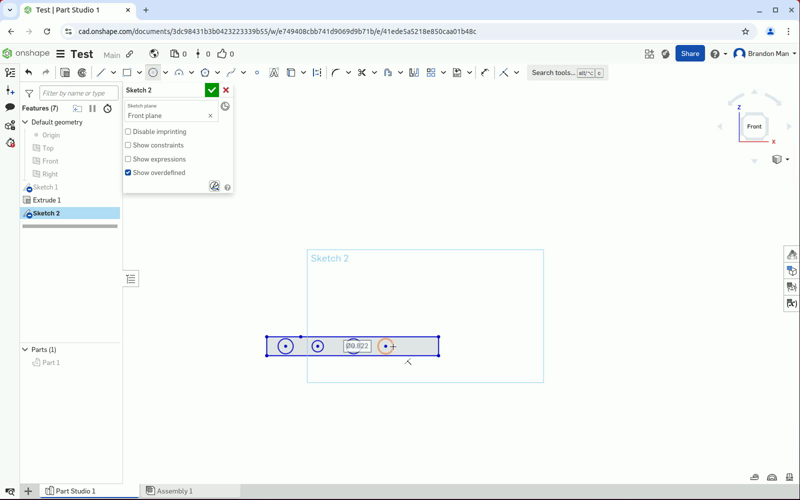
scroll(-6)
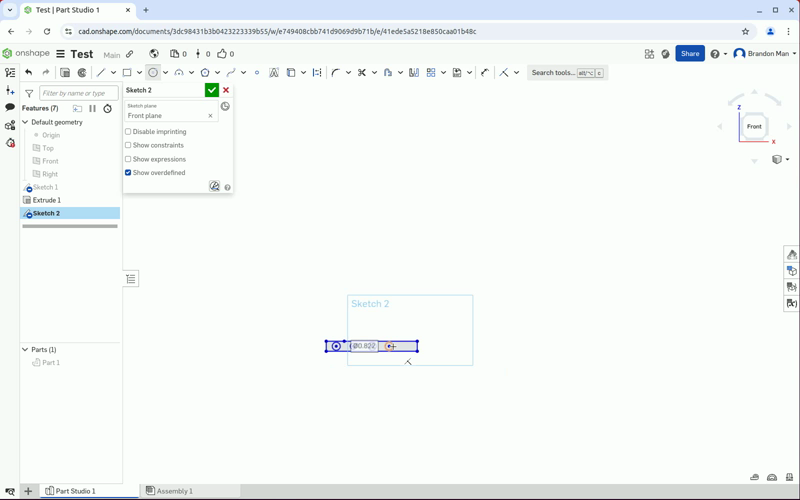
scroll(-6)
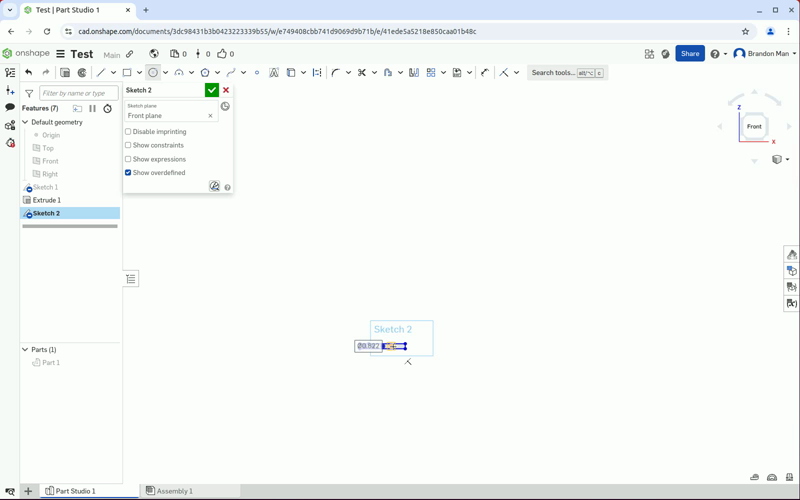
key(esc)
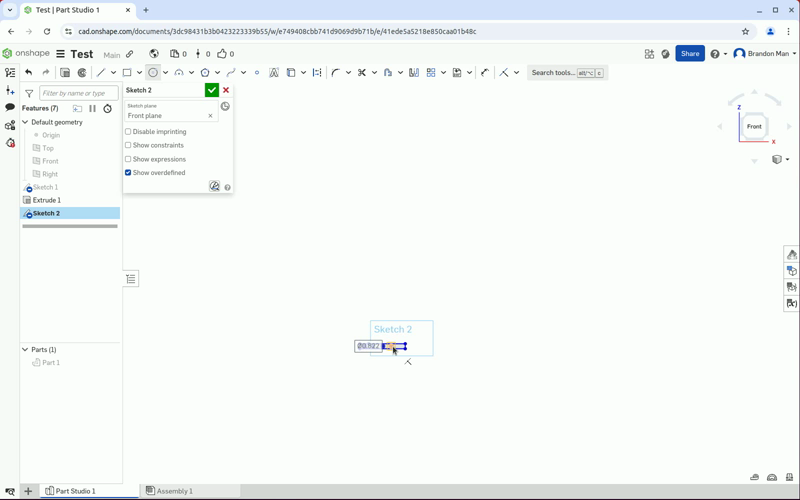
key(c)
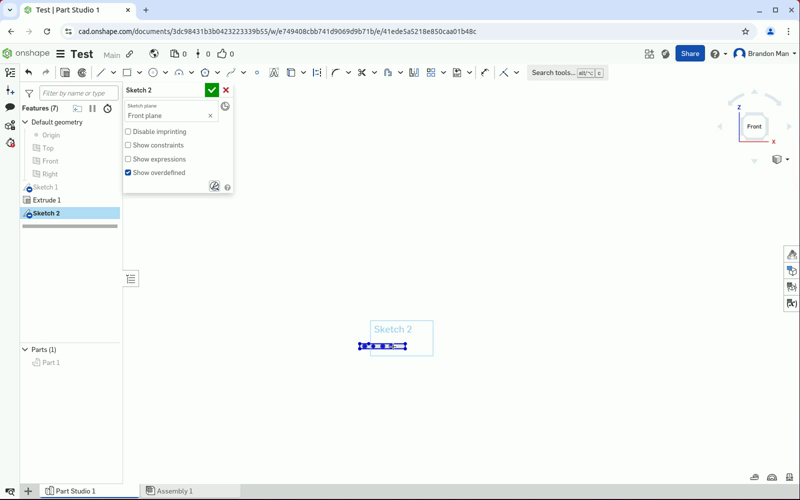
key_down(shift)
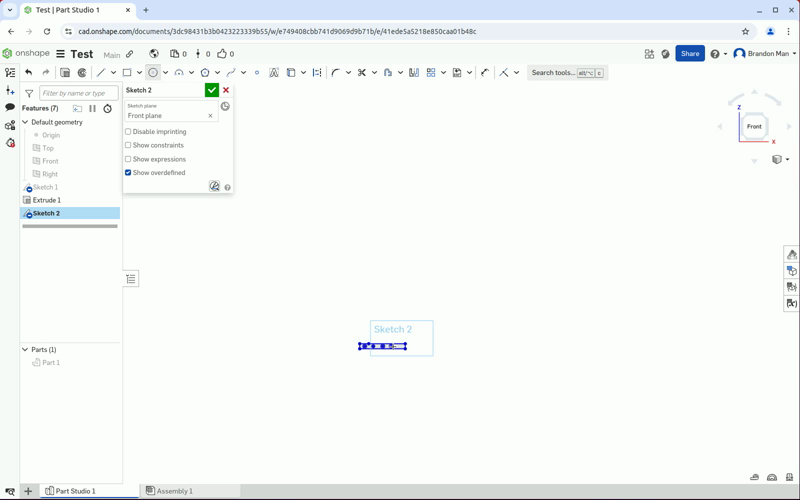
mouse_move(400, 346)
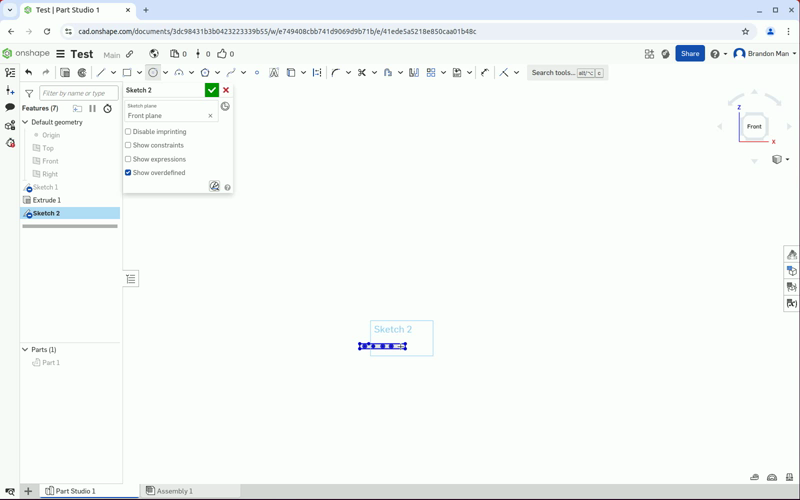
click(400, 346)
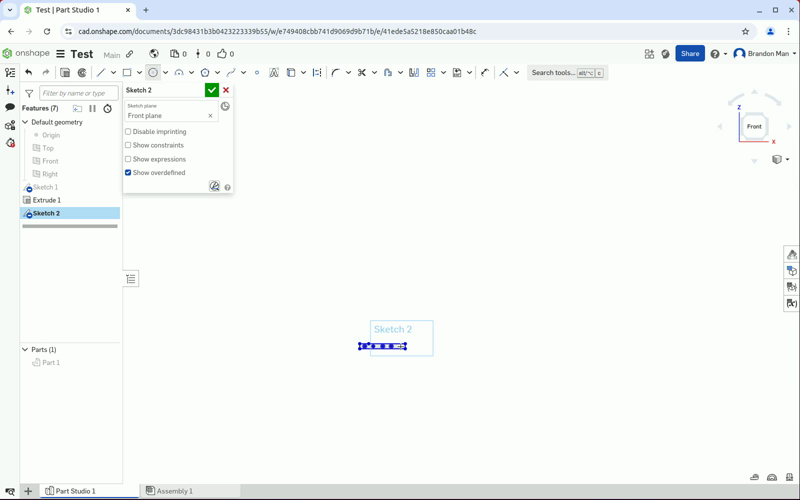
key_up(shift)
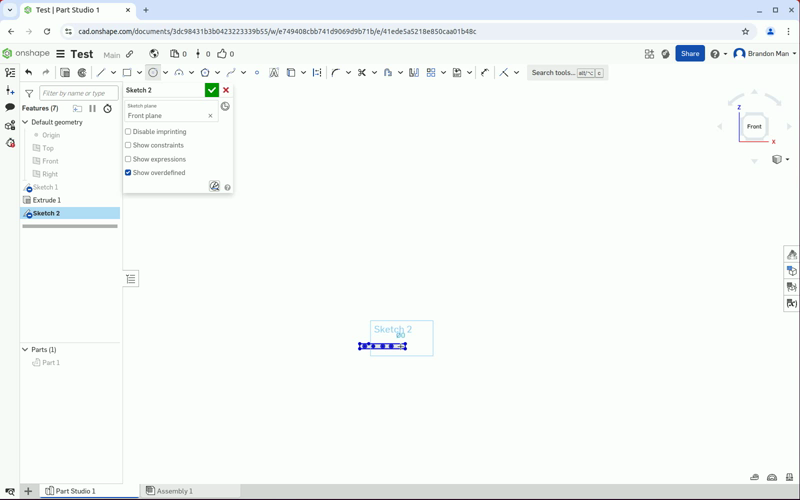
mouse_move(402, 346)
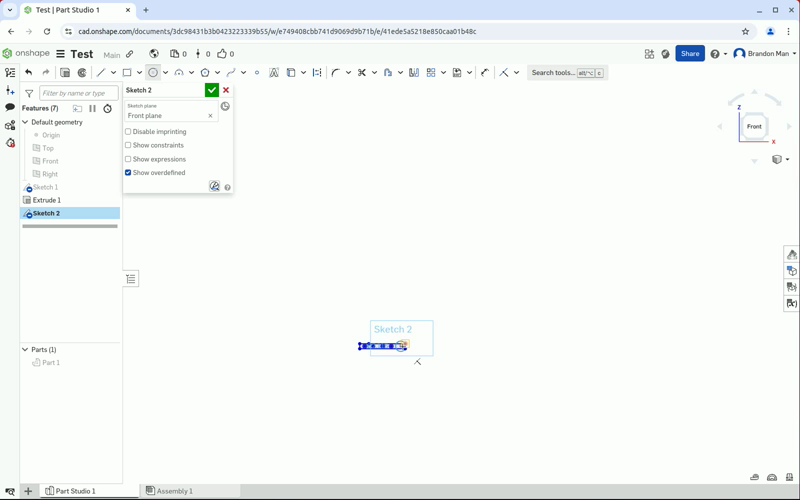
scroll(6)
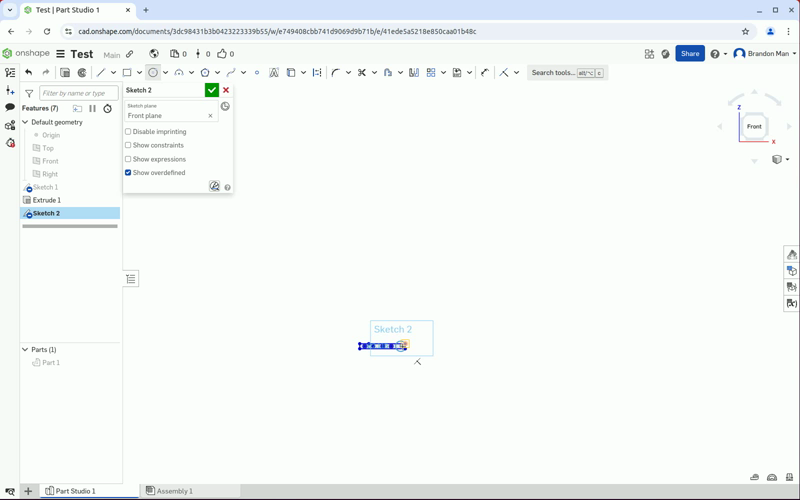
scroll(6)
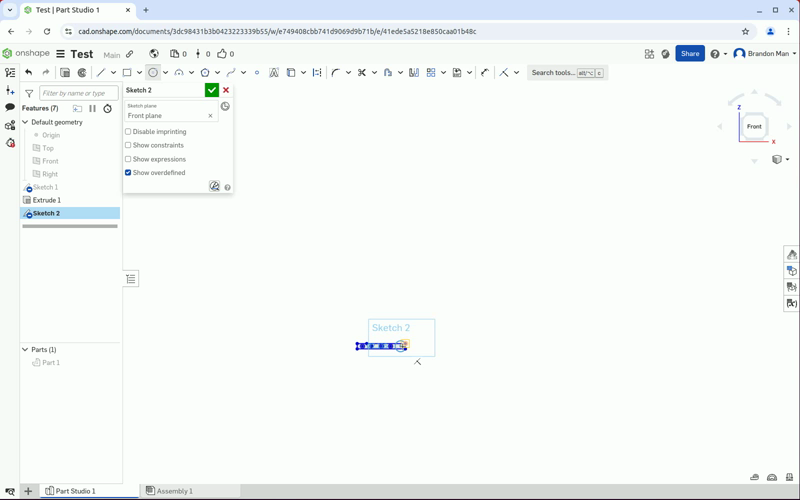
scroll(6)
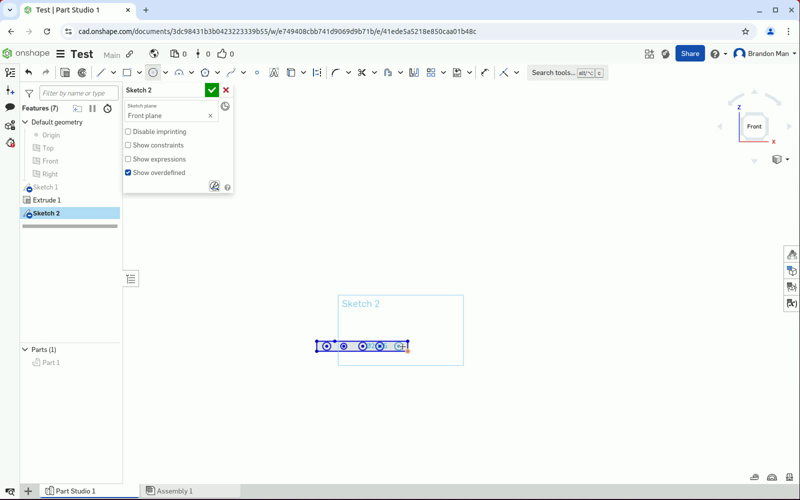
scroll(6)
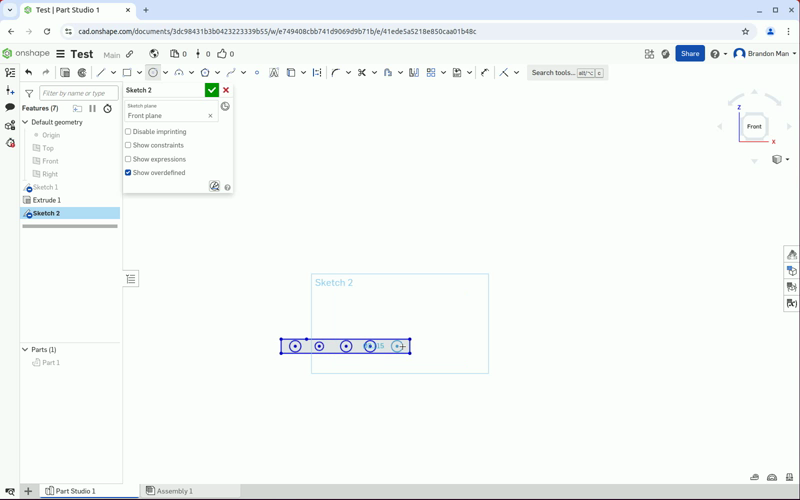
scroll(6)
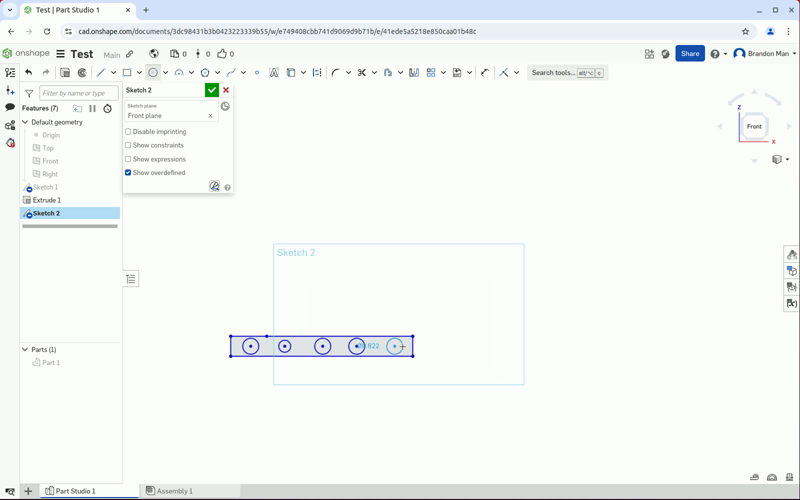
scroll(6)
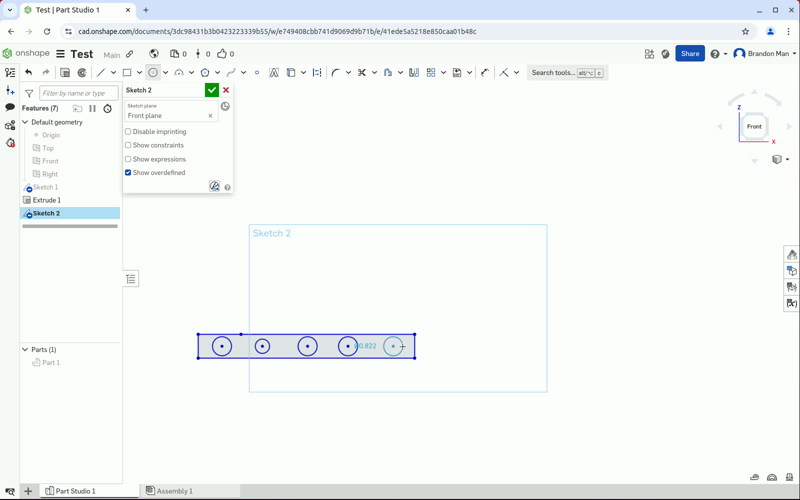
scroll(6)
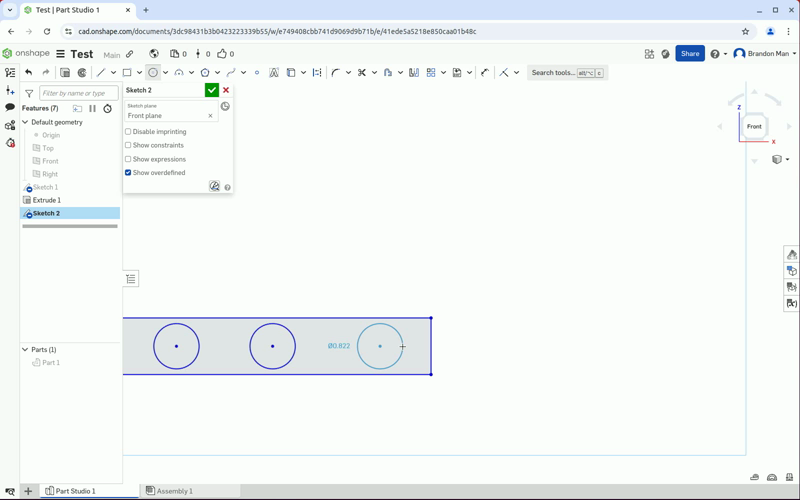
click(402, 346)
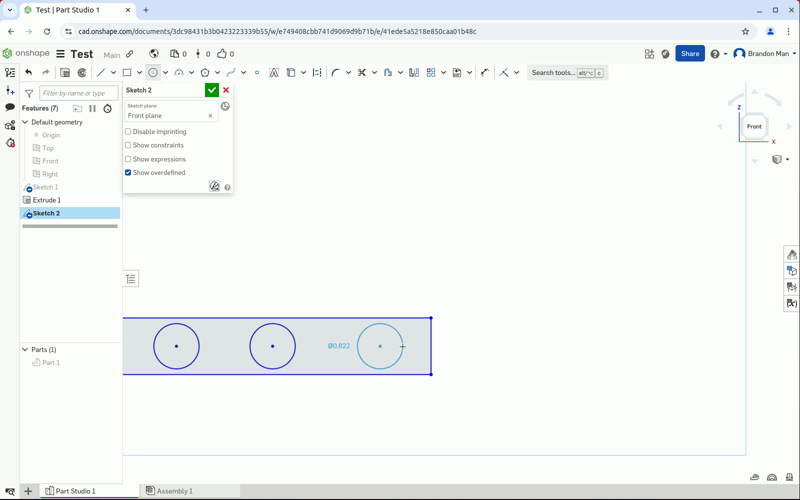
scroll(-6)
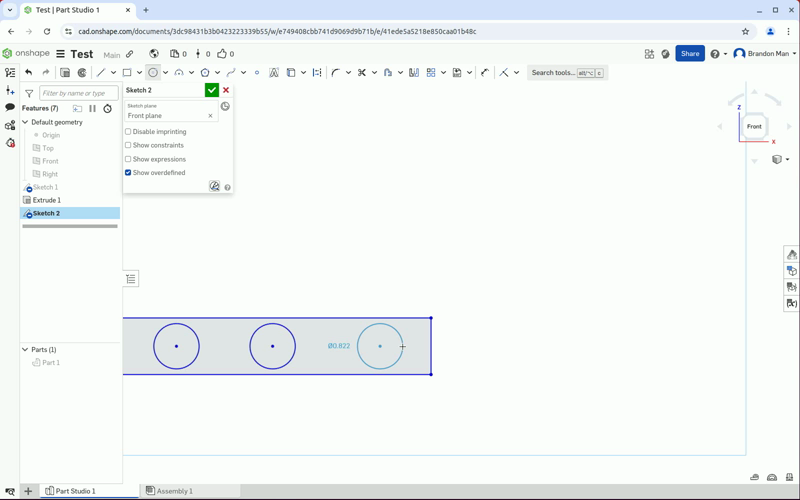
scroll(-6)
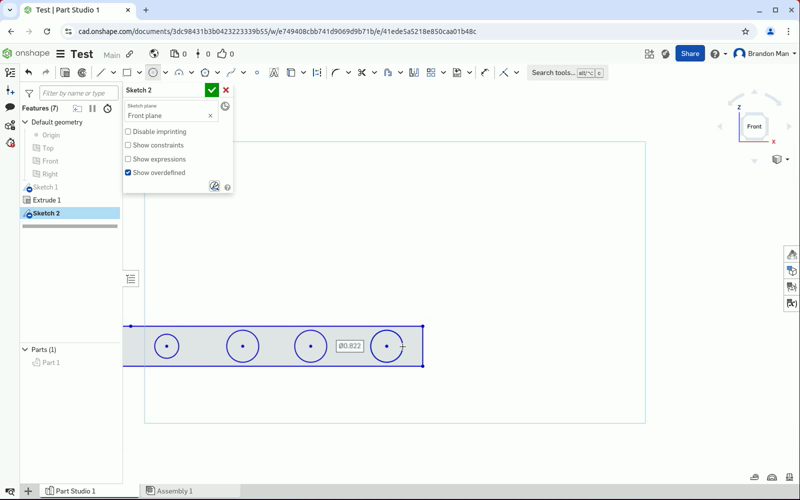
scroll(-6)
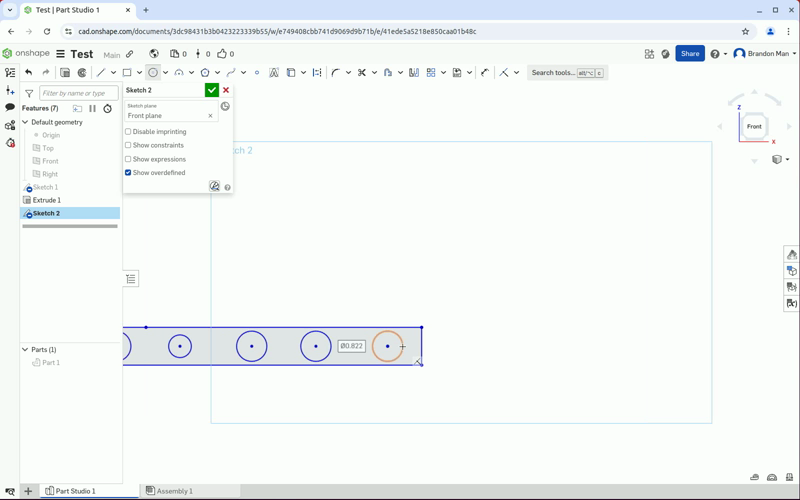
scroll(-6)
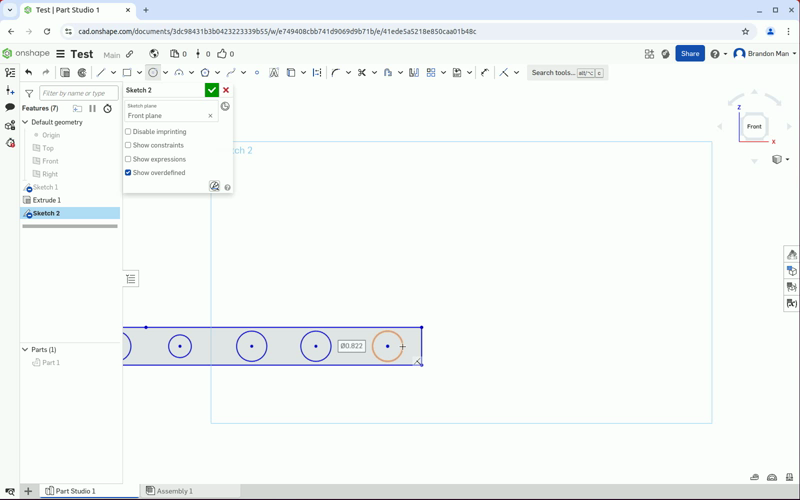
scroll(-6)
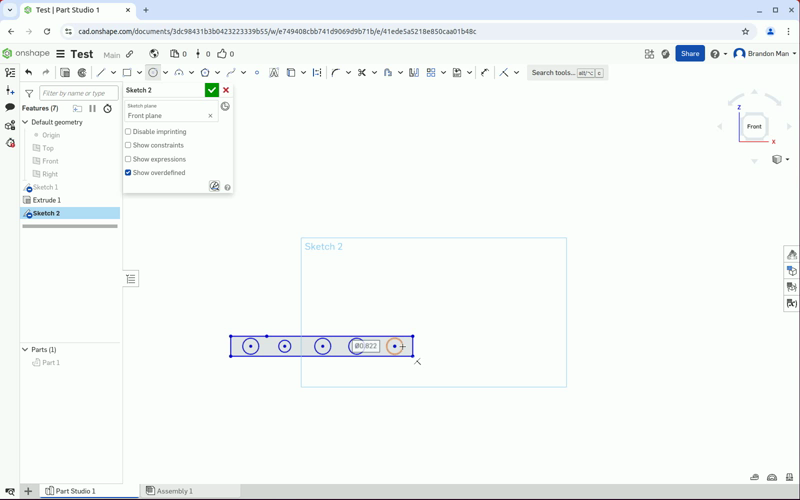
scroll(-6)
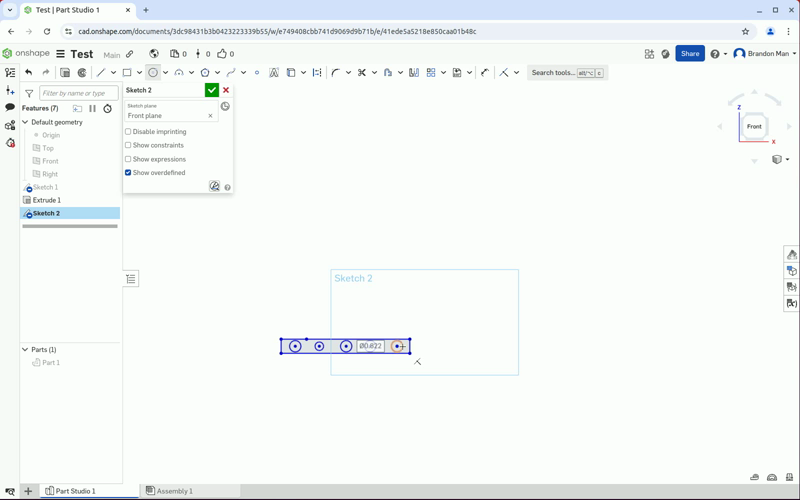
scroll(-6)
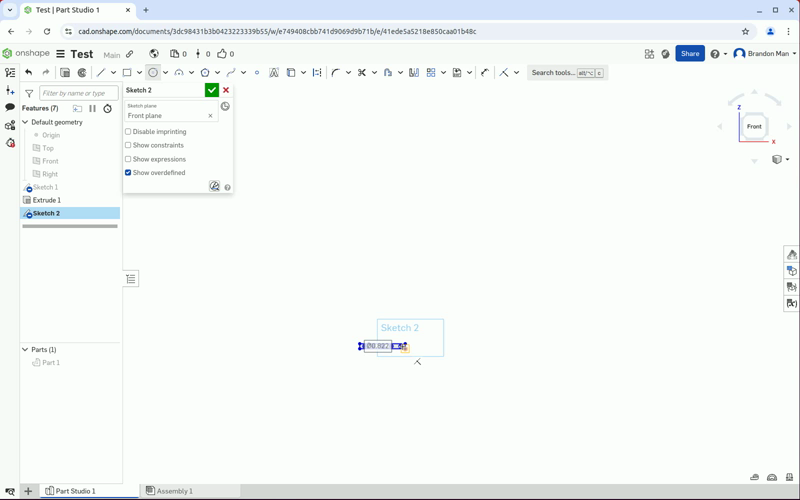
key(esc)
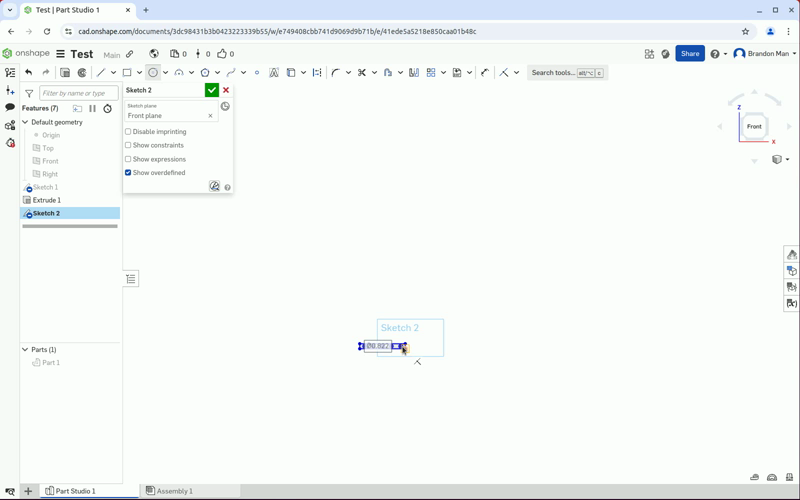
mouse_move(361, 346)
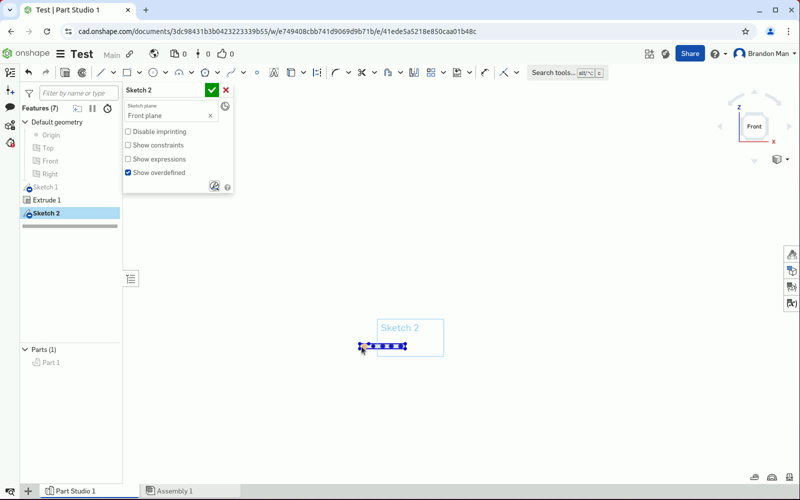
scroll(6)
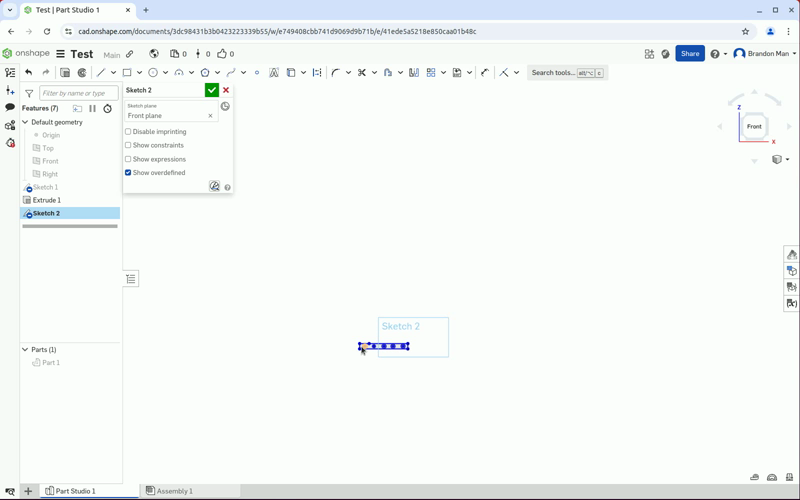
scroll(6)
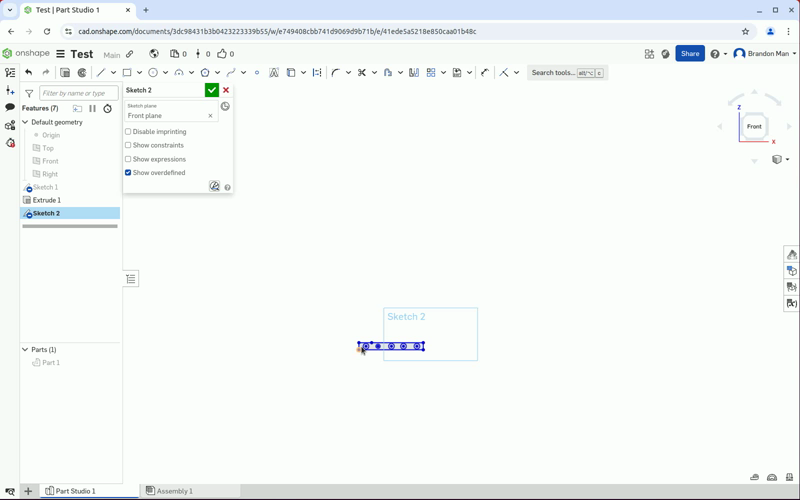
scroll(6)
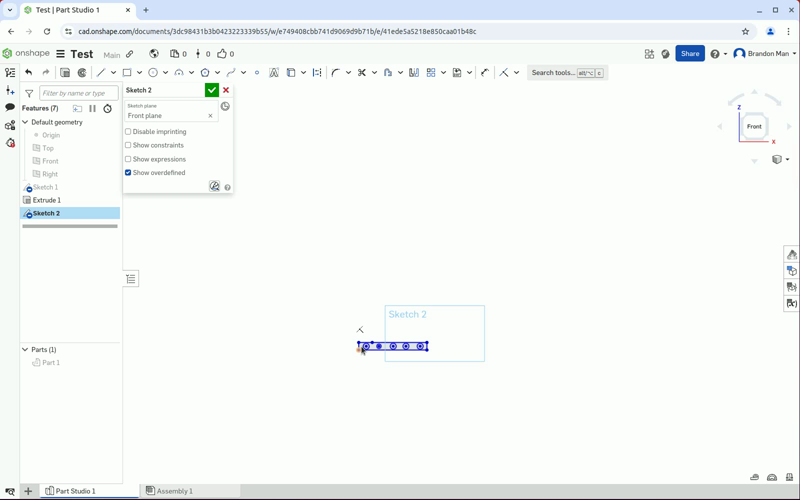
scroll(6)
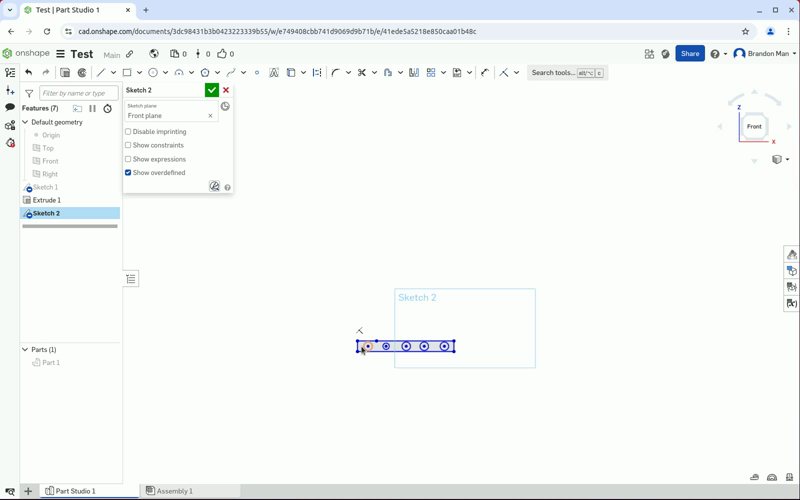
scroll(6)
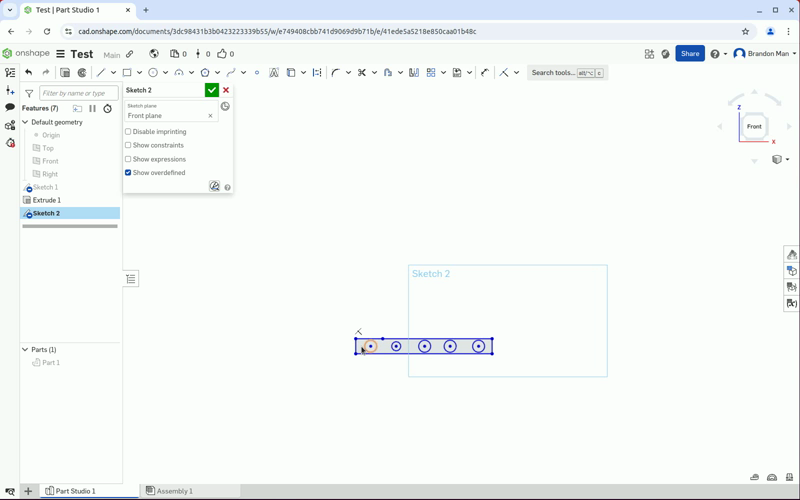
scroll(6)
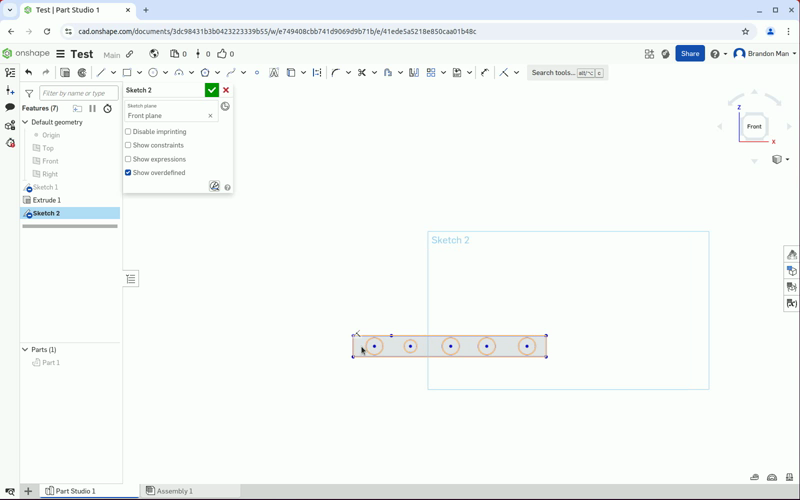
scroll(6)
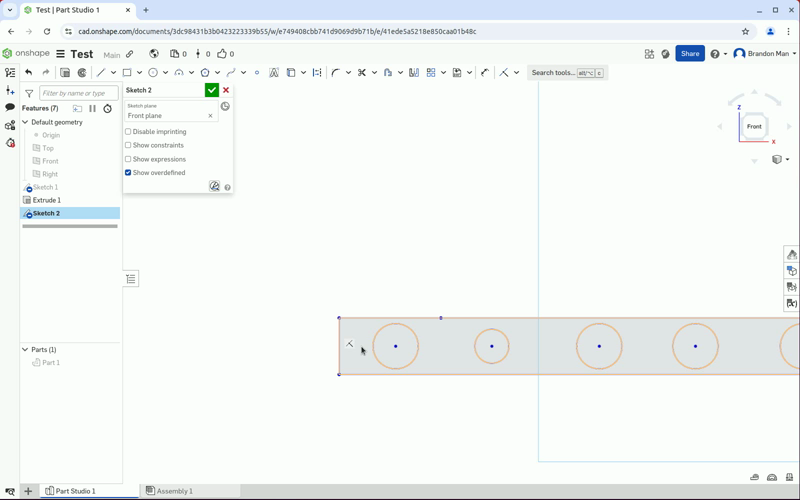
click(361, 346)
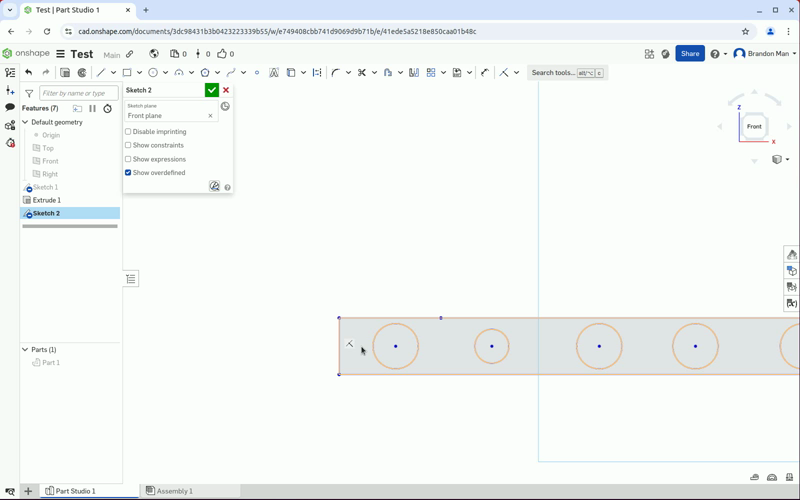
scroll(-6)
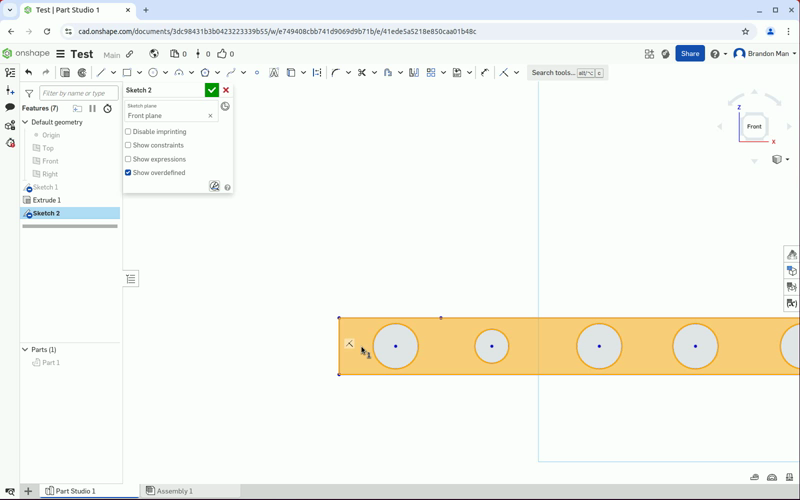
scroll(-6)
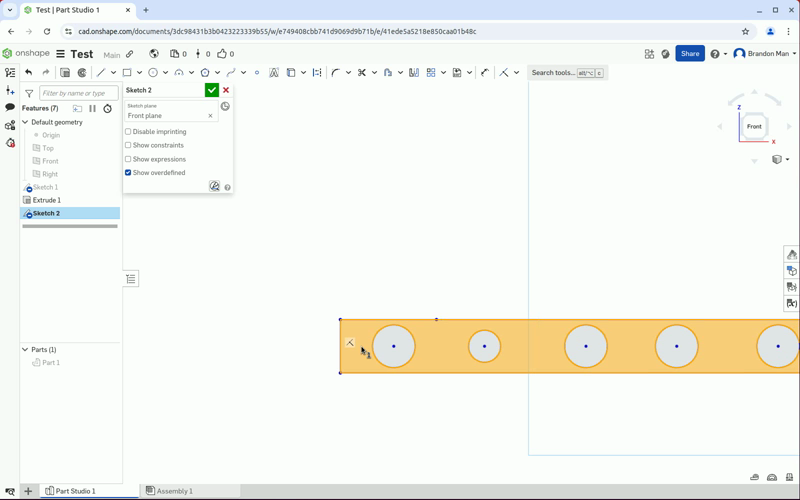
scroll(-6)
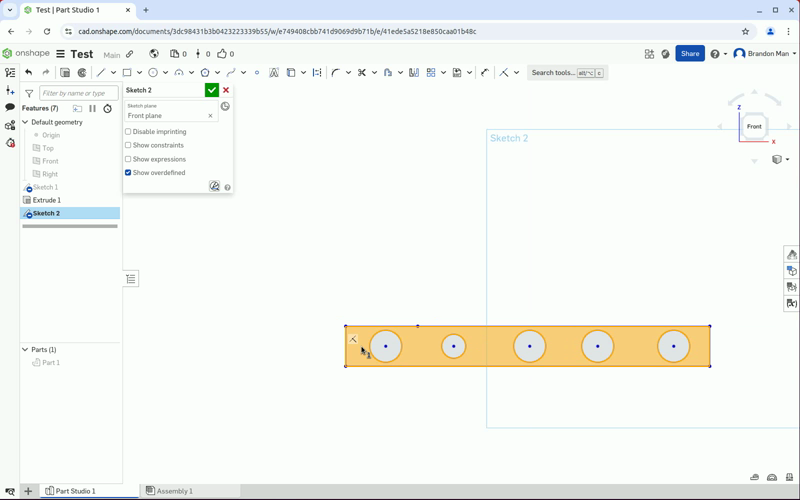
scroll(-6)
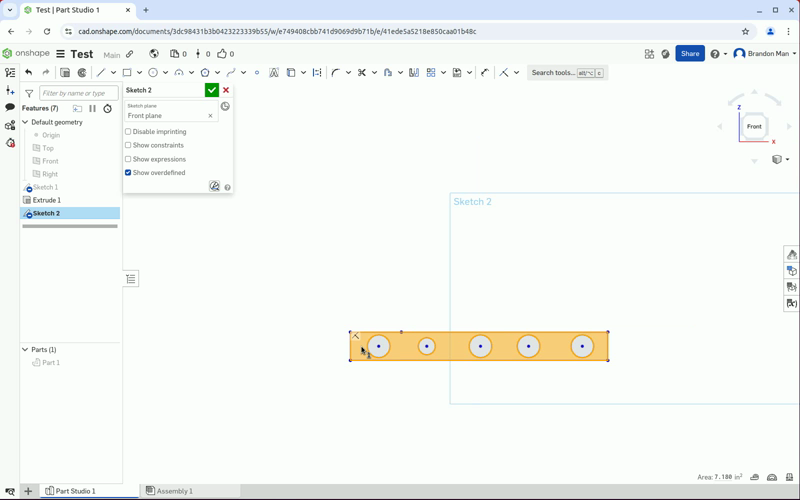
scroll(-6)
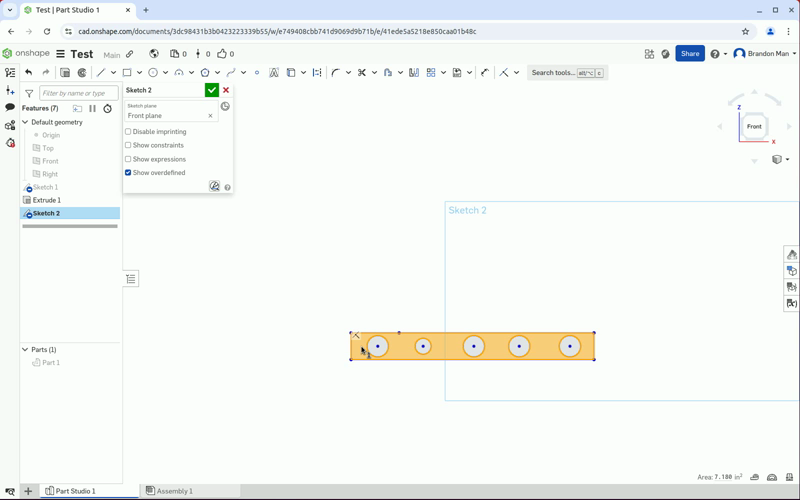
scroll(-6)
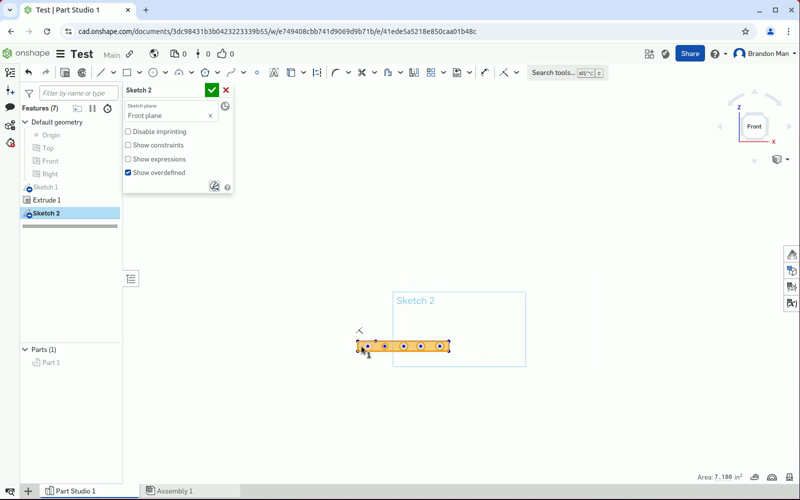
scroll(-6)
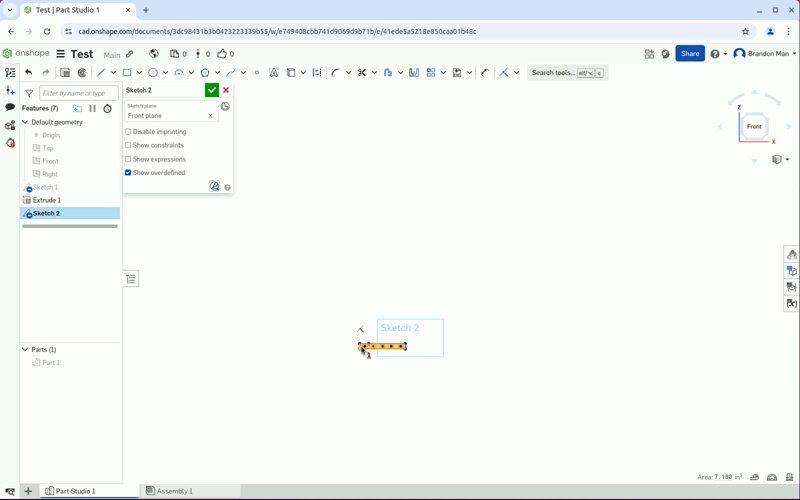
mouse_move(73, 352)
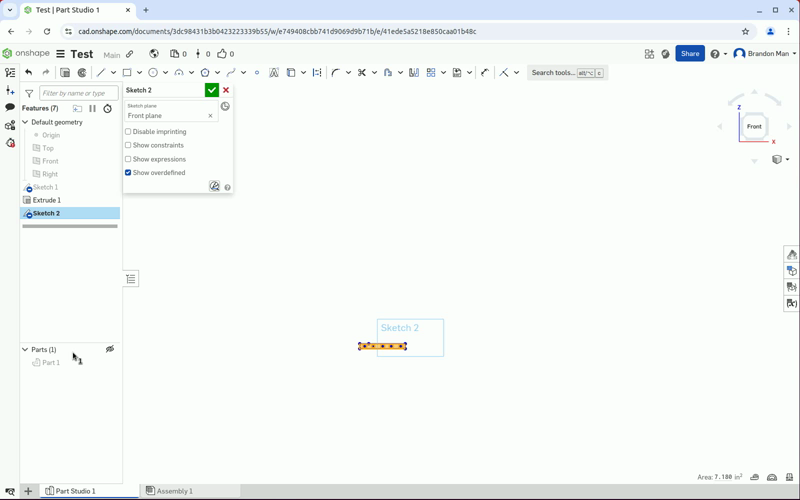
key(shift+y)
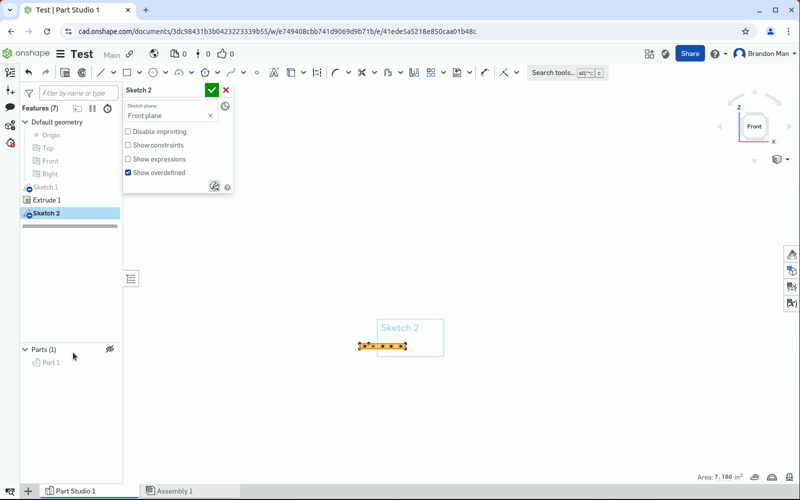
key(shift+e)
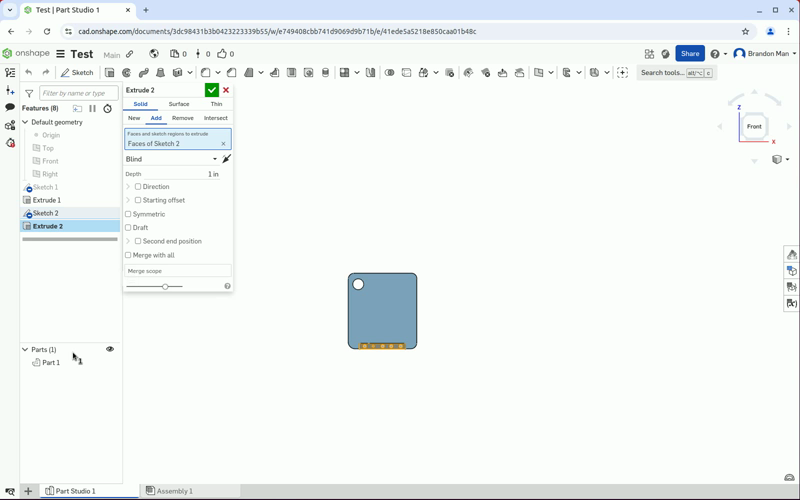
mouse_move(143, 106)
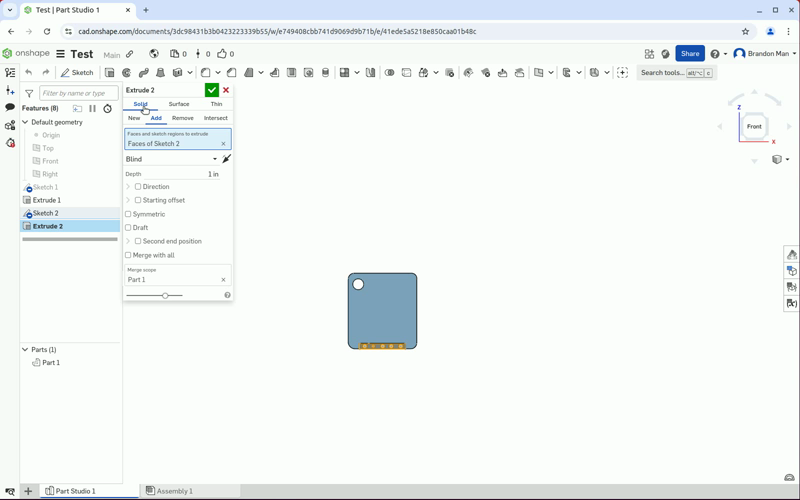
click(143, 106)
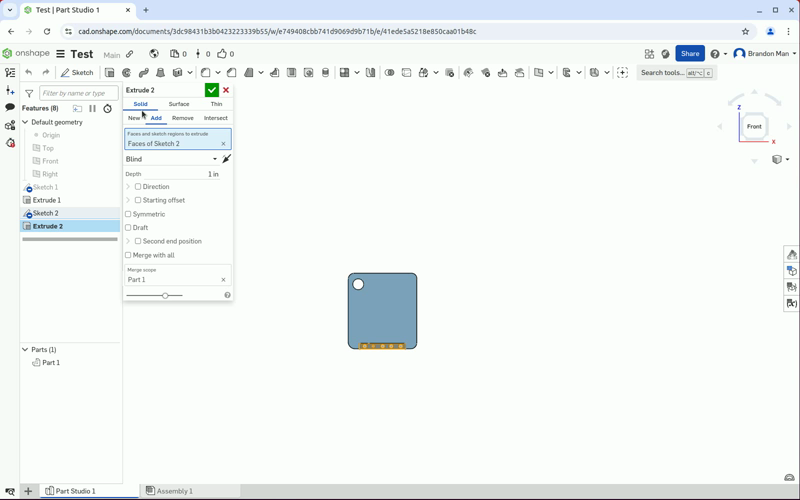
mouse_move(137, 120)
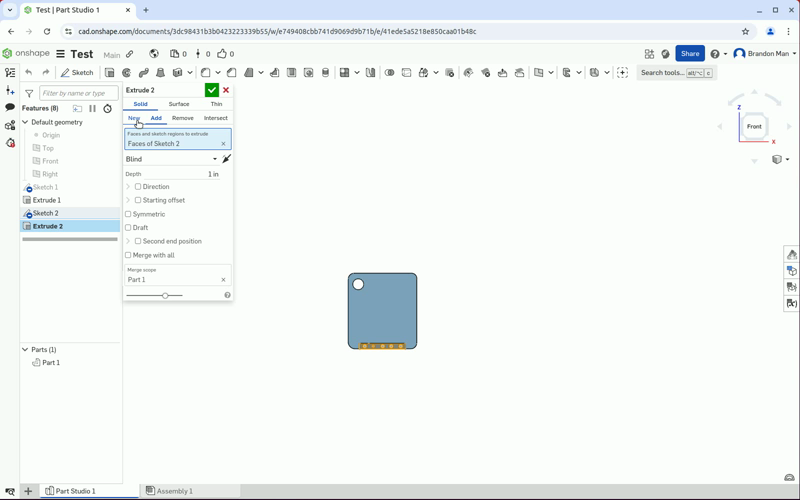
click(137, 120)
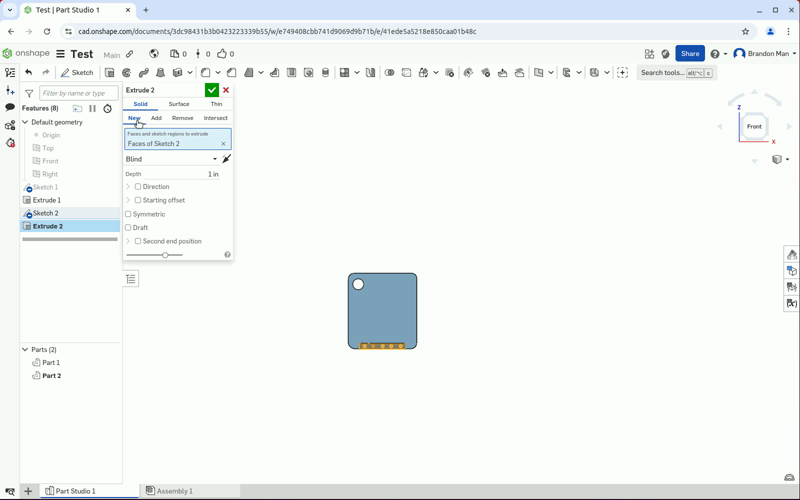
key(tab, 4)
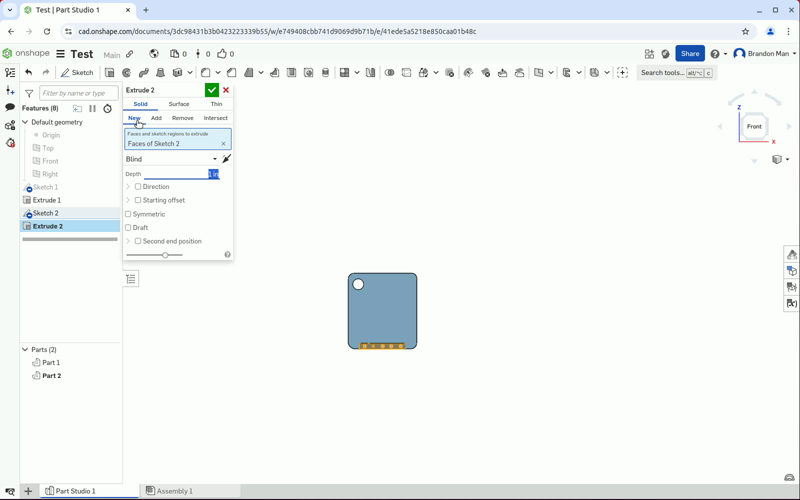
text(1.444)
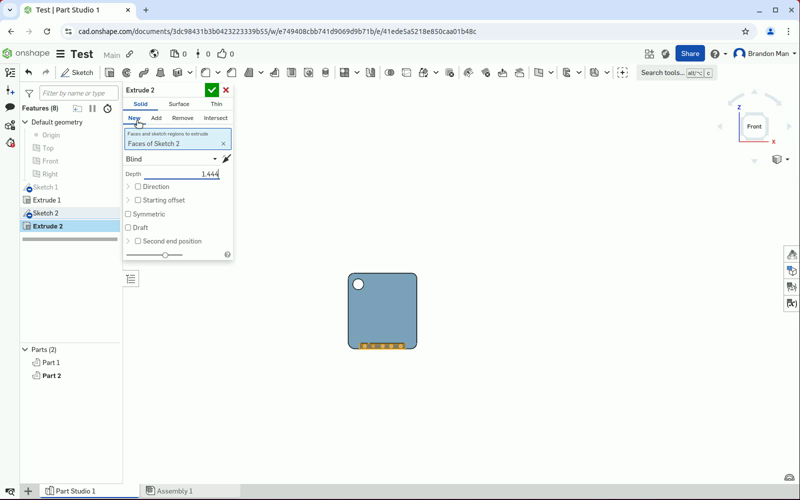
key(enter)
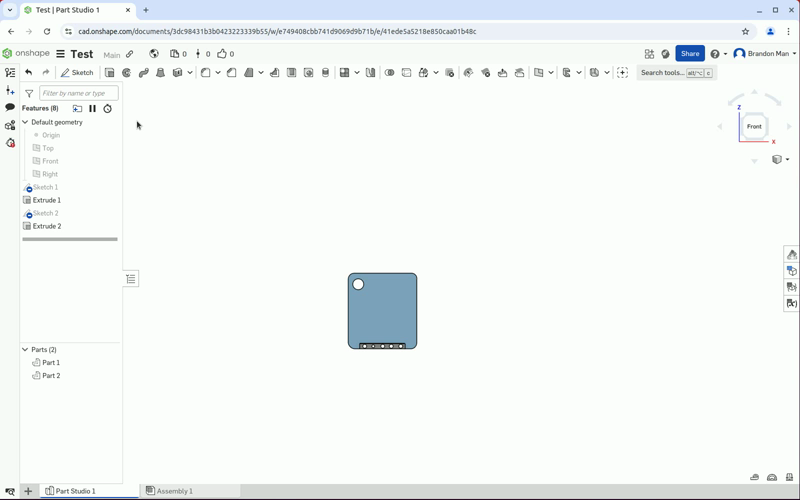
key(shift+h)
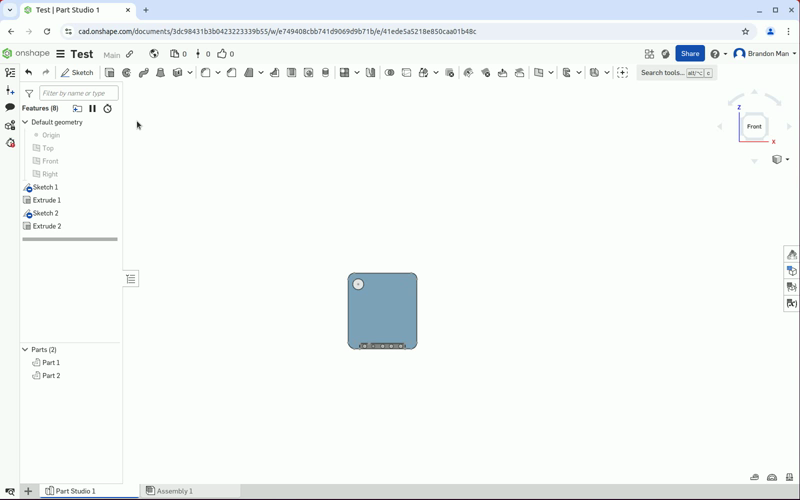
key(shift+h)
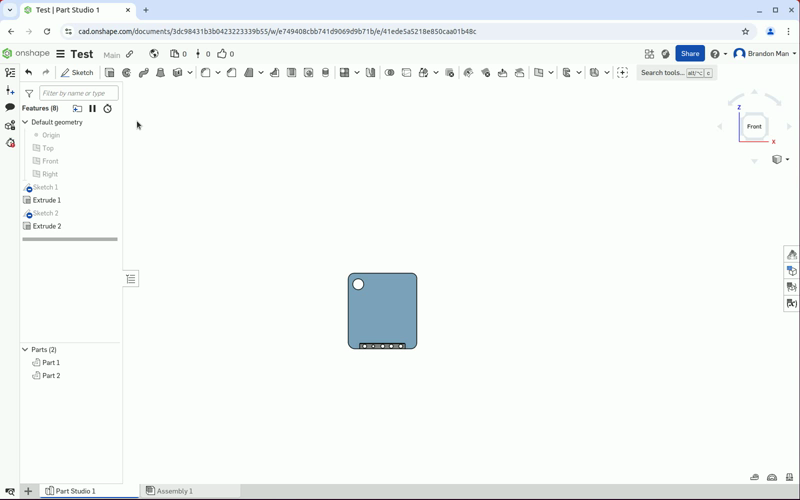
mouse_move(73, 189)
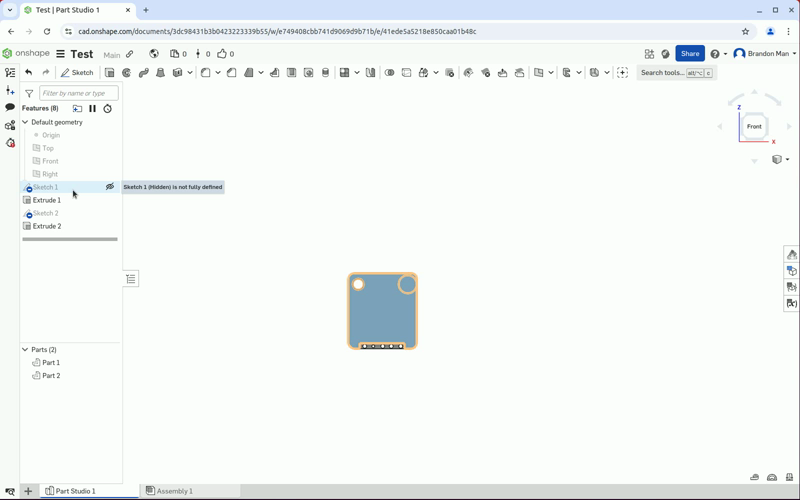
click(73, 189)
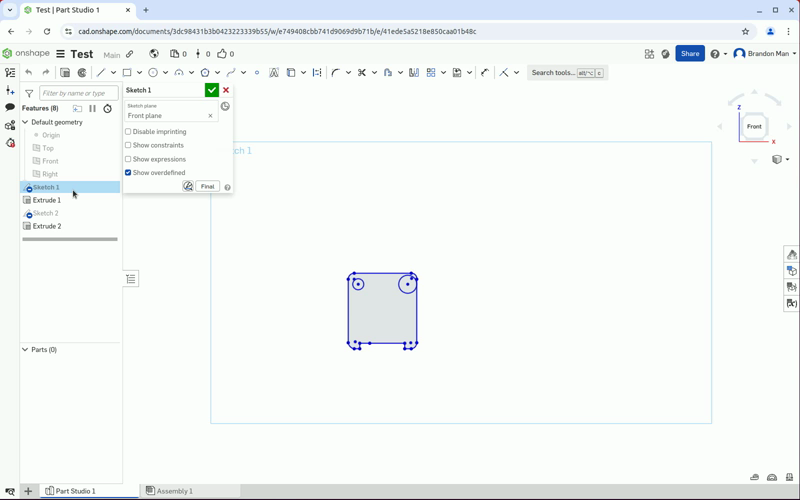
mouse_move(229, 92)
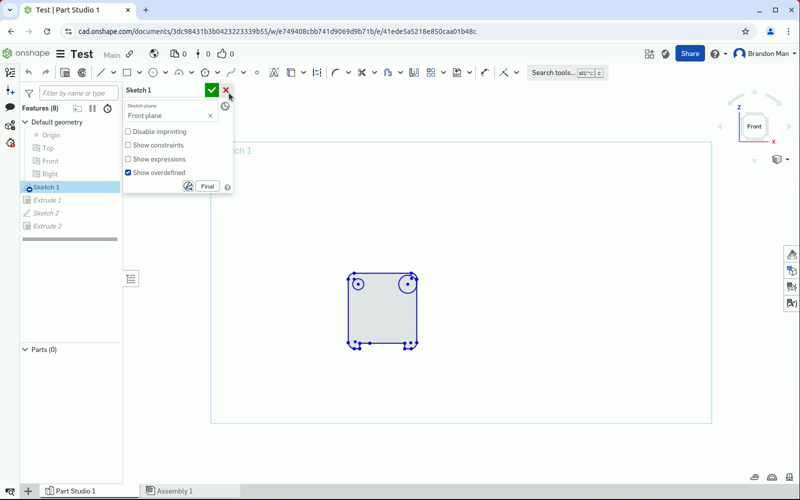
click(229, 92)
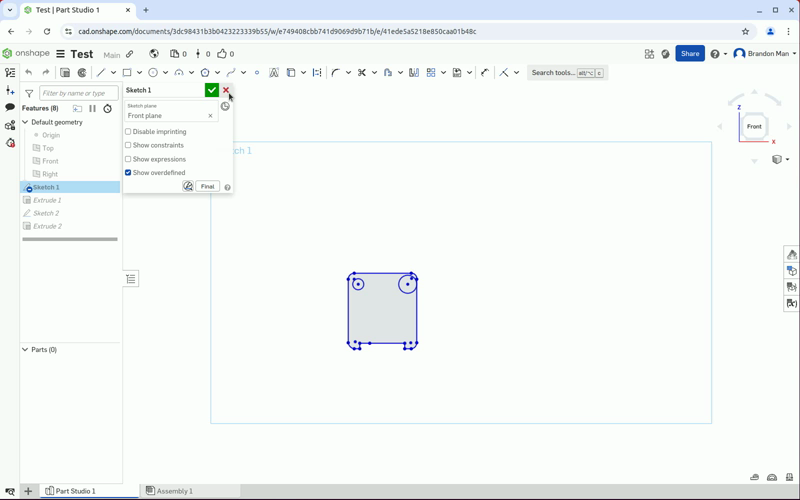
key(shift+s)
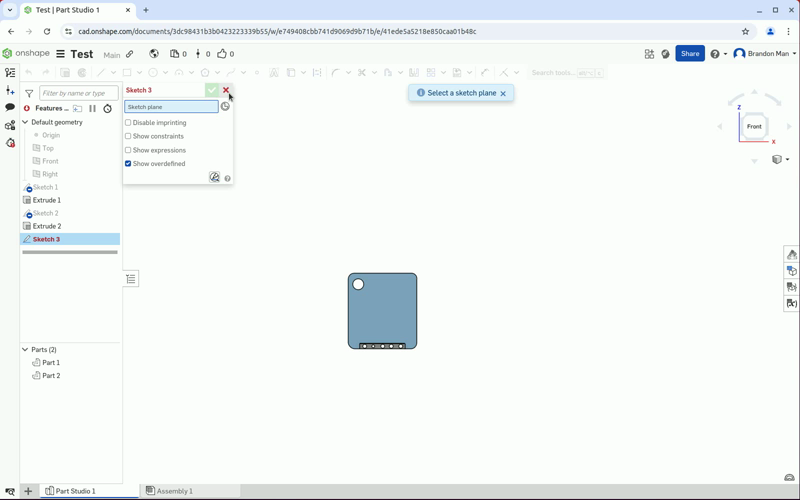
mouse_move(73, 163)
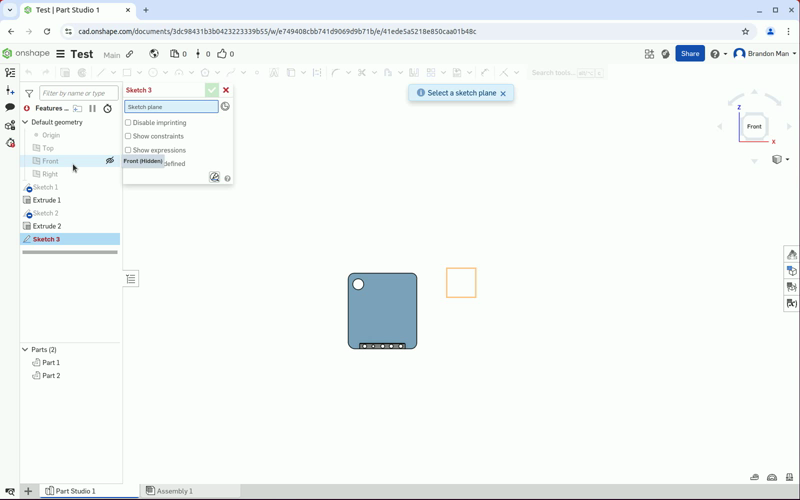
click(73, 163)
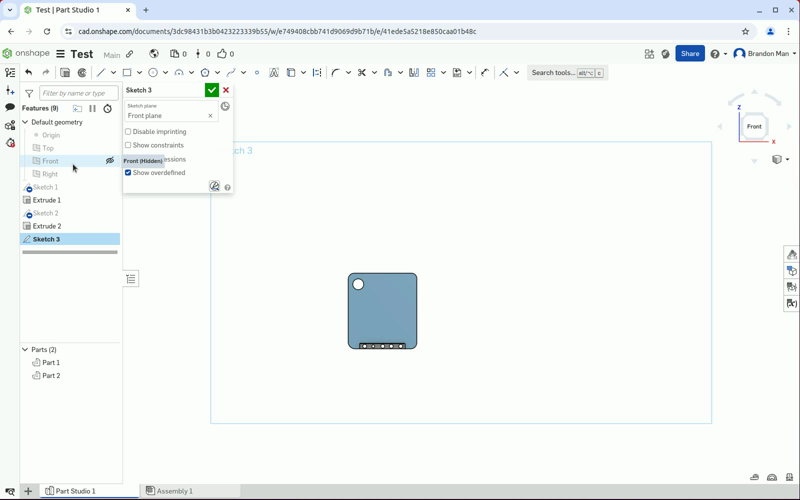
mouse_move(73, 352)
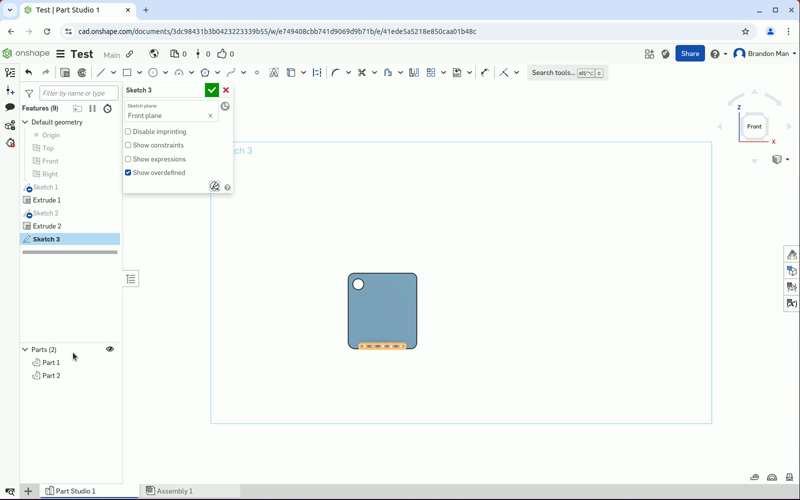
key(y)
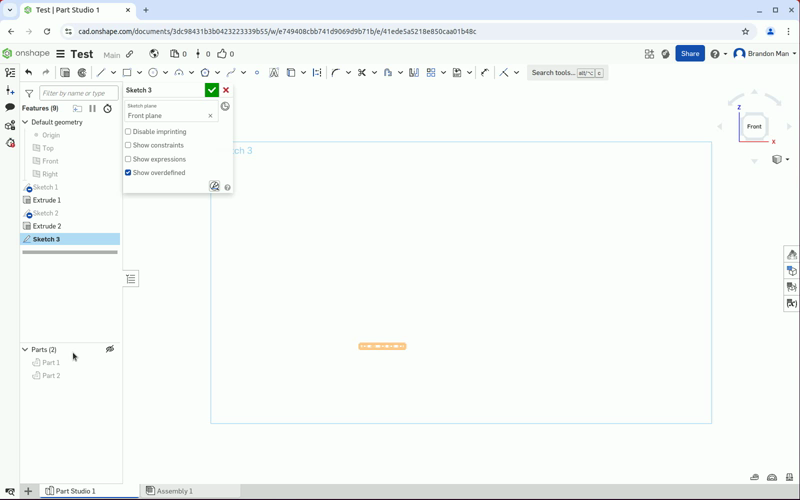
key(c)
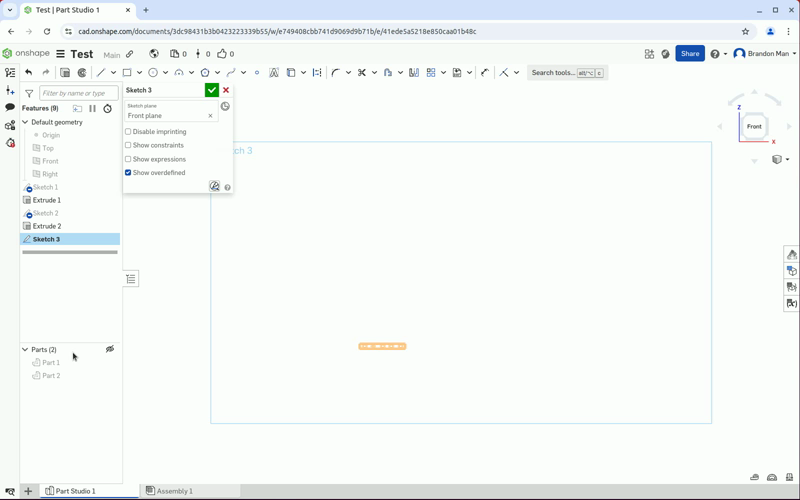
key_down(shift)
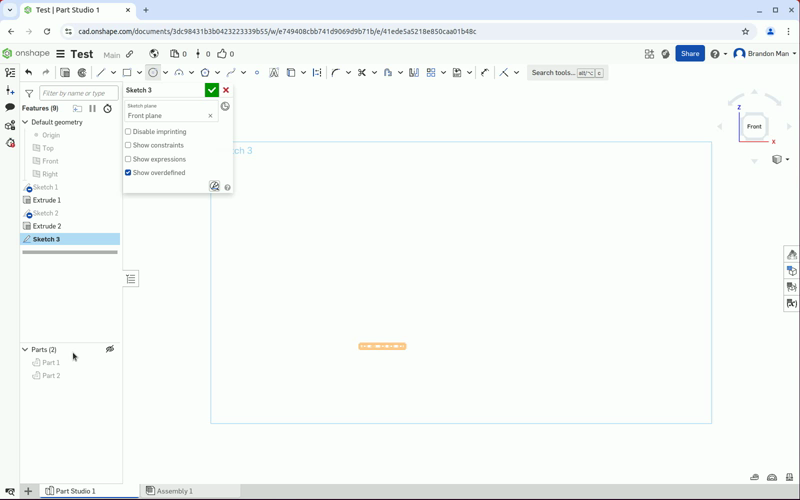
mouse_move(364, 346)
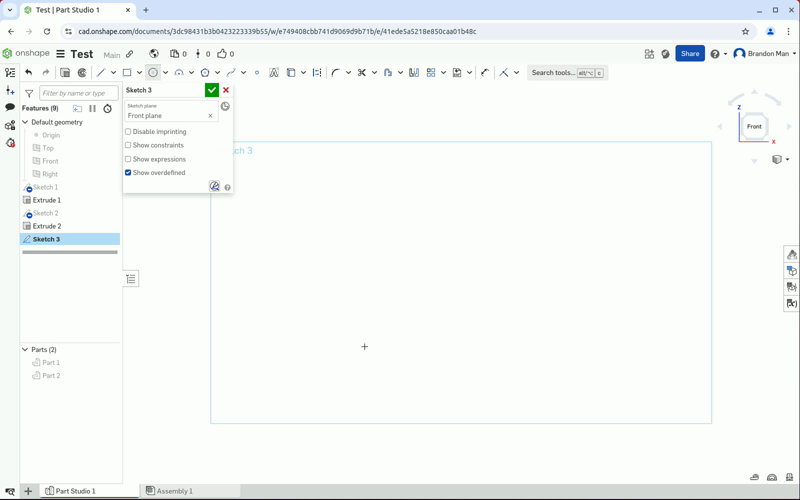
click(364, 346)
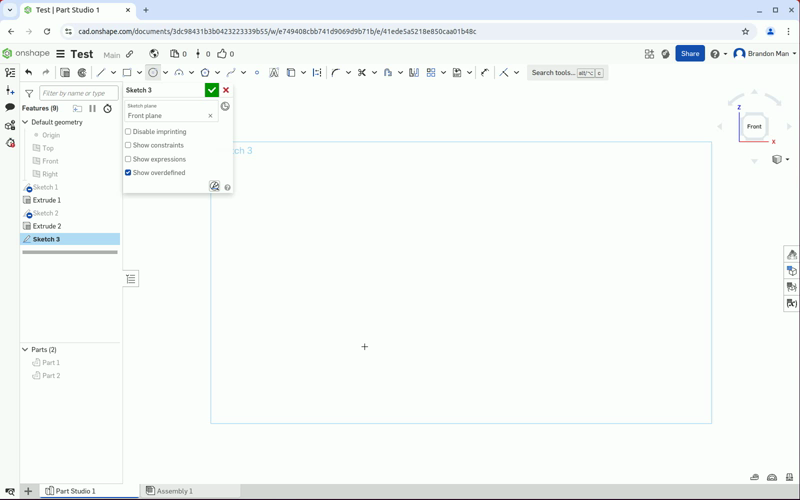
key_up(shift)
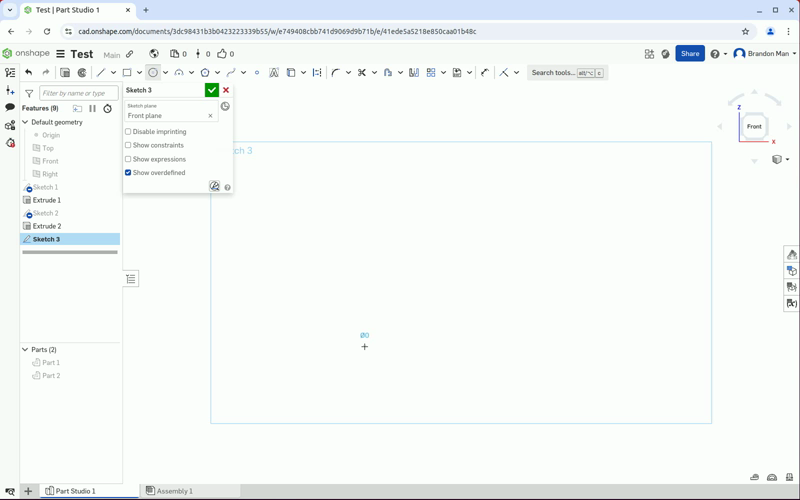
mouse_move(367, 346)
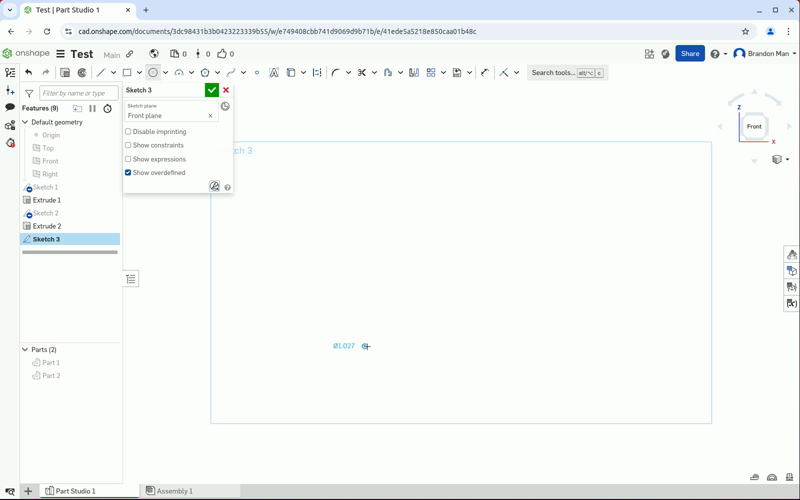
scroll(6)
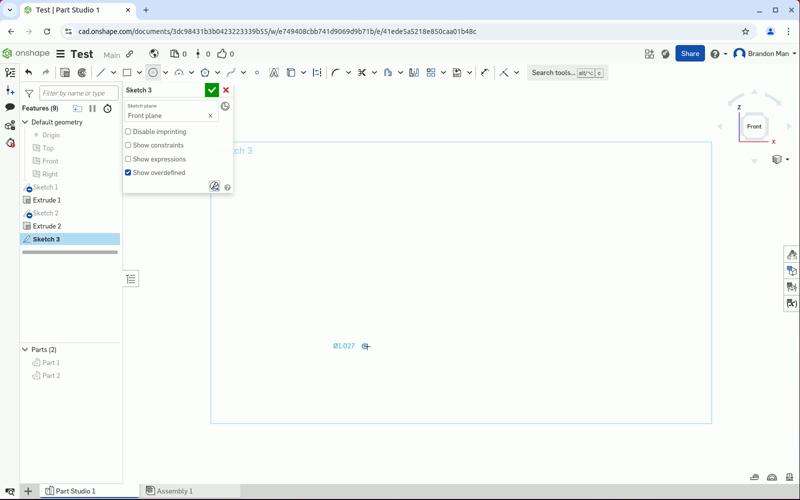
scroll(6)
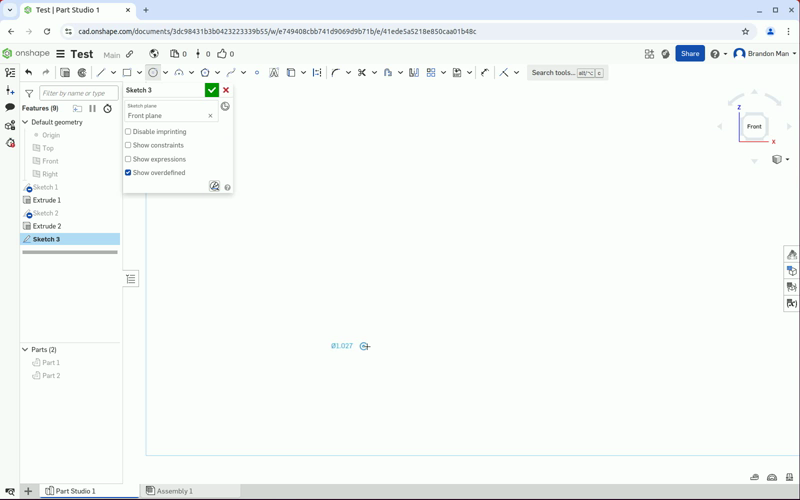
scroll(6)
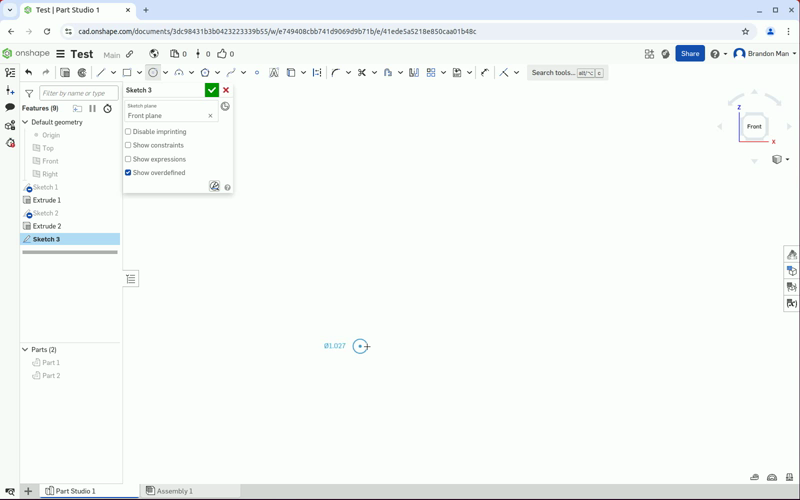
scroll(6)
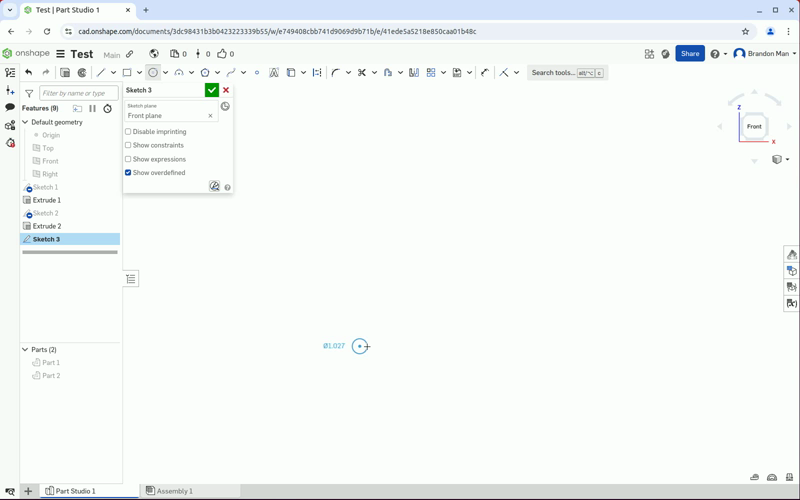
scroll(6)
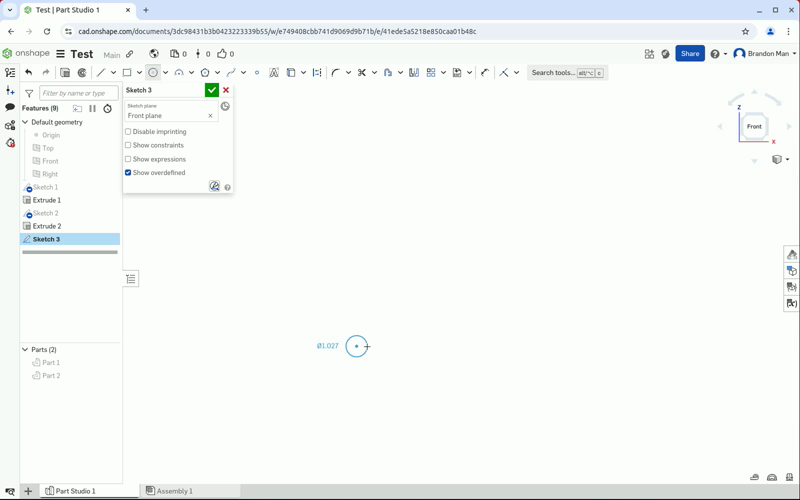
scroll(6)
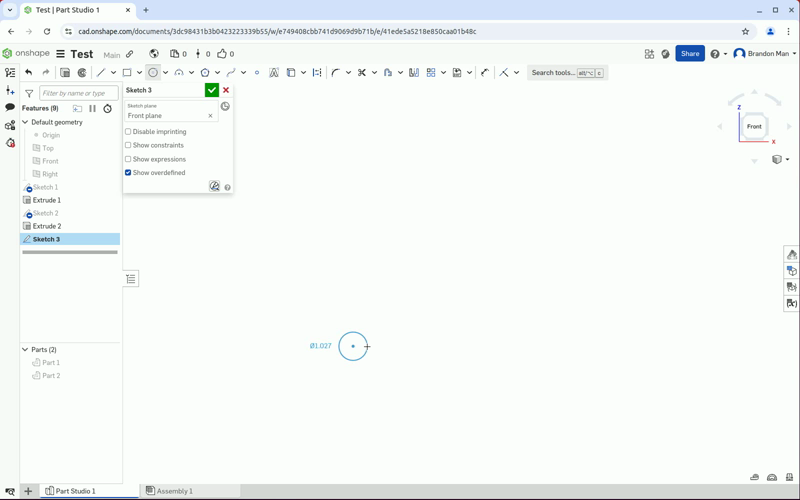
scroll(6)
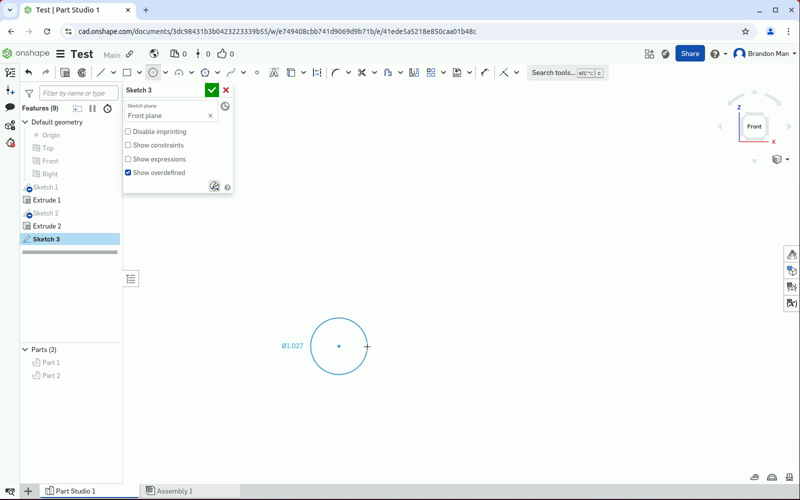
click(367, 346)
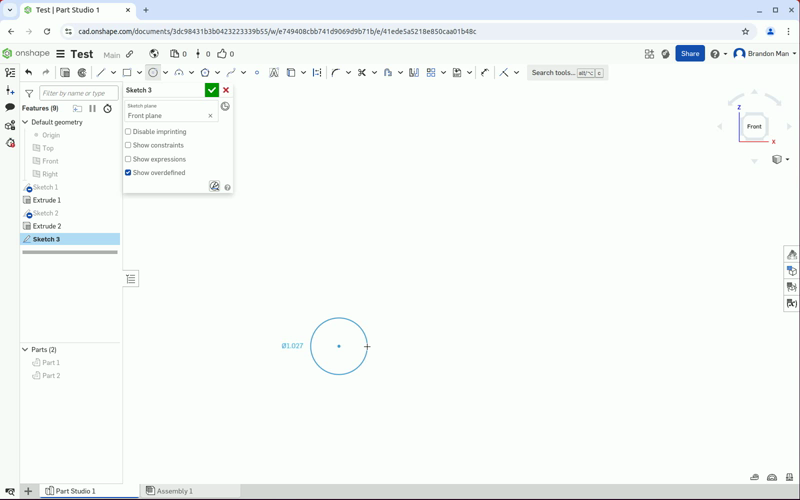
scroll(-6)
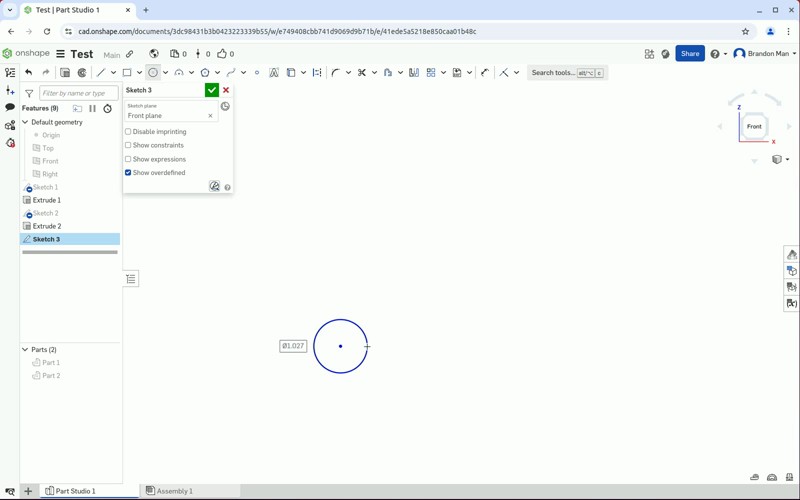
scroll(-6)
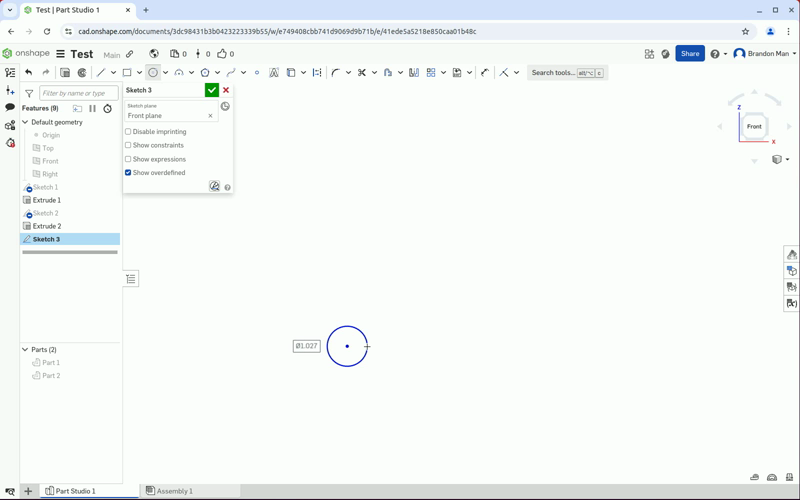
scroll(-6)
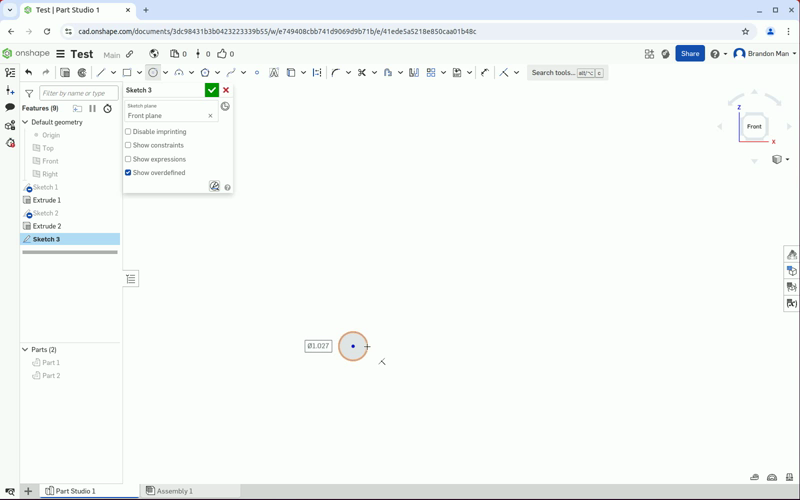
scroll(-6)
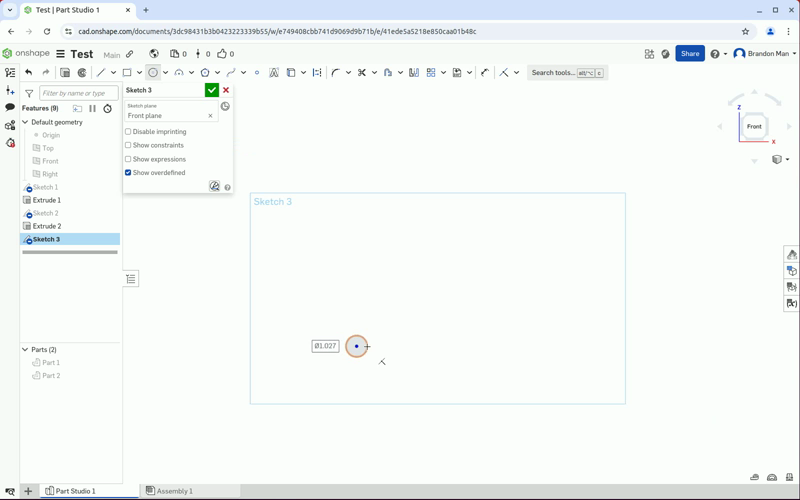
scroll(-6)
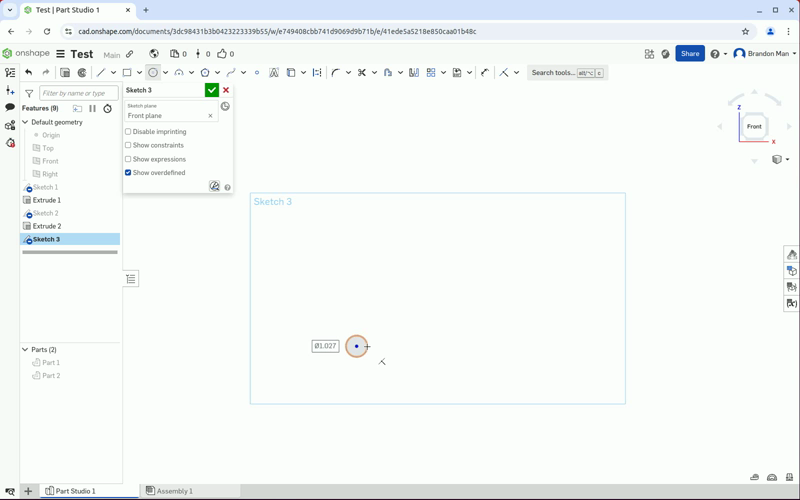
scroll(-6)
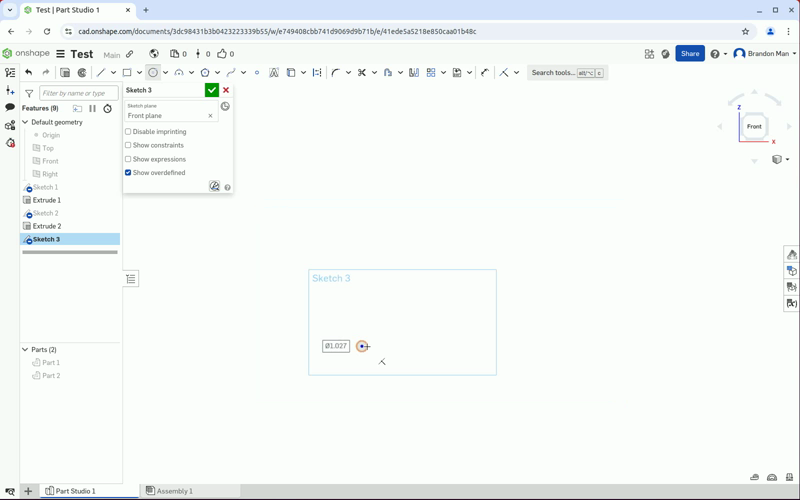
scroll(-6)
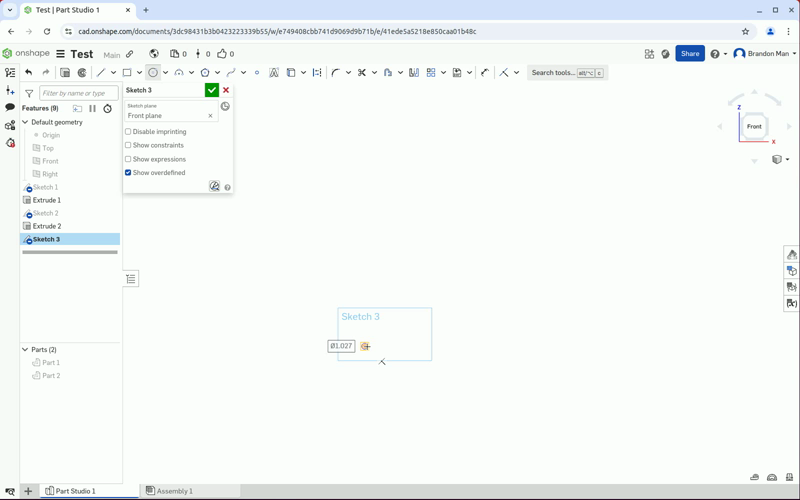
key(esc)
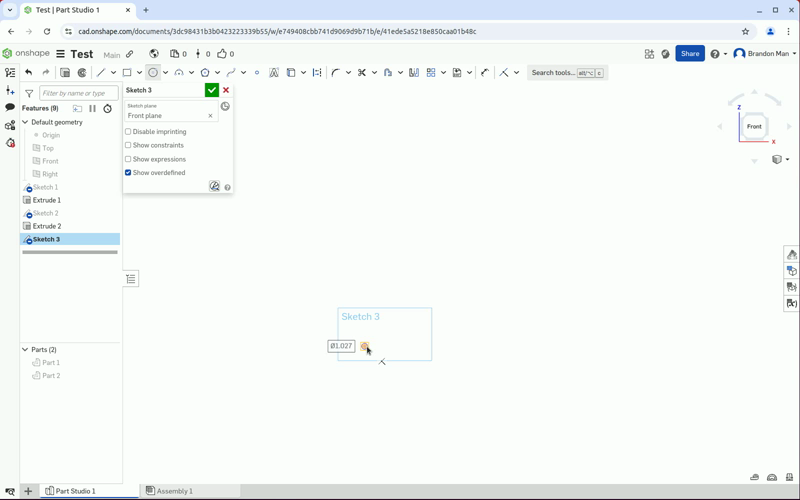
mouse_move(365, 345)
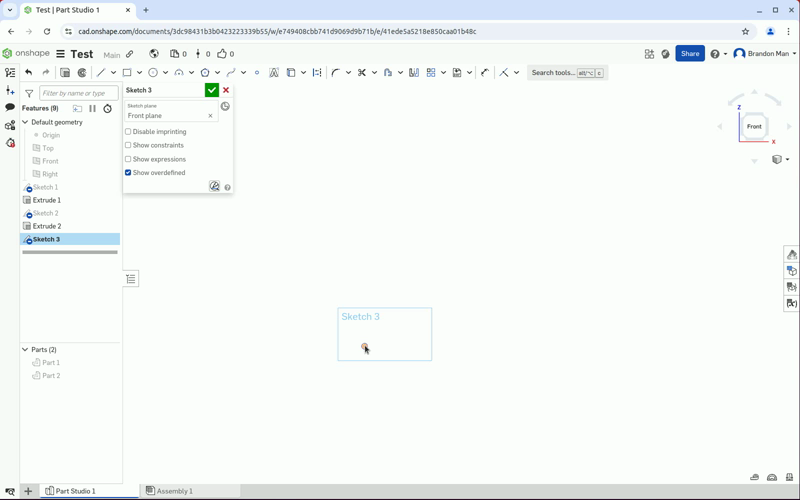
scroll(6)
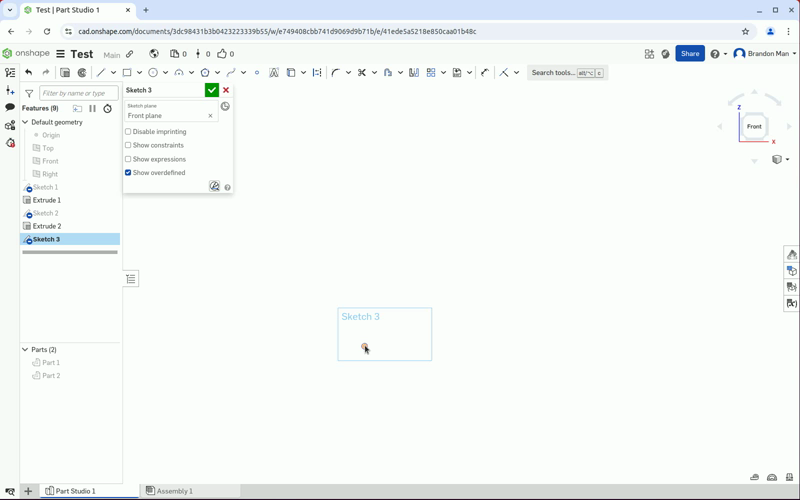
scroll(6)
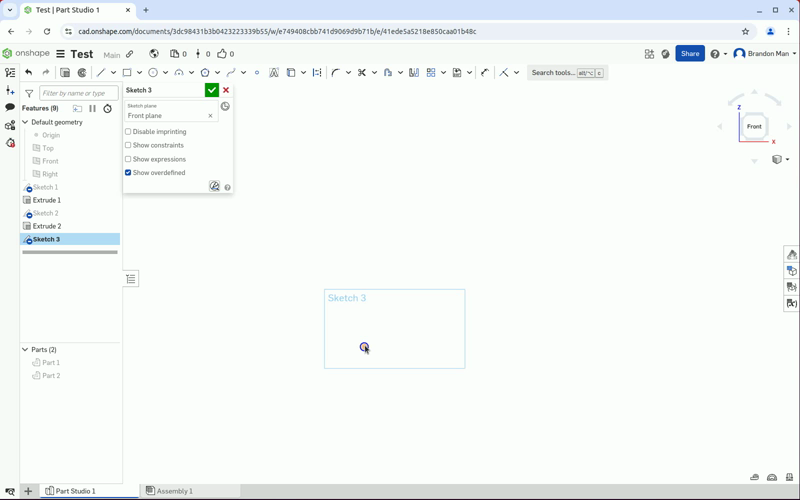
scroll(6)
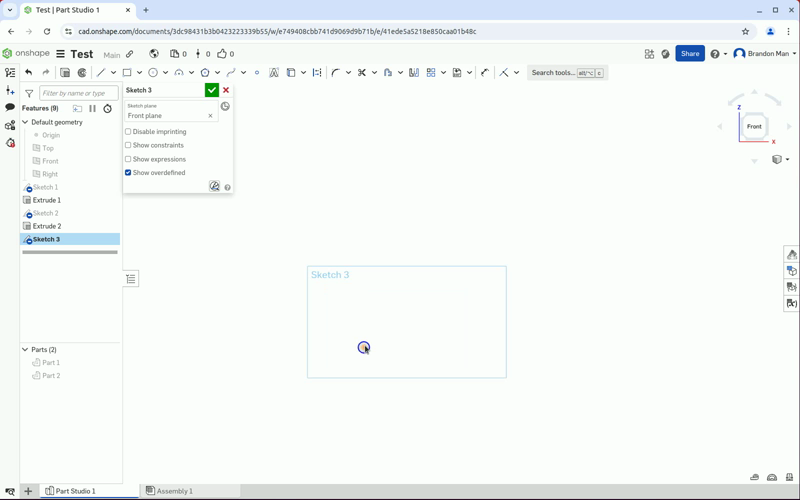
scroll(6)
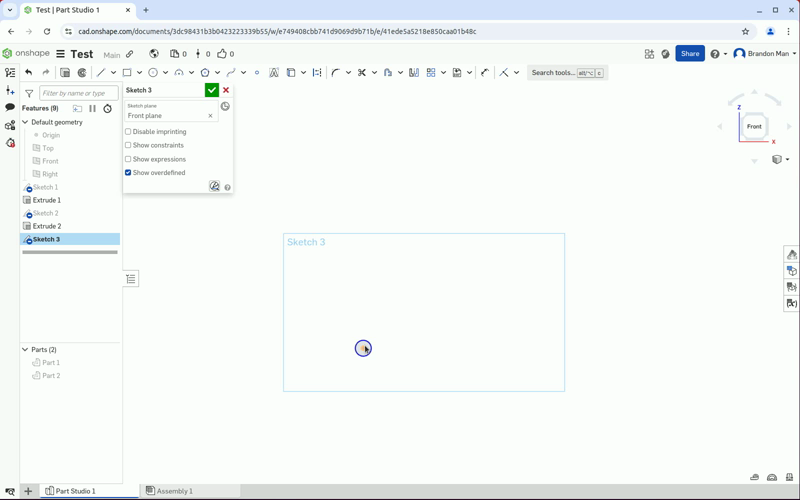
scroll(6)
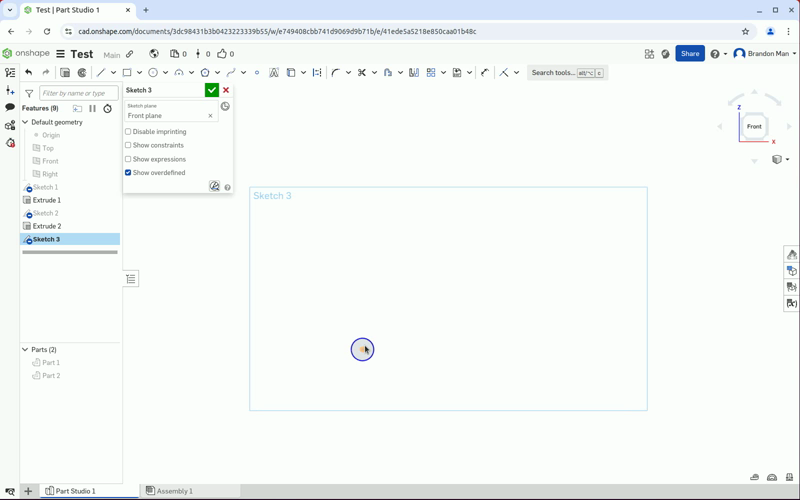
scroll(6)
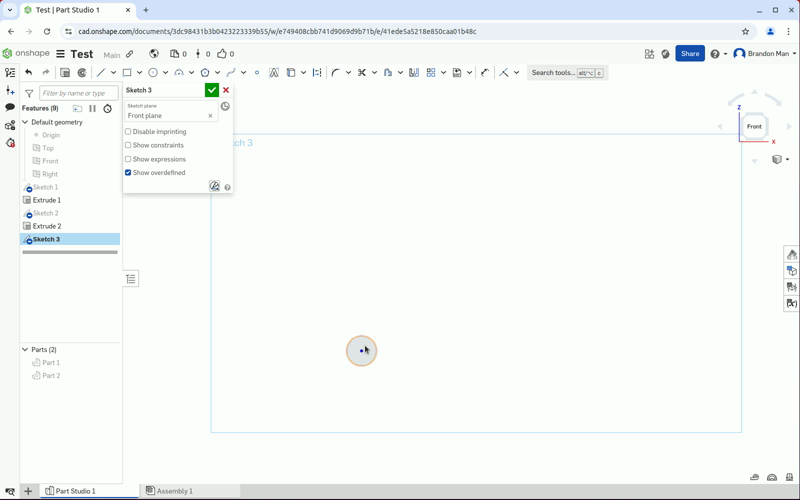
scroll(6)
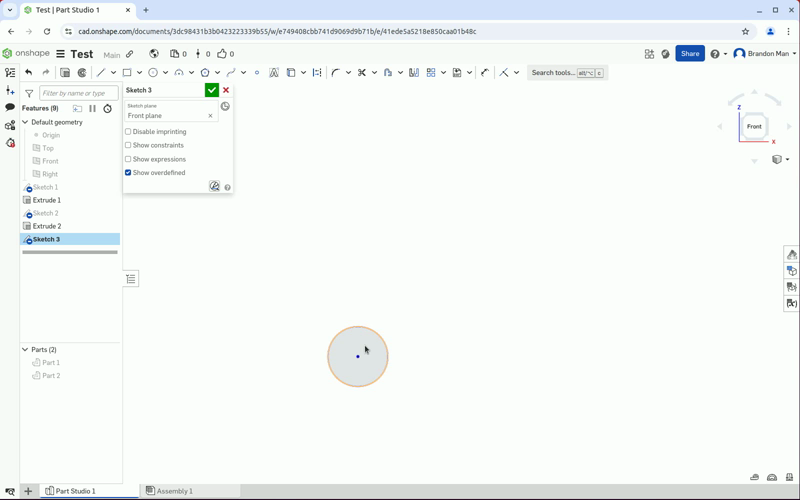
click(365, 345)
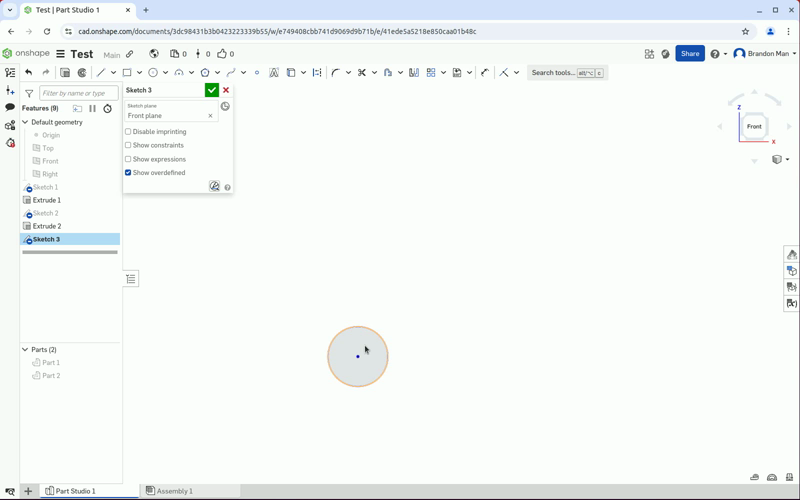
scroll(-6)
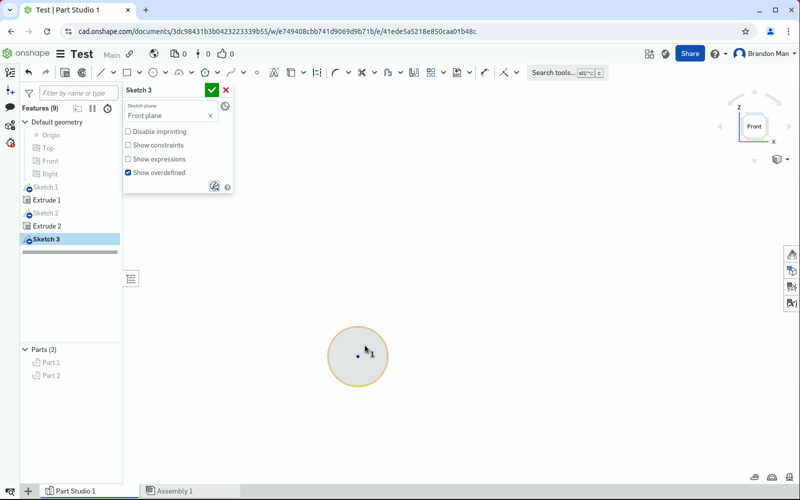
scroll(-6)
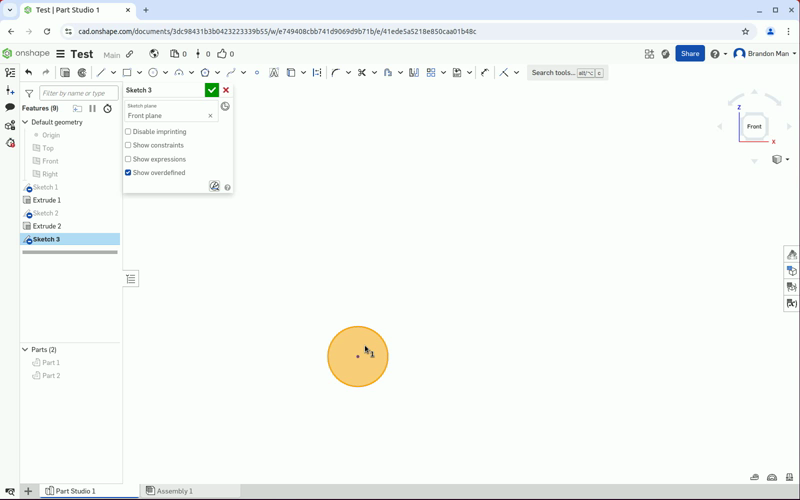
scroll(-6)
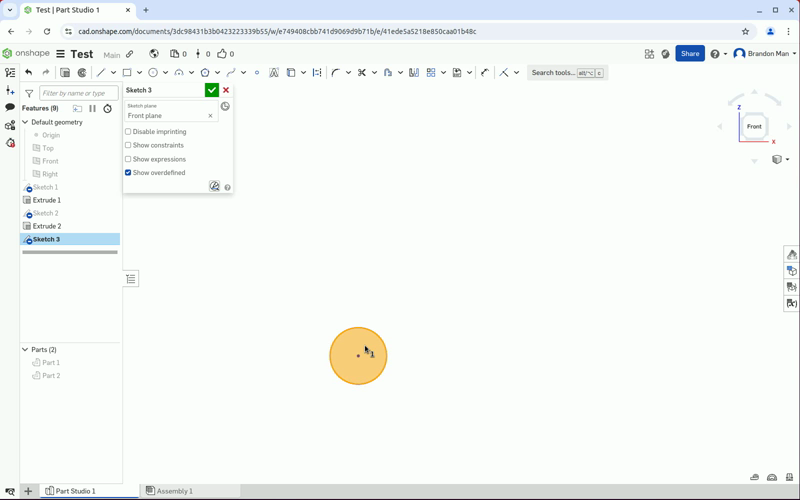
scroll(-6)
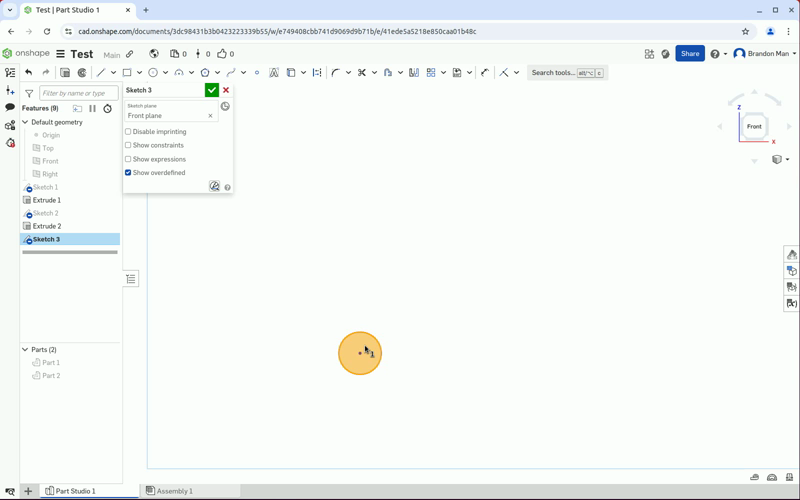
scroll(-6)
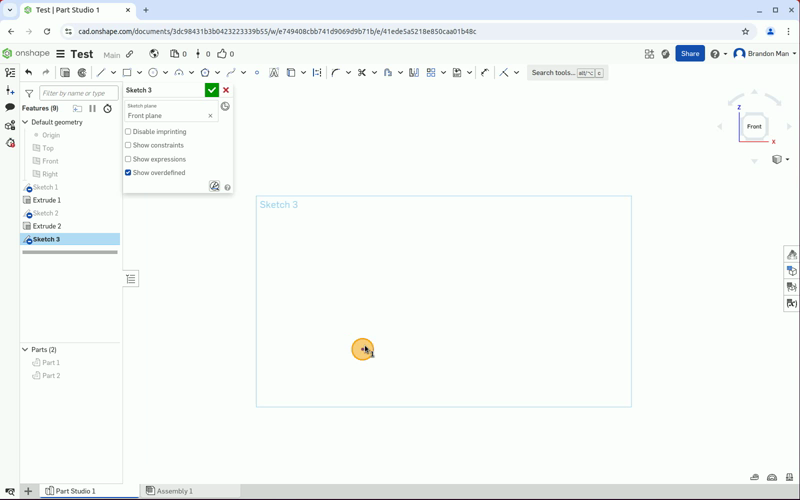
scroll(-6)
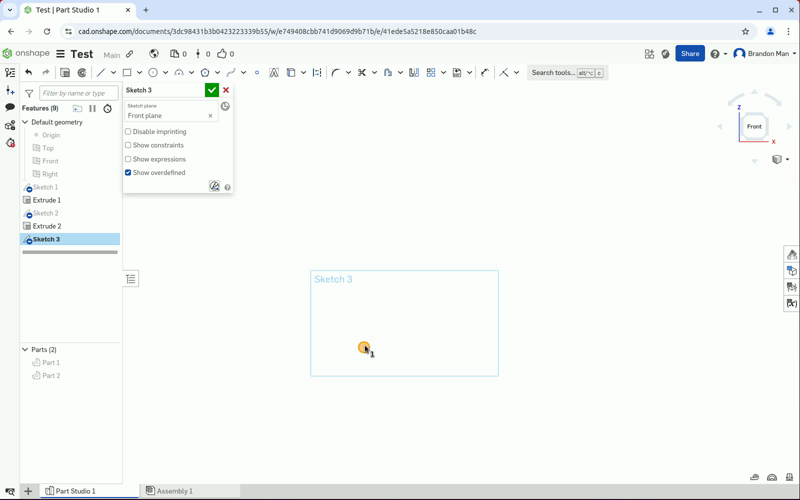
scroll(-6)
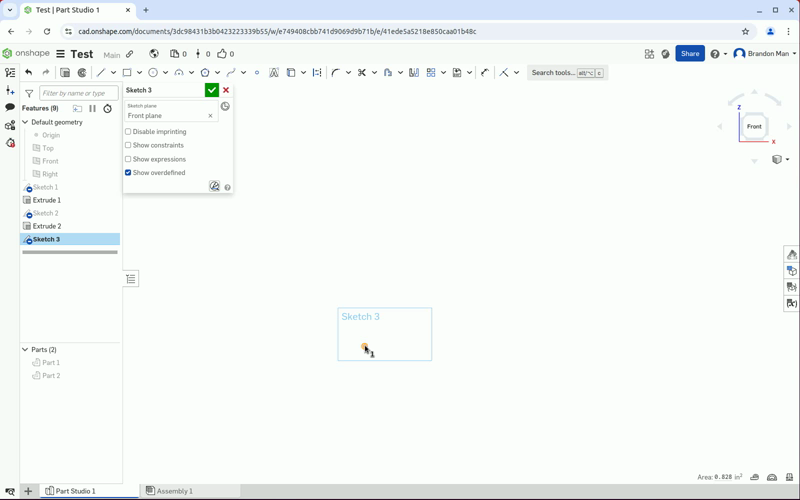
mouse_move(73, 352)
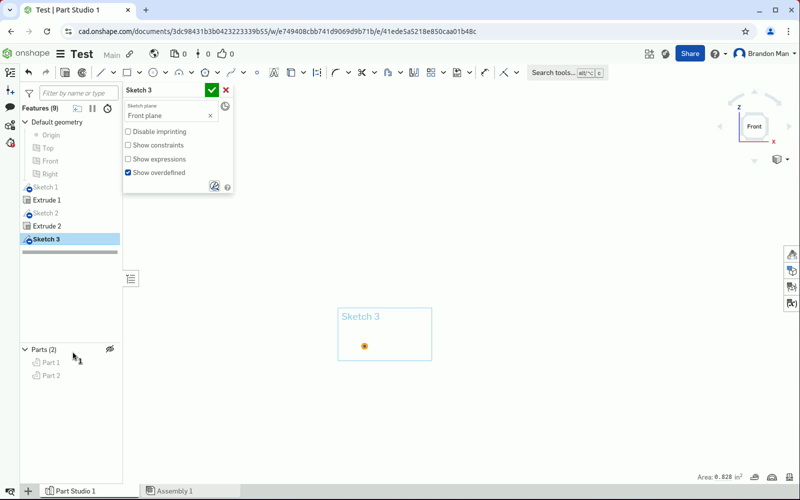
key(shift+y)
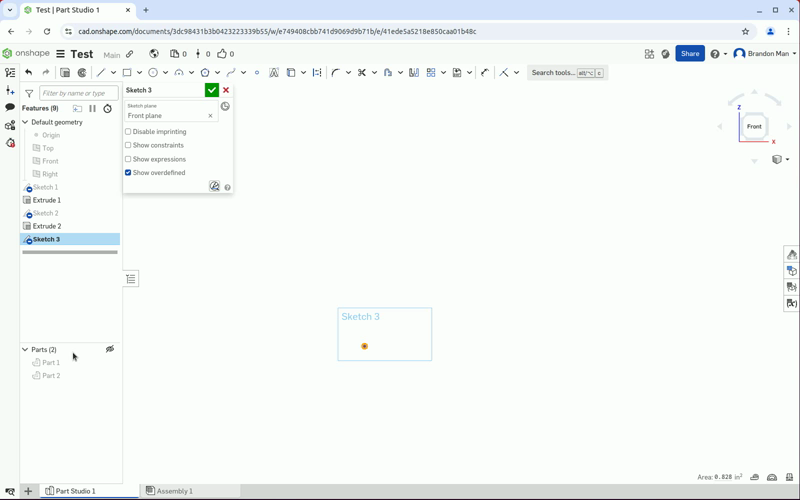
key(shift+e)
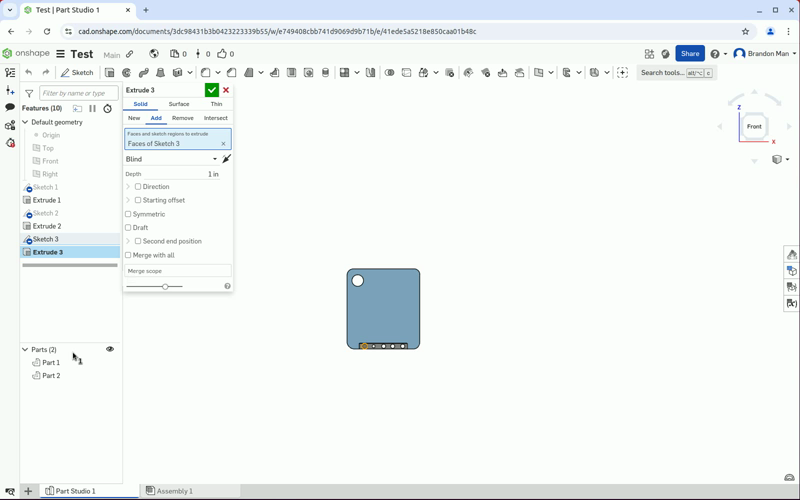
mouse_move(143, 106)
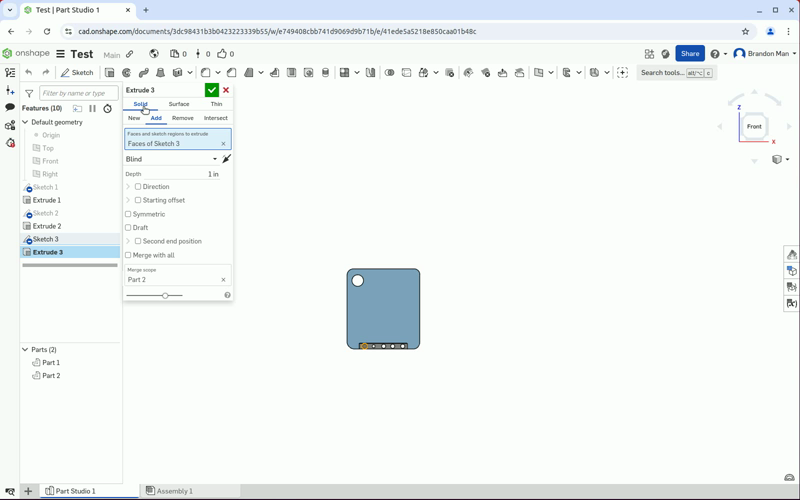
click(143, 106)
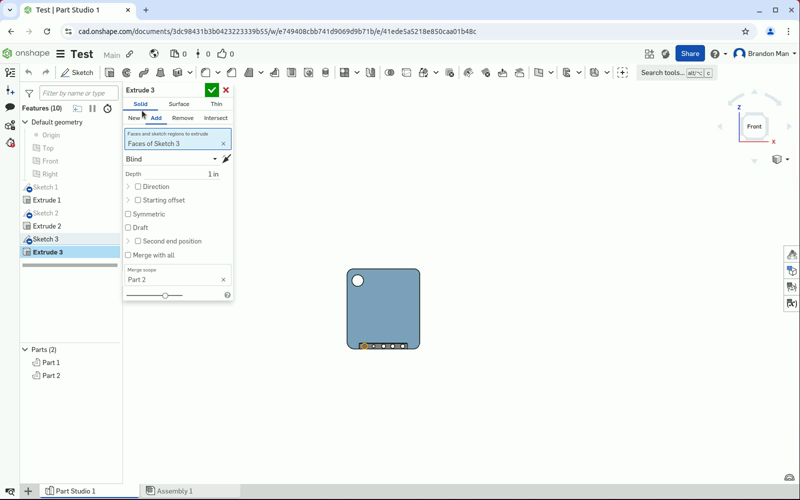
mouse_move(137, 120)
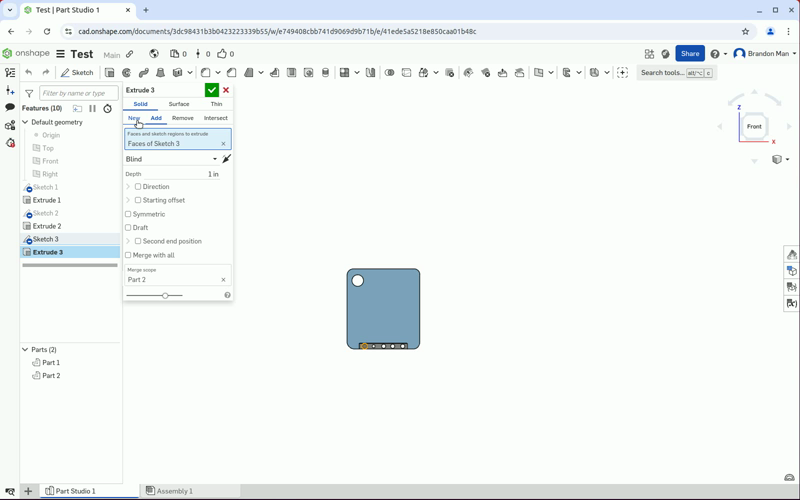
click(137, 120)
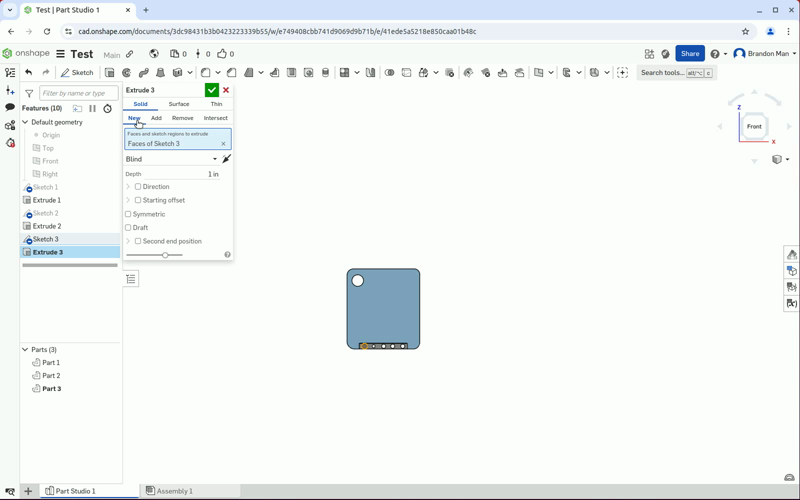
key(tab, 4)
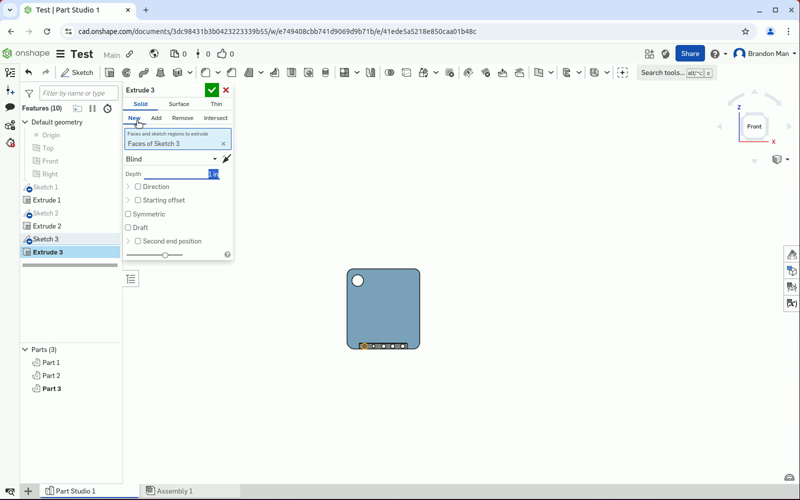
text(-2.889)
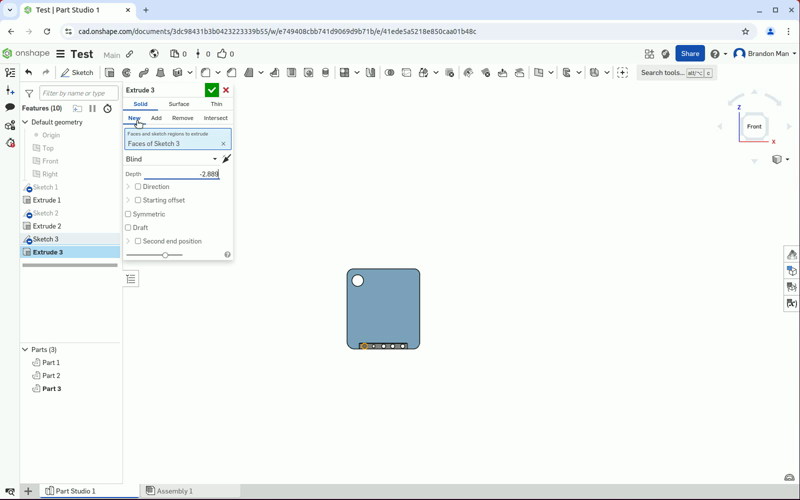
key(enter)
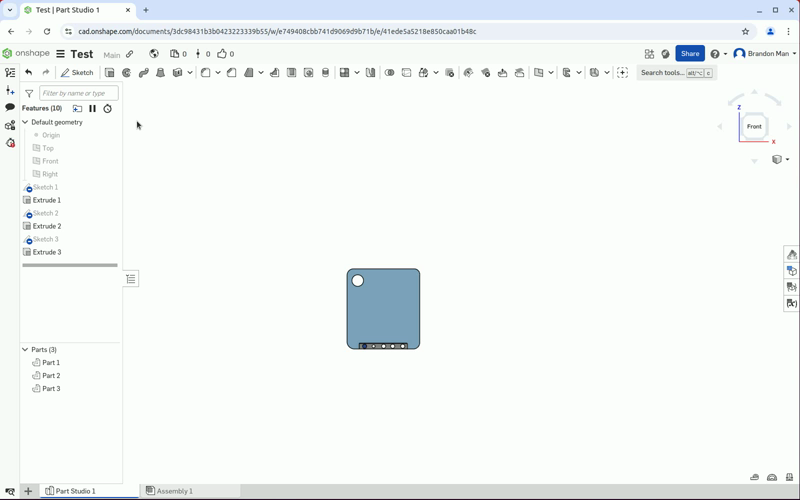
key(shift+h)
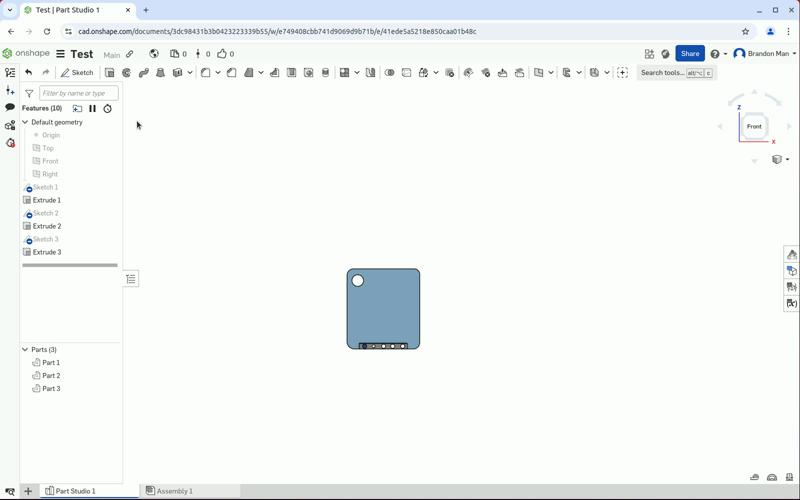
key(shift+h)
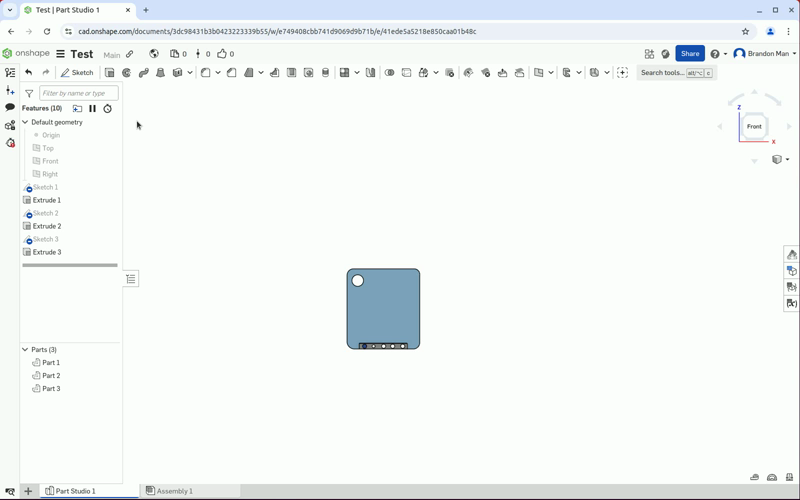
mouse_move(73, 189)
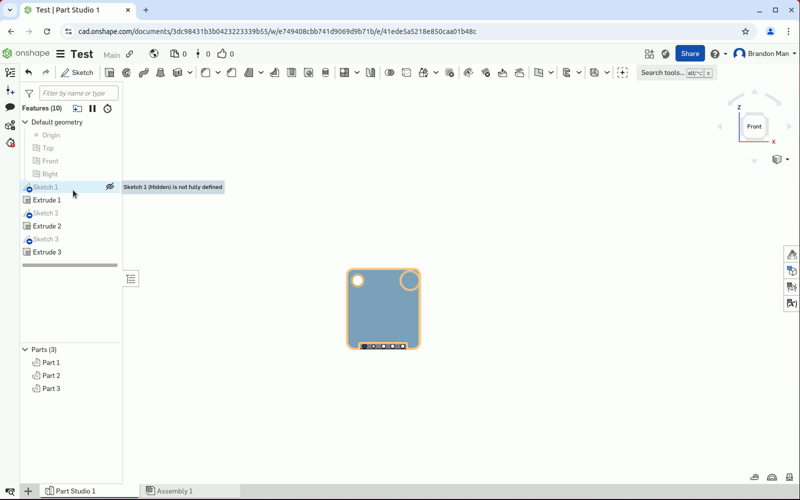
click(73, 189)
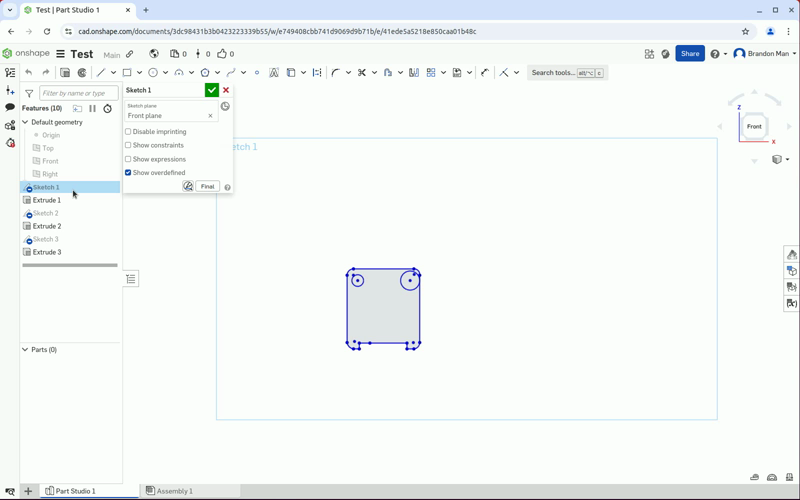
mouse_move(229, 92)
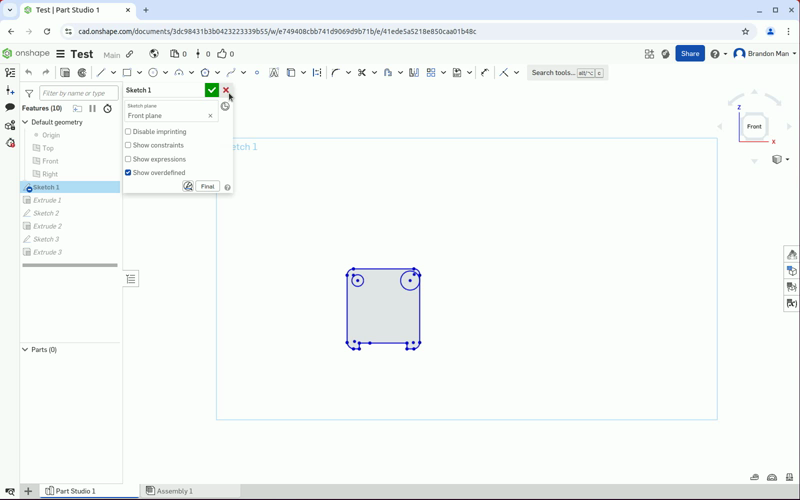
click(229, 92)
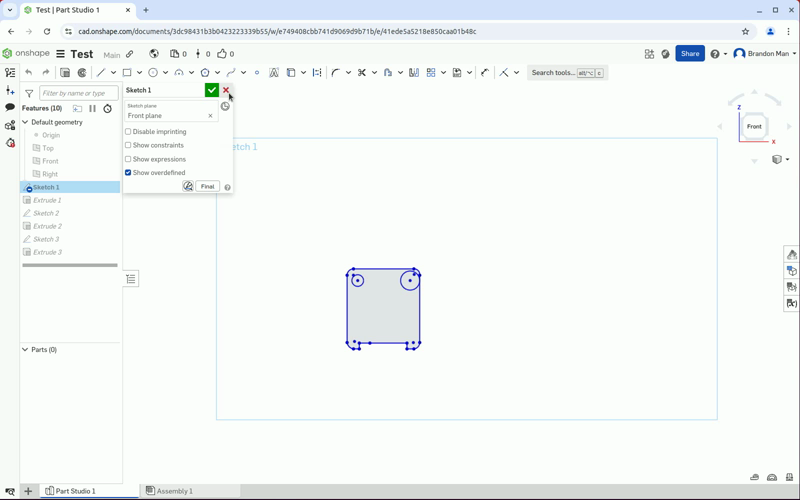
key(shift+s)
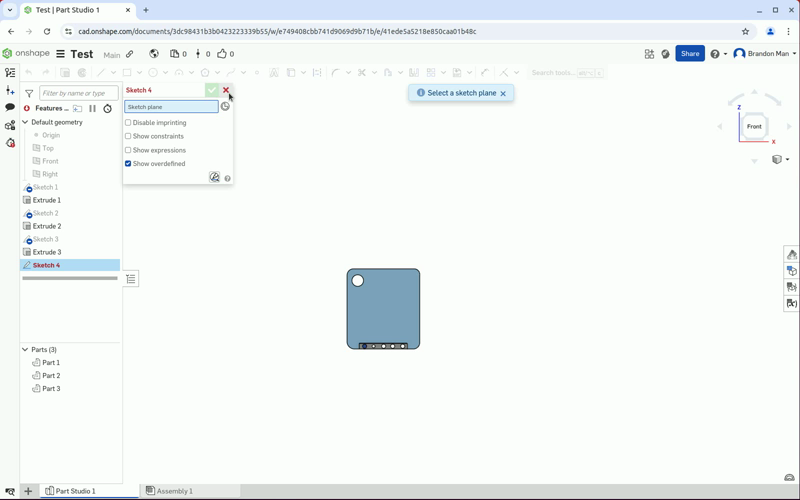
mouse_move(73, 163)
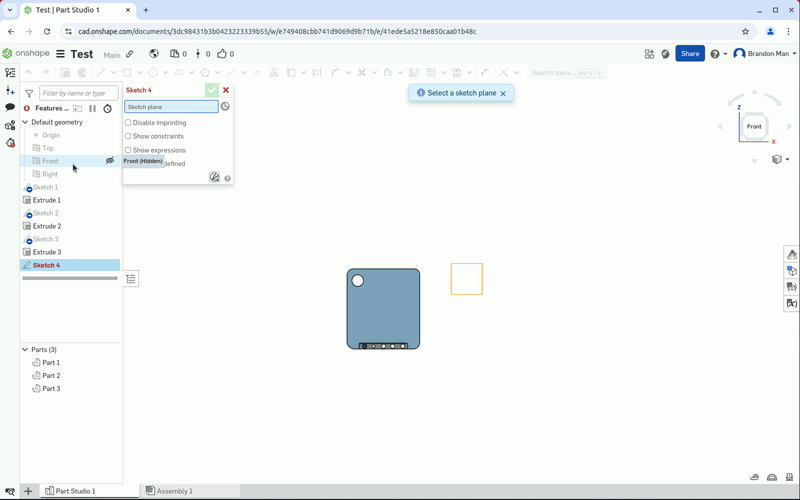
click(73, 163)
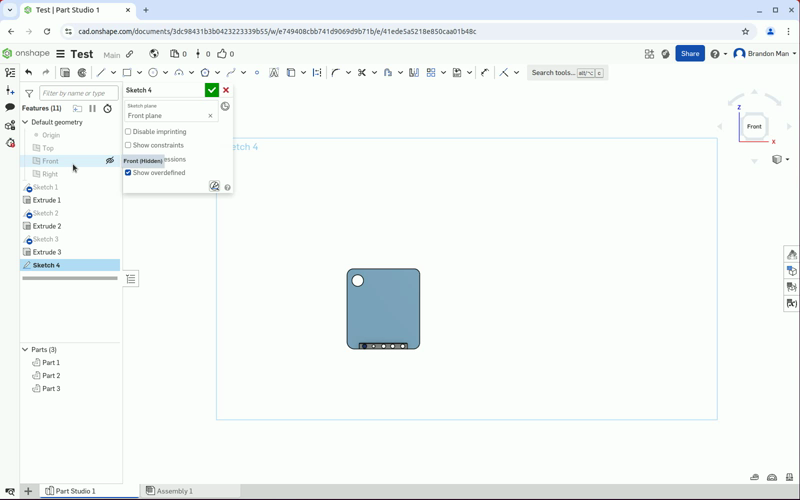
mouse_move(73, 352)
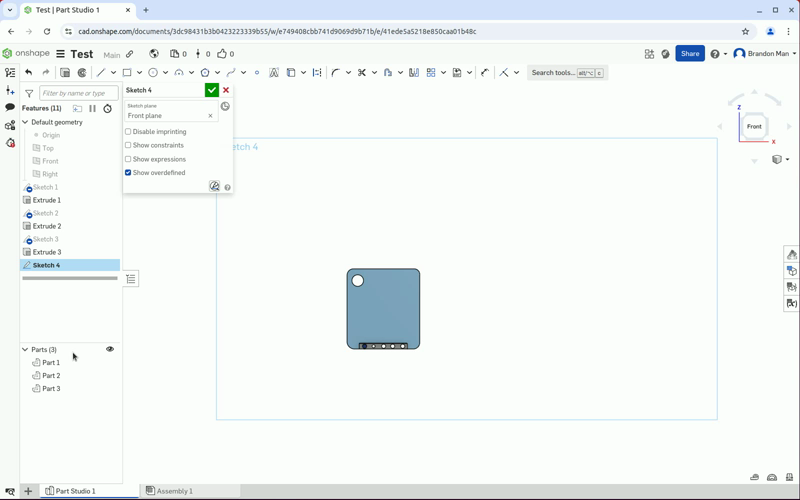
key(y)
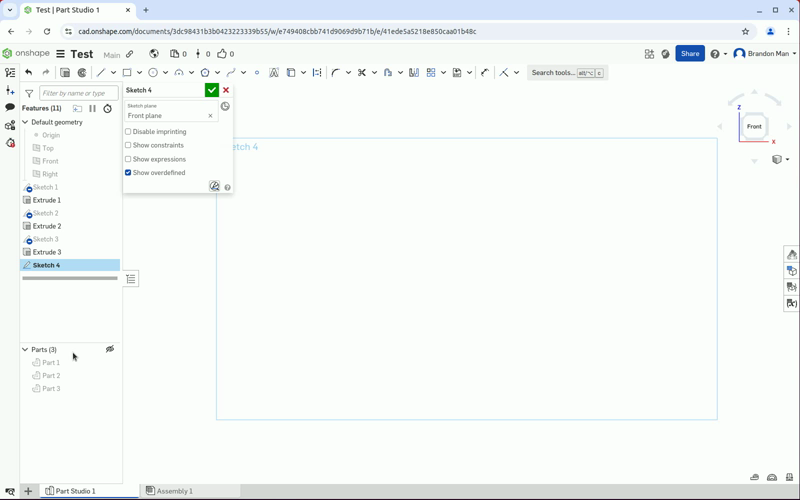
key(c)
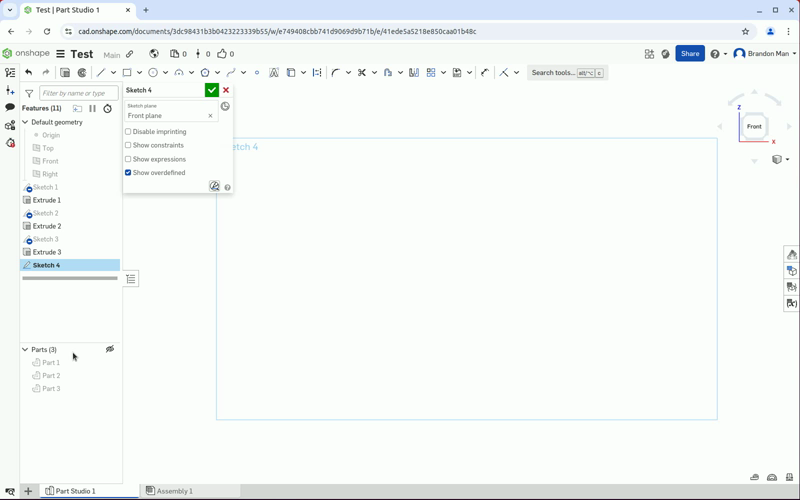
key_down(shift)
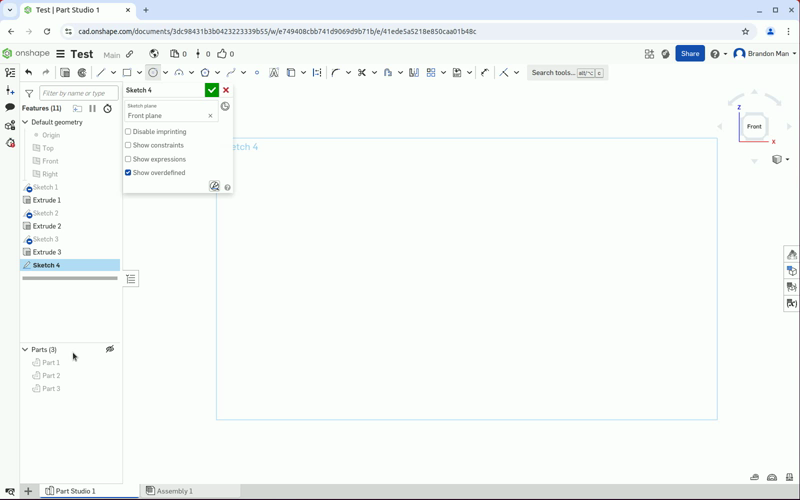
mouse_move(374, 346)
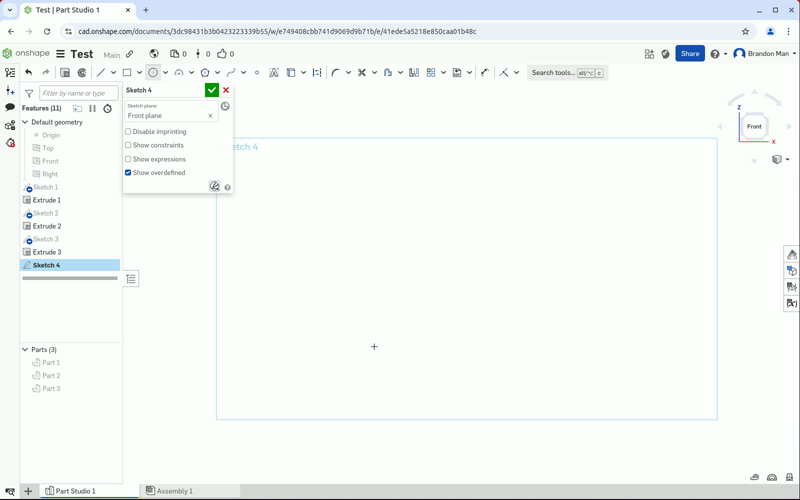
click(374, 346)
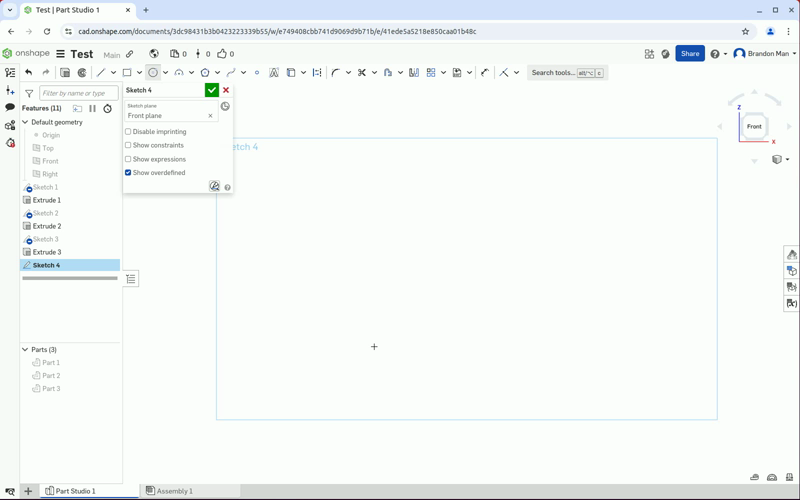
key_up(shift)
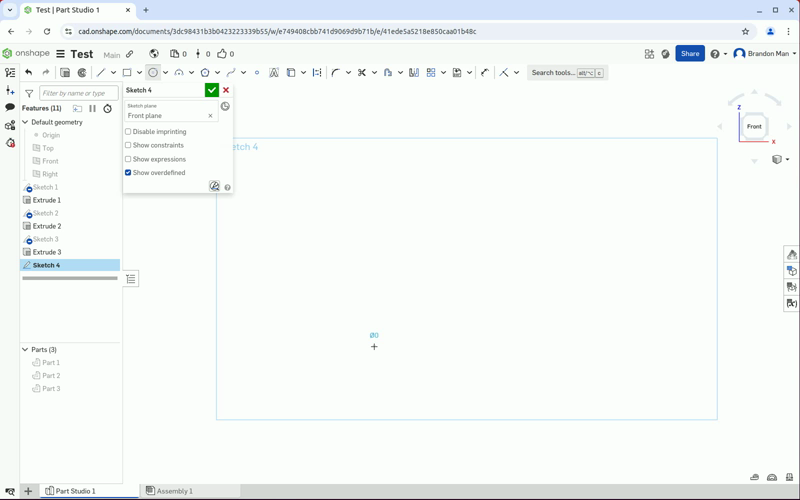
mouse_move(376, 346)
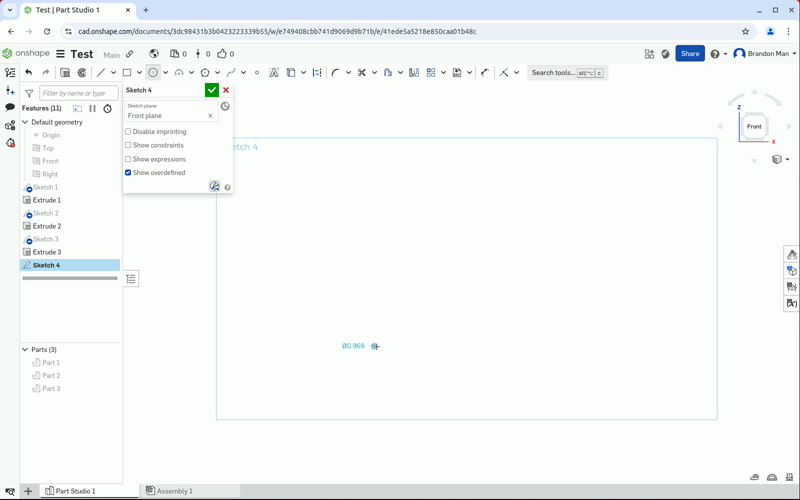
scroll(6)
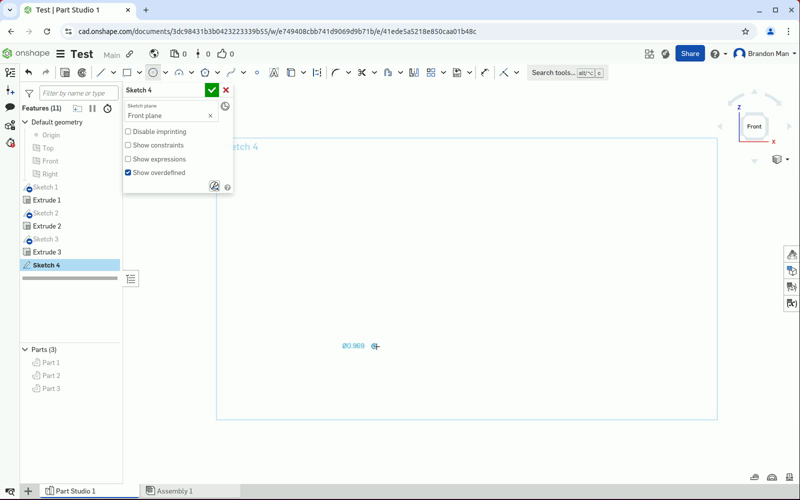
scroll(6)
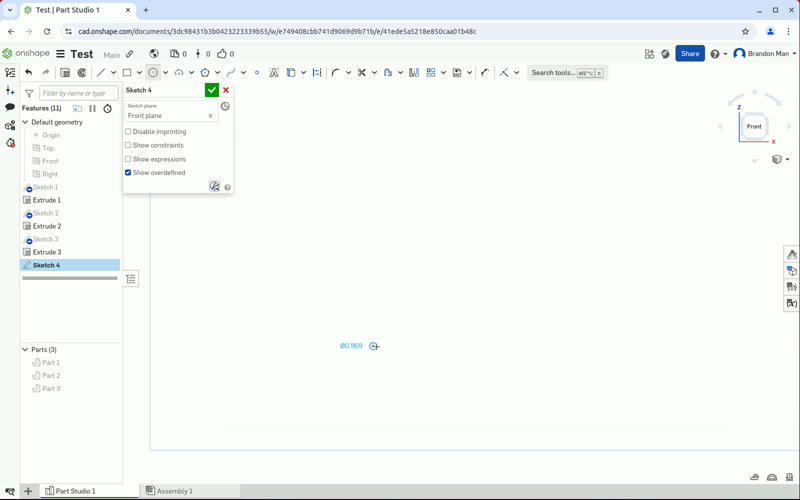
scroll(6)
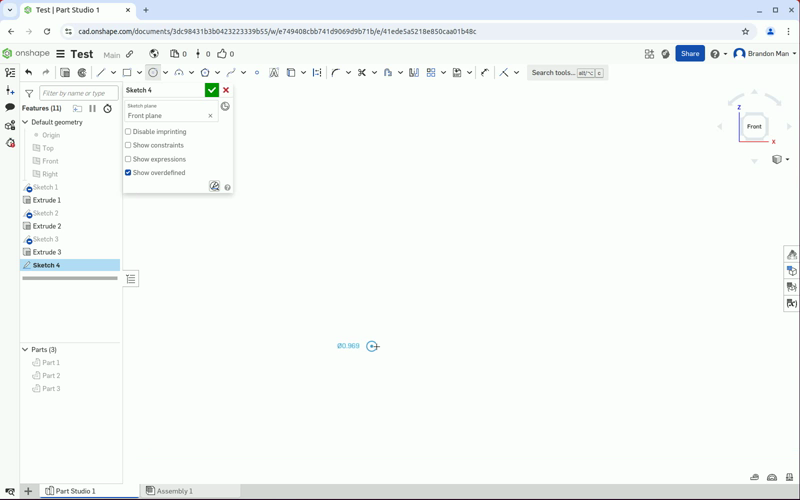
scroll(6)
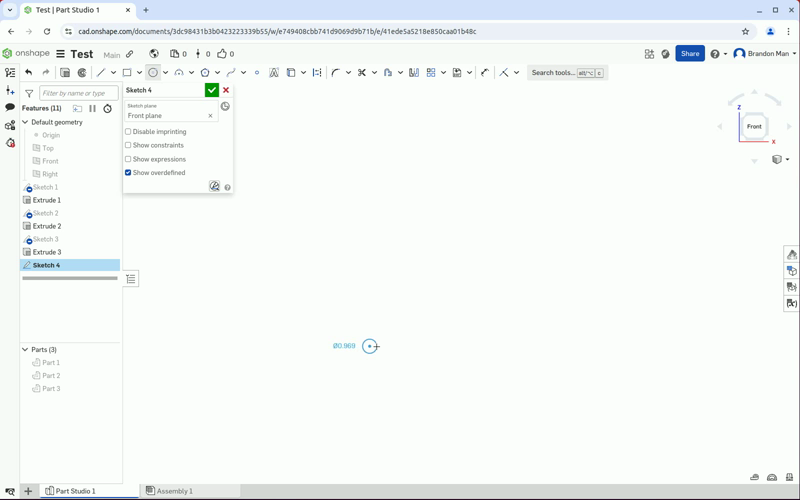
scroll(6)
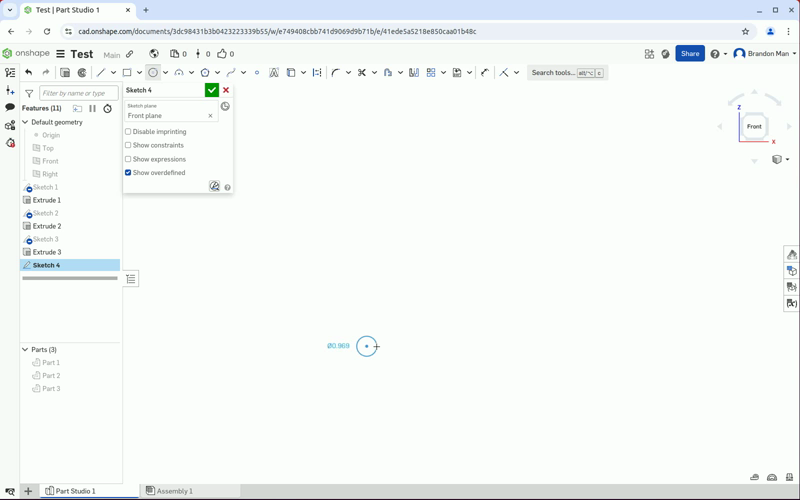
scroll(6)
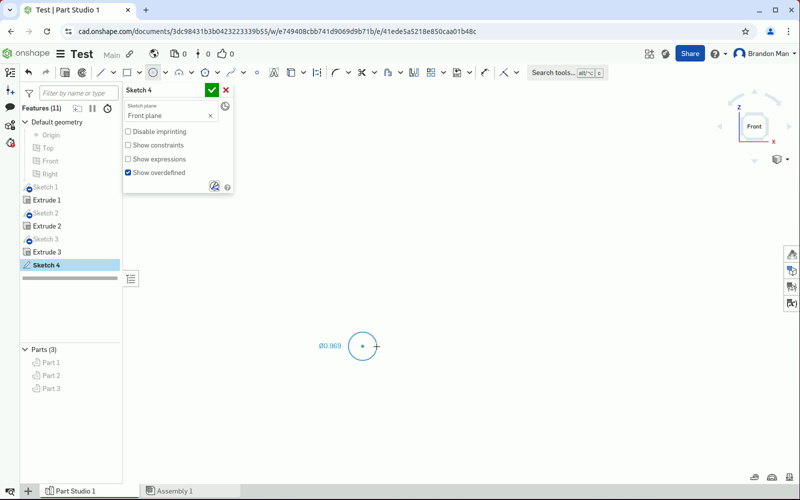
scroll(6)
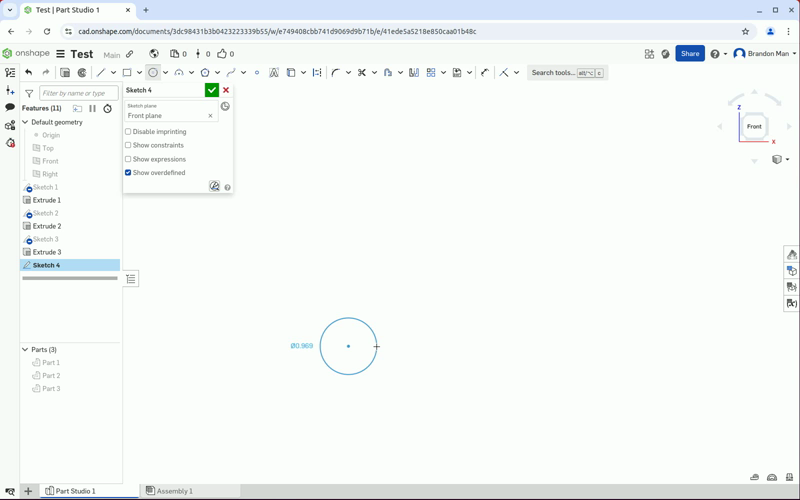
click(376, 346)
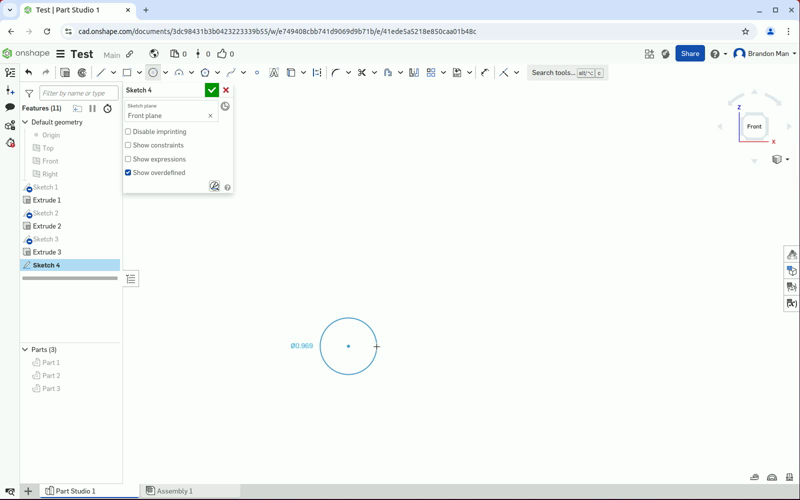
scroll(-6)
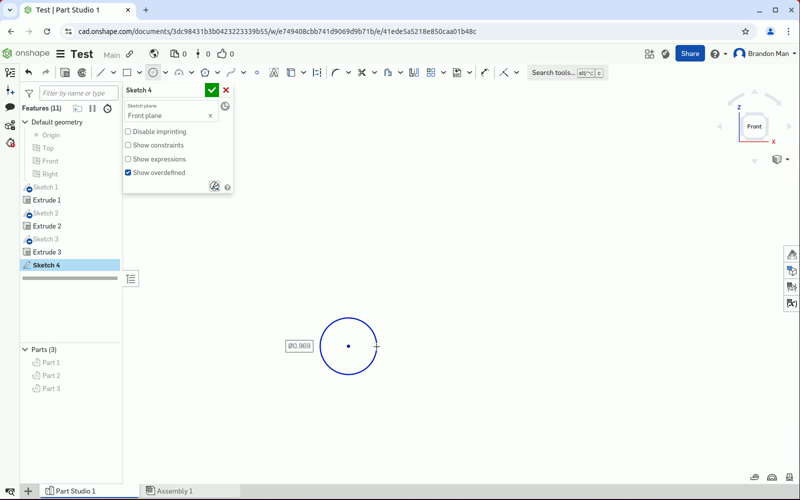
scroll(-6)
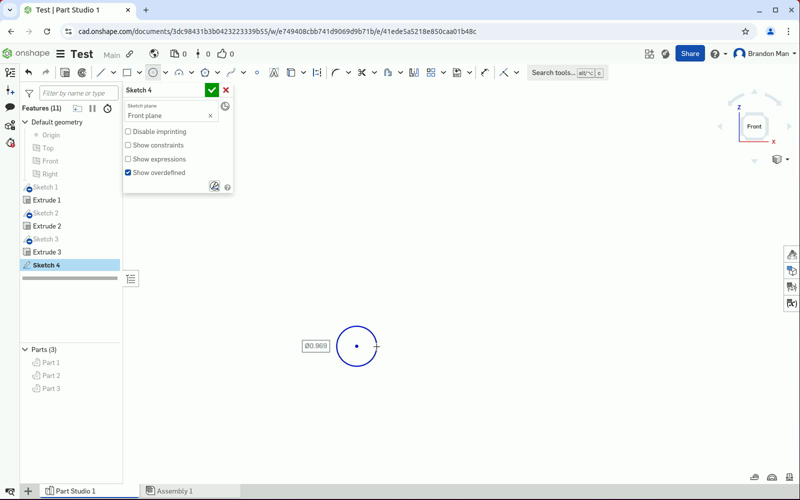
scroll(-6)
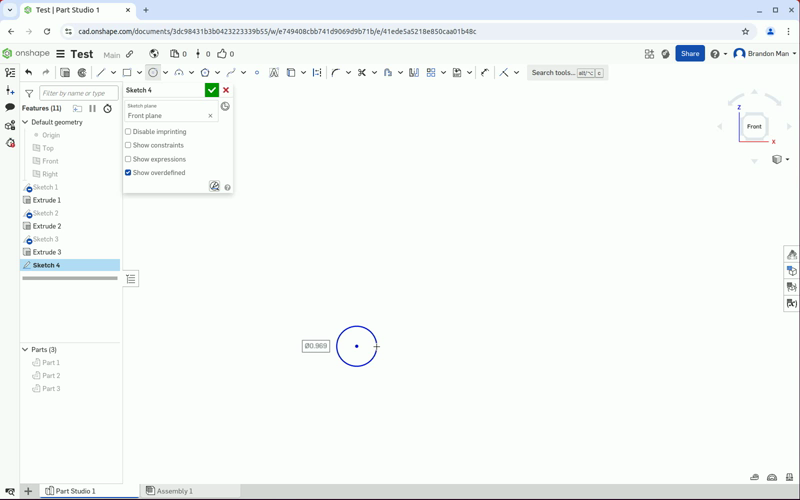
scroll(-6)
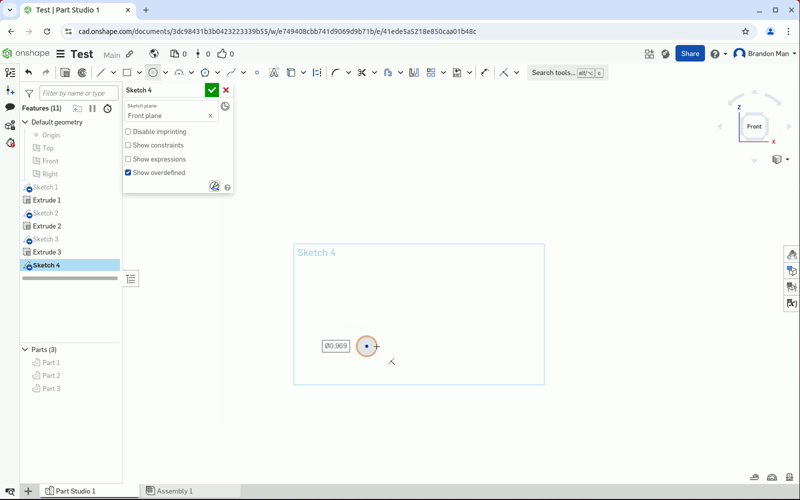
scroll(-6)
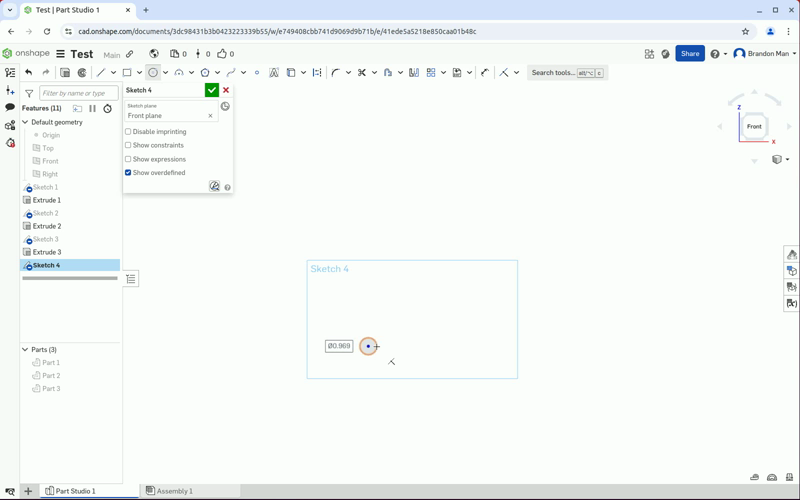
scroll(-6)
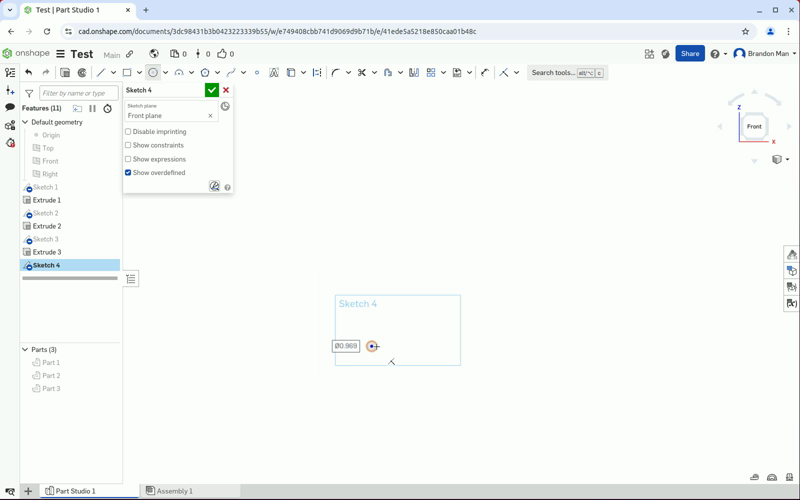
scroll(-6)
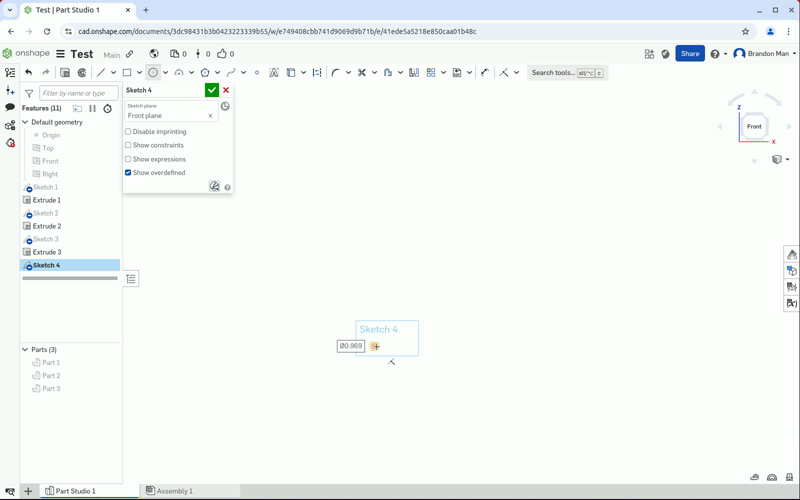
key(esc)
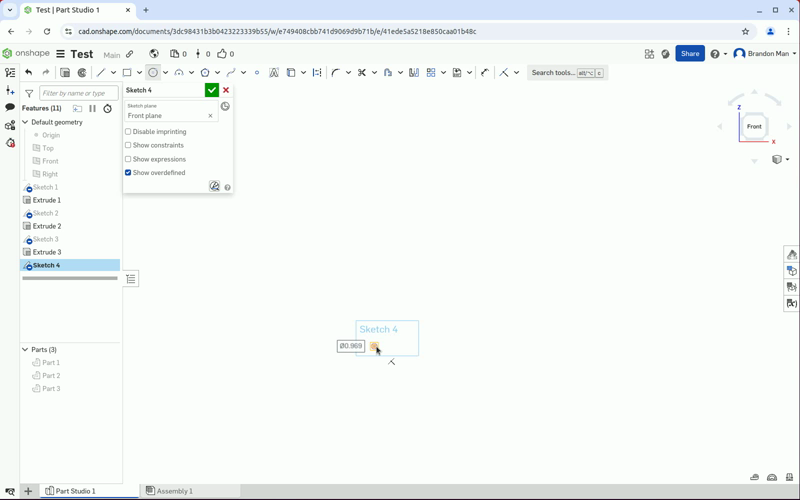
mouse_move(373, 346)
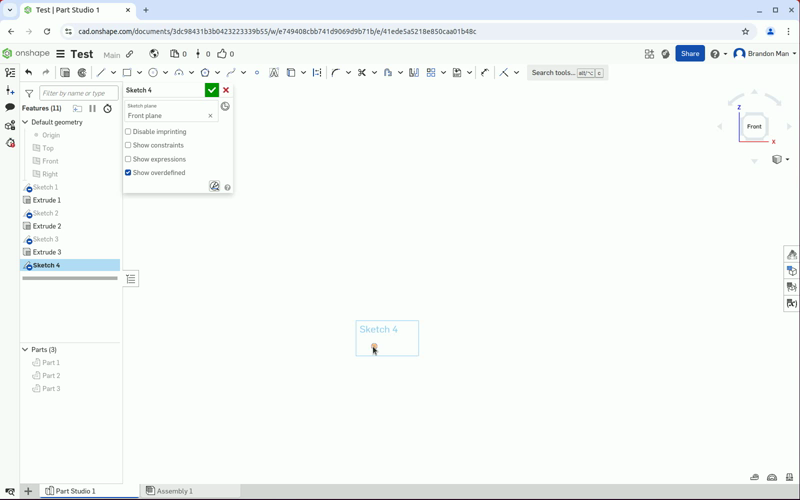
scroll(6)
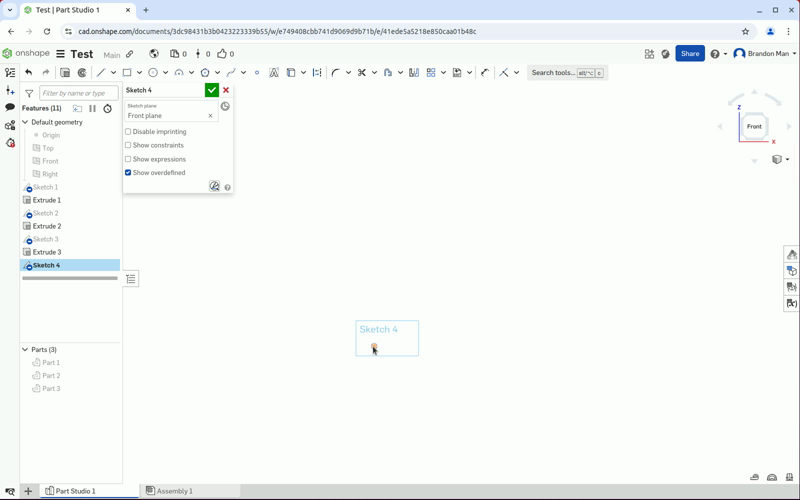
scroll(6)
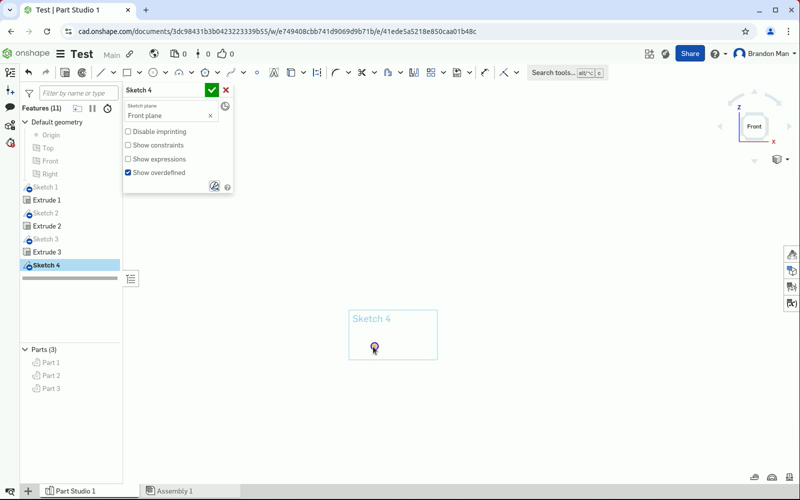
scroll(6)
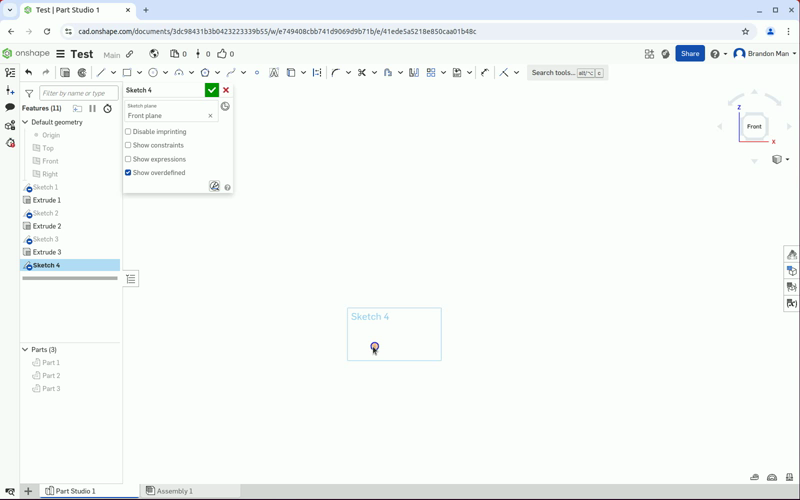
scroll(6)
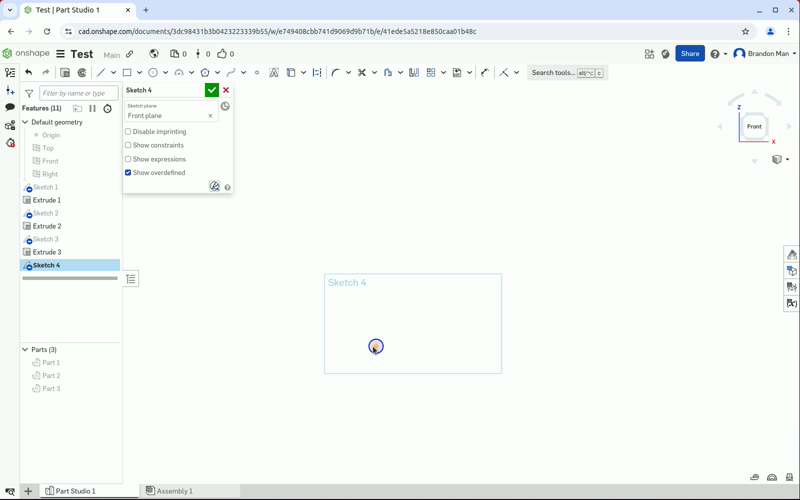
scroll(6)
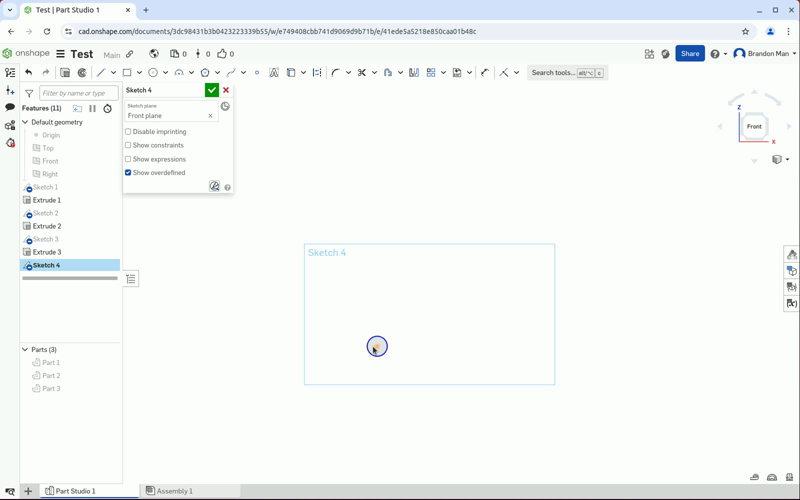
scroll(6)
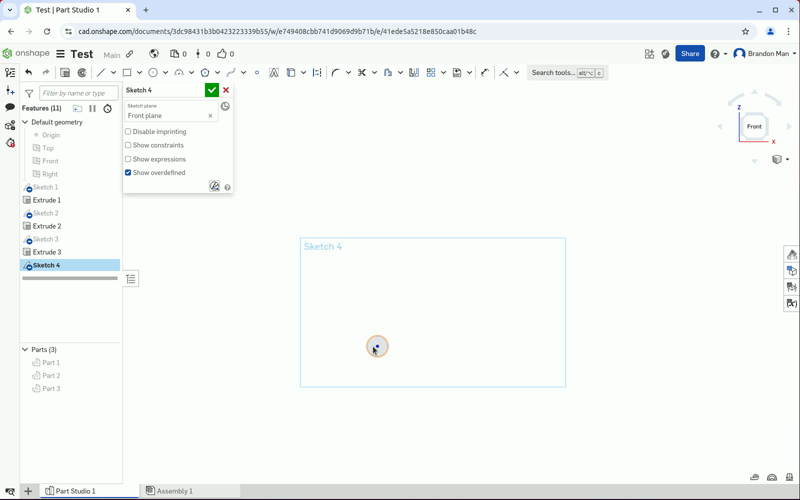
scroll(6)
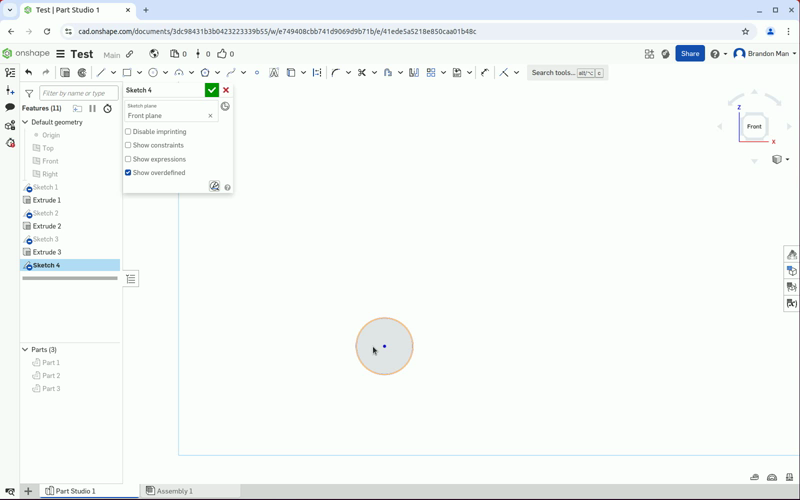
click(373, 346)
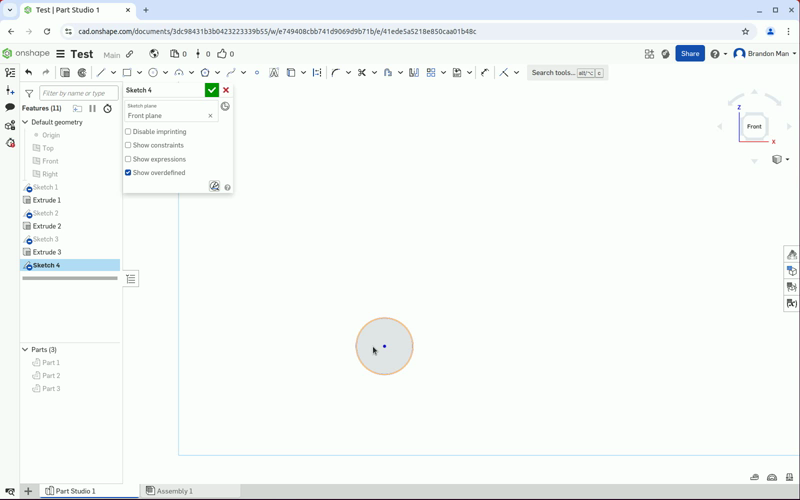
scroll(-6)
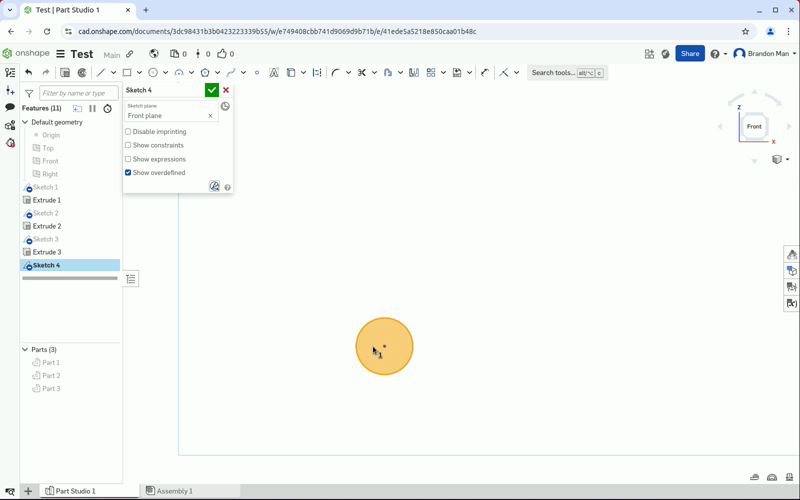
scroll(-6)
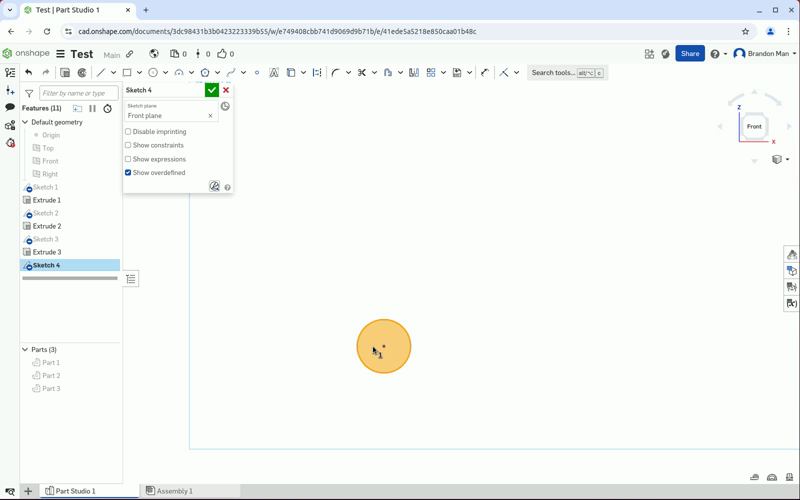
scroll(-6)
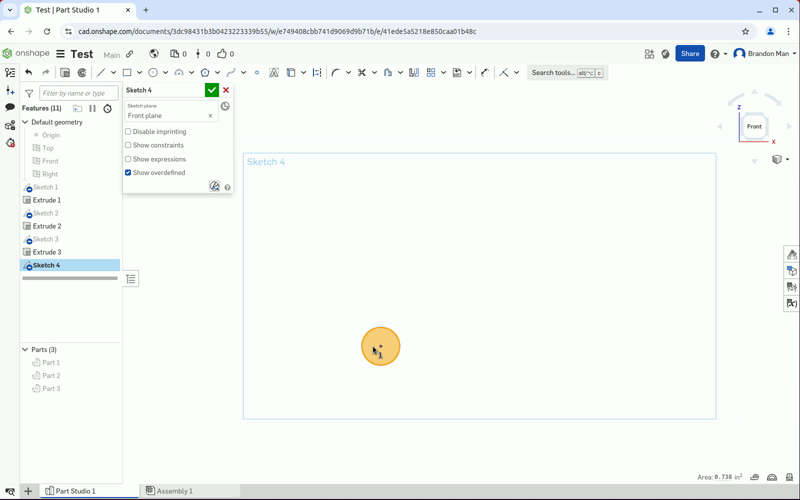
scroll(-6)
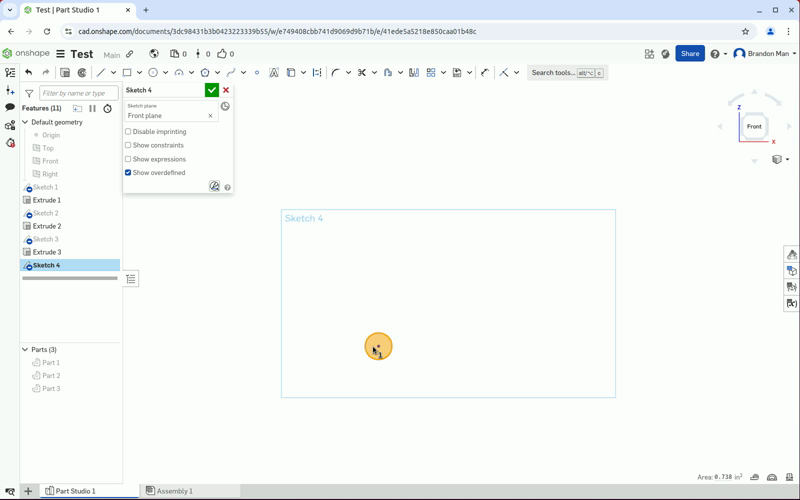
scroll(-6)
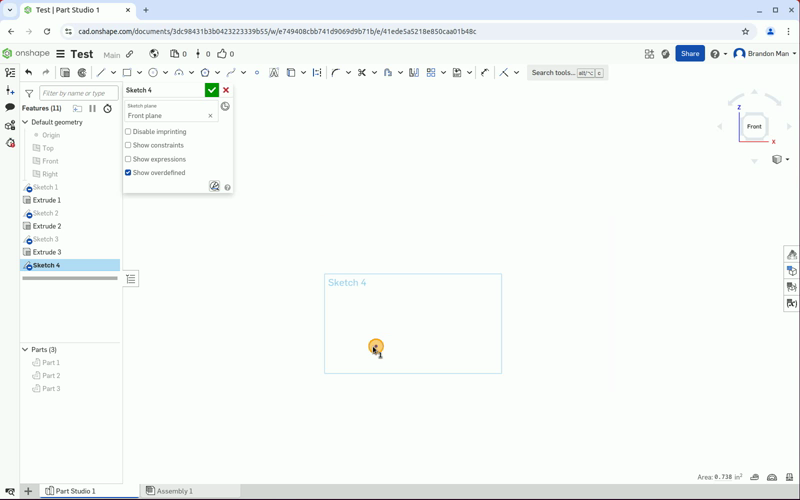
scroll(-6)
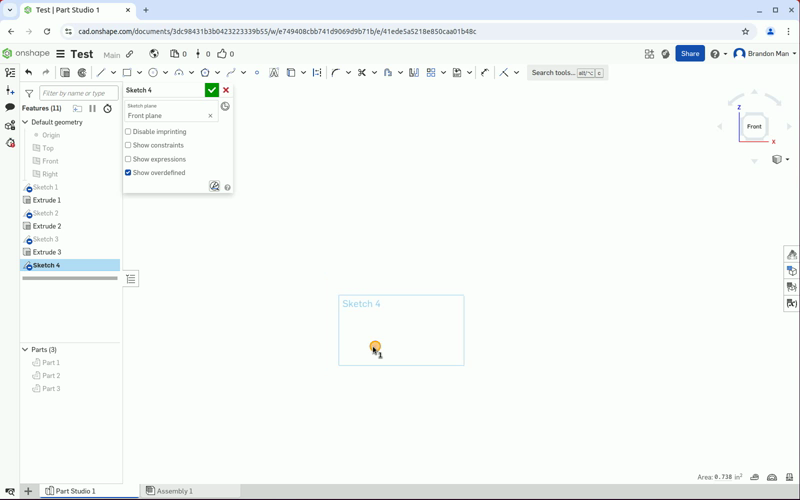
scroll(-6)
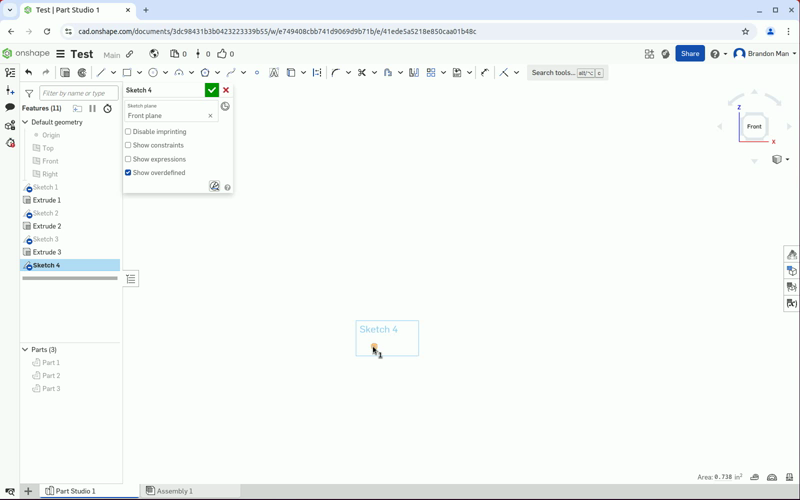
mouse_move(73, 352)
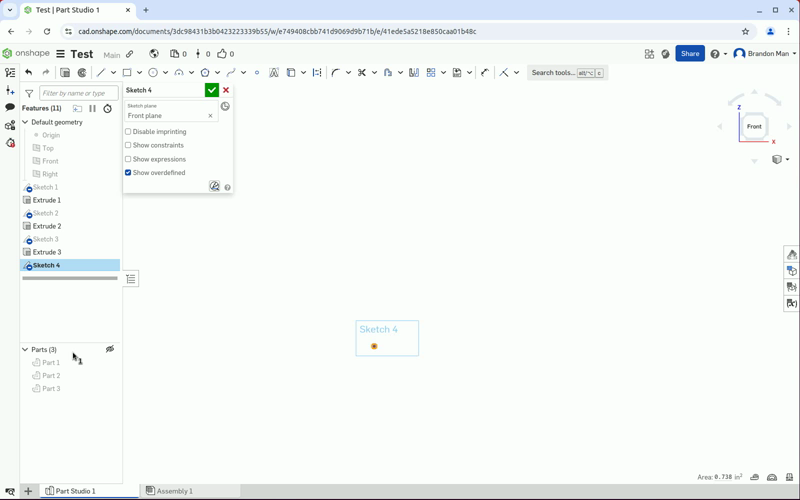
key(shift+y)
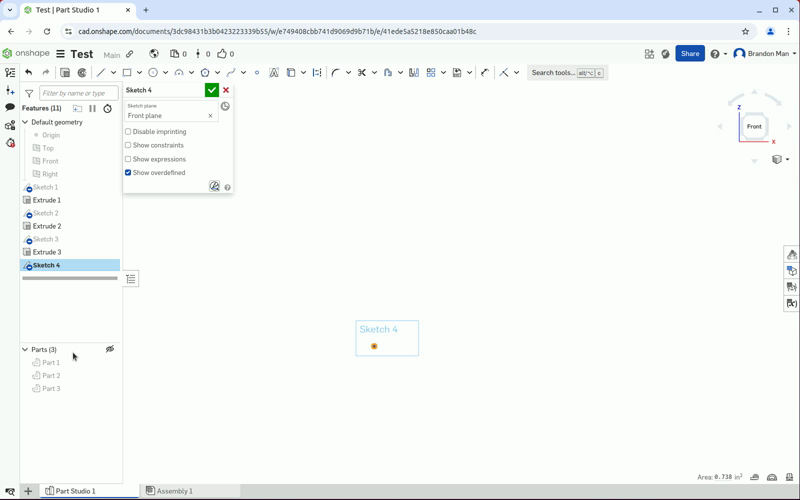
key(shift+e)
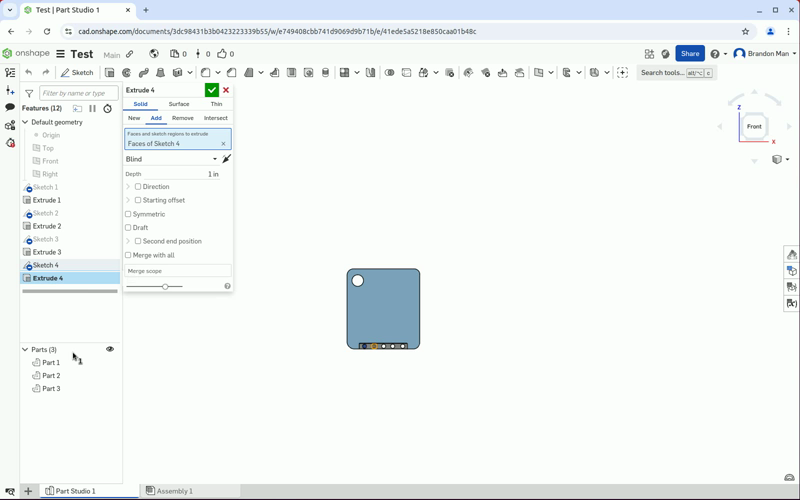
mouse_move(143, 106)
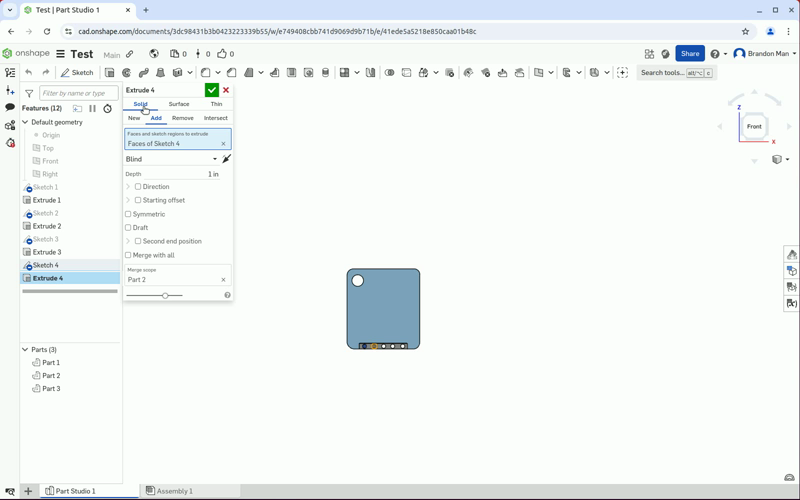
click(143, 106)
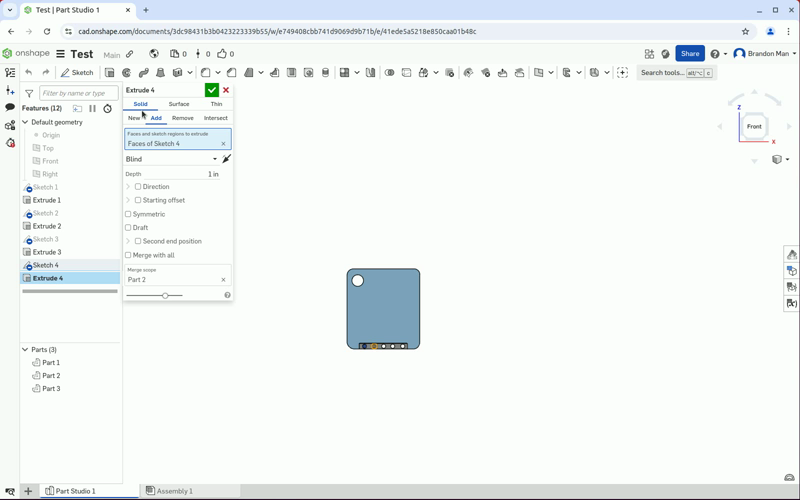
mouse_move(137, 120)
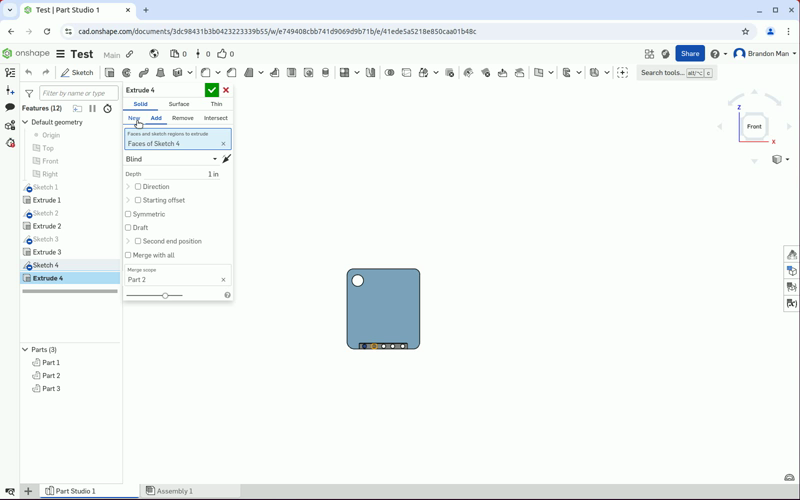
click(137, 120)
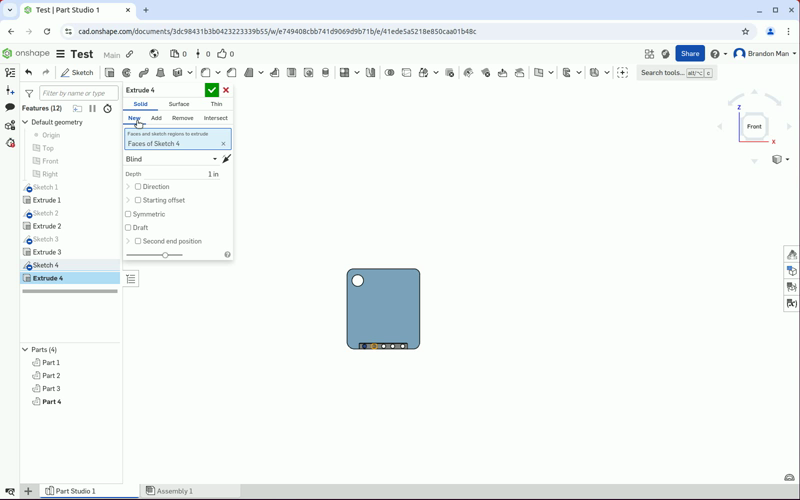
key(tab, 4)
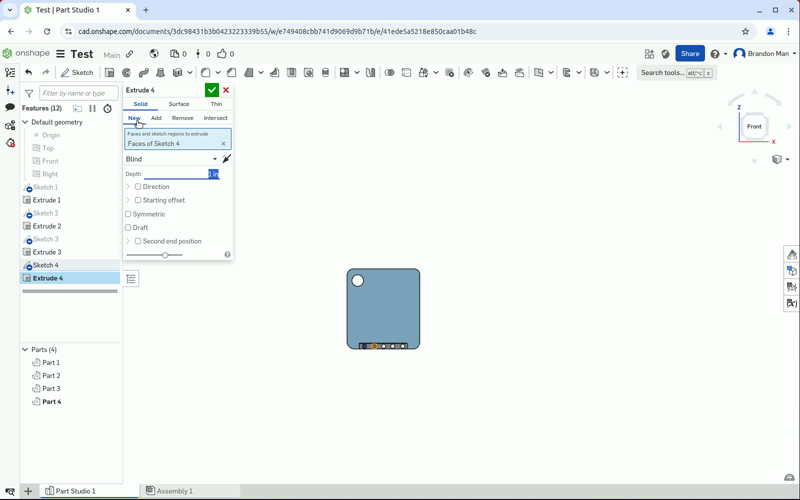
text(-2.889)
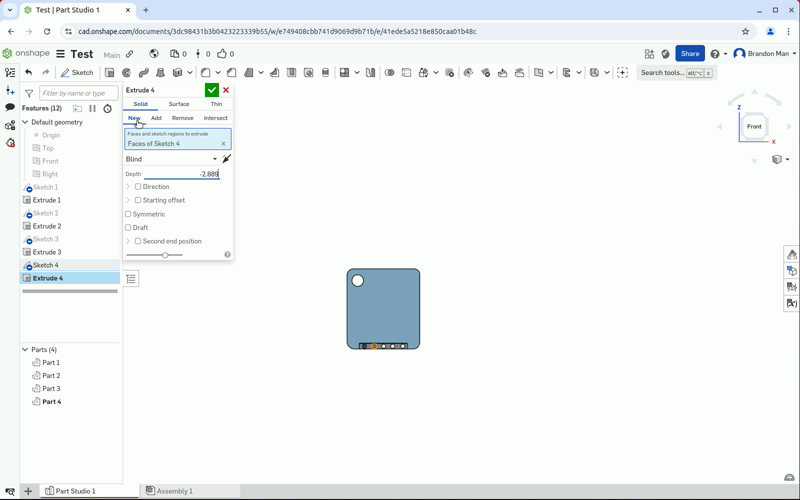
key(enter)
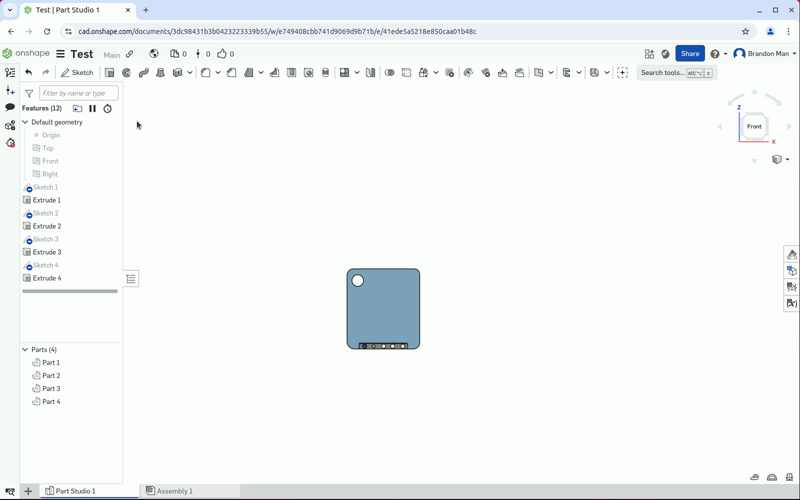
key(shift+h)
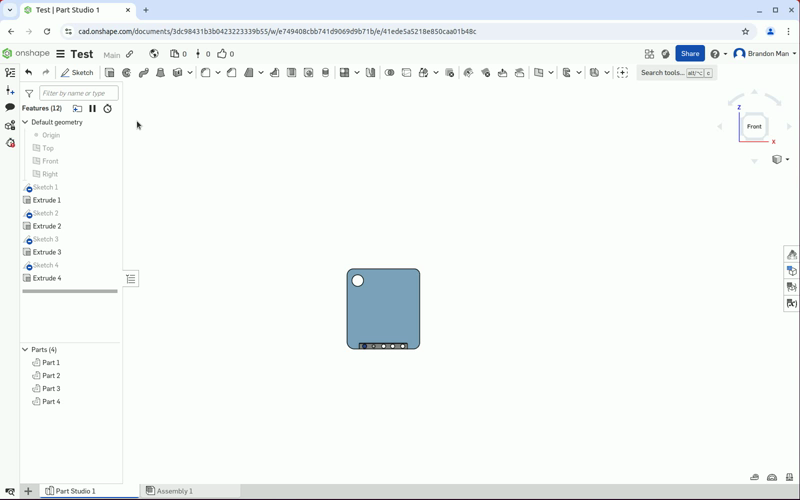
key(shift+h)
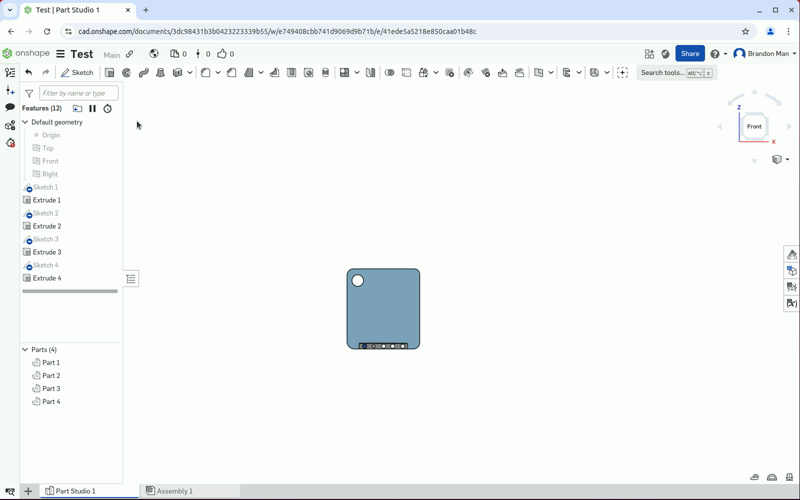
mouse_move(73, 189)
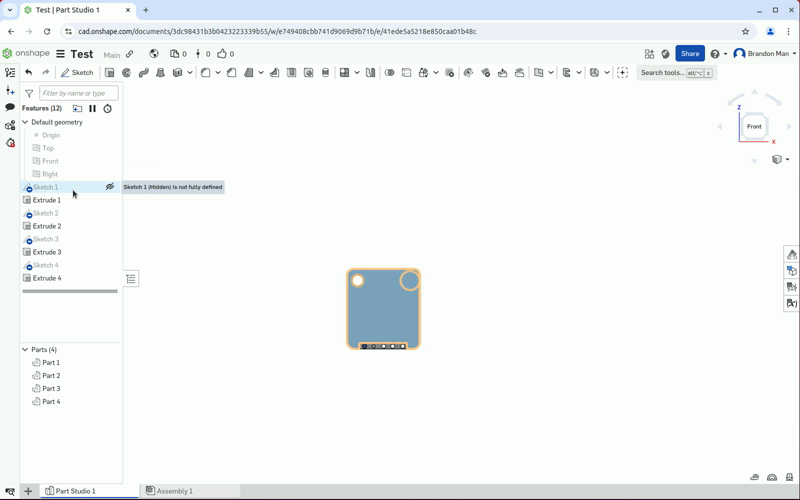
click(73, 189)
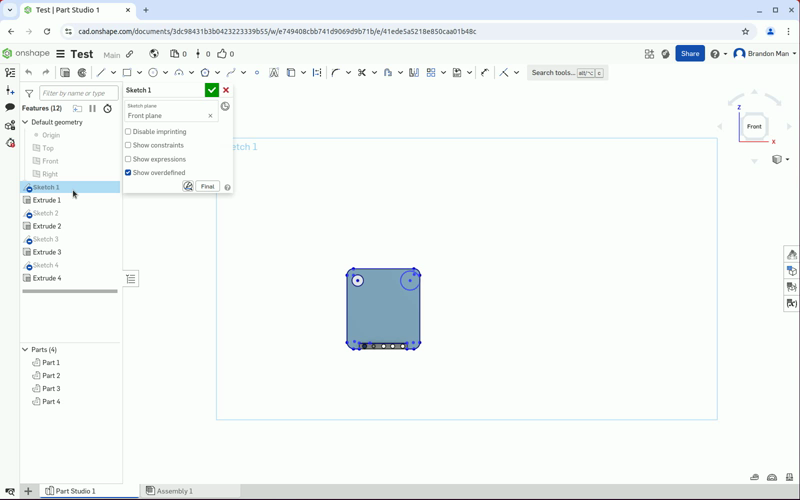
mouse_move(229, 92)
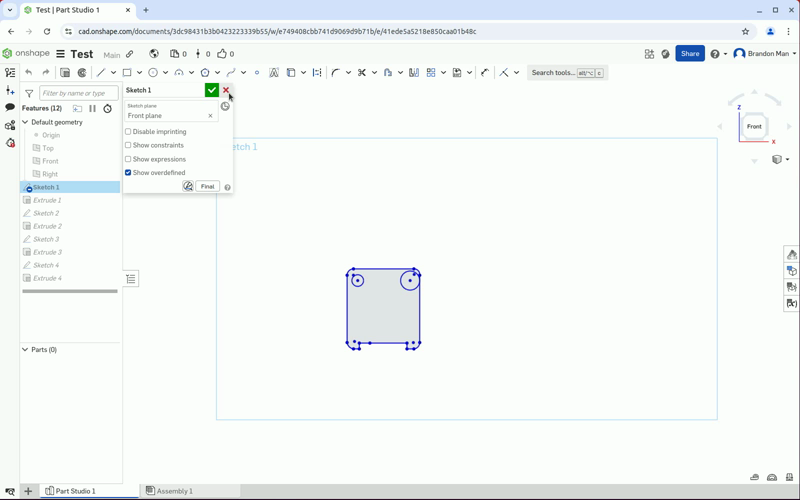
click(229, 92)
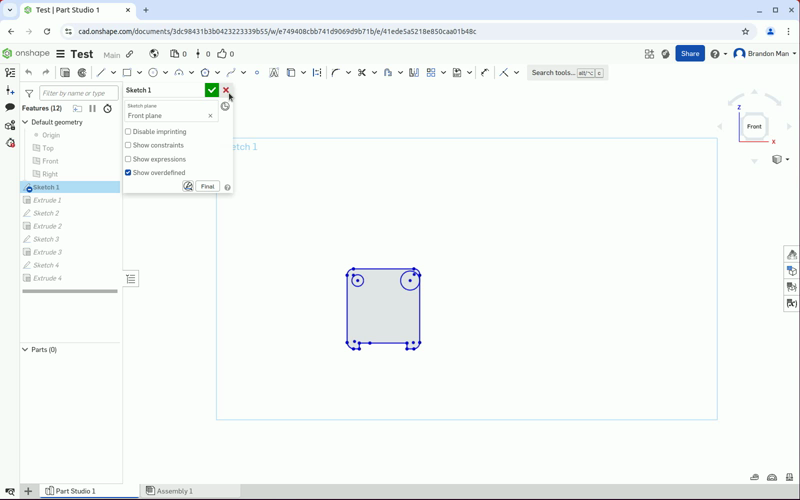
key(shift+s)
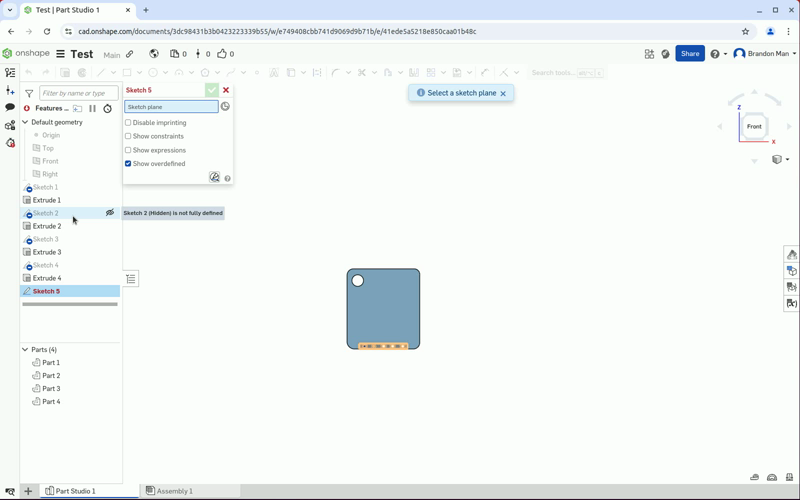
scroll(3)
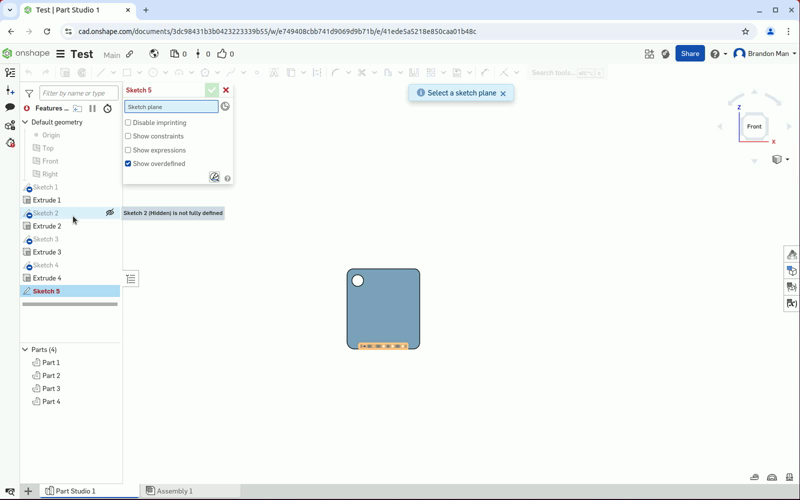
mouse_move(73, 163)
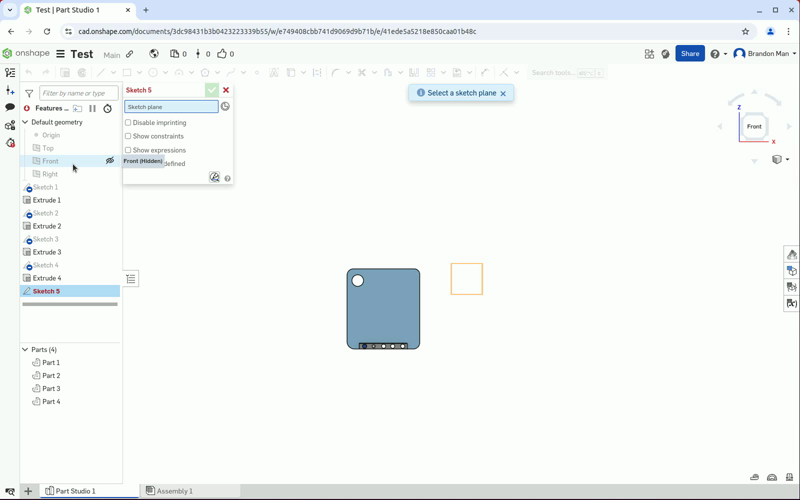
click(73, 163)
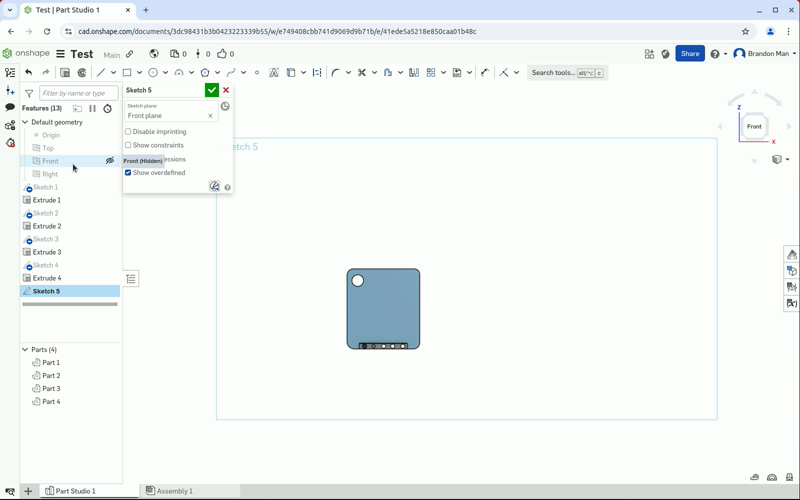
mouse_move(73, 352)
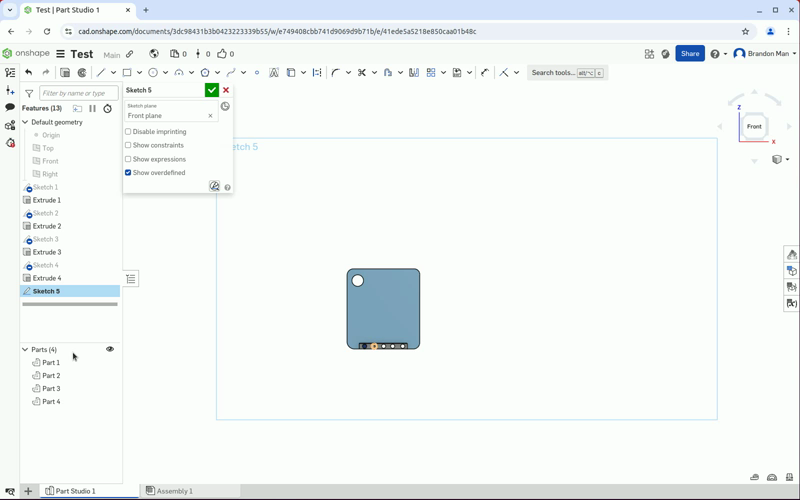
key(y)
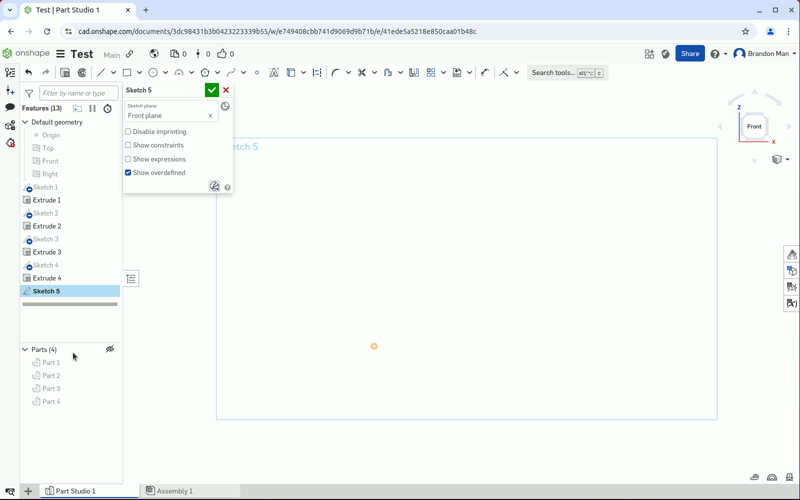
key(c)
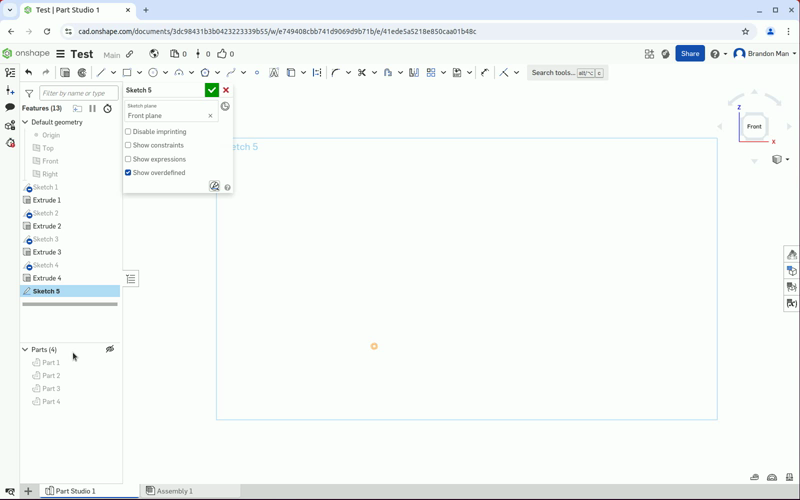
key_down(shift)
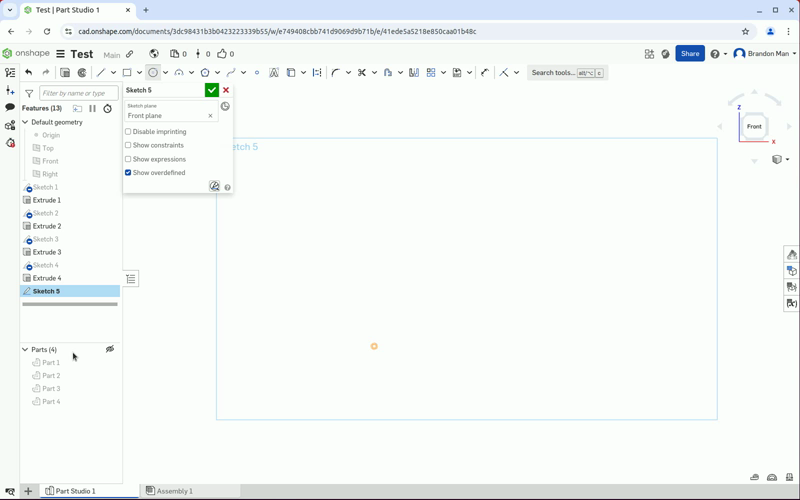
mouse_move(382, 346)
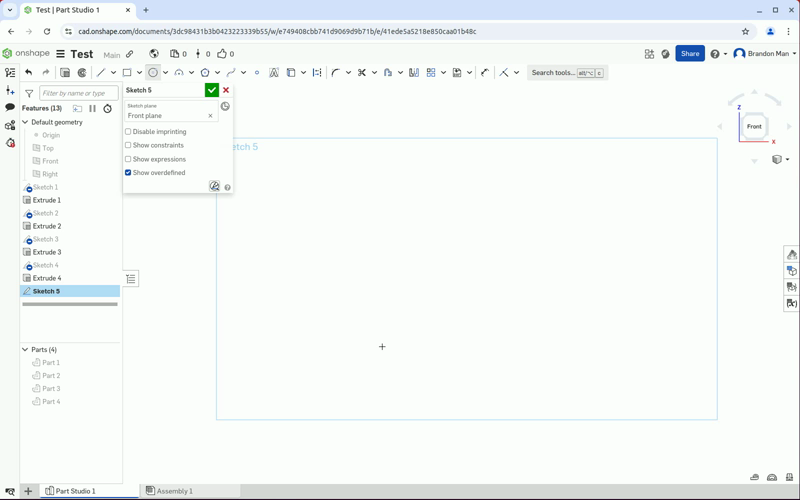
click(382, 346)
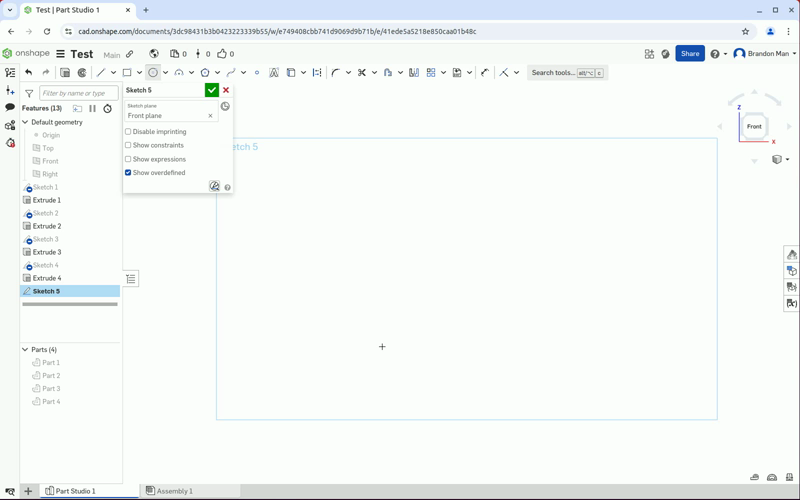
key_up(shift)
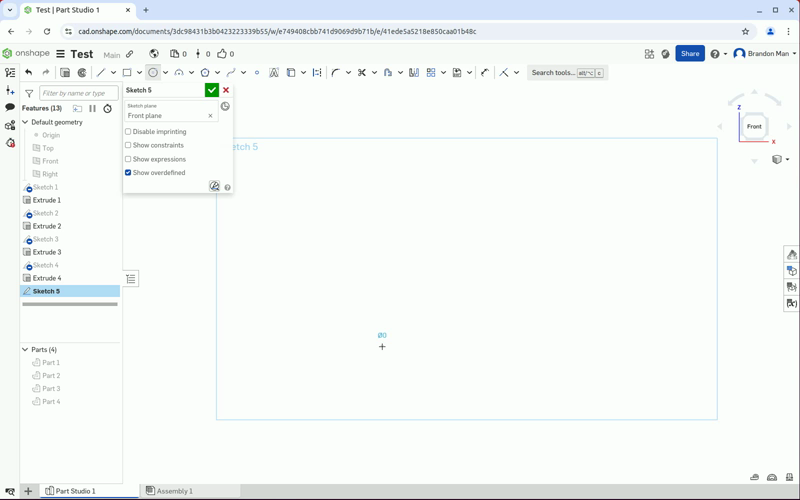
mouse_move(384, 346)
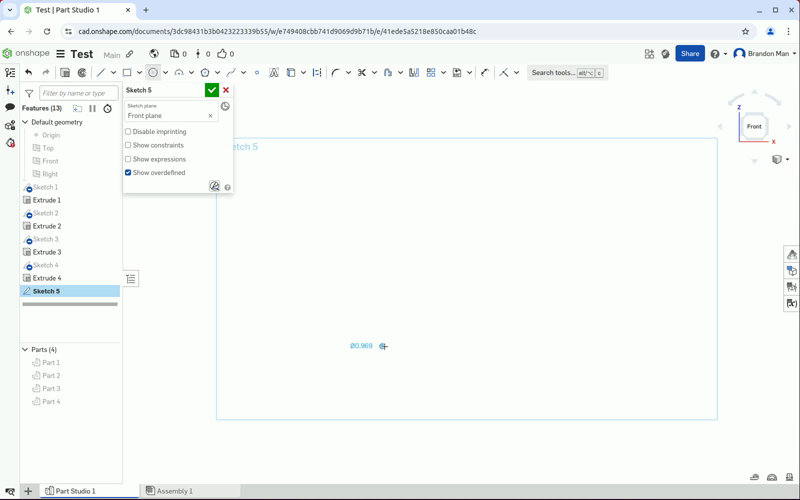
scroll(6)
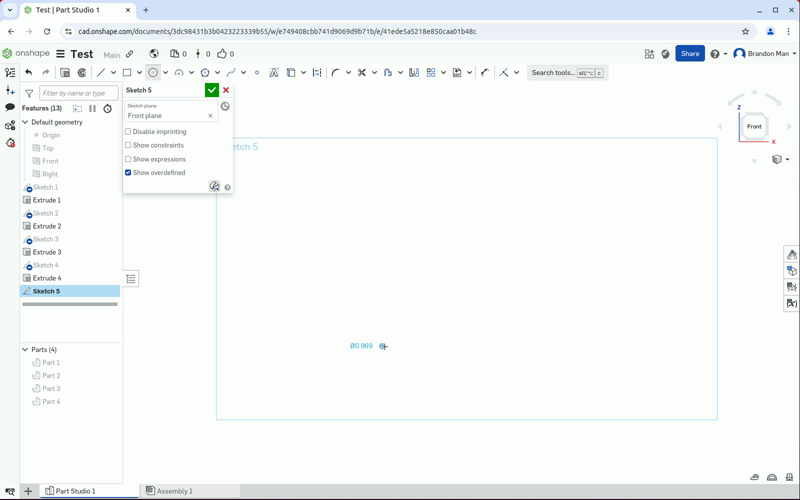
scroll(6)
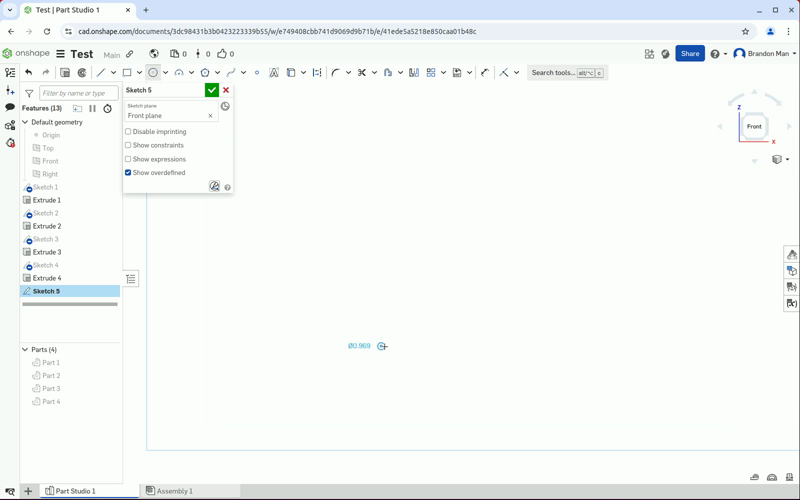
scroll(6)
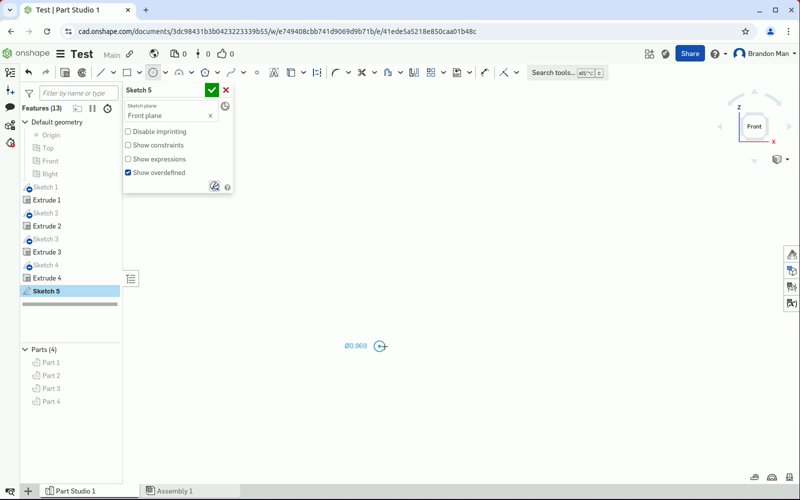
scroll(6)
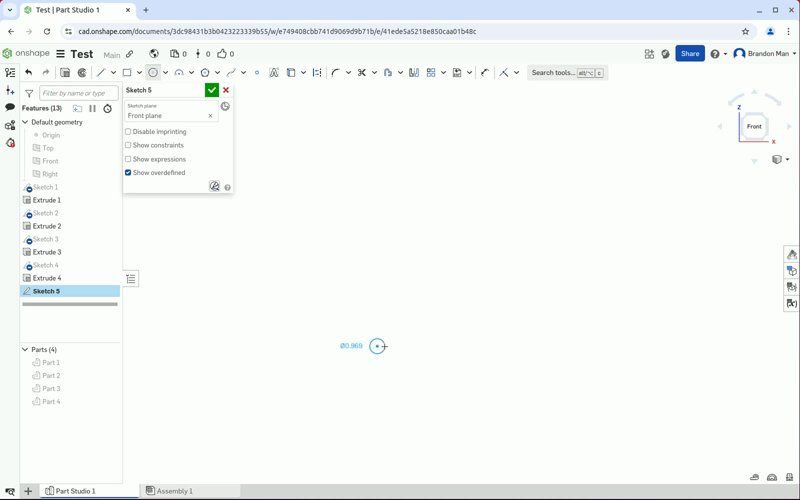
scroll(6)
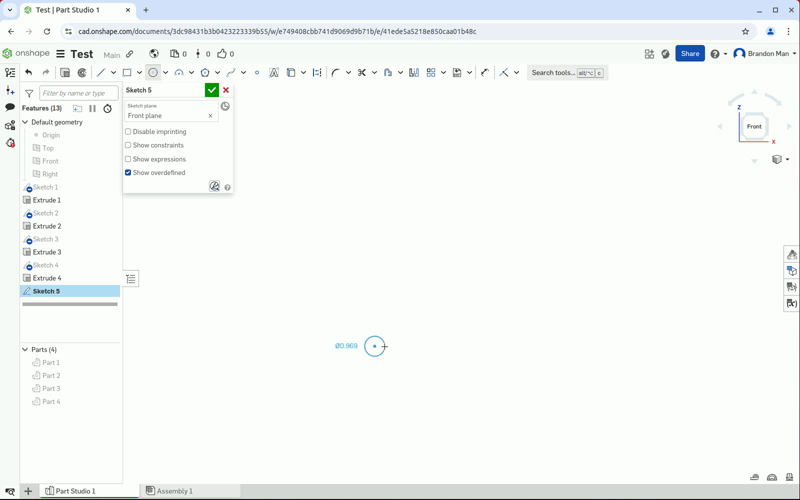
scroll(6)
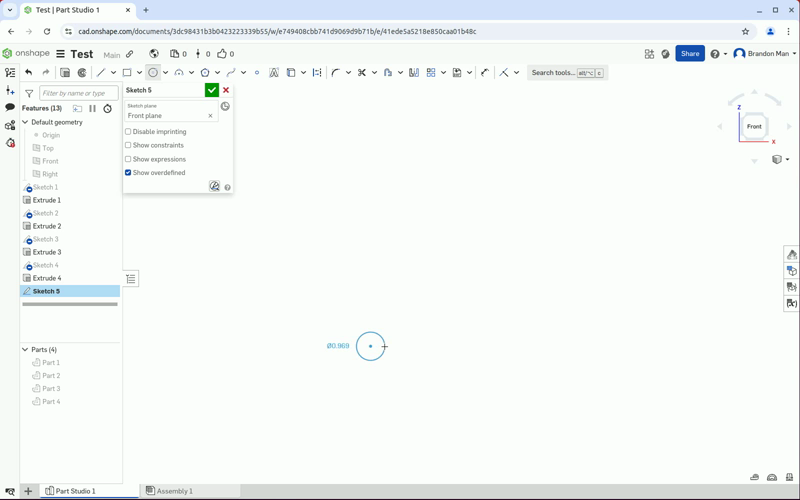
scroll(6)
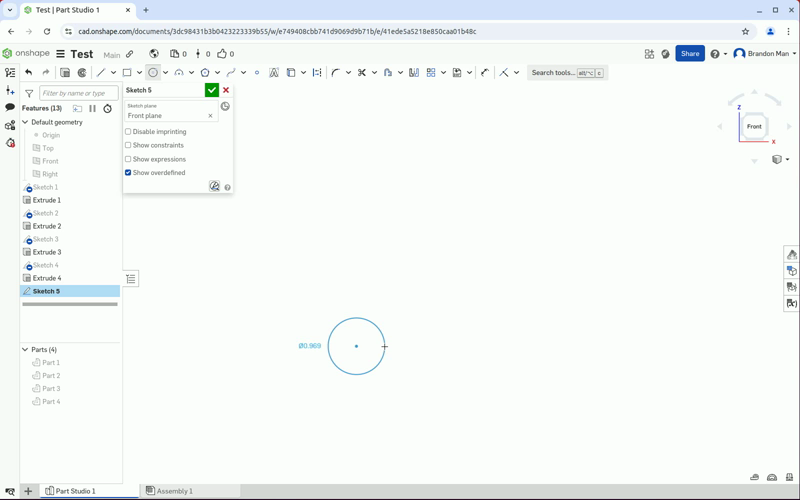
click(384, 346)
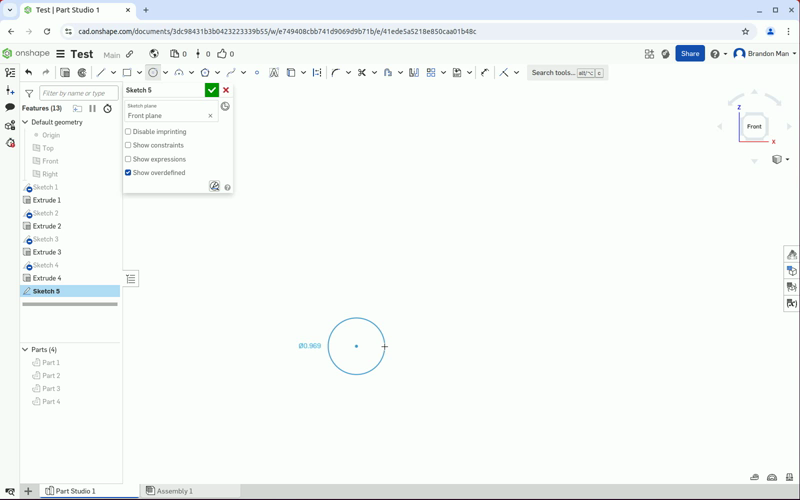
scroll(-6)
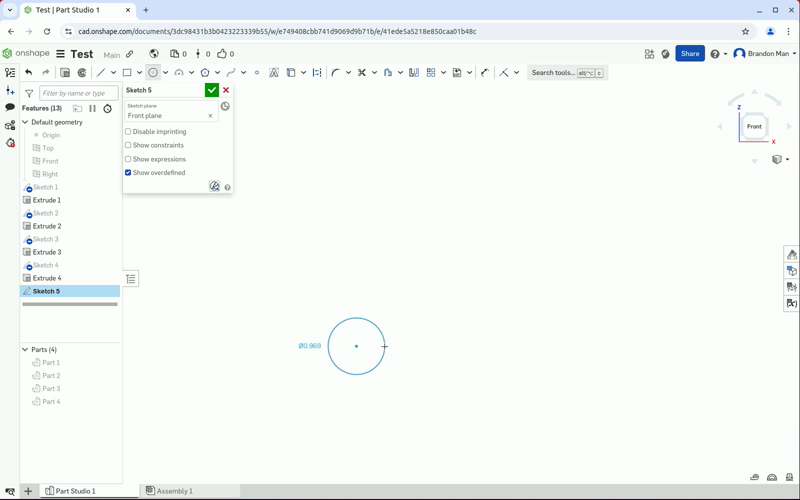
scroll(-6)
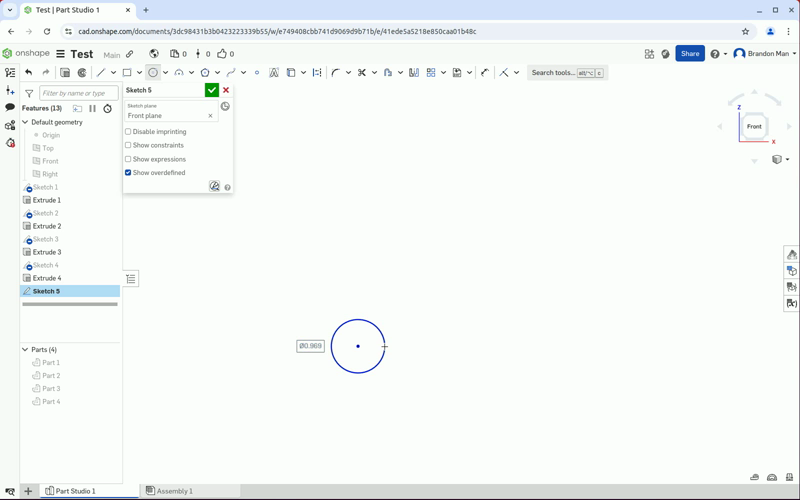
scroll(-6)
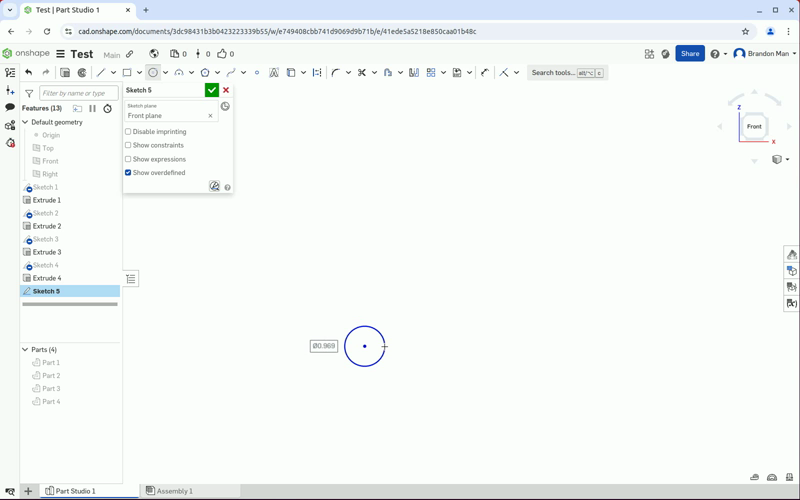
scroll(-6)
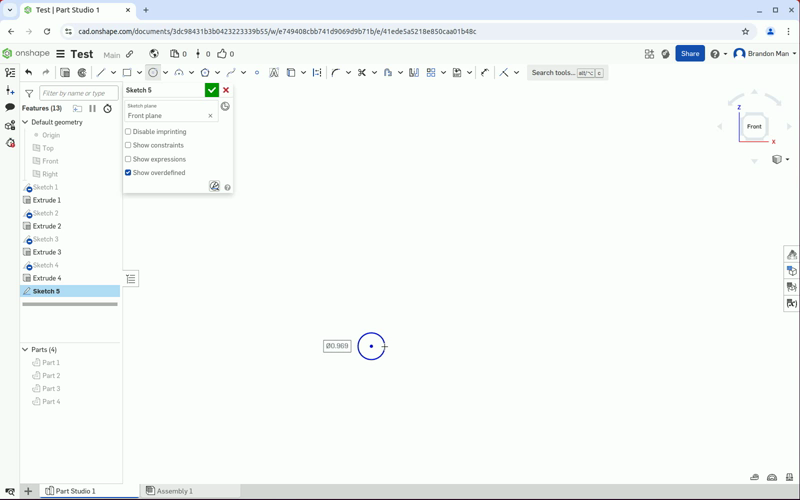
scroll(-6)
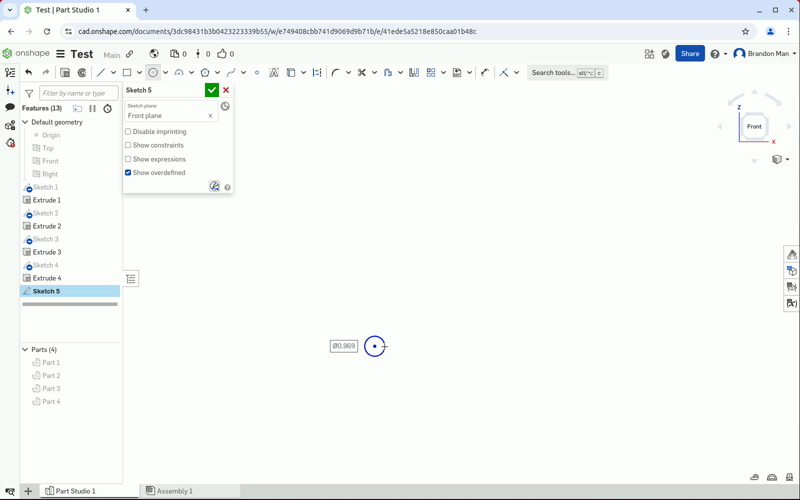
scroll(-6)
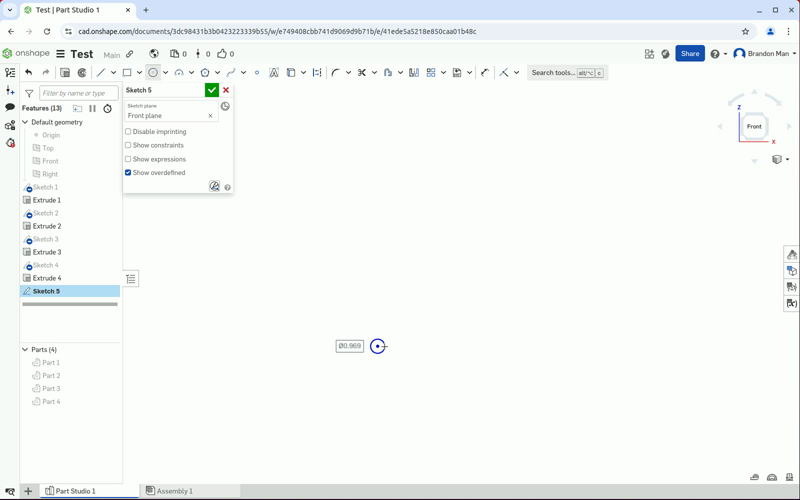
scroll(-6)
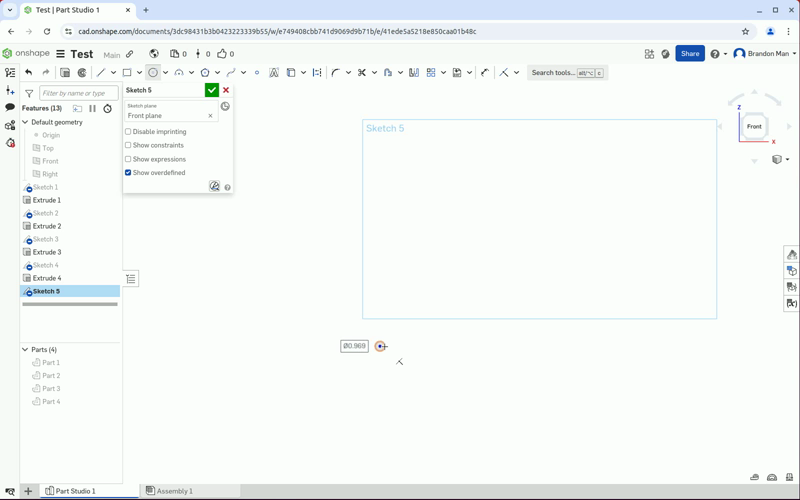
key(esc)
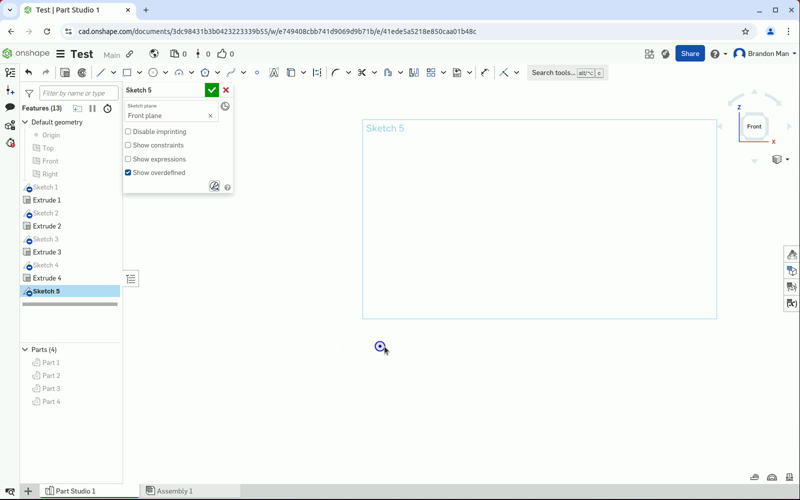
mouse_move(381, 345)
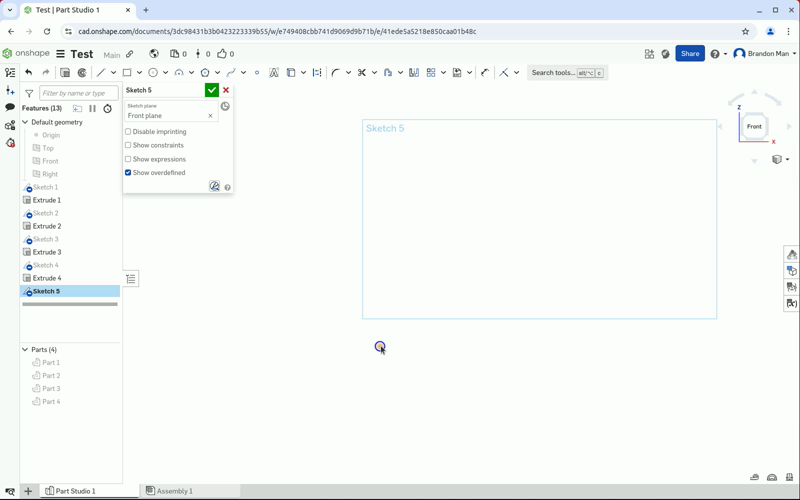
scroll(6)
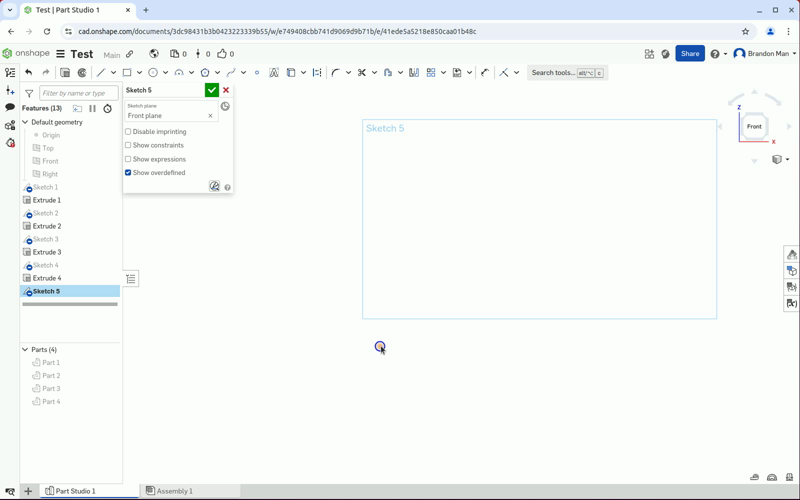
scroll(6)
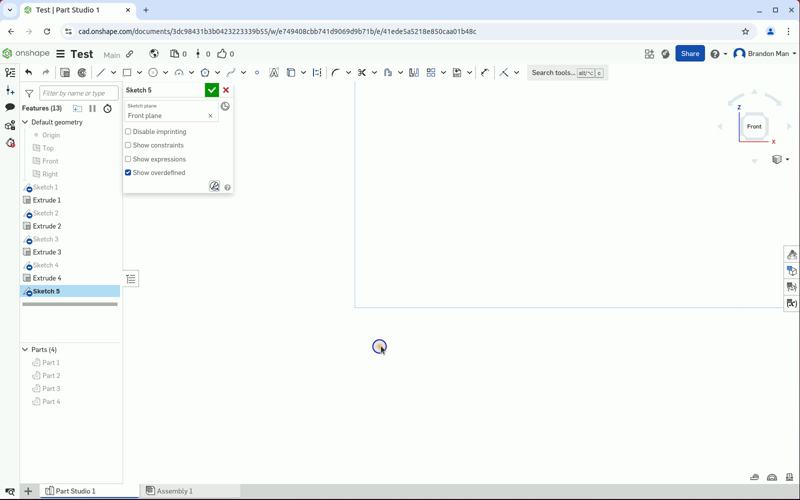
scroll(6)
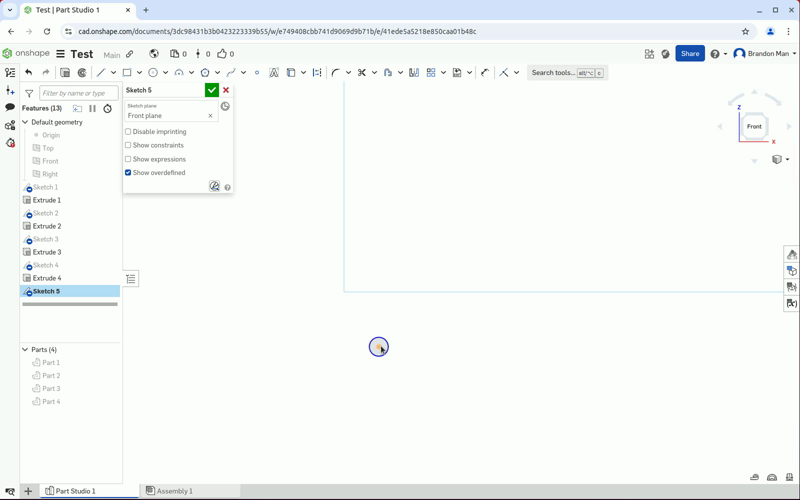
scroll(6)
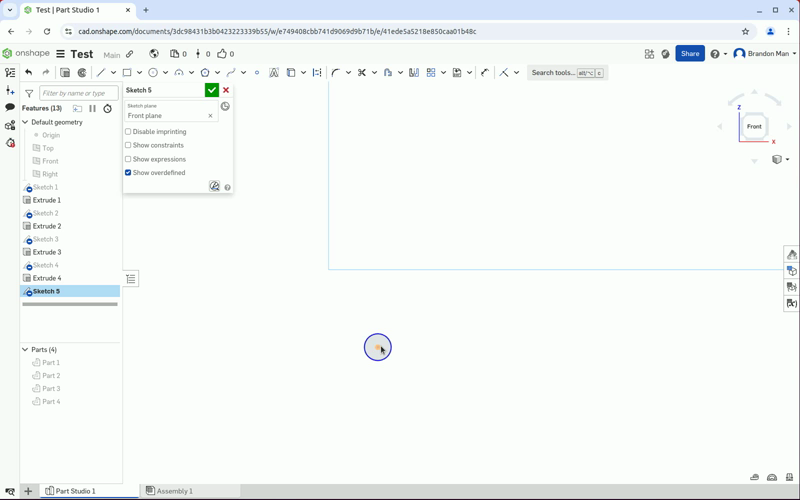
scroll(6)
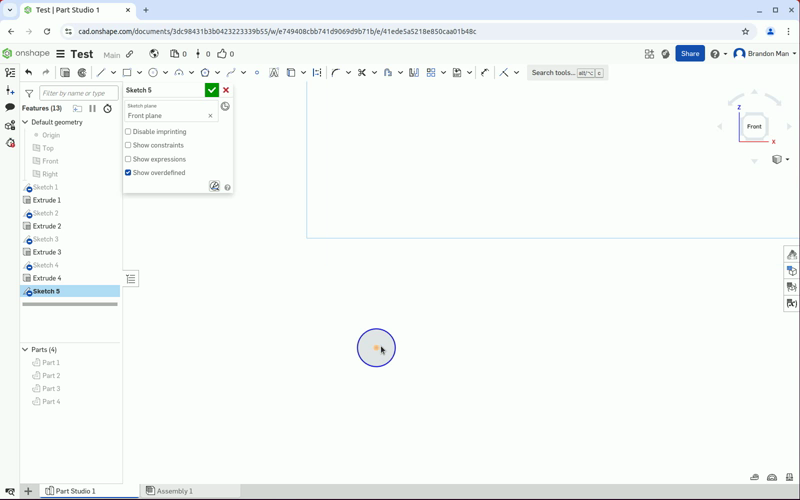
scroll(6)
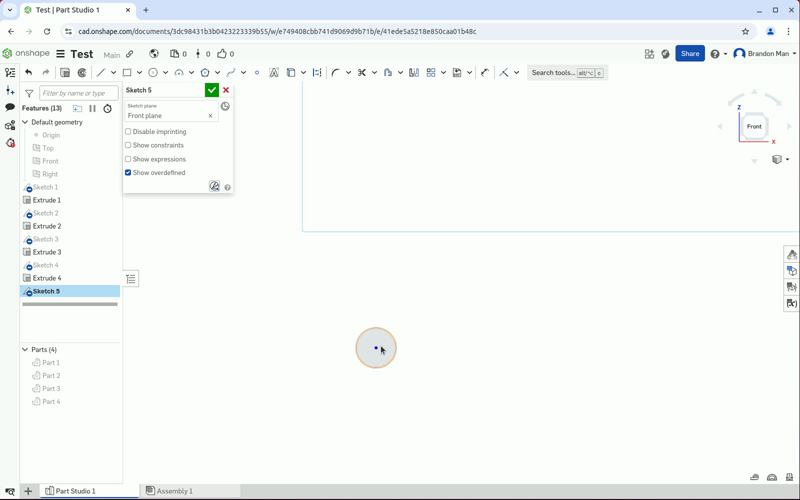
scroll(6)
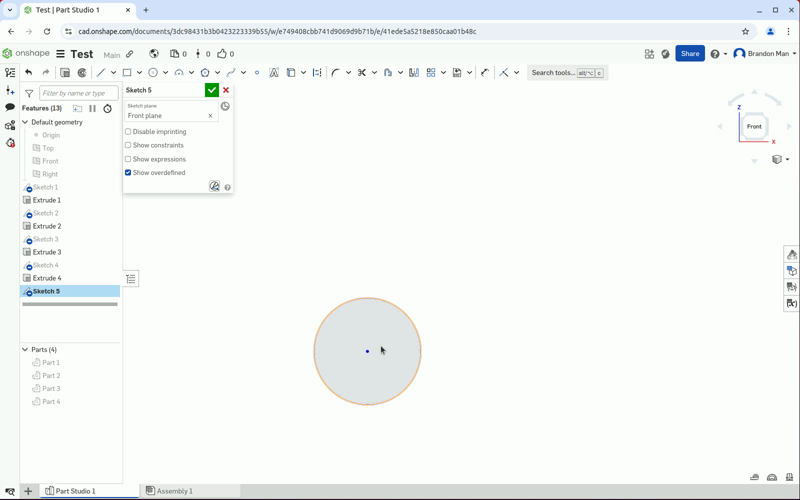
click(381, 345)
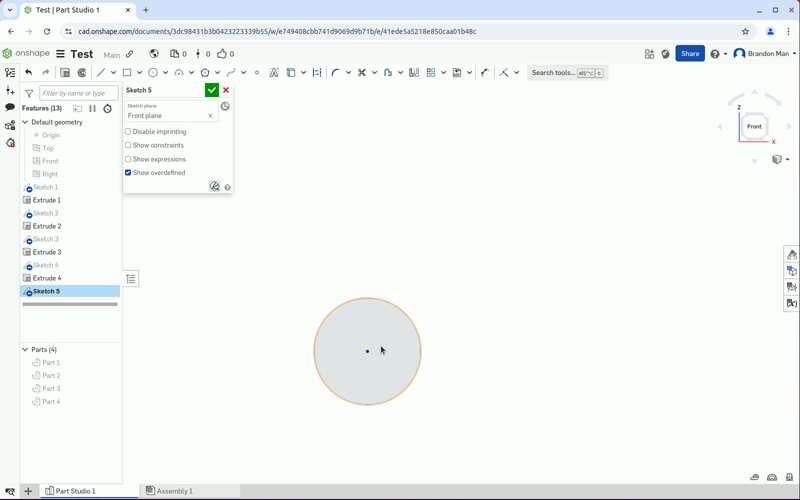
scroll(-6)
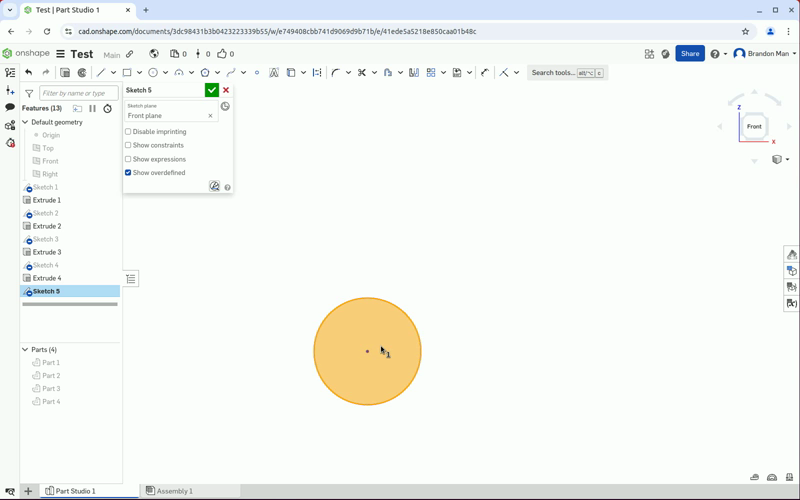
scroll(-6)
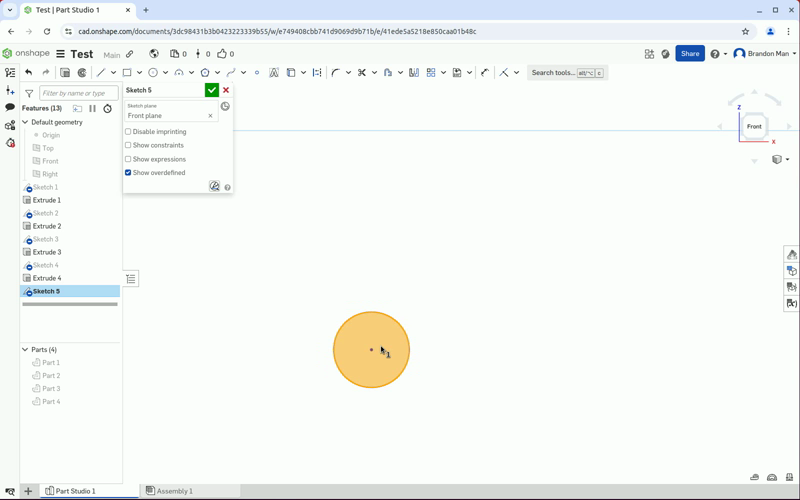
scroll(-6)
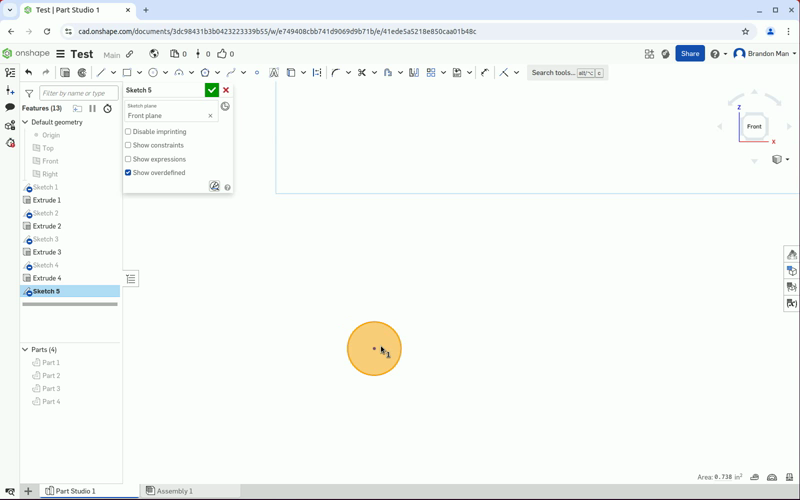
scroll(-6)
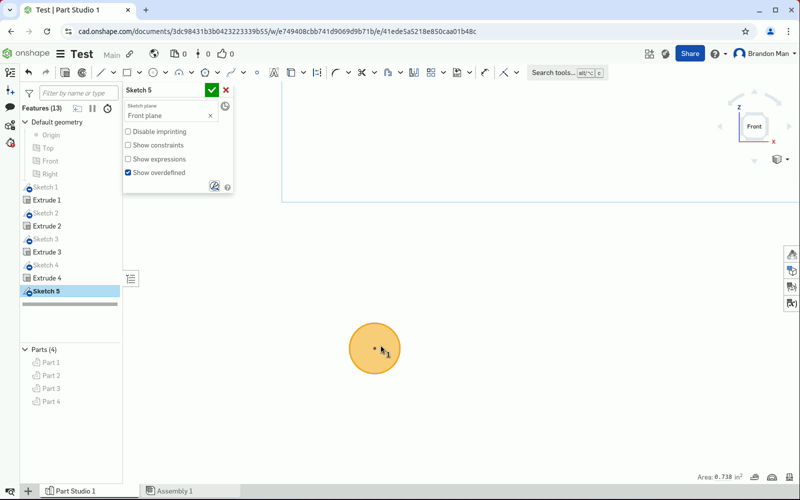
scroll(-6)
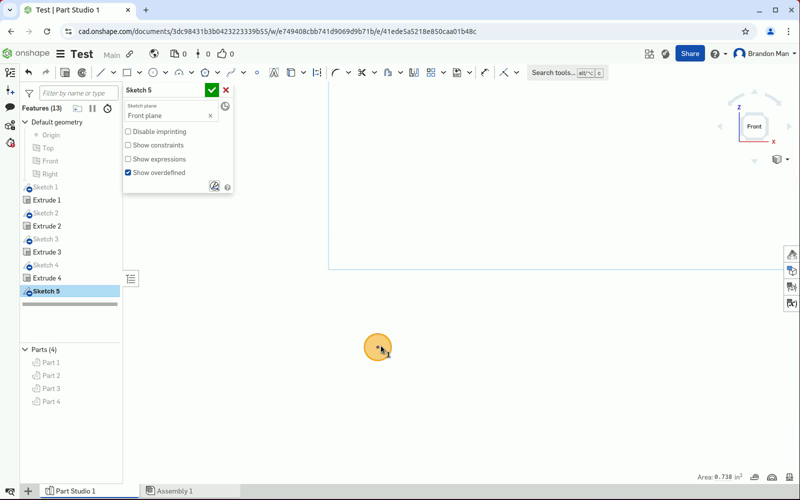
scroll(-6)
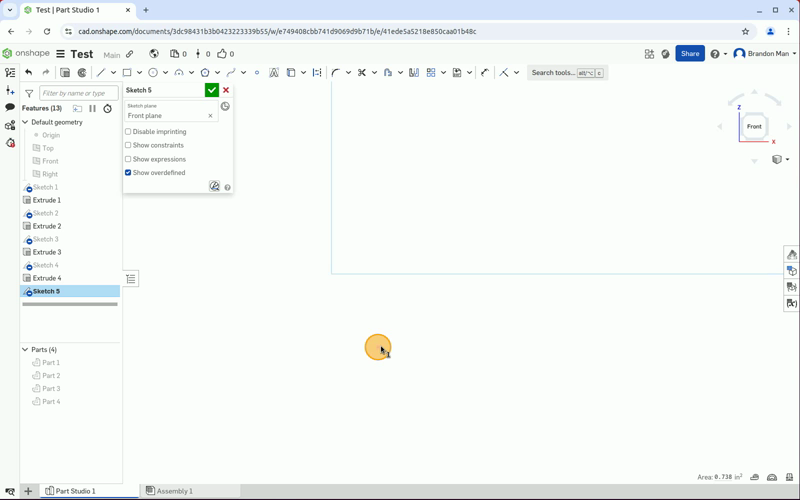
scroll(-6)
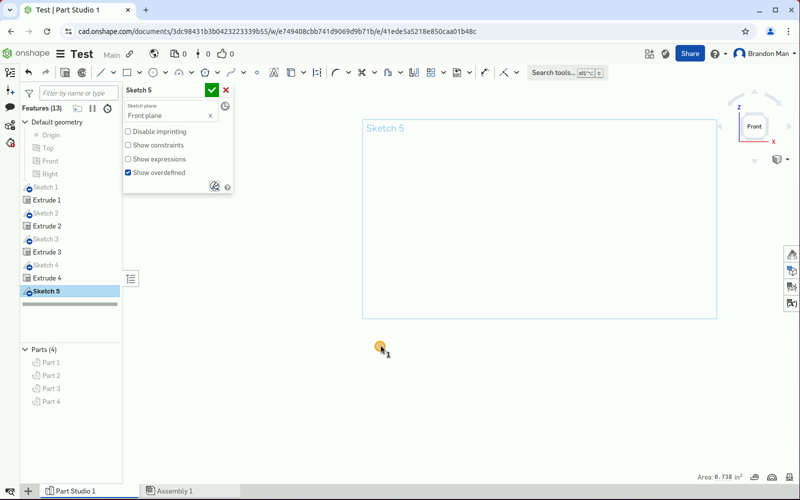
mouse_move(73, 352)
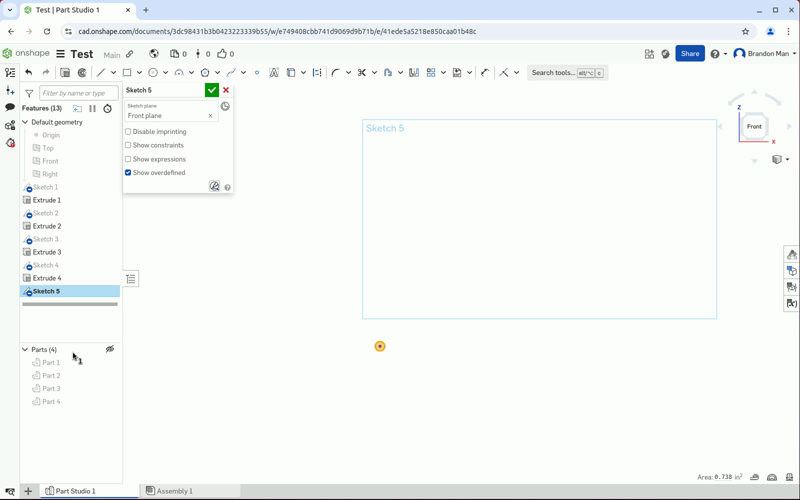
key(shift+y)
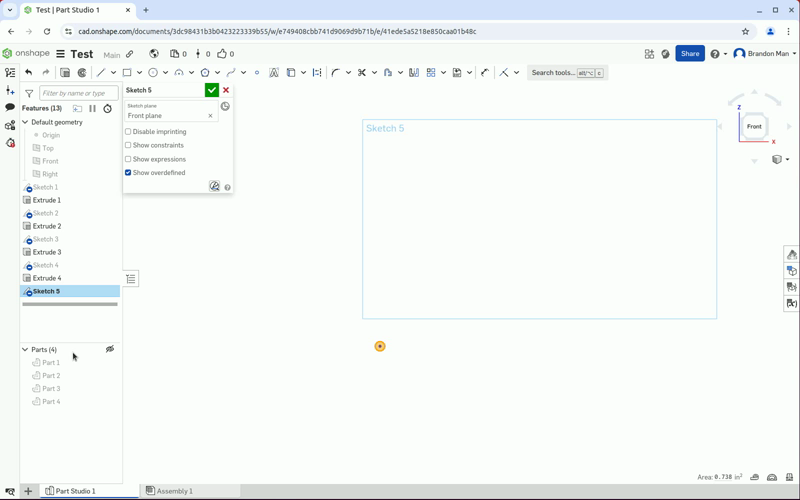
key(shift+e)
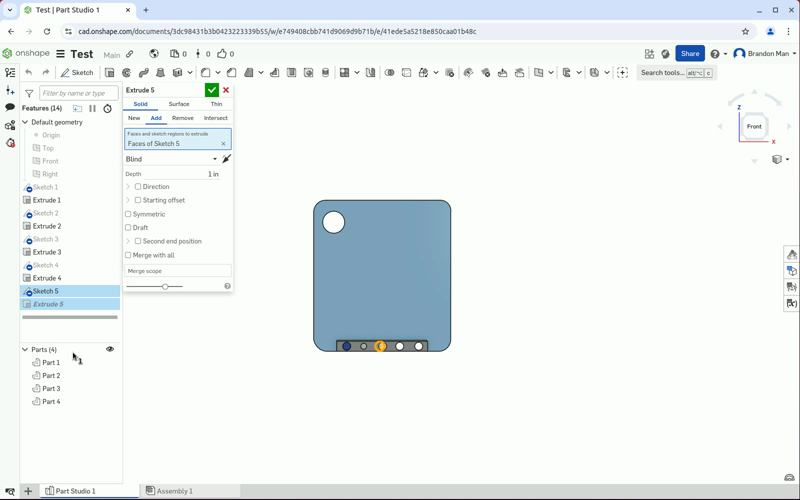
mouse_move(143, 106)
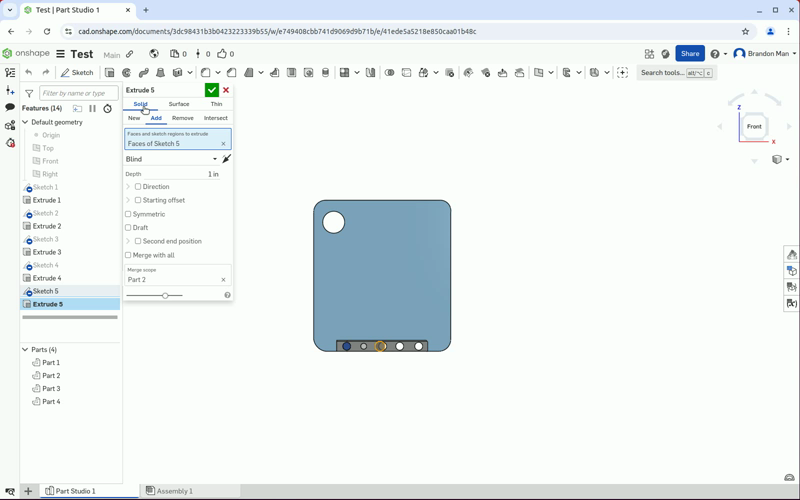
click(143, 106)
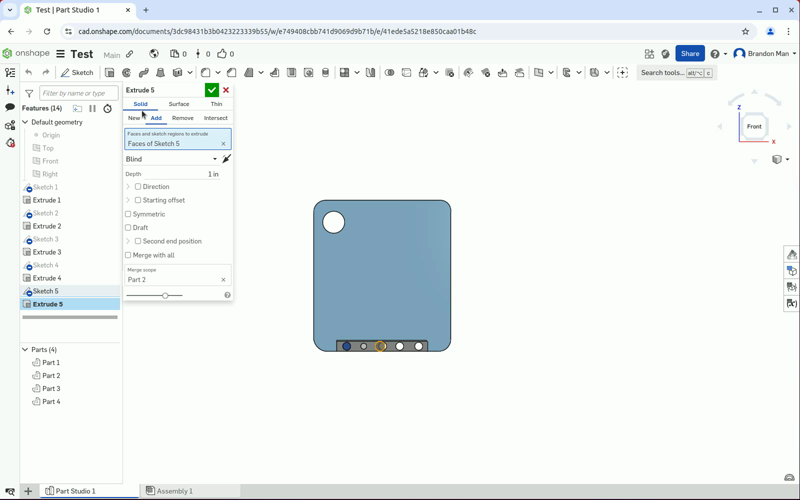
mouse_move(137, 120)
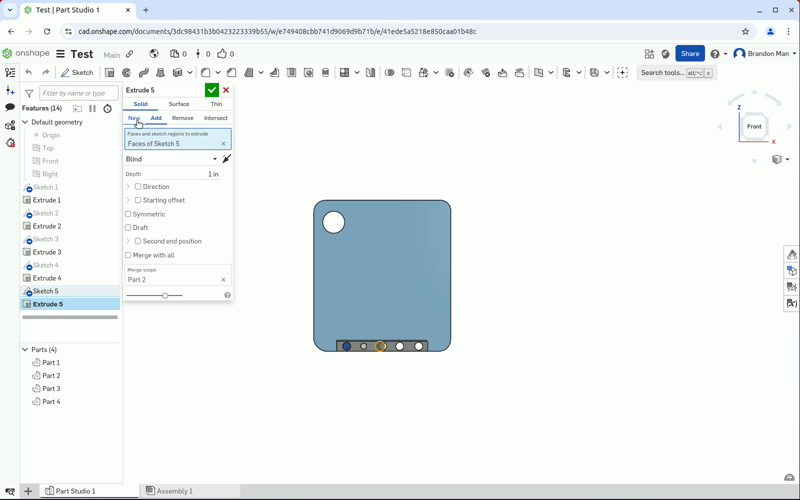
click(137, 120)
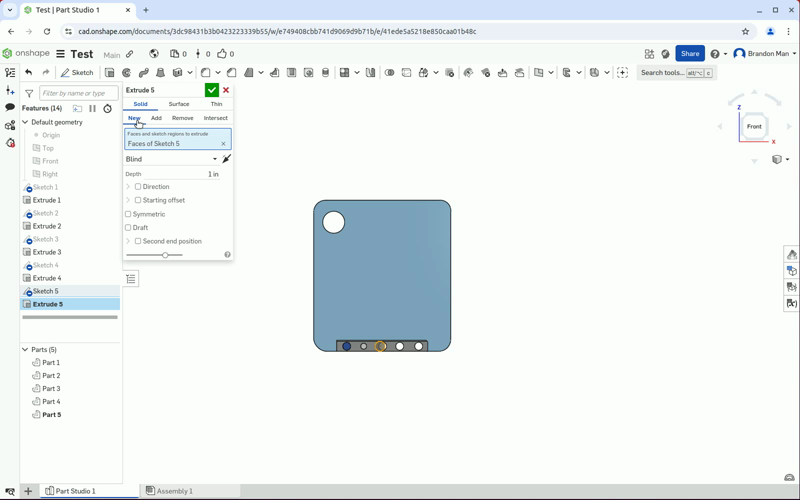
key(tab, 4)
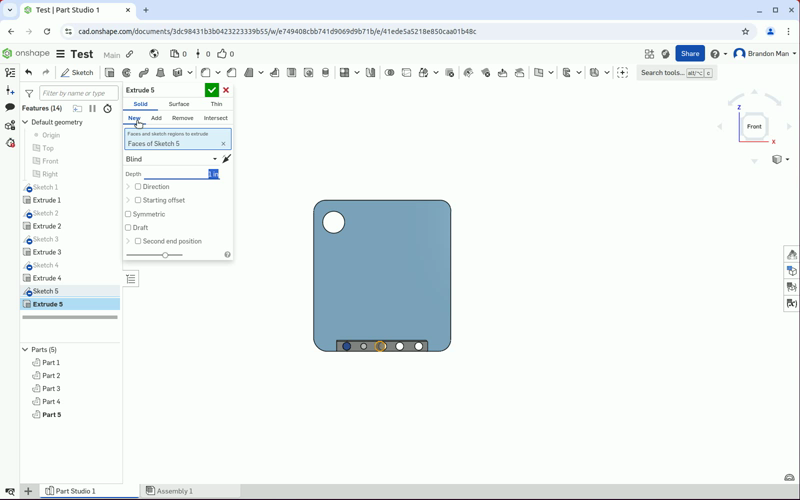
text(-2.889)
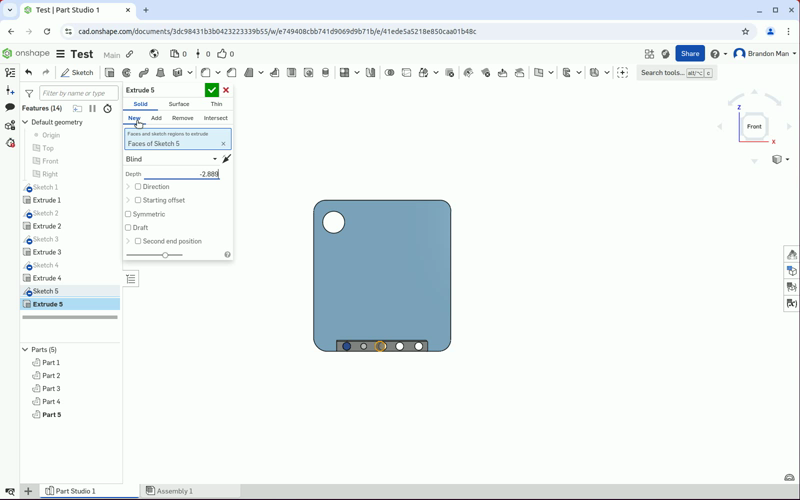
key(enter)
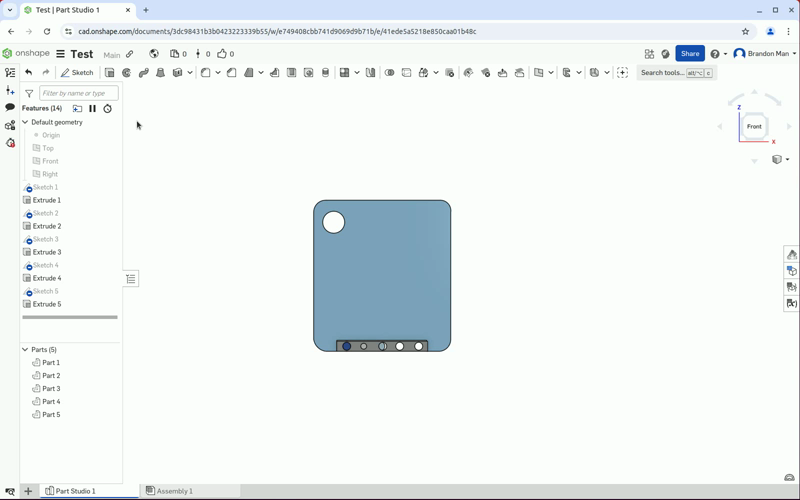
key(shift+h)
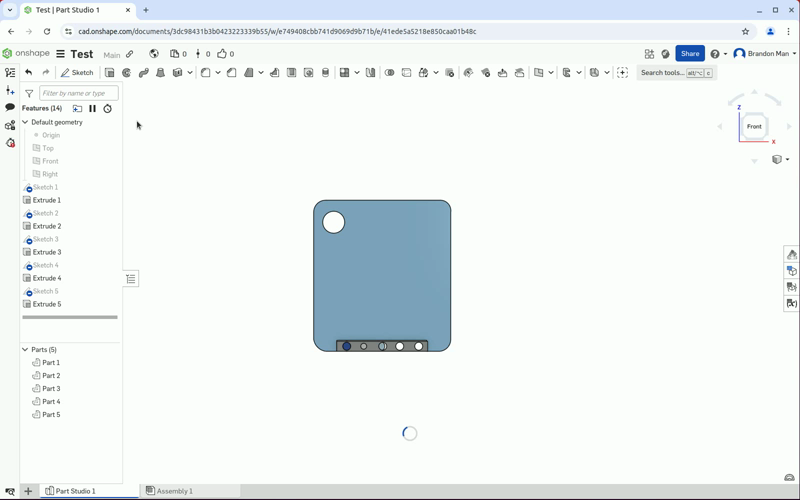
key(shift+h)
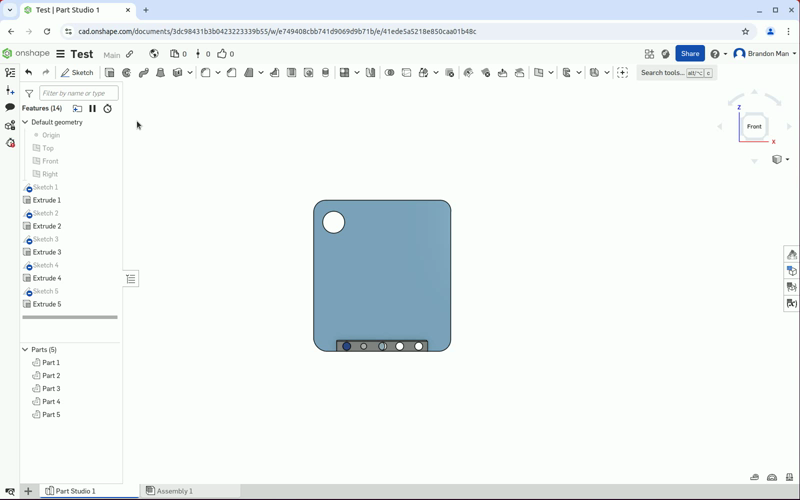
mouse_move(73, 189)
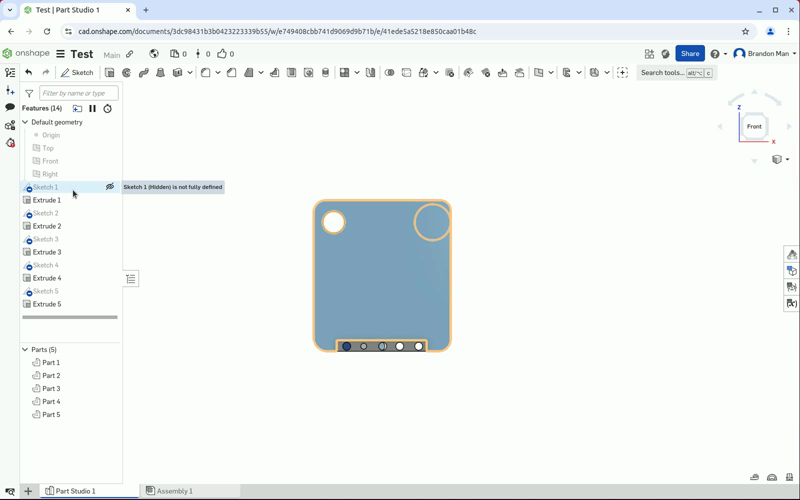
click(73, 189)
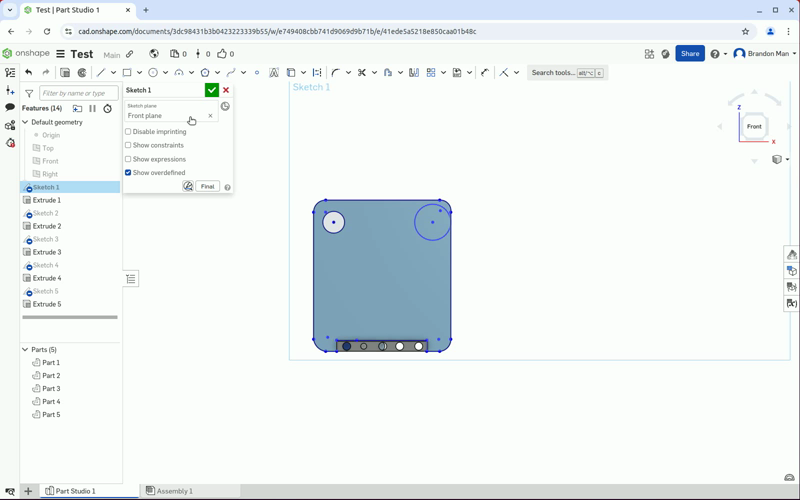
mouse_move(229, 92)
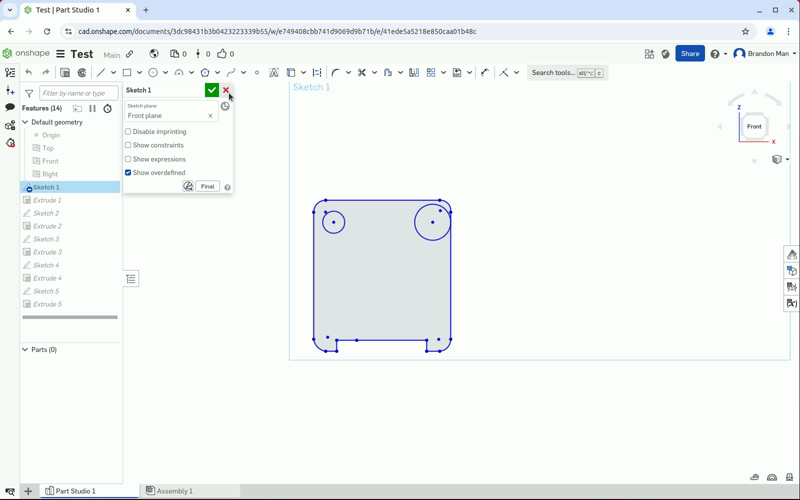
click(229, 92)
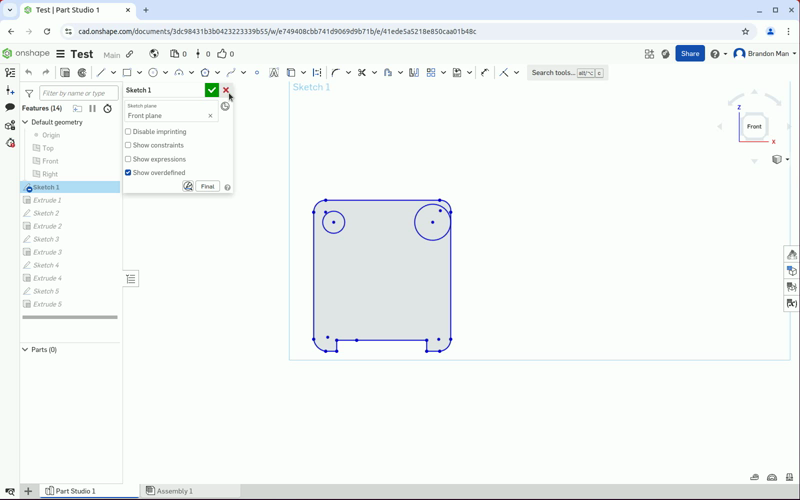
key(shift+s)
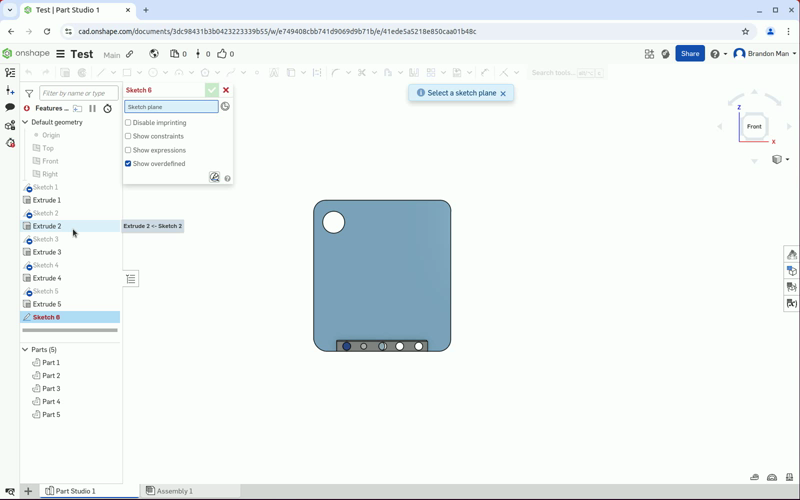
scroll(3)
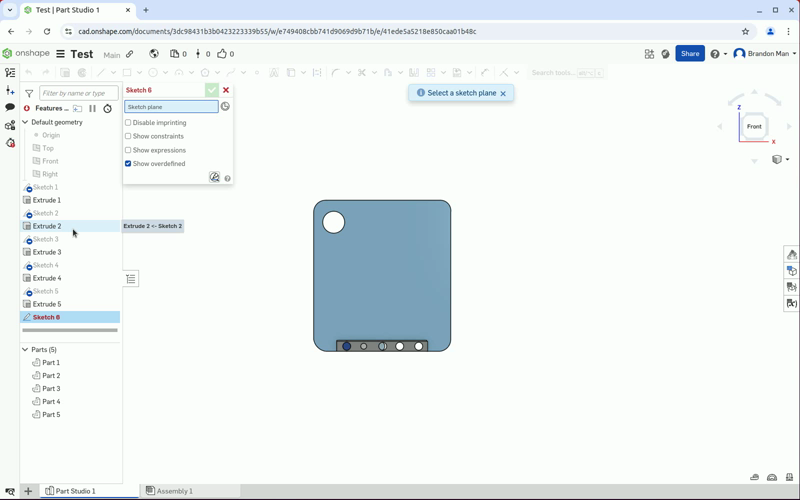
mouse_move(73, 163)
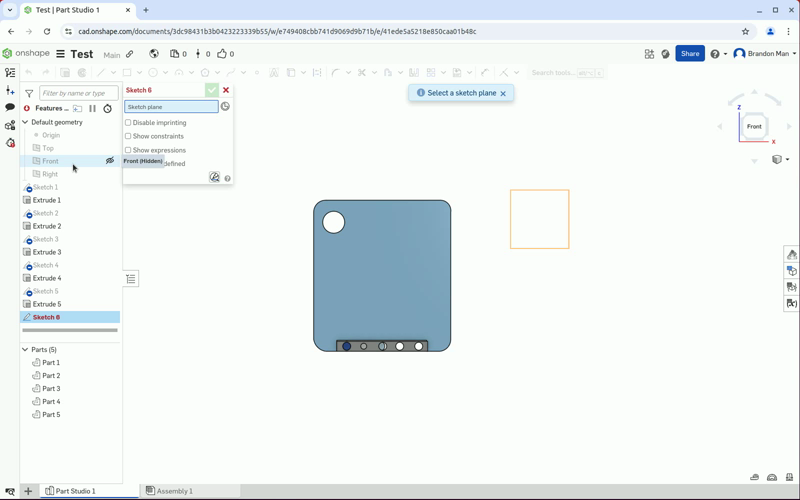
click(73, 163)
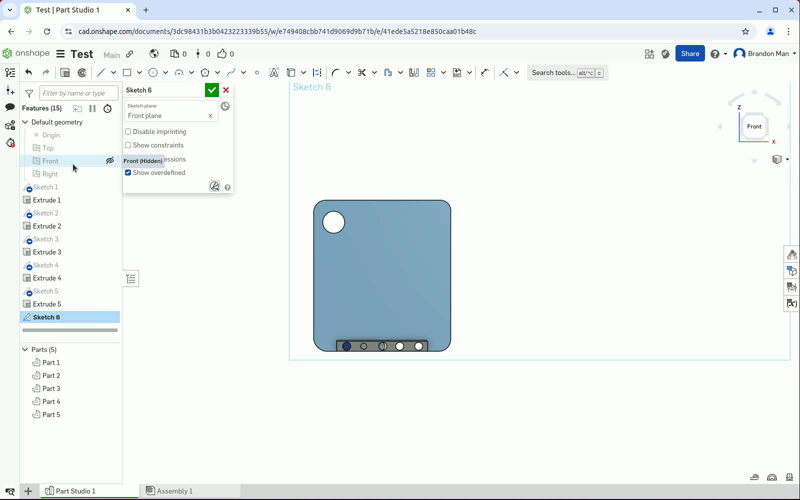
mouse_move(73, 352)
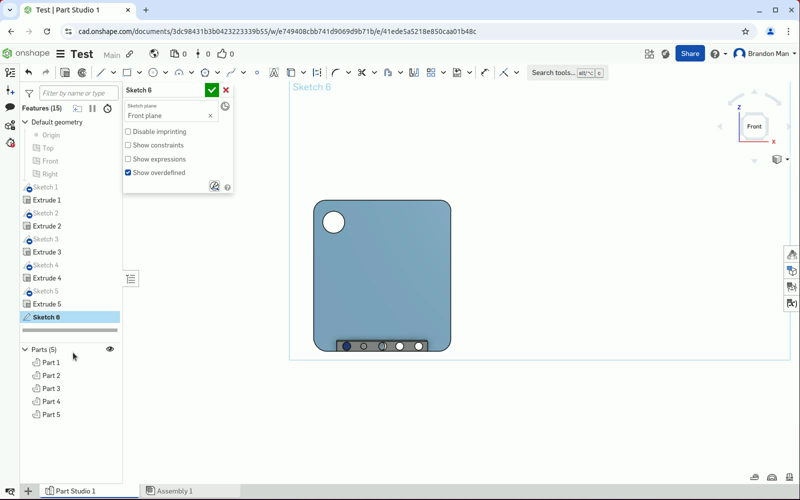
key(y)
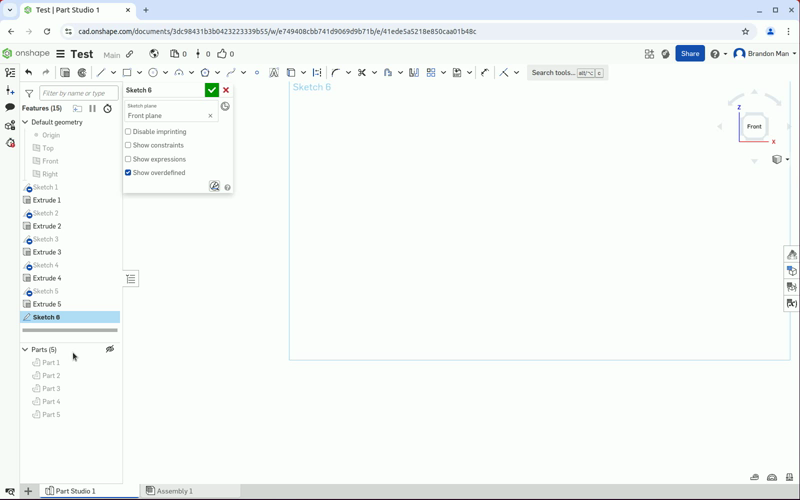
key(c)
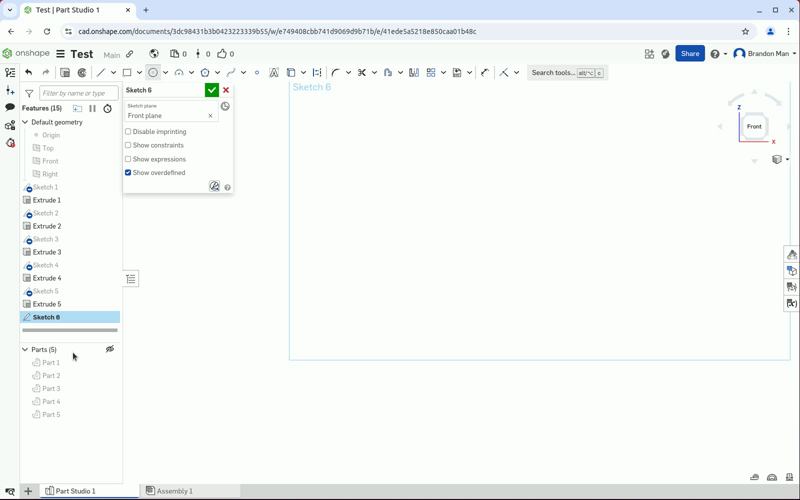
key_down(shift)
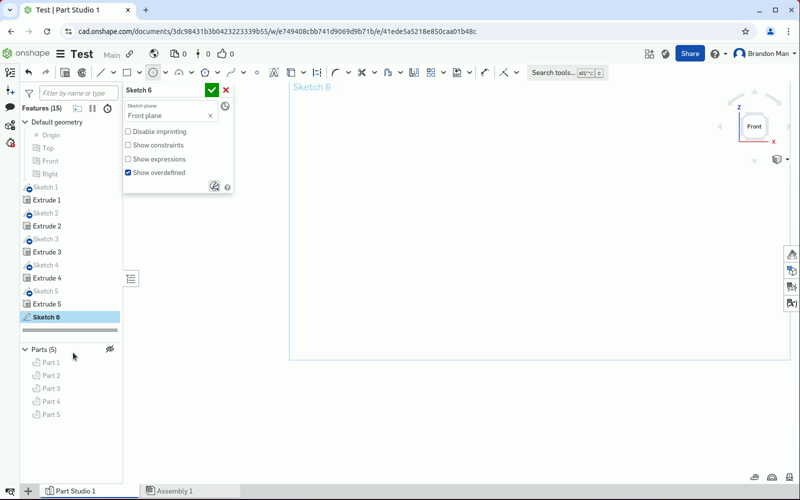
mouse_move(391, 346)
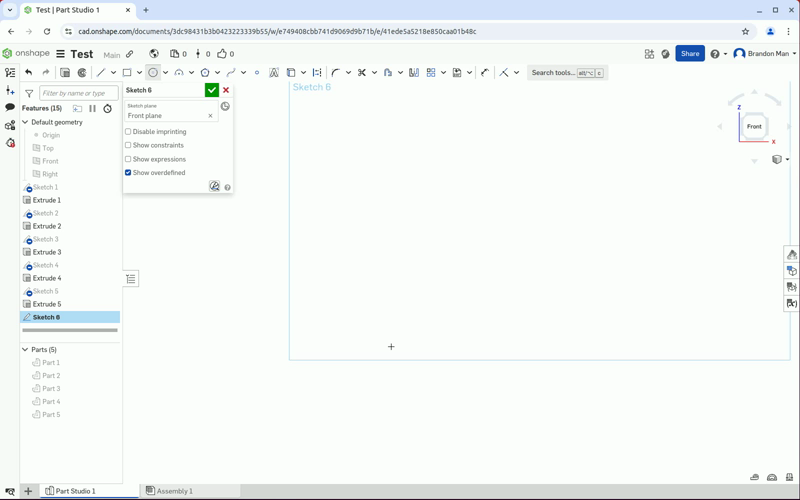
click(391, 346)
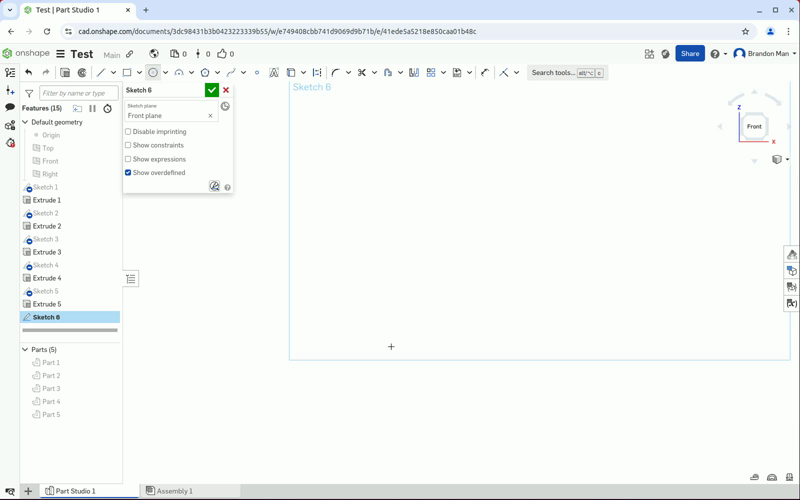
key_up(shift)
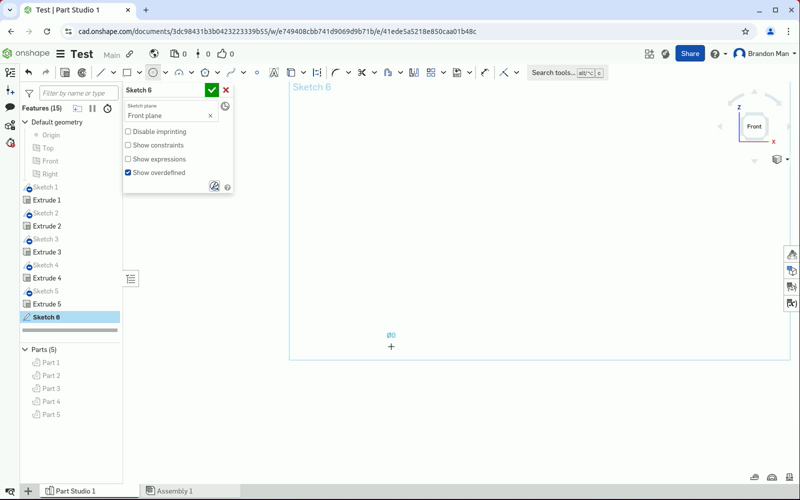
mouse_move(393, 346)
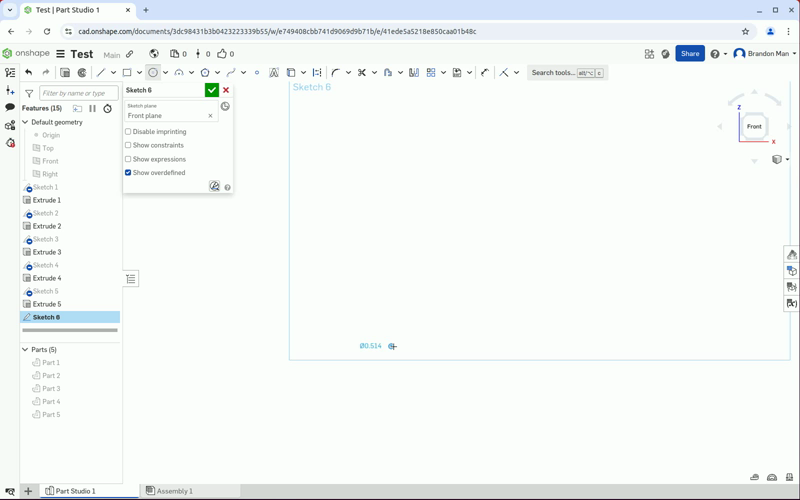
scroll(6)
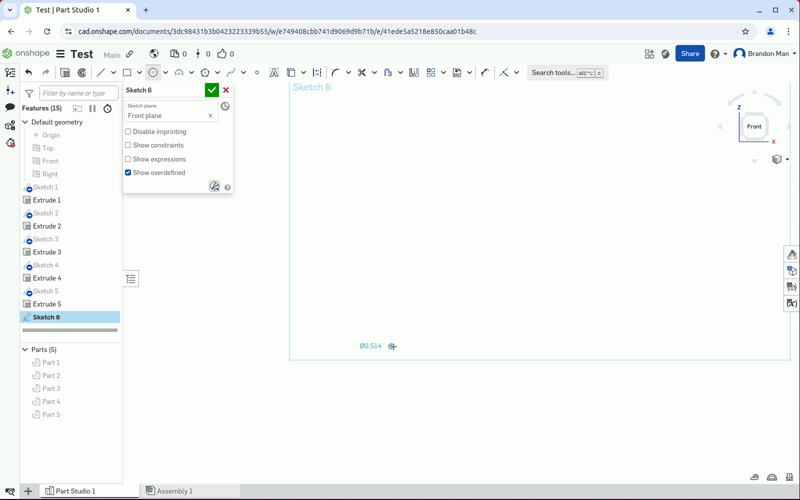
scroll(6)
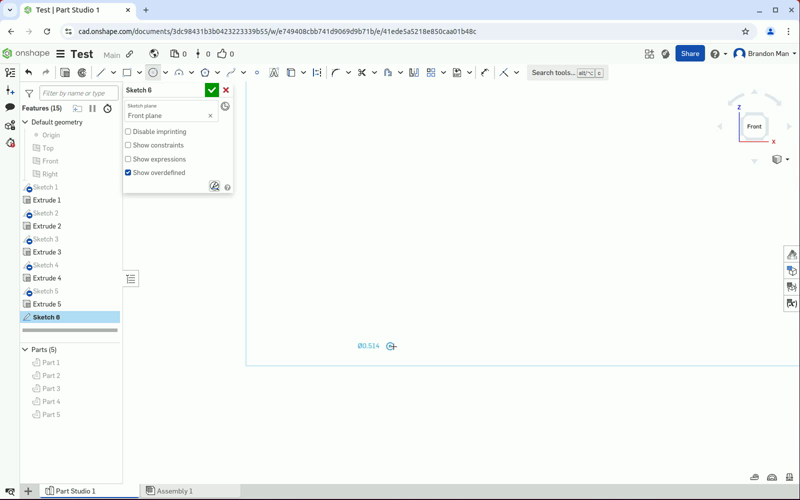
scroll(6)
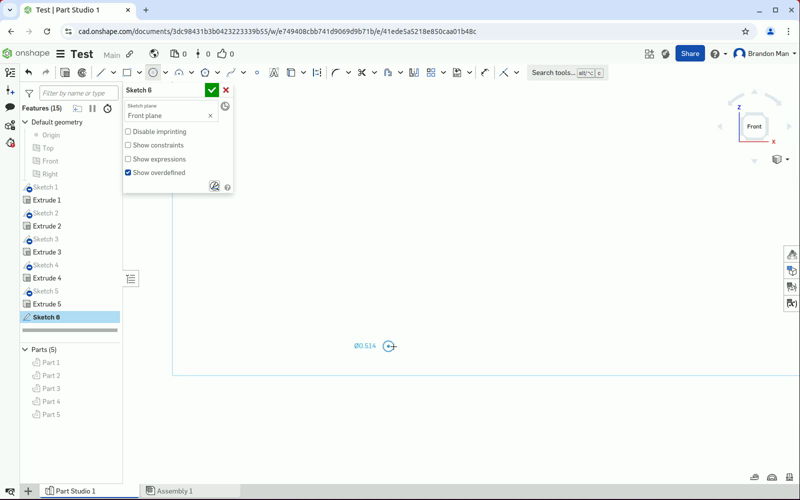
scroll(6)
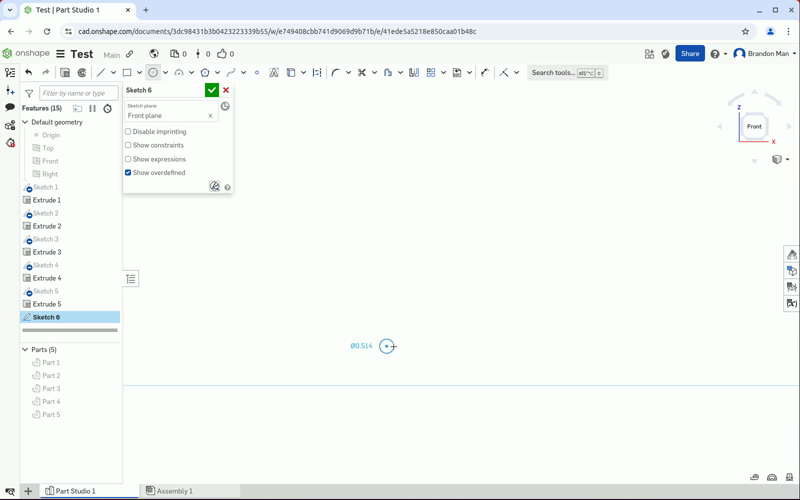
scroll(6)
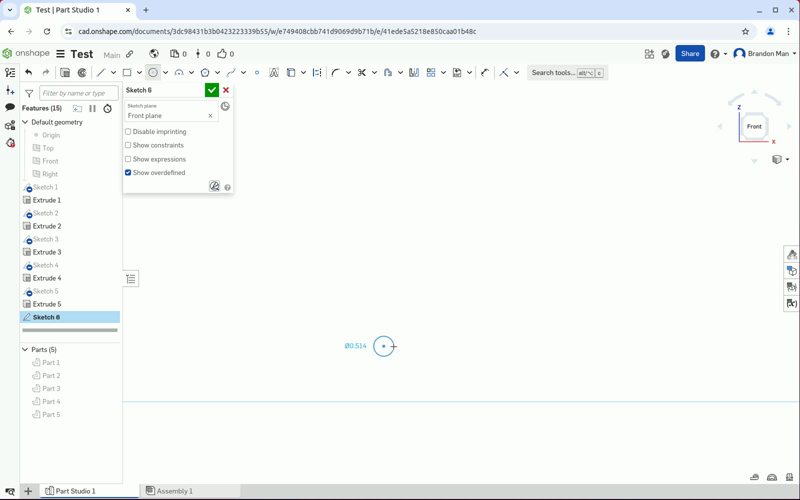
scroll(6)
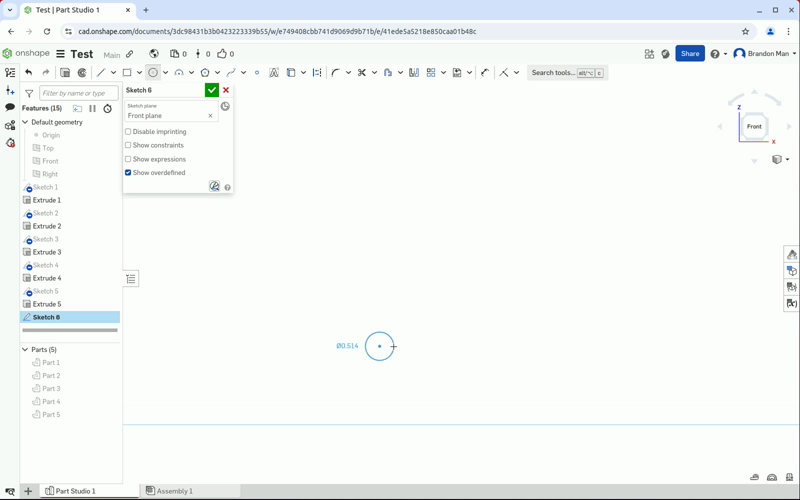
scroll(6)
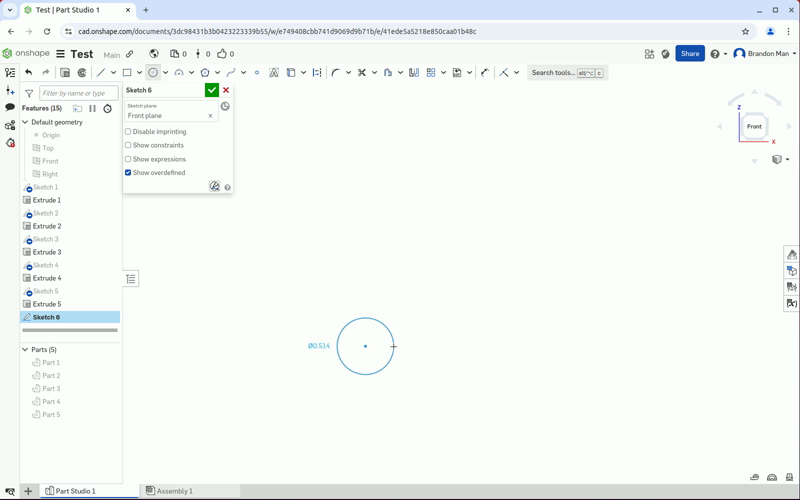
click(393, 346)
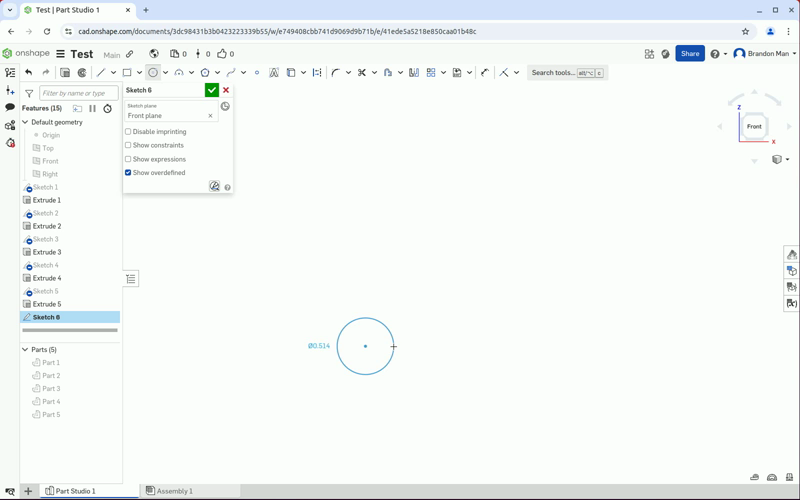
scroll(-6)
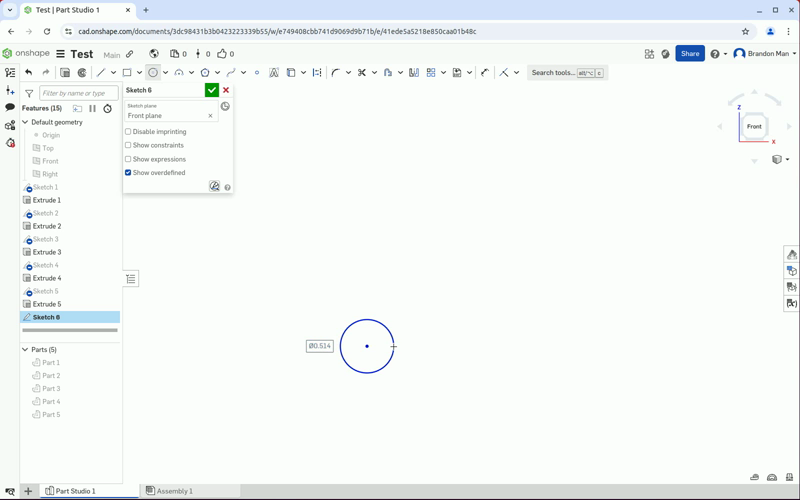
scroll(-6)
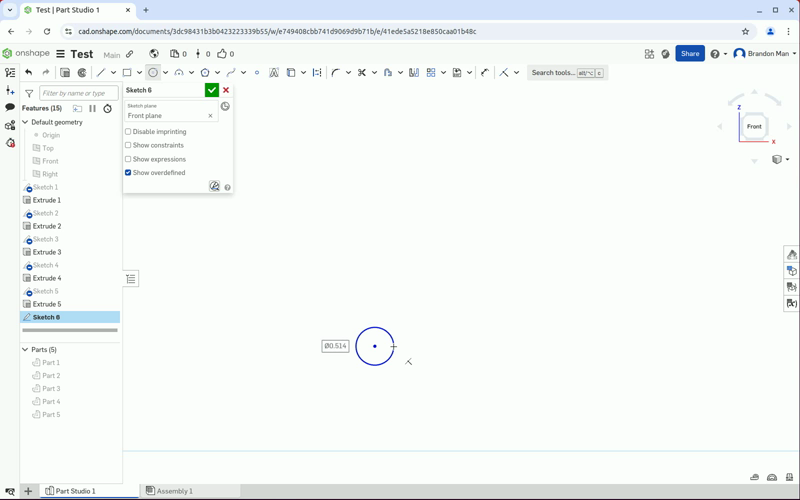
scroll(-6)
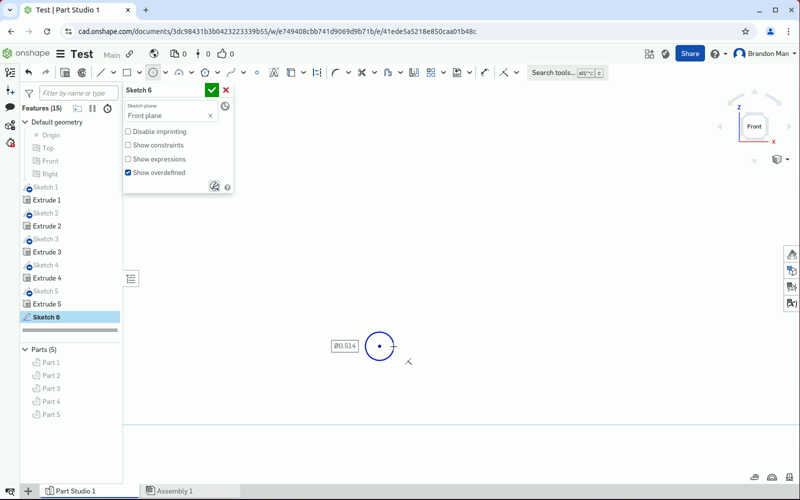
scroll(-6)
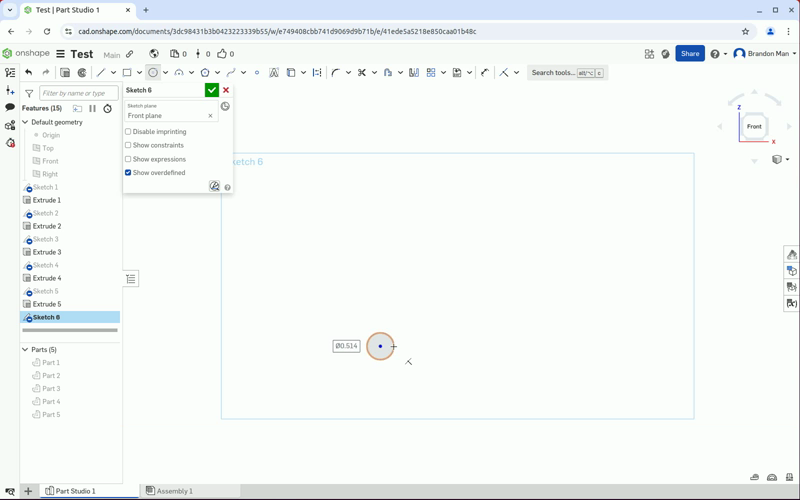
scroll(-6)
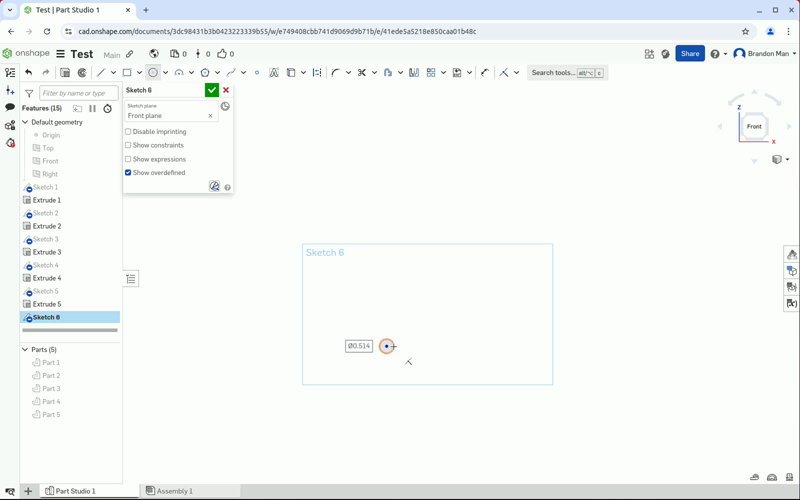
scroll(-6)
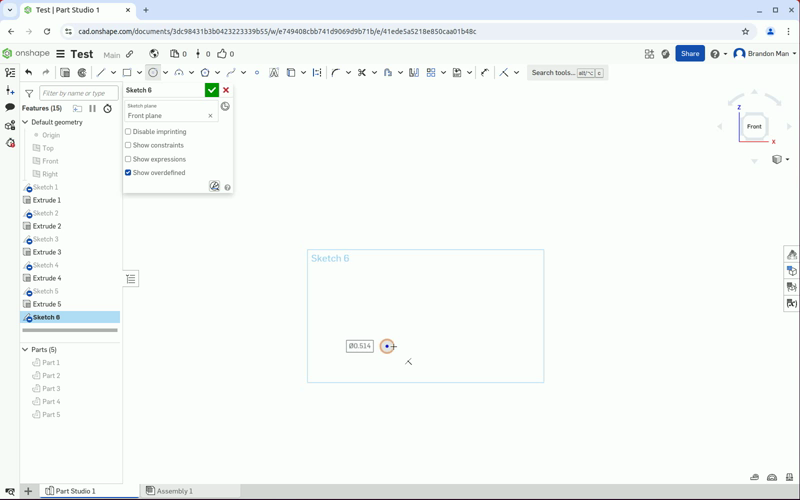
scroll(-6)
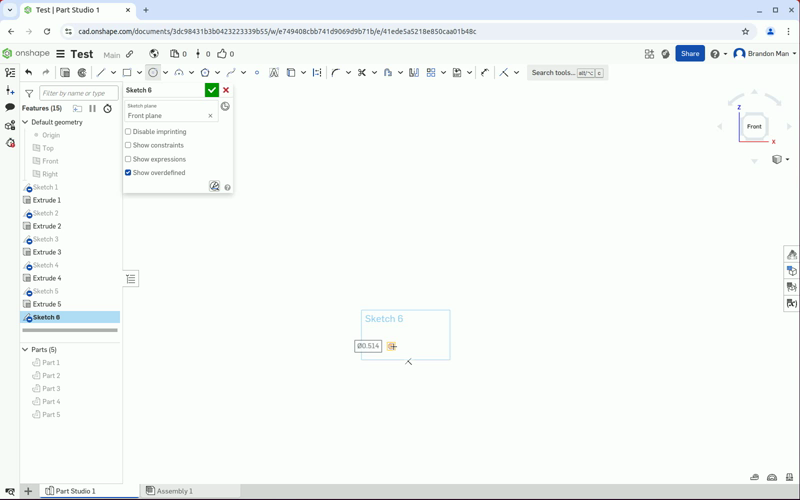
key(esc)
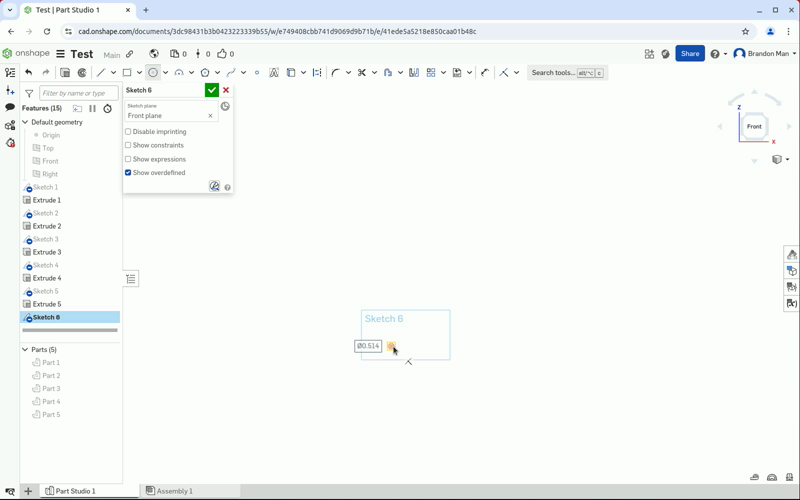
mouse_move(391, 345)
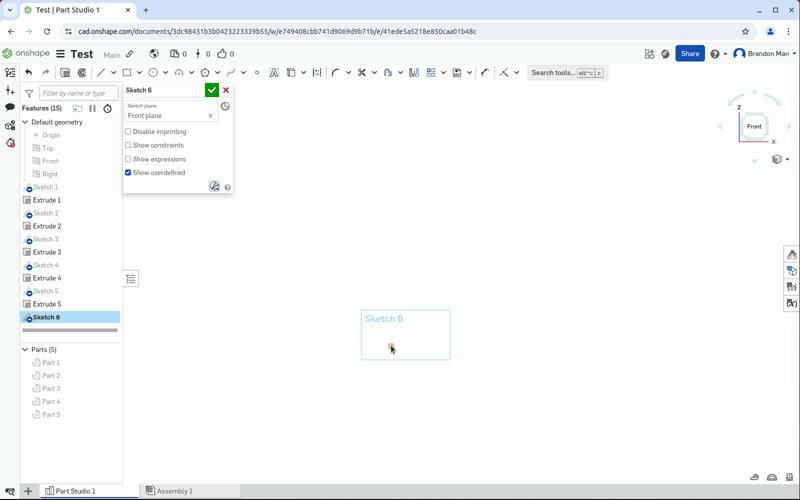
scroll(6)
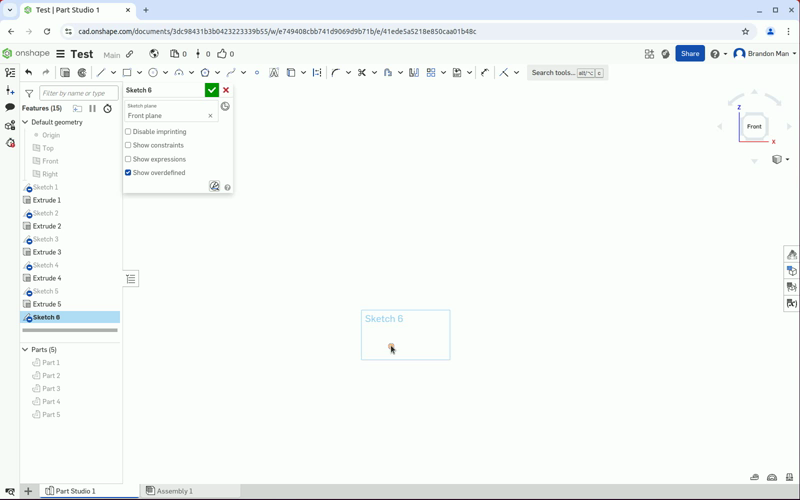
scroll(6)
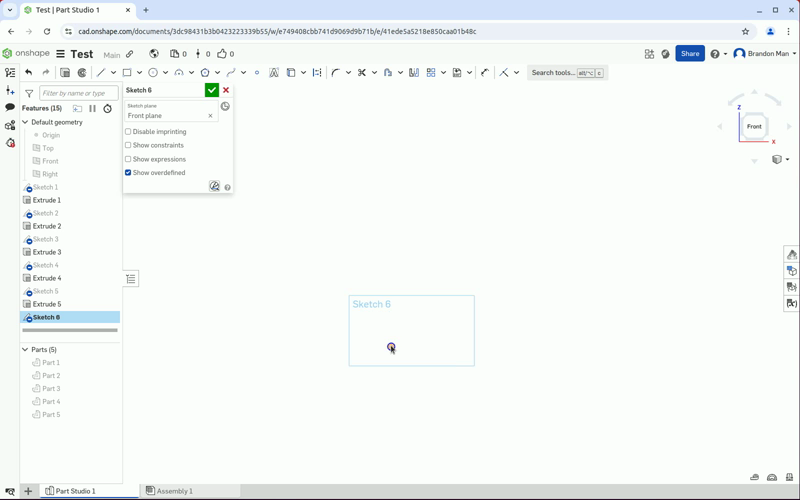
scroll(6)
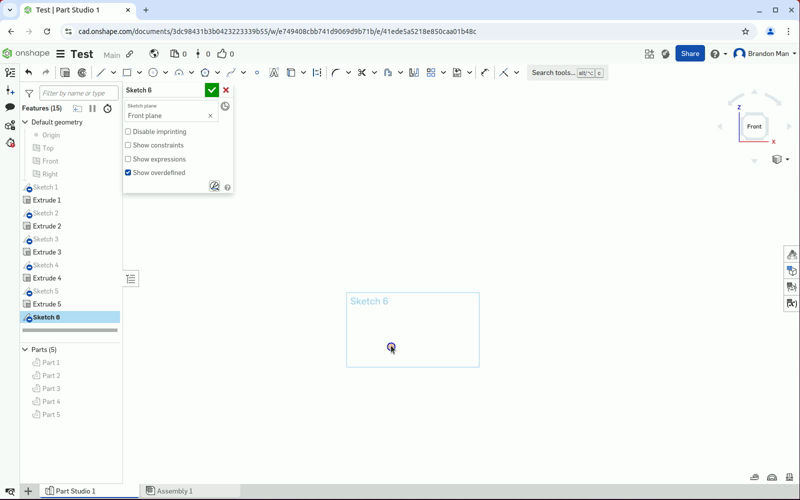
scroll(6)
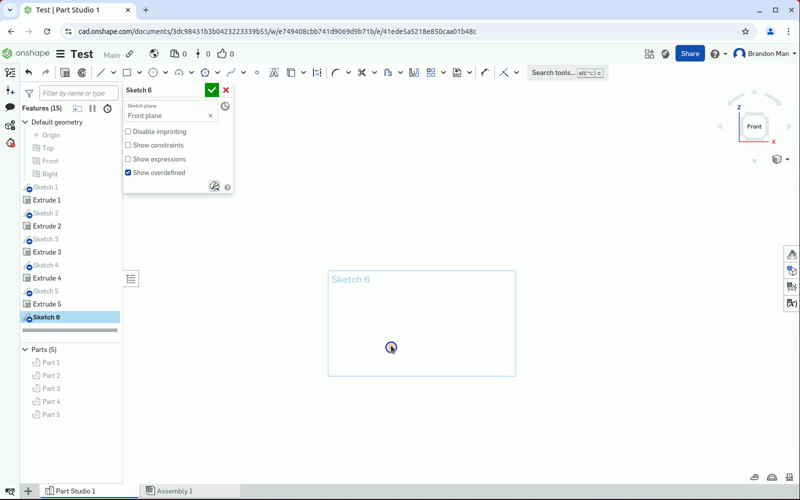
scroll(6)
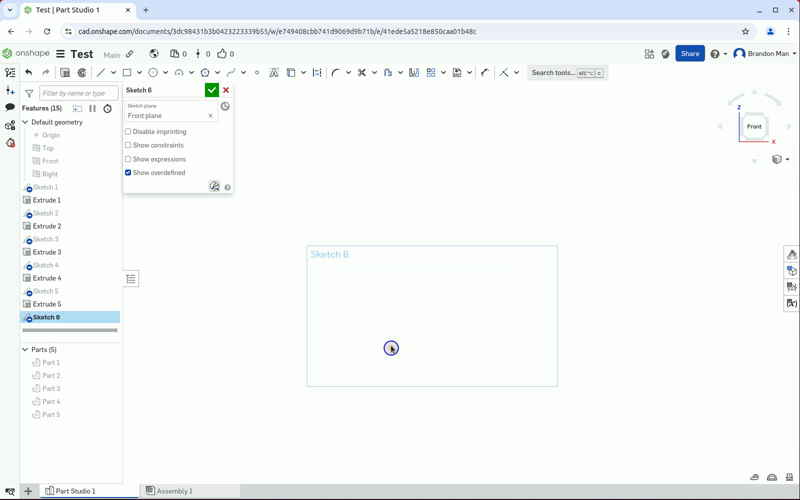
scroll(6)
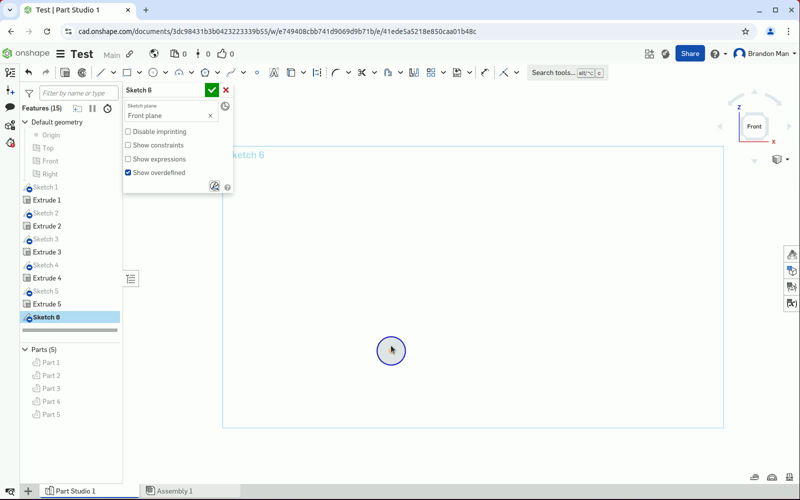
scroll(6)
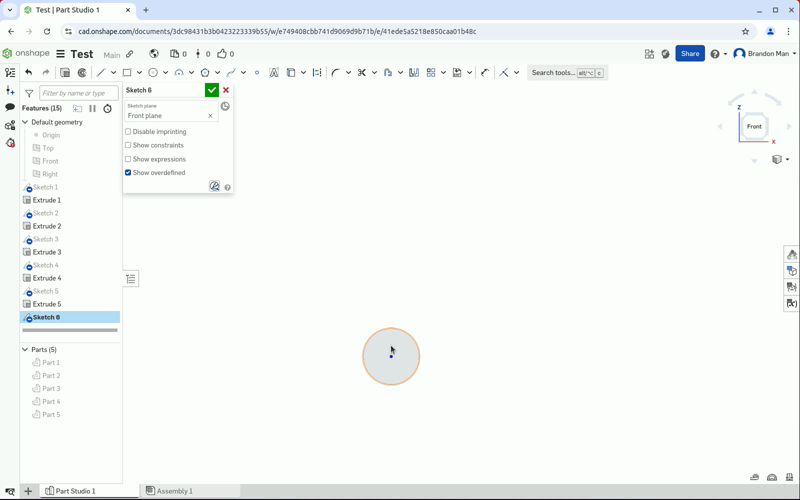
click(391, 345)
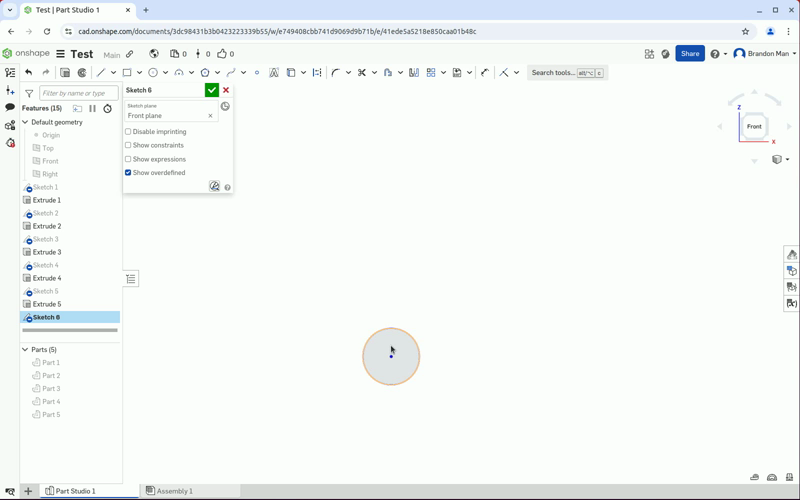
scroll(-6)
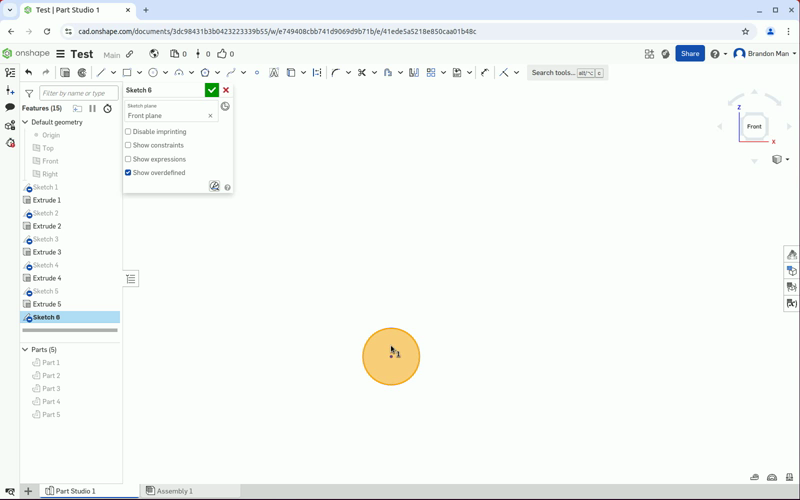
scroll(-6)
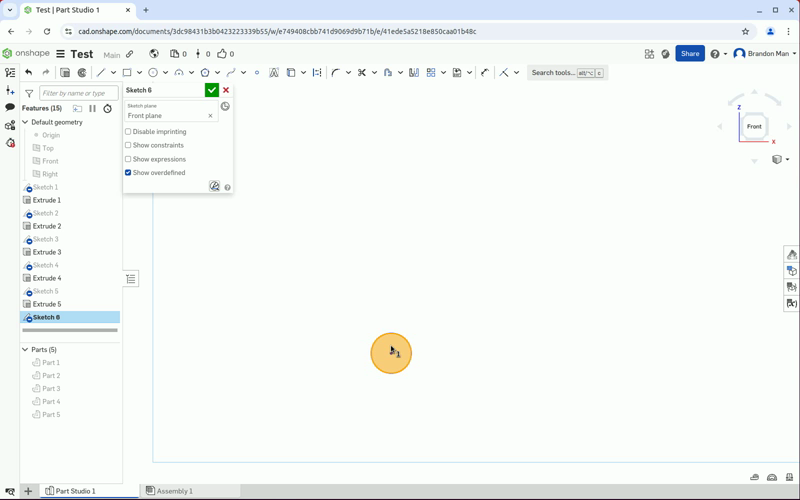
scroll(-6)
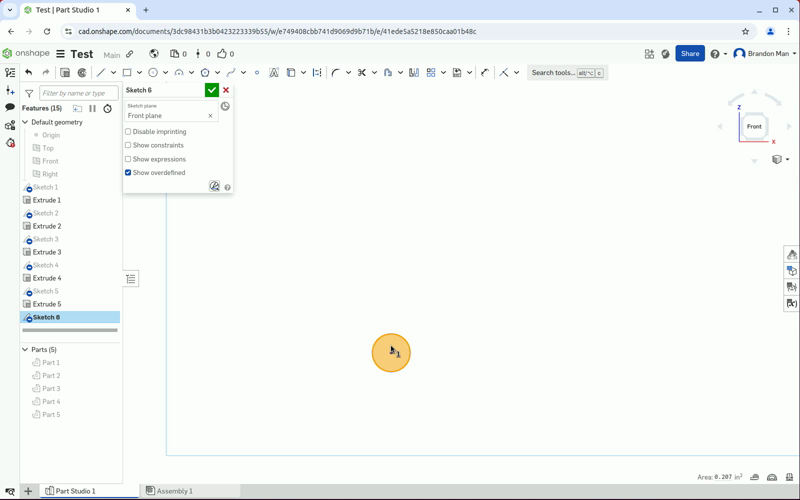
scroll(-6)
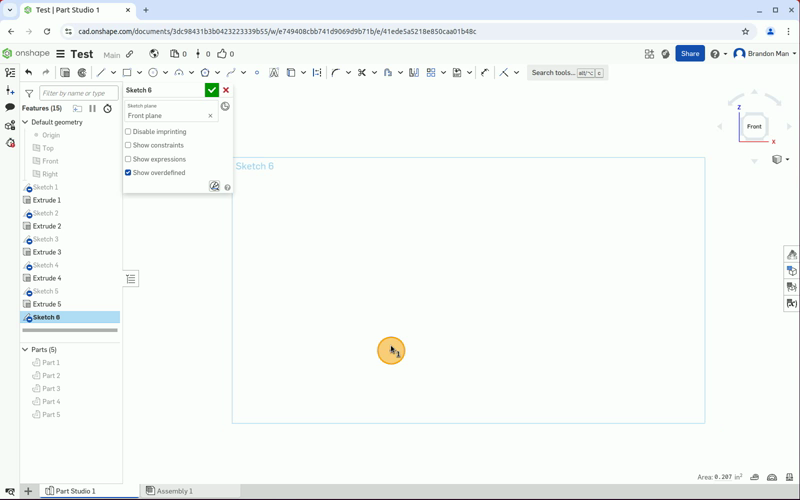
scroll(-6)
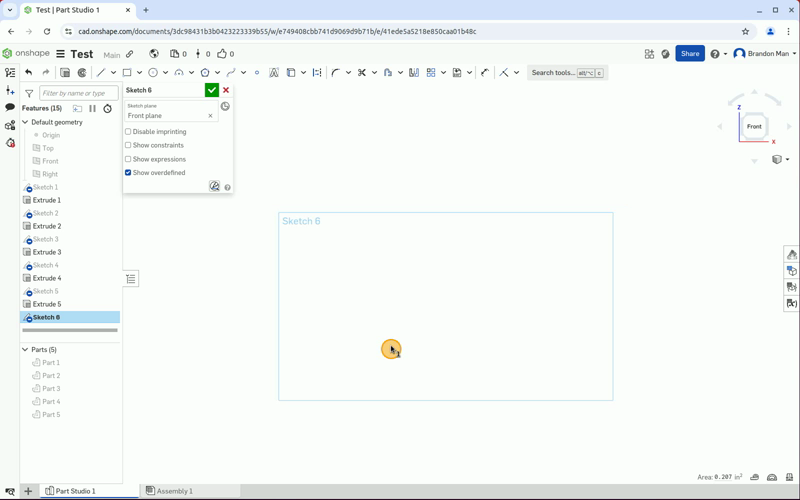
scroll(-6)
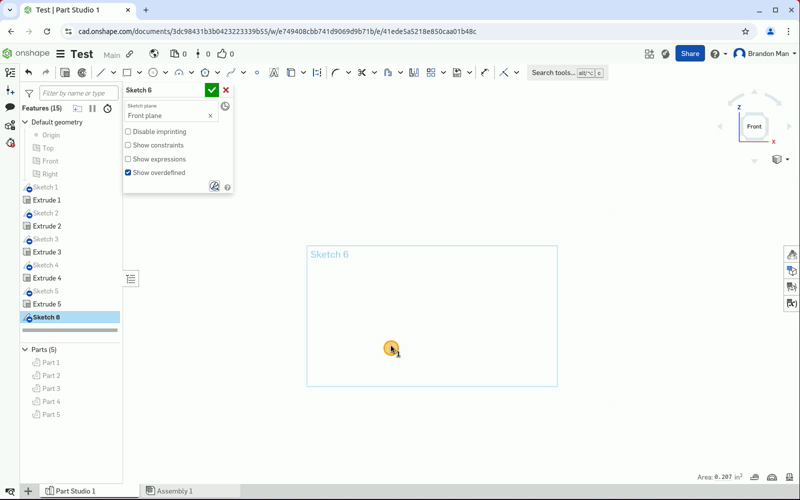
scroll(-6)
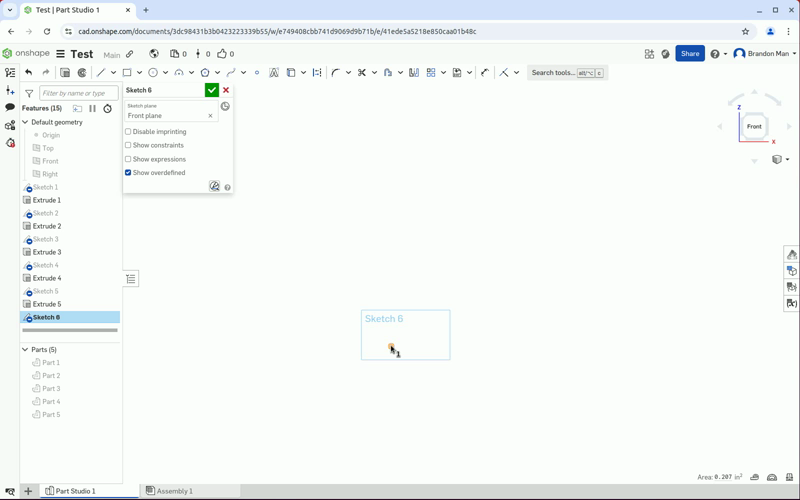
mouse_move(73, 352)
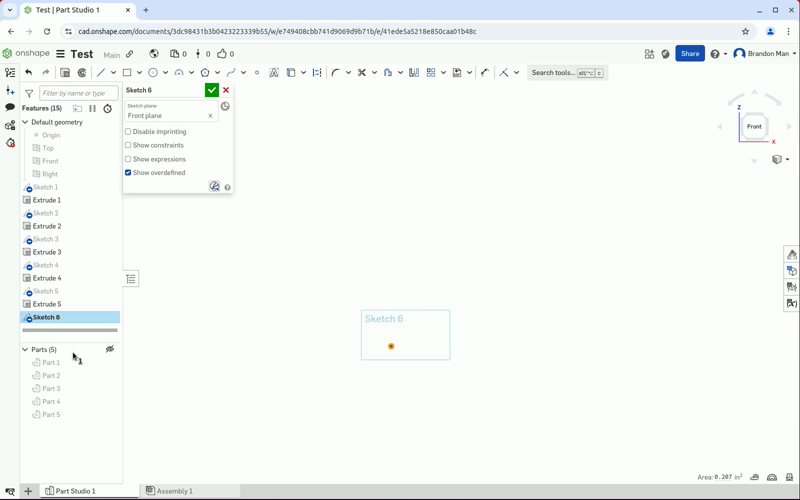
key(shift+y)
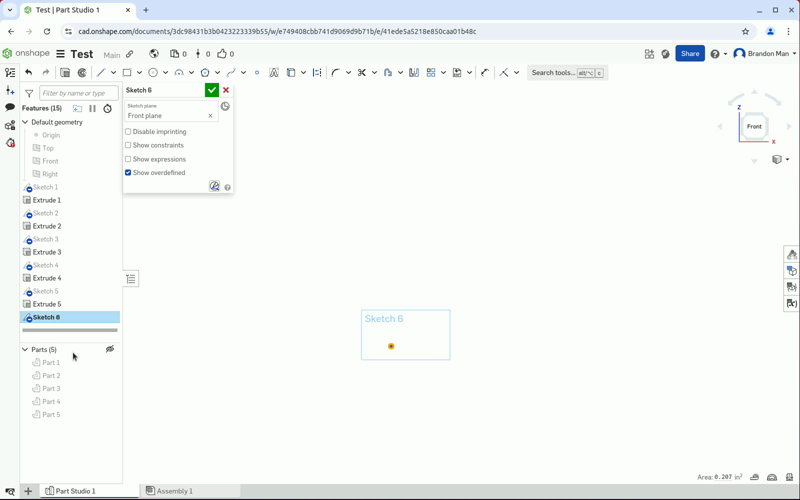
key(shift+e)
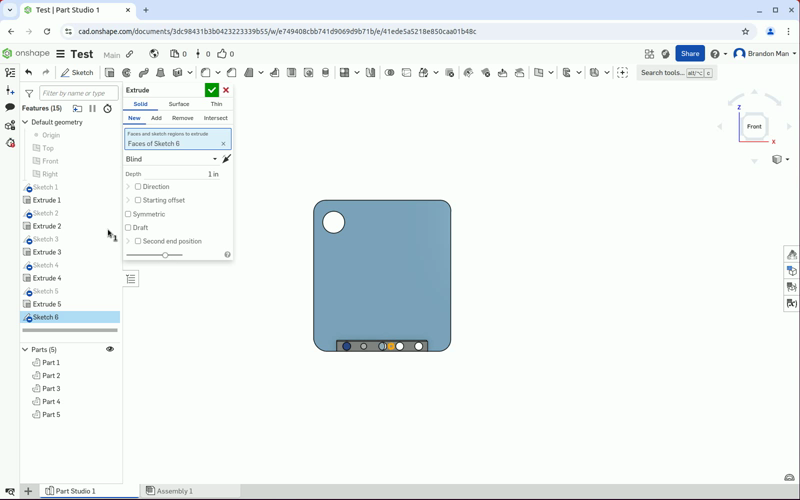
mouse_move(143, 106)
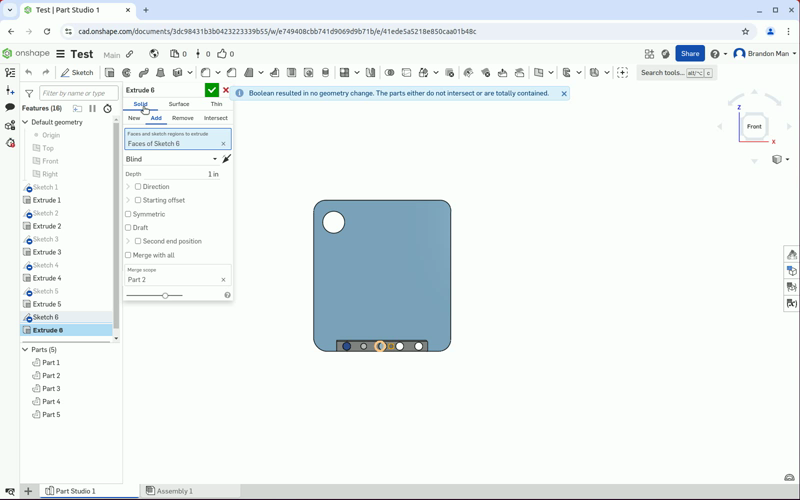
click(143, 106)
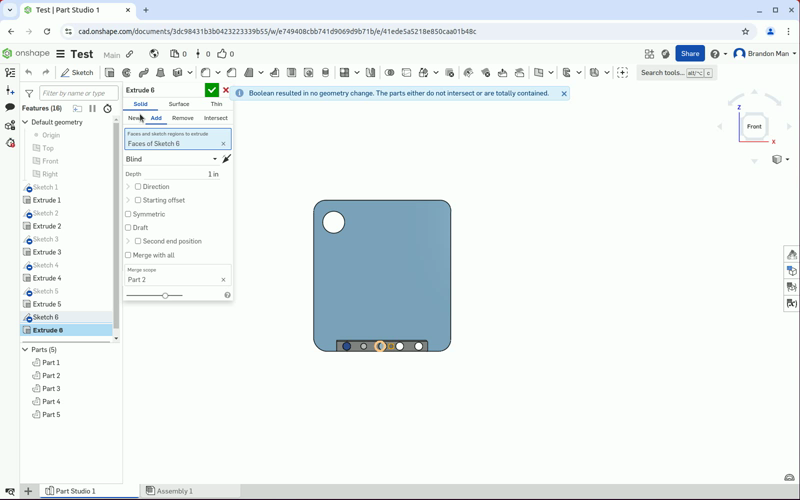
mouse_move(137, 120)
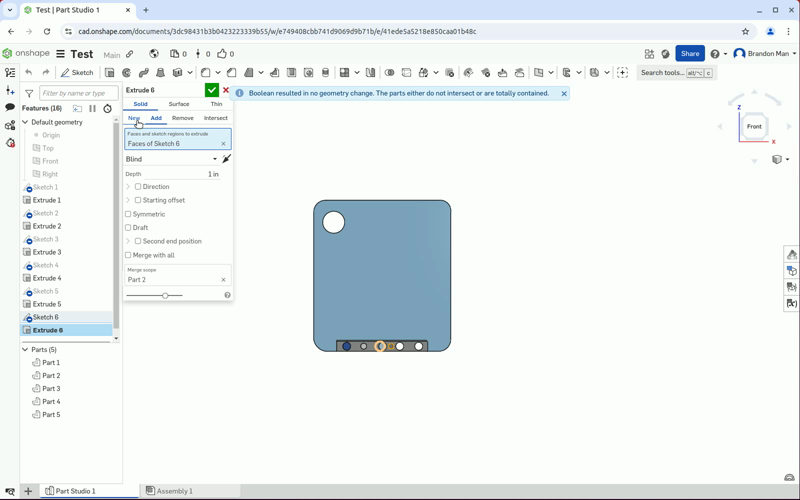
click(137, 120)
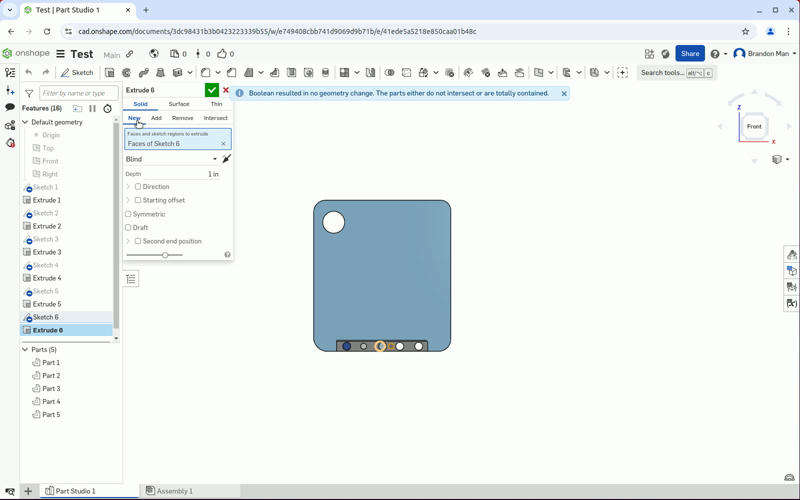
key(tab, 4)
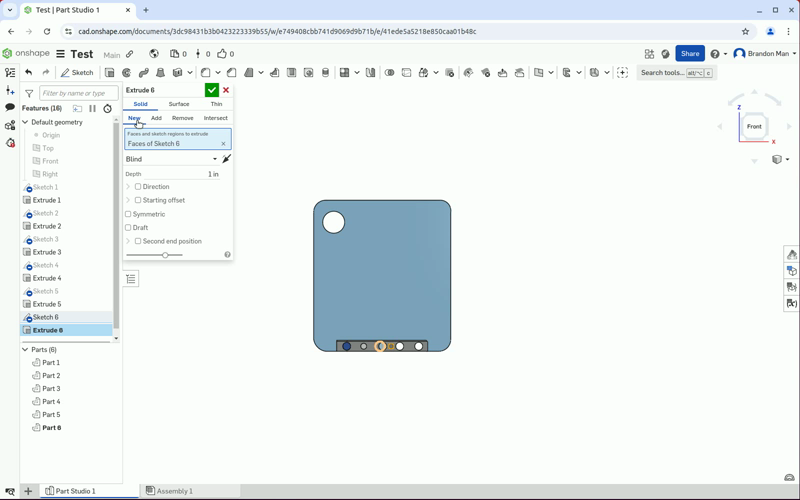
text(-2.889)
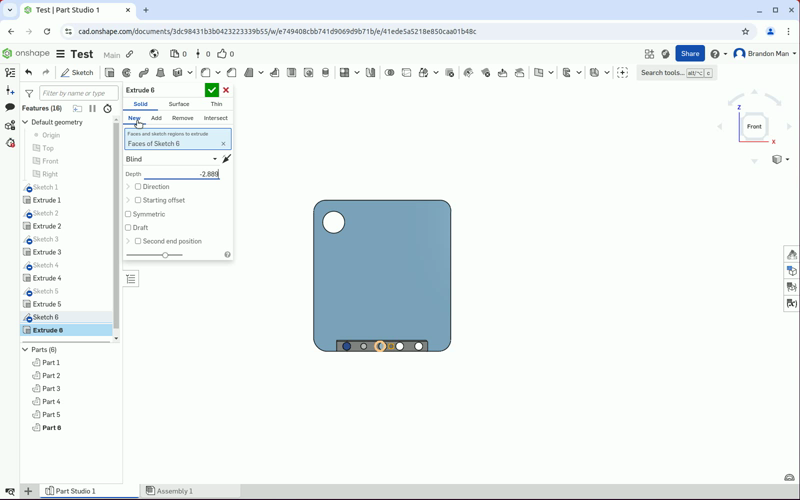
key(enter)
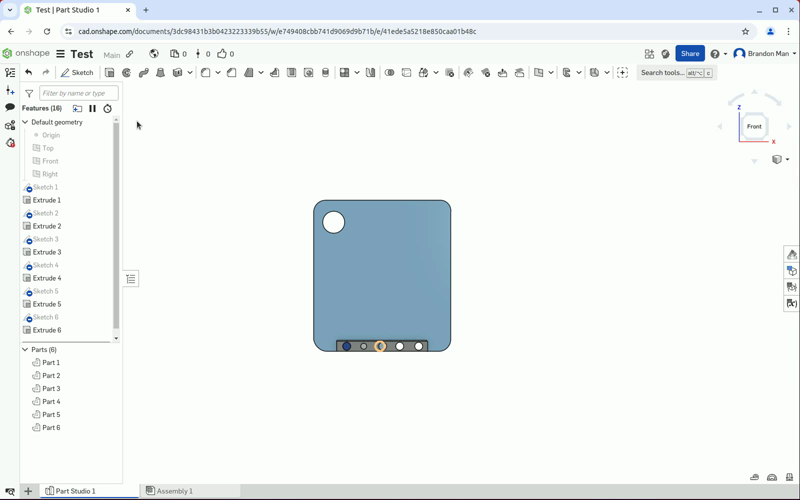
key(shift+h)
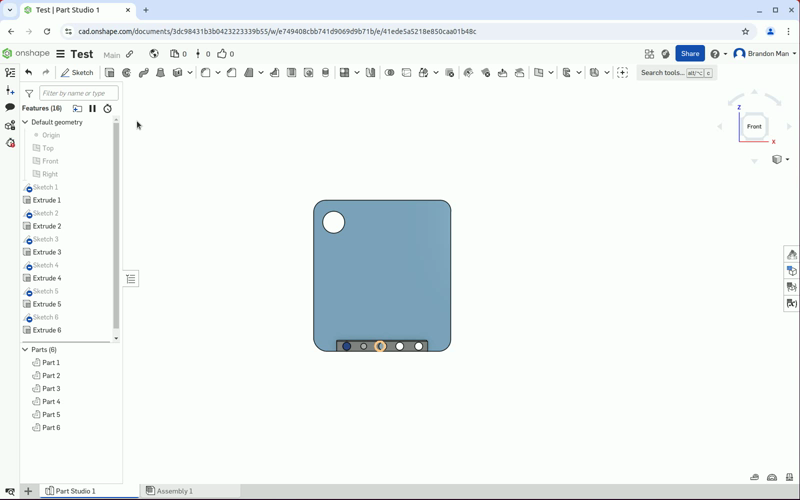
key(shift+h)
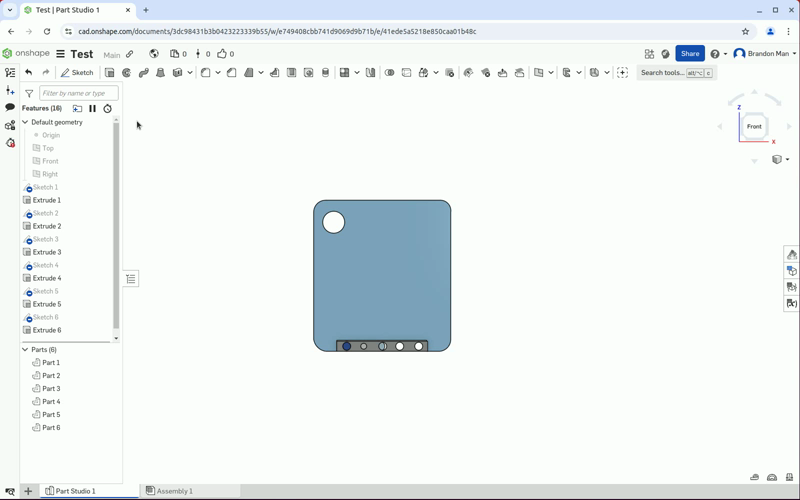
mouse_move(69, 189)
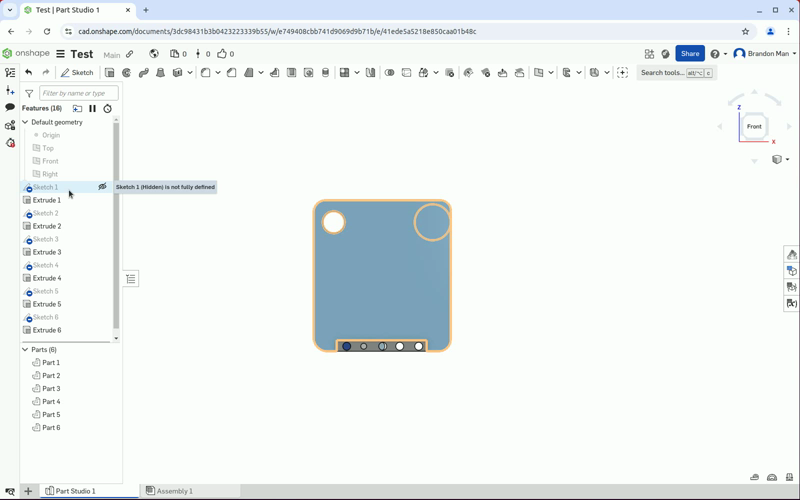
click(69, 189)
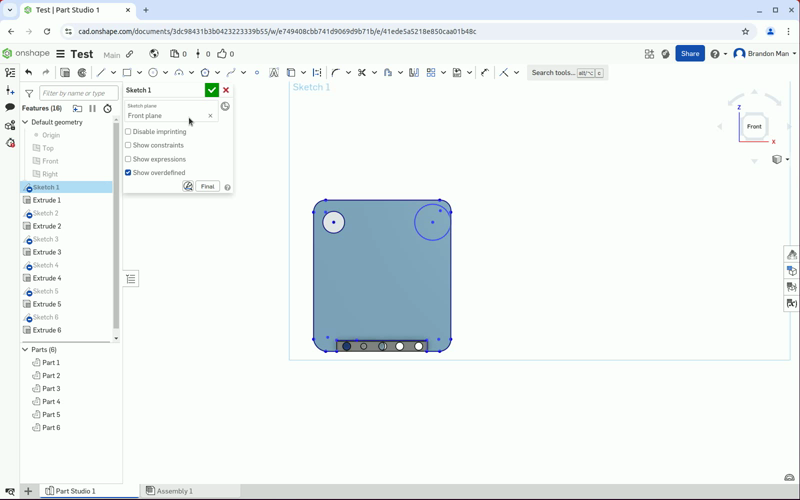
mouse_move(229, 92)
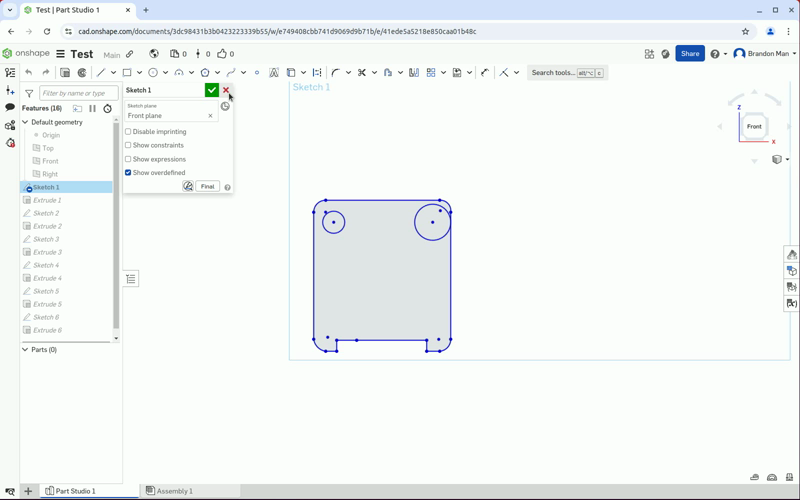
click(229, 92)
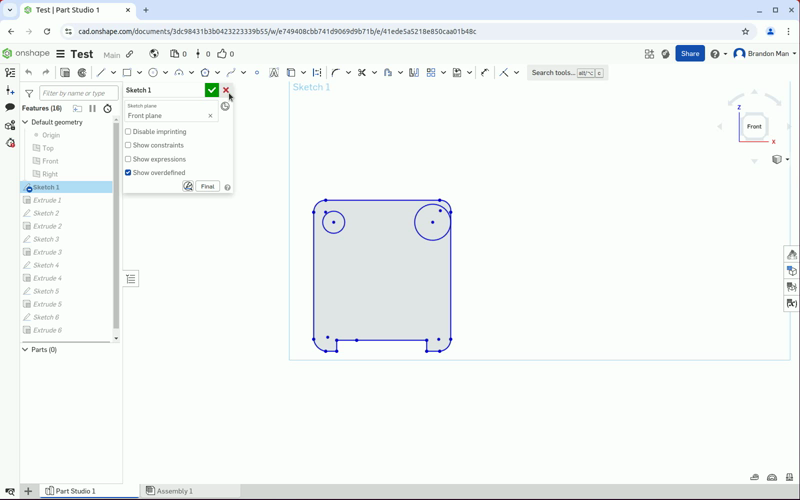
key(shift+s)
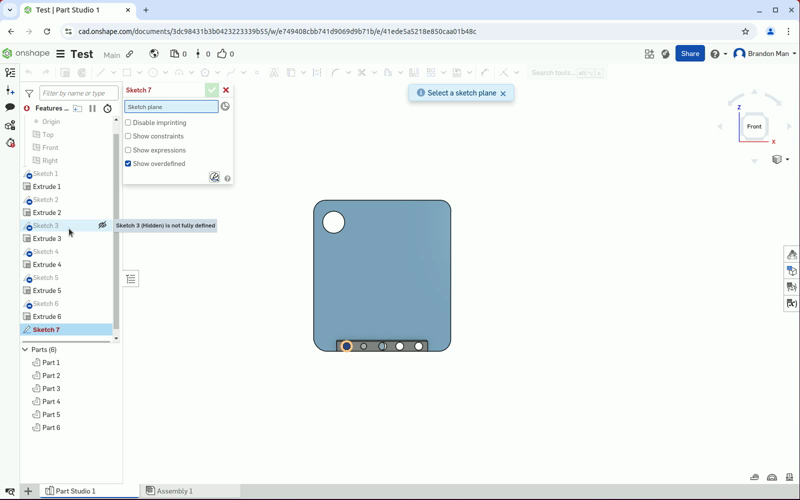
scroll(3)
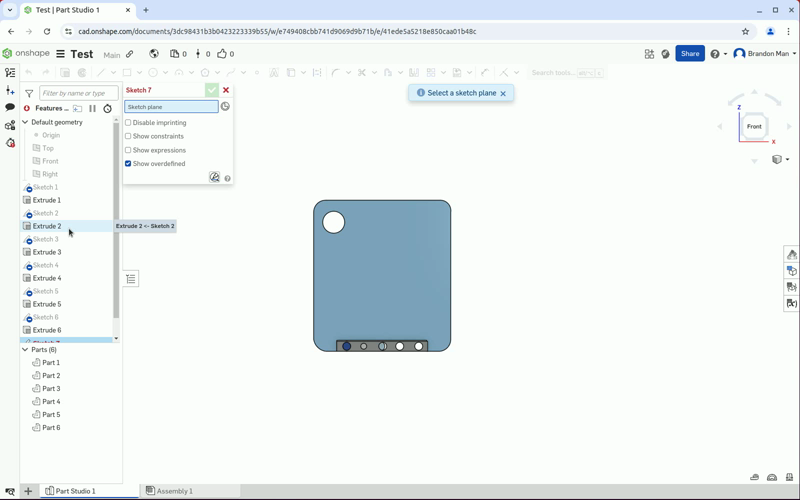
mouse_move(69, 163)
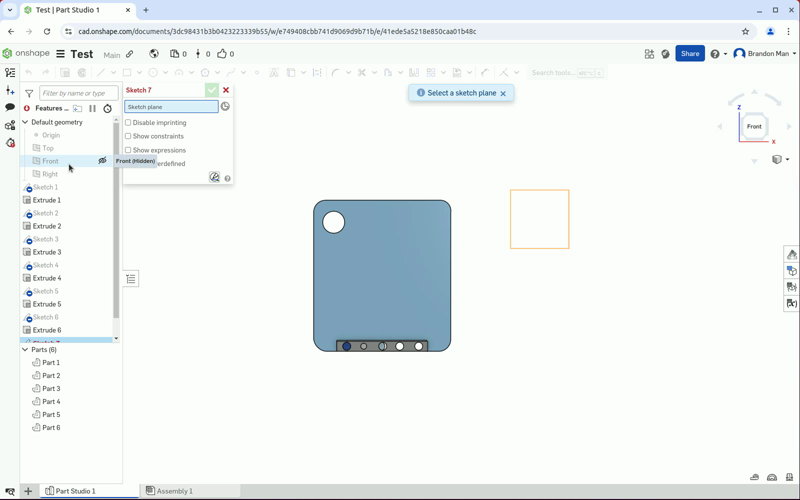
click(69, 163)
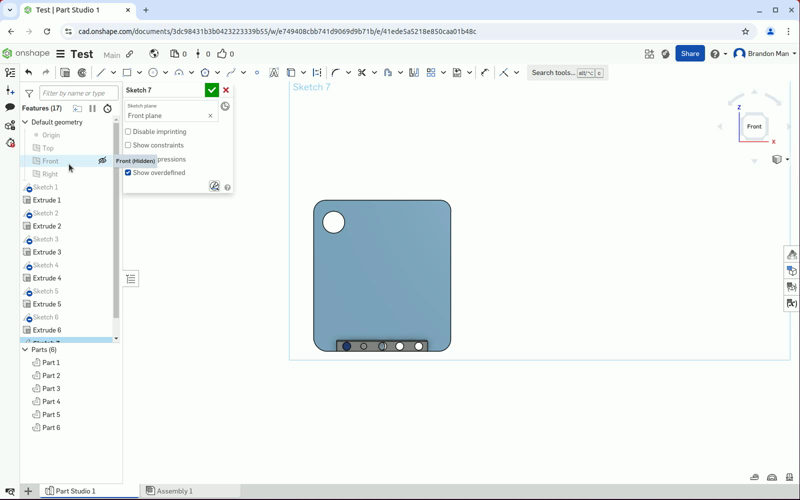
mouse_move(73, 352)
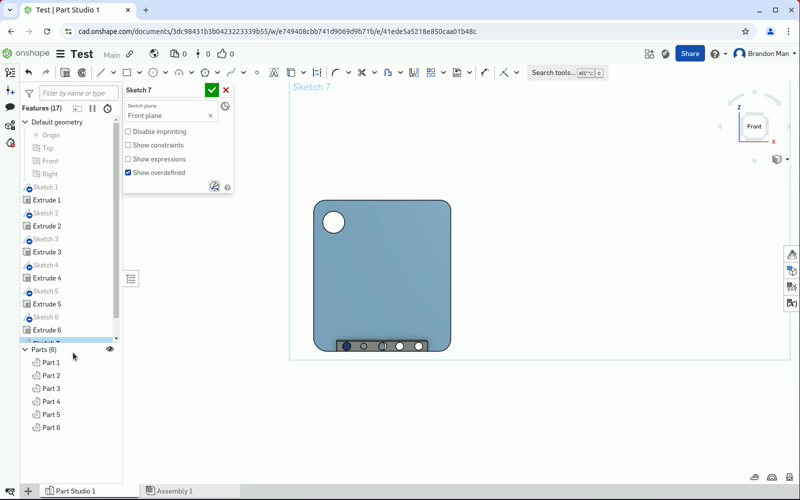
key(y)
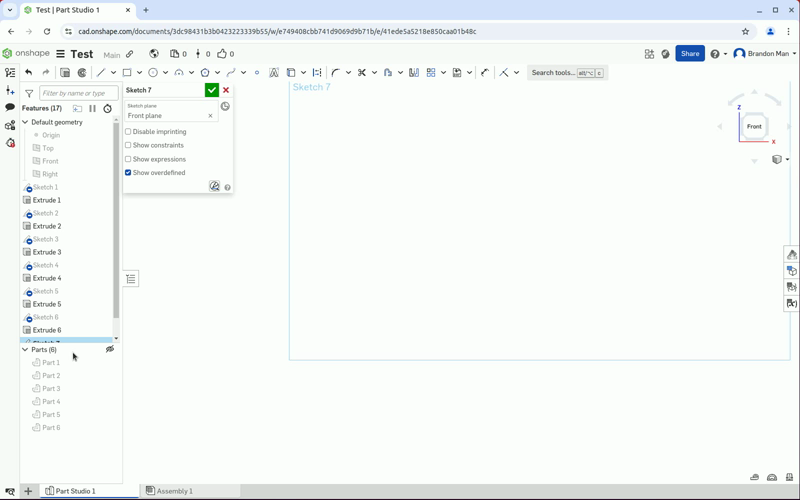
key(c)
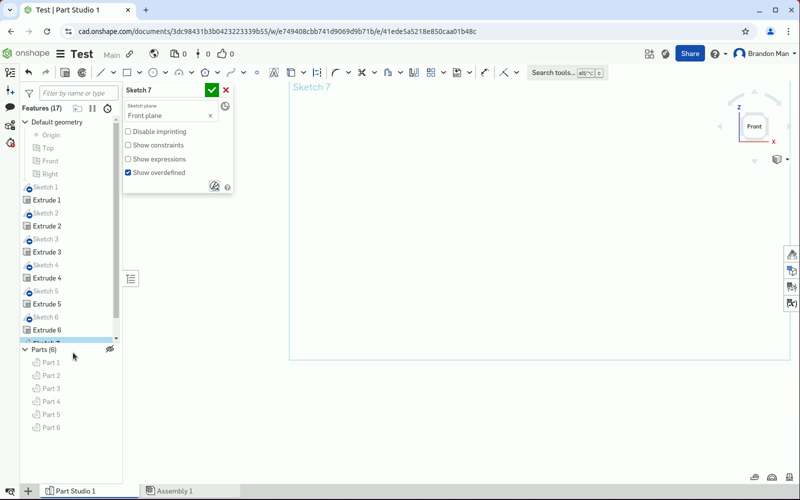
key_down(shift)
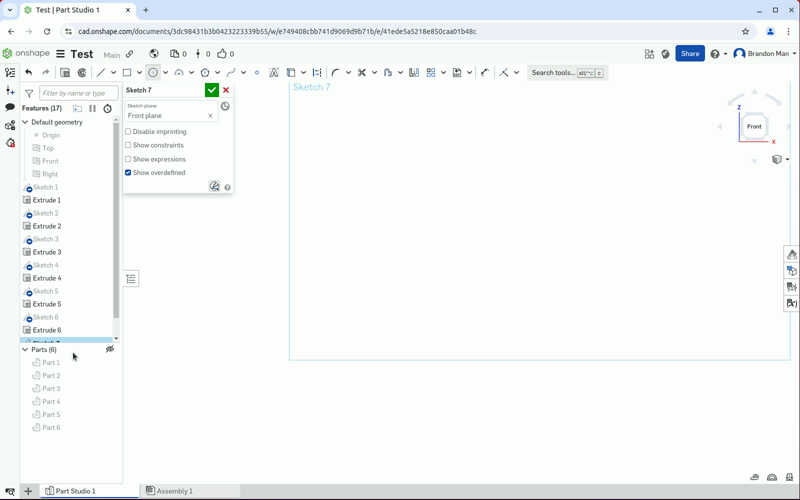
mouse_move(401, 346)
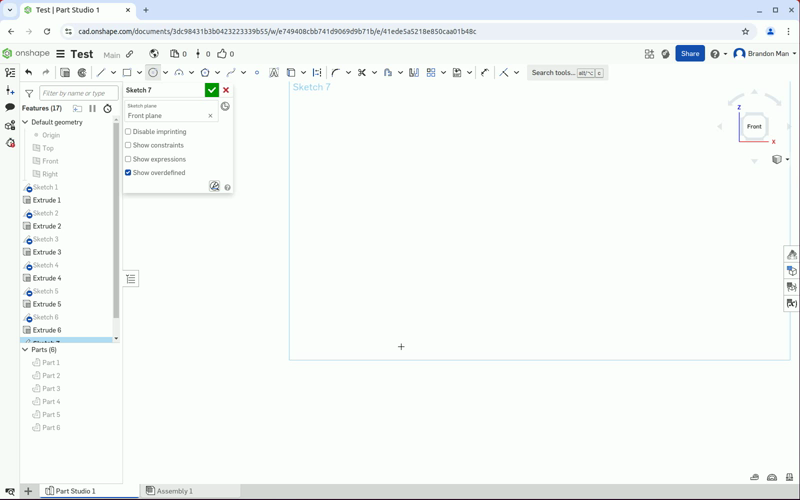
click(401, 346)
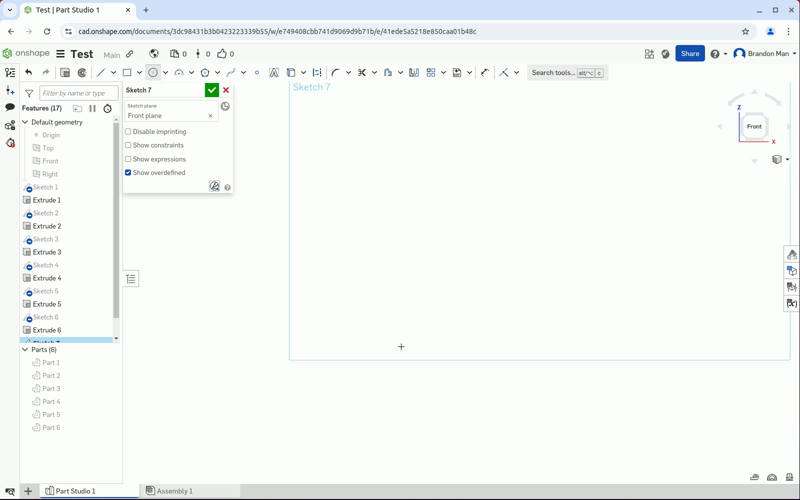
key_up(shift)
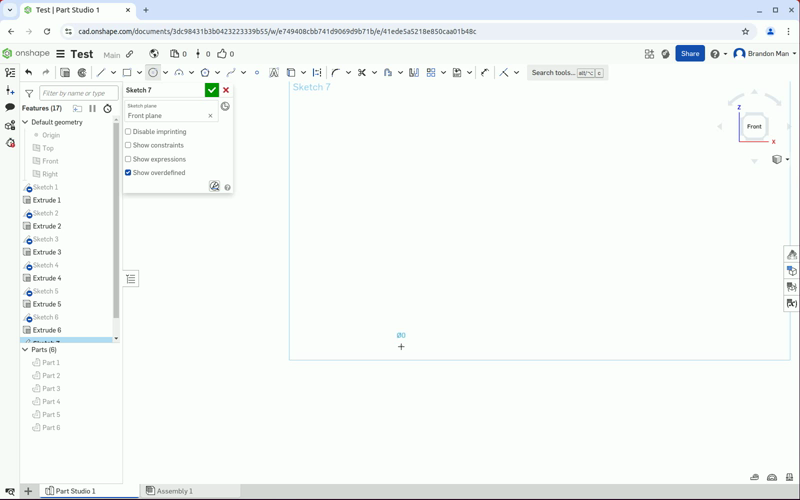
mouse_move(403, 346)
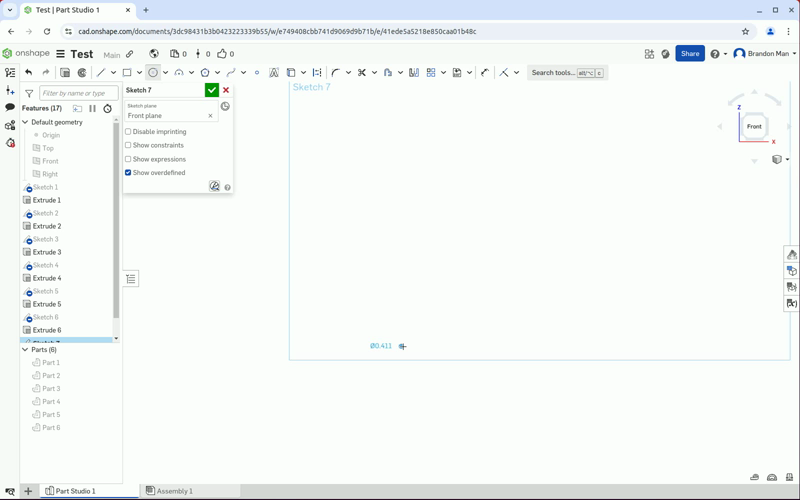
scroll(6)
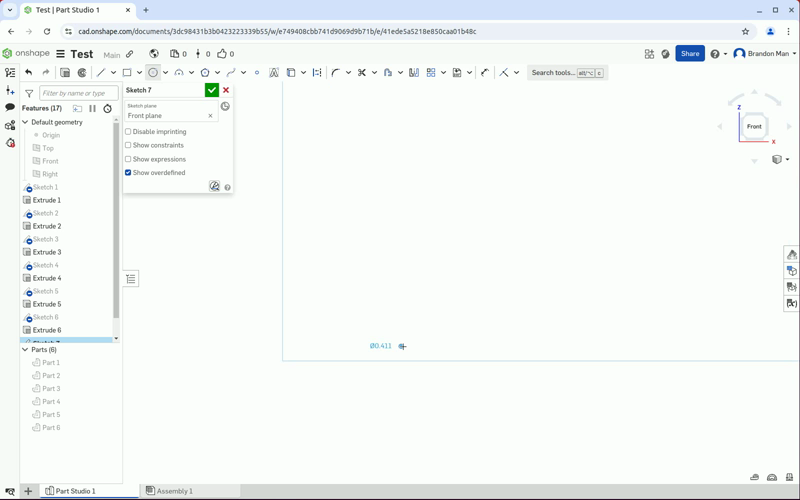
scroll(6)
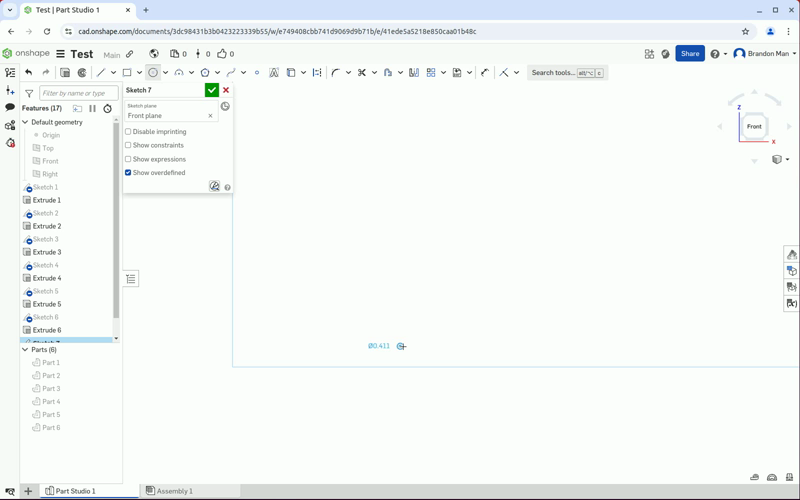
scroll(6)
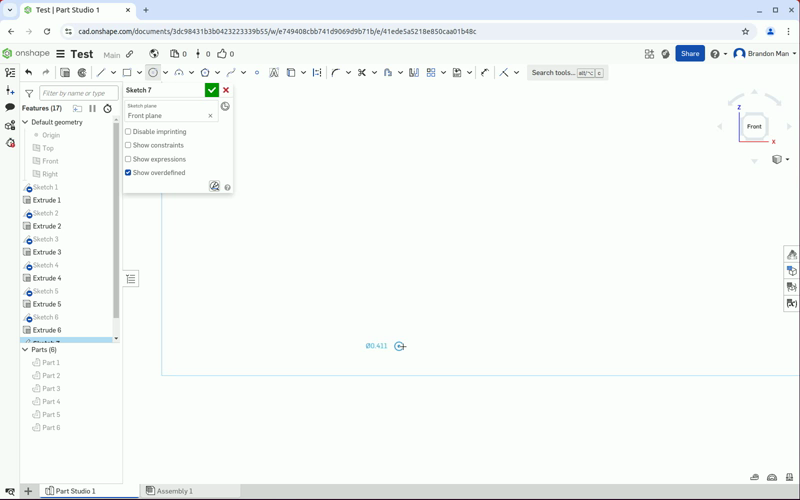
scroll(6)
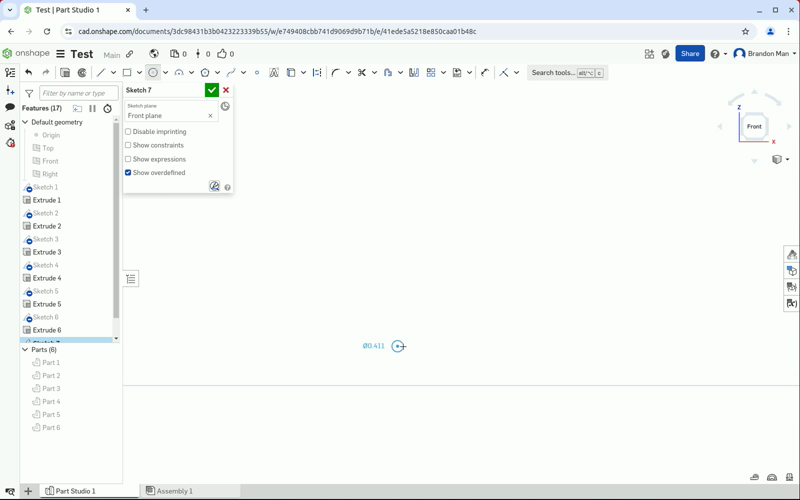
scroll(6)
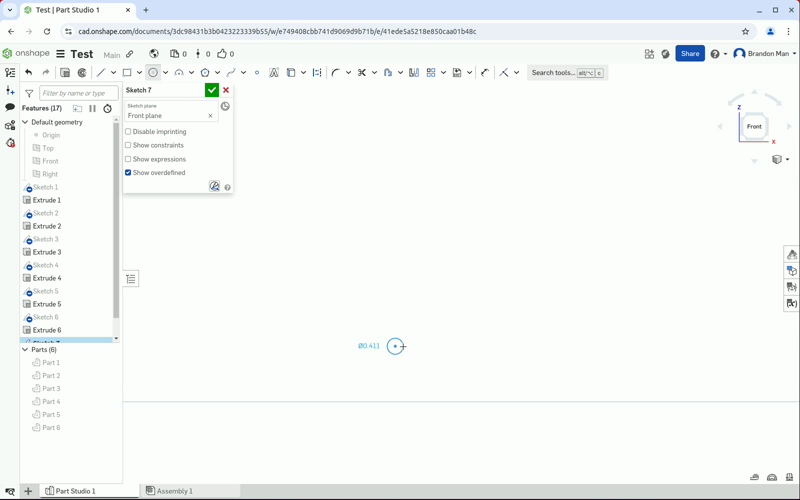
scroll(6)
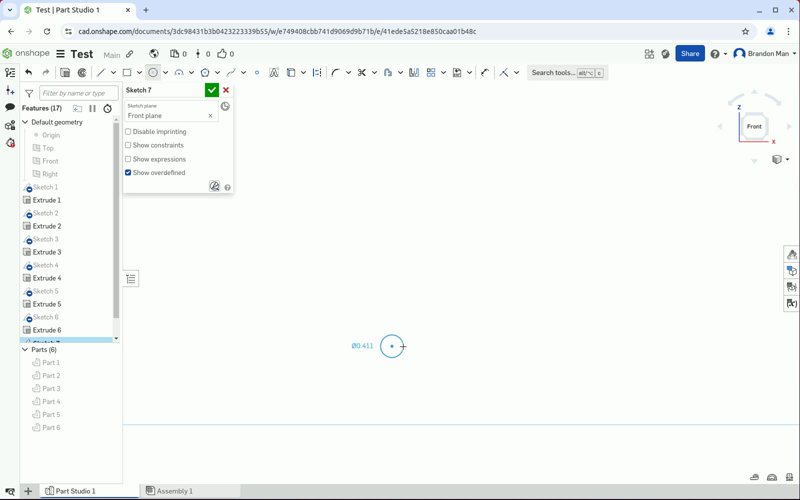
scroll(6)
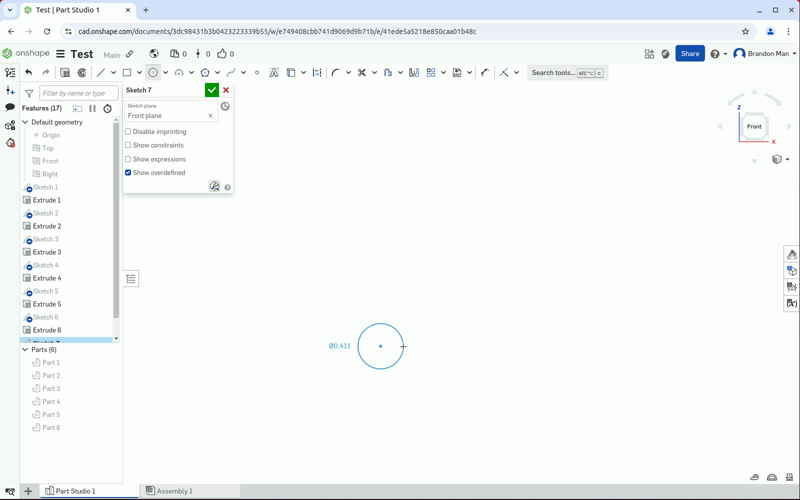
click(403, 346)
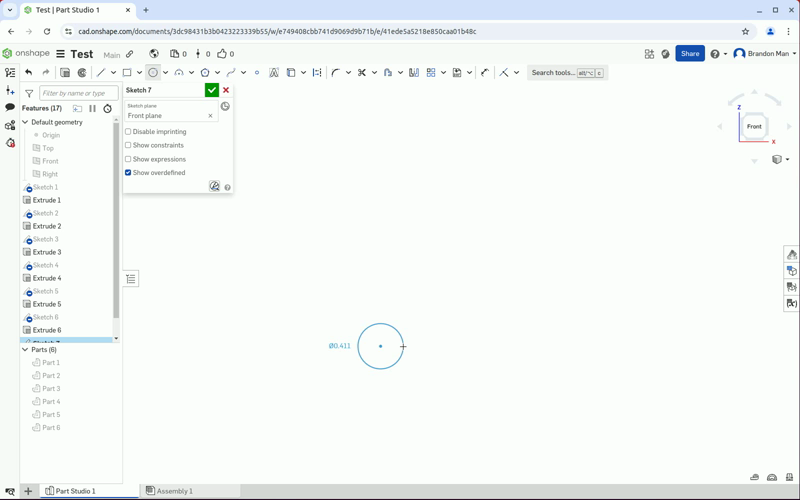
scroll(-6)
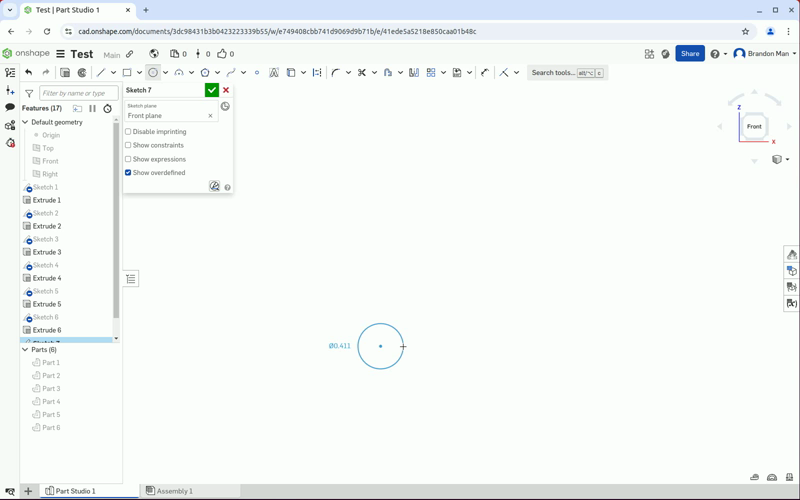
scroll(-6)
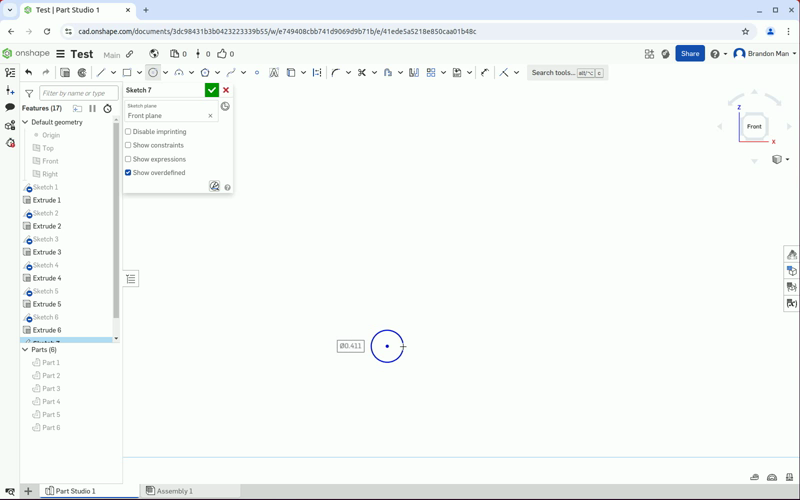
scroll(-6)
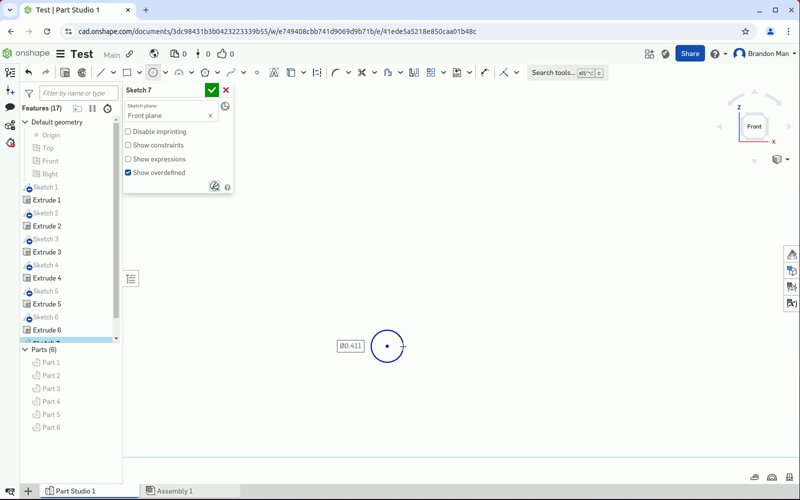
scroll(-6)
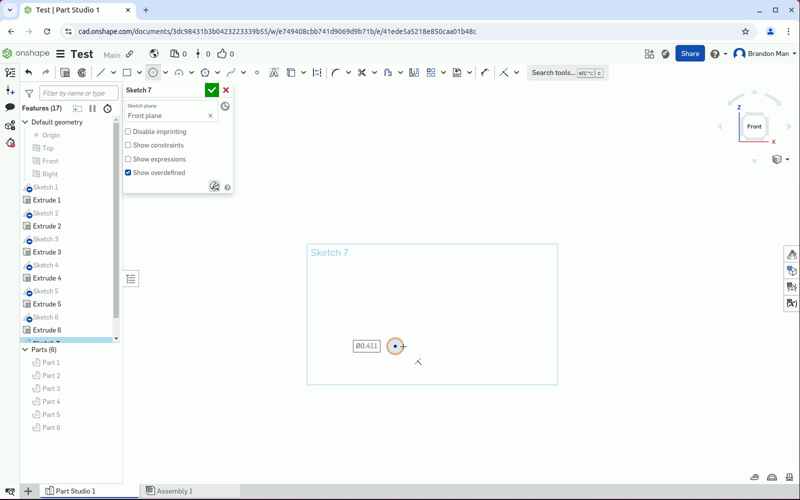
scroll(-6)
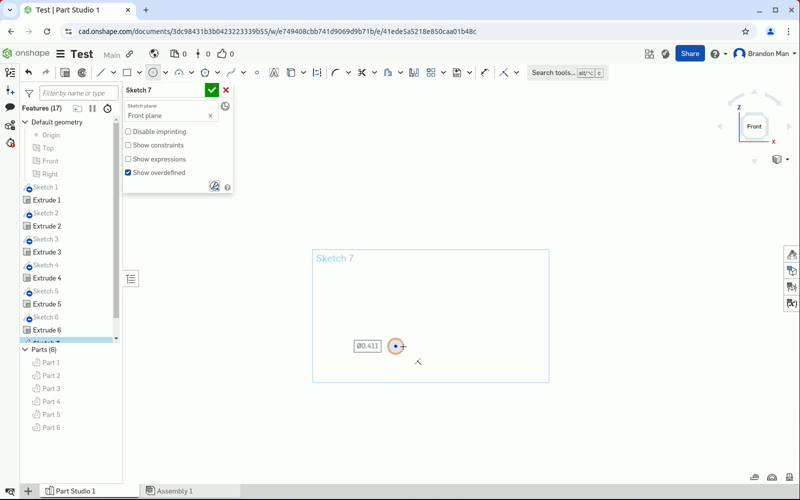
scroll(-6)
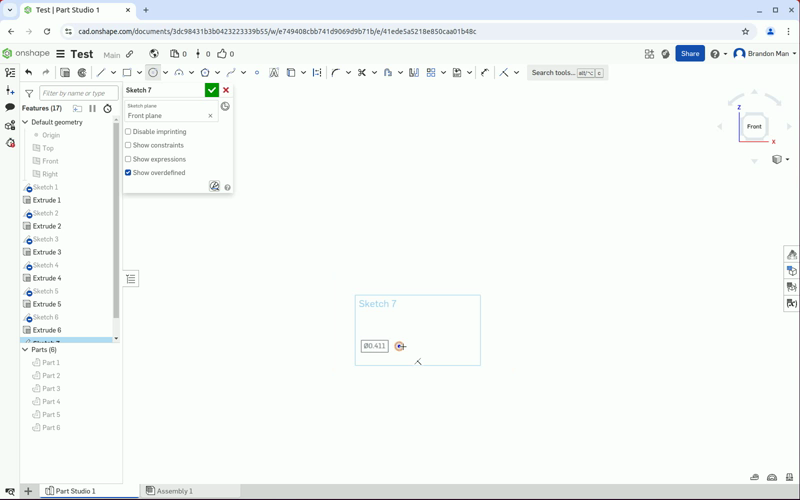
scroll(-6)
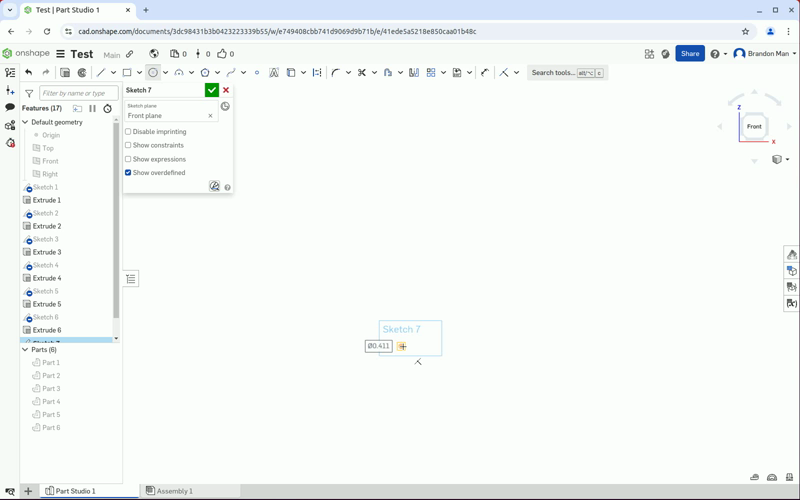
key(esc)
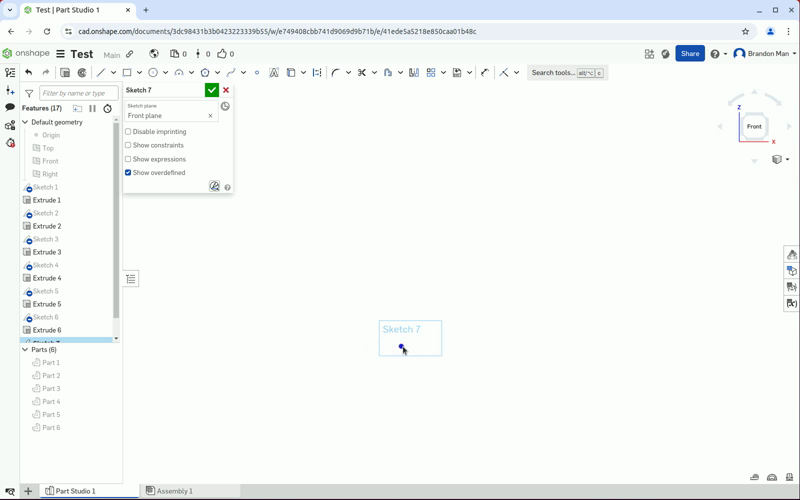
mouse_move(401, 345)
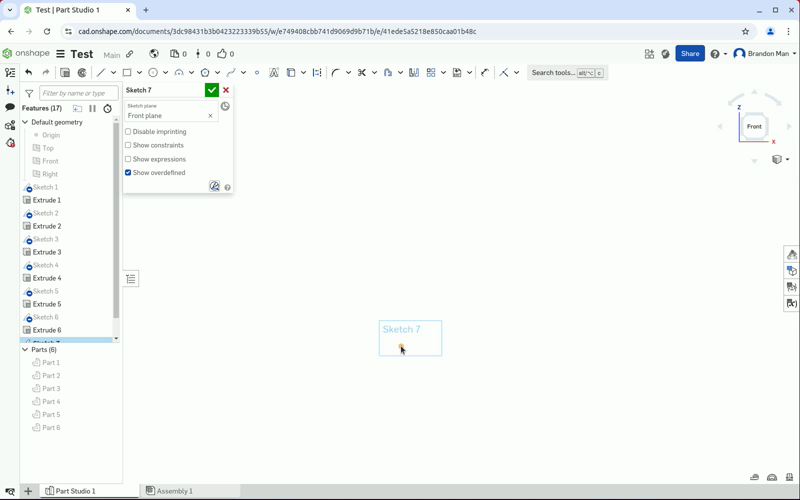
scroll(6)
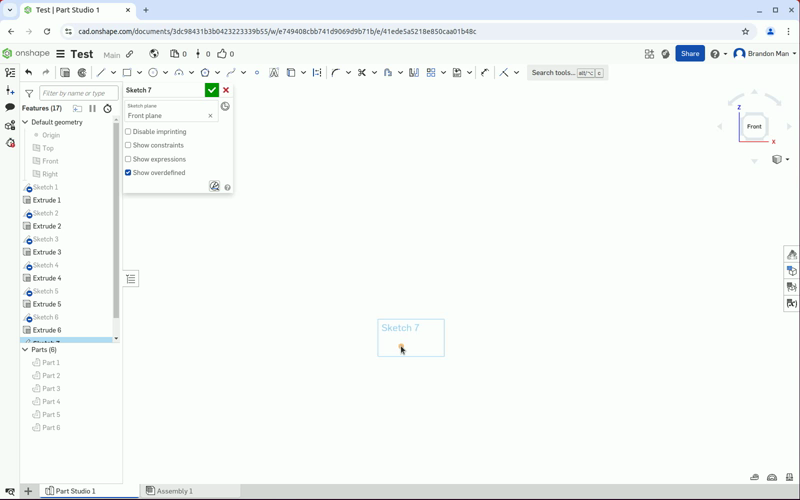
scroll(6)
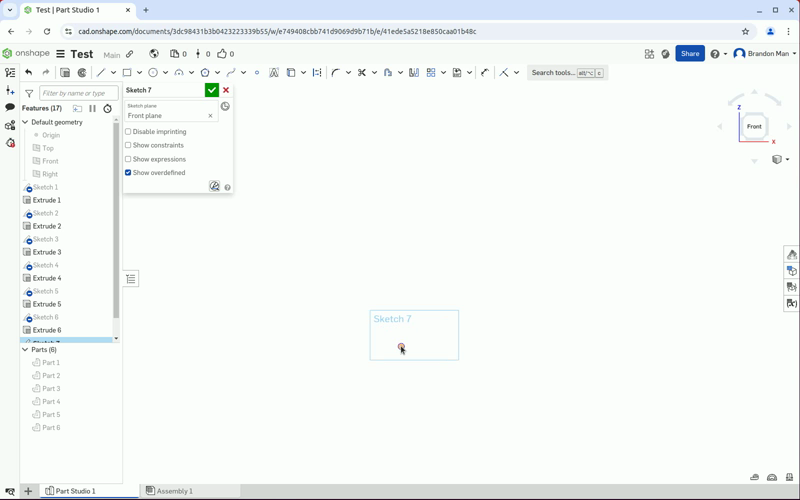
scroll(6)
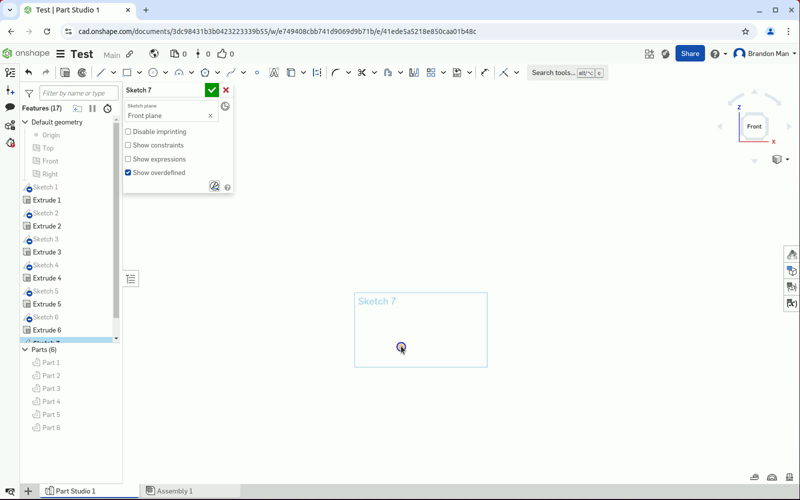
scroll(6)
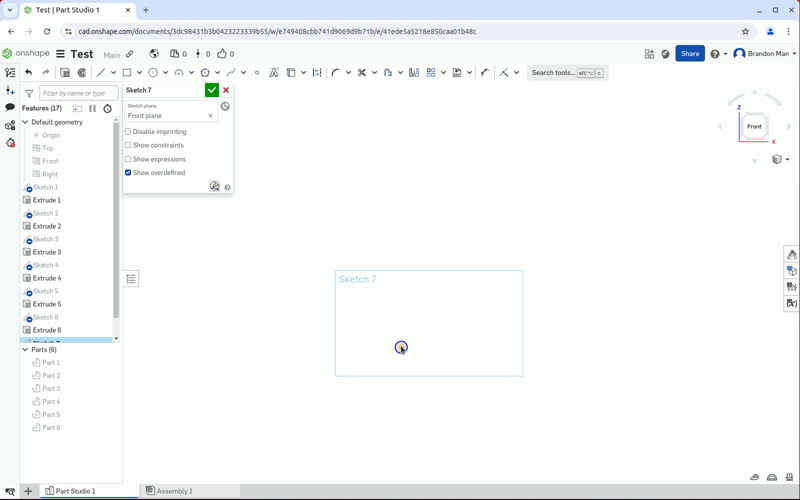
scroll(6)
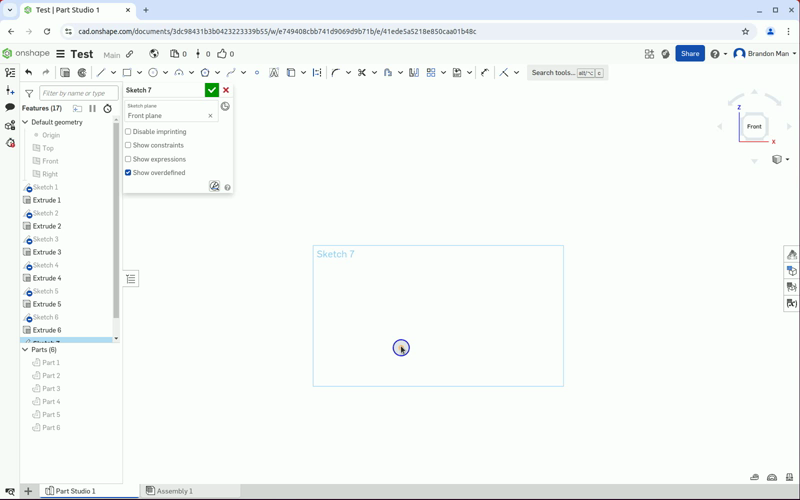
scroll(6)
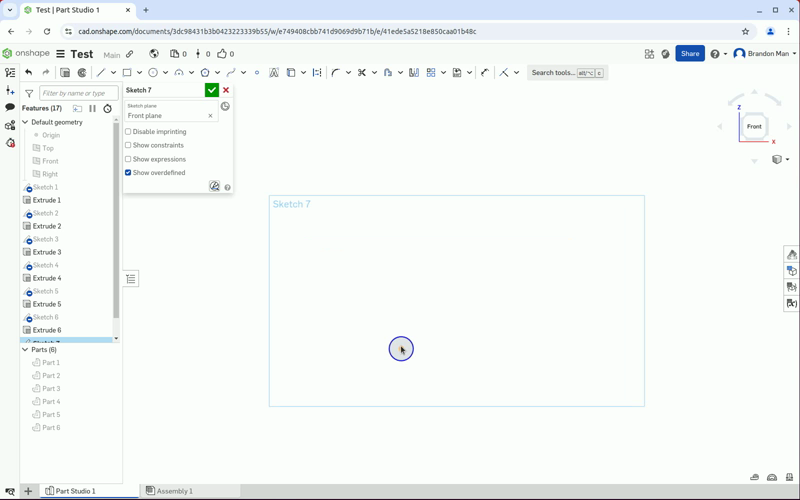
scroll(6)
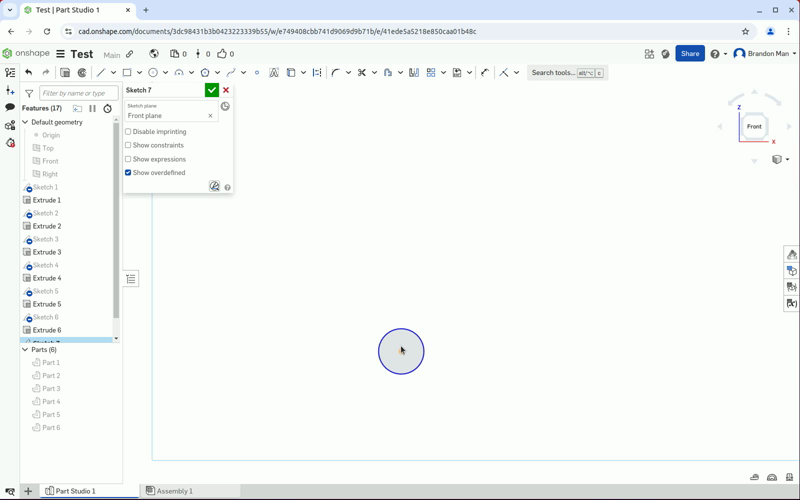
click(401, 345)
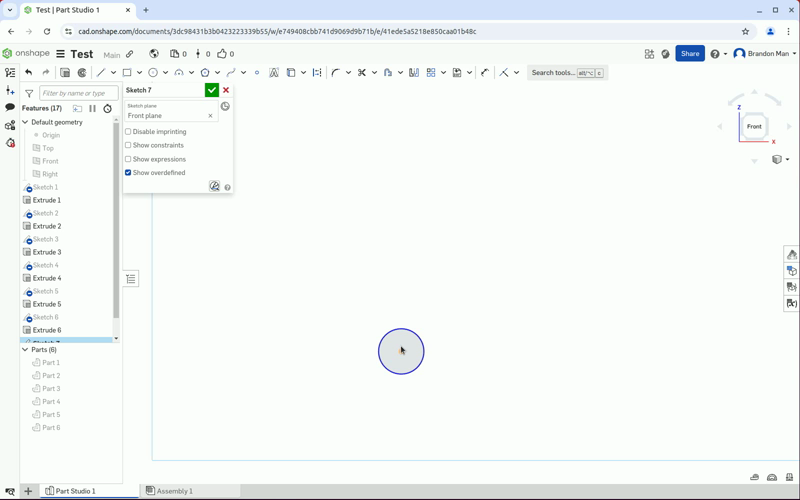
scroll(-6)
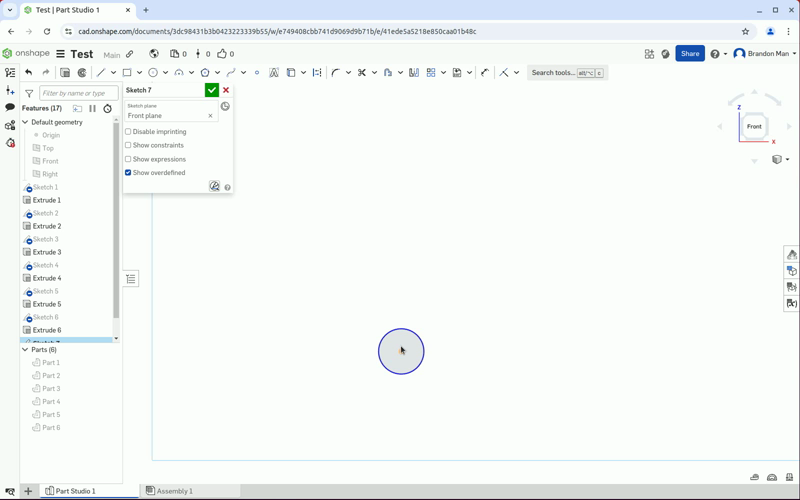
scroll(-6)
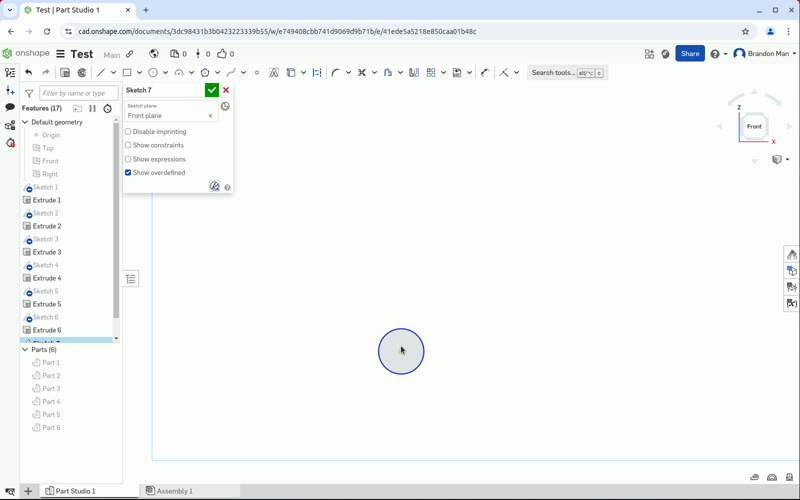
scroll(-6)
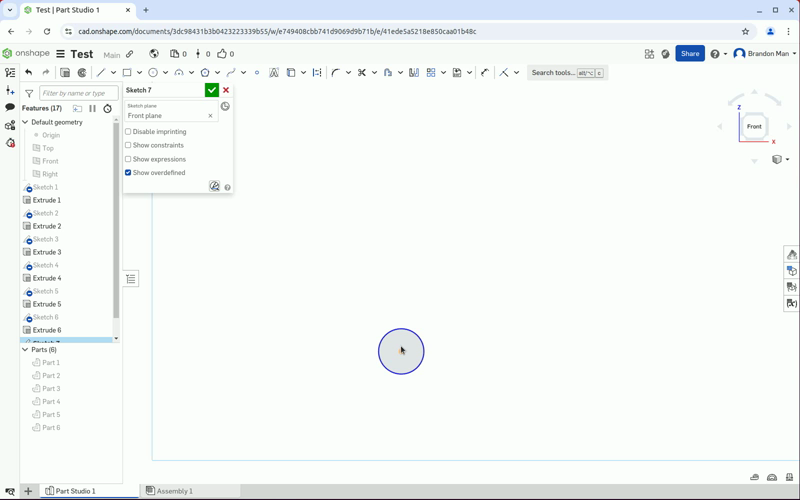
scroll(-6)
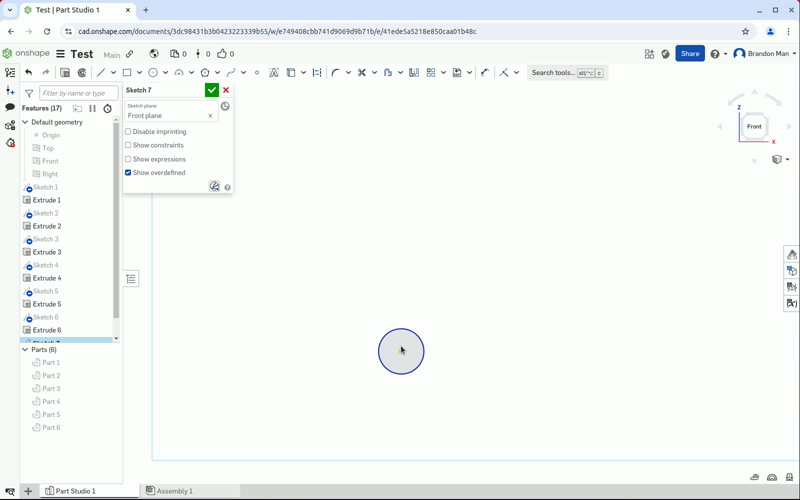
scroll(-6)
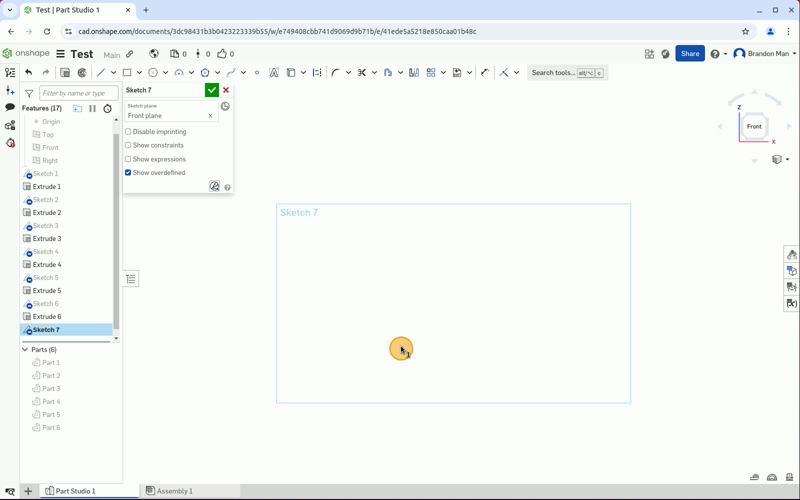
scroll(-6)
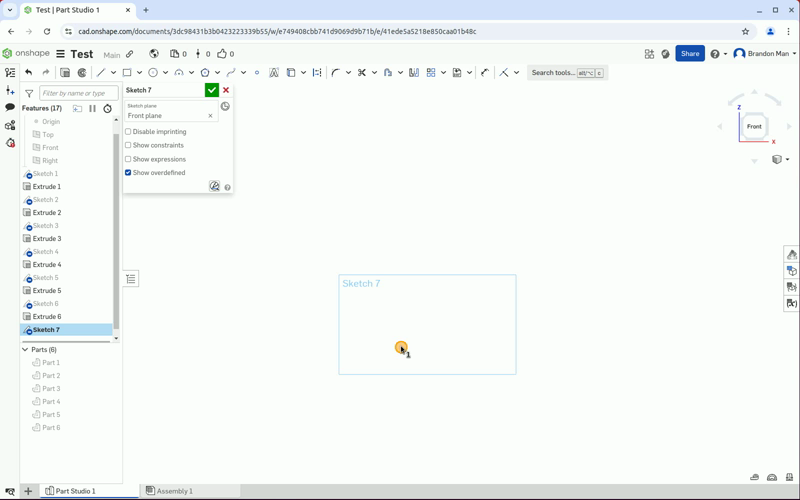
scroll(-6)
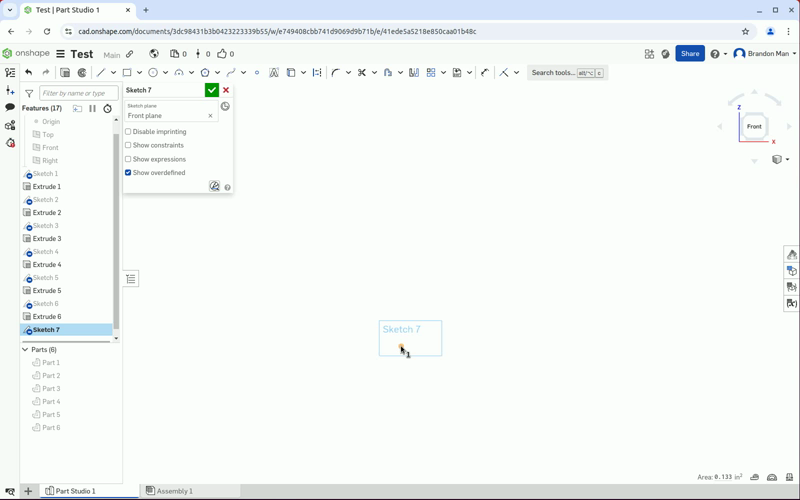
mouse_move(73, 352)
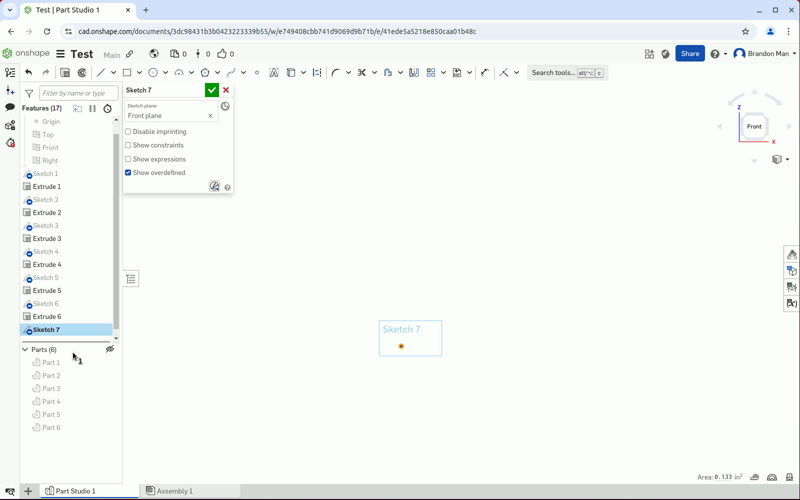
key(shift+y)
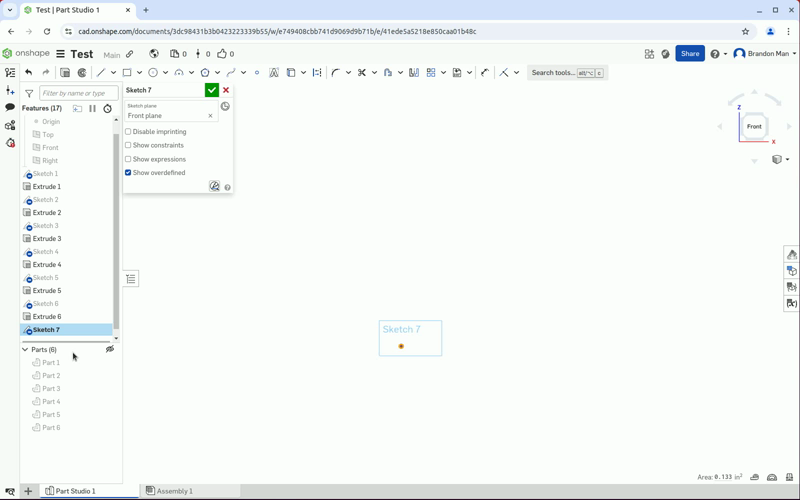
key(shift+e)
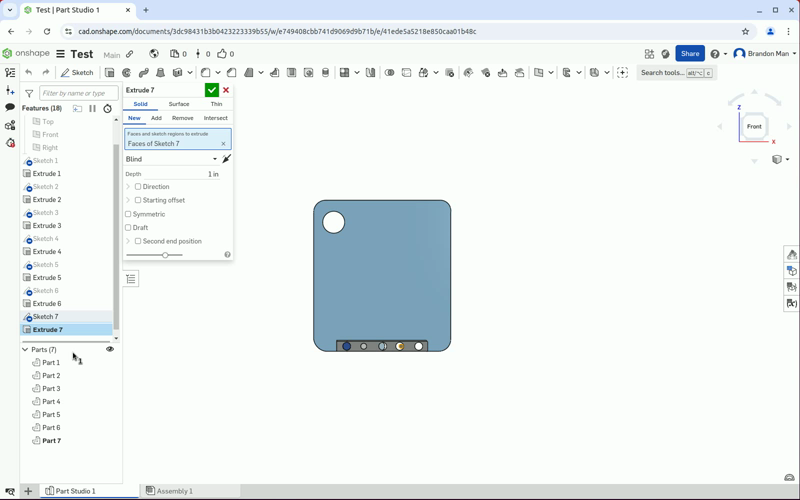
mouse_move(143, 106)
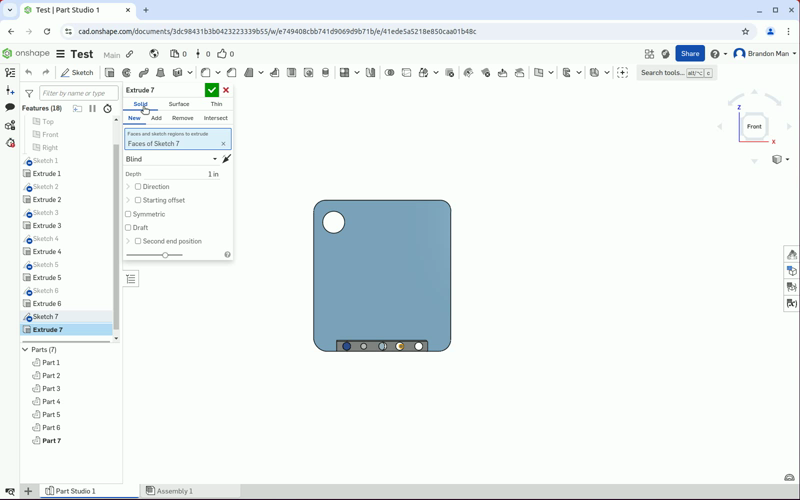
click(143, 106)
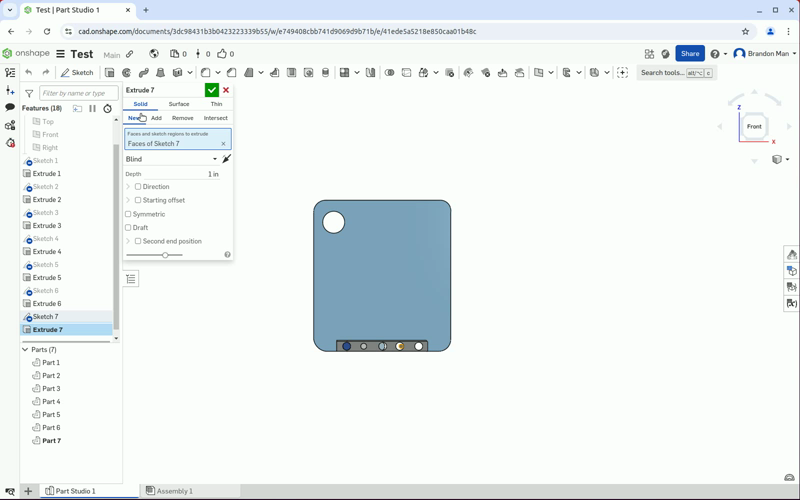
mouse_move(137, 120)
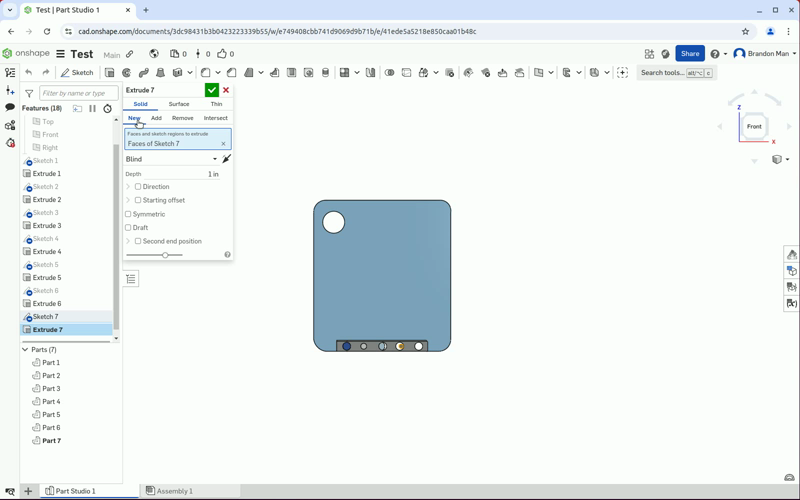
click(137, 120)
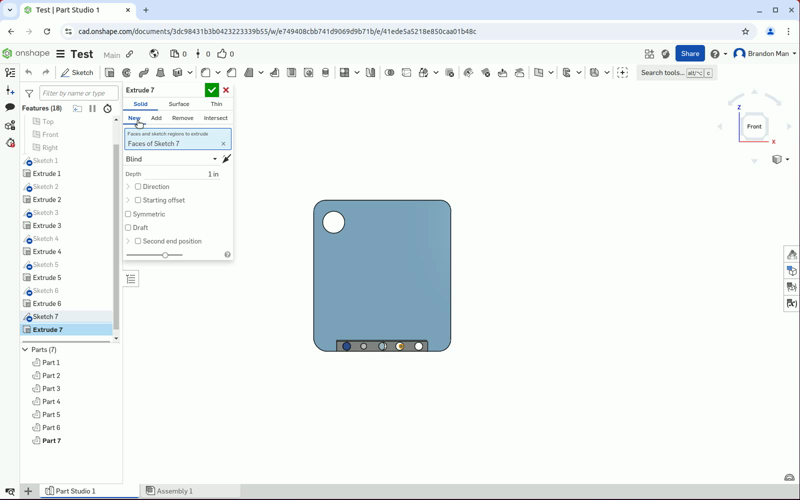
key(tab, 4)
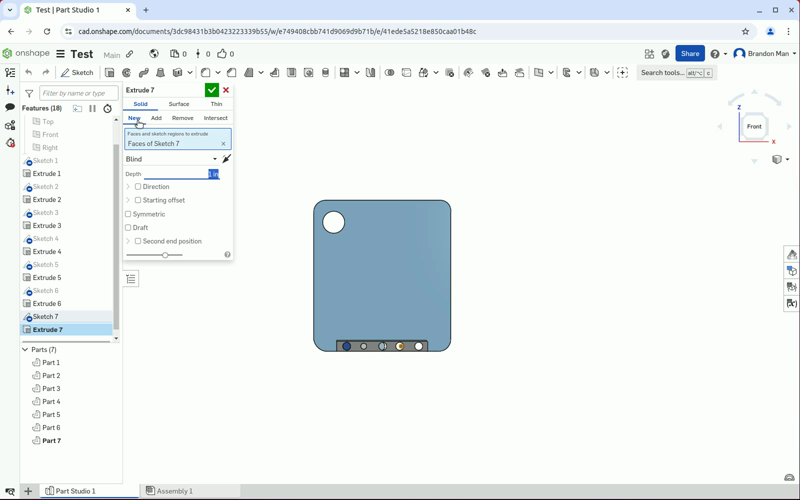
text(-2.889)
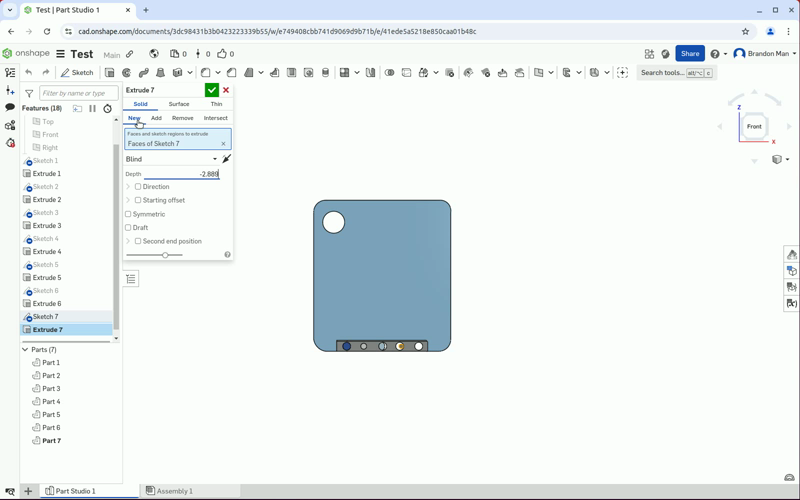
key(enter)
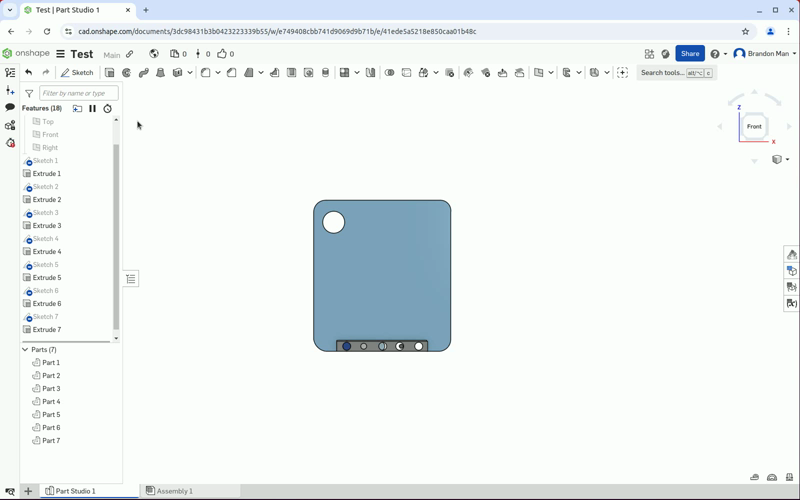
key(shift+h)
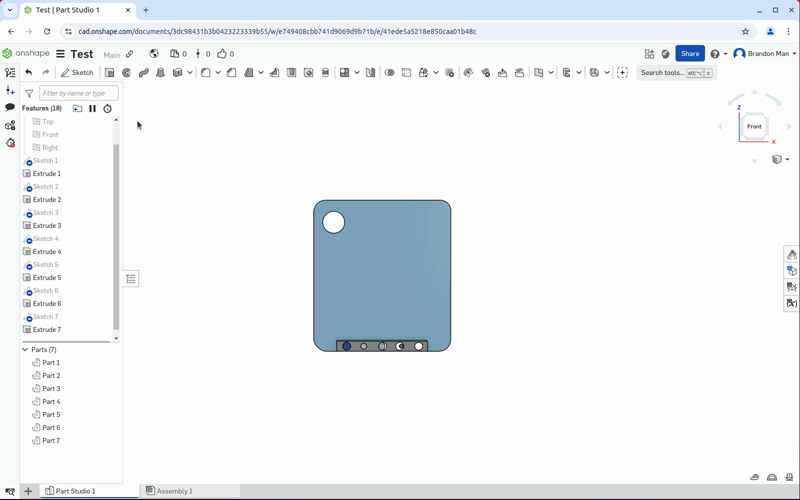
key(shift+h)
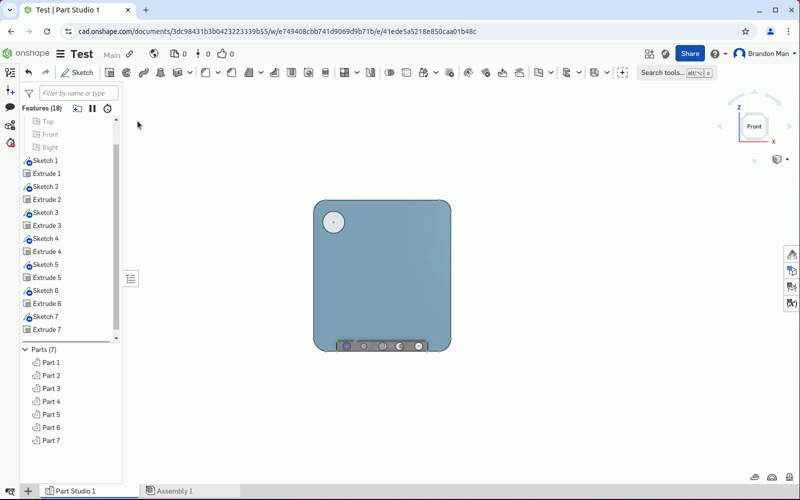
key(shift+7)
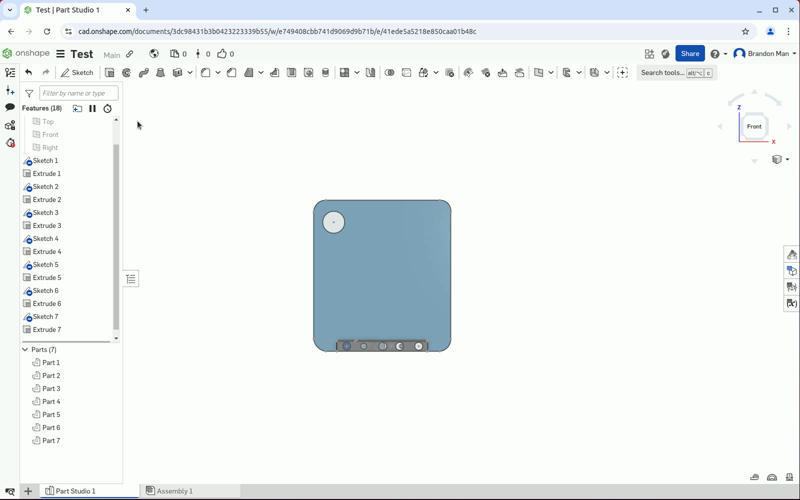
key(left, 2)
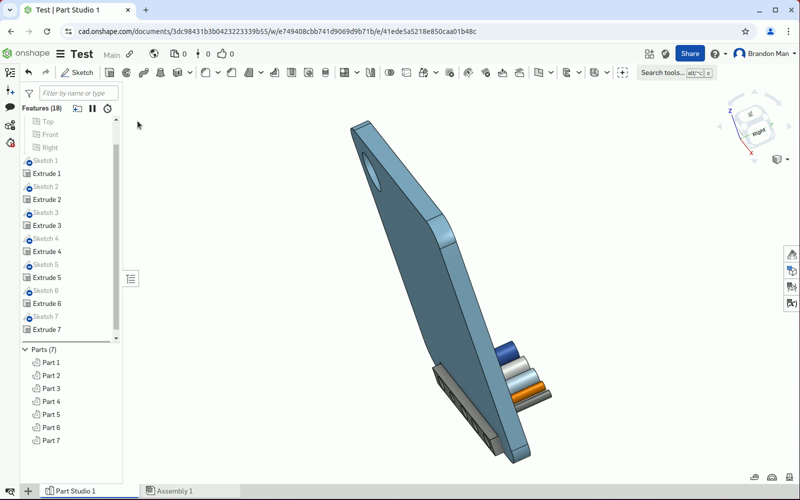
key(down, 2)
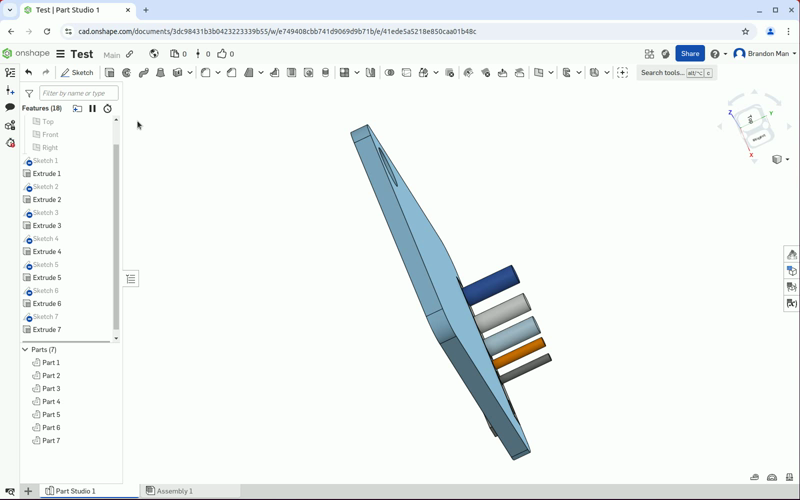
key(up, 2)
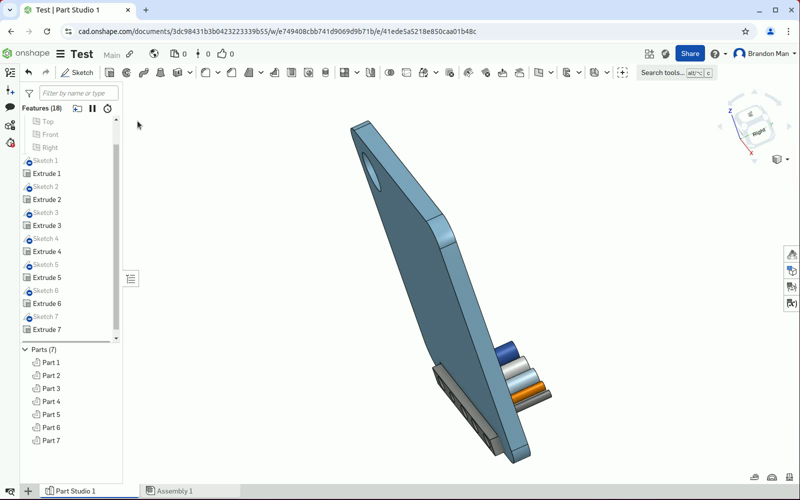
key(right, 2)
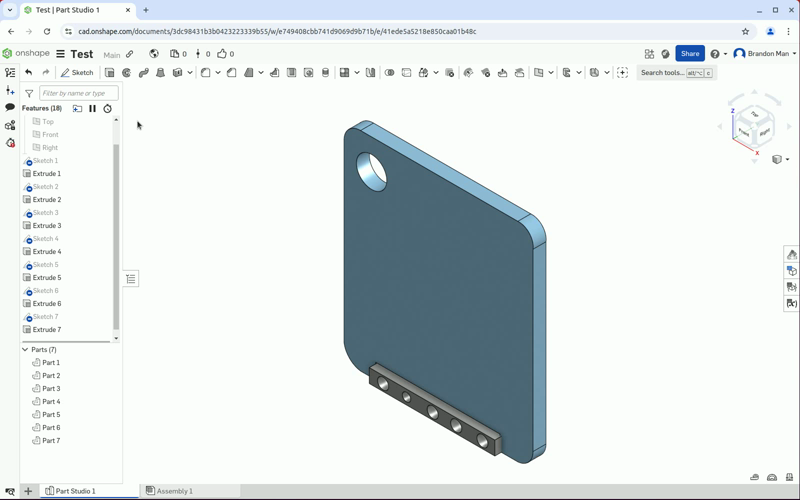
mouse_move(69, 163)
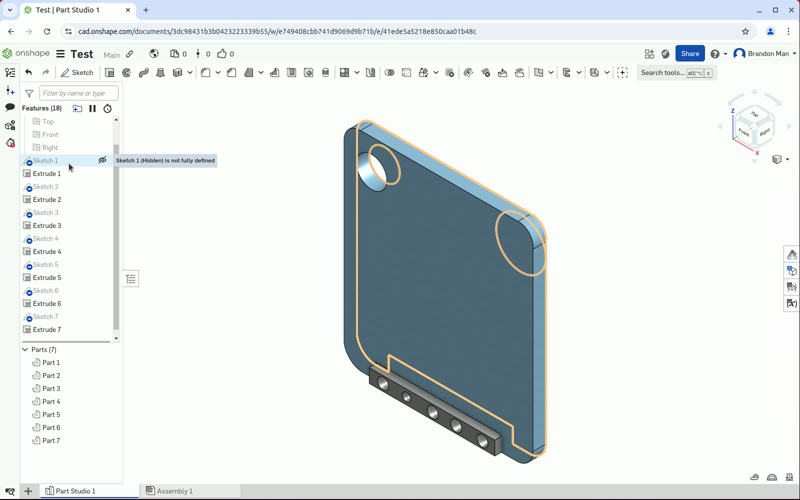
click(69, 163)